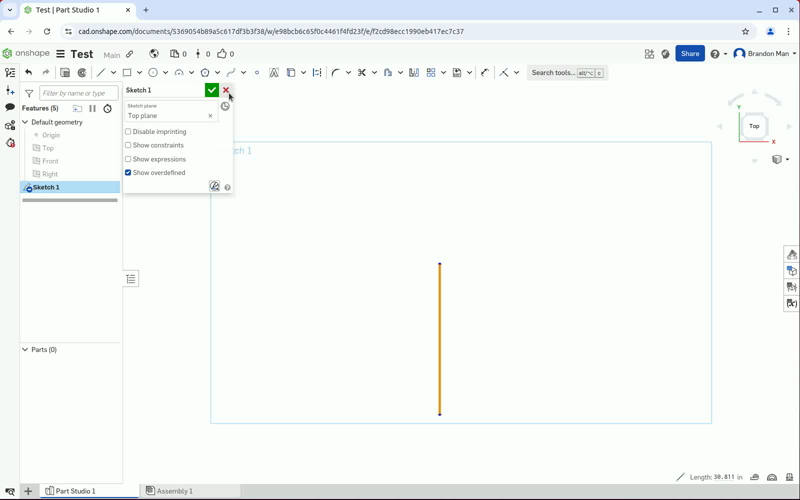
key(shift+h)
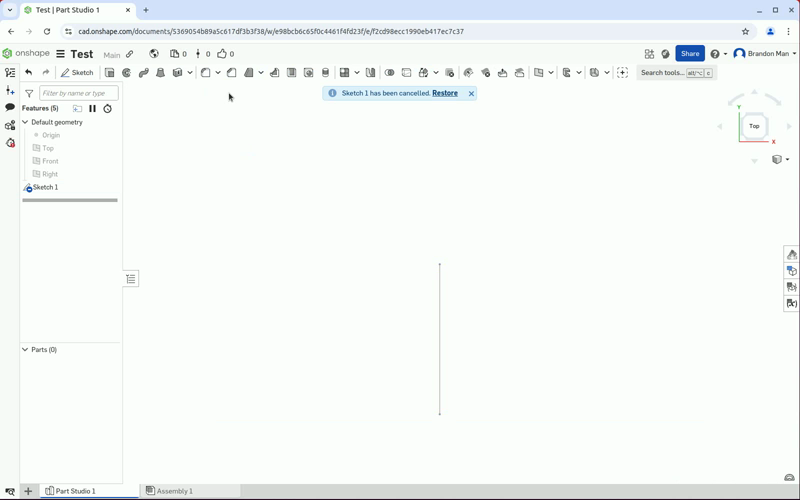
key(shift+s)
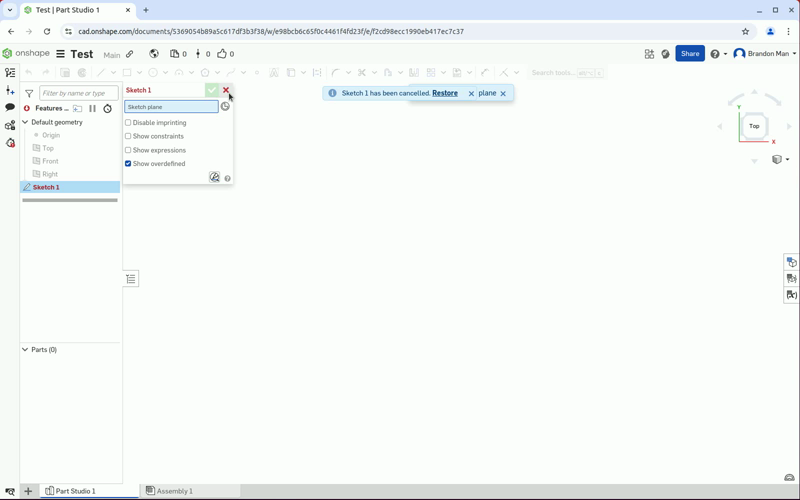
mouse_move(73, 150)
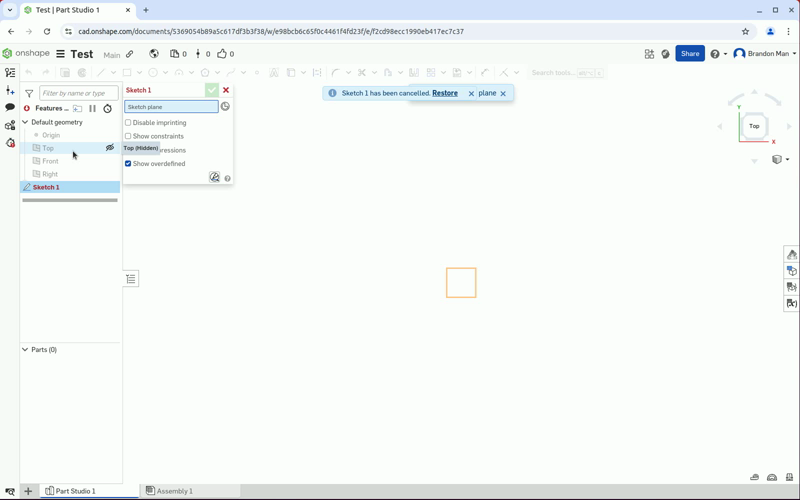
click(73, 150)
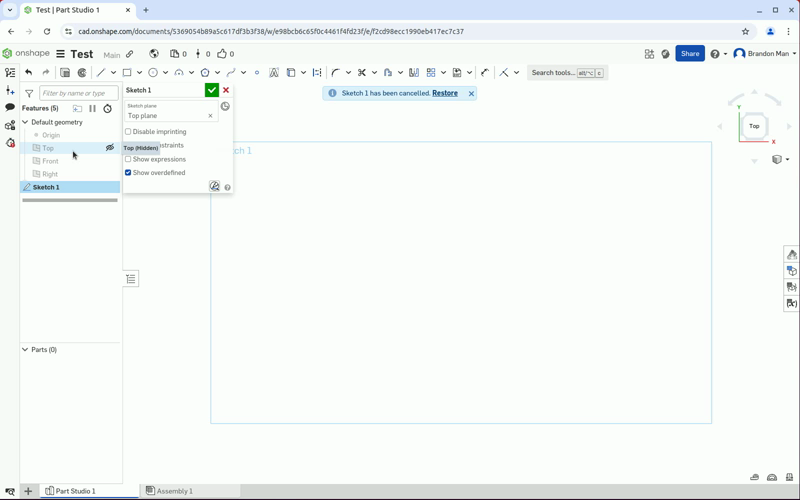
mouse_move(73, 352)
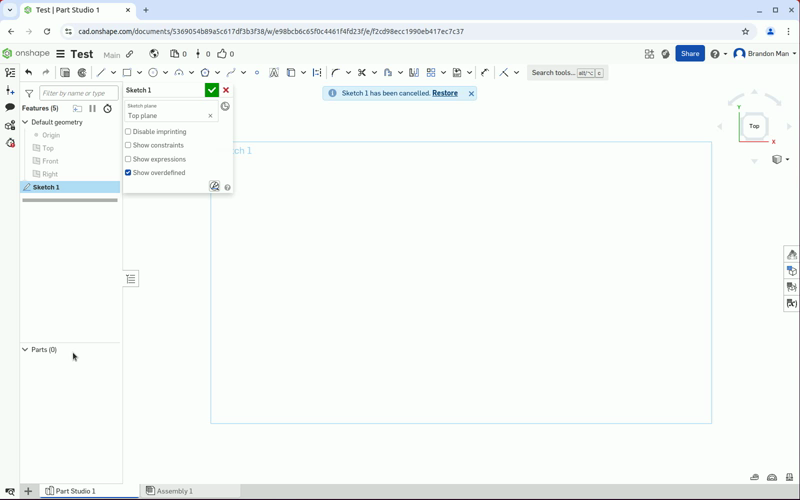
key(y)
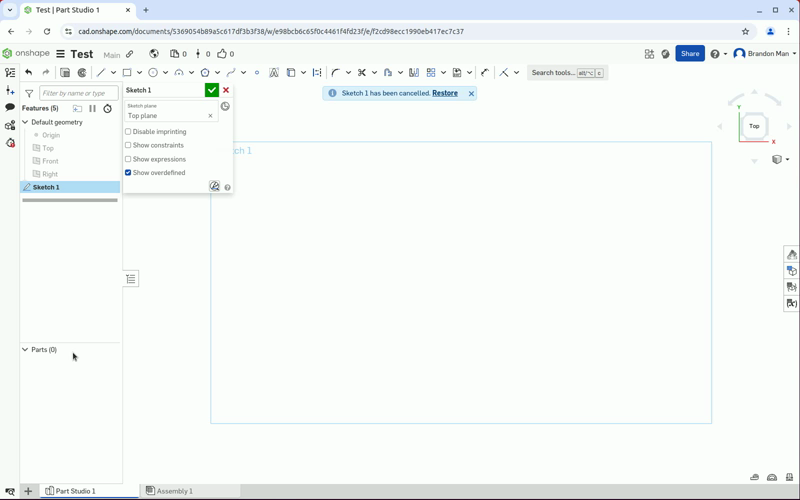
key(l)
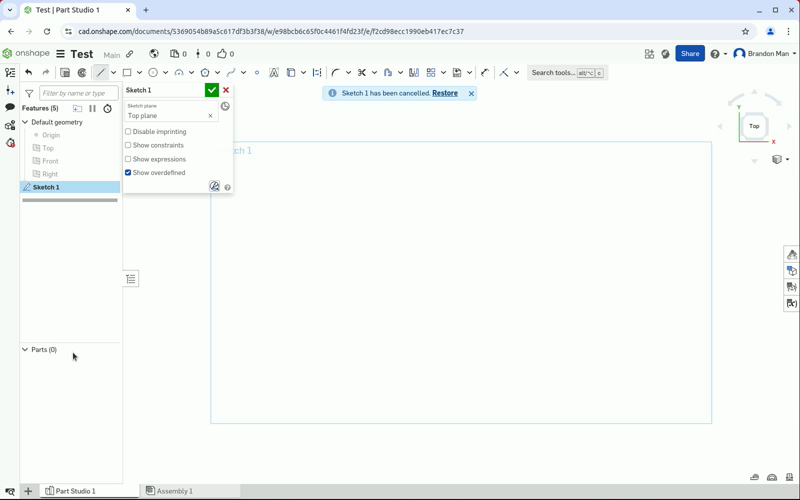
key_down(shift)
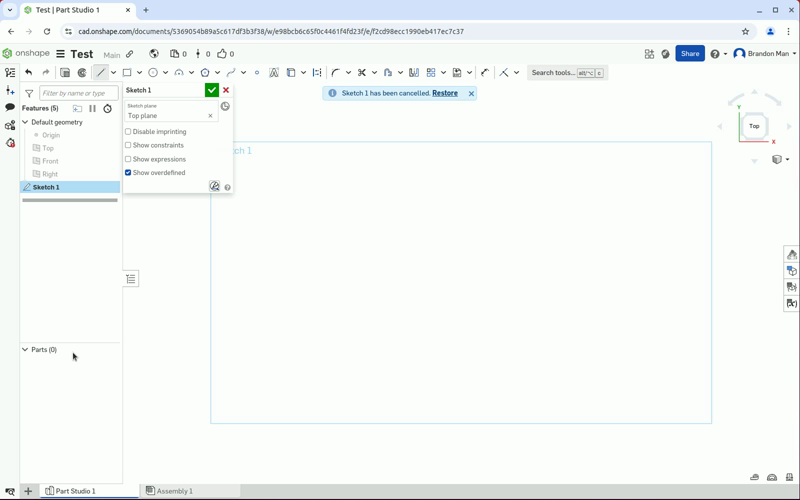
mouse_move(460, 287)
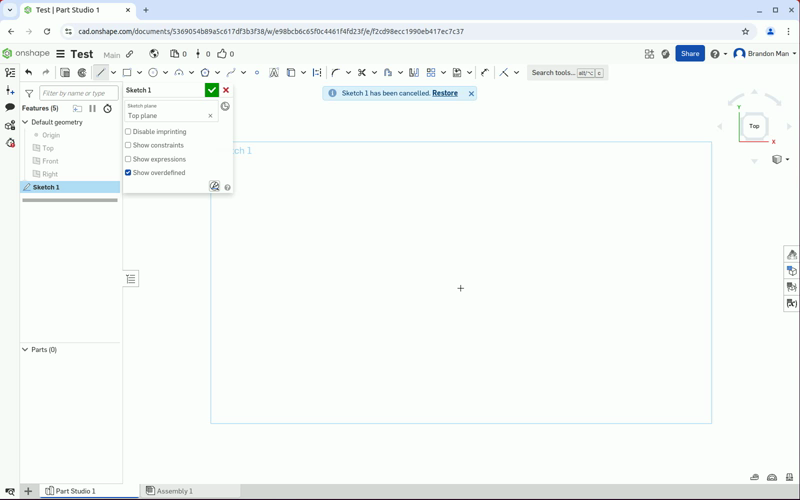
click(460, 287)
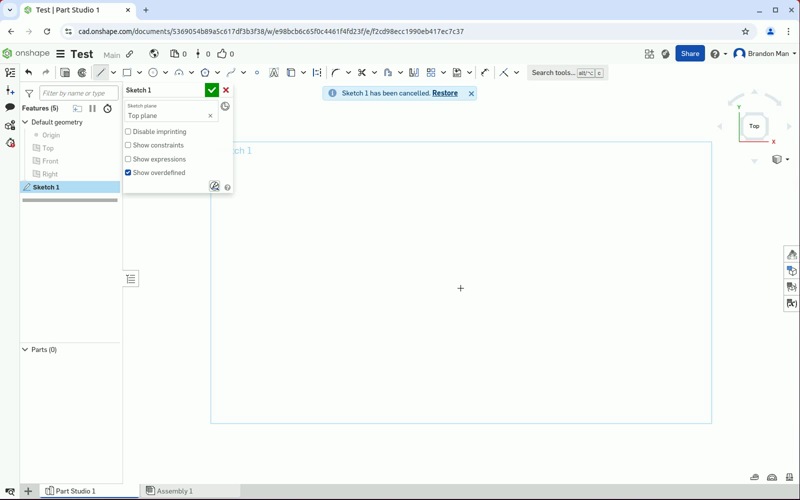
key_up(shift)
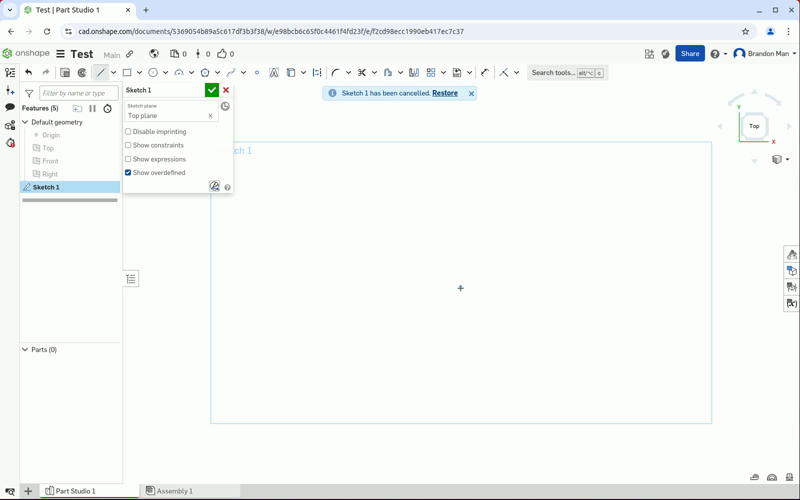
key_down(shift)
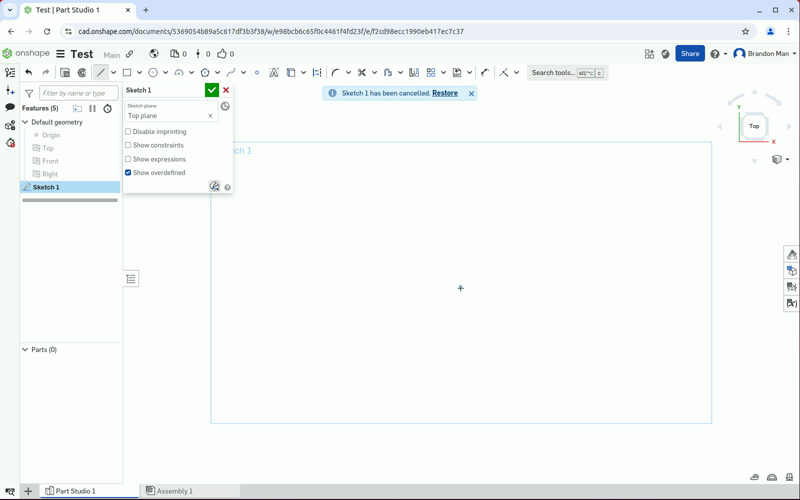
mouse_move(490, 287)
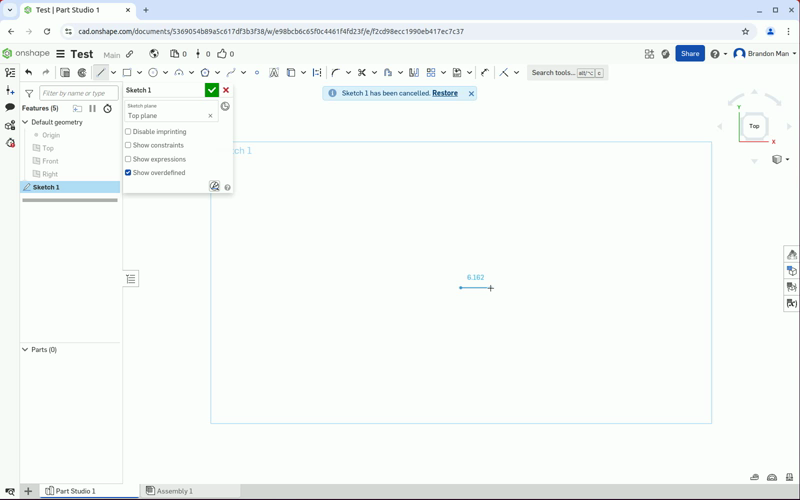
mouse_move(487, 287)
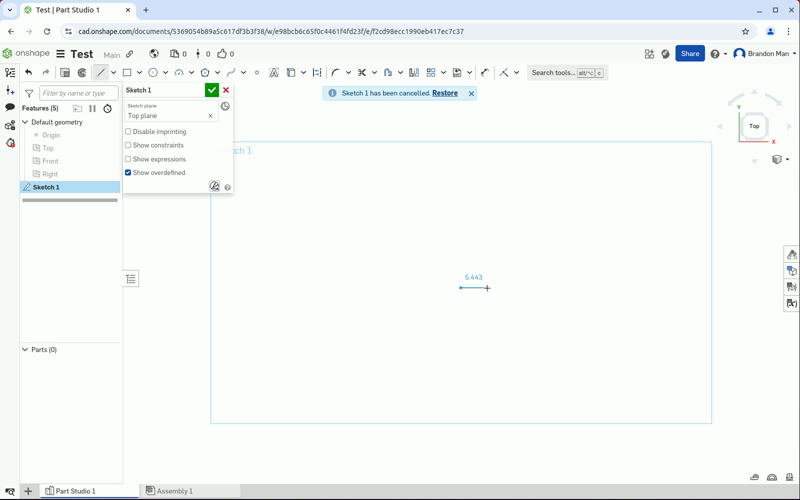
click(487, 287)
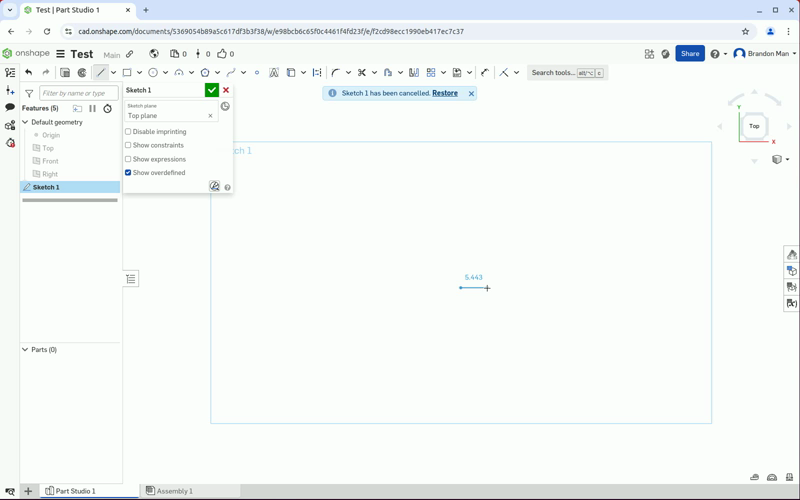
key_up(shift)
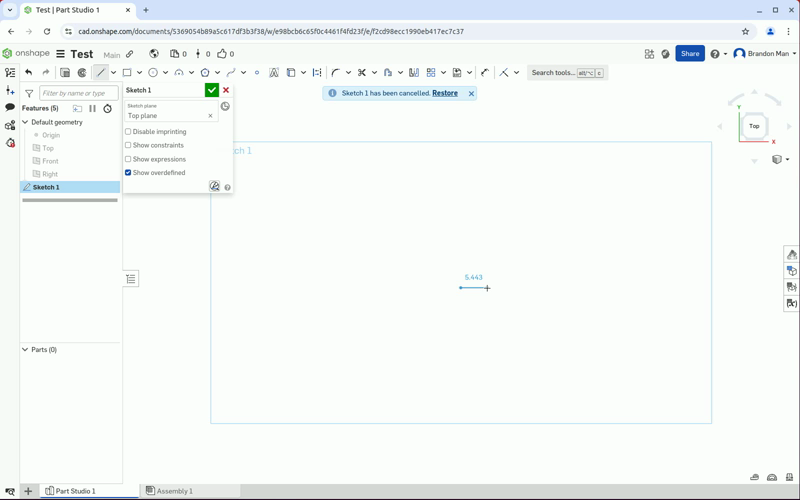
key(esc)
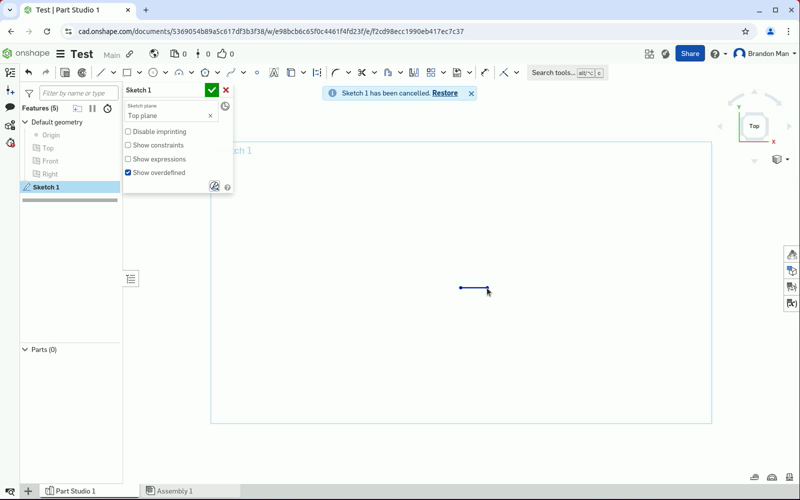
key(a)
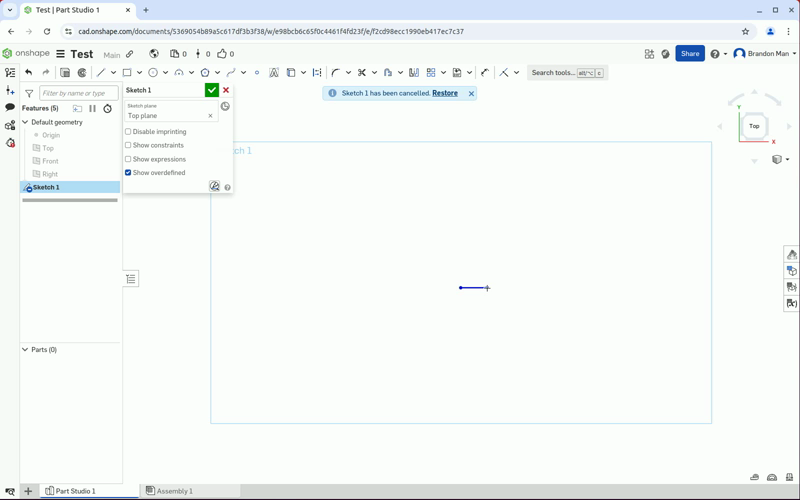
mouse_move(487, 287)
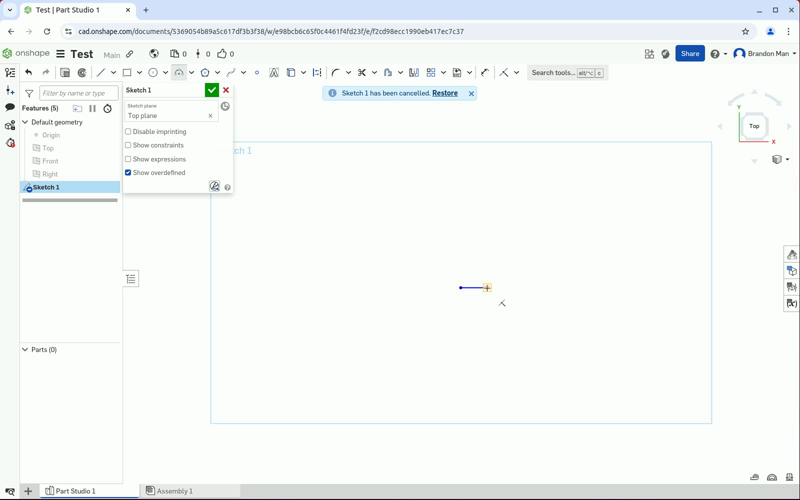
click(487, 287)
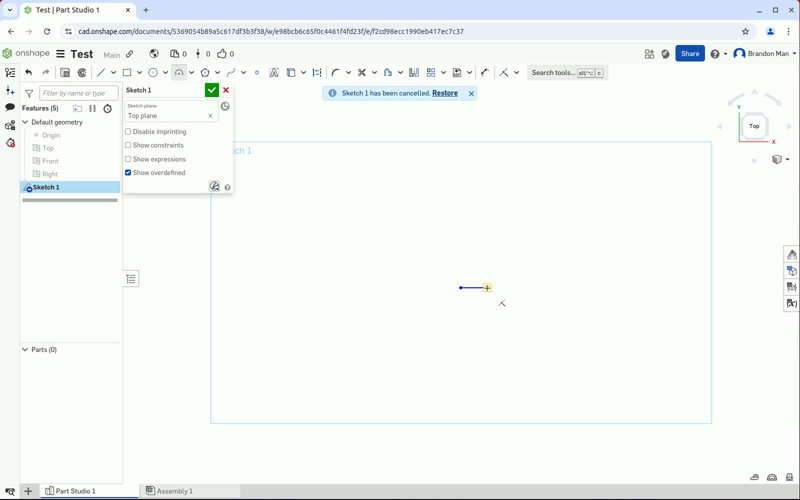
key_down(shift)
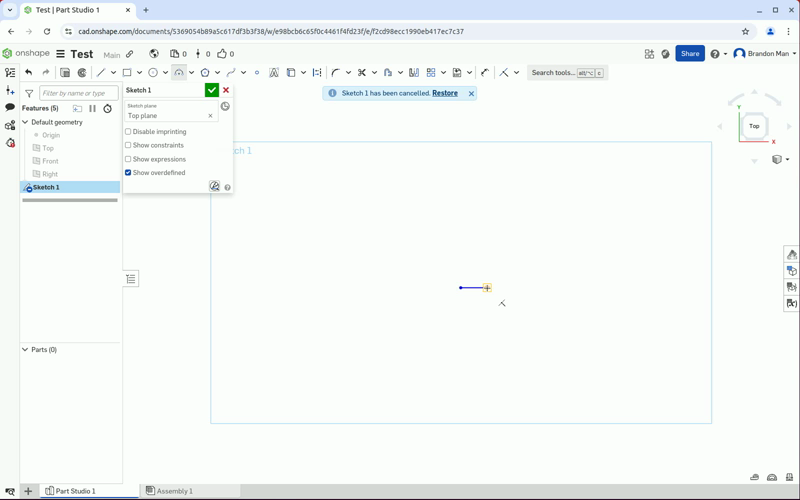
mouse_move(487, 277)
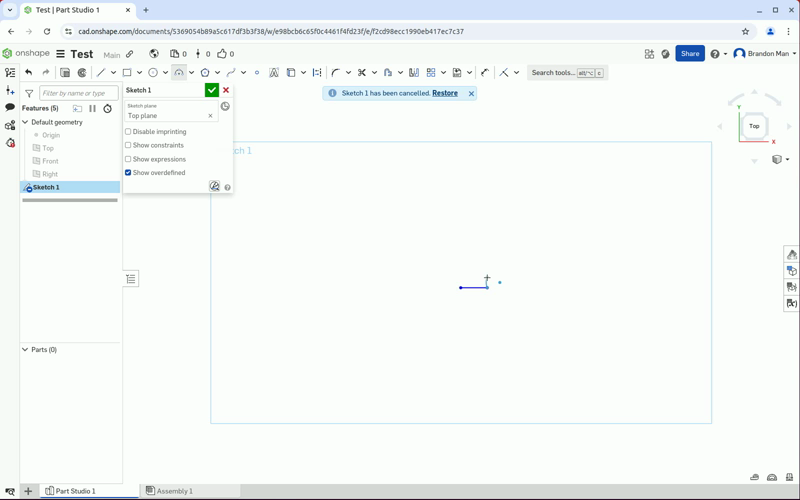
click(487, 277)
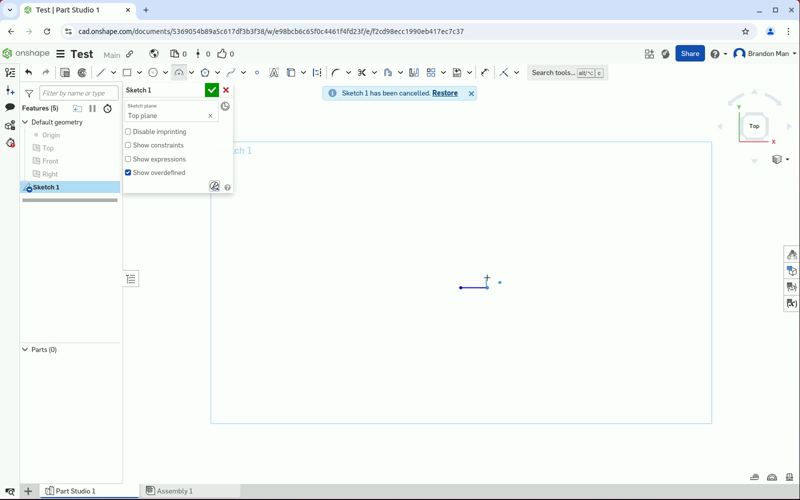
mouse_move(492, 282)
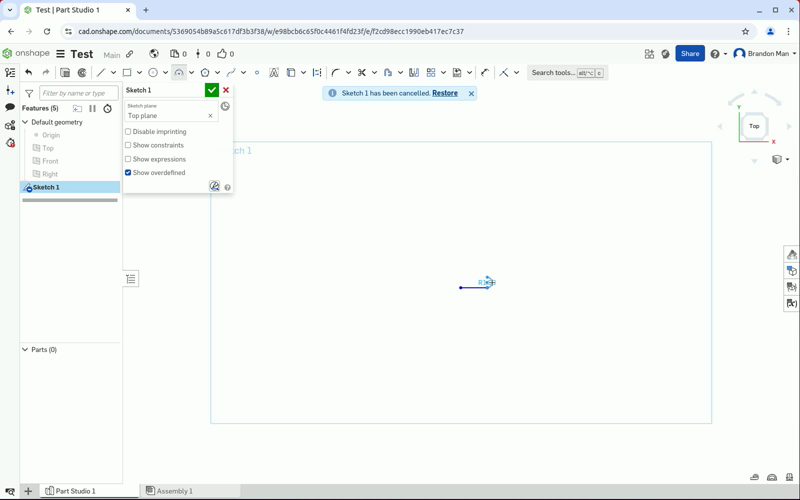
click(492, 282)
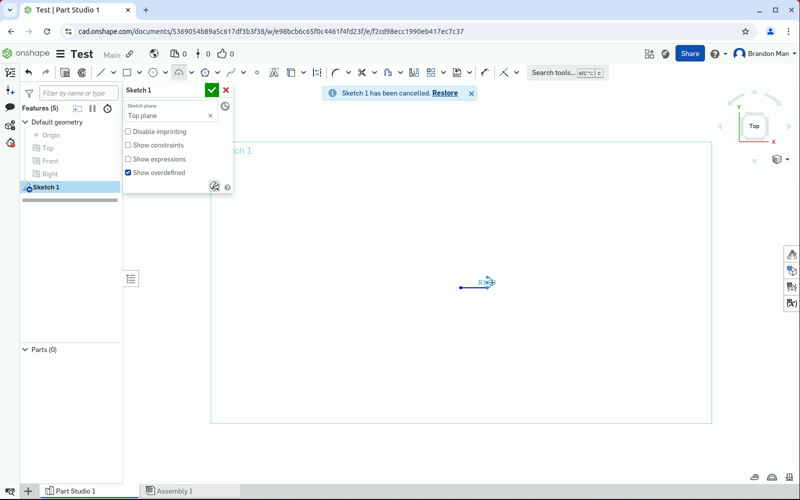
key_up(shift)
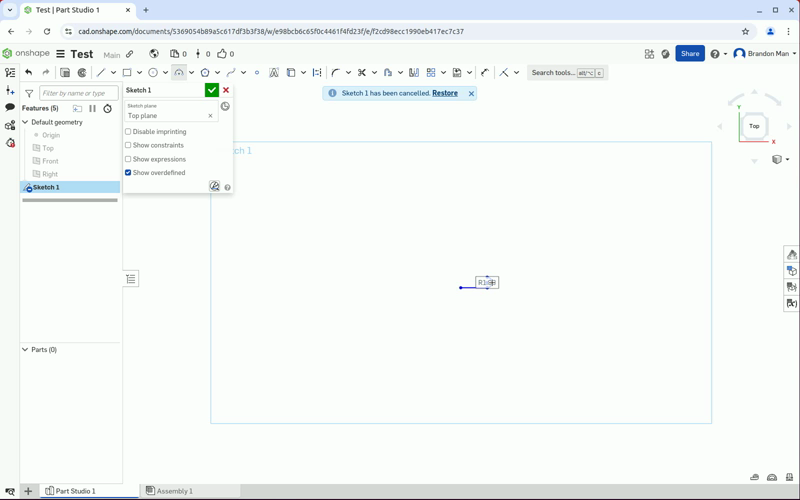
key(esc)
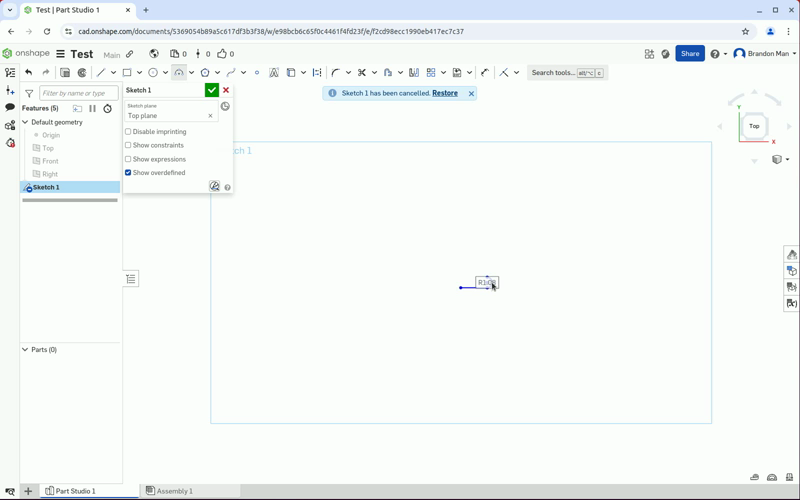
key(l)
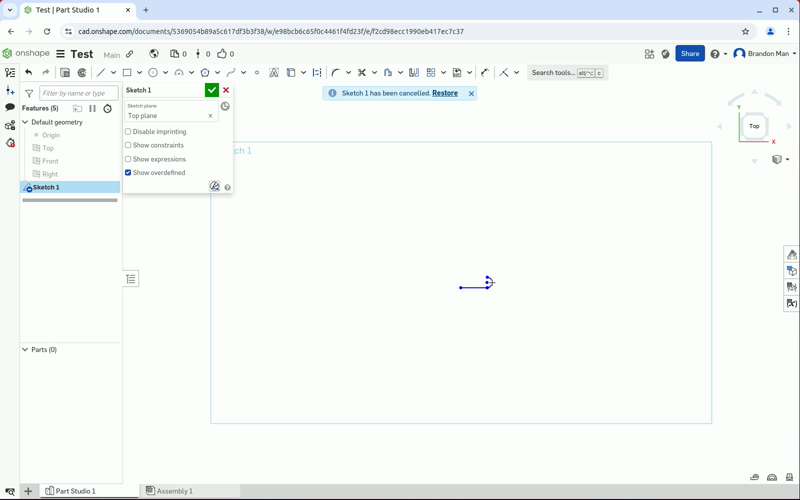
mouse_move(487, 277)
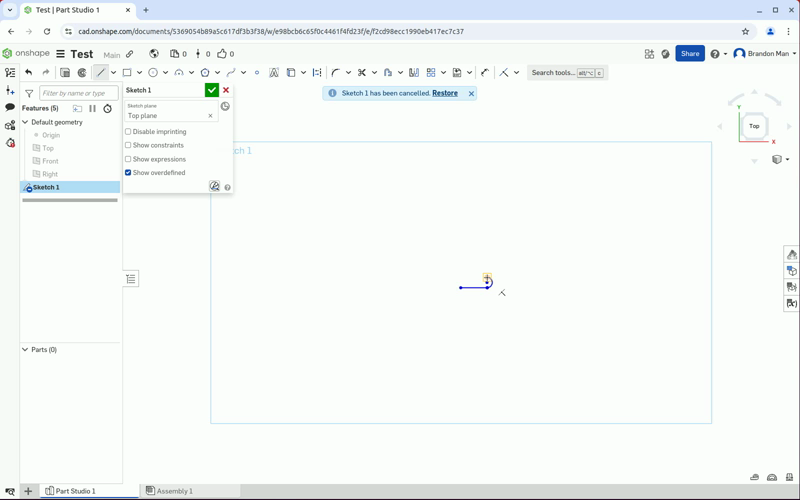
click(487, 277)
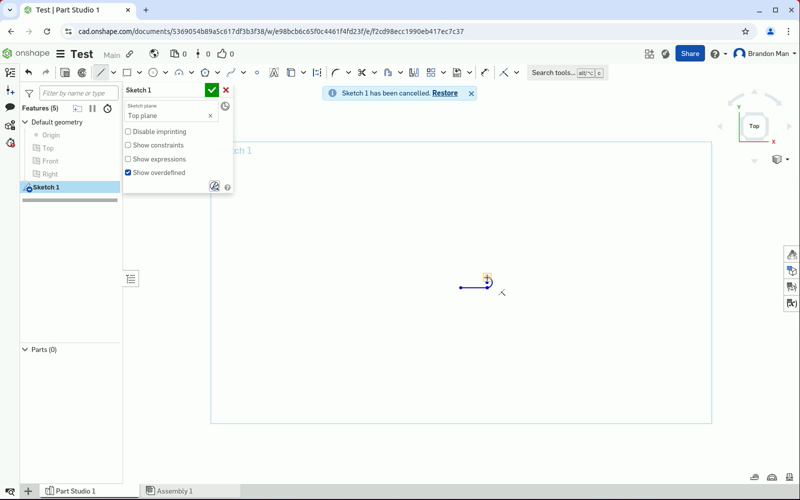
key_down(shift)
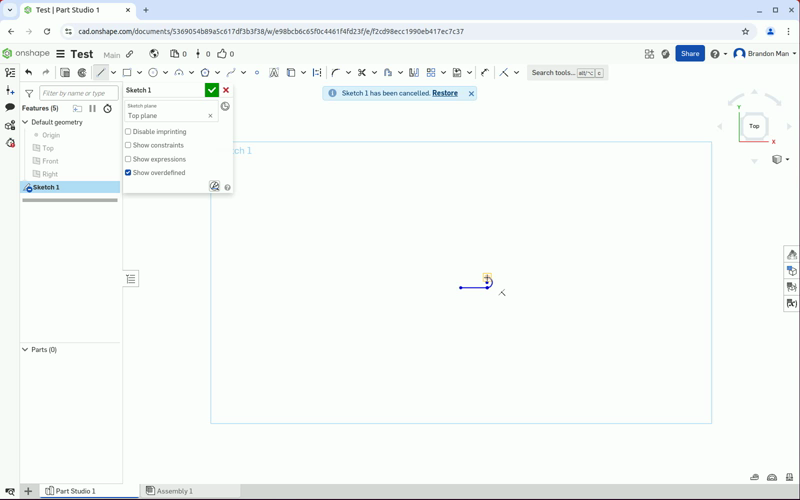
mouse_move(517, 277)
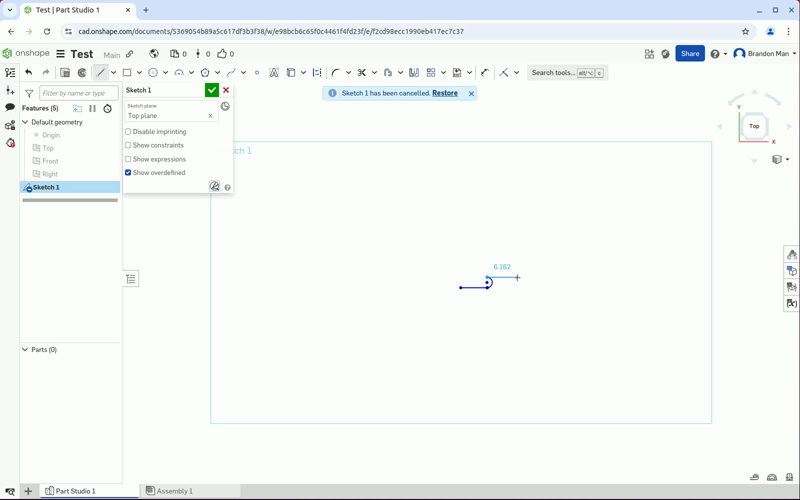
mouse_move(460, 277)
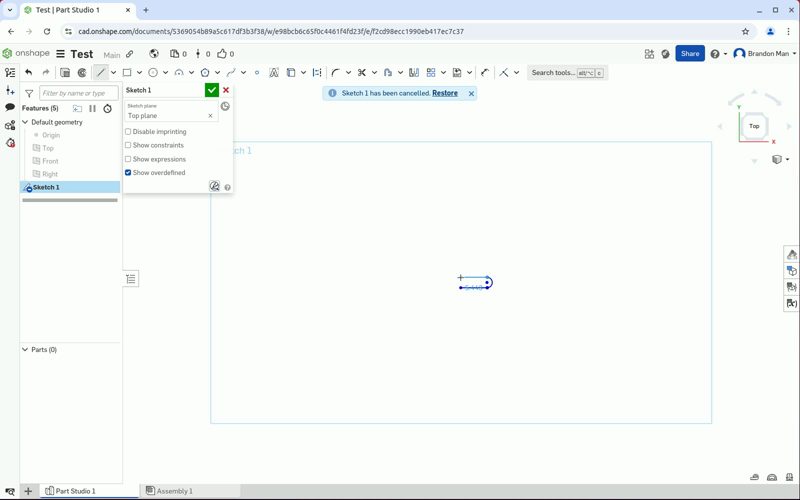
click(460, 277)
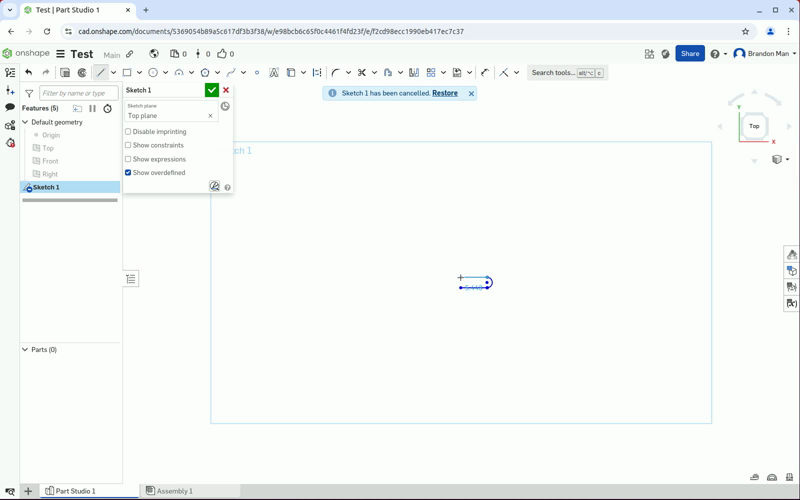
key_up(shift)
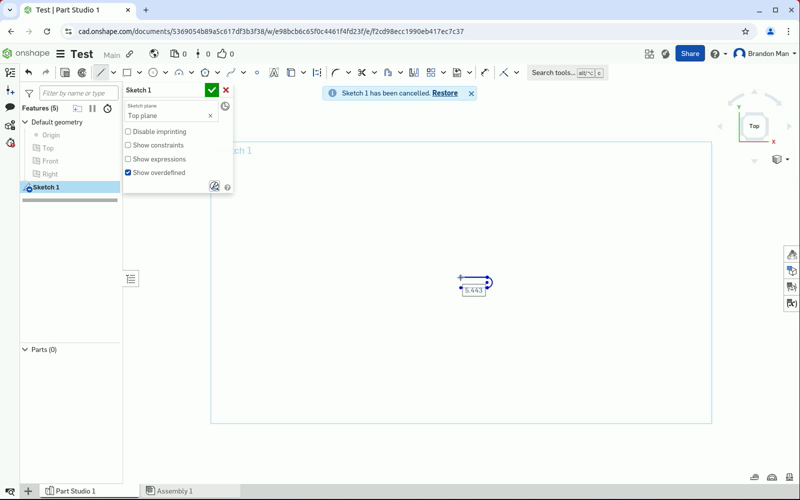
key(esc)
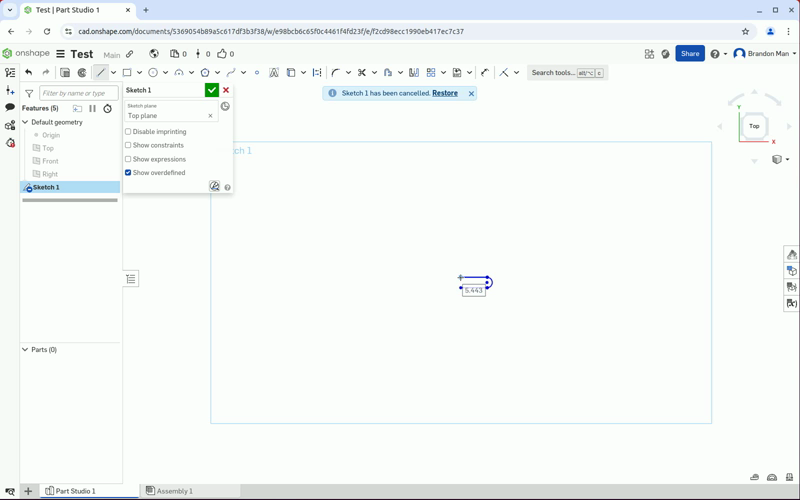
key(a)
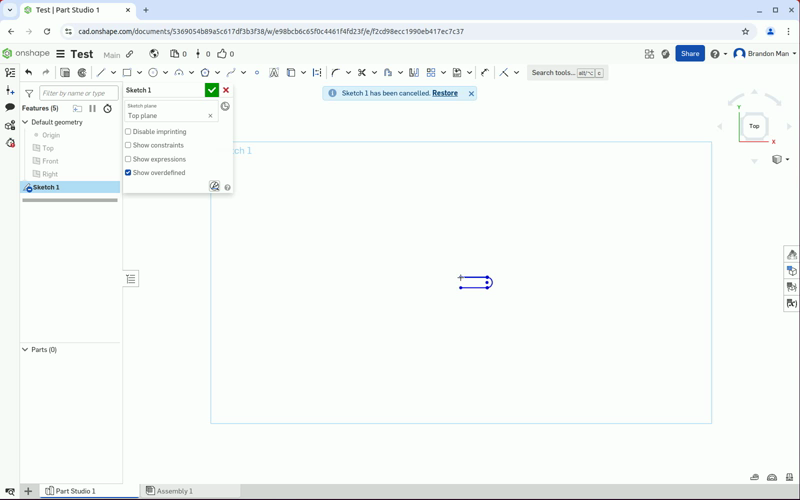
mouse_move(460, 277)
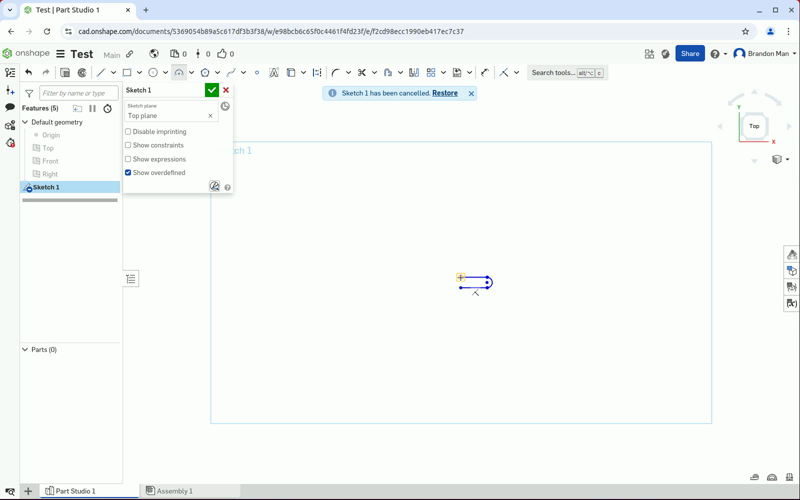
click(460, 277)
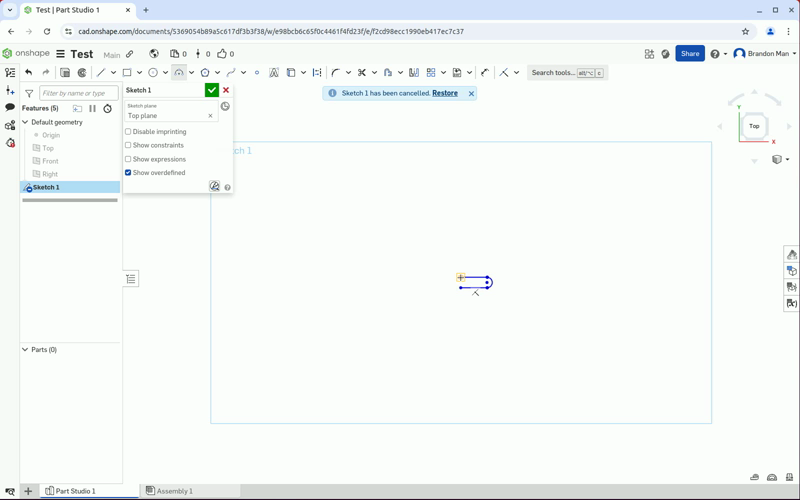
mouse_move(460, 287)
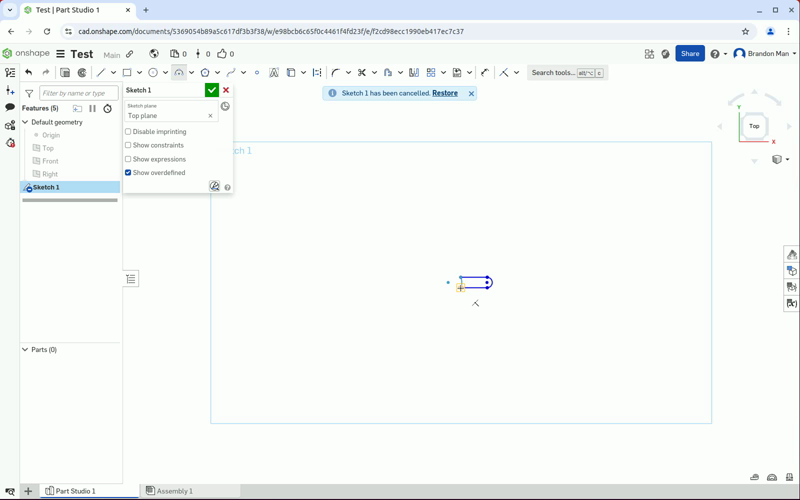
click(460, 287)
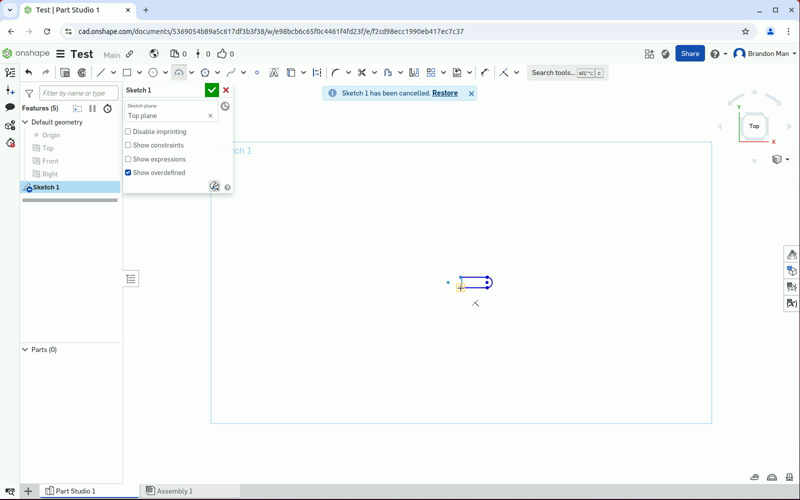
key_down(shift)
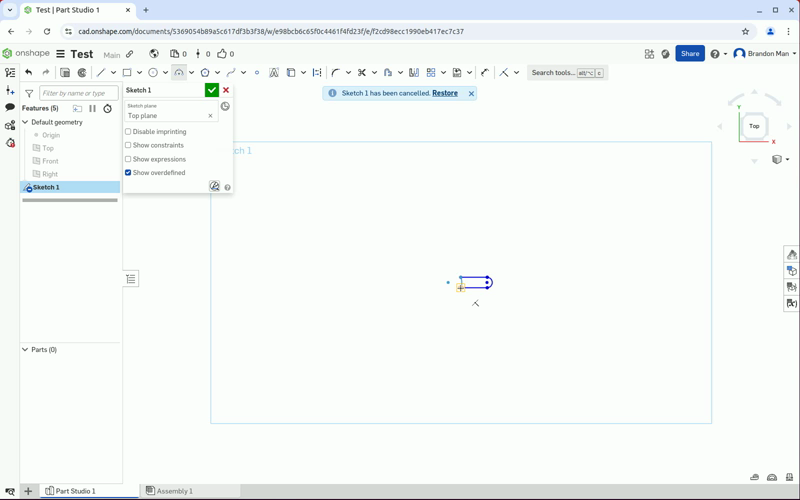
mouse_move(455, 282)
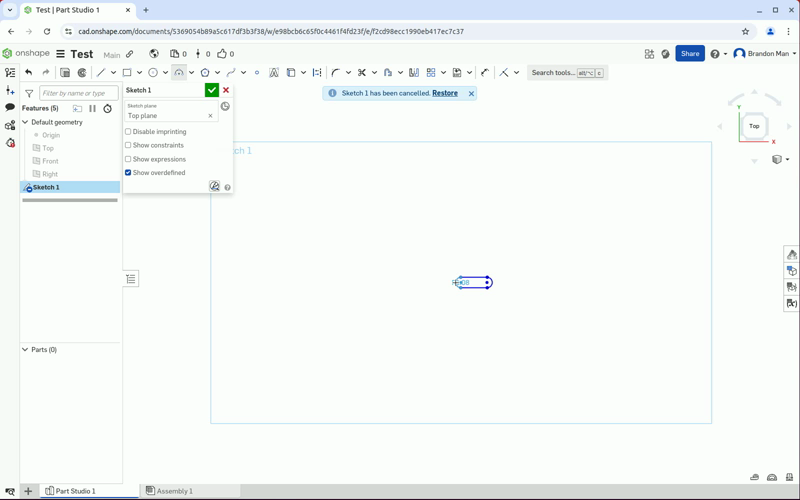
click(455, 282)
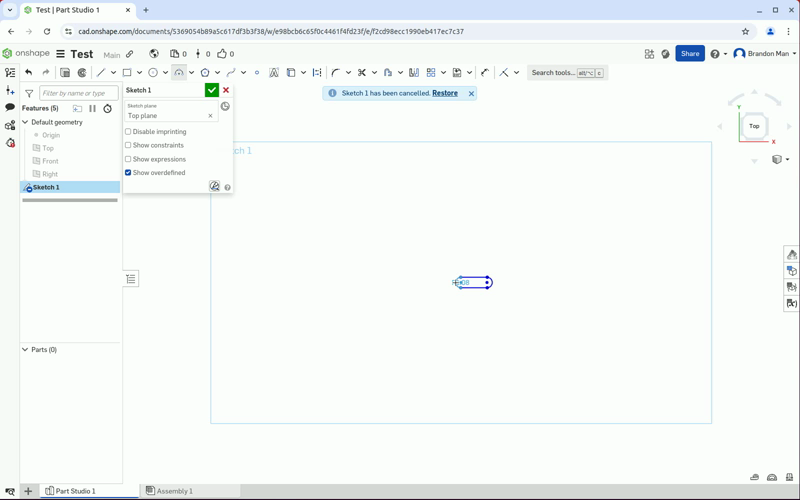
key_up(shift)
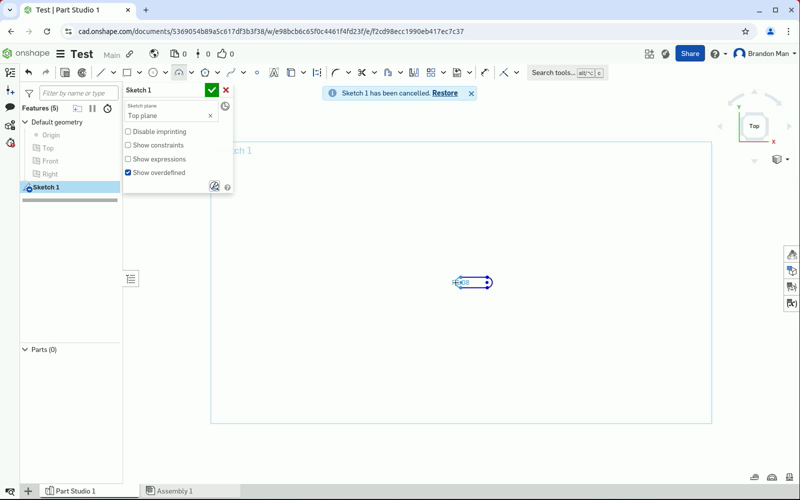
key(esc)
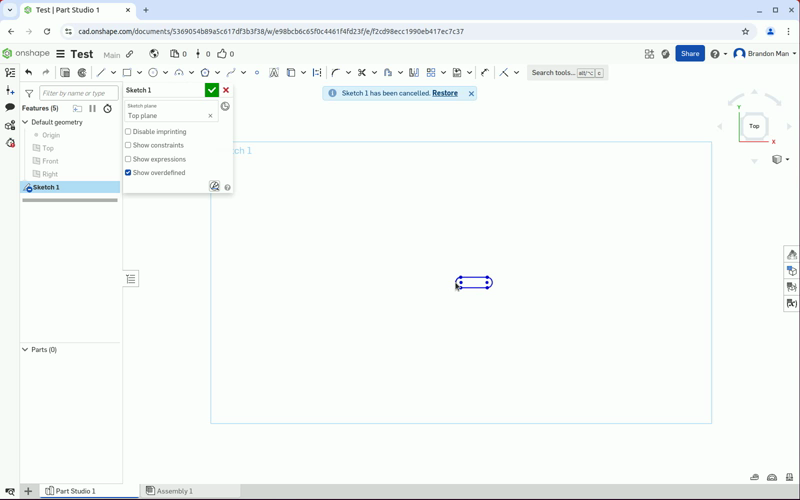
key(c)
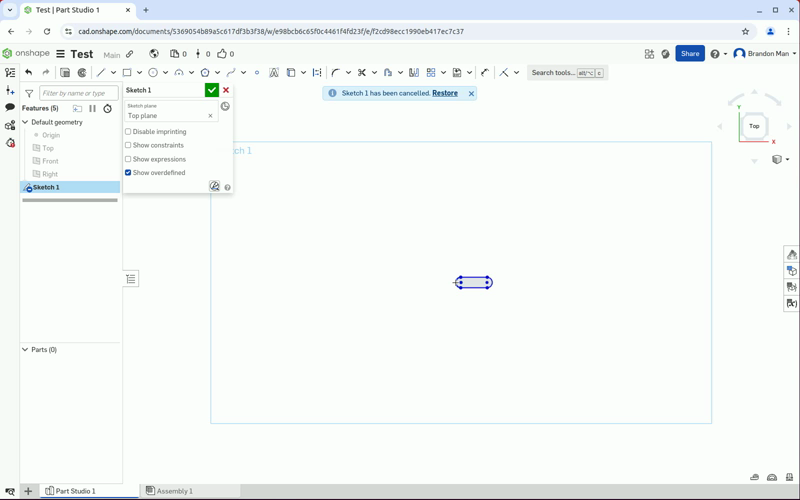
key_down(shift)
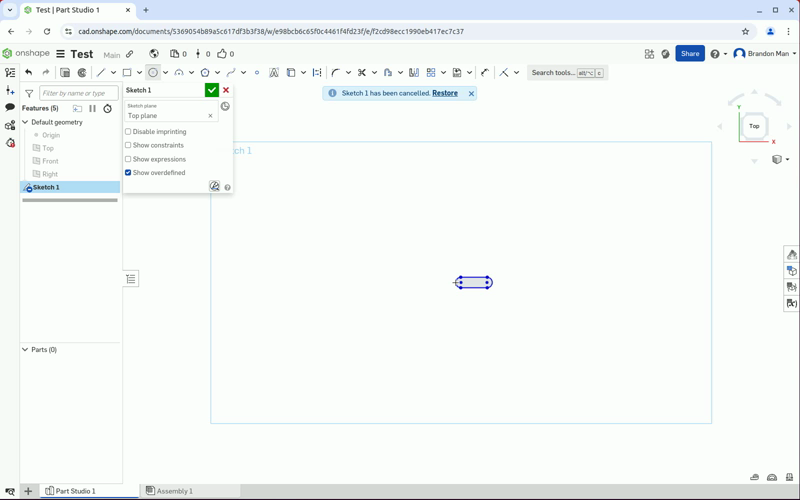
mouse_move(460, 282)
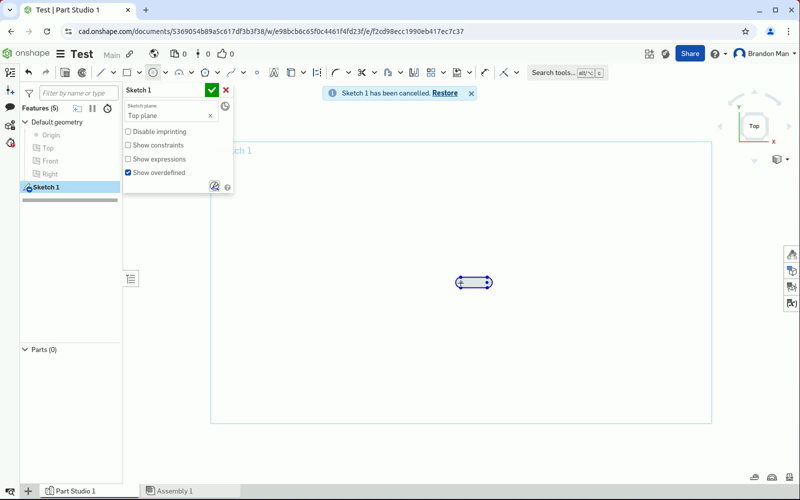
click(460, 282)
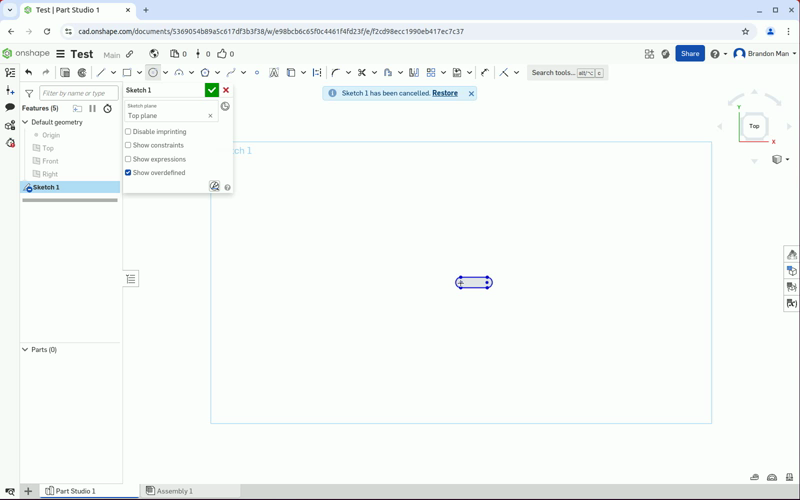
key_up(shift)
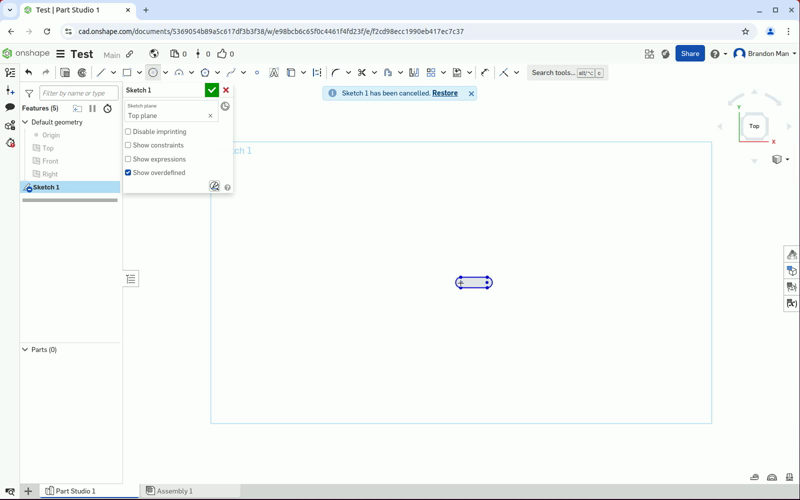
mouse_move(463, 282)
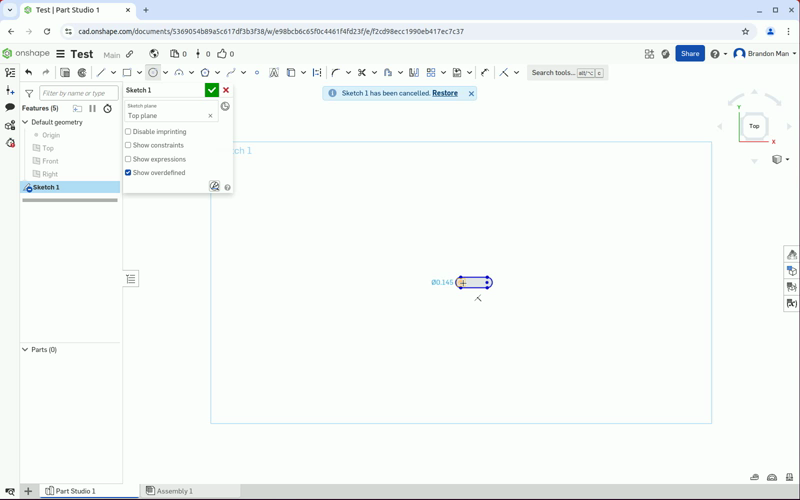
scroll(6)
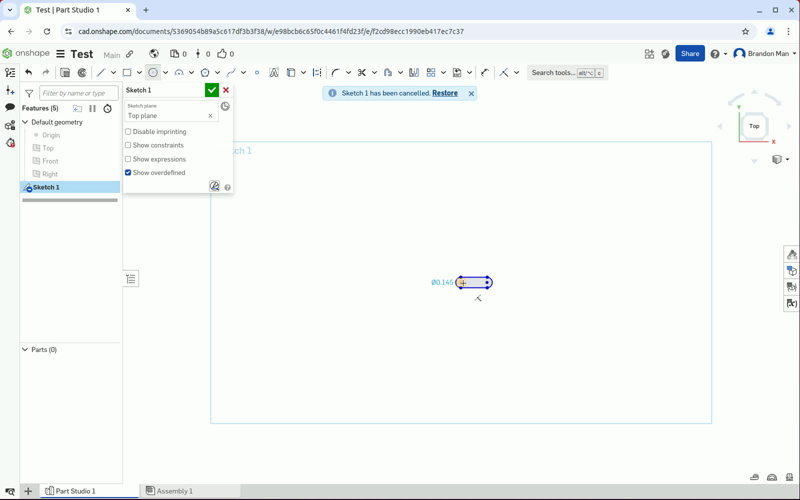
scroll(6)
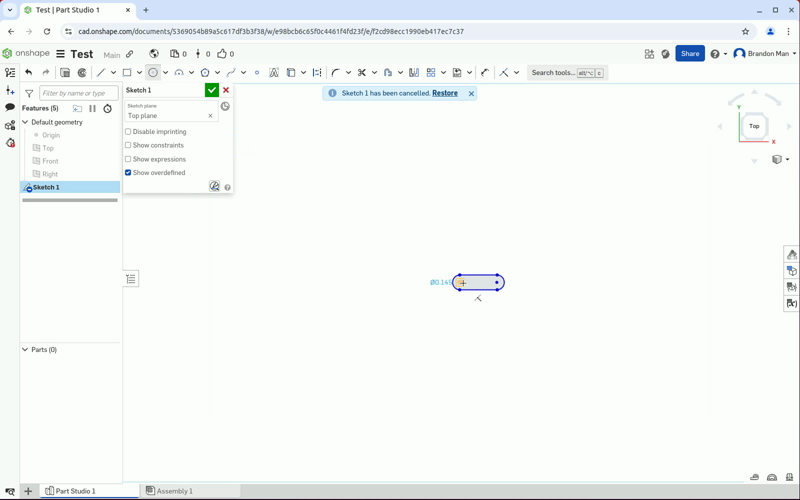
scroll(6)
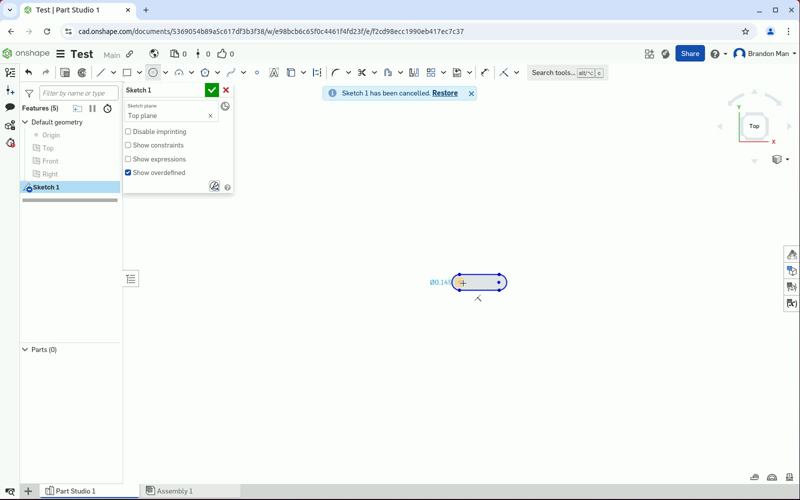
scroll(6)
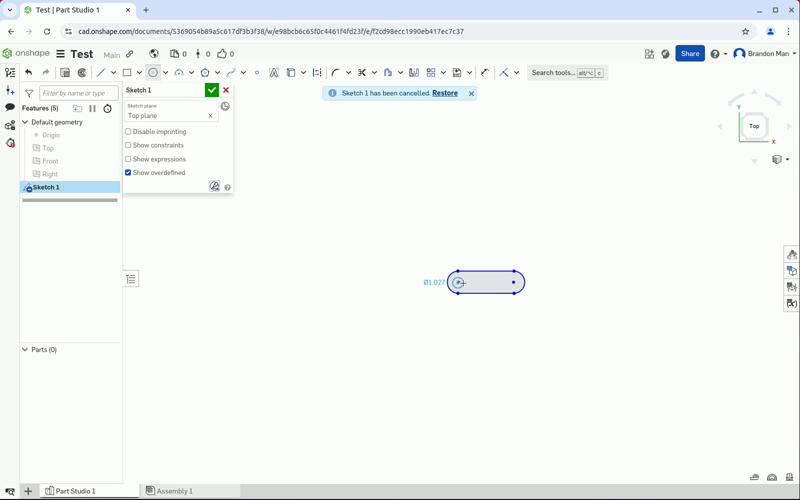
scroll(6)
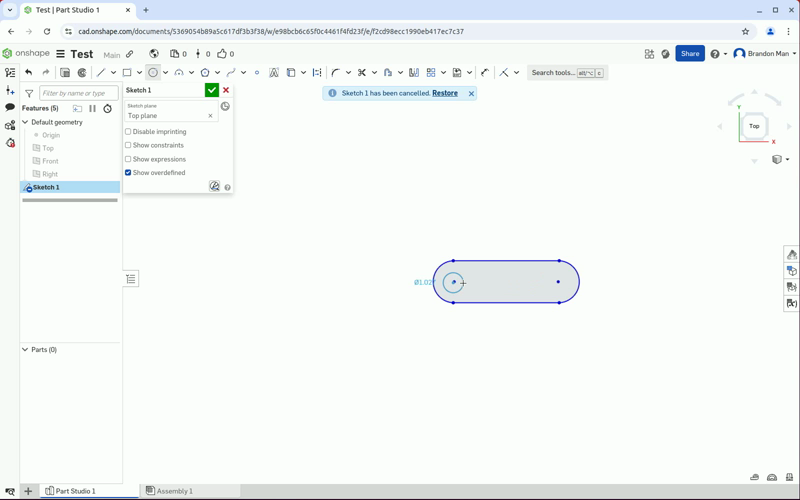
scroll(6)
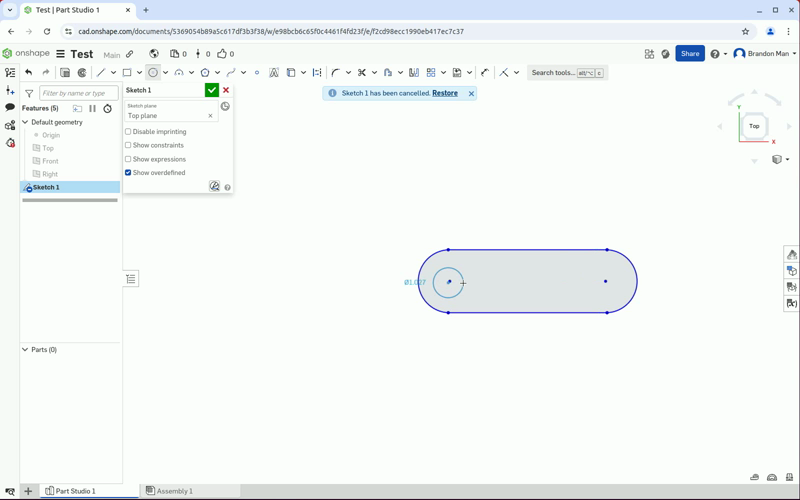
scroll(6)
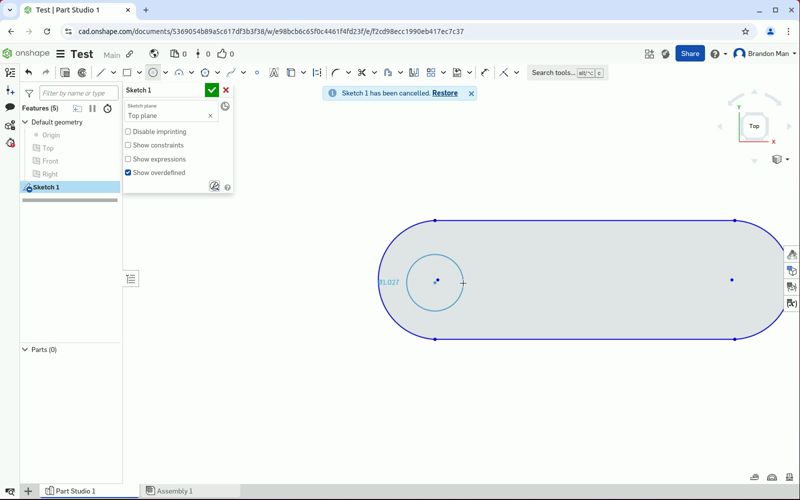
click(463, 282)
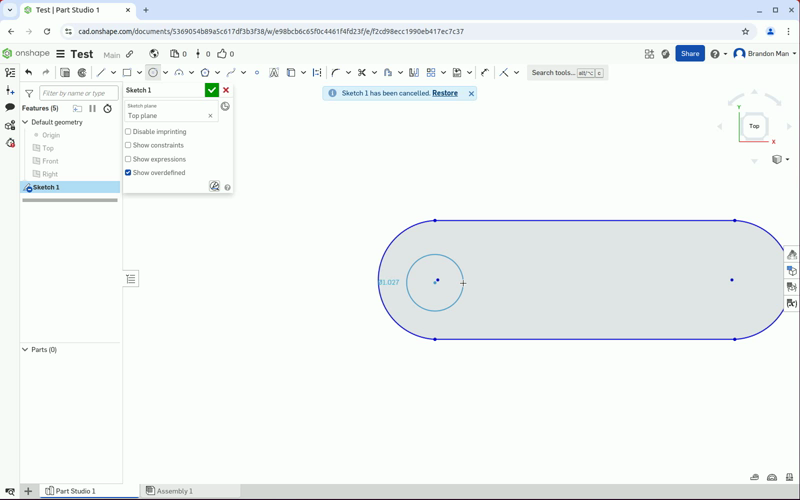
scroll(-6)
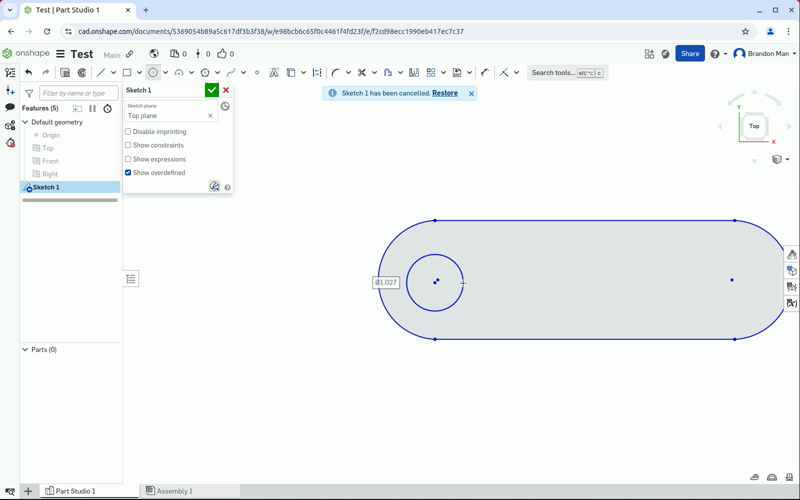
scroll(-6)
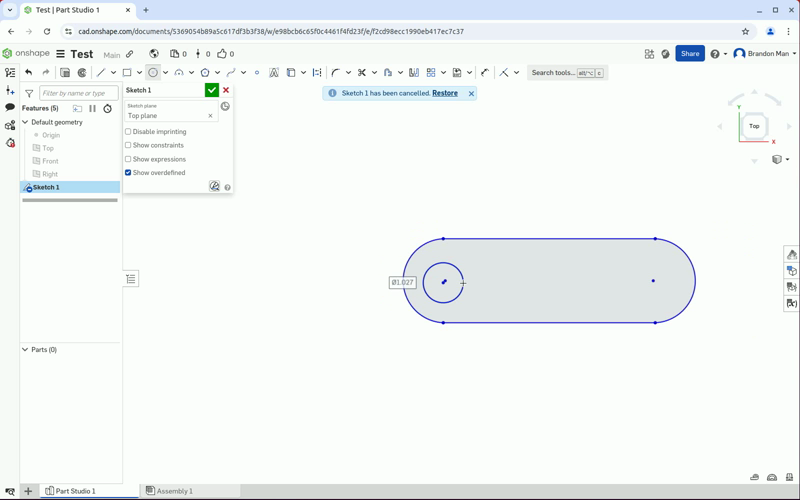
scroll(-6)
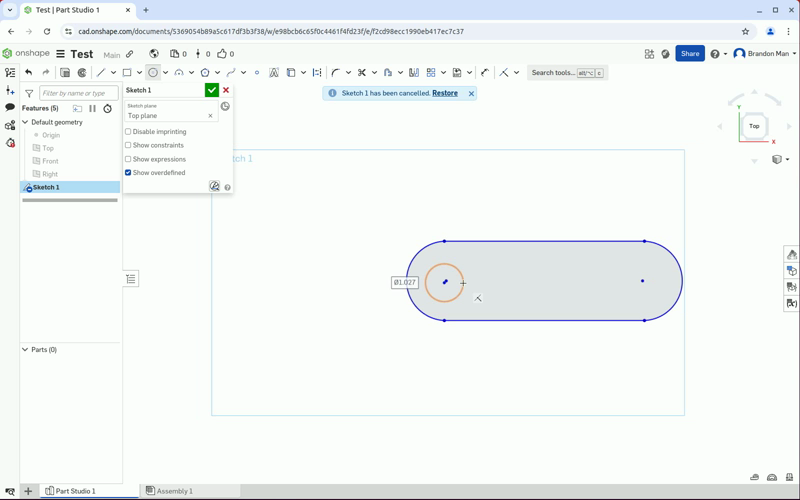
scroll(-6)
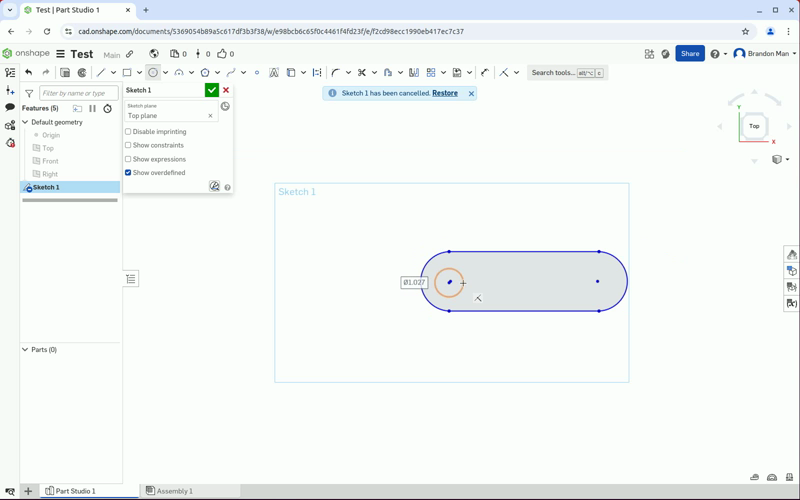
scroll(-6)
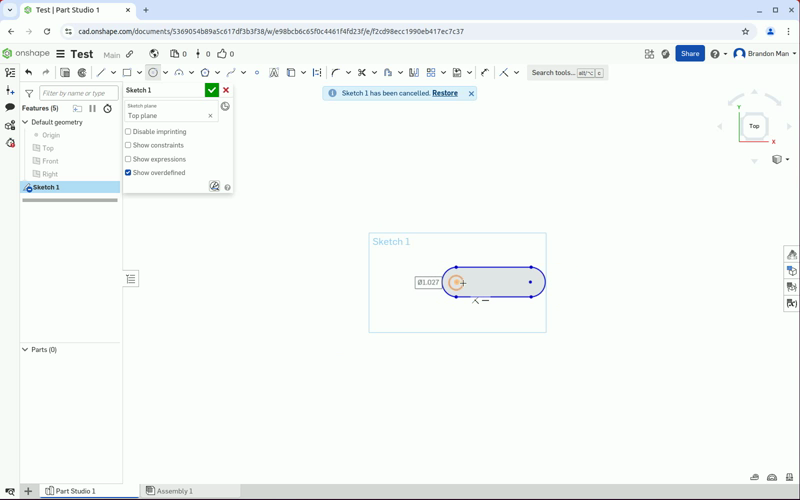
scroll(-6)
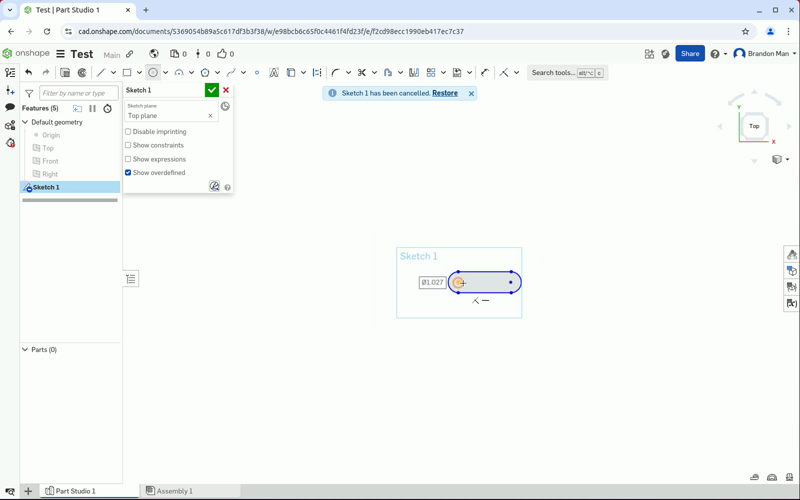
scroll(-6)
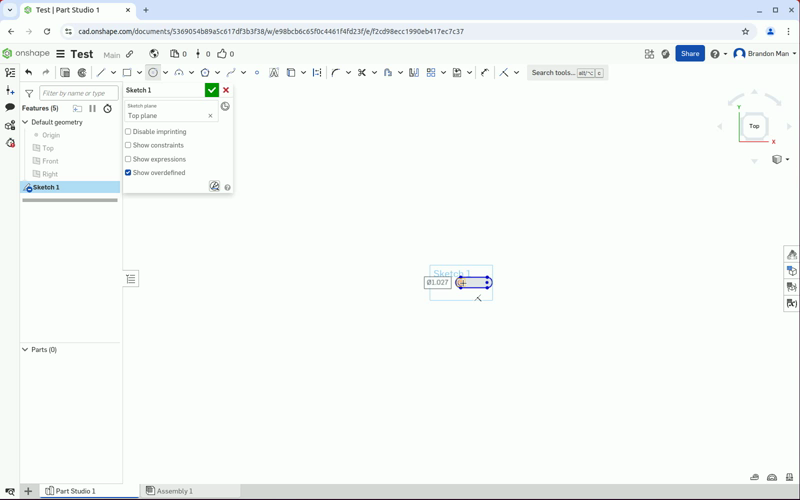
key(esc)
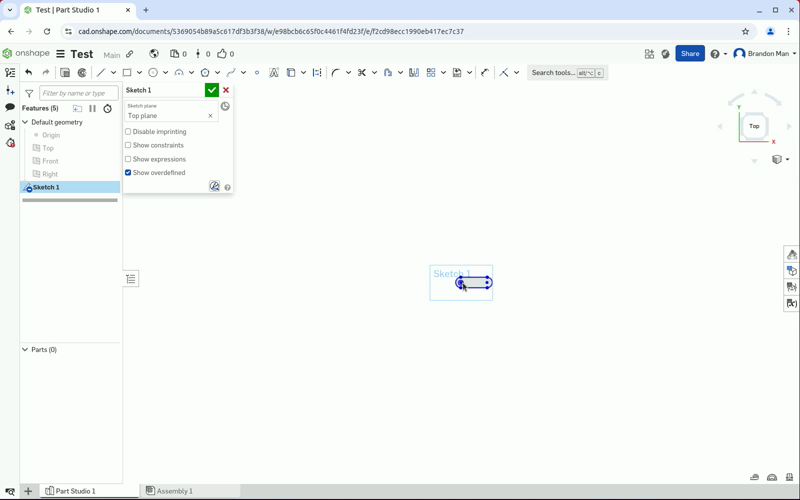
key(c)
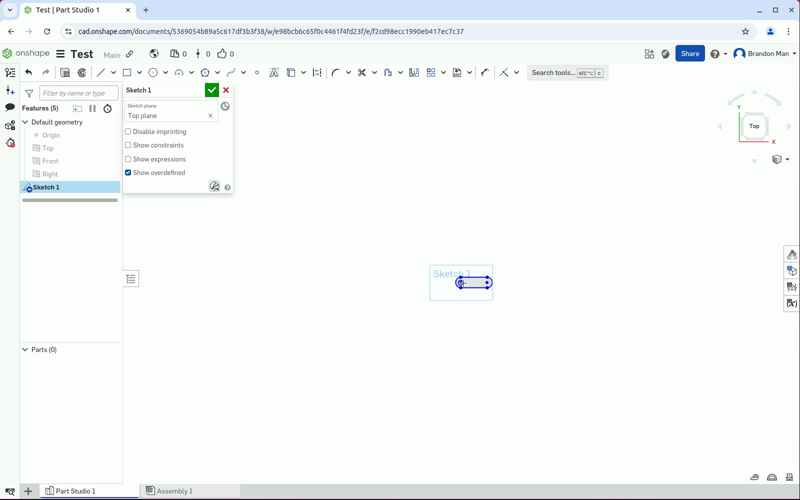
key_down(shift)
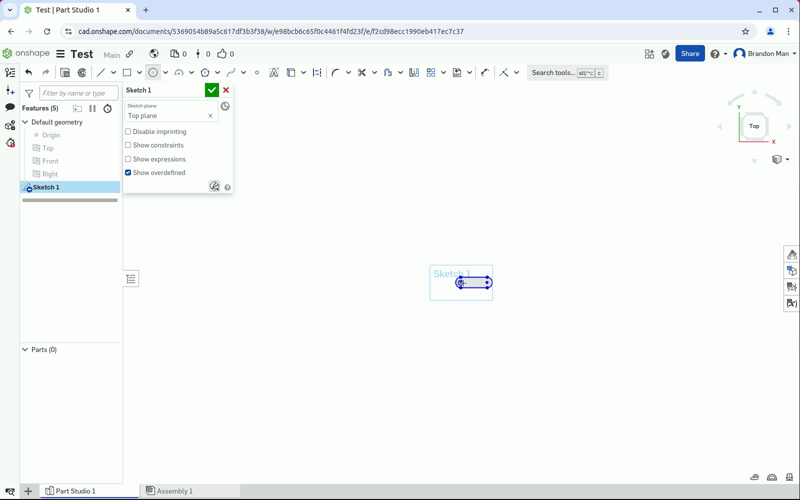
mouse_move(487, 282)
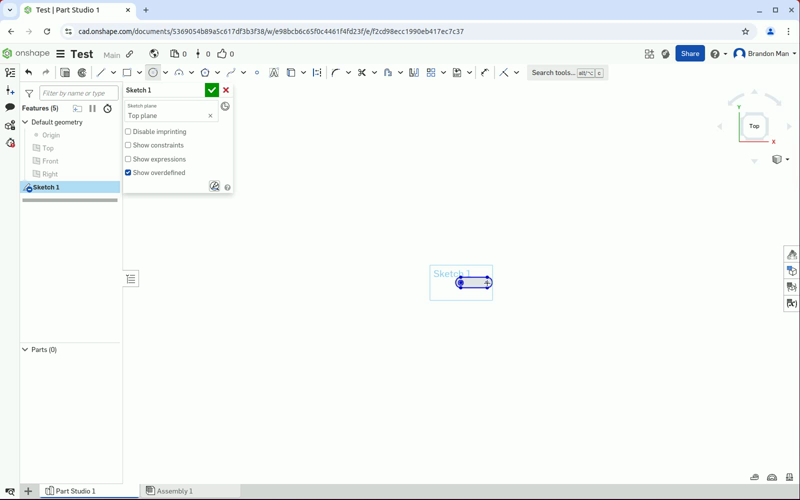
click(487, 282)
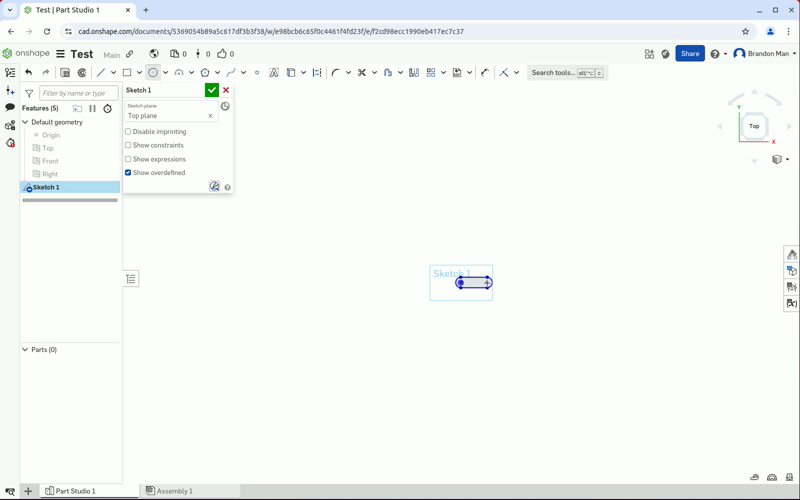
key_up(shift)
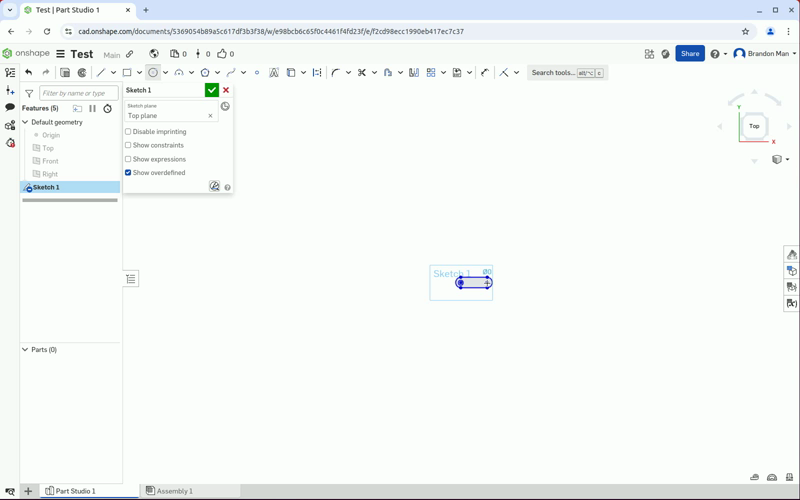
mouse_move(489, 282)
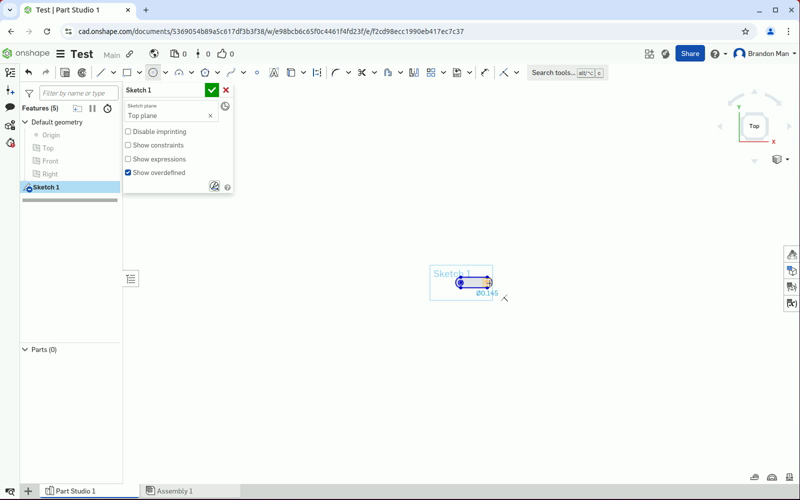
scroll(6)
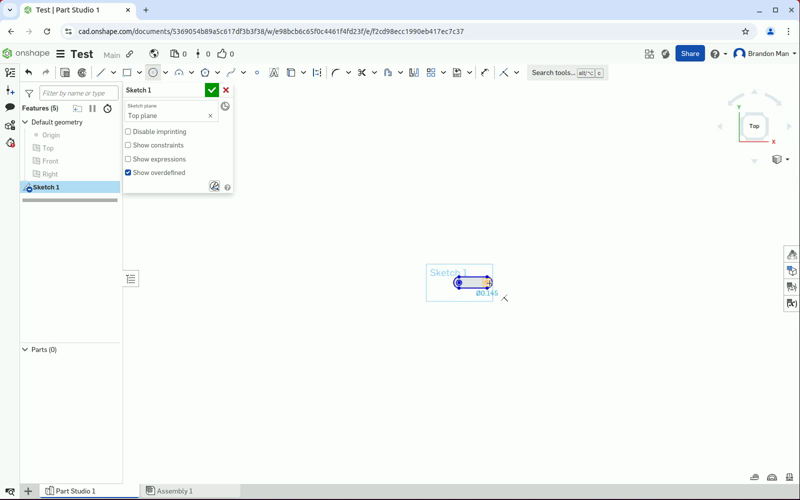
scroll(6)
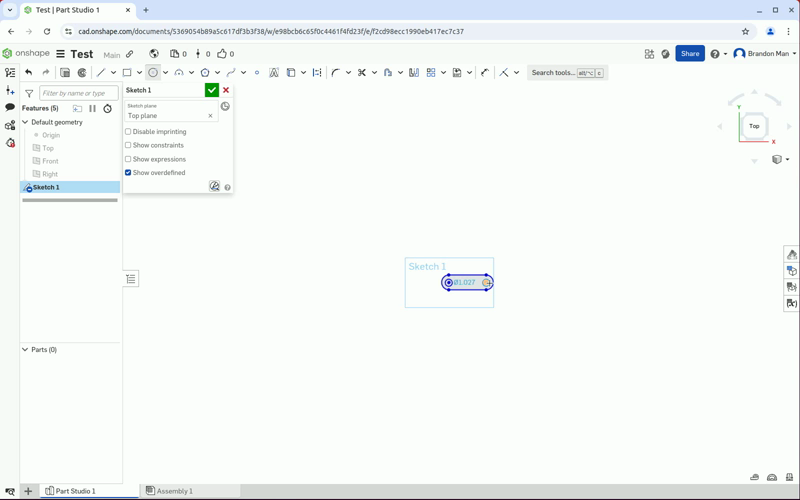
scroll(6)
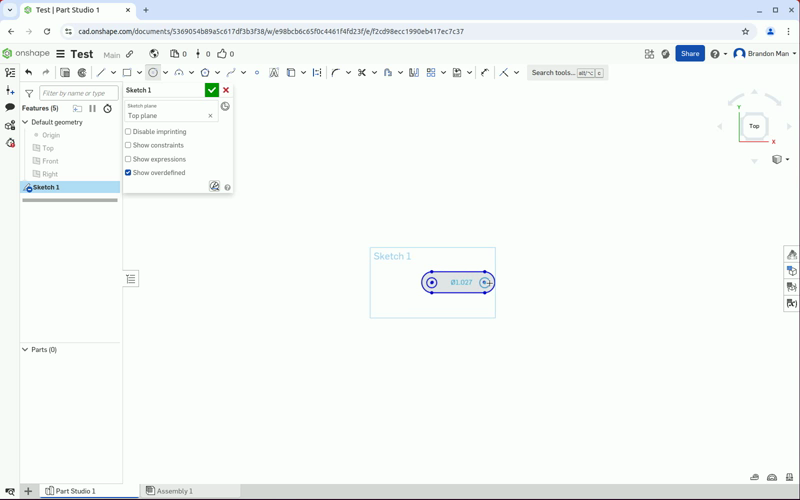
scroll(6)
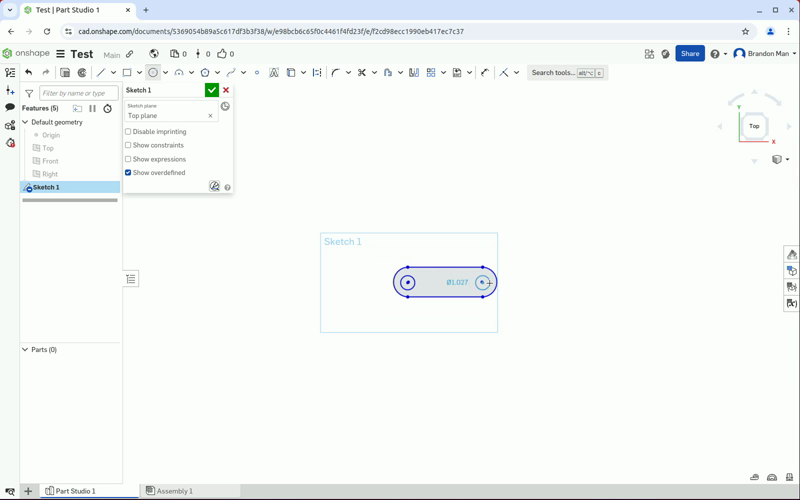
scroll(6)
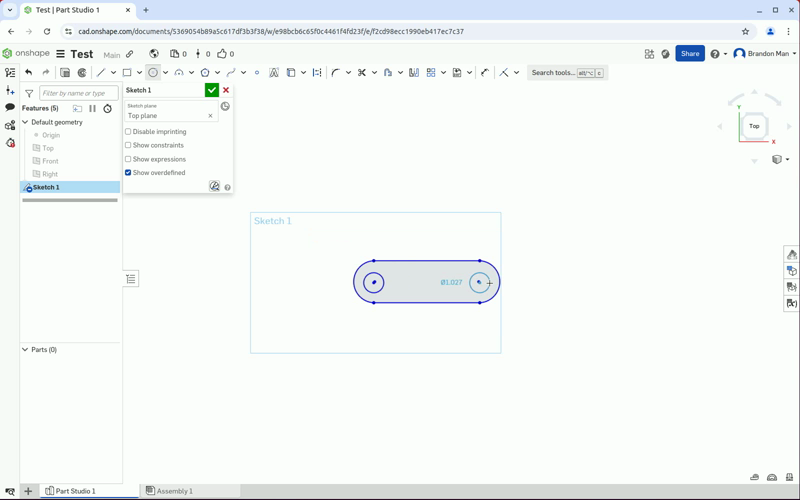
scroll(6)
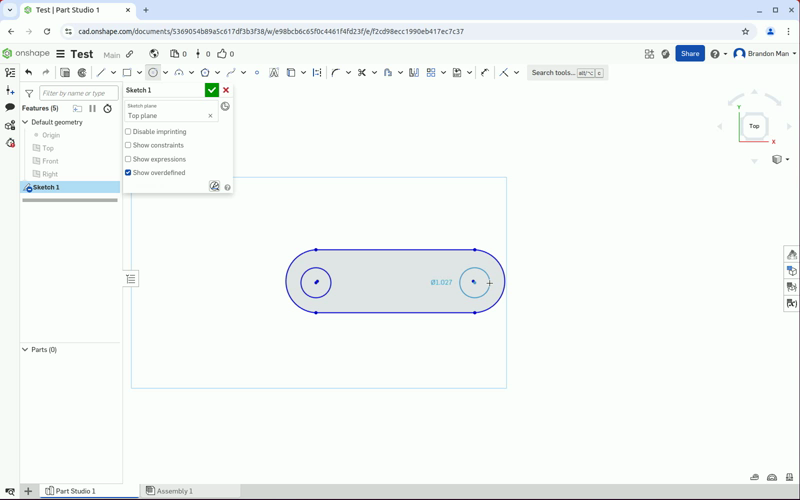
scroll(6)
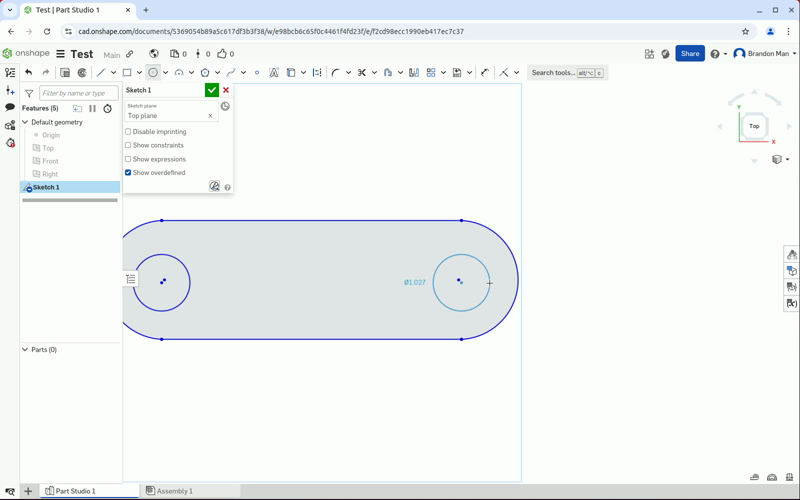
click(489, 282)
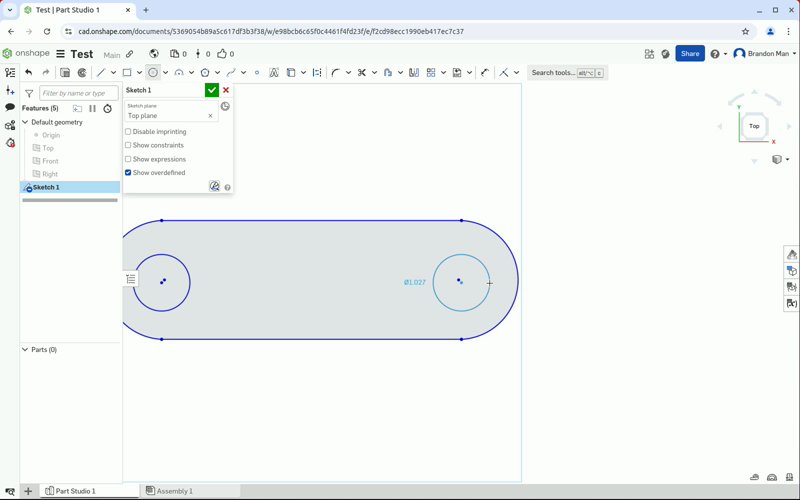
scroll(-6)
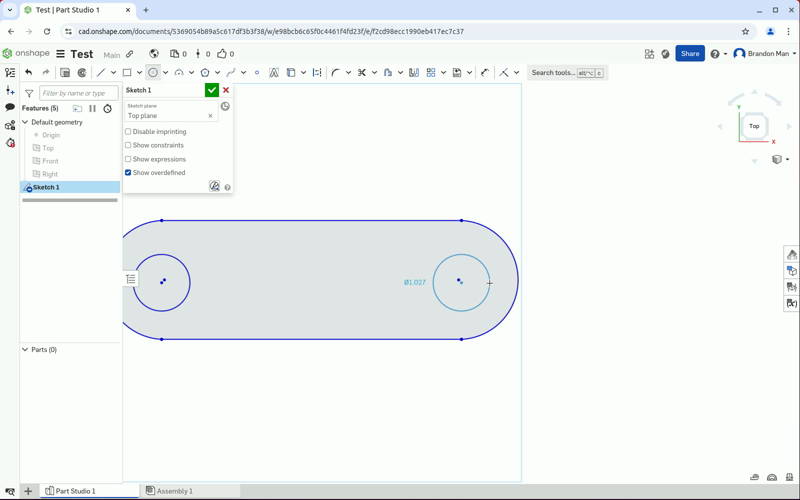
scroll(-6)
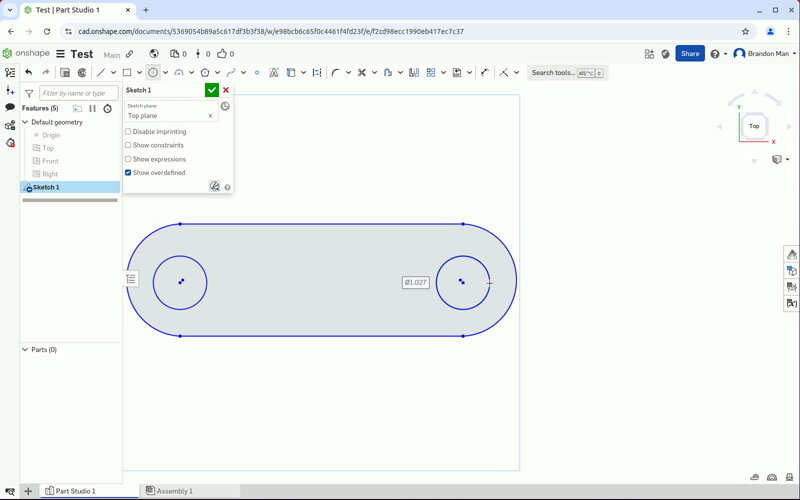
scroll(-6)
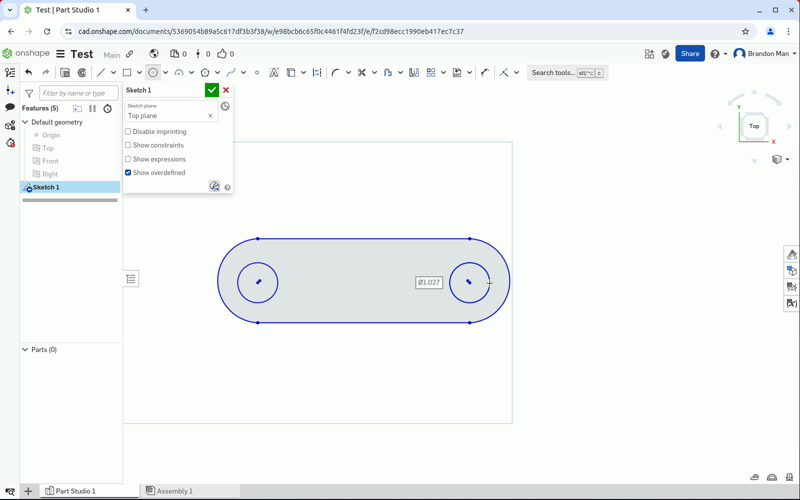
scroll(-6)
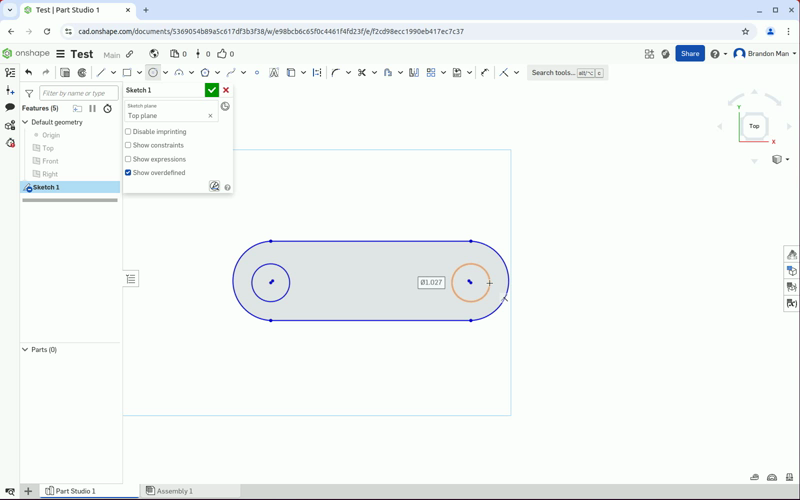
scroll(-6)
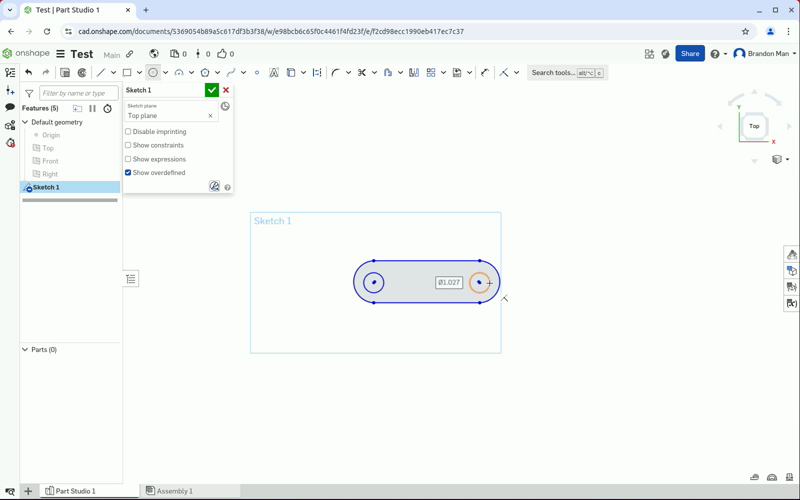
scroll(-6)
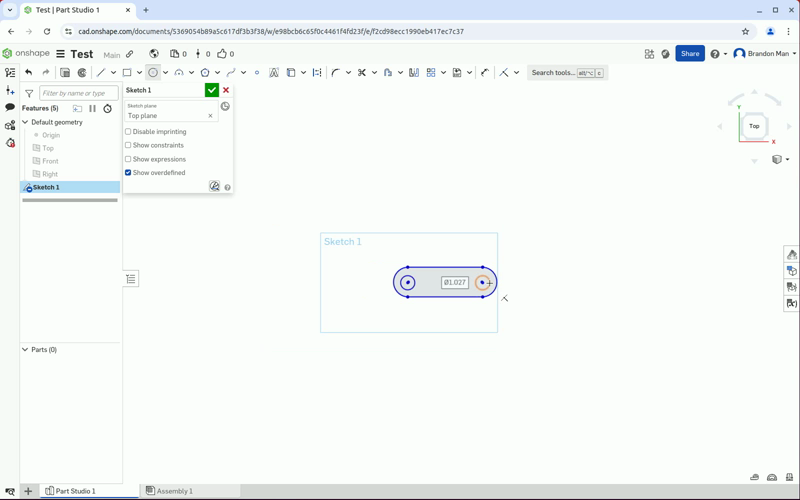
scroll(-6)
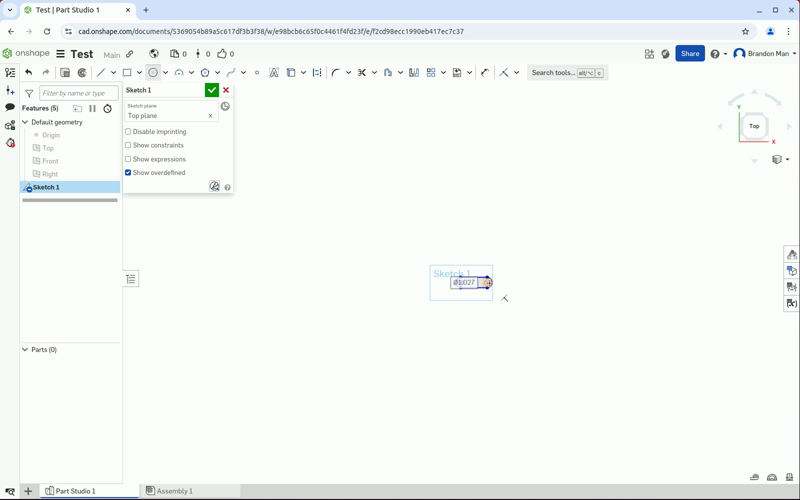
key(esc)
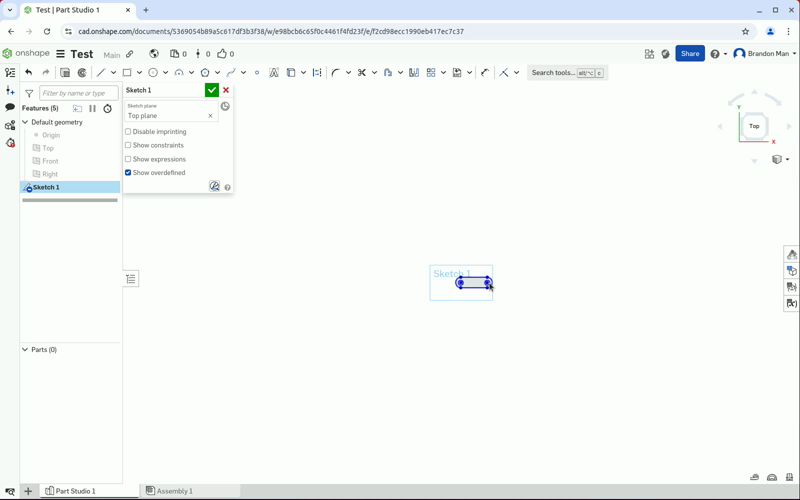
mouse_move(490, 280)
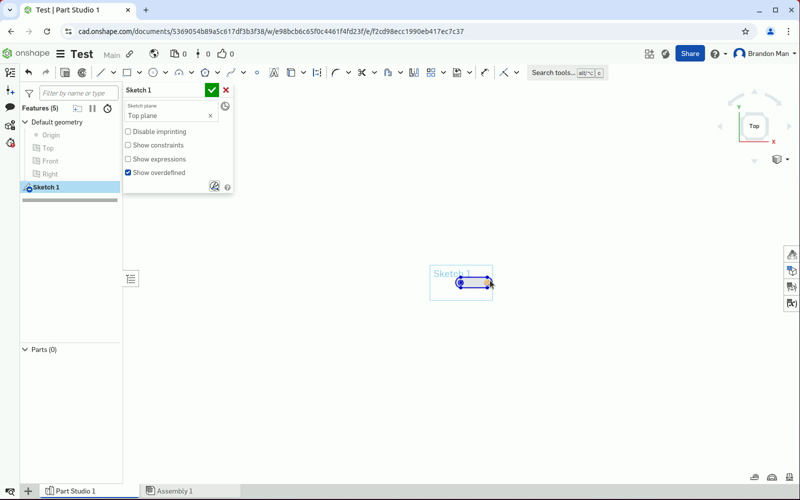
scroll(6)
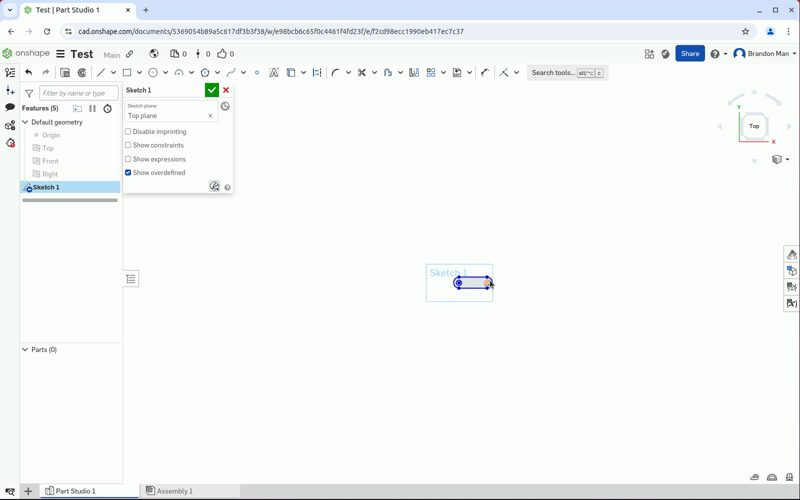
scroll(6)
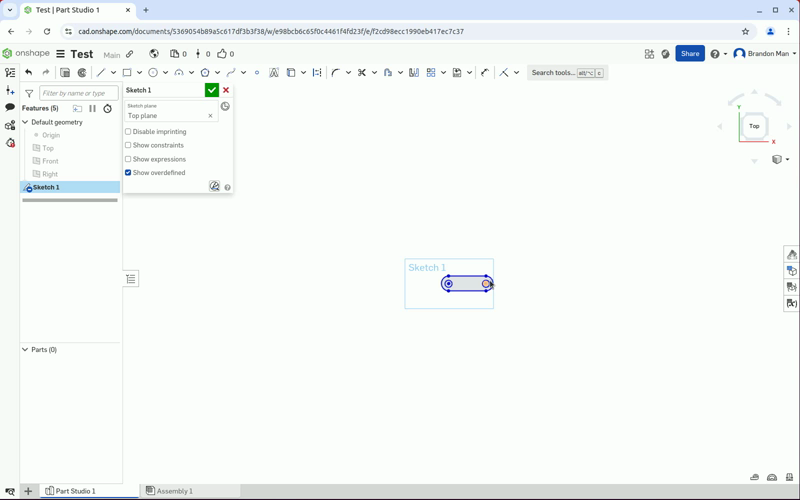
scroll(6)
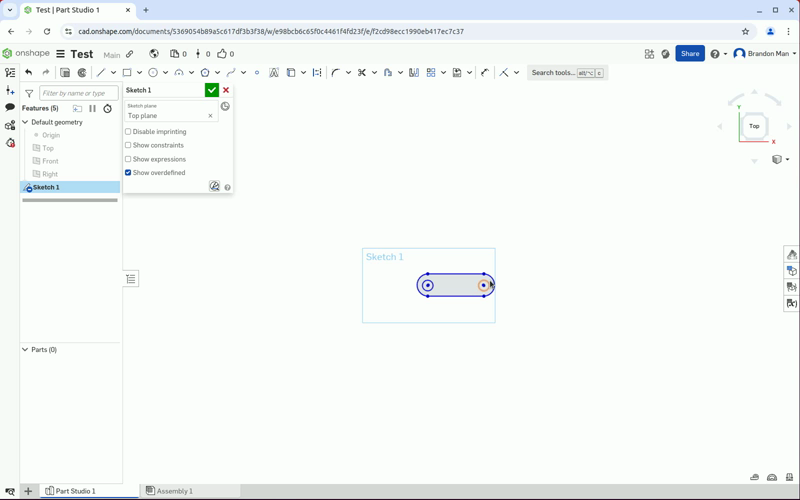
scroll(6)
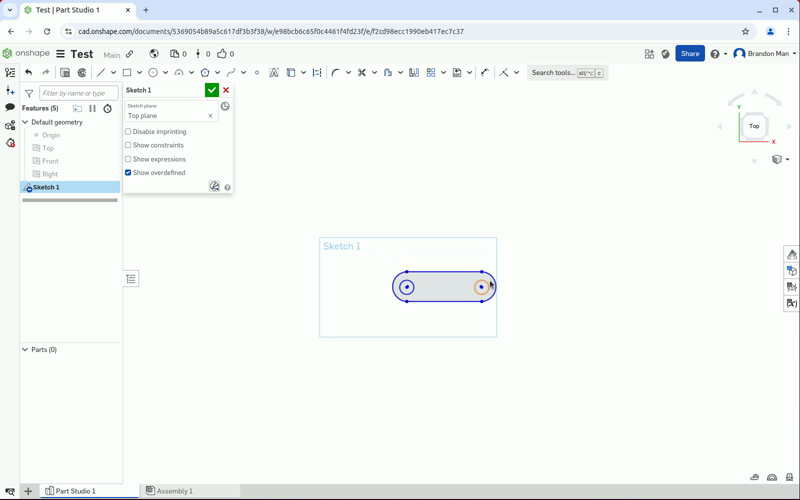
scroll(6)
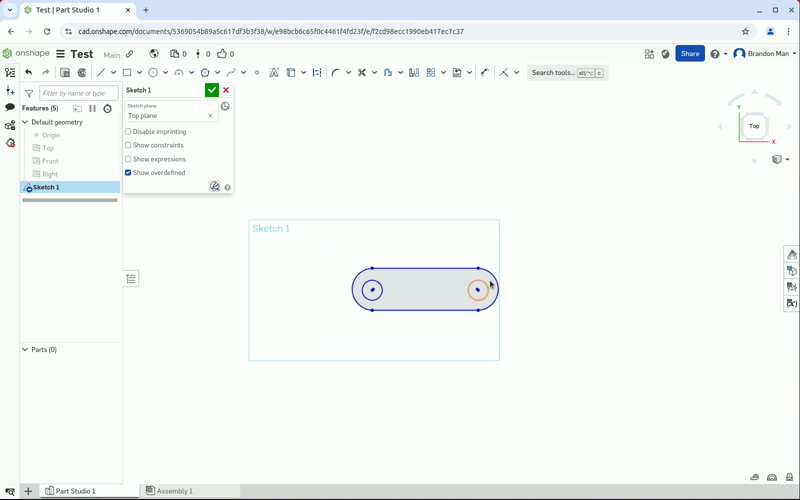
scroll(6)
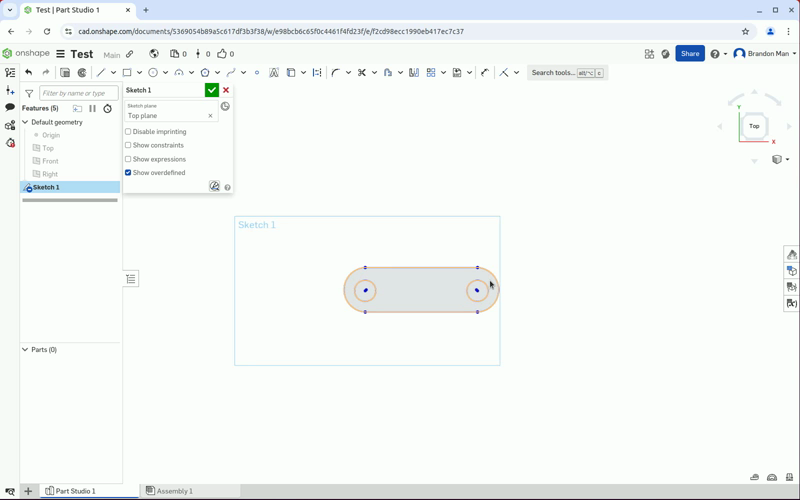
scroll(6)
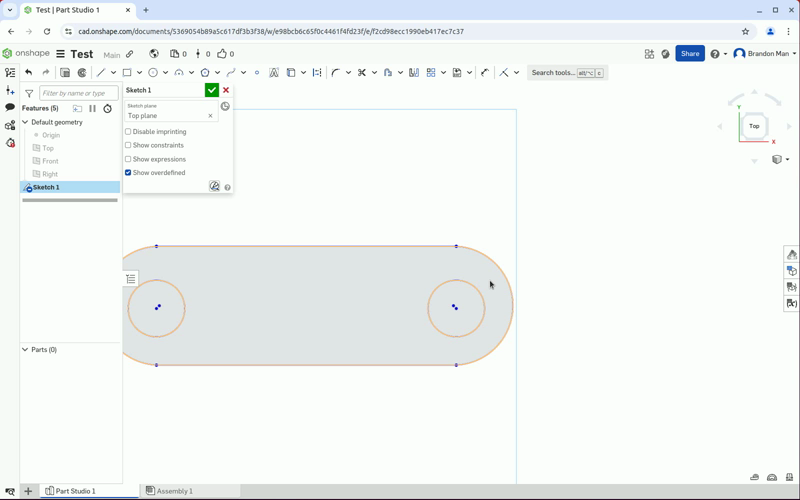
click(490, 280)
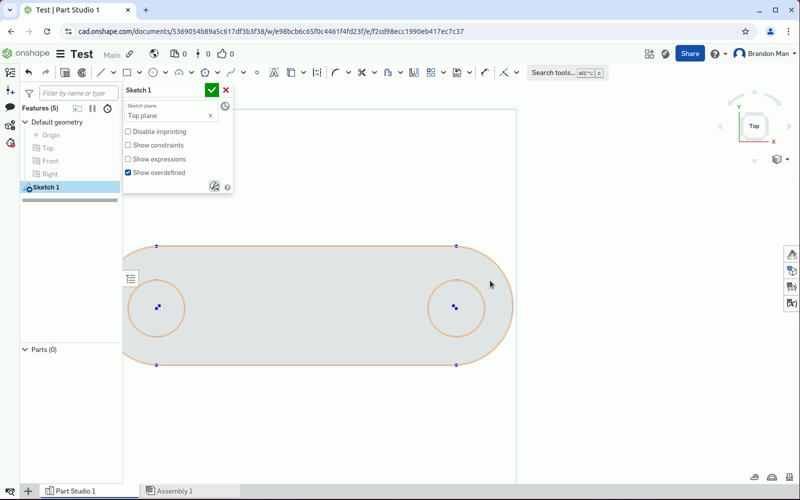
scroll(-6)
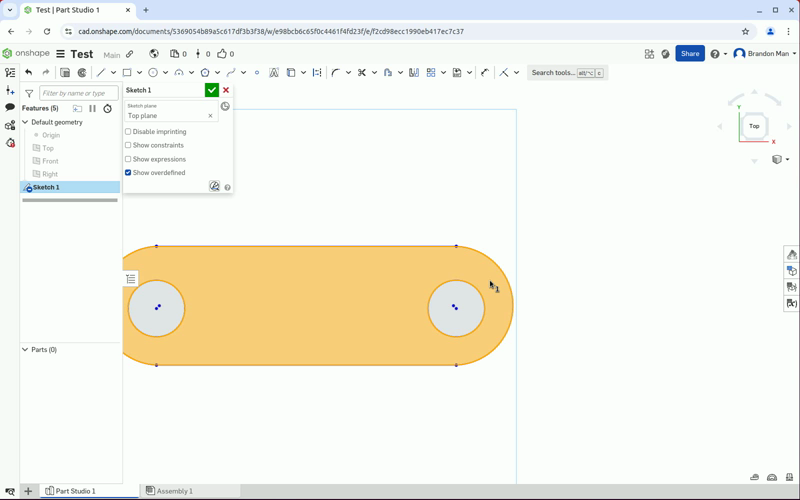
scroll(-6)
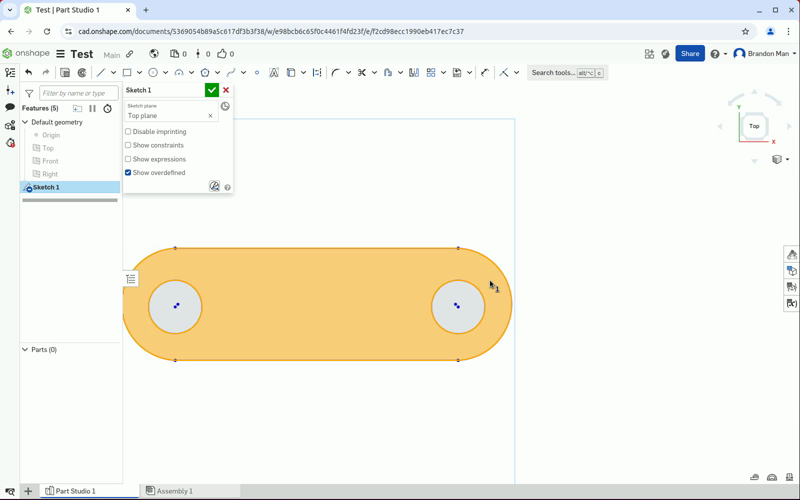
scroll(-6)
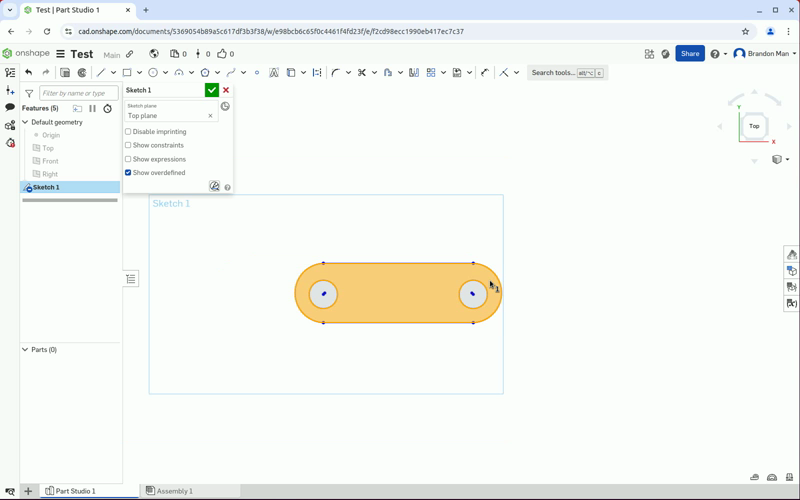
scroll(-6)
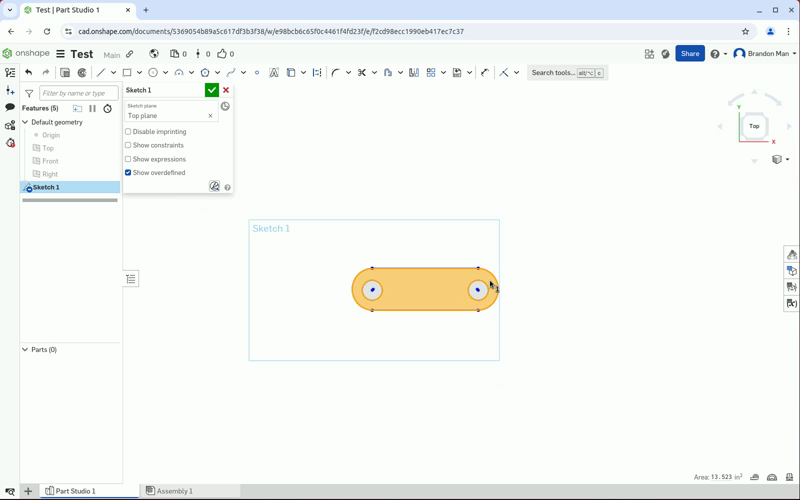
scroll(-6)
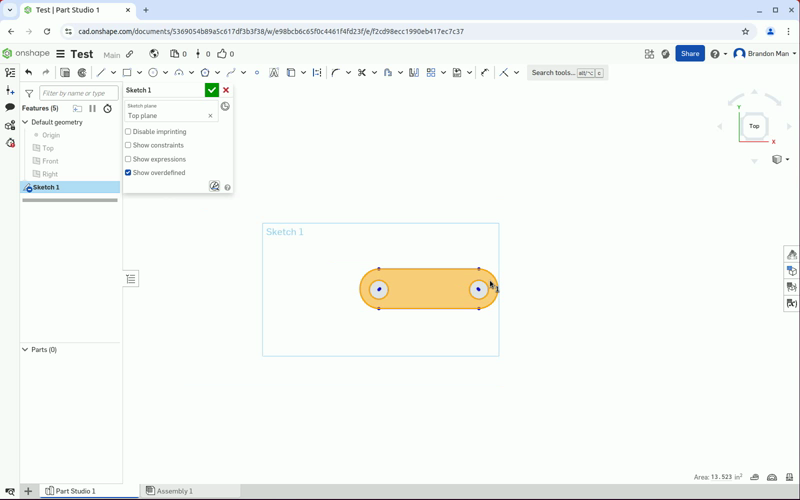
scroll(-6)
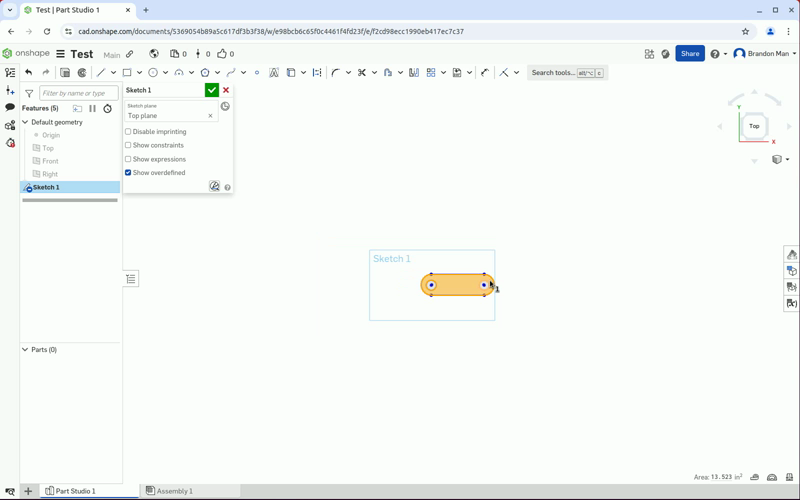
scroll(-6)
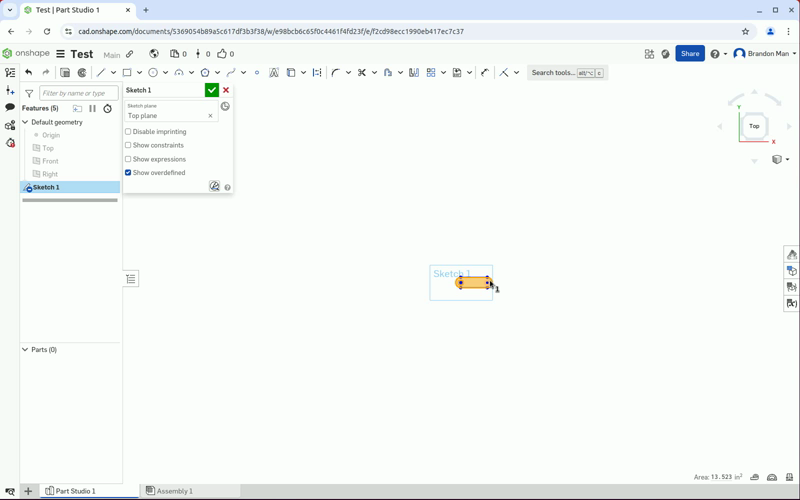
mouse_move(73, 352)
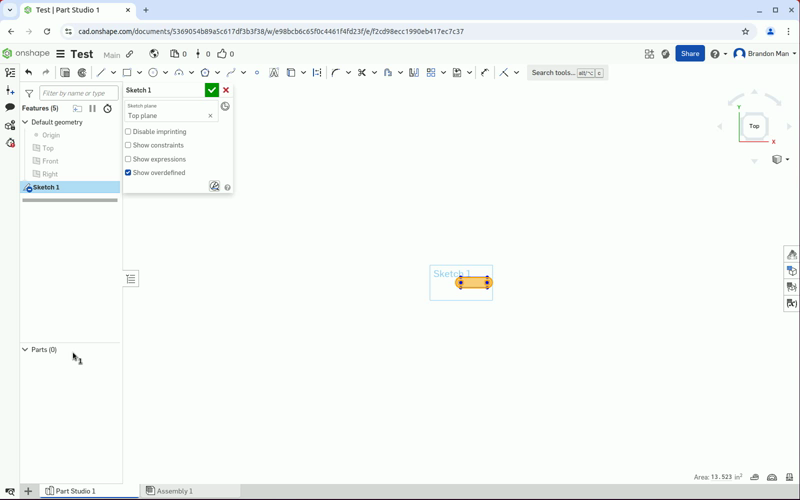
key(shift+y)
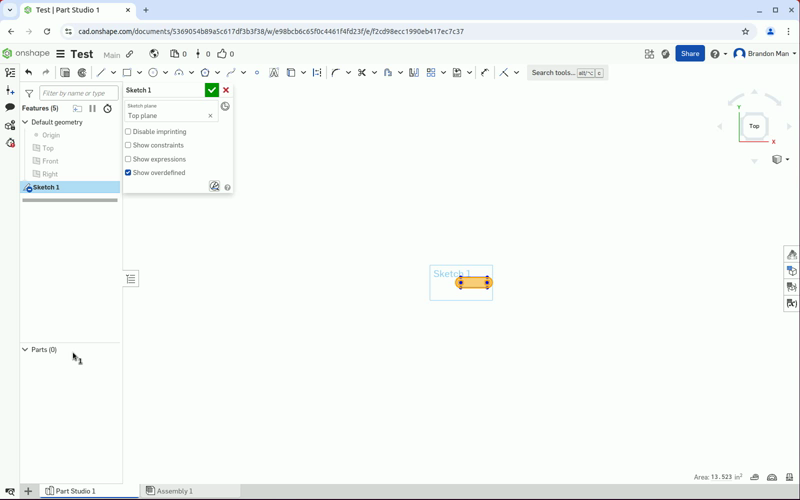
key(shift+e)
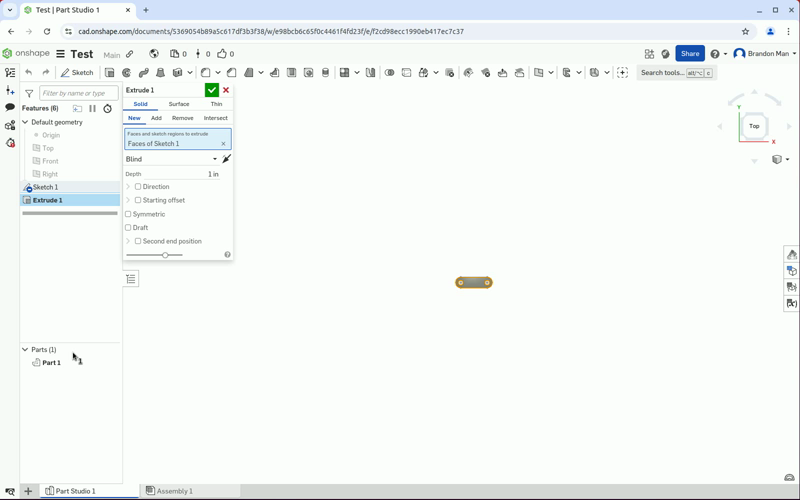
mouse_move(143, 106)
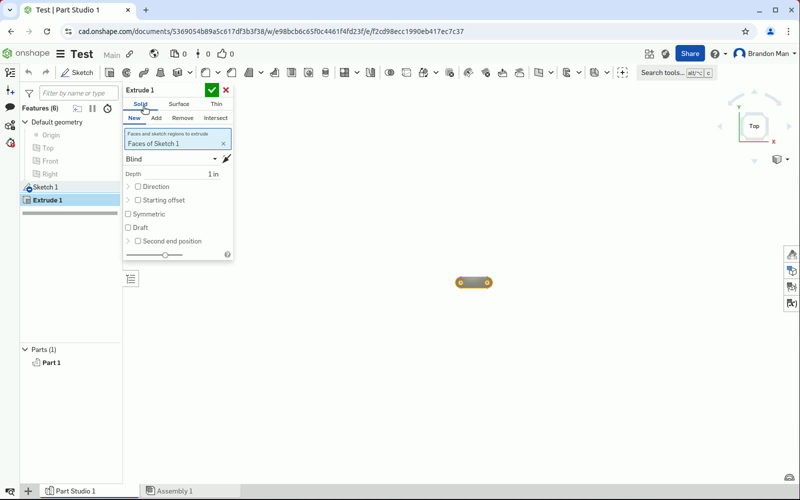
click(143, 106)
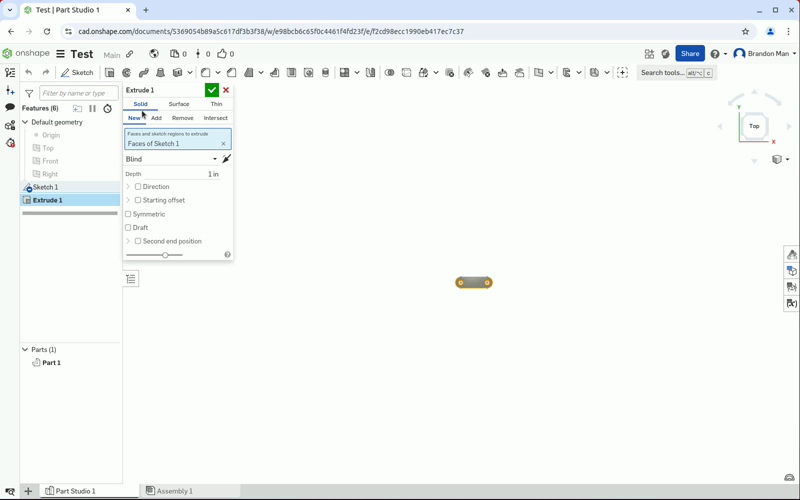
mouse_move(137, 120)
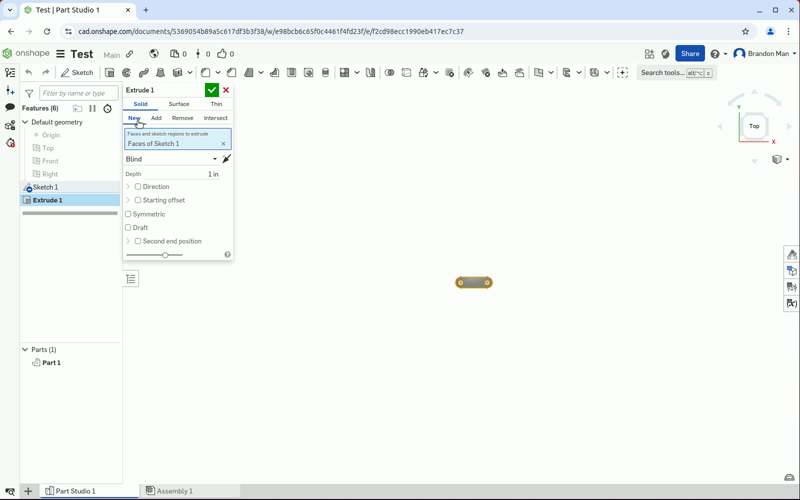
click(137, 120)
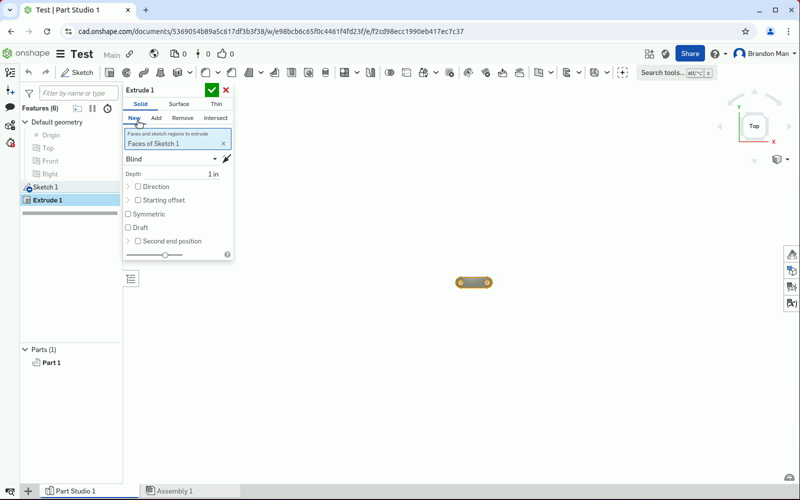
key(tab, 4)
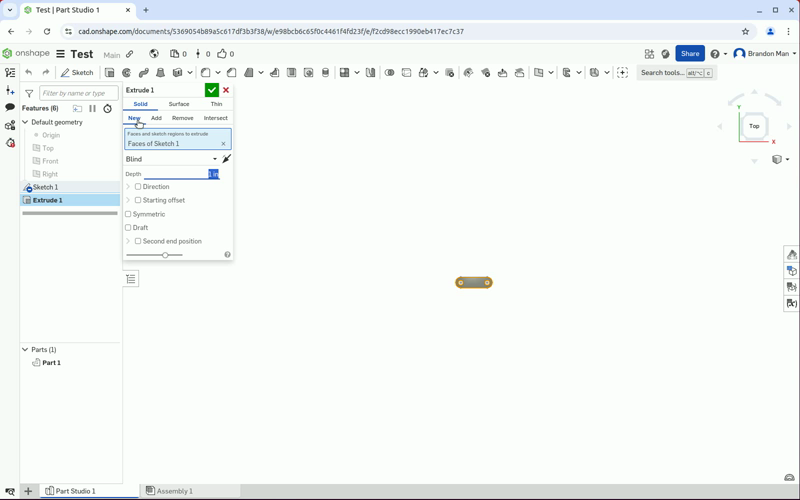
text(0.963)
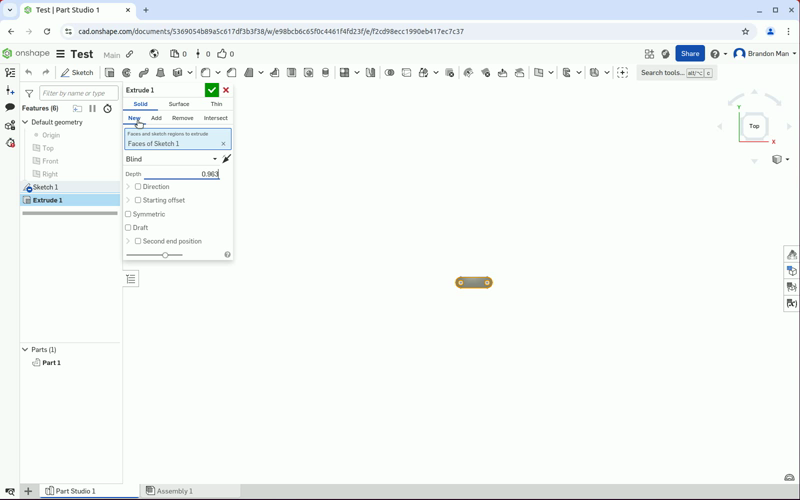
key(enter)
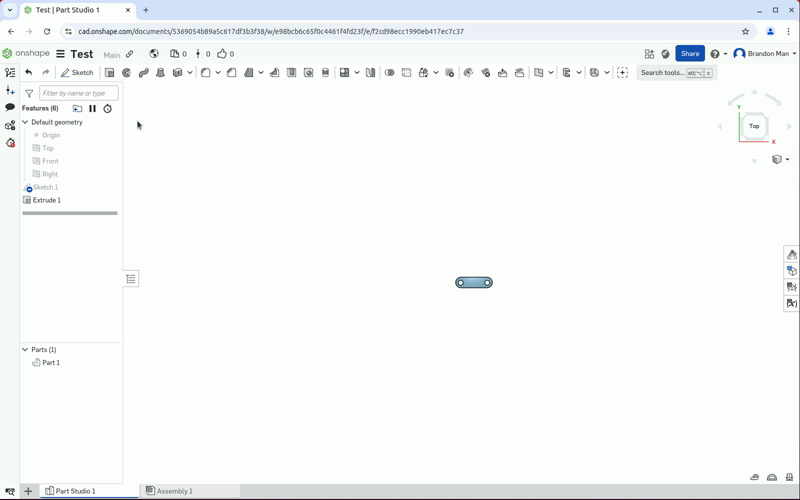
key(shift+h)
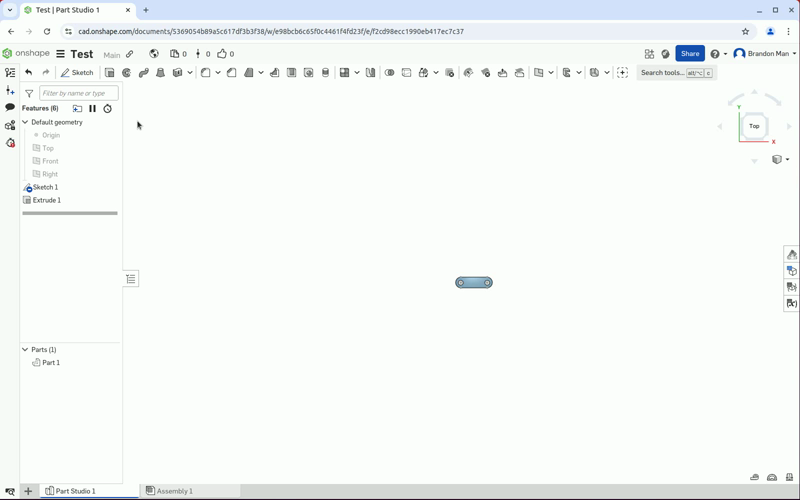
key(shift+h)
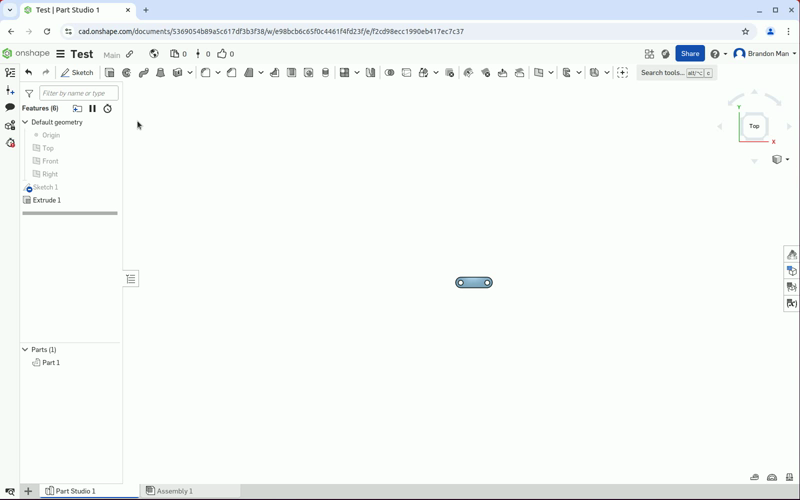
mouse_move(73, 189)
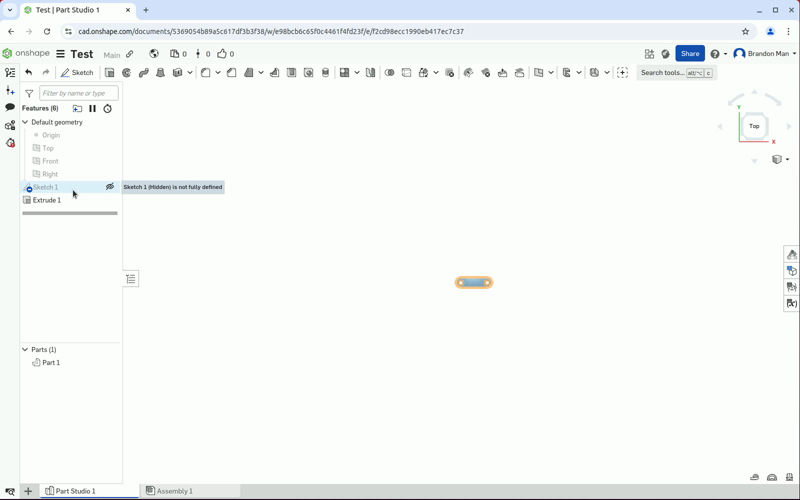
click(73, 189)
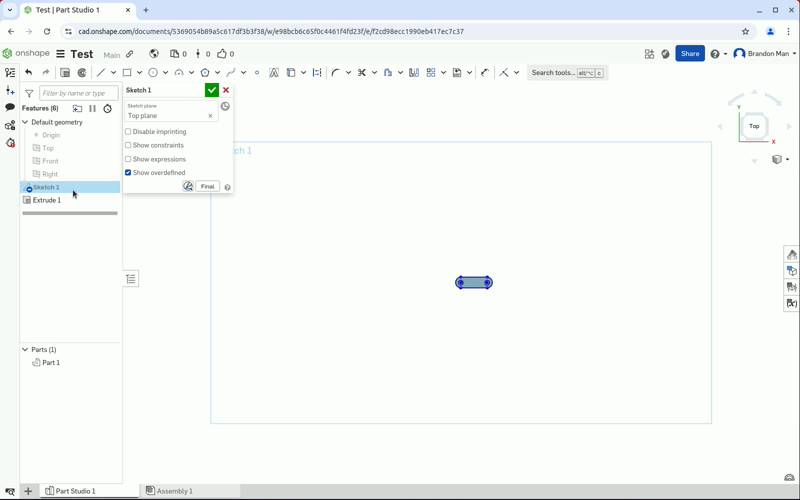
mouse_move(229, 92)
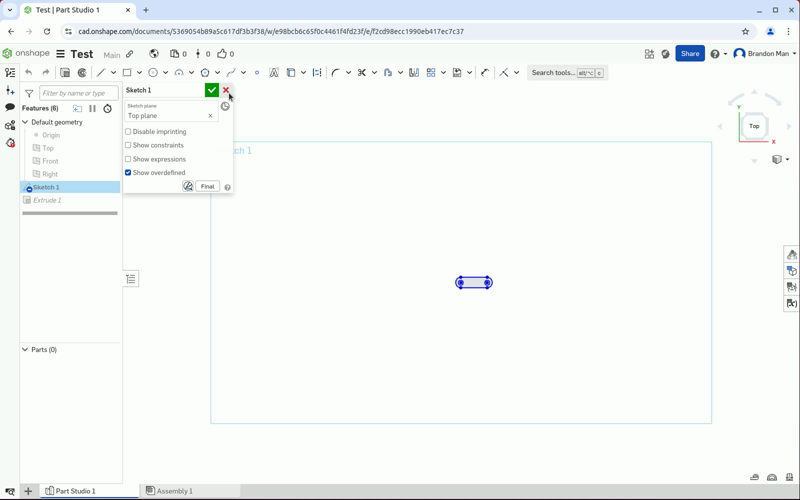
click(229, 92)
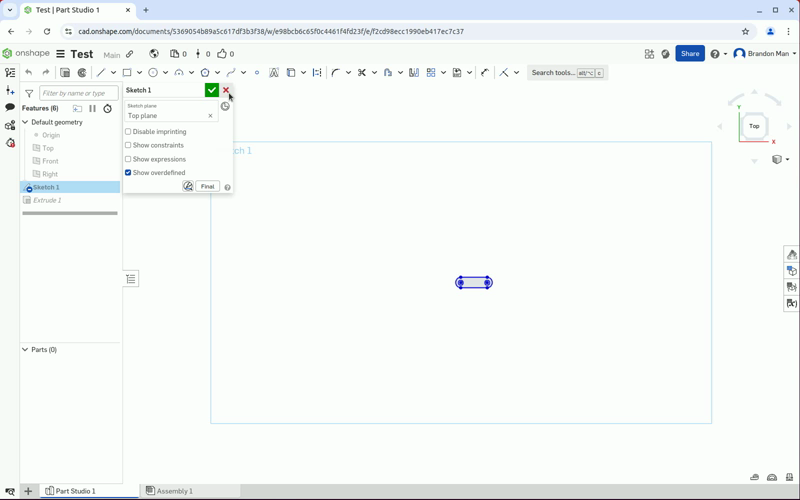
key(shift+s)
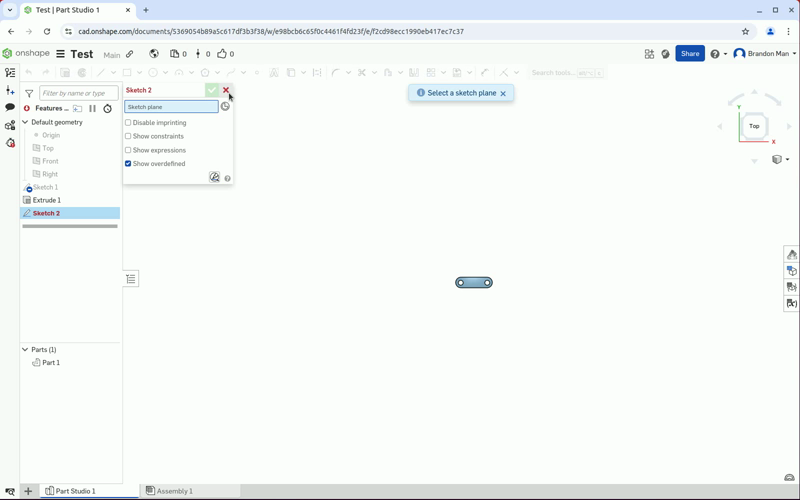
mouse_move(73, 150)
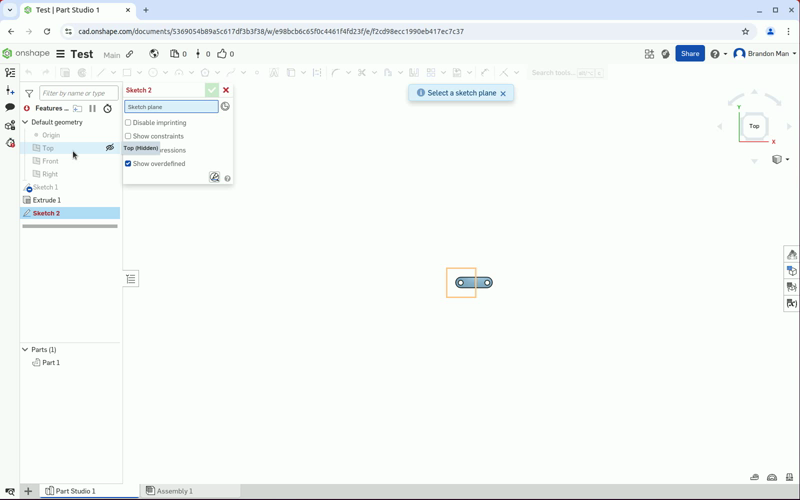
click(73, 150)
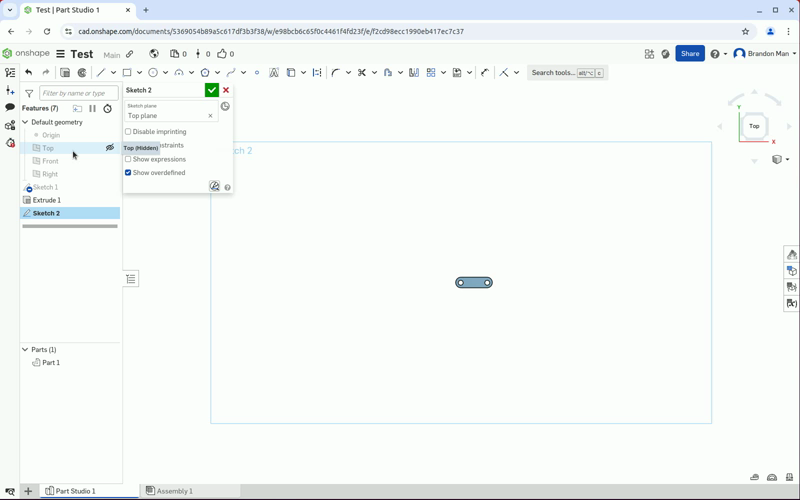
mouse_move(73, 352)
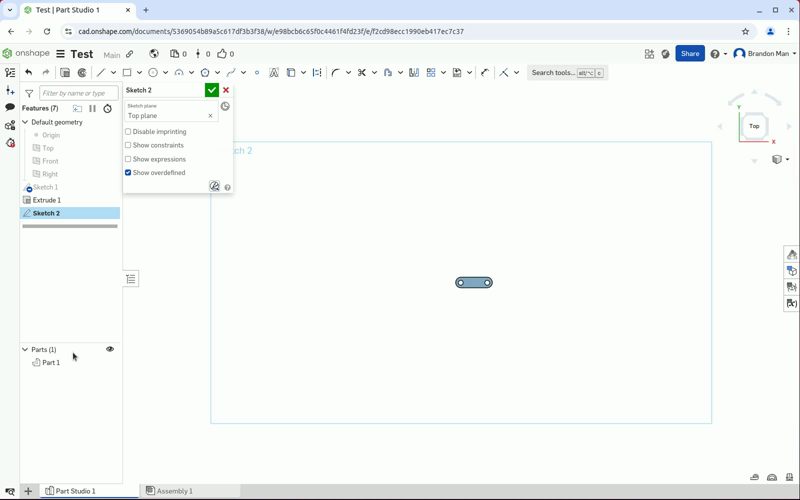
key(y)
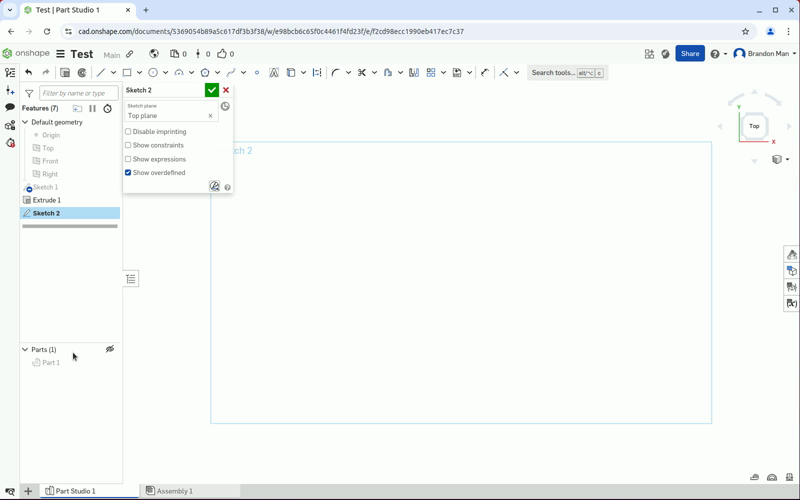
key(c)
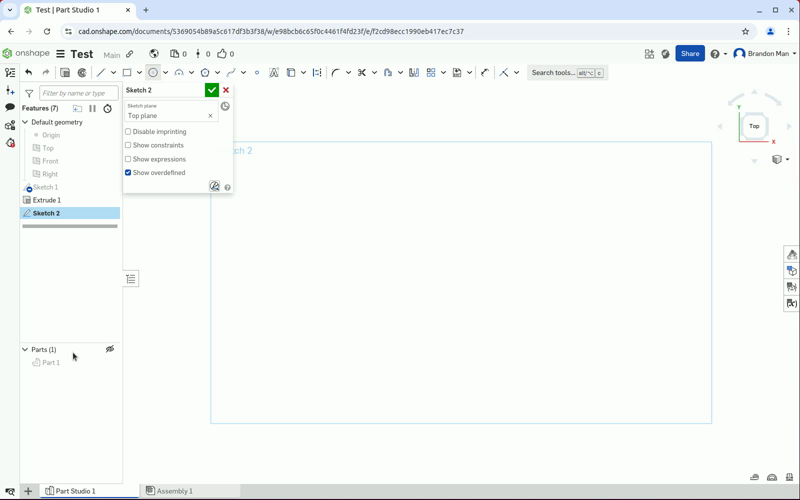
key_down(shift)
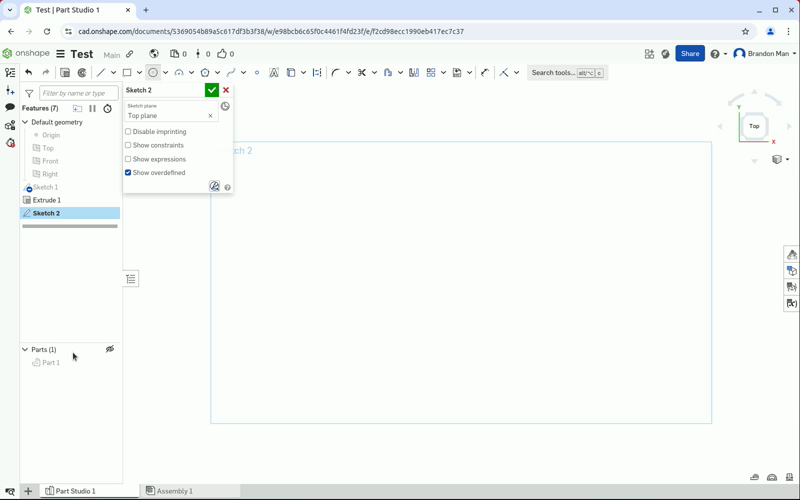
mouse_move(462, 307)
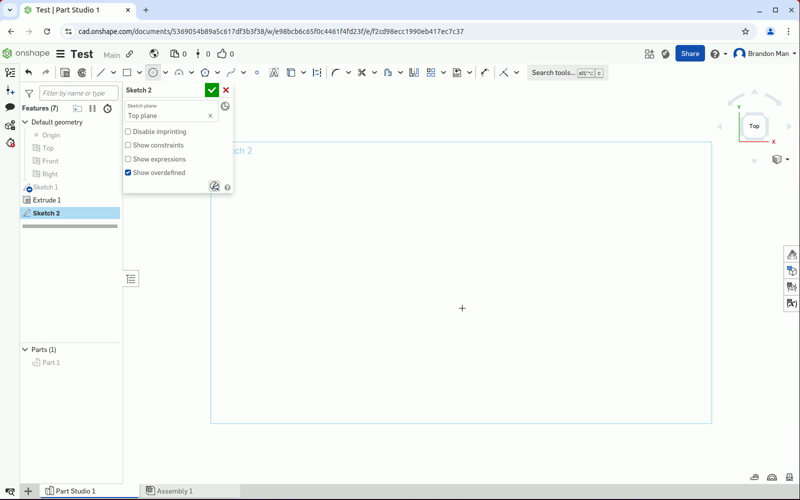
click(462, 307)
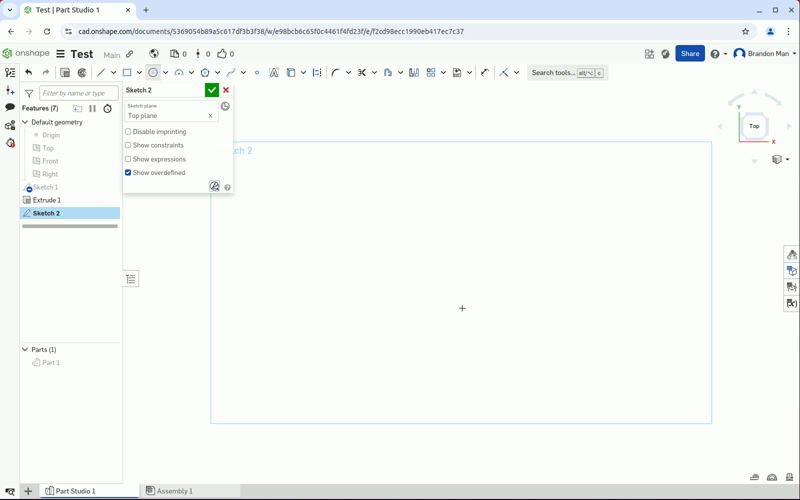
key_up(shift)
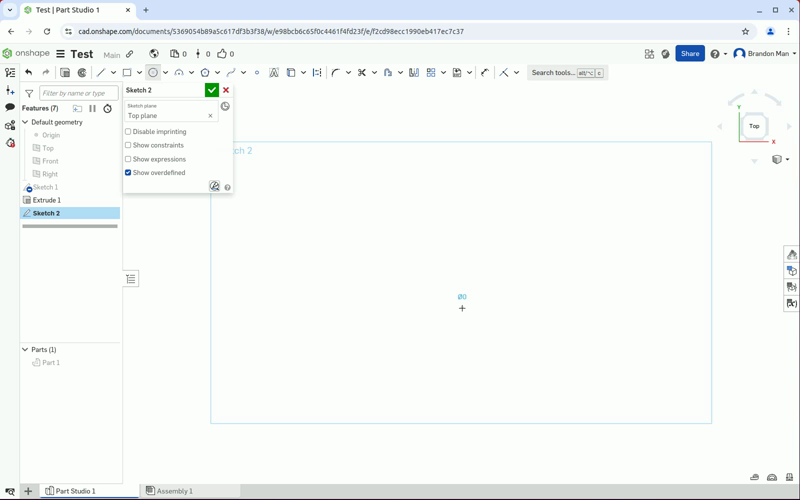
mouse_move(464, 307)
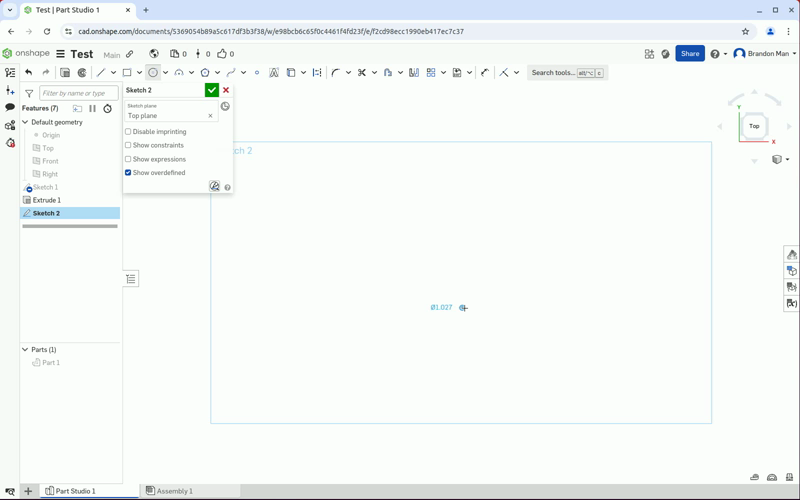
scroll(6)
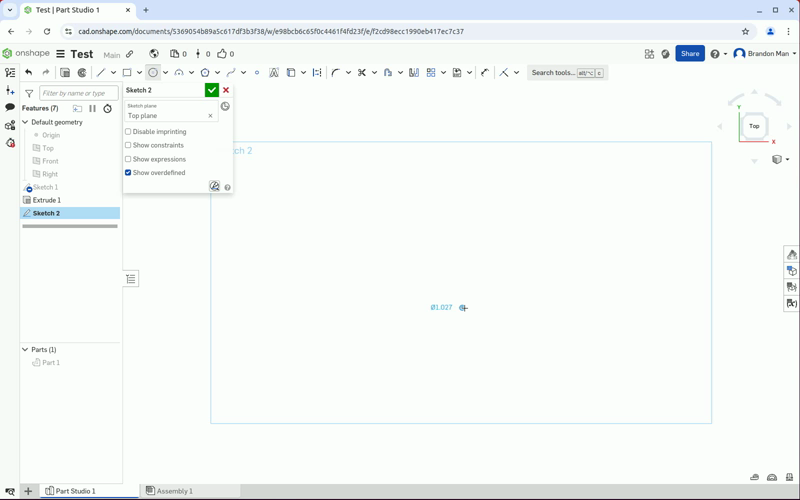
scroll(6)
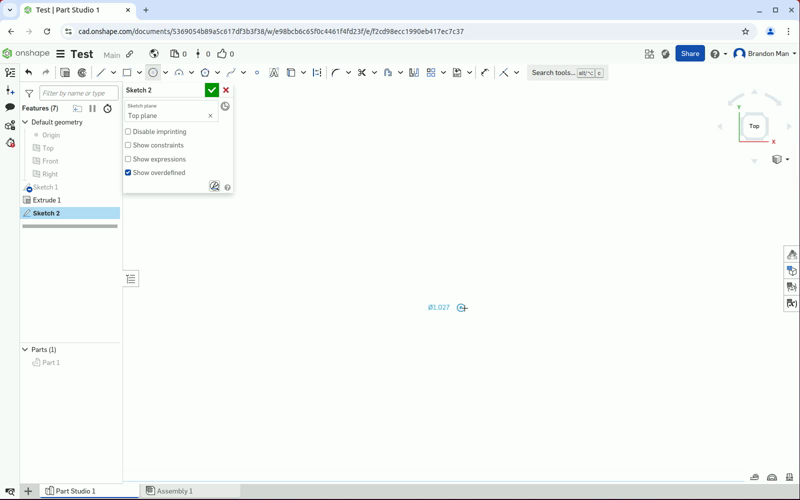
scroll(6)
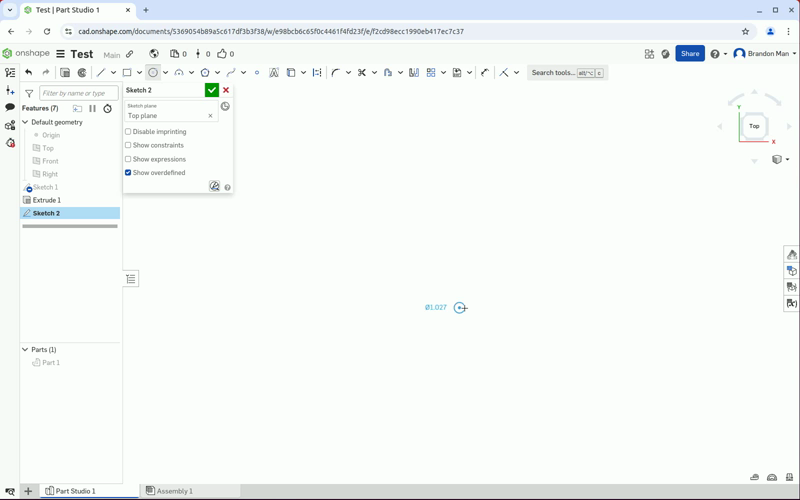
scroll(6)
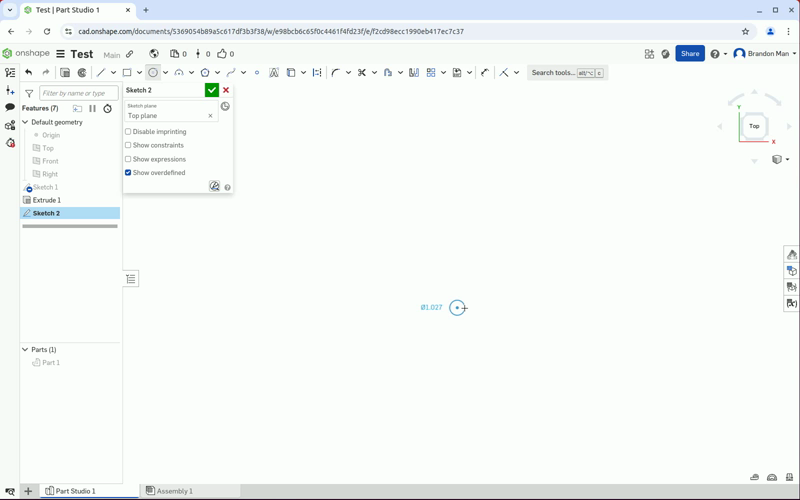
scroll(6)
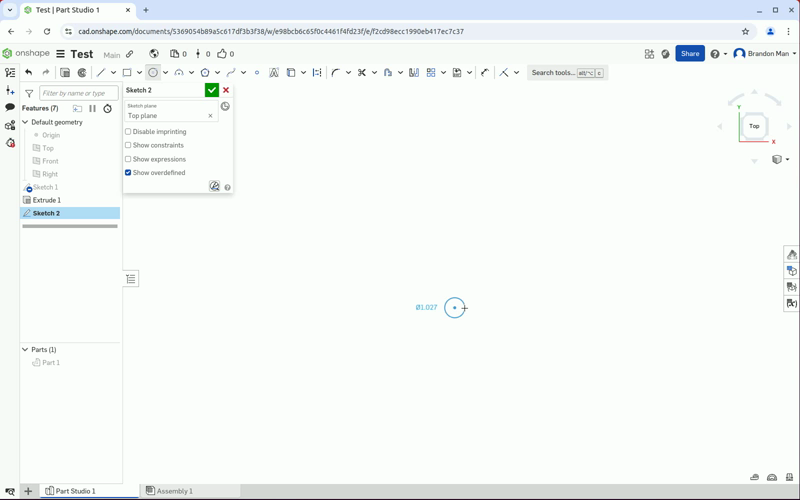
scroll(6)
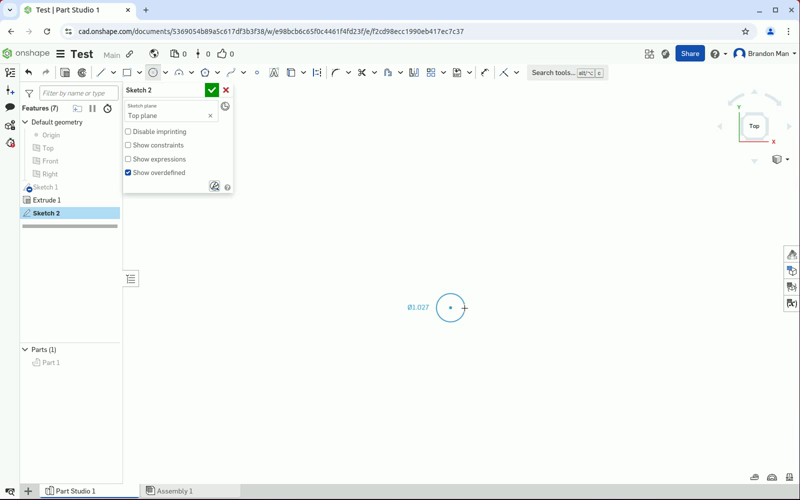
scroll(6)
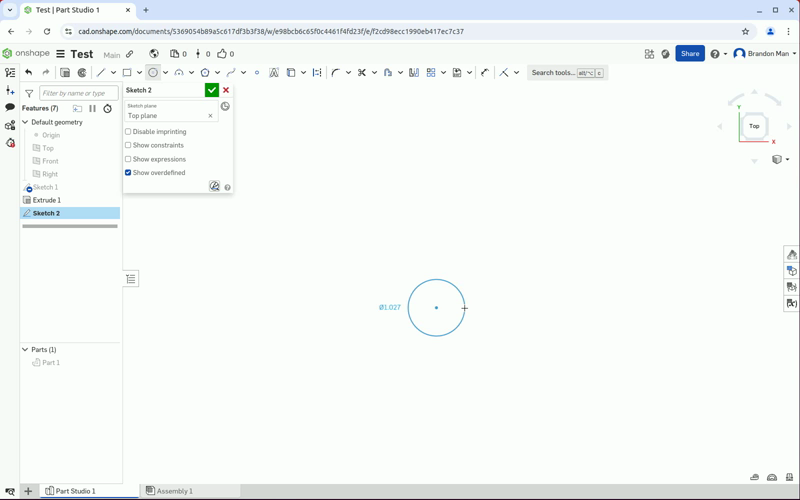
click(464, 307)
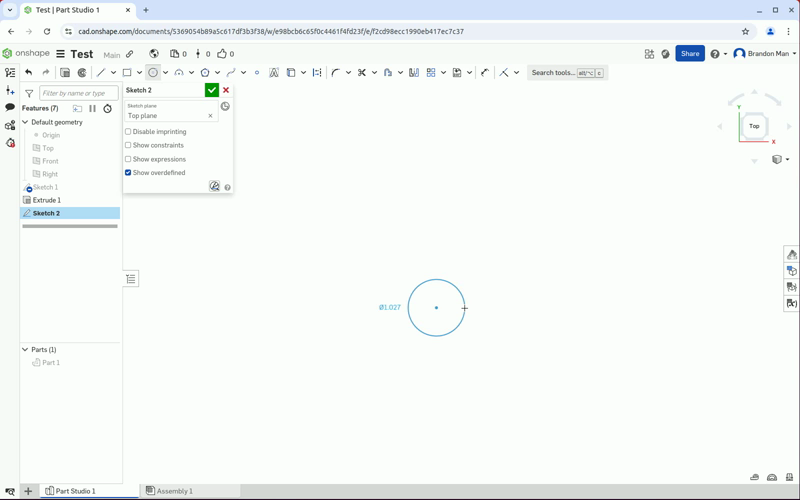
scroll(-6)
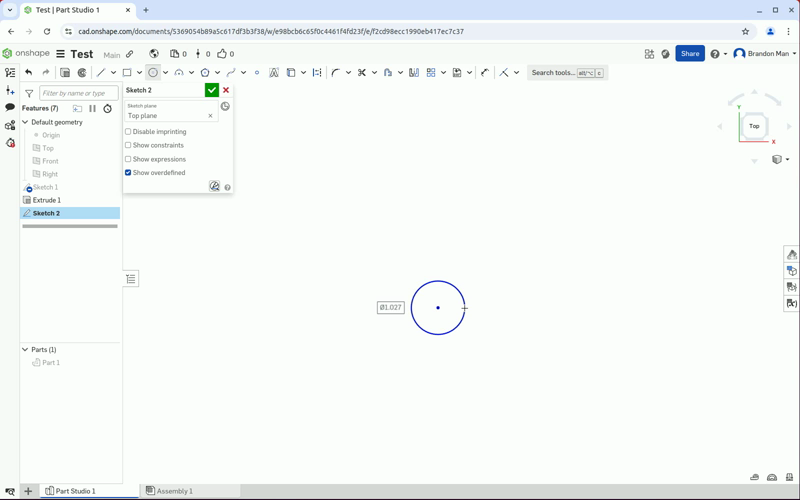
scroll(-6)
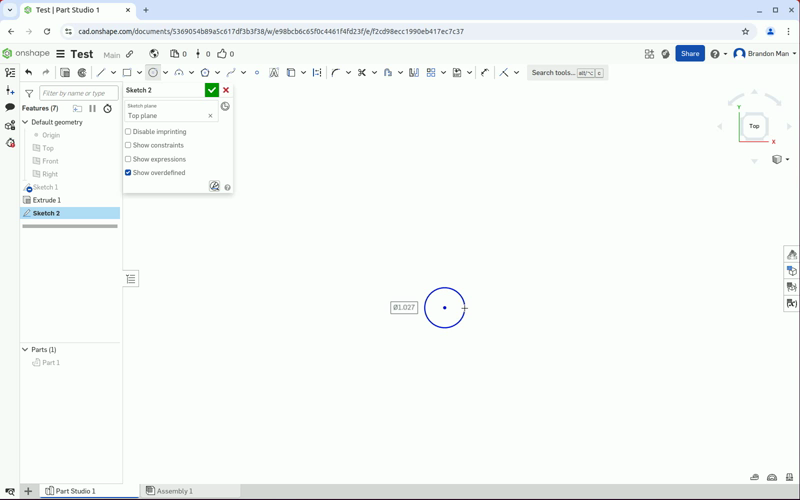
scroll(-6)
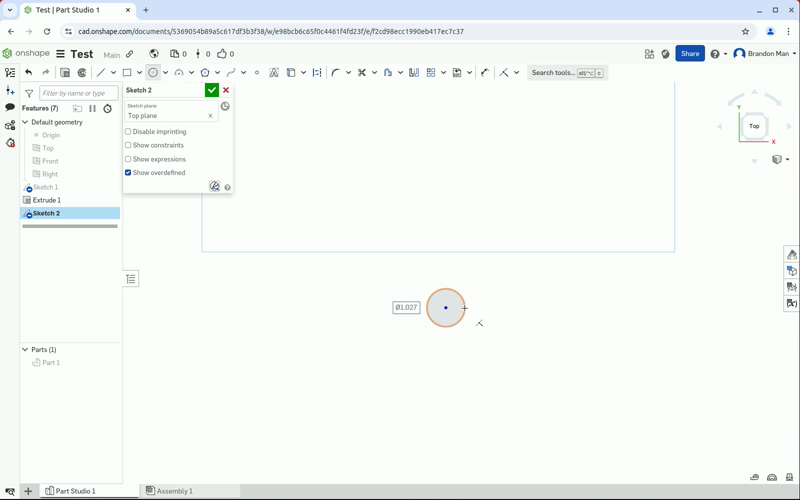
scroll(-6)
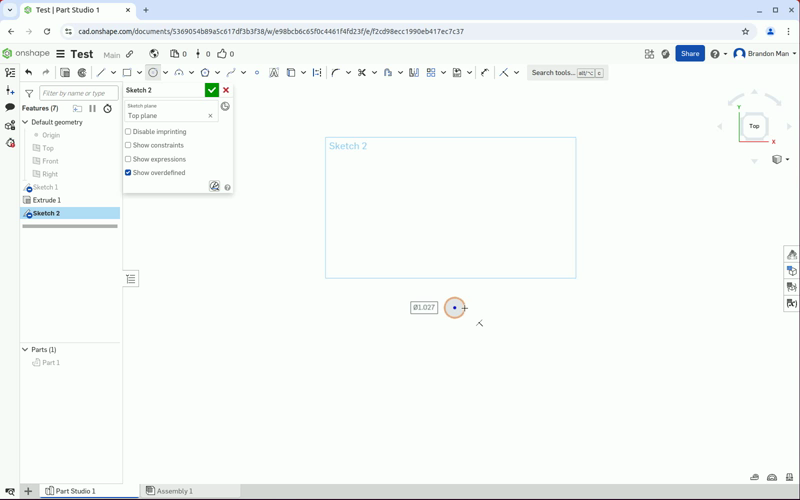
scroll(-6)
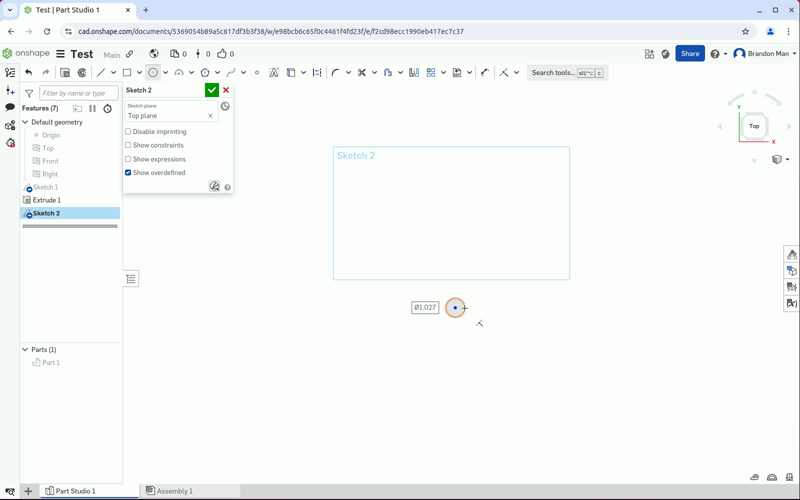
scroll(-6)
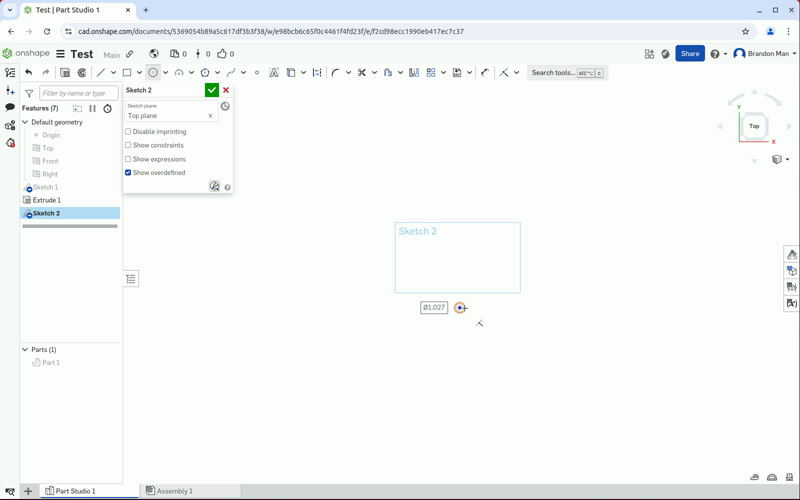
scroll(-6)
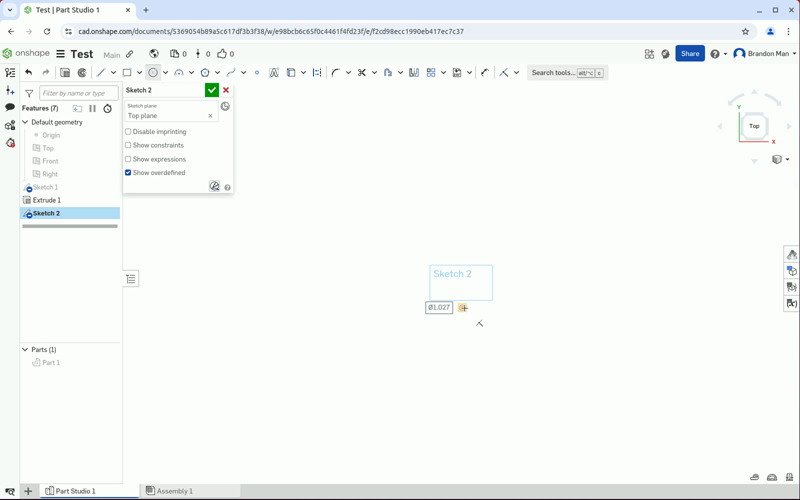
key(esc)
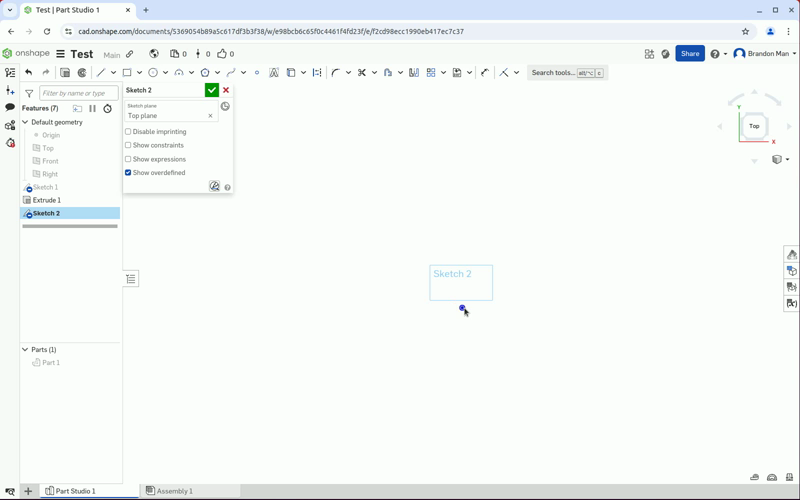
key(l)
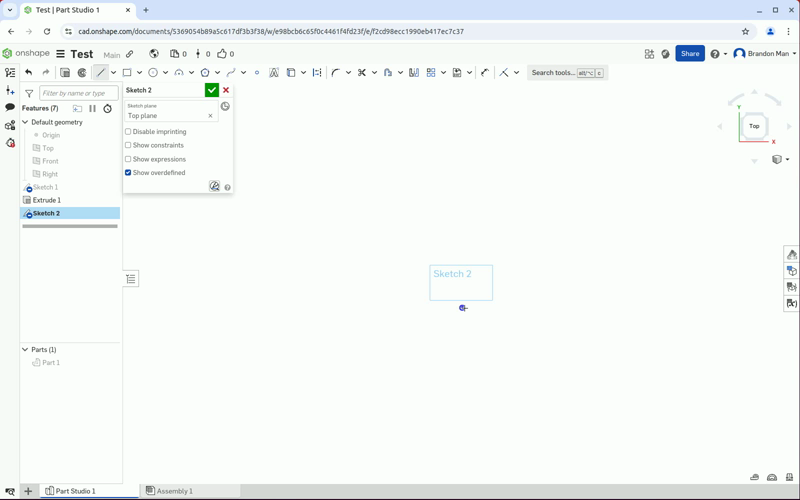
key_down(shift)
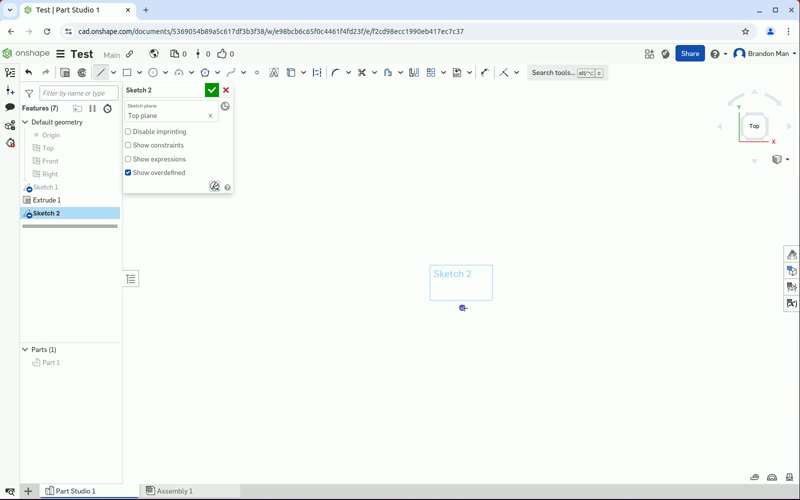
mouse_move(462, 312)
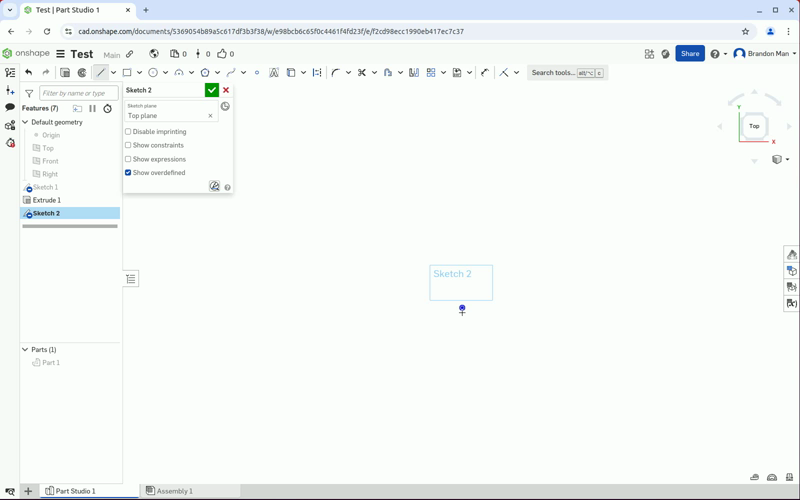
click(462, 312)
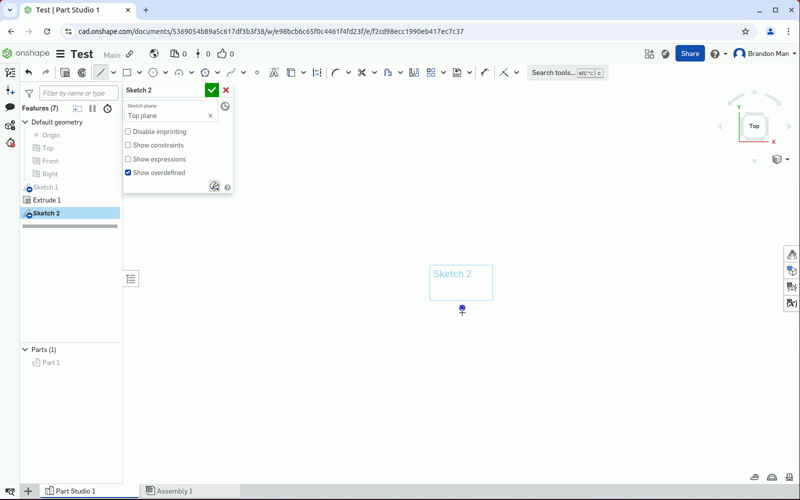
key_up(shift)
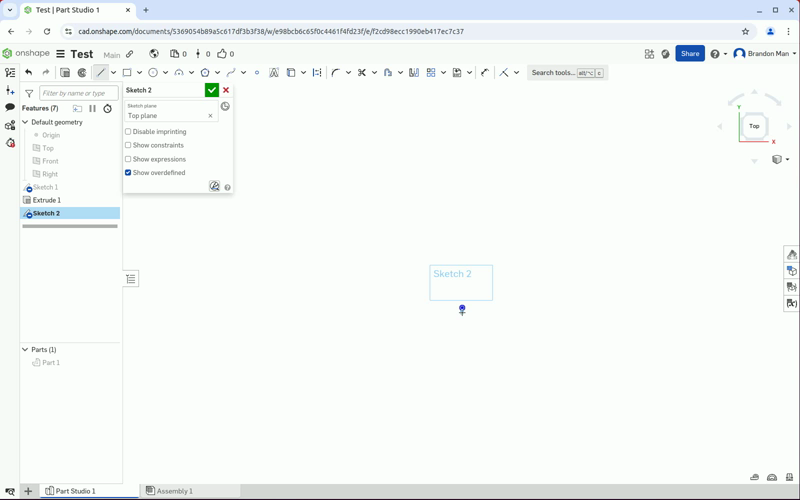
key_down(shift)
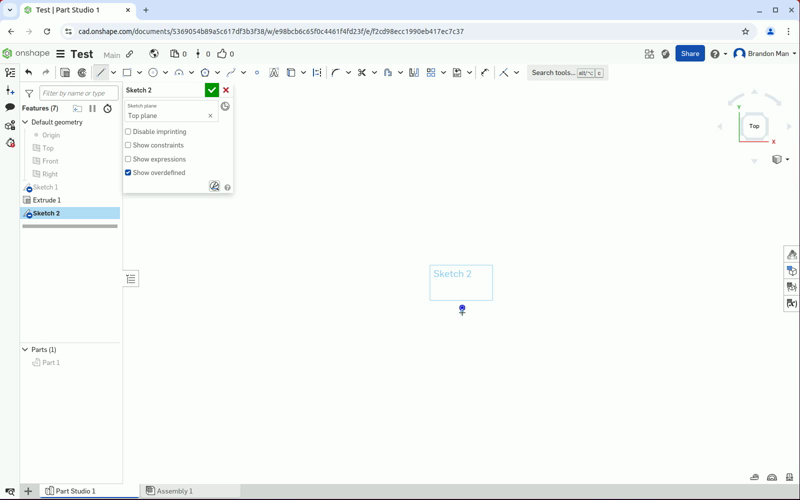
mouse_move(492, 312)
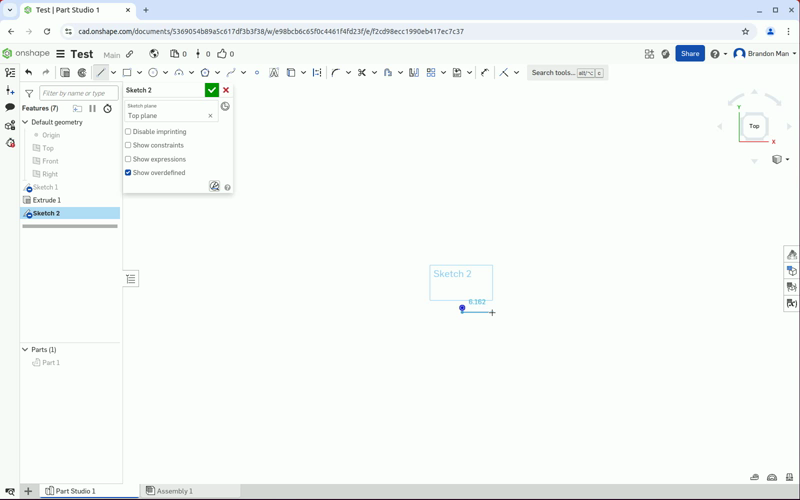
mouse_move(505, 312)
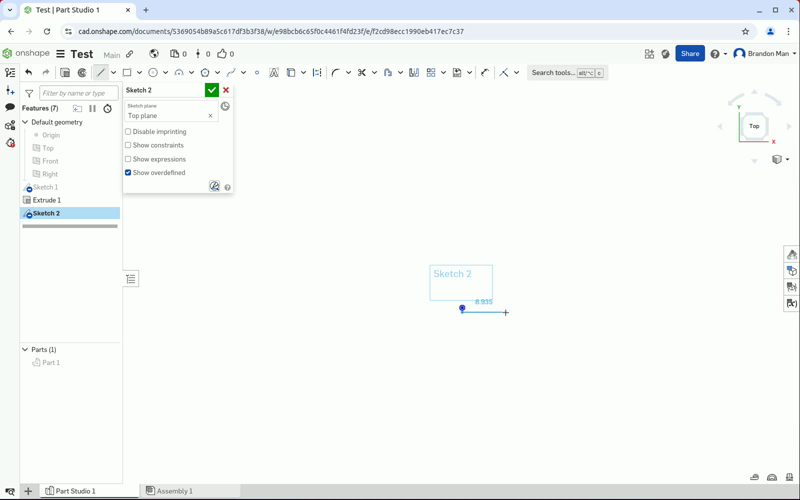
click(505, 312)
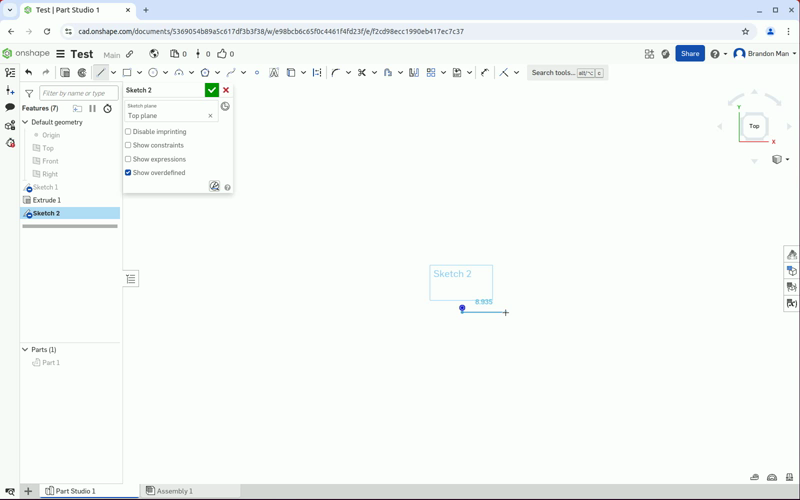
key_up(shift)
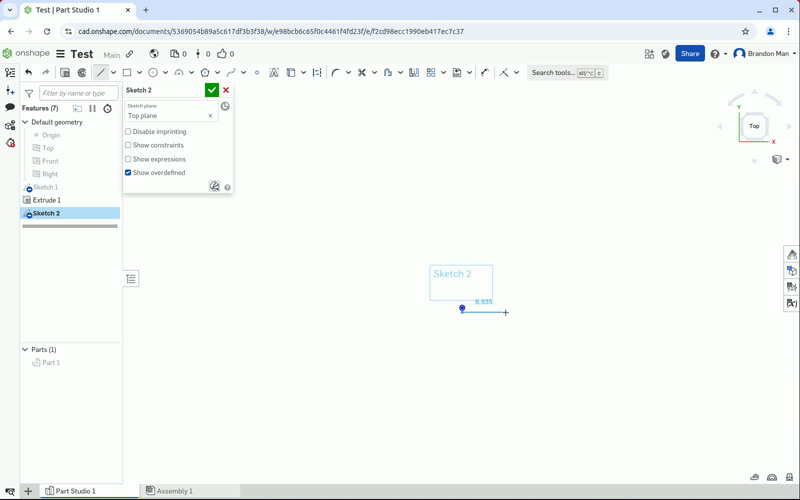
key(esc)
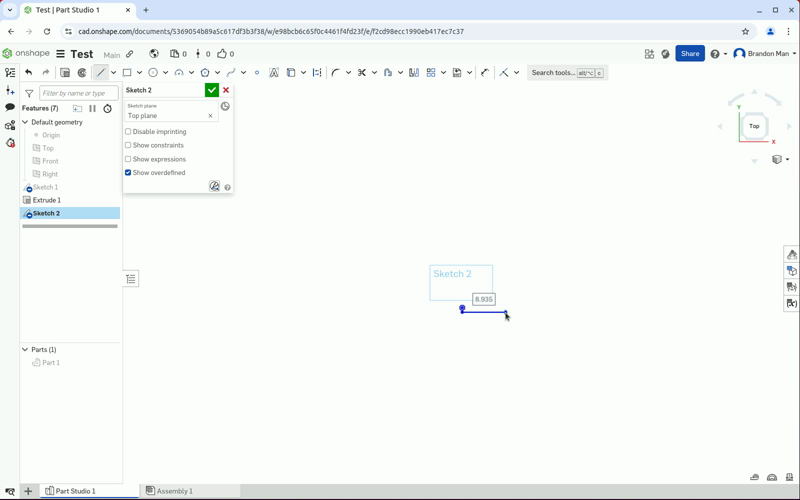
key(a)
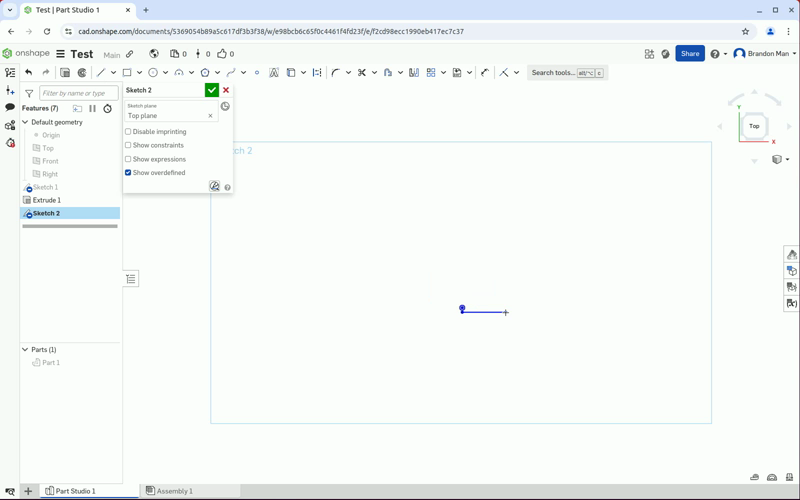
mouse_move(505, 312)
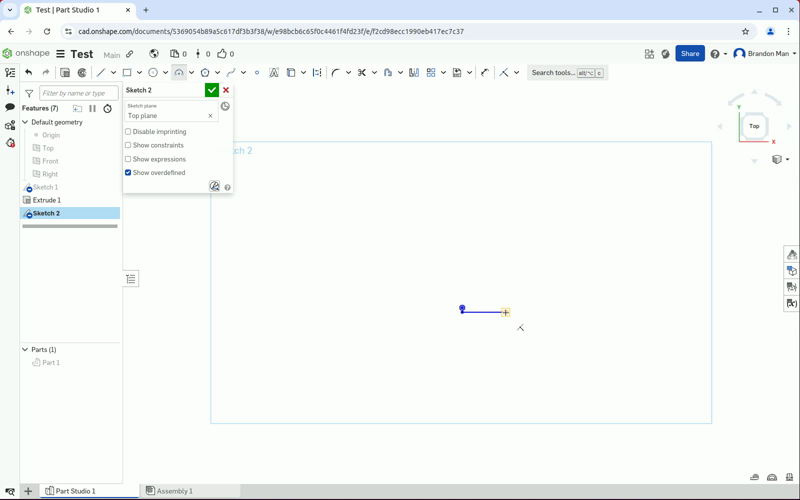
click(505, 312)
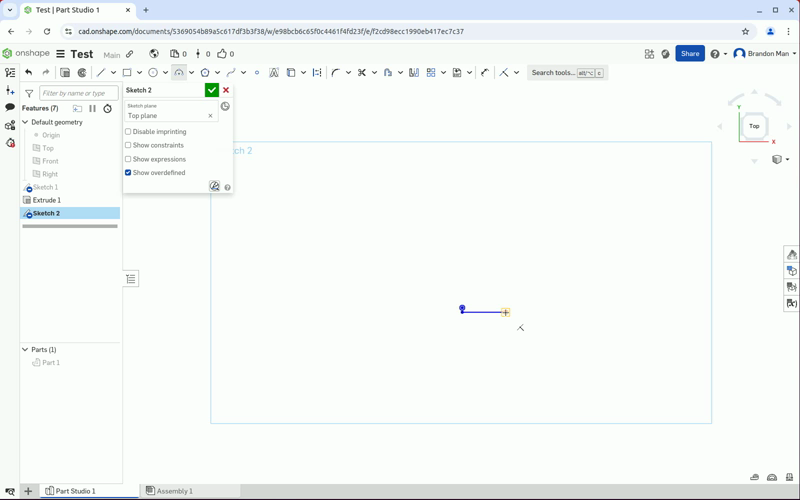
key_down(shift)
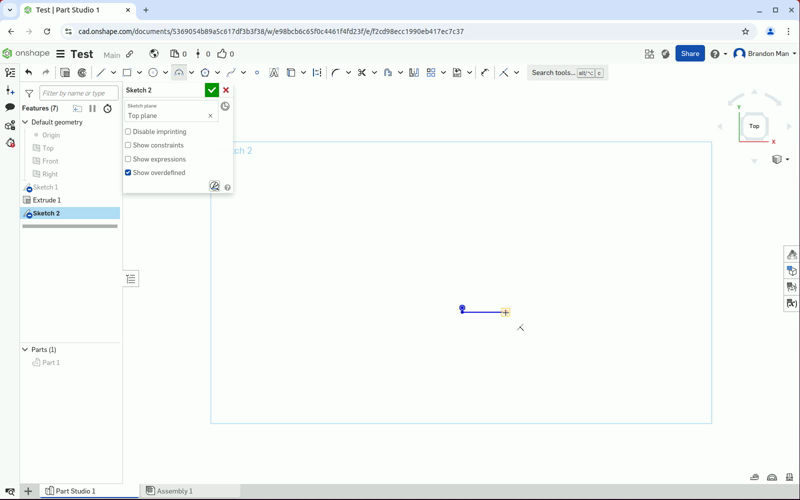
mouse_move(505, 302)
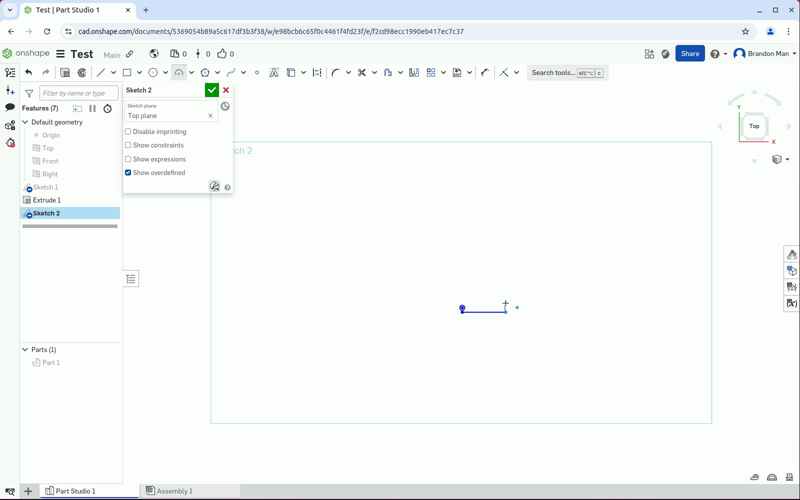
click(505, 302)
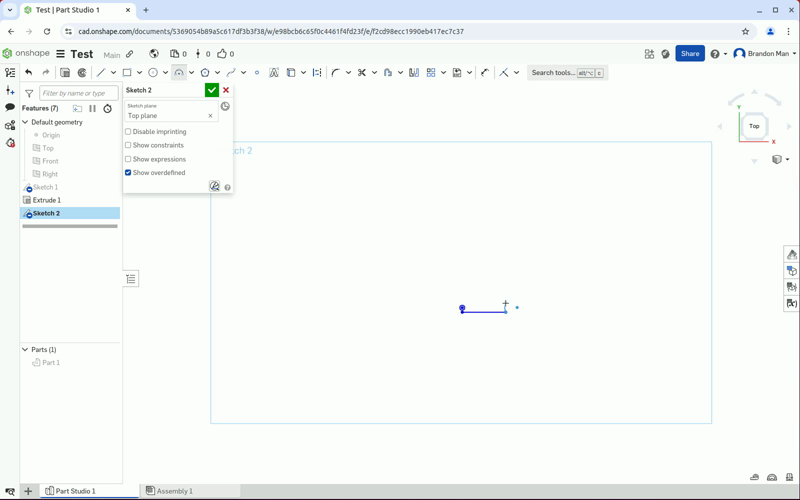
mouse_move(510, 307)
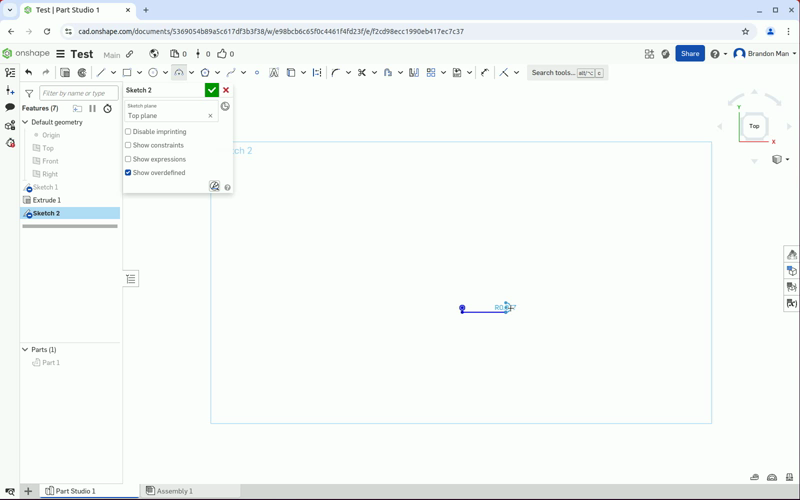
click(510, 307)
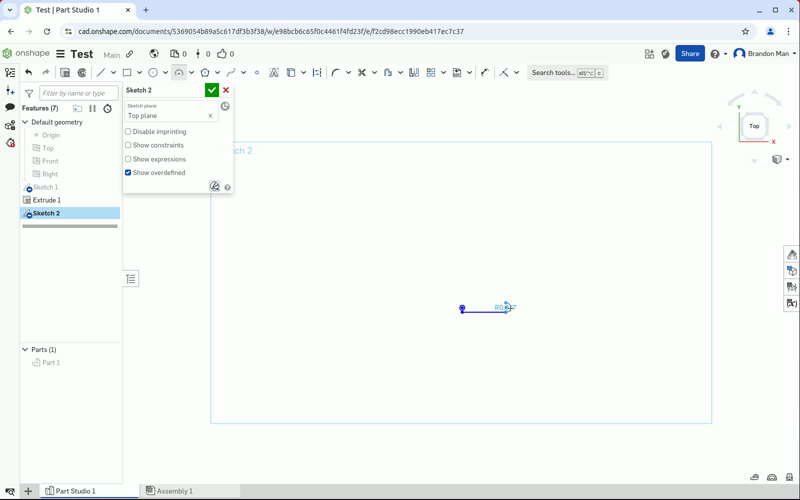
key_up(shift)
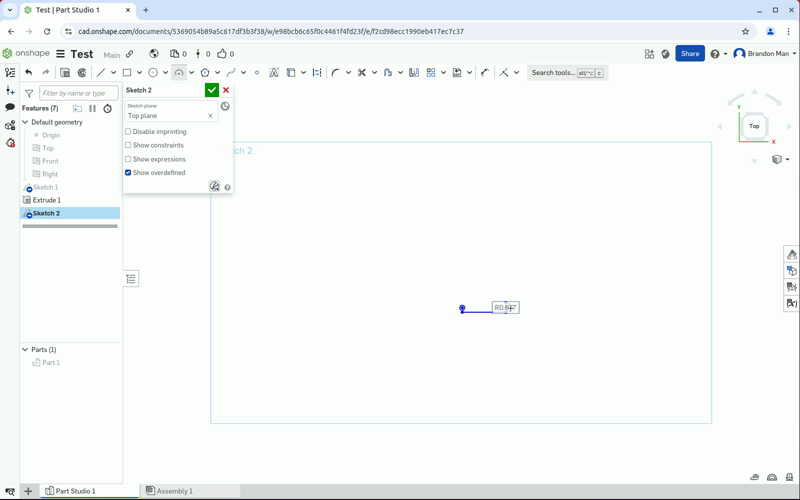
key(esc)
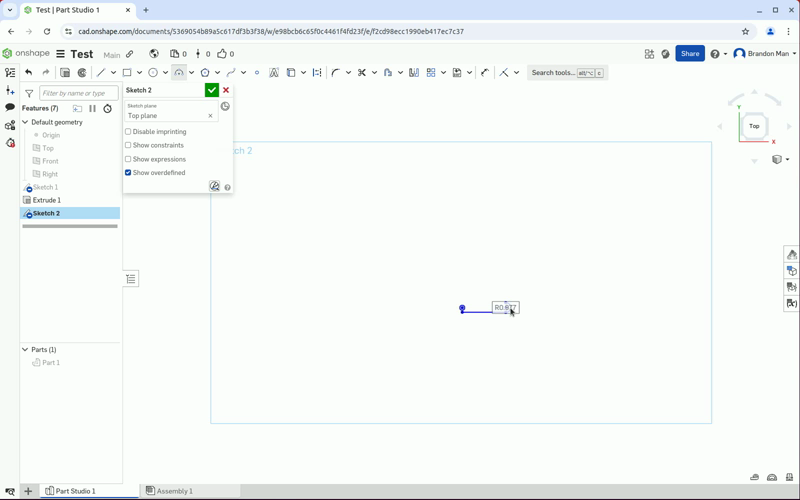
key(l)
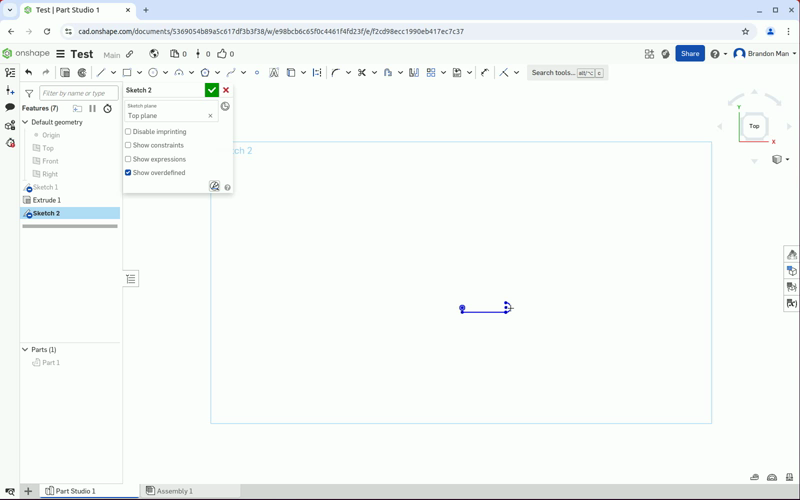
mouse_move(505, 302)
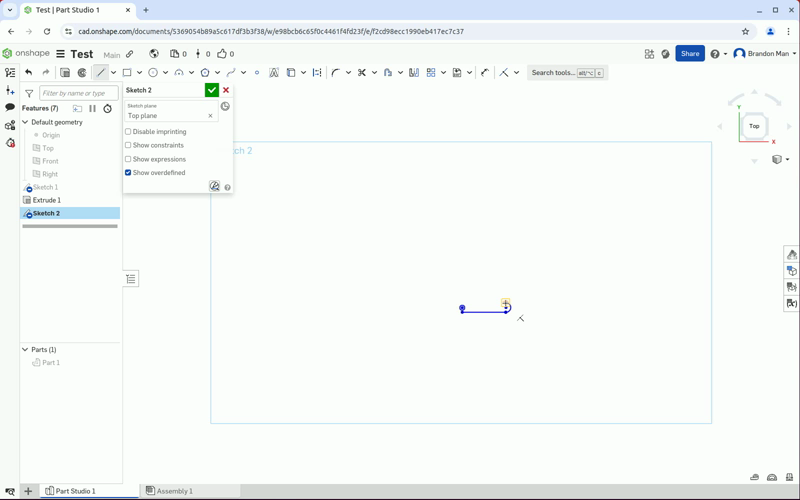
click(505, 302)
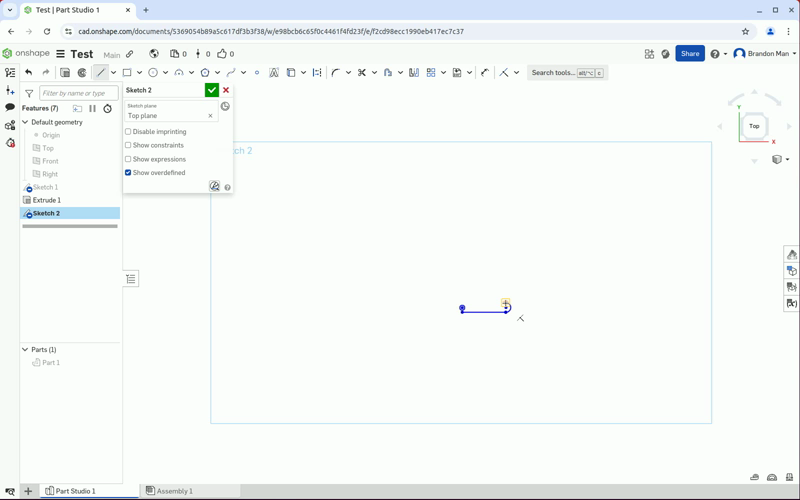
key_down(shift)
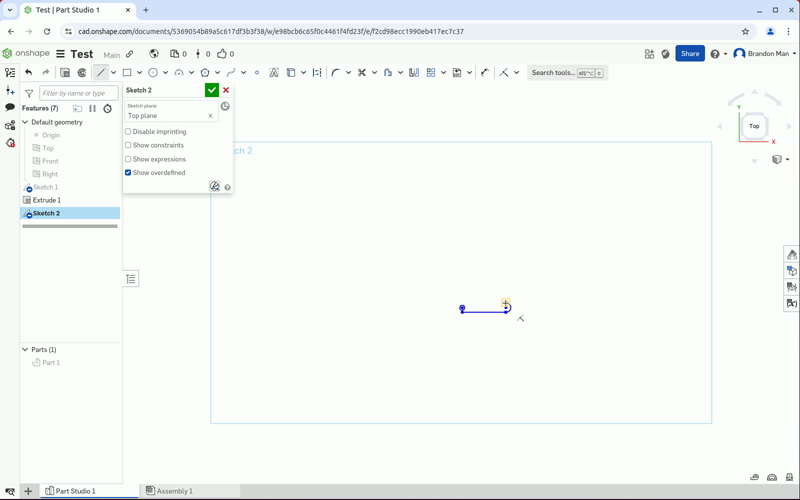
mouse_move(535, 302)
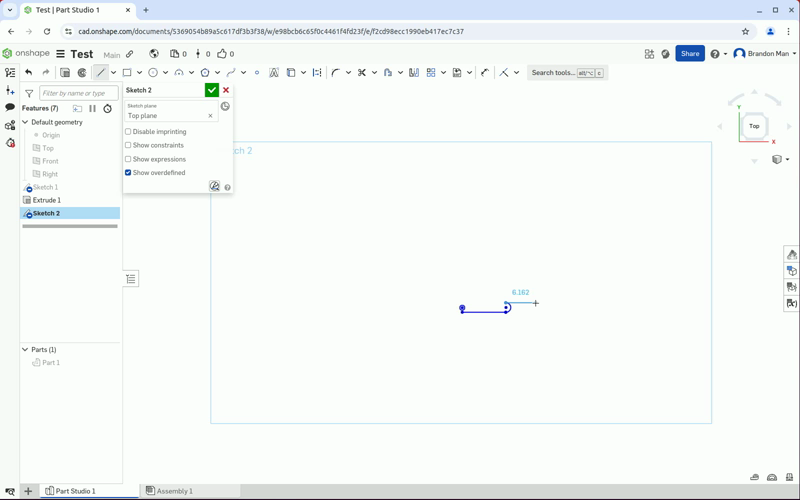
mouse_move(462, 302)
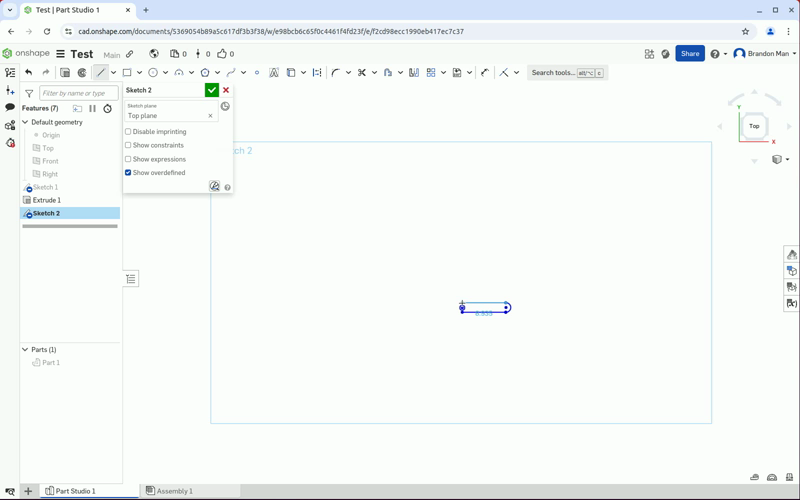
click(462, 302)
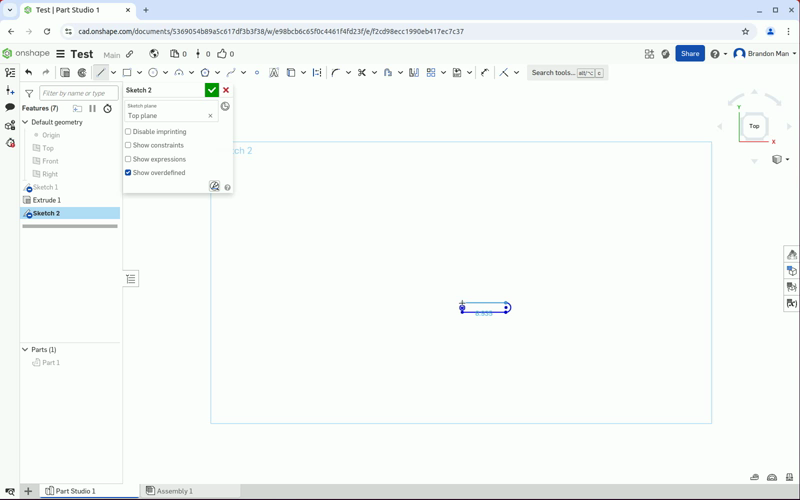
key_up(shift)
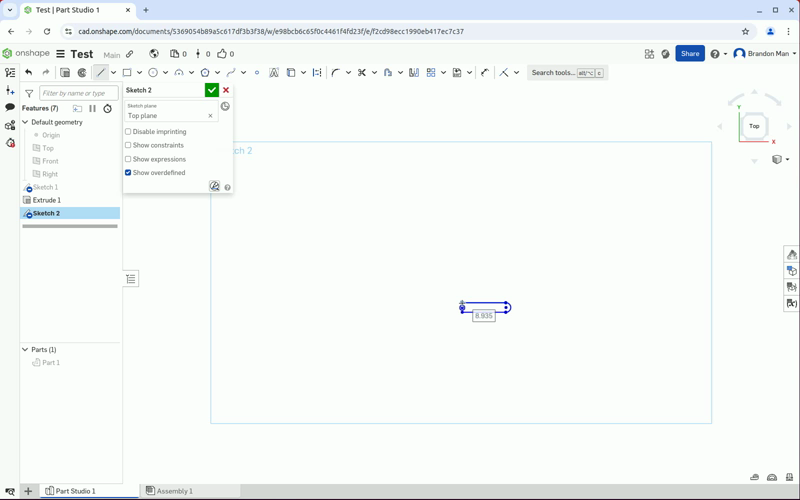
key(esc)
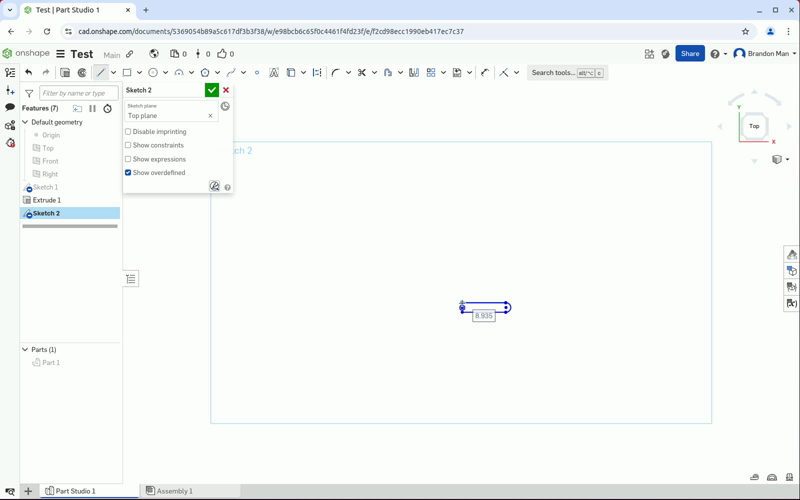
key(a)
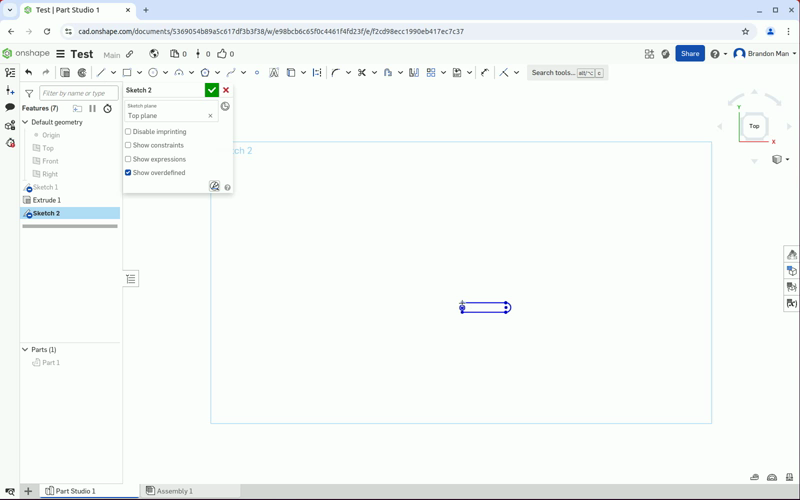
mouse_move(462, 302)
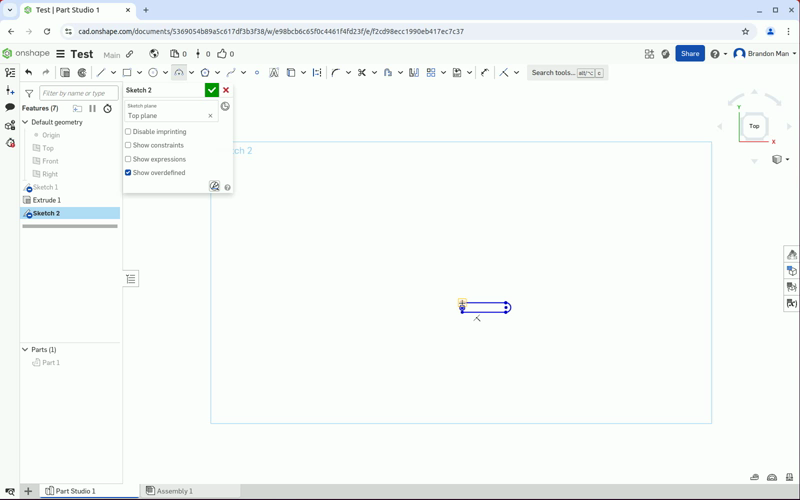
click(462, 302)
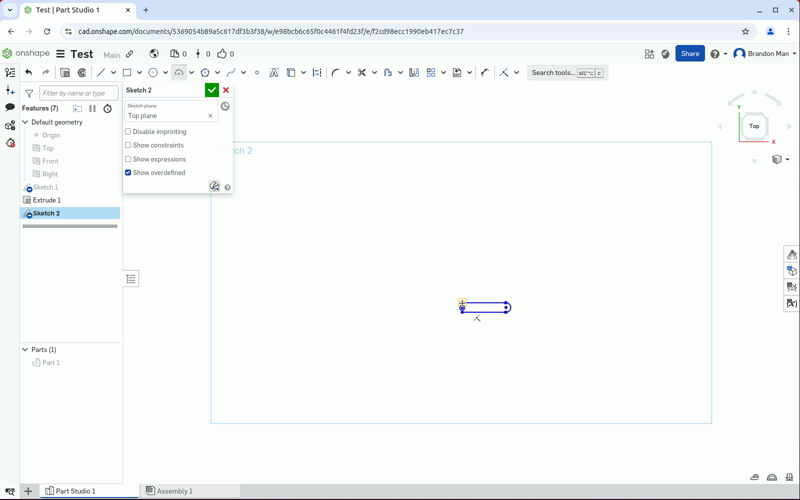
mouse_move(462, 312)
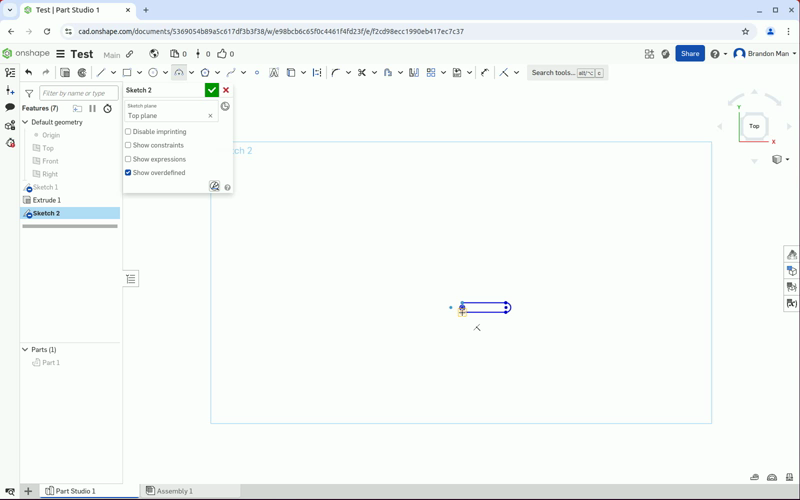
click(462, 312)
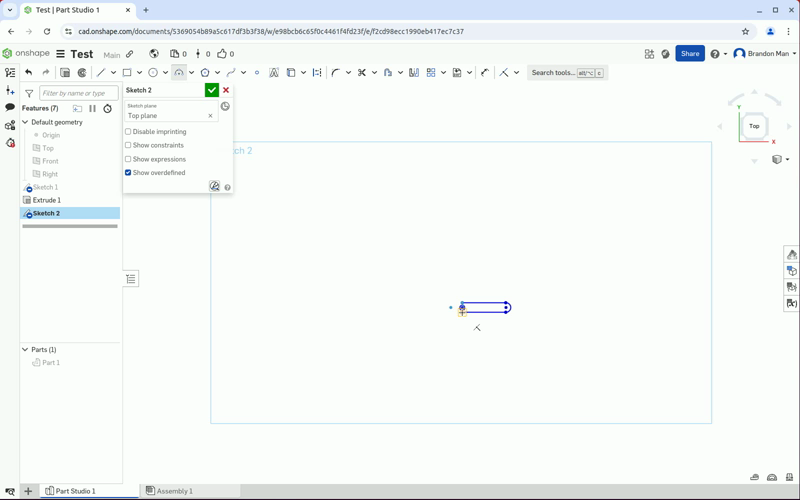
key_down(shift)
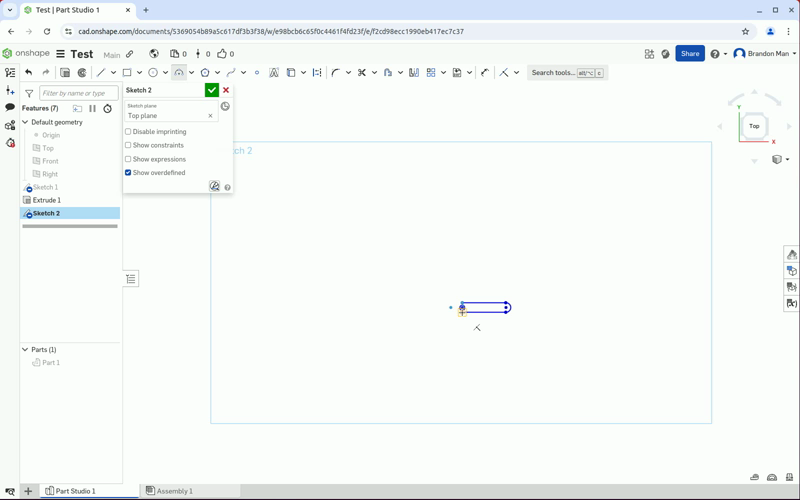
mouse_move(467, 307)
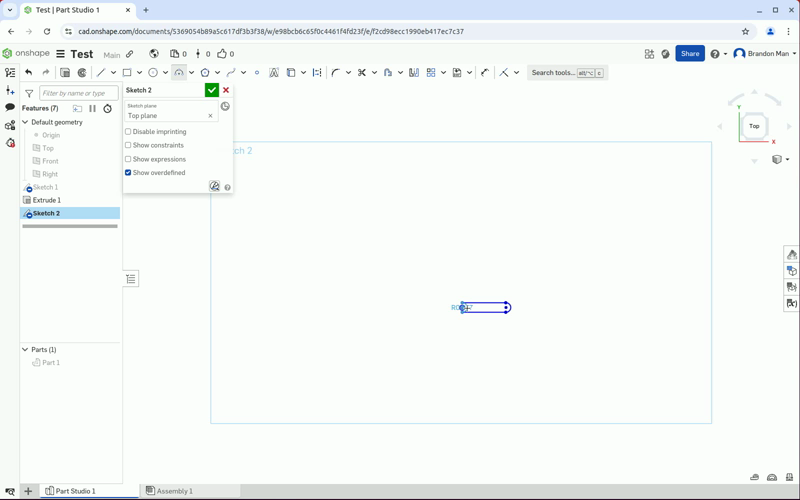
scroll(6)
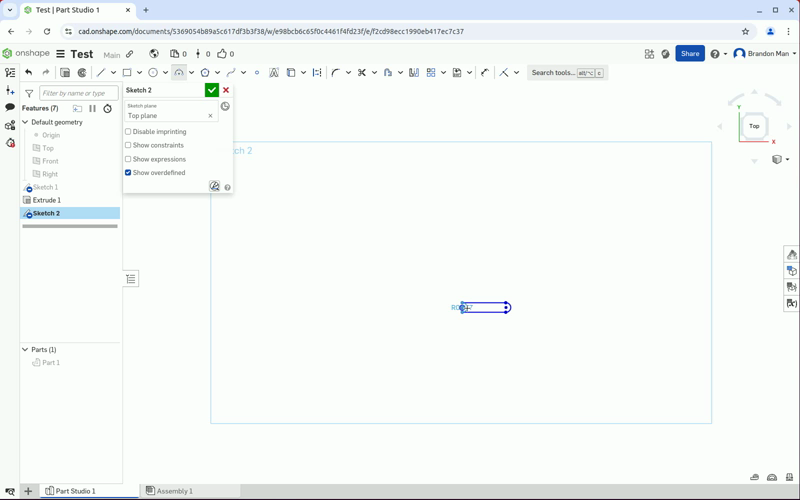
scroll(6)
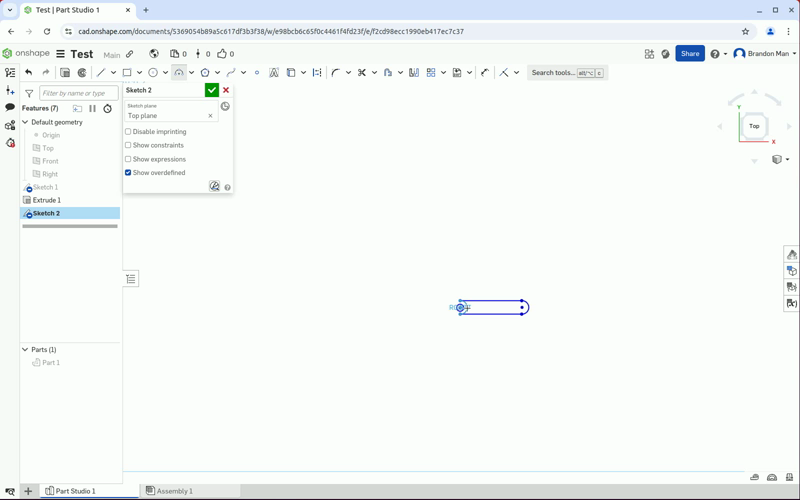
scroll(6)
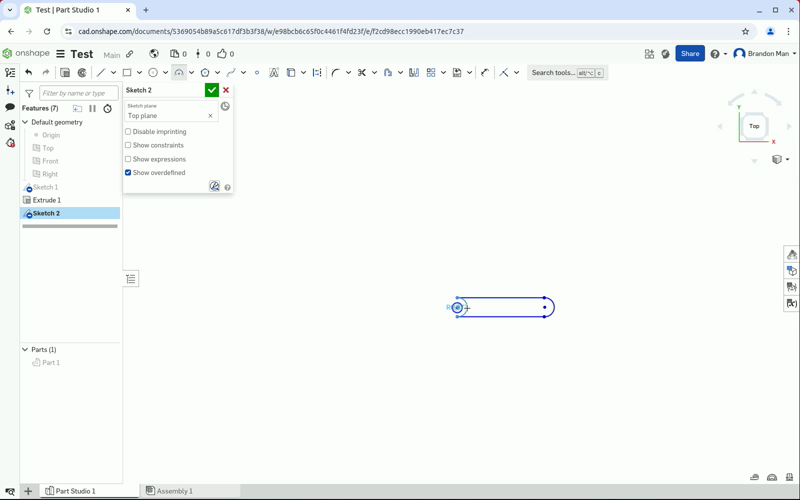
scroll(6)
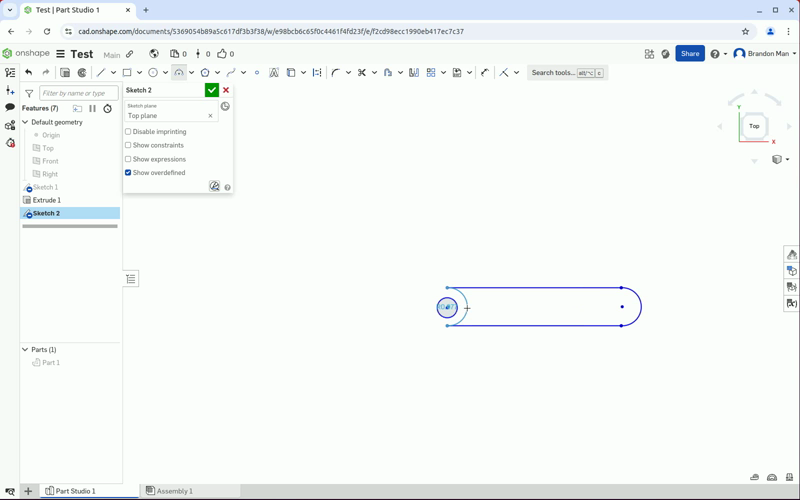
scroll(6)
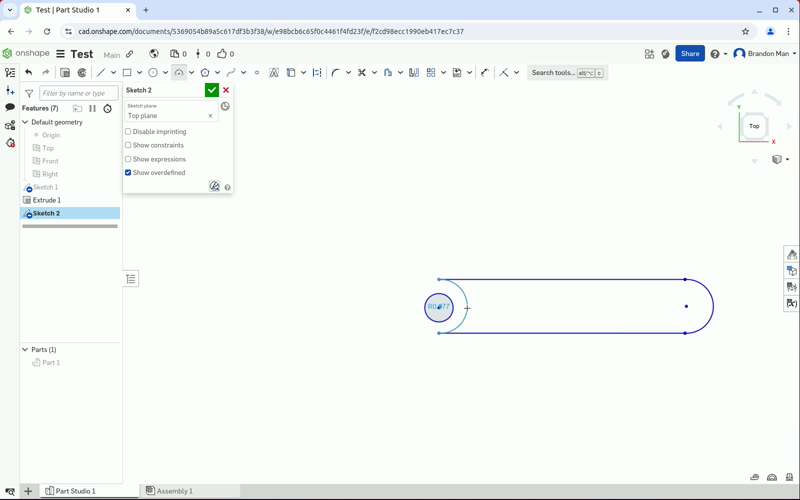
scroll(6)
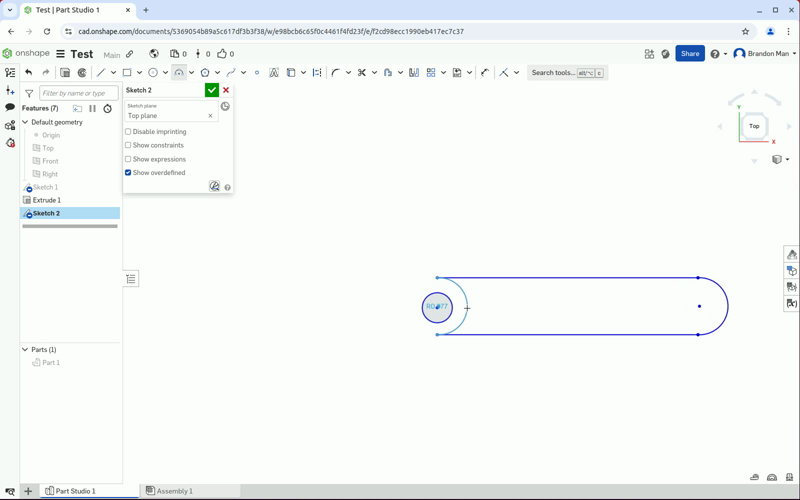
scroll(6)
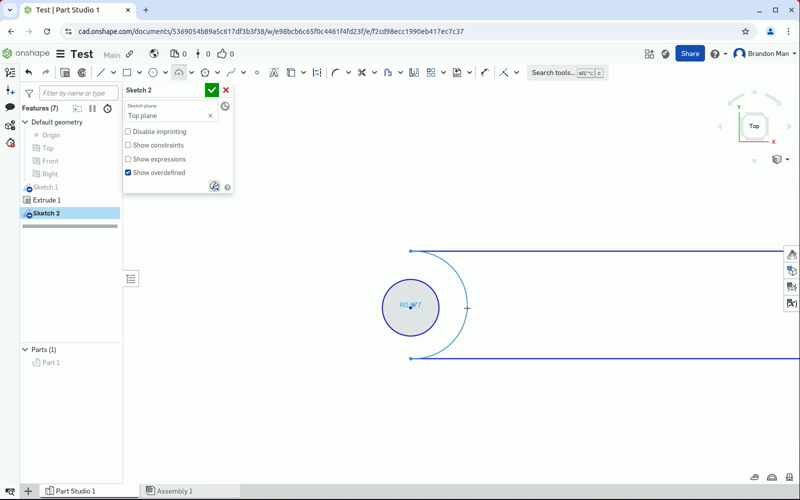
click(467, 307)
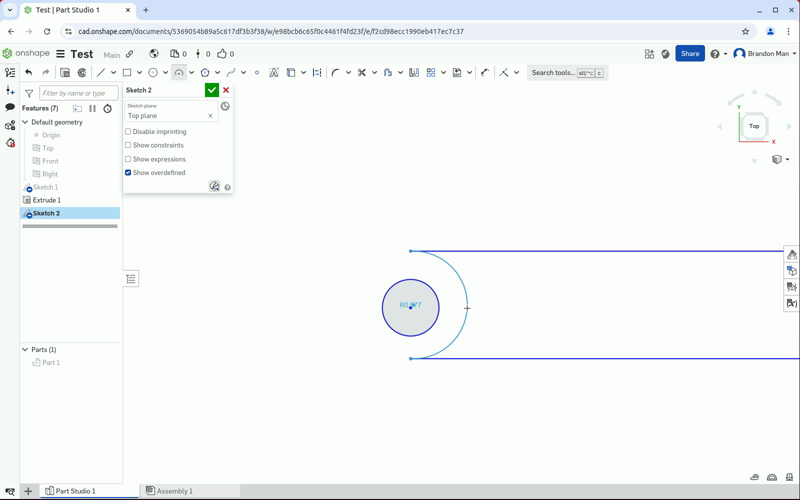
scroll(-6)
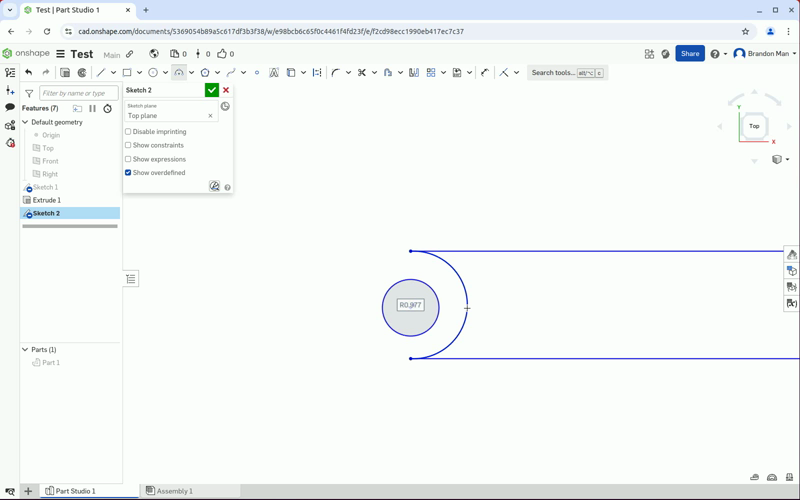
scroll(-6)
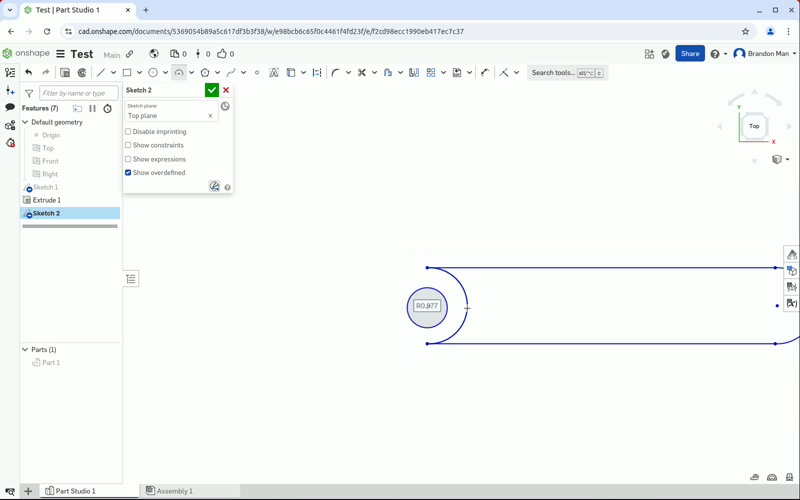
scroll(-6)
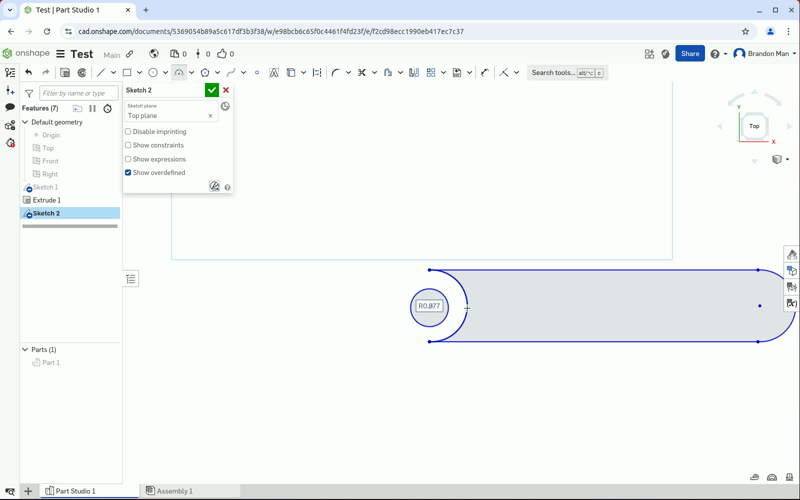
scroll(-6)
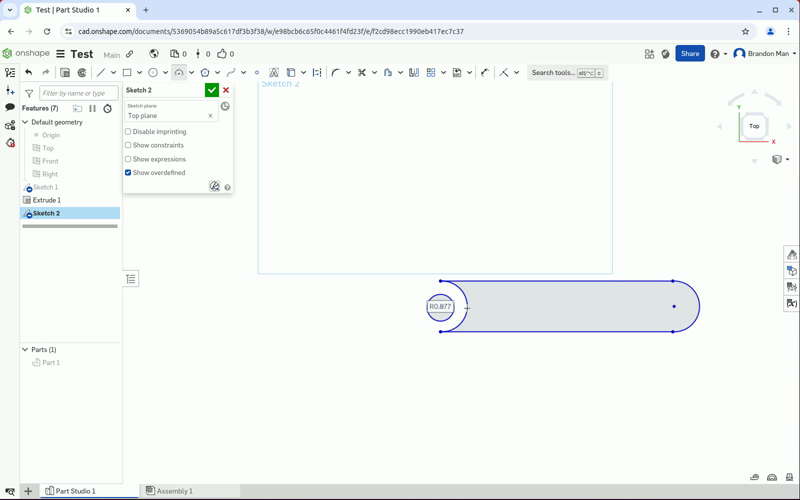
scroll(-6)
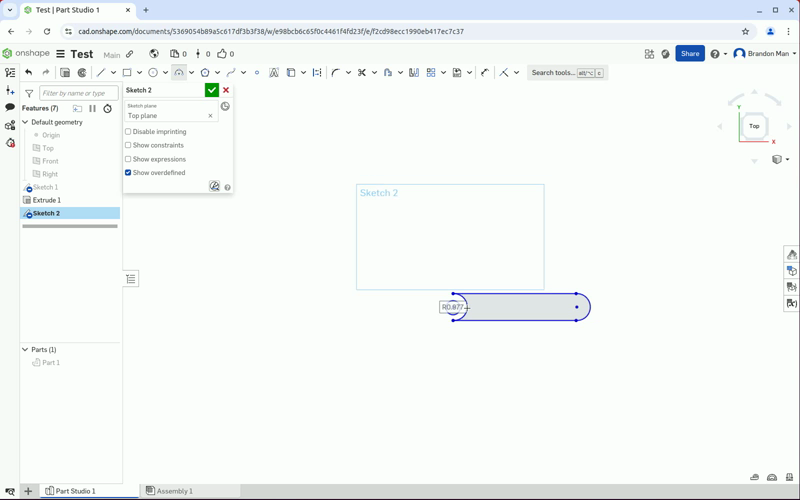
scroll(-6)
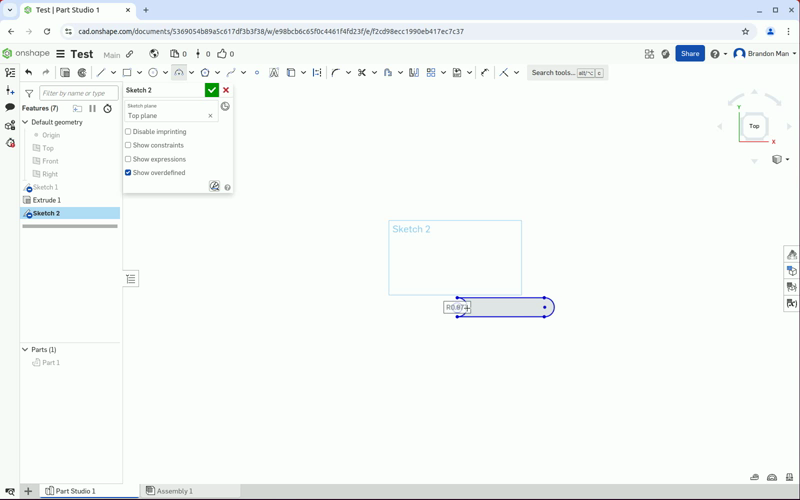
scroll(-6)
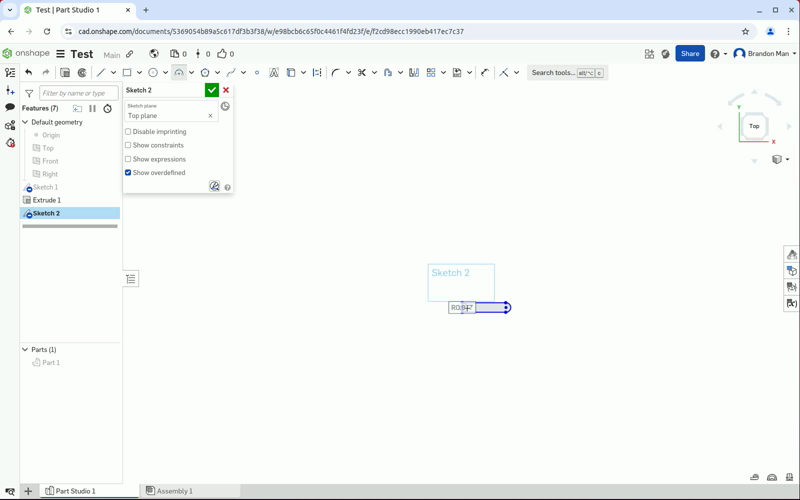
key_up(shift)
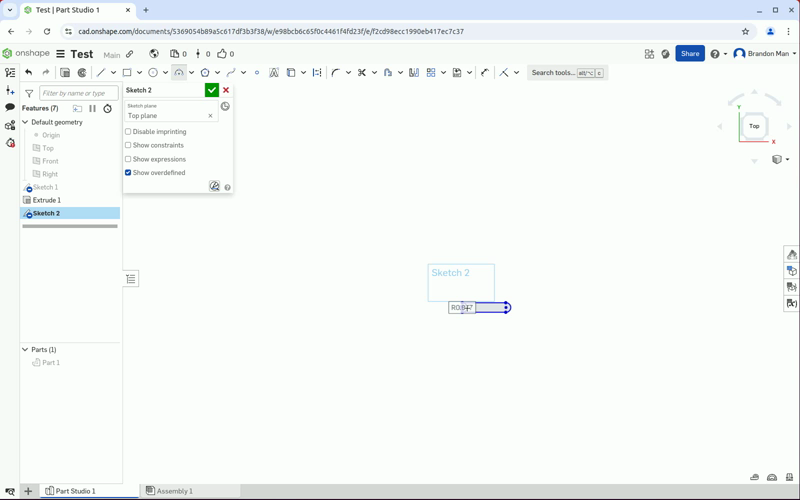
key(esc)
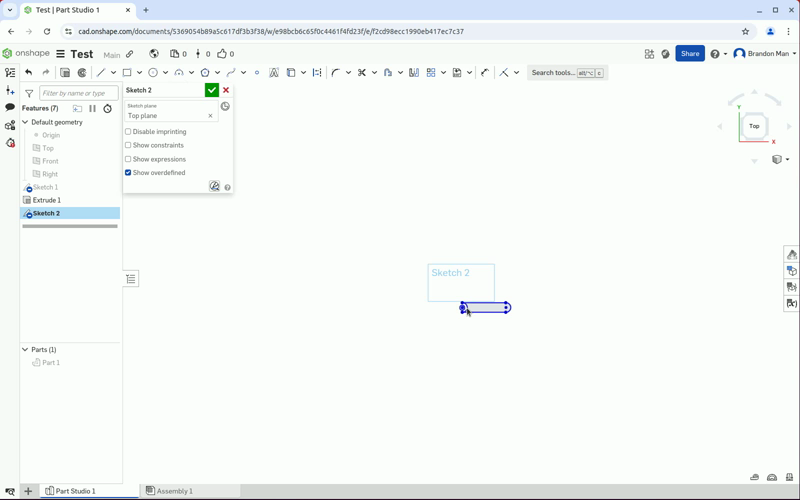
key(c)
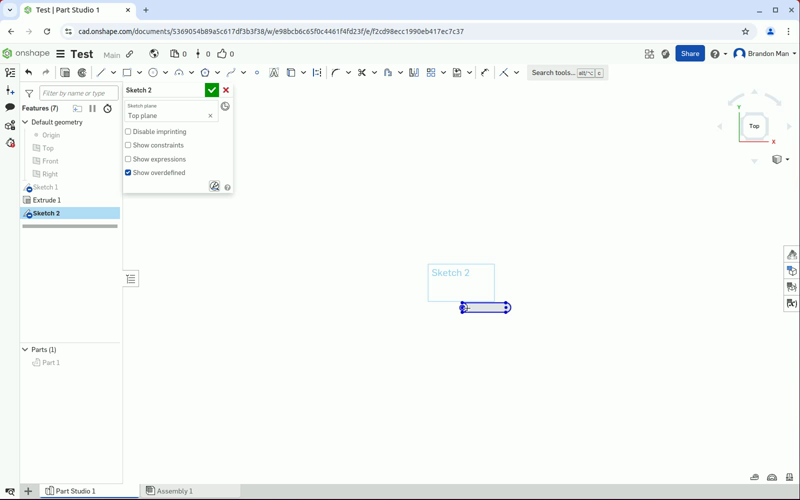
key_down(shift)
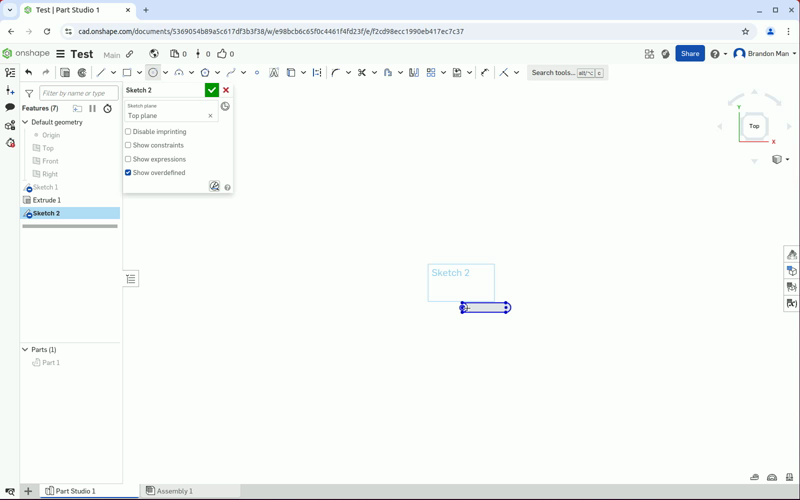
mouse_move(505, 307)
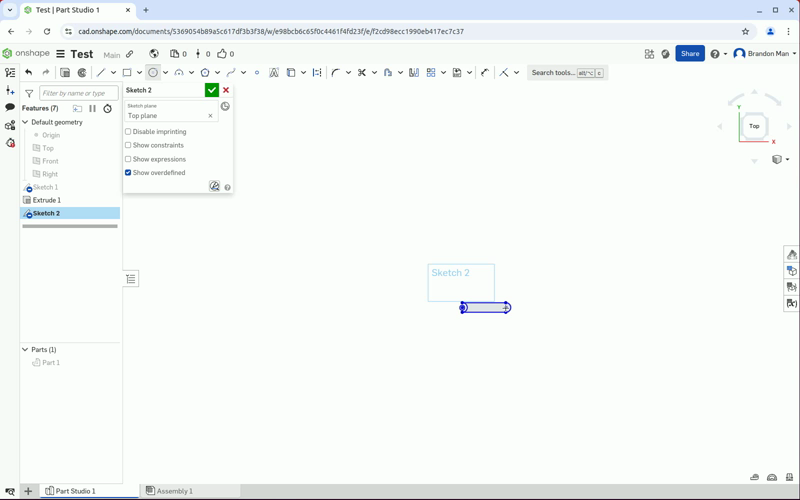
click(505, 307)
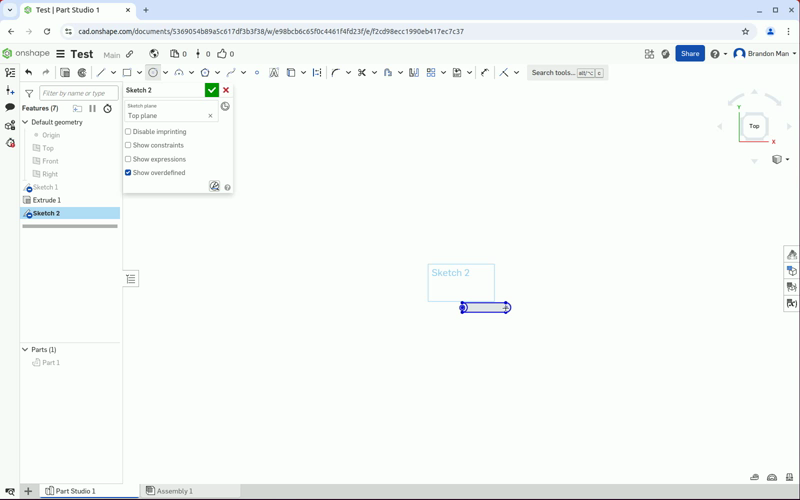
key_up(shift)
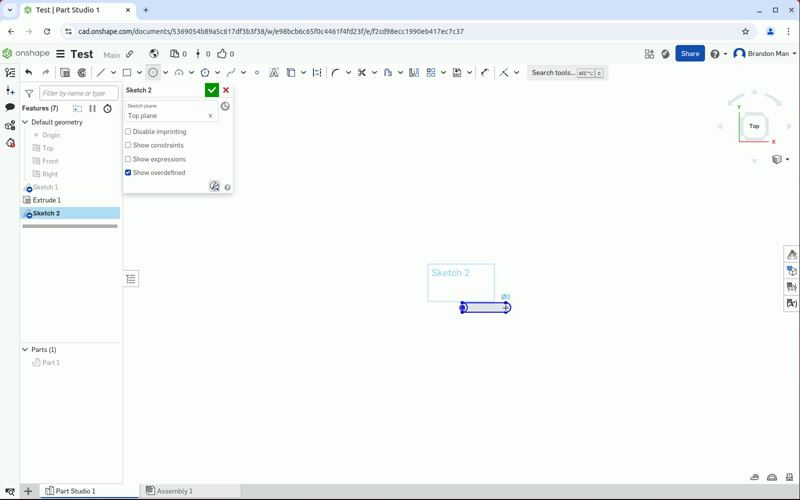
mouse_move(508, 307)
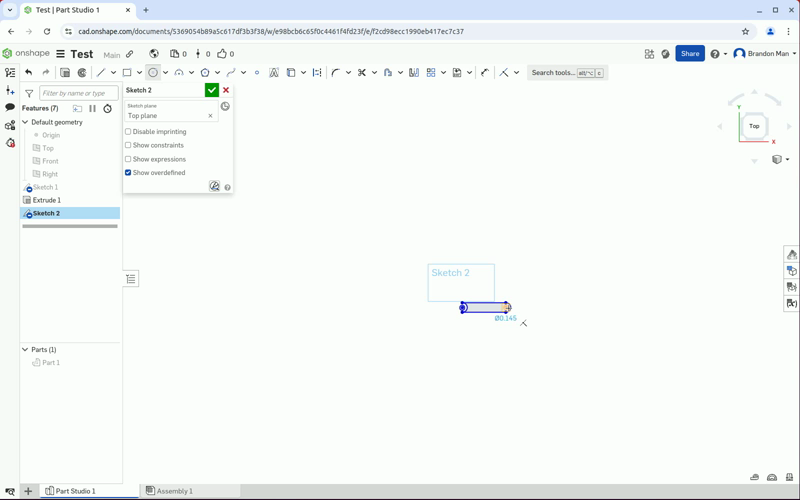
scroll(6)
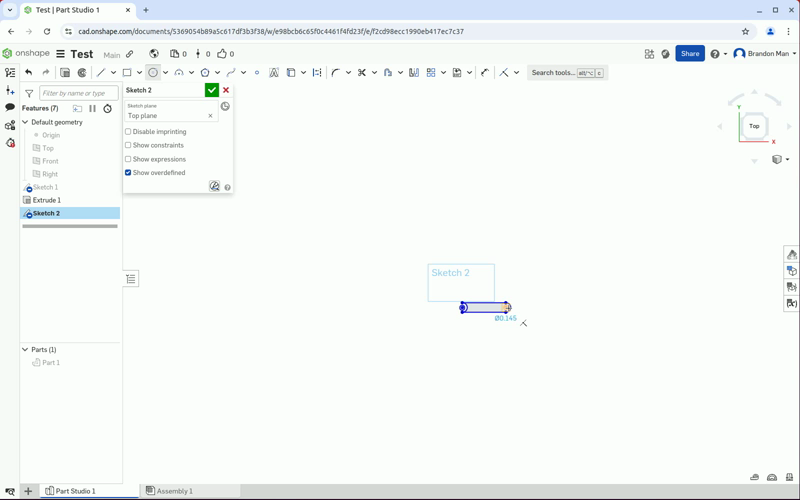
scroll(6)
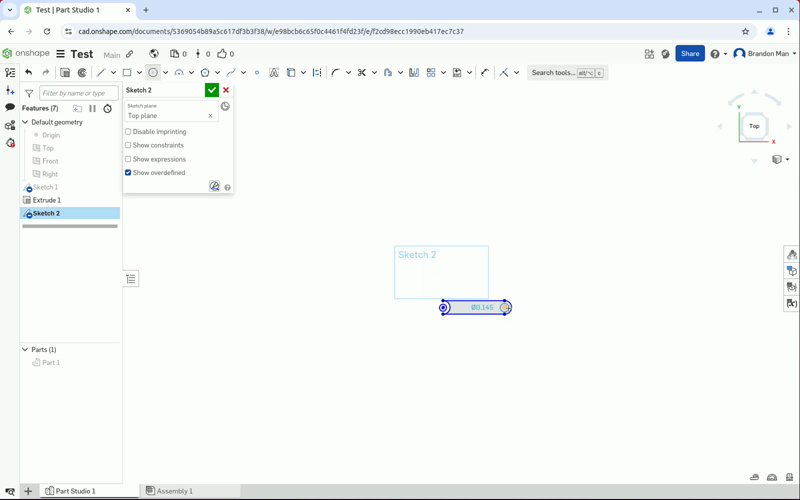
scroll(6)
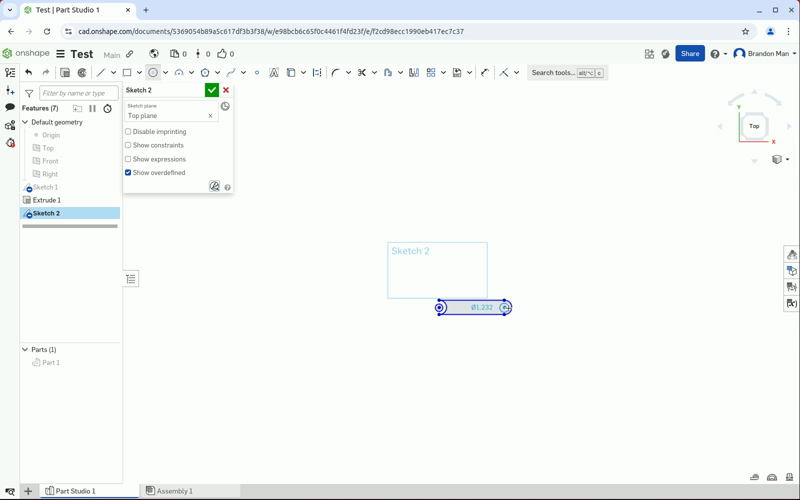
scroll(6)
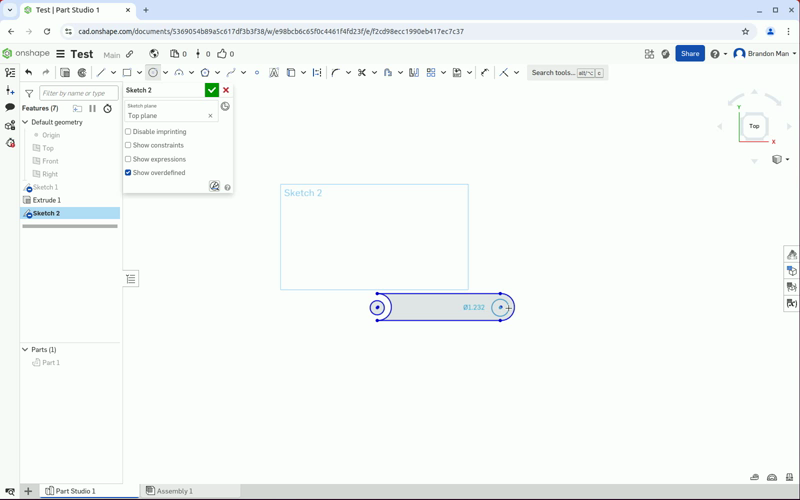
scroll(6)
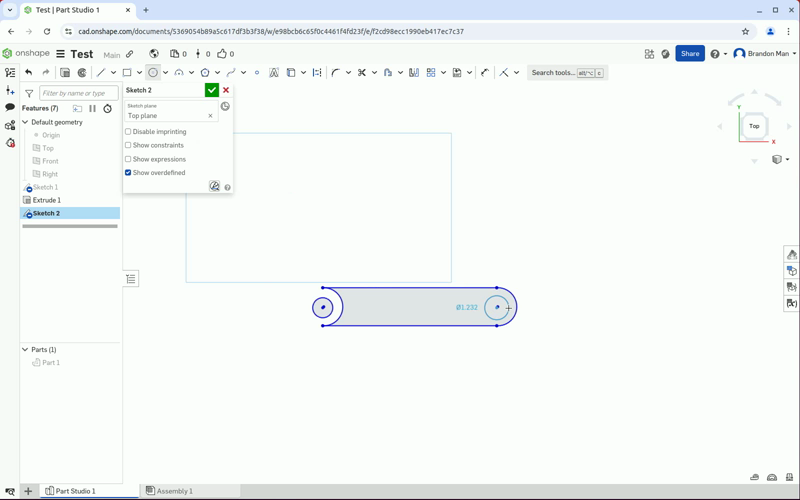
scroll(6)
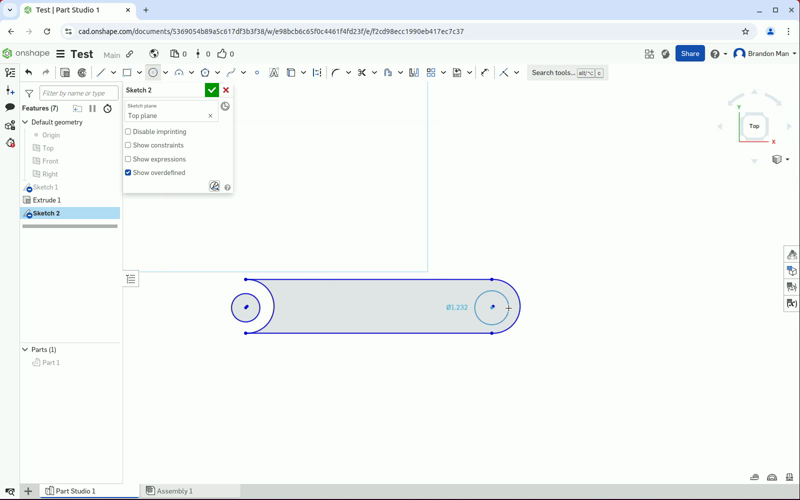
scroll(6)
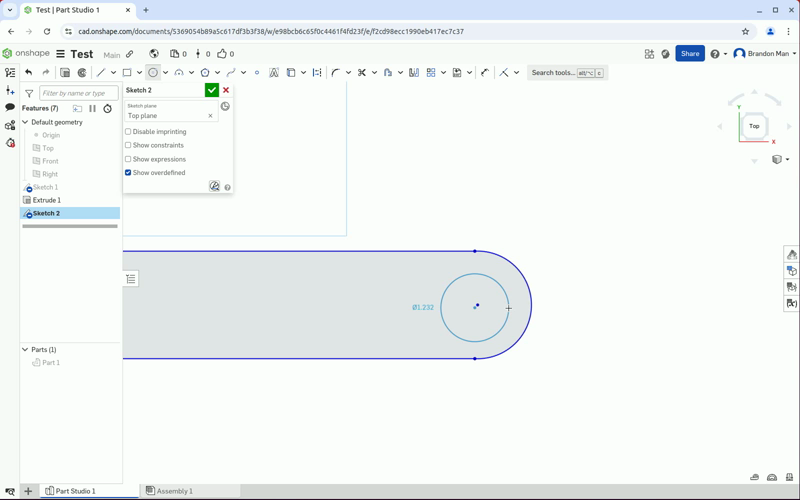
click(508, 307)
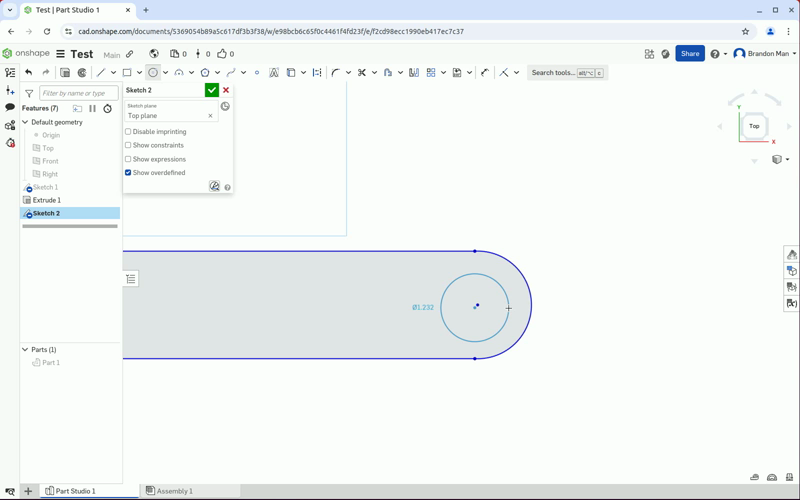
scroll(-6)
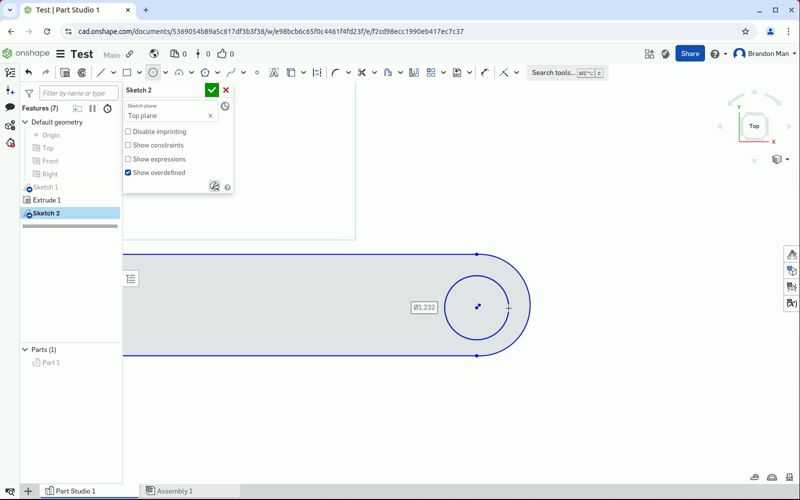
scroll(-6)
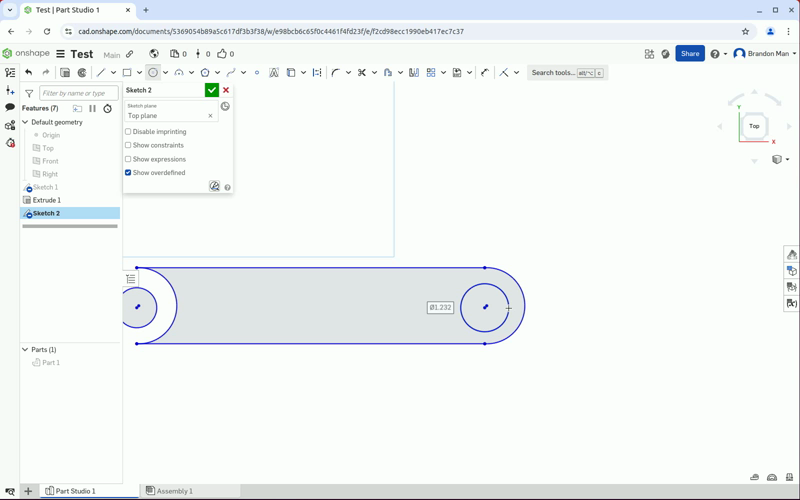
scroll(-6)
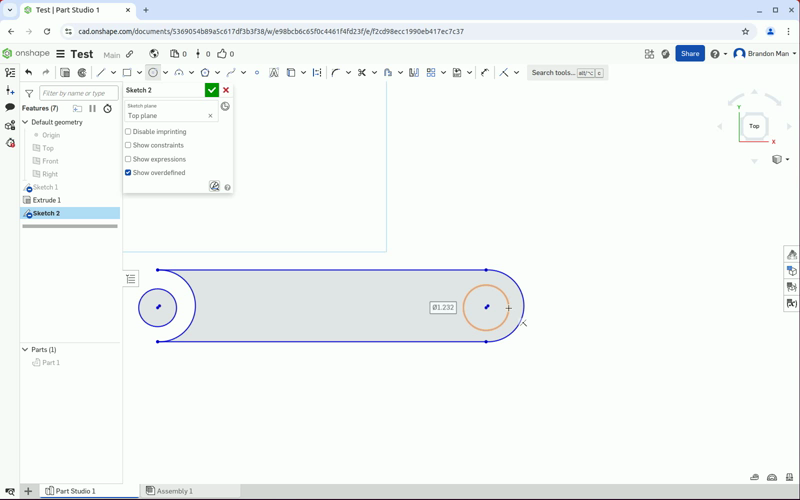
scroll(-6)
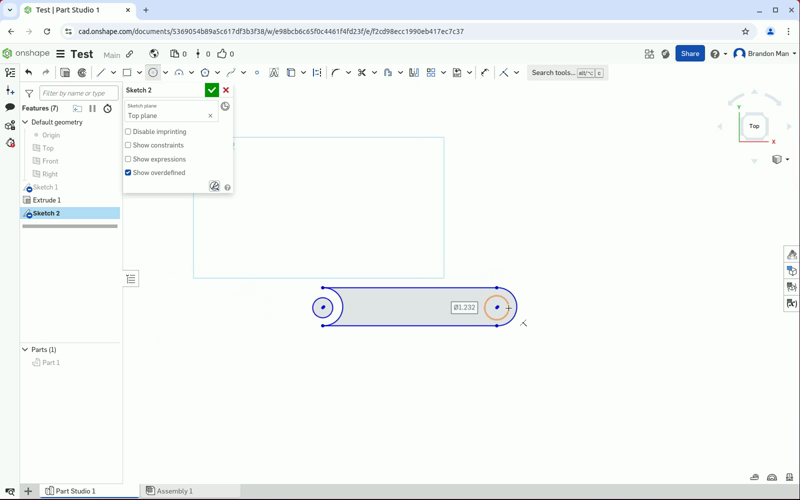
scroll(-6)
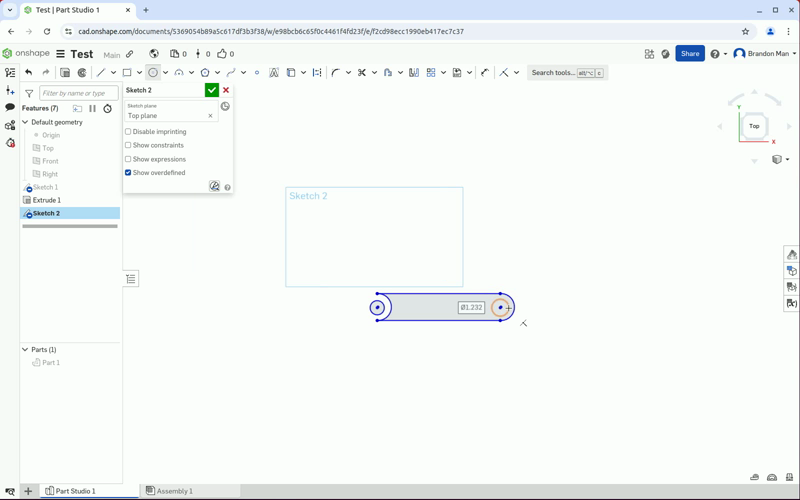
scroll(-6)
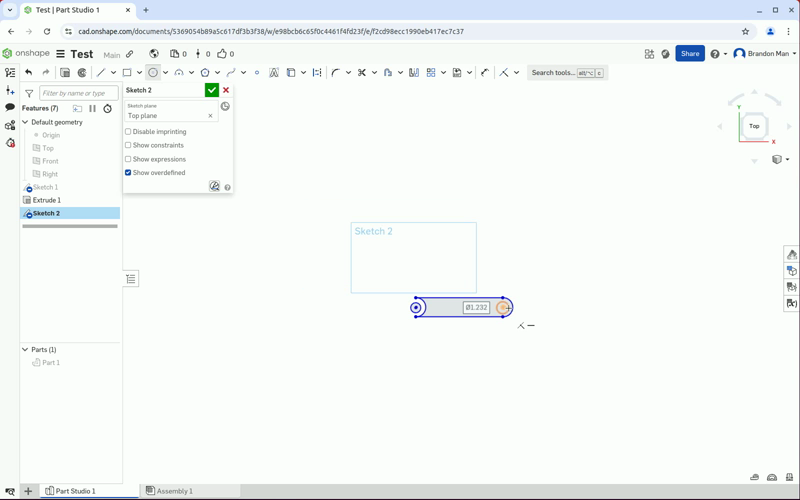
scroll(-6)
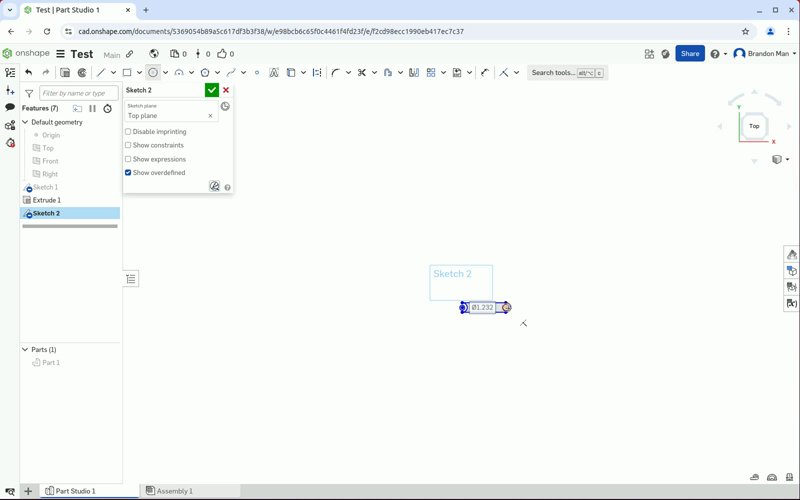
key(esc)
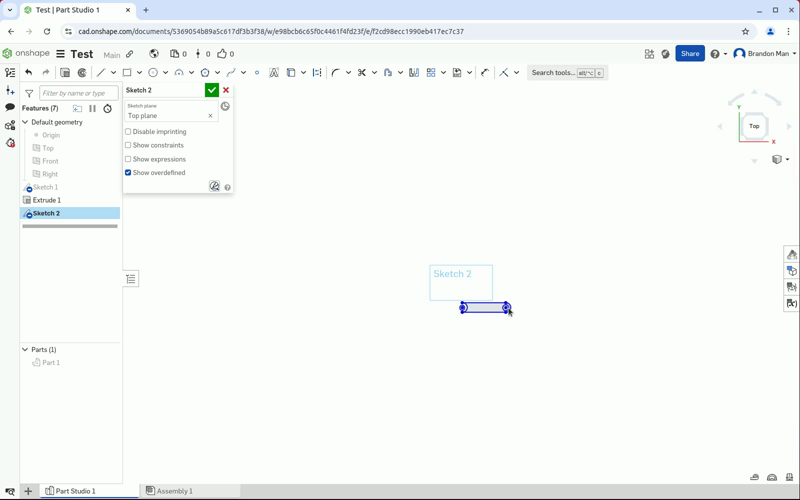
mouse_move(472, 309)
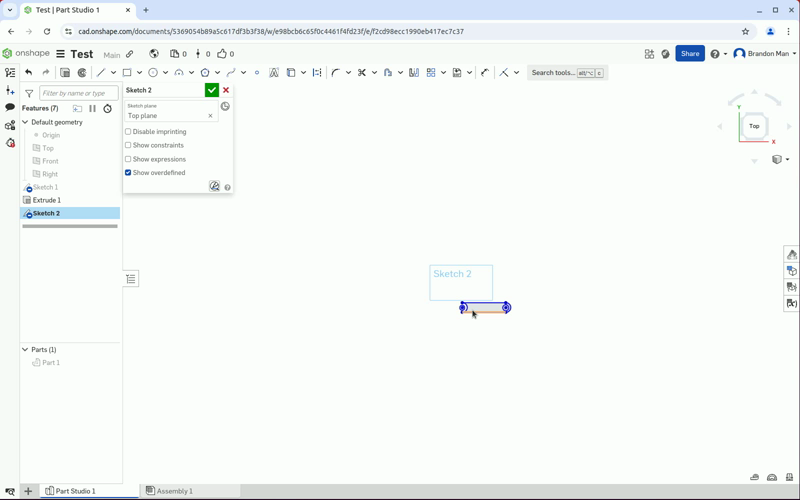
scroll(6)
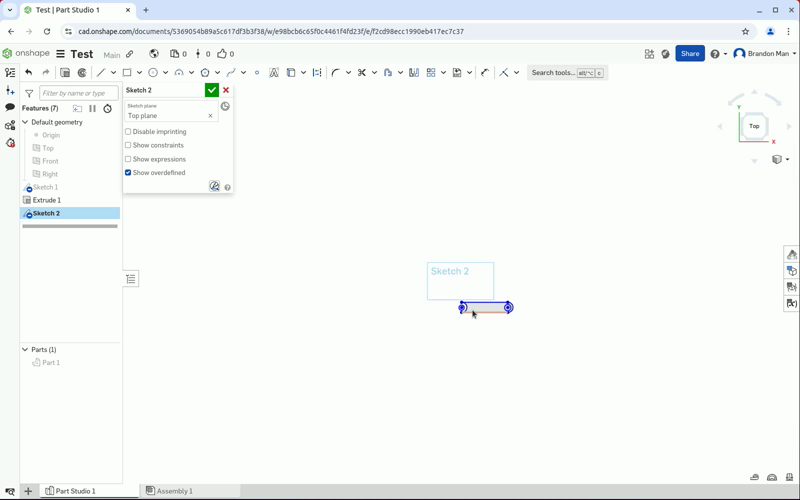
scroll(6)
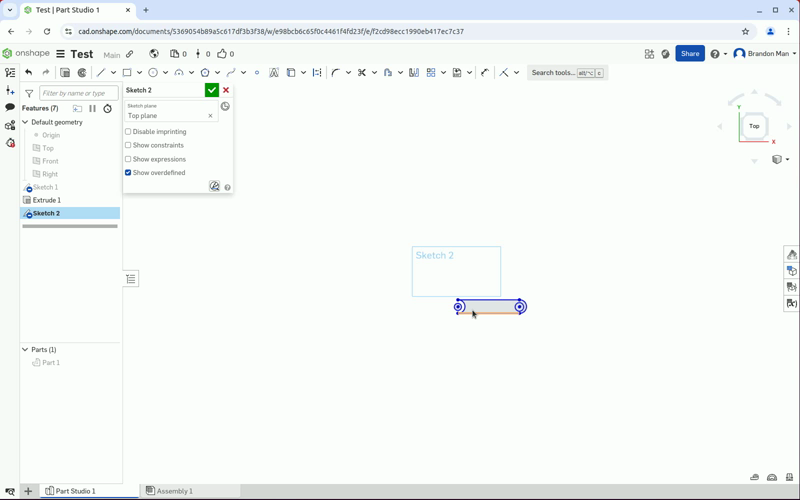
scroll(6)
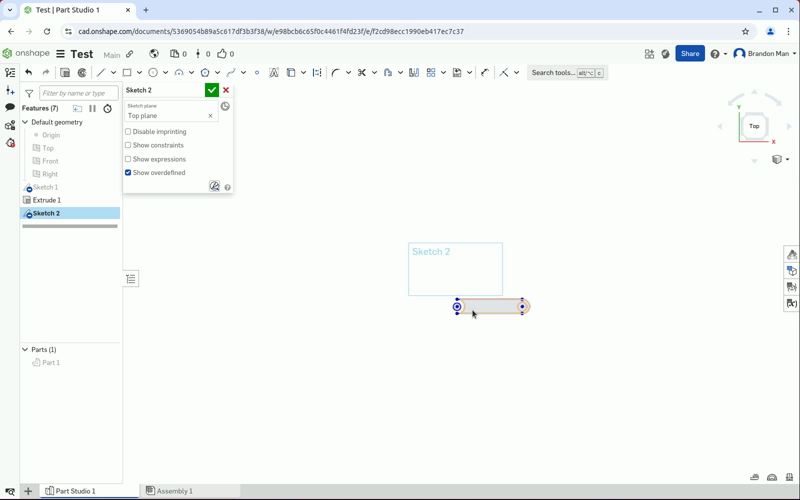
scroll(6)
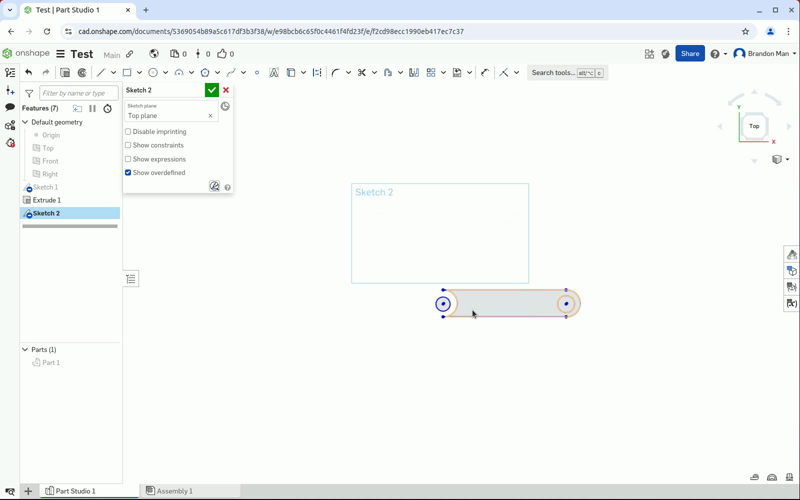
scroll(6)
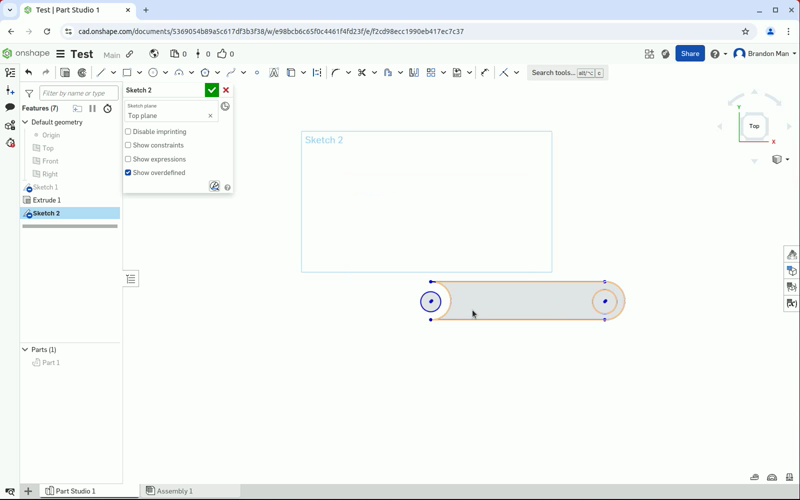
scroll(6)
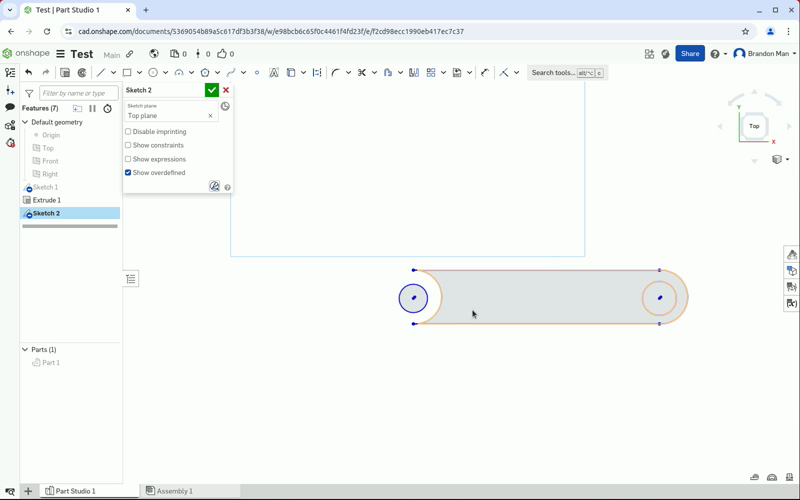
scroll(6)
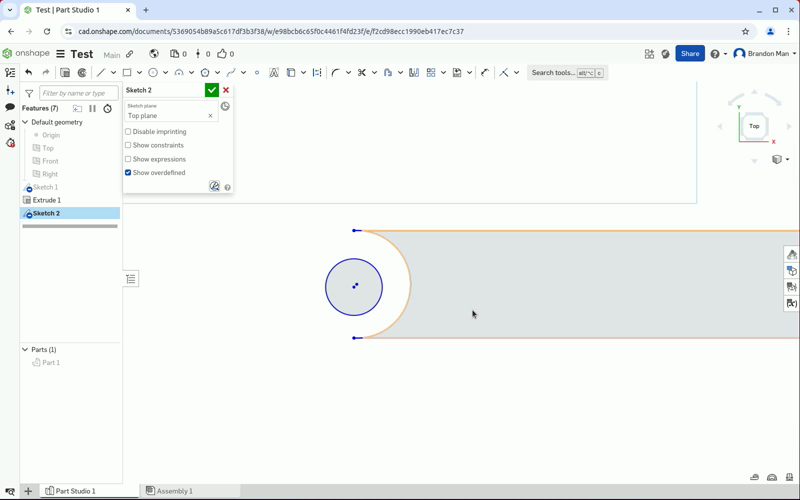
click(472, 309)
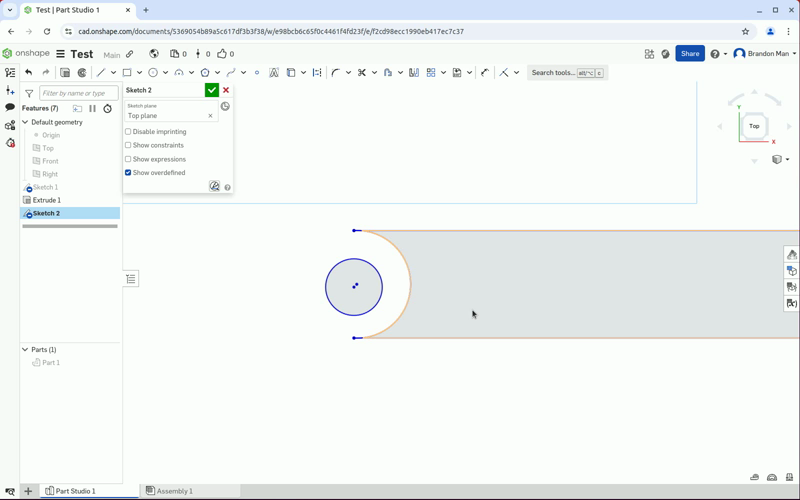
scroll(-6)
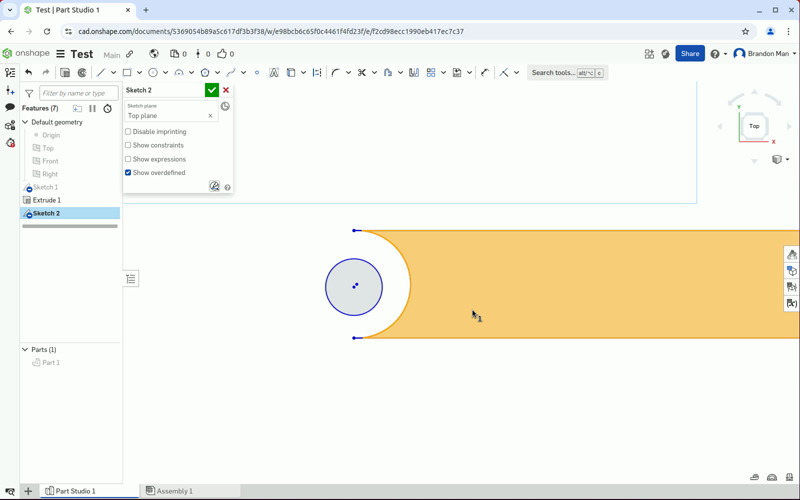
scroll(-6)
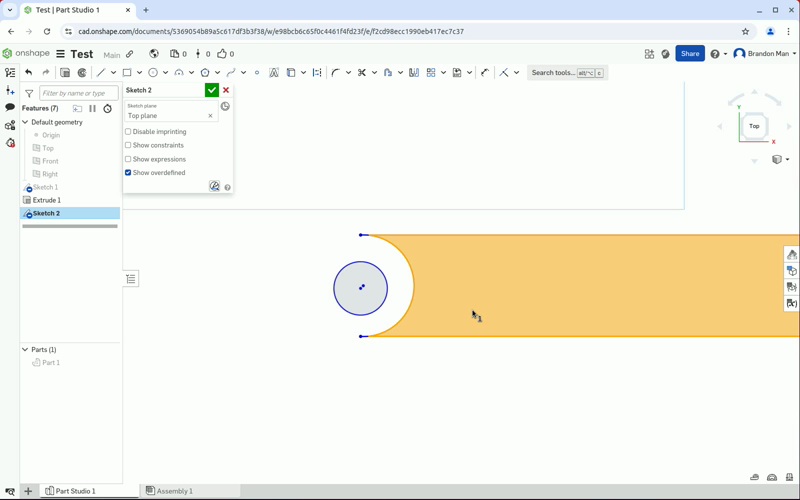
scroll(-6)
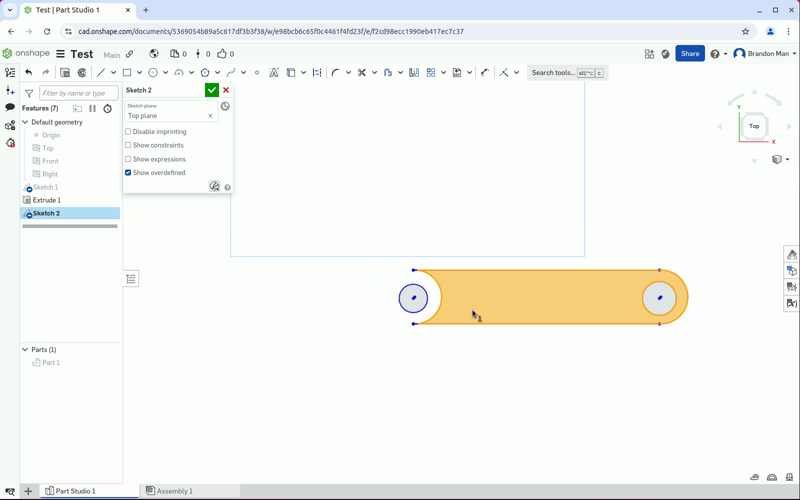
scroll(-6)
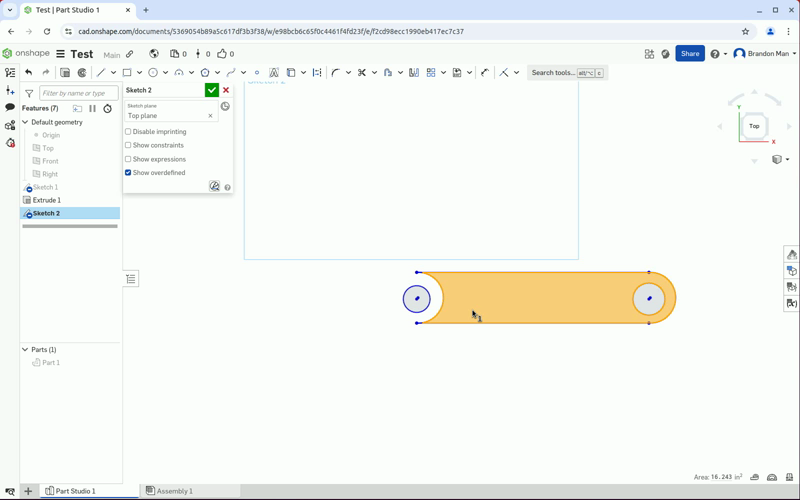
scroll(-6)
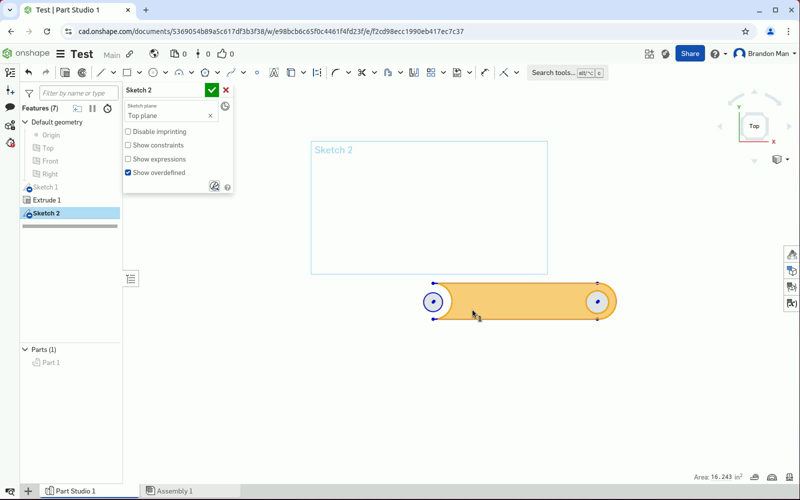
scroll(-6)
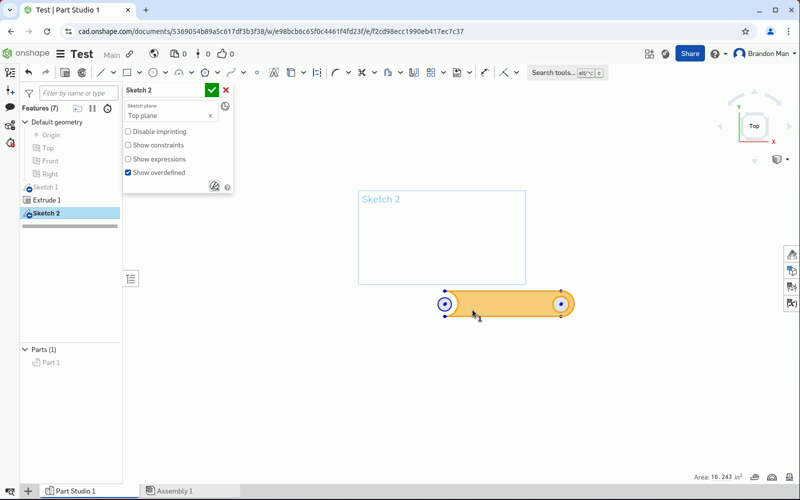
scroll(-6)
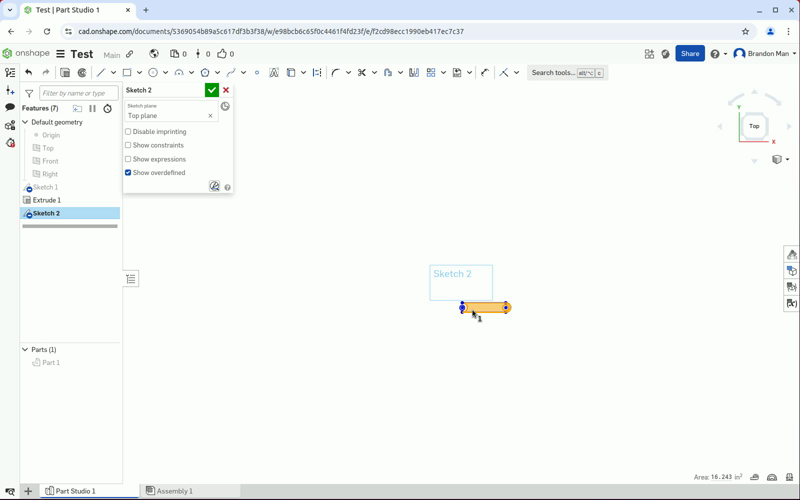
mouse_move(73, 352)
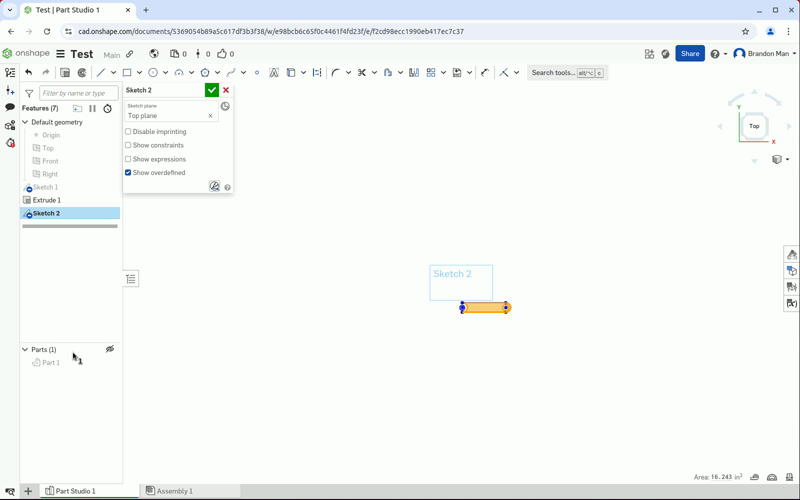
key(shift+y)
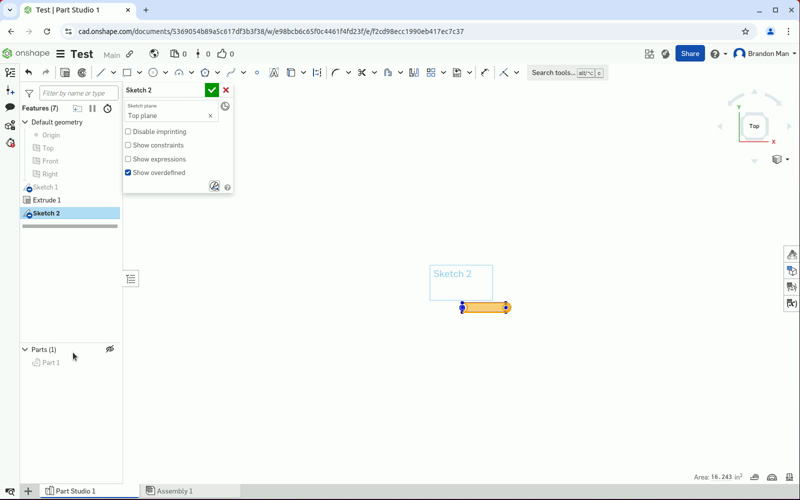
key(shift+e)
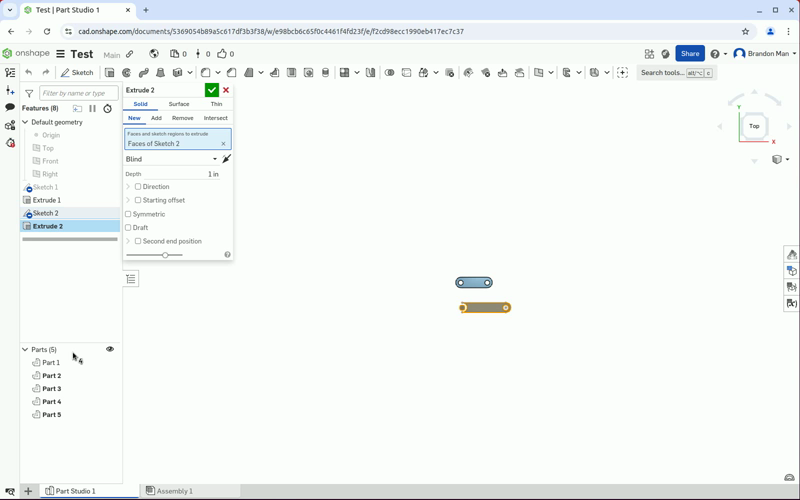
mouse_move(143, 106)
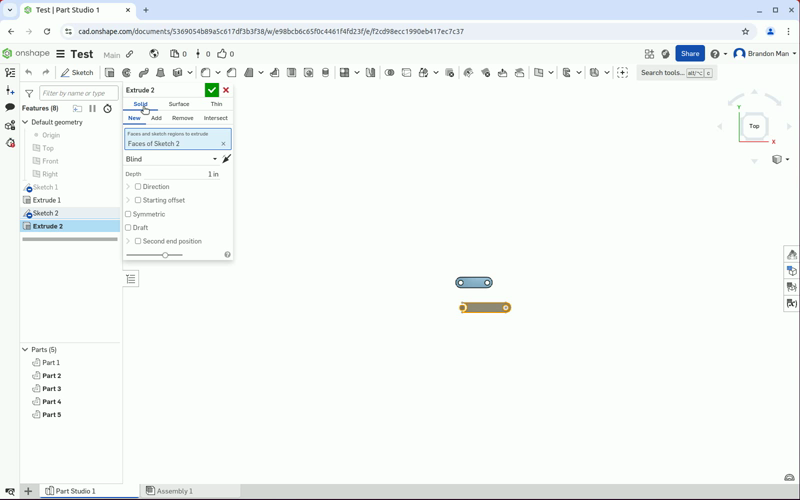
click(143, 106)
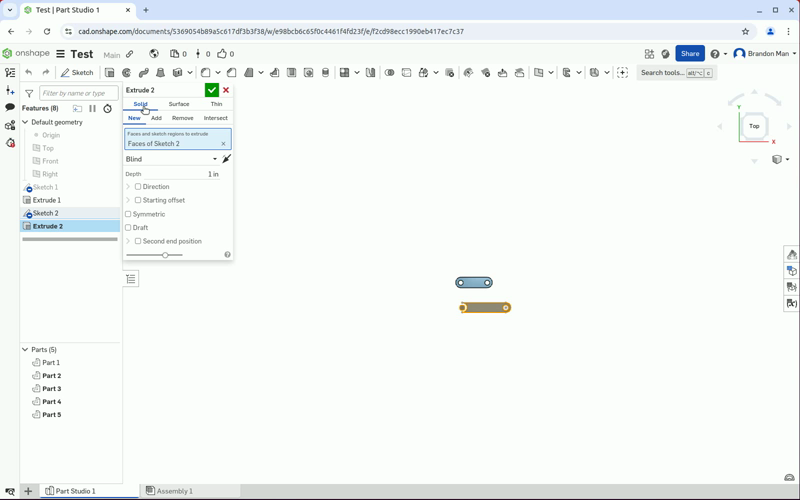
mouse_move(137, 120)
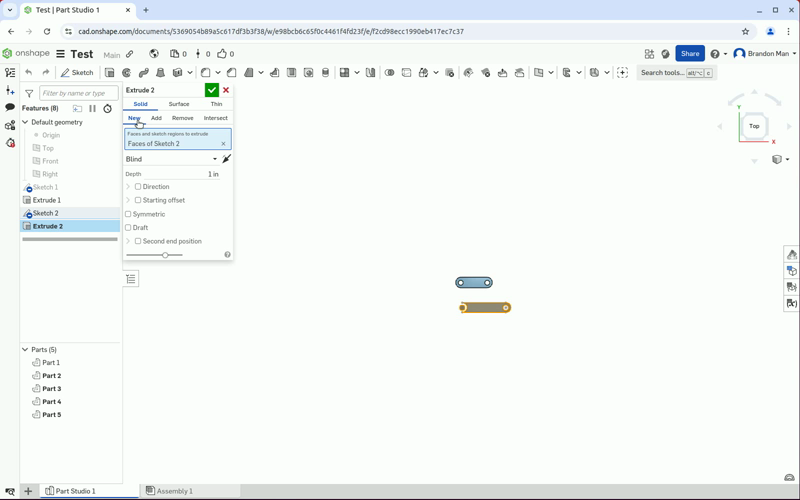
click(137, 120)
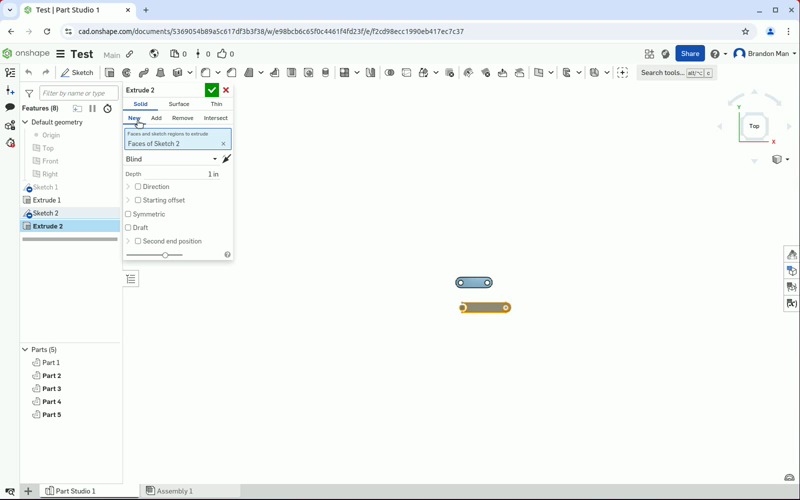
key(tab, 4)
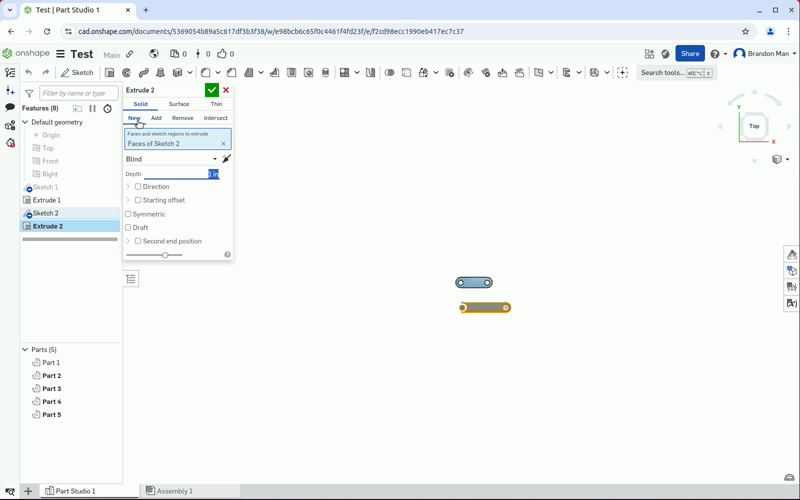
text(0.963)
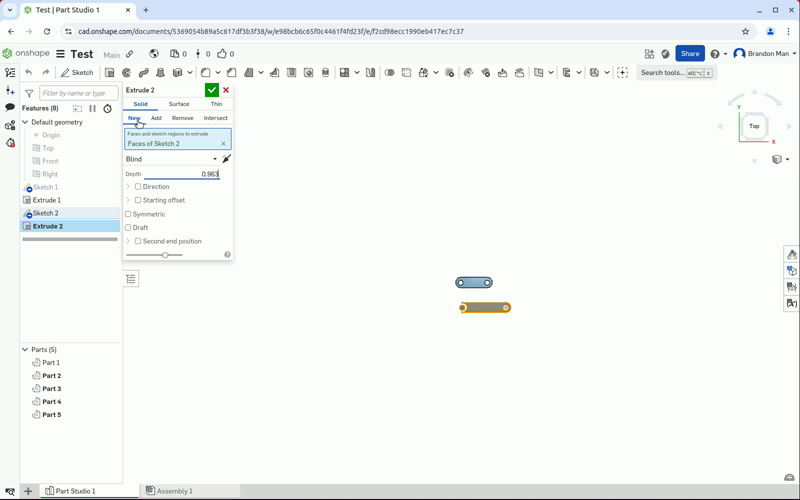
key(enter)
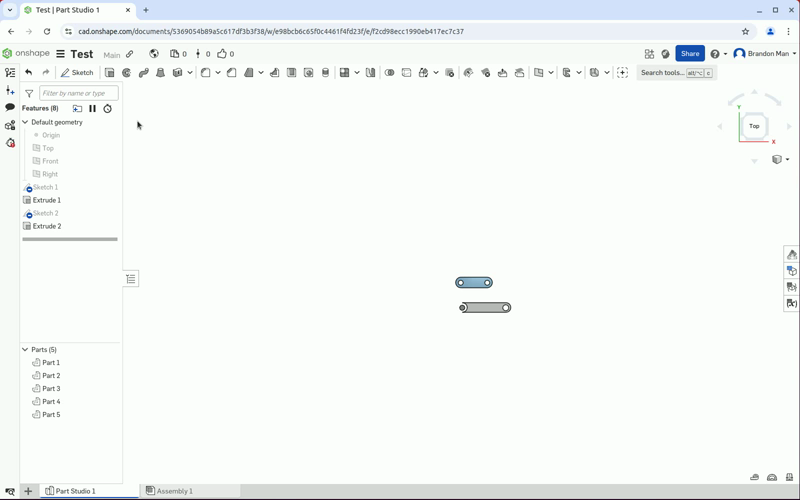
key(shift+h)
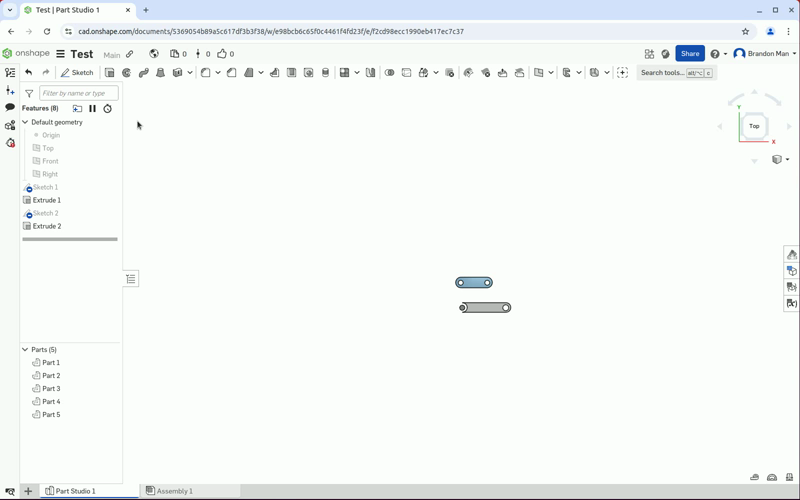
key(shift+h)
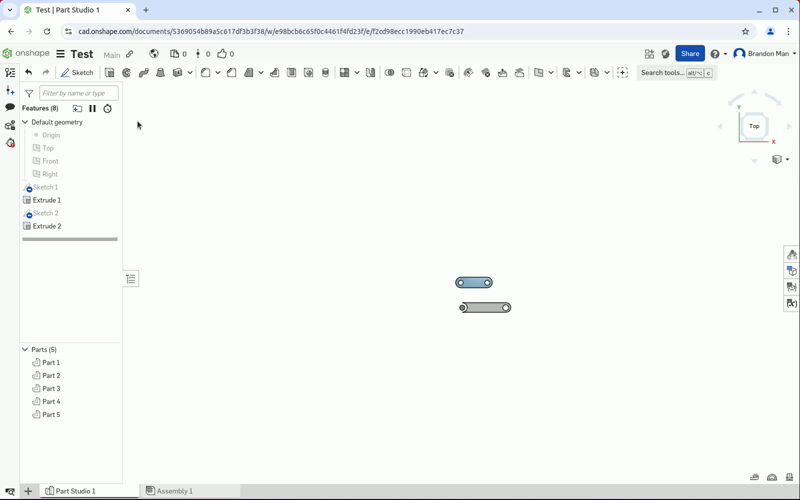
mouse_move(73, 189)
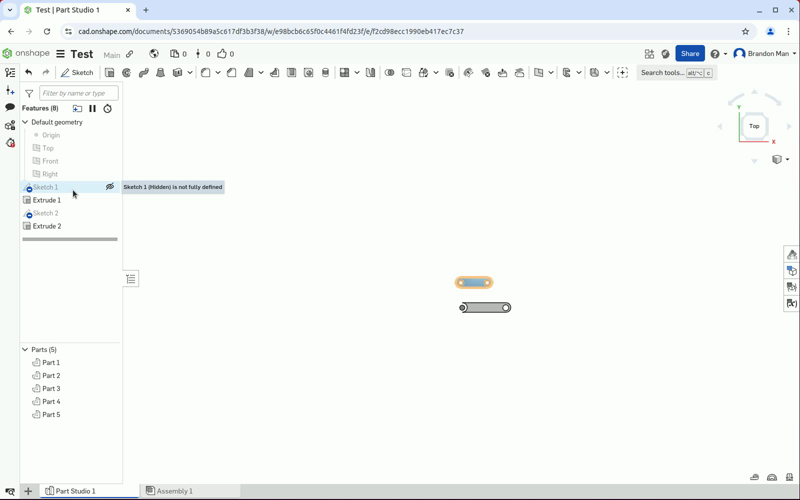
click(73, 189)
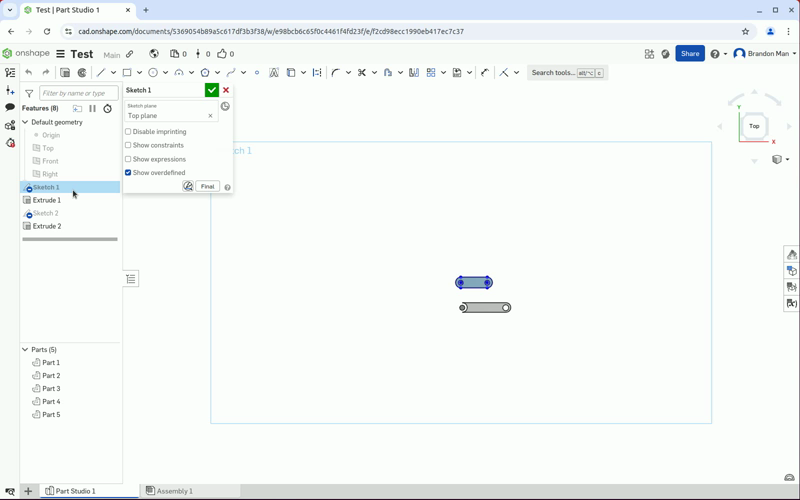
mouse_move(229, 92)
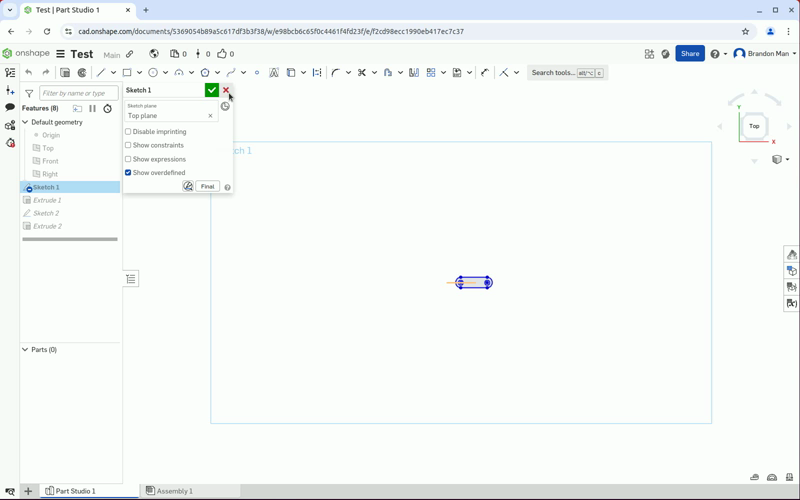
click(229, 92)
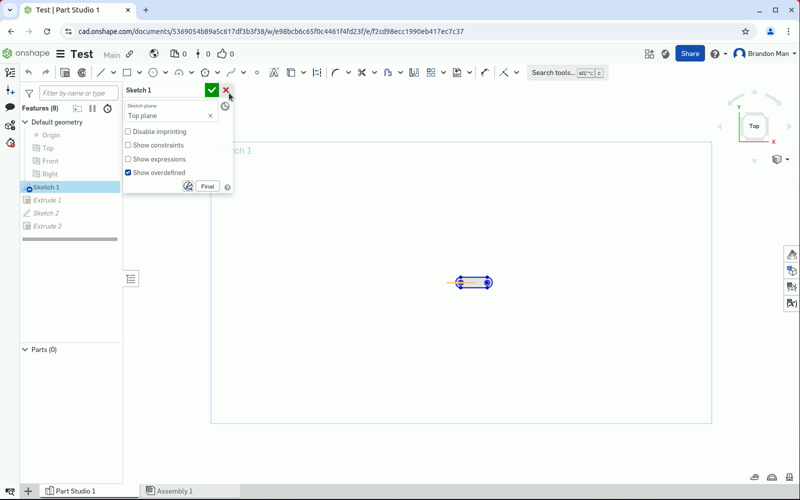
key(shift+s)
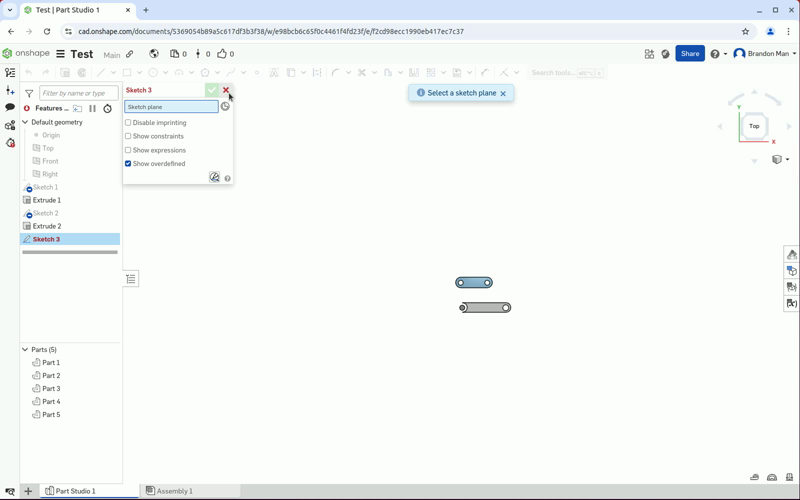
mouse_move(73, 150)
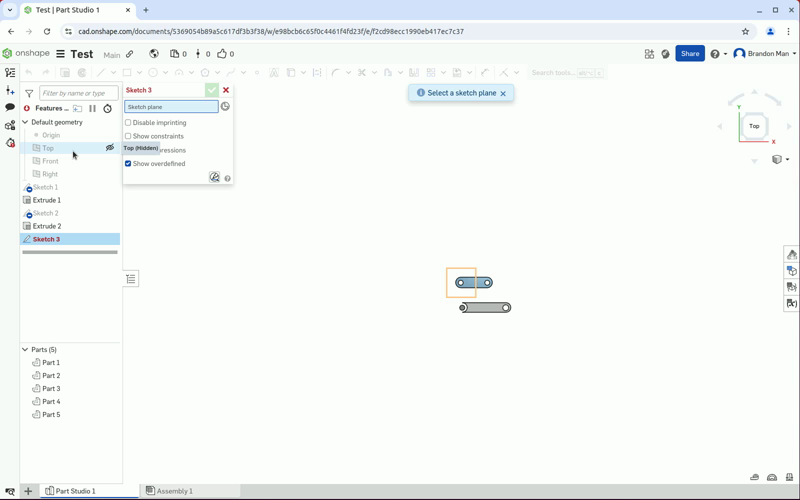
click(73, 150)
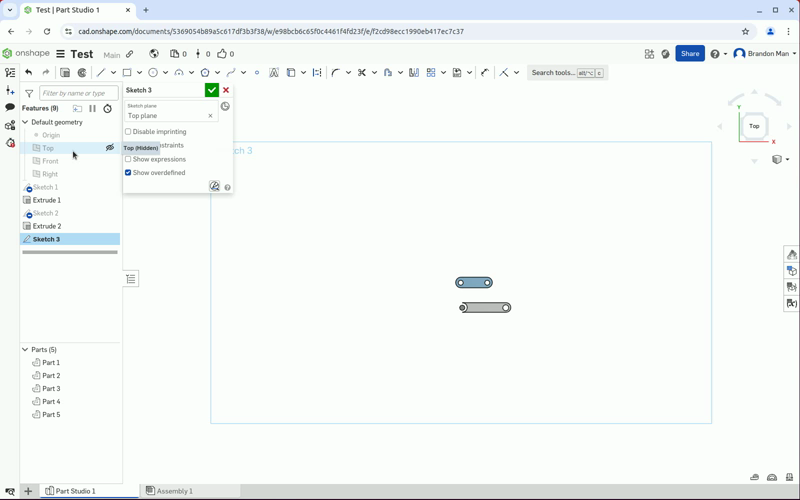
mouse_move(73, 352)
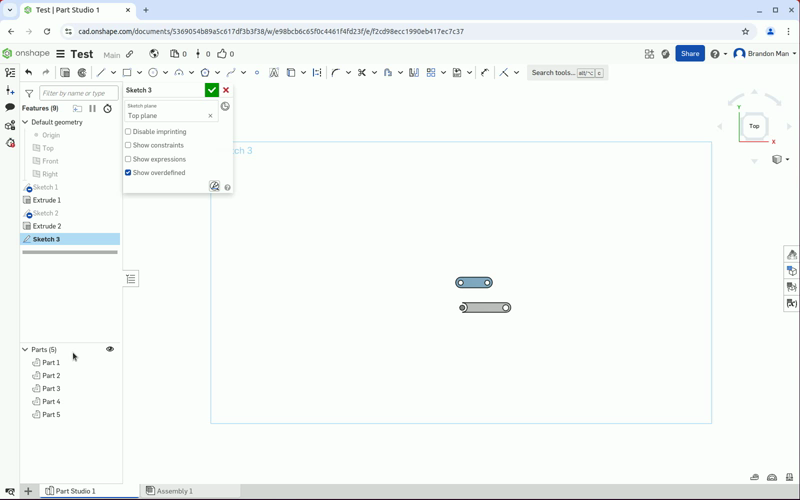
key(y)
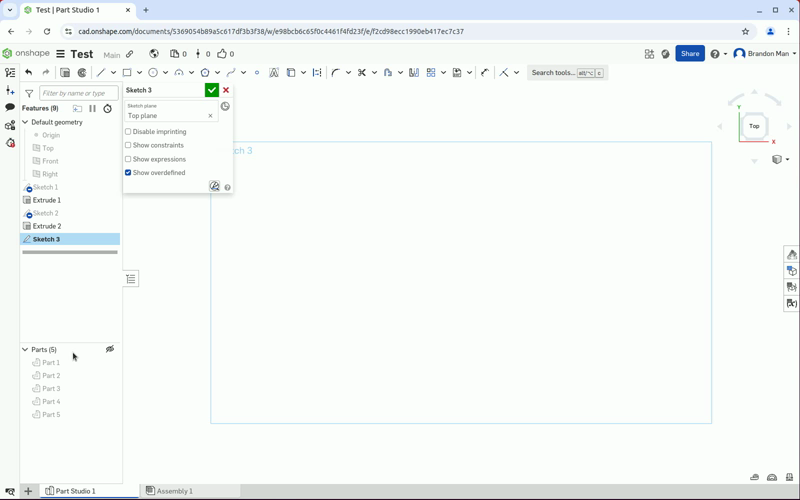
key(l)
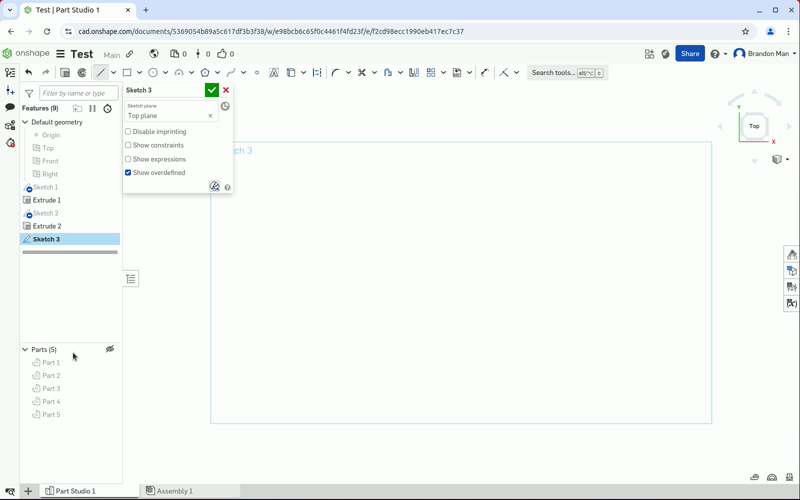
key_down(shift)
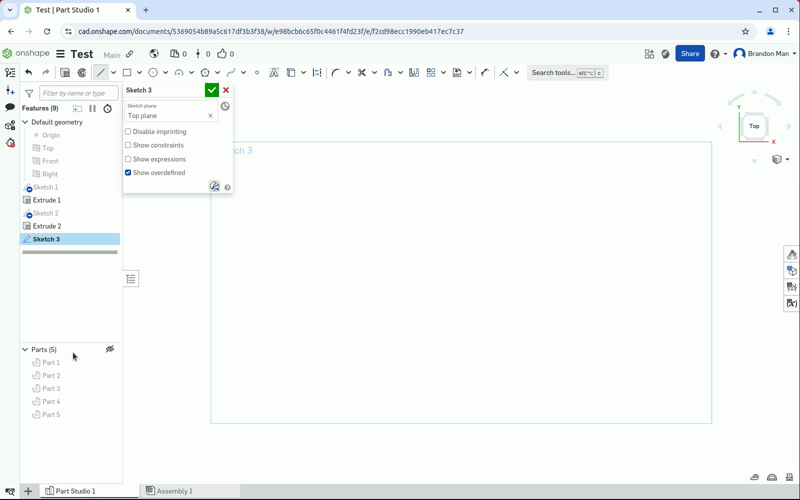
mouse_move(468, 339)
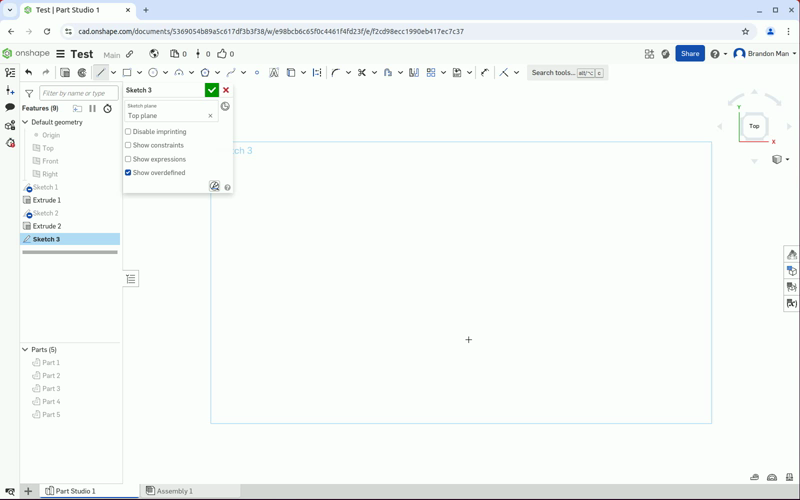
click(468, 339)
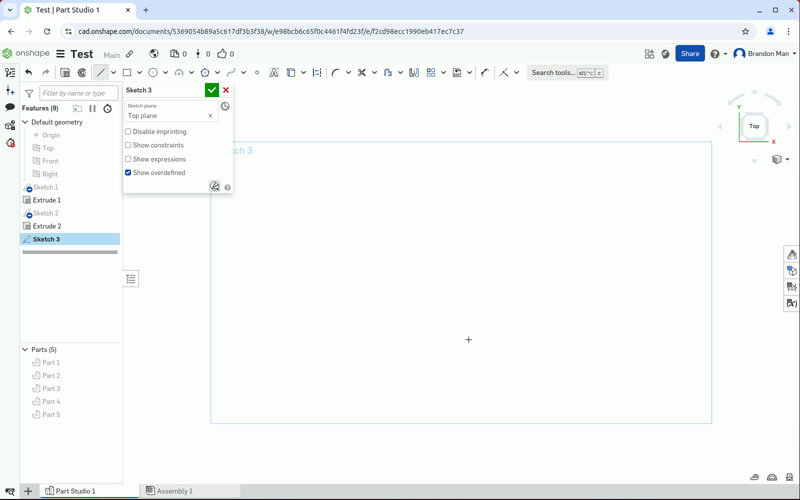
key_up(shift)
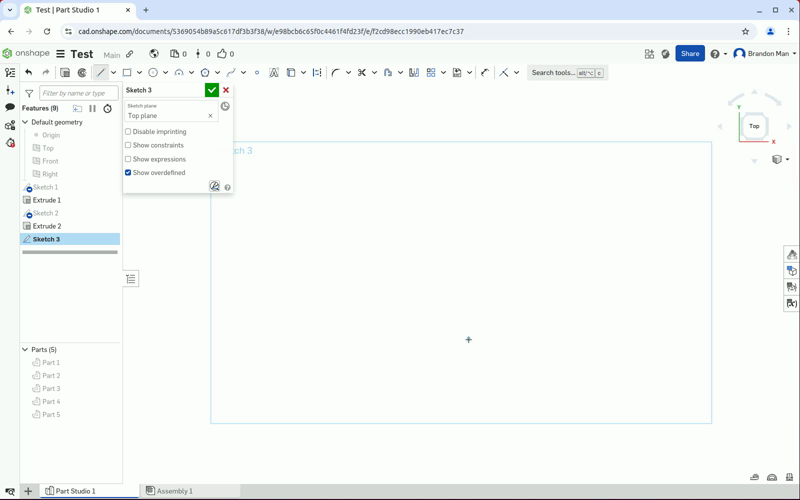
key_down(shift)
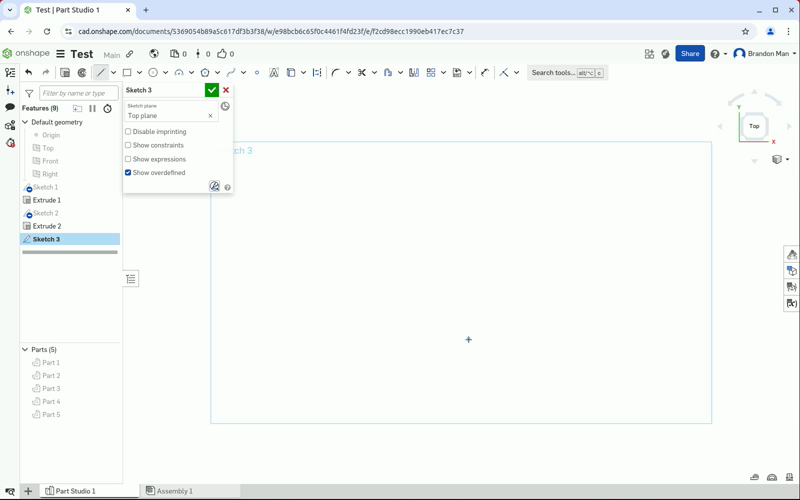
mouse_move(498, 339)
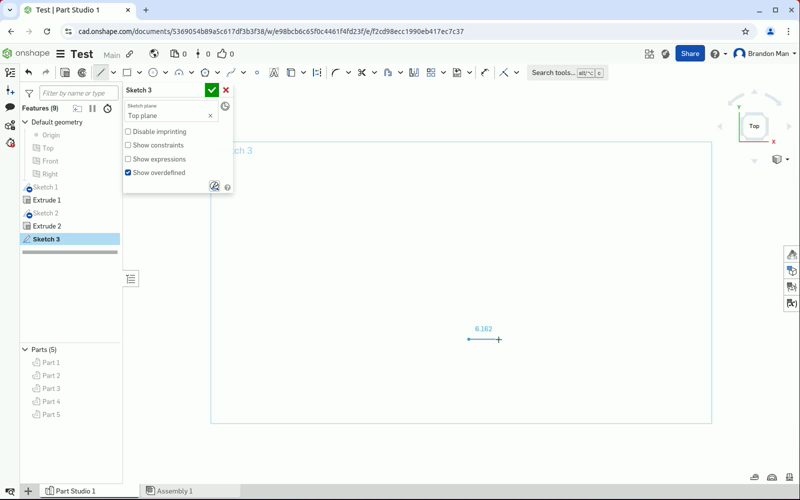
mouse_move(504, 343)
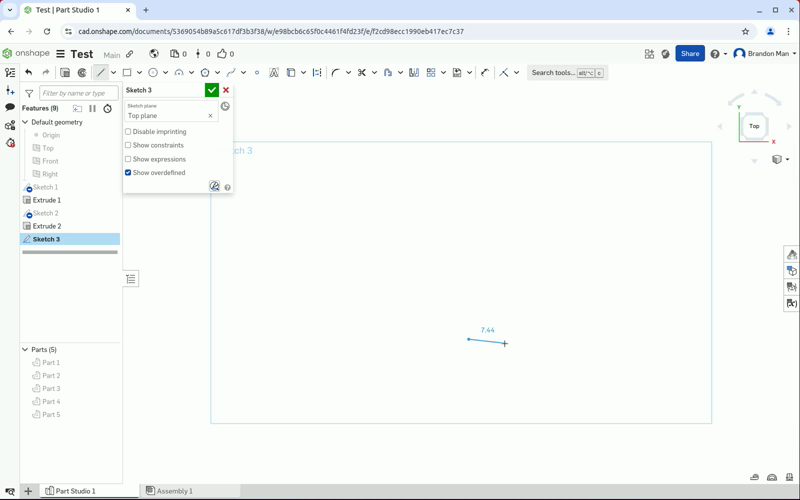
click(504, 343)
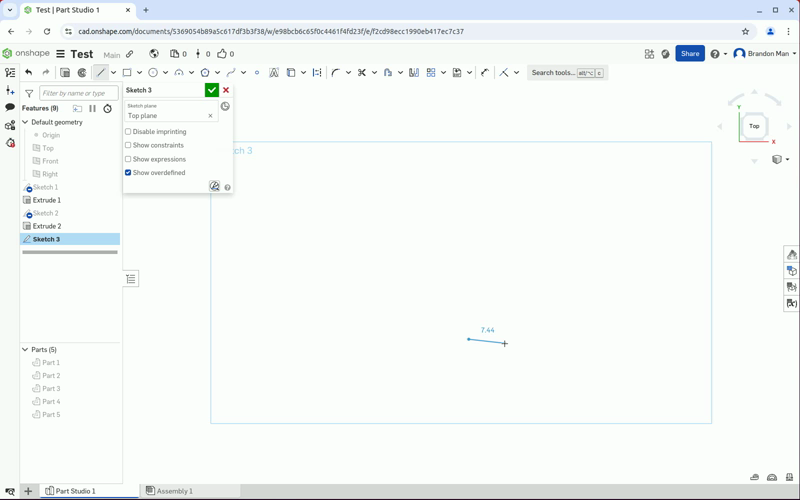
key_up(shift)
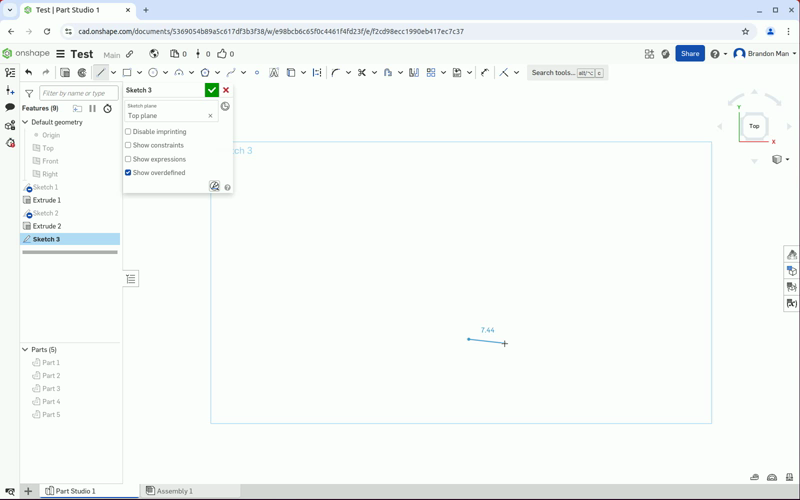
key(esc)
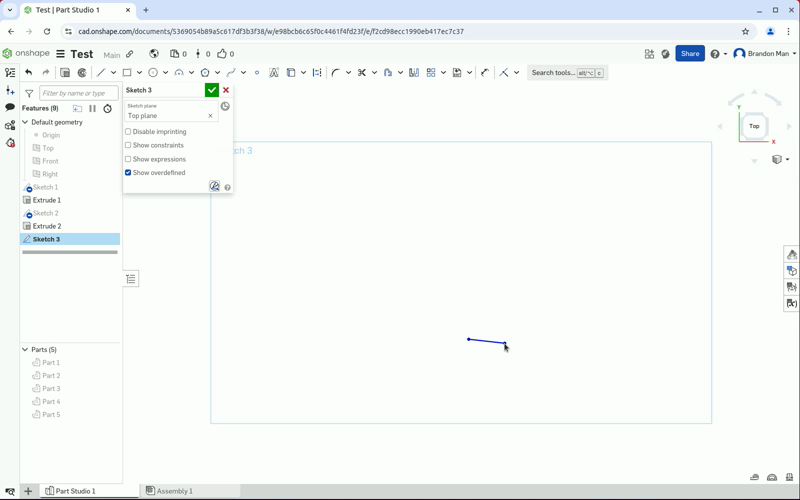
key(a)
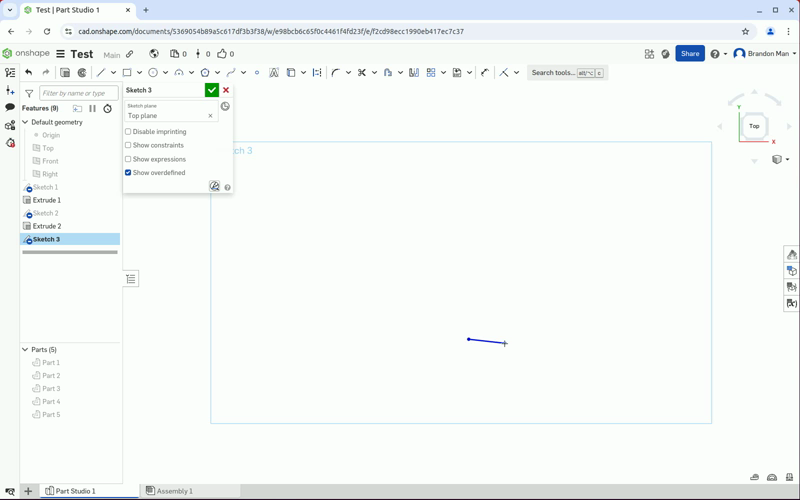
mouse_move(504, 343)
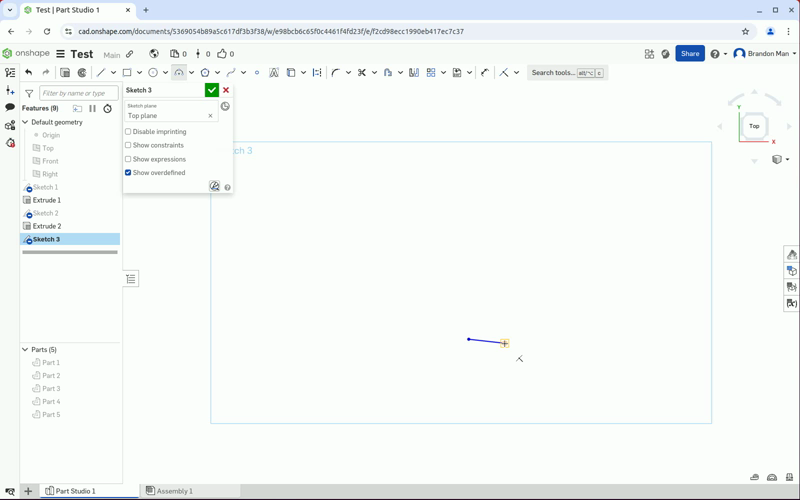
click(504, 343)
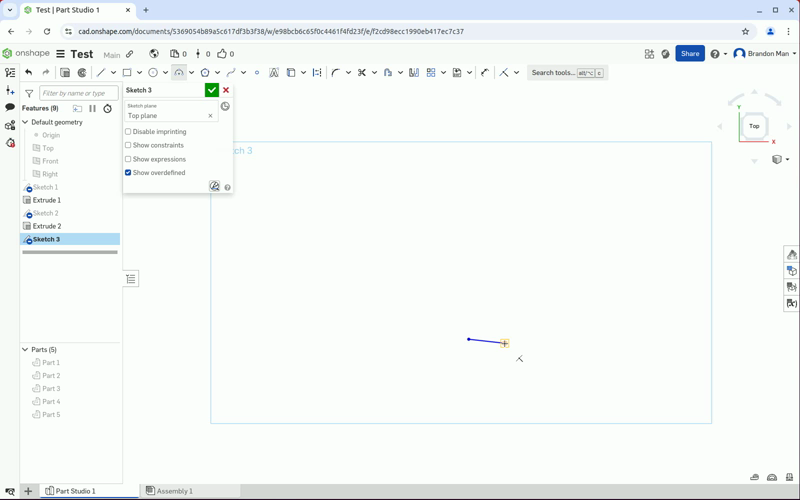
key_down(shift)
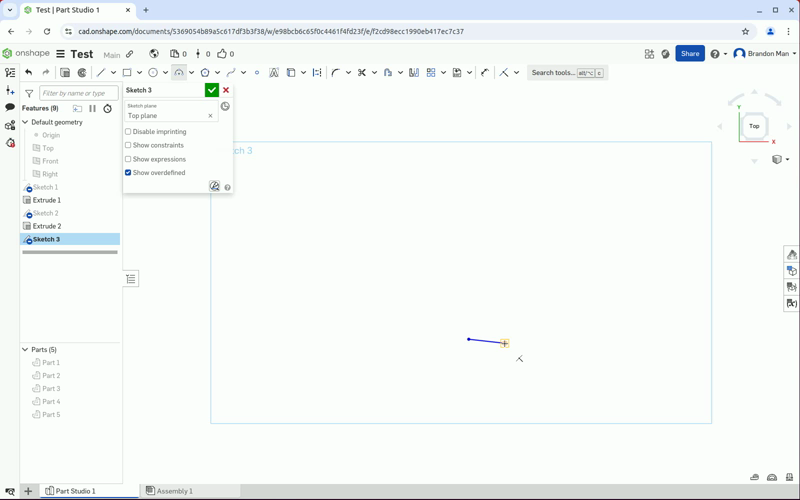
mouse_move(509, 341)
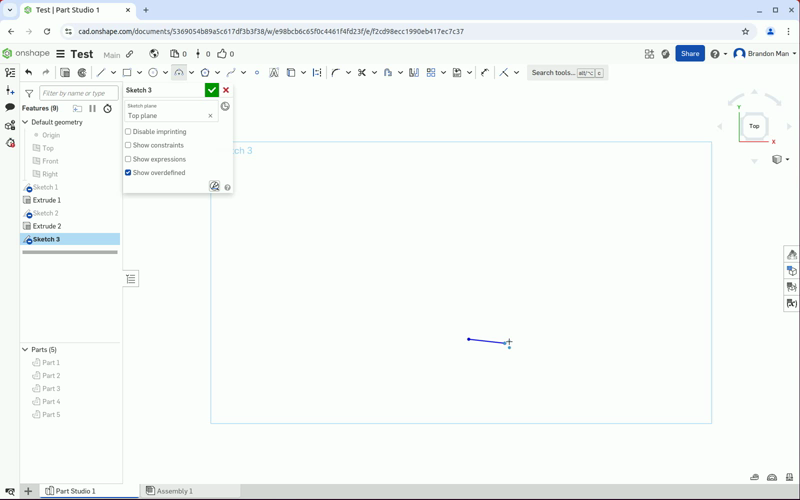
scroll(6)
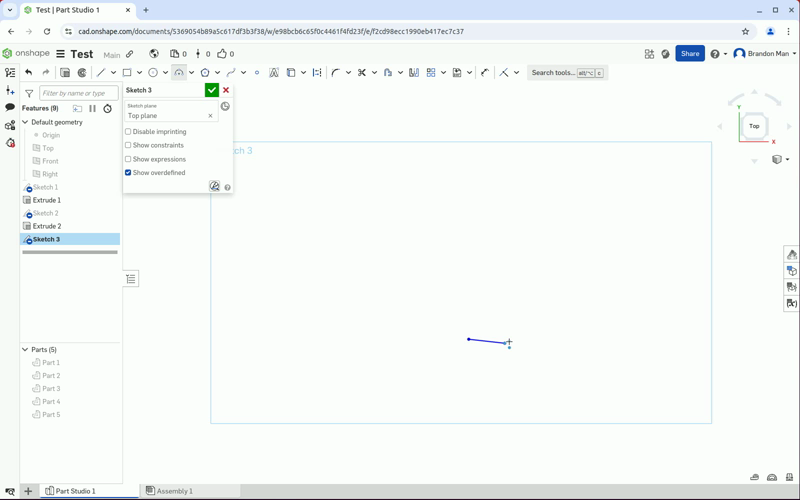
scroll(6)
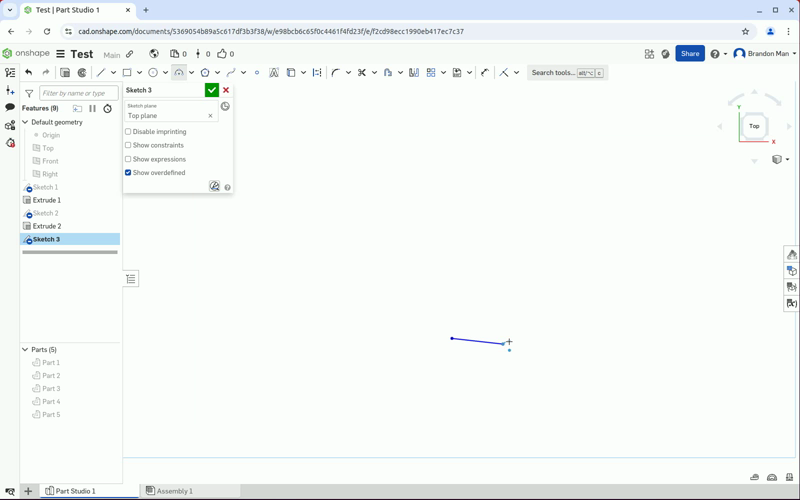
scroll(6)
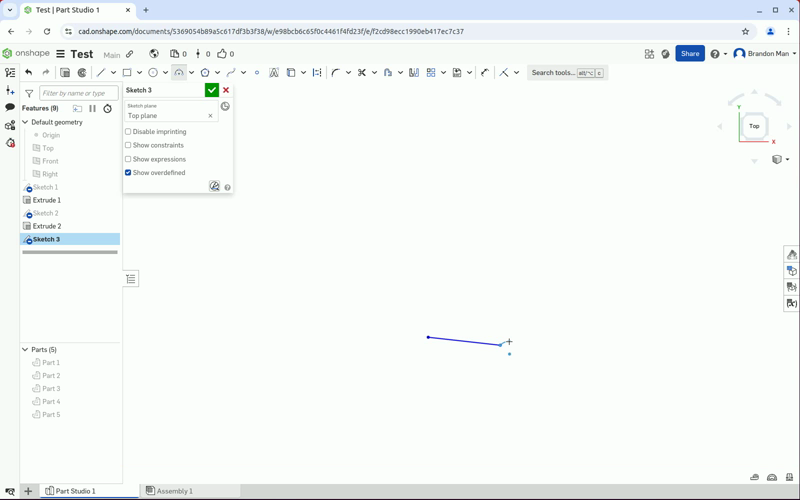
scroll(6)
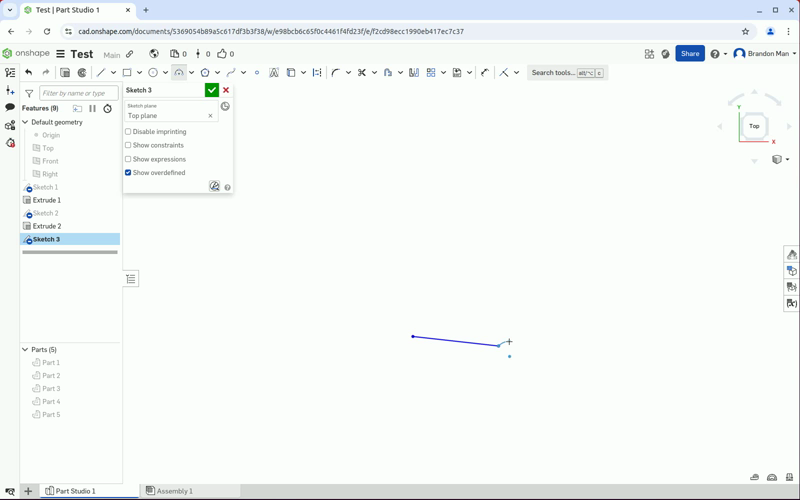
scroll(6)
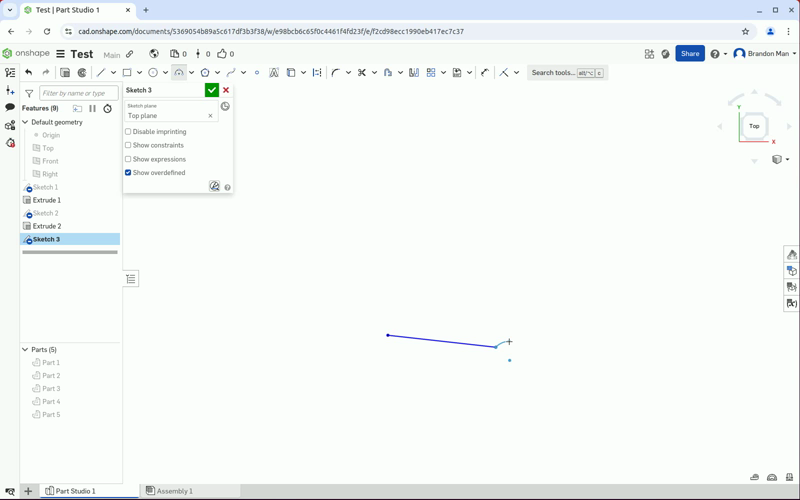
scroll(6)
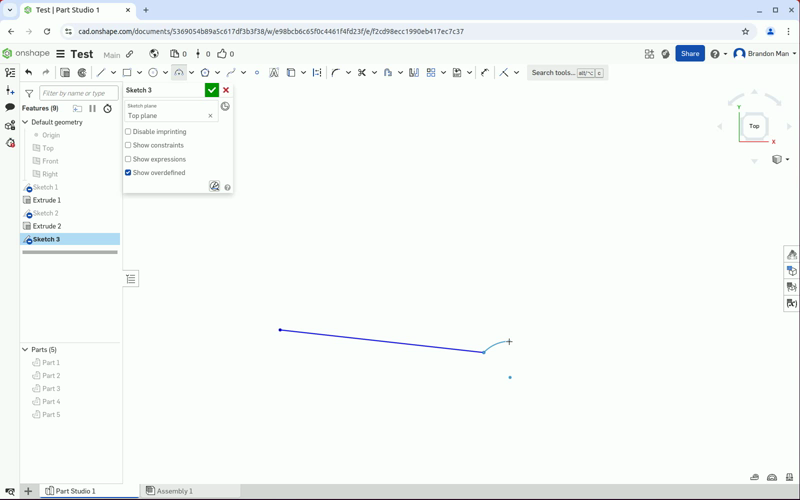
scroll(6)
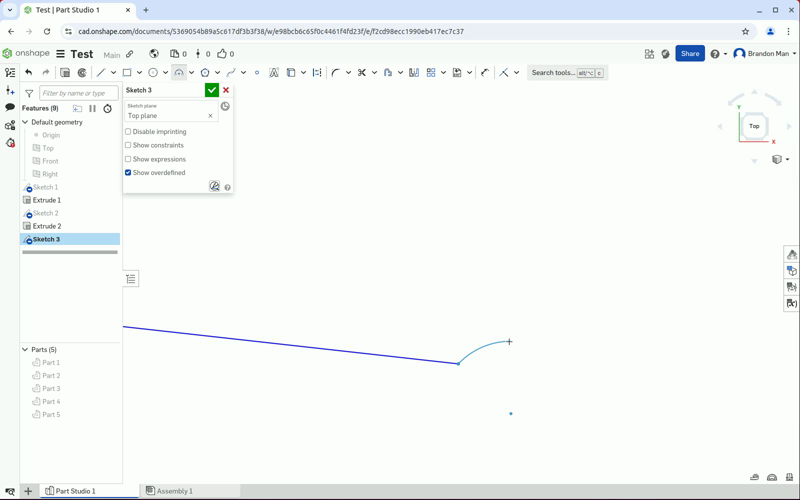
click(509, 341)
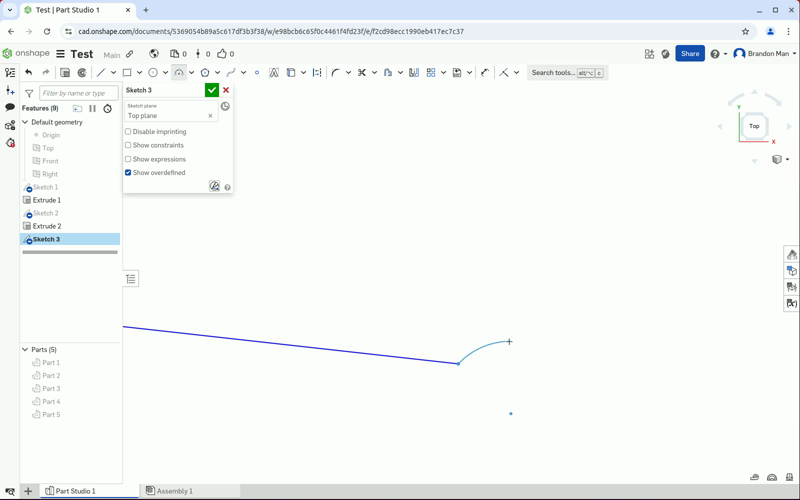
scroll(-6)
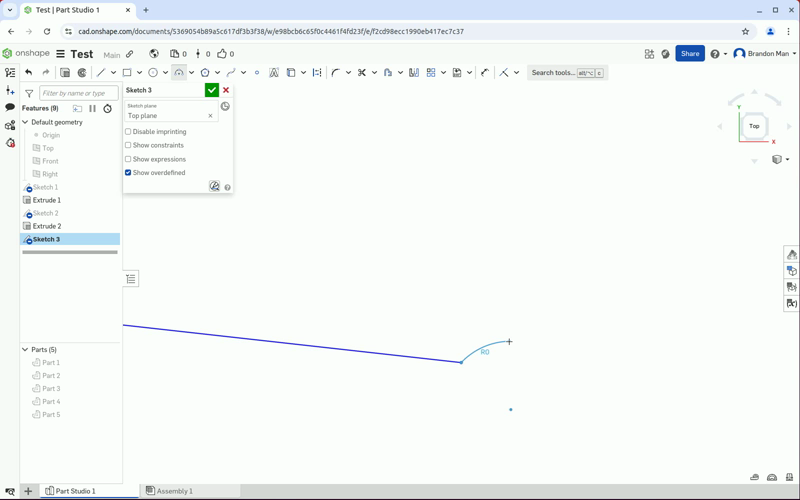
scroll(-6)
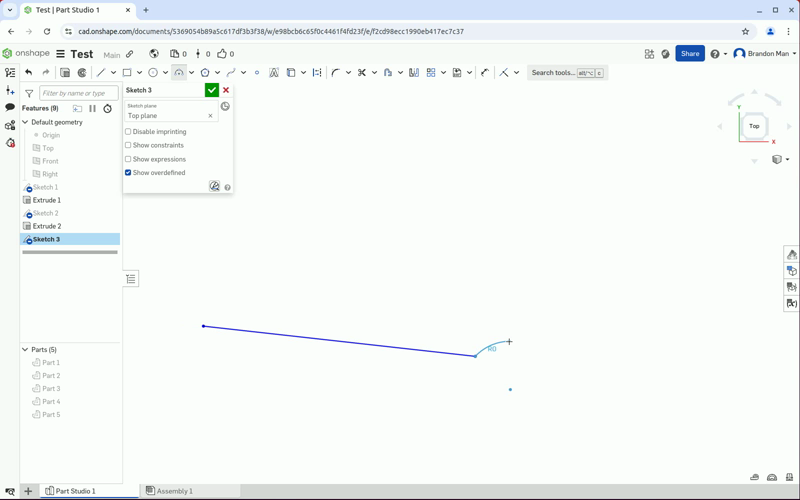
scroll(-6)
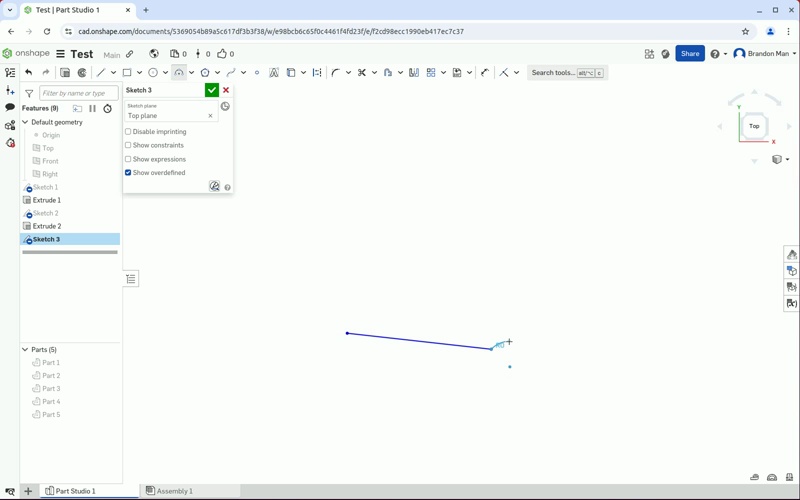
scroll(-6)
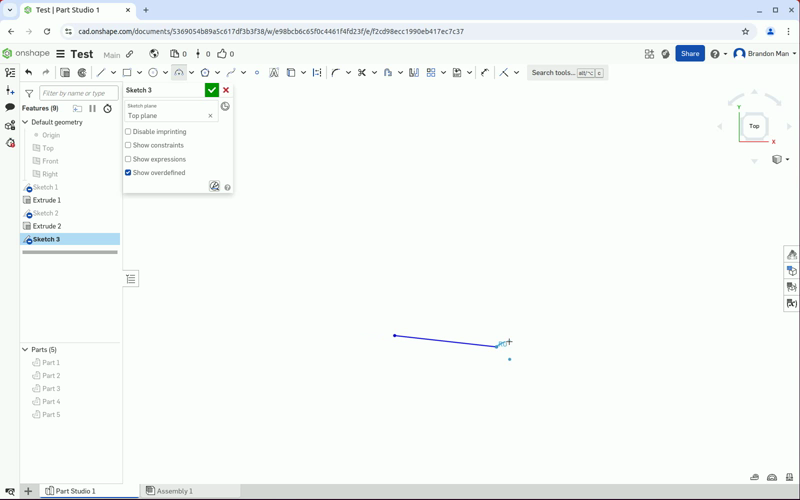
scroll(-6)
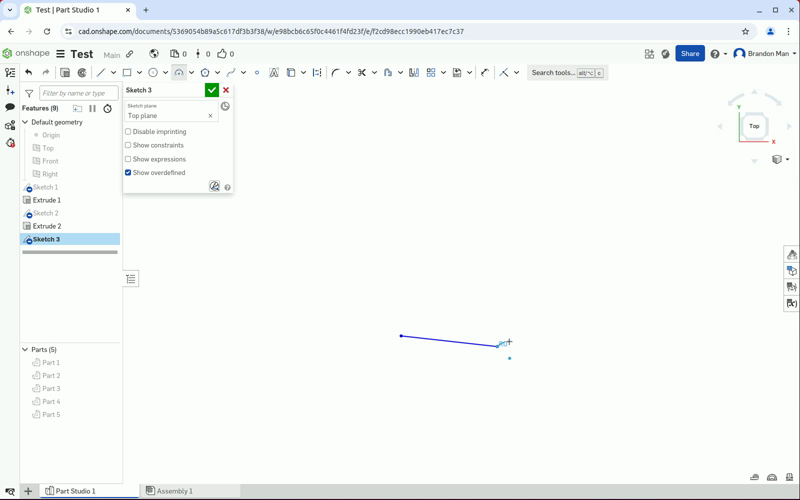
scroll(-6)
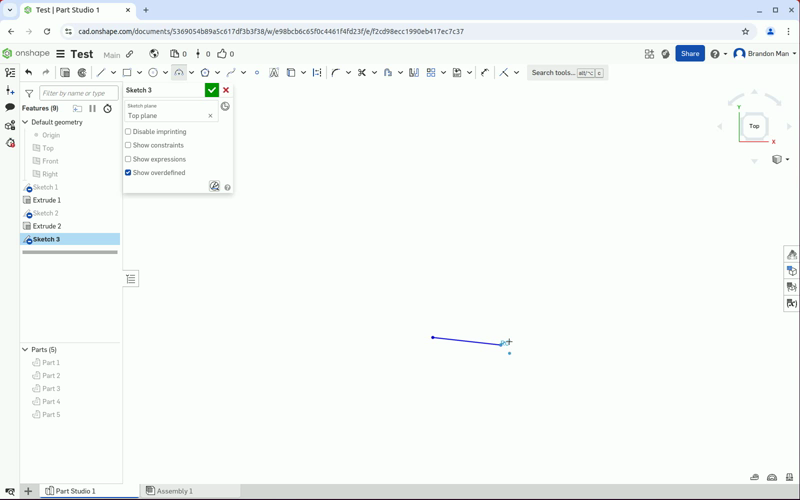
scroll(-6)
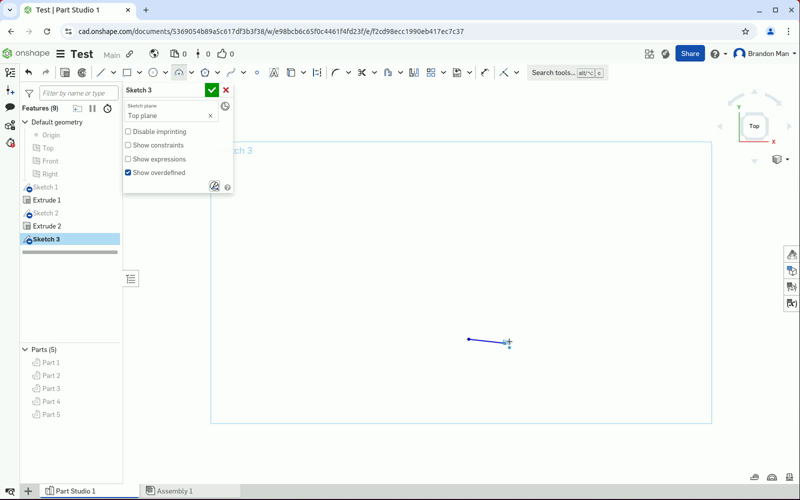
mouse_move(507, 342)
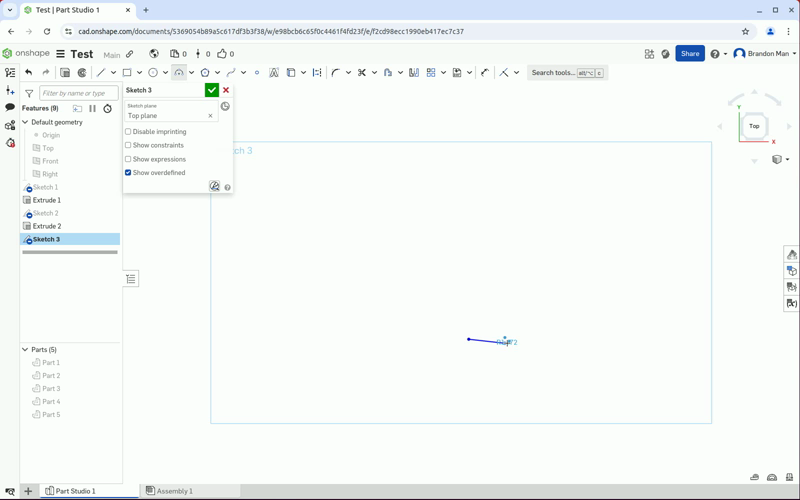
scroll(6)
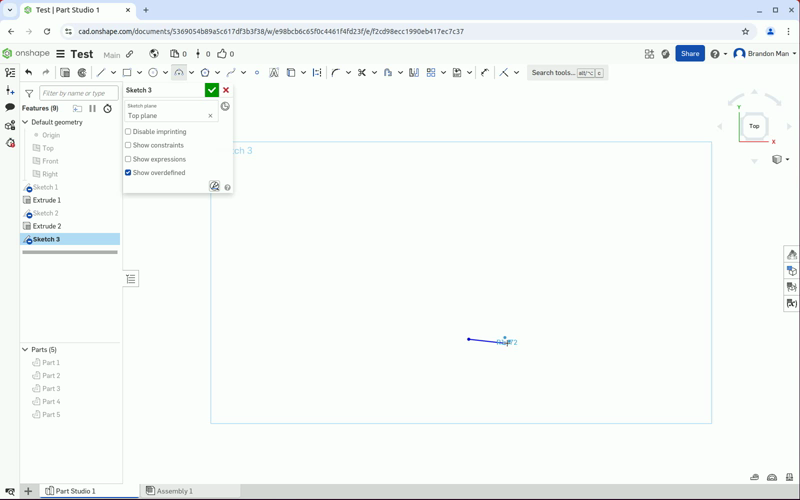
scroll(6)
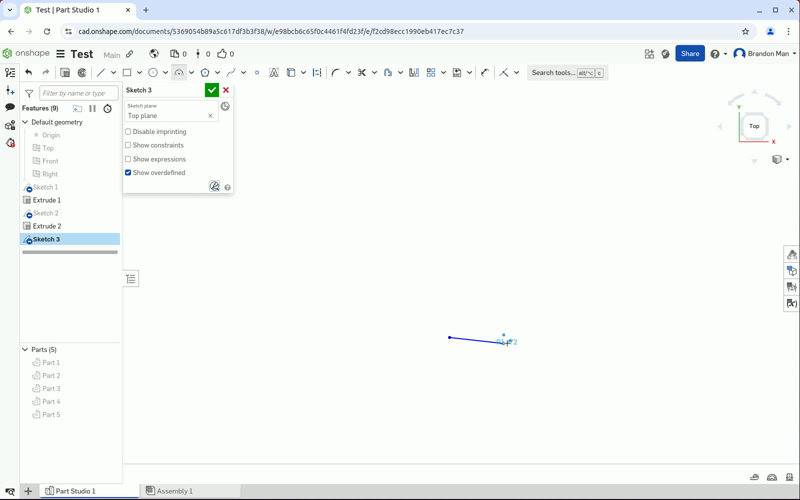
scroll(6)
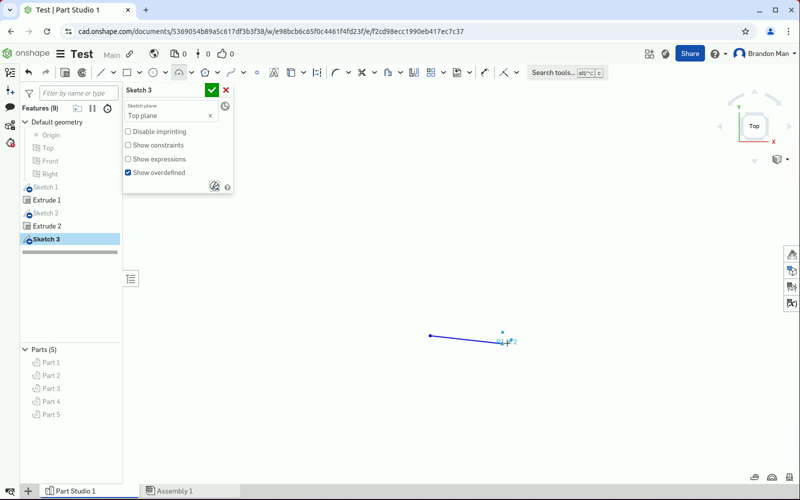
scroll(6)
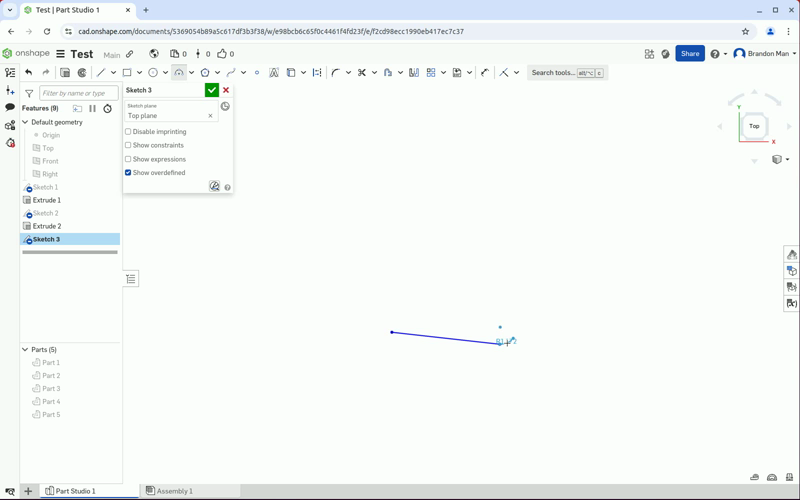
scroll(6)
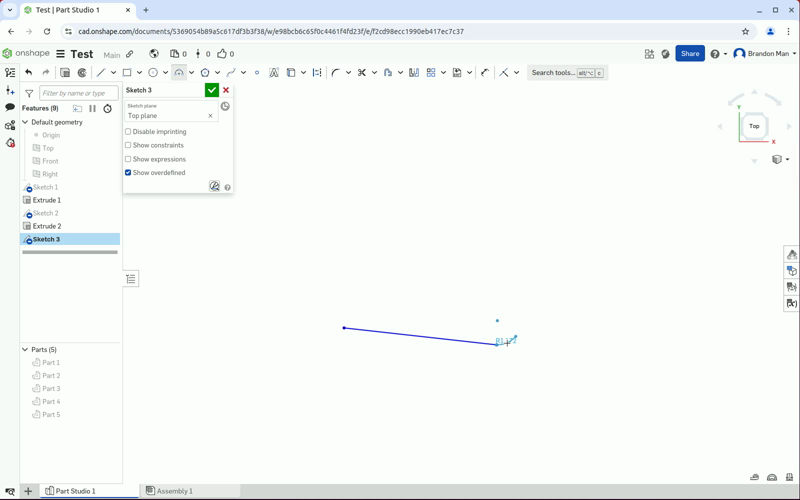
scroll(6)
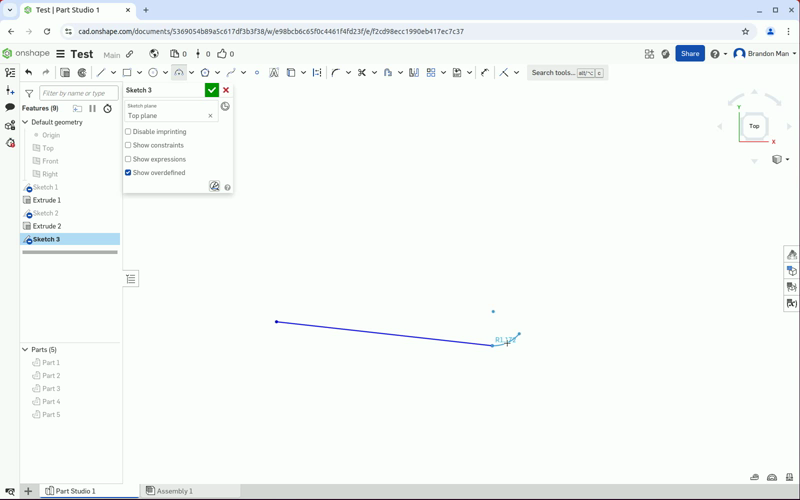
scroll(6)
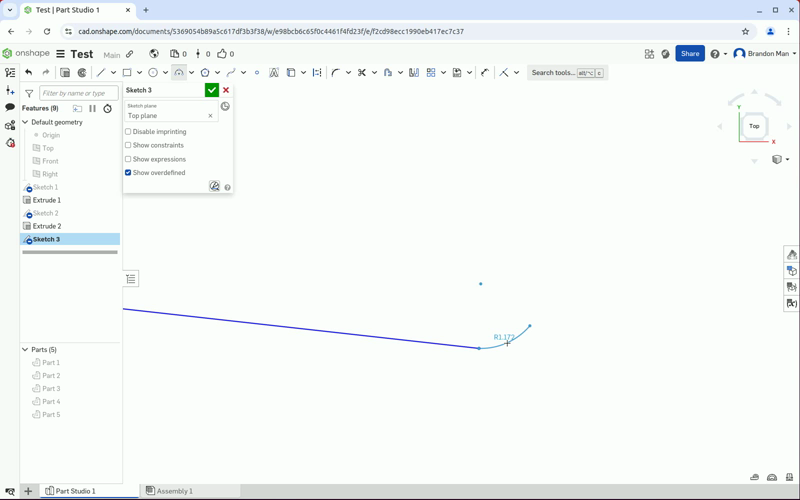
click(507, 342)
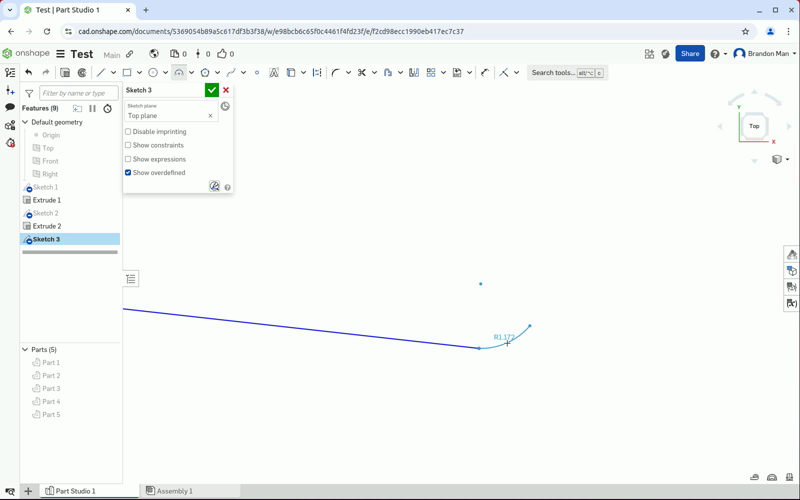
scroll(-6)
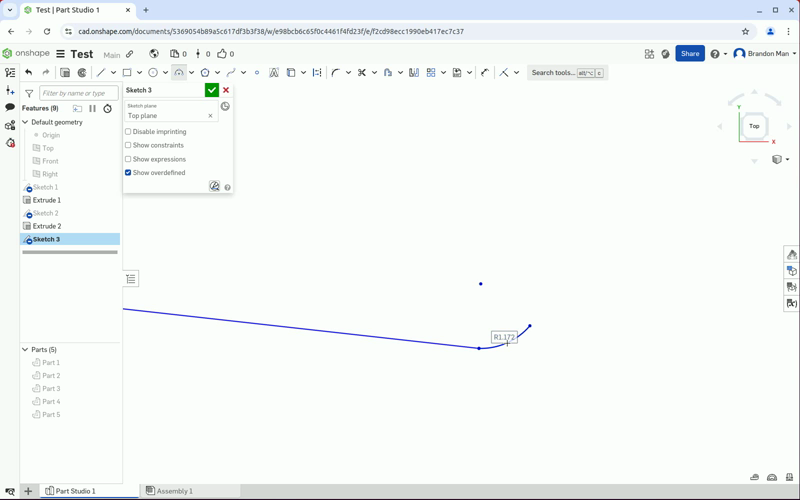
scroll(-6)
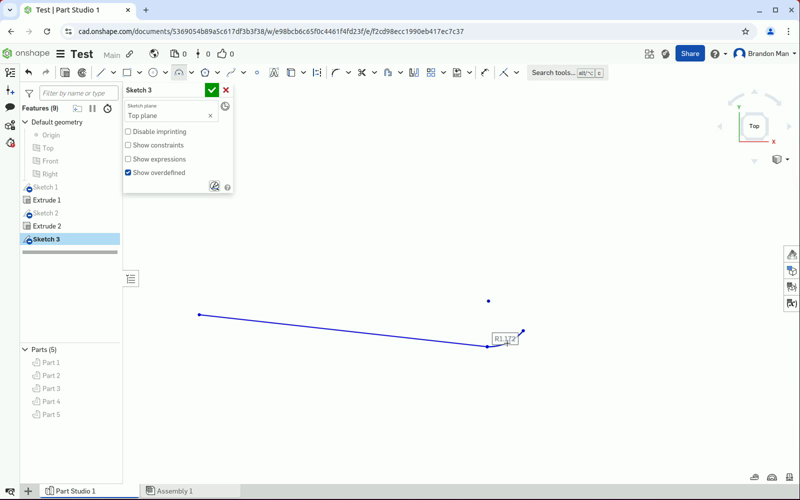
scroll(-6)
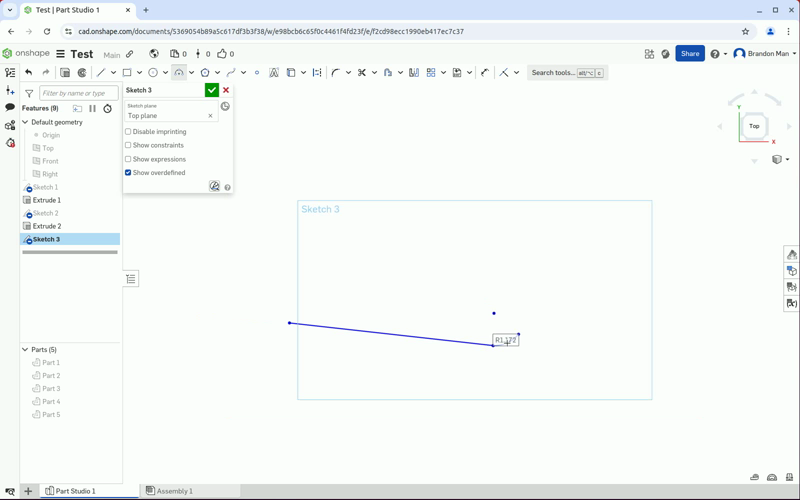
scroll(-6)
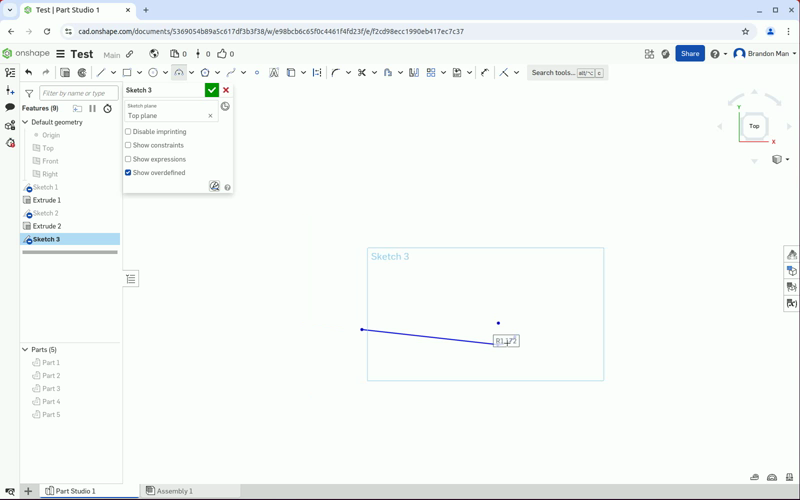
scroll(-6)
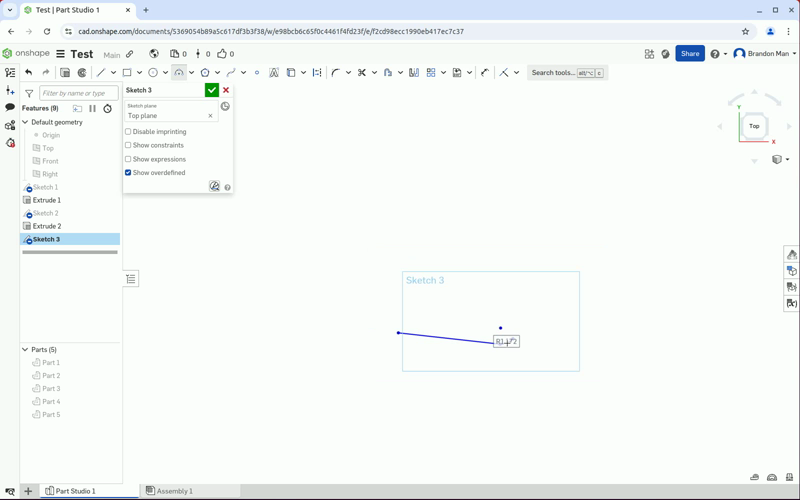
scroll(-6)
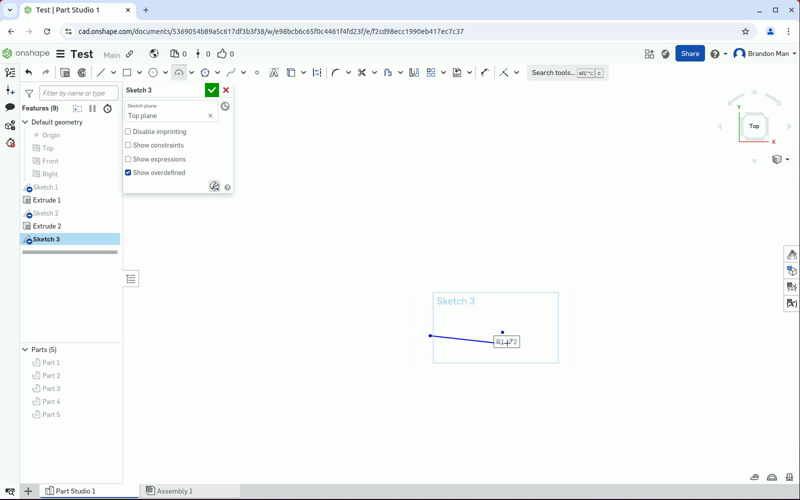
scroll(-6)
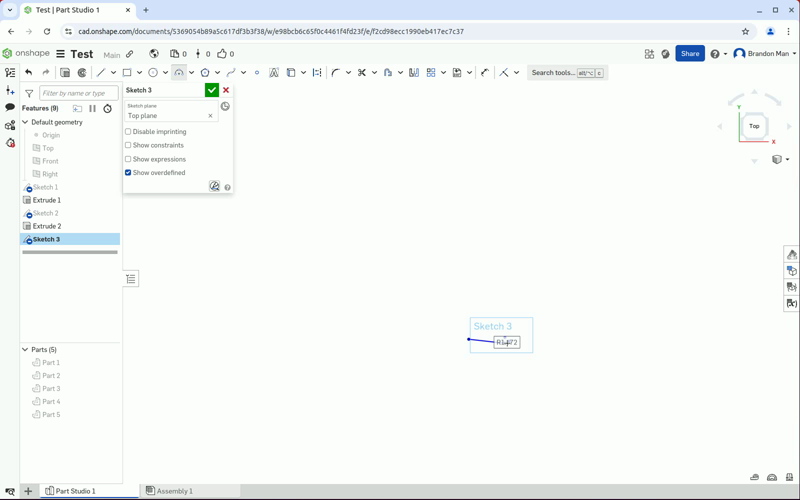
key_up(shift)
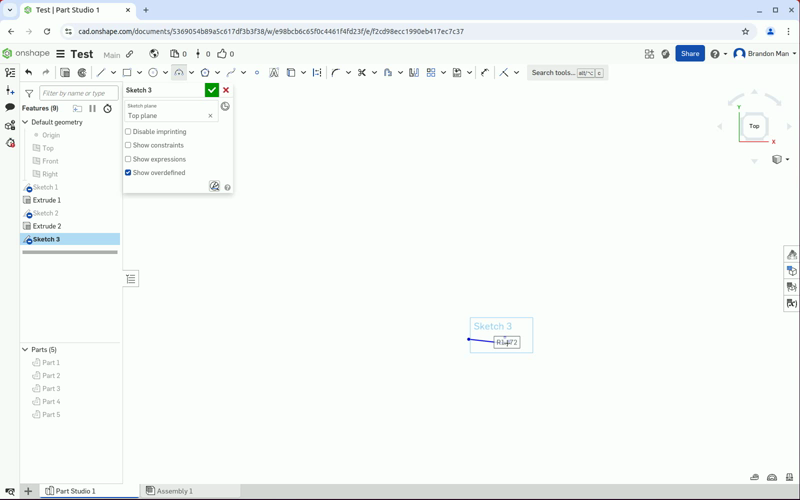
key(esc)
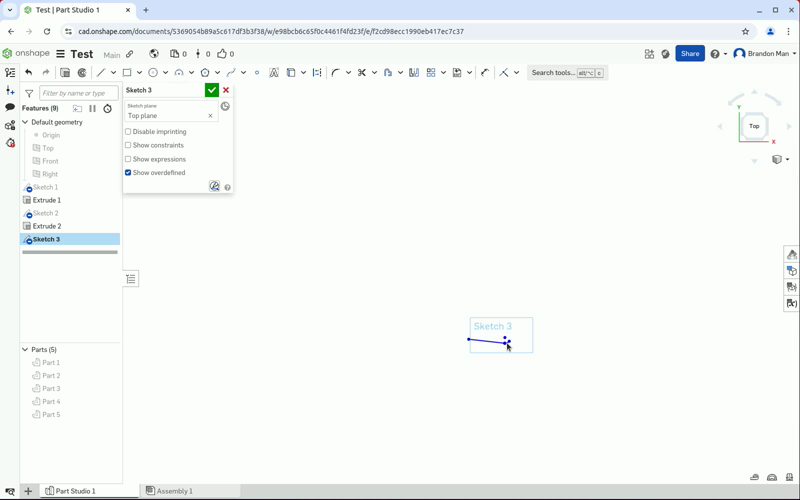
key(l)
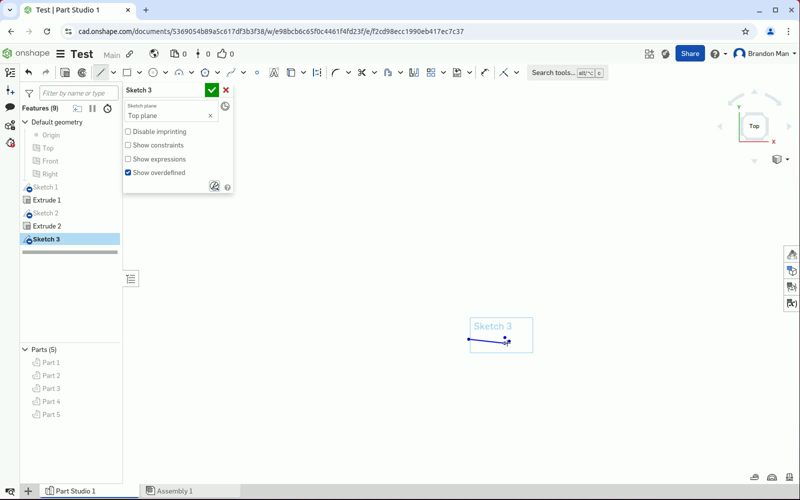
mouse_move(509, 341)
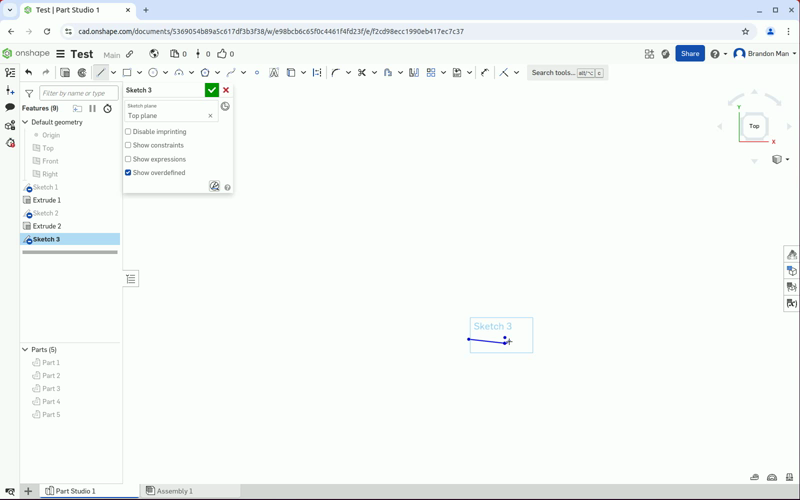
scroll(6)
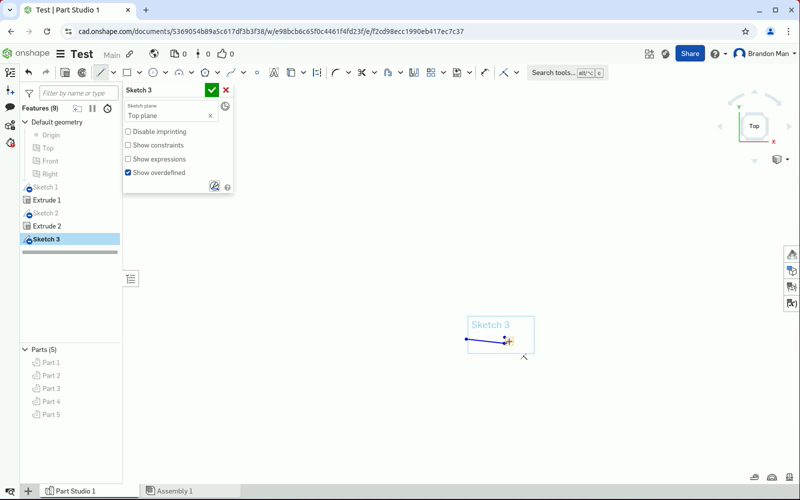
scroll(6)
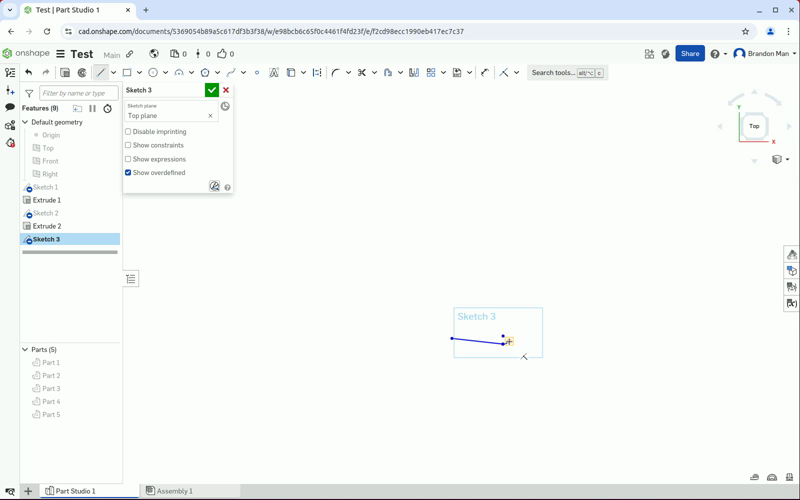
scroll(6)
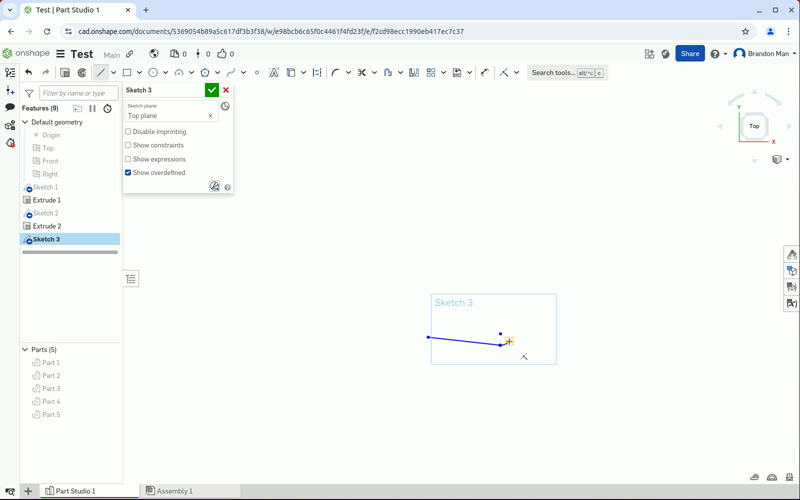
scroll(6)
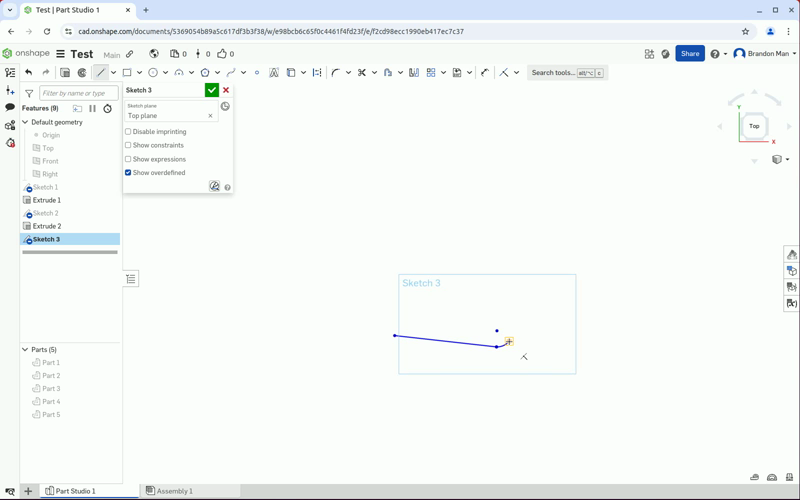
scroll(6)
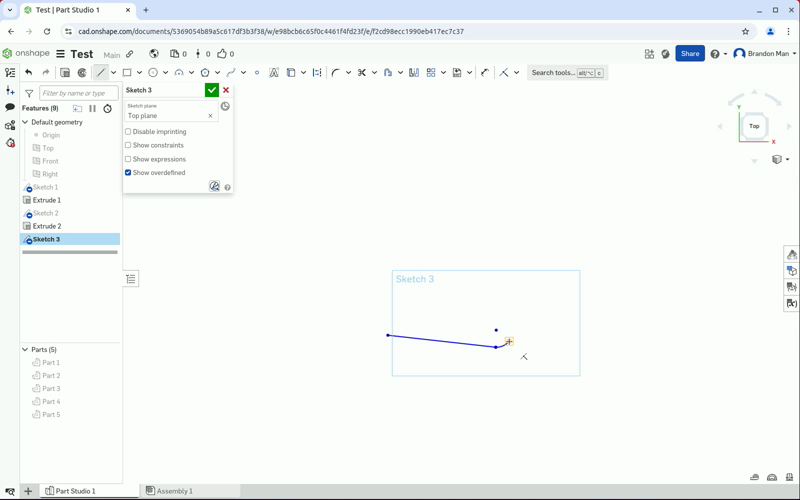
scroll(6)
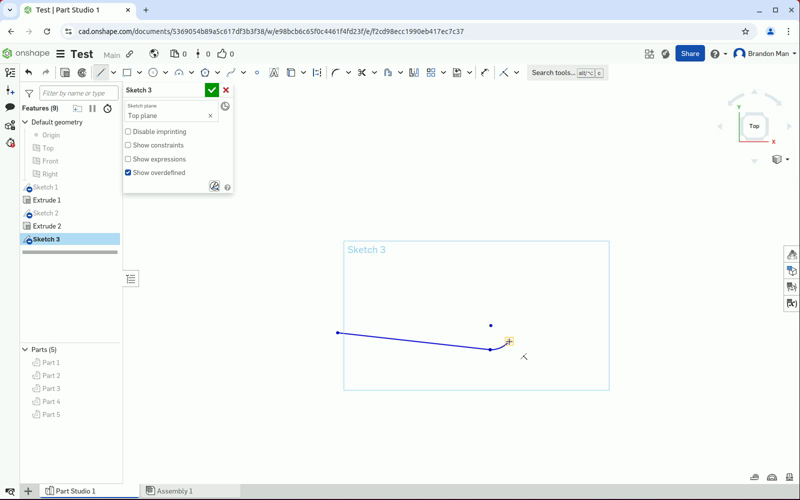
scroll(6)
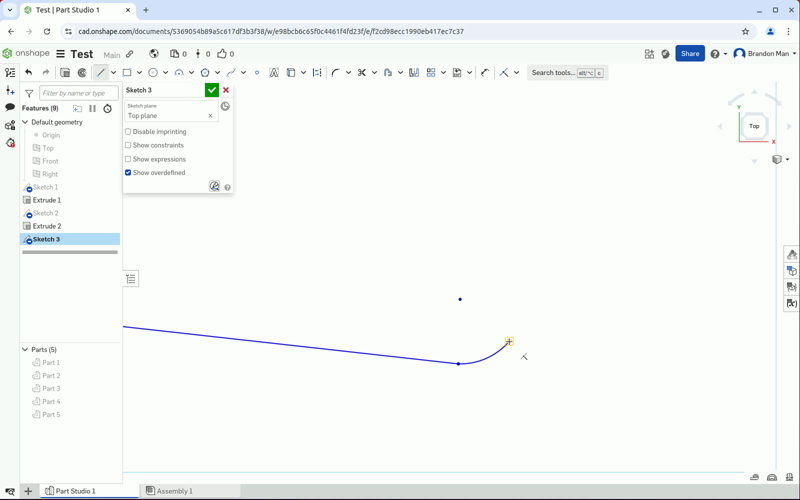
click(509, 341)
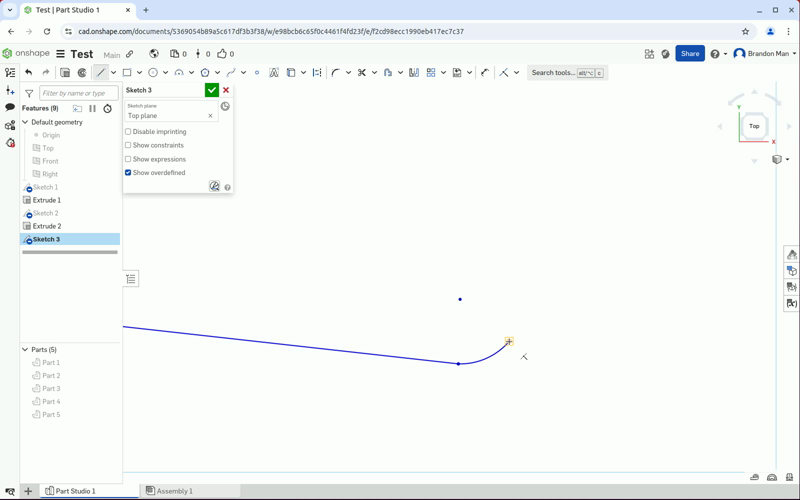
scroll(-6)
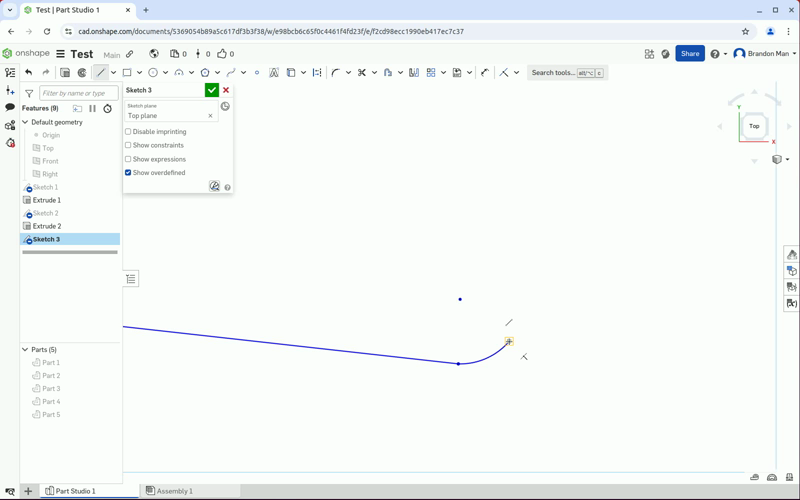
scroll(-6)
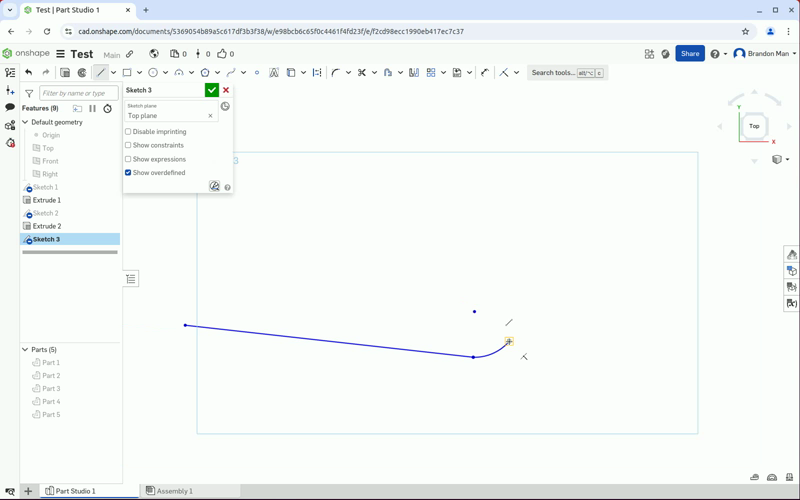
scroll(-6)
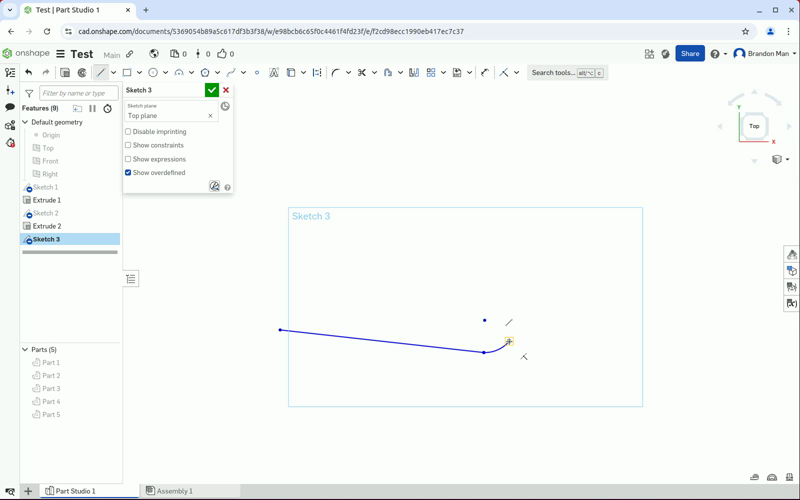
scroll(-6)
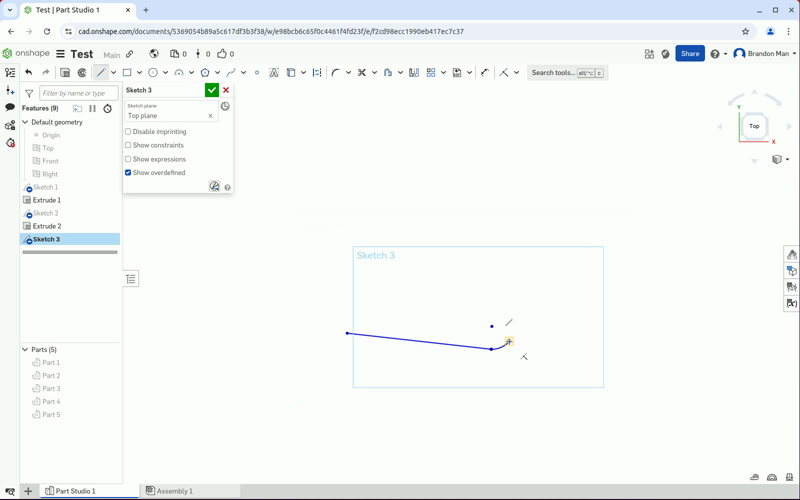
scroll(-6)
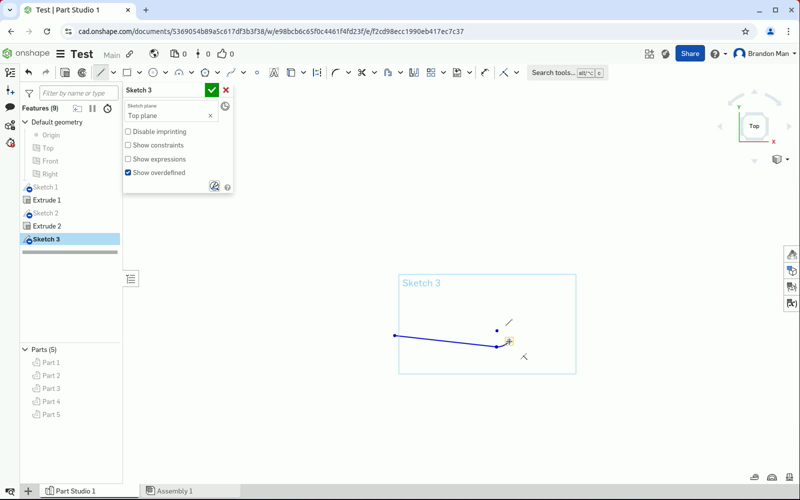
scroll(-6)
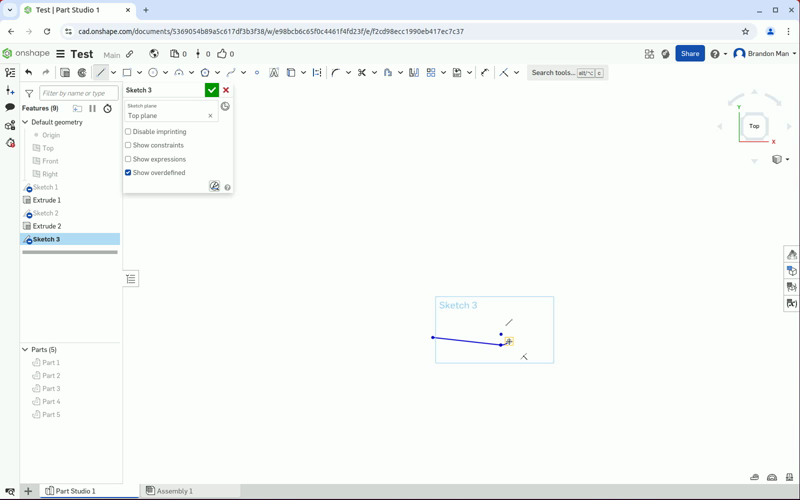
scroll(-6)
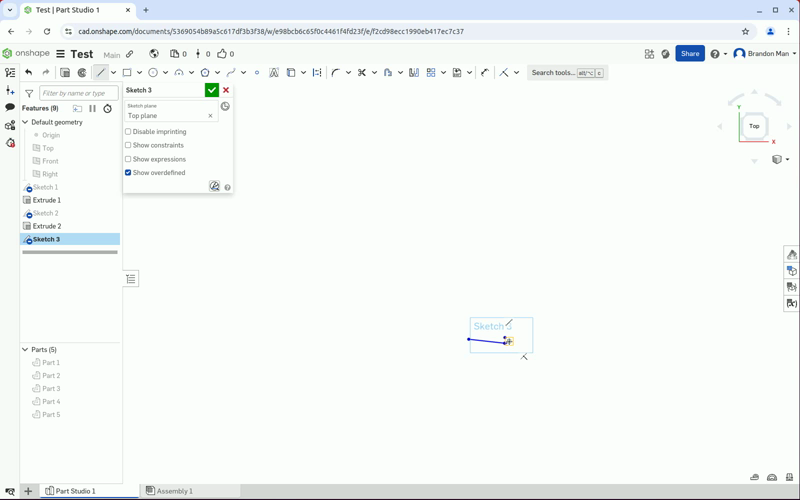
key_down(shift)
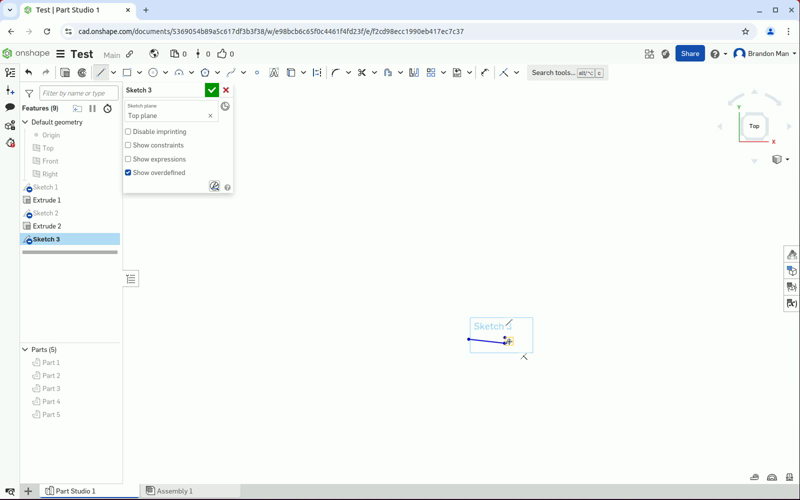
mouse_move(539, 341)
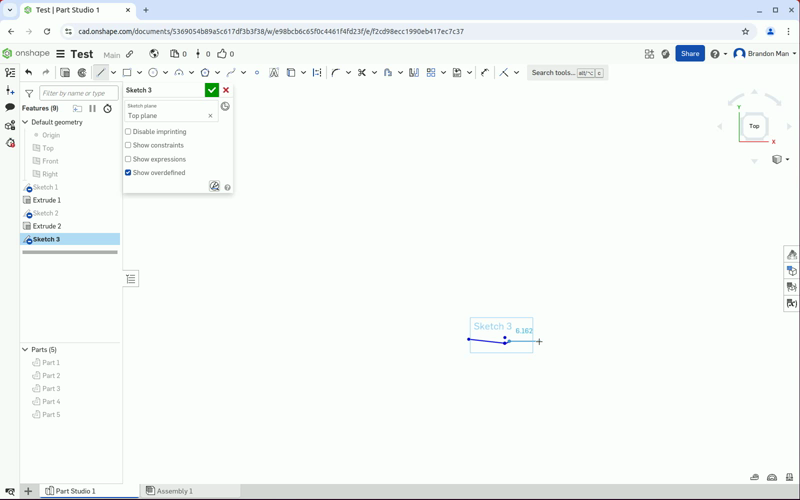
mouse_move(541, 326)
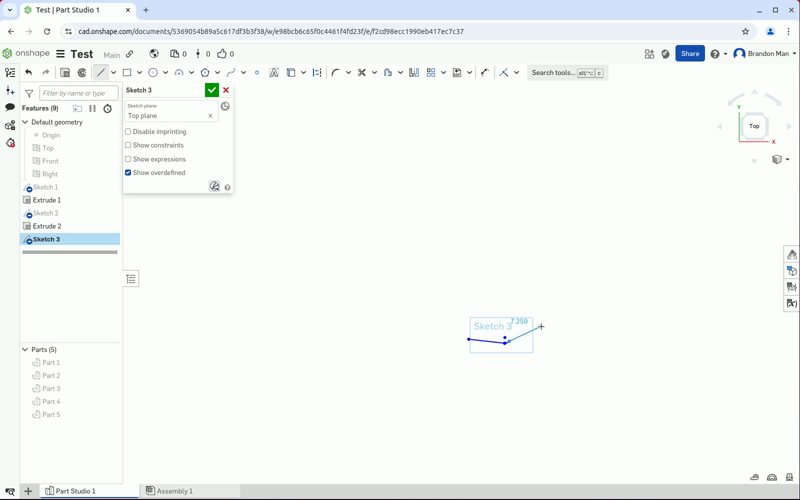
click(541, 326)
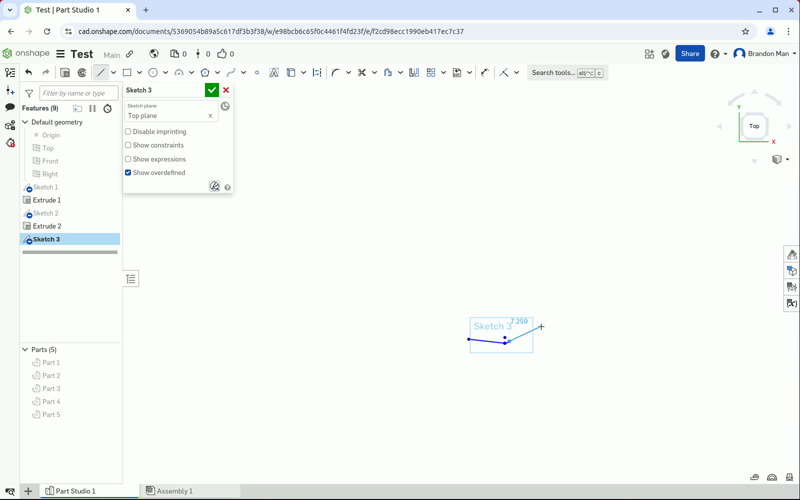
key_up(shift)
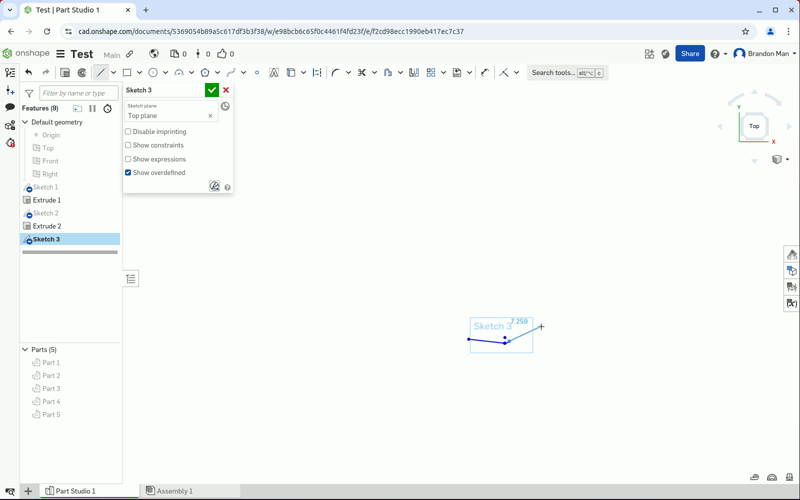
key(esc)
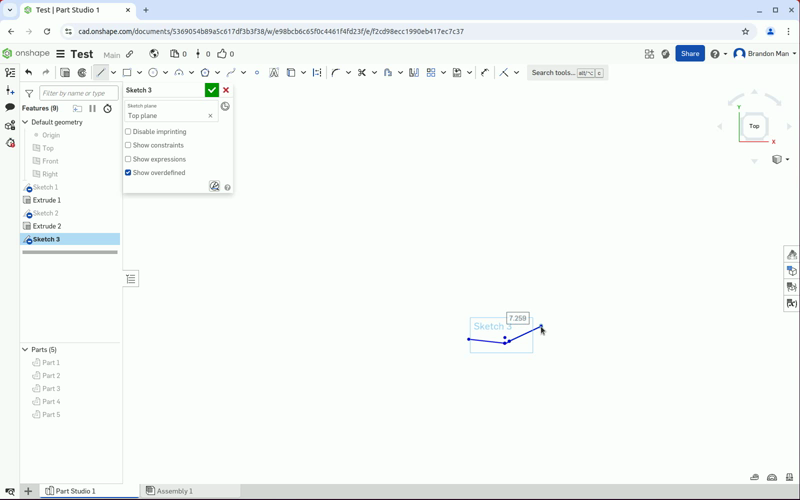
key(a)
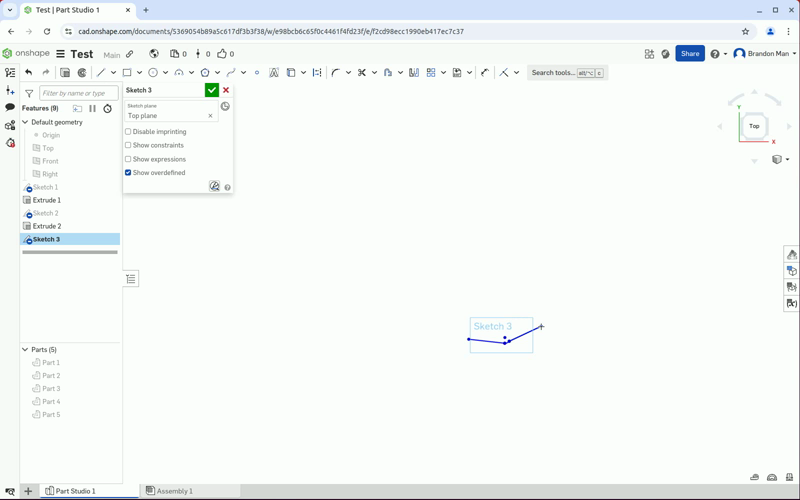
mouse_move(541, 326)
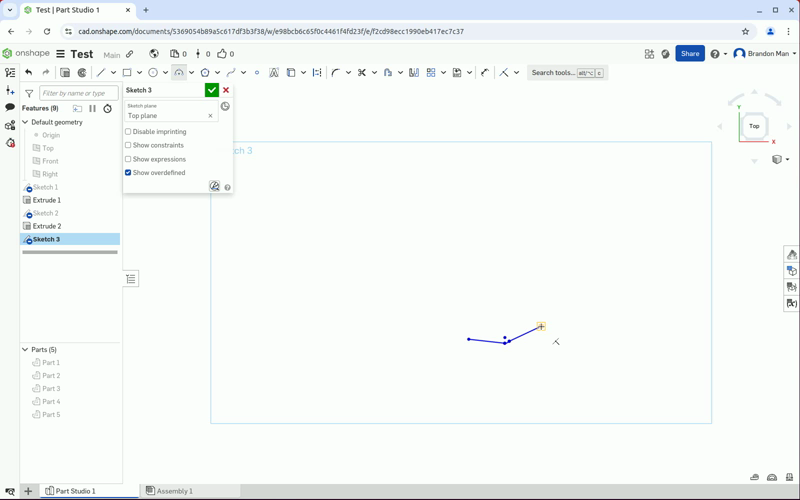
click(541, 326)
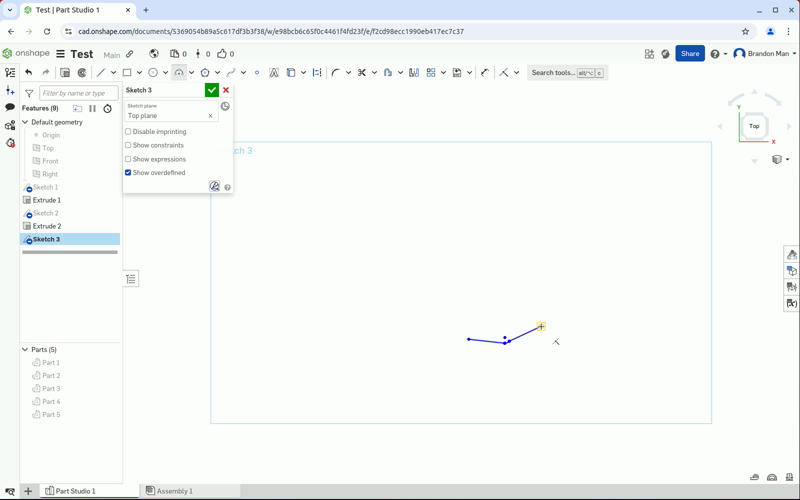
key_down(shift)
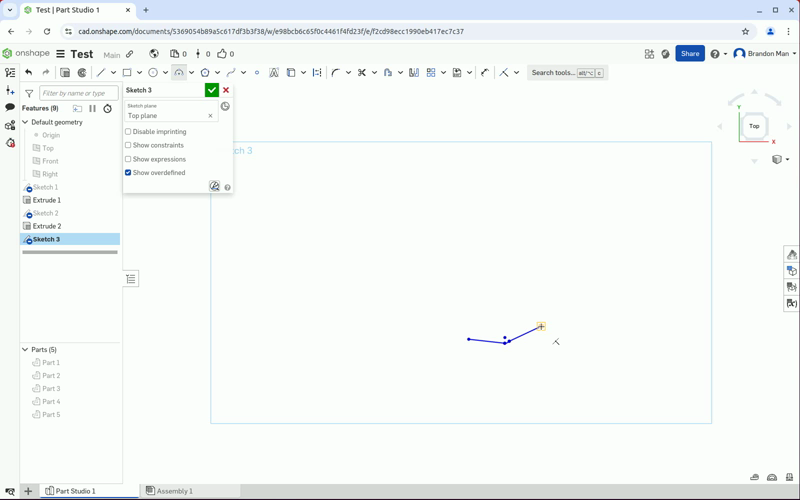
mouse_move(538, 316)
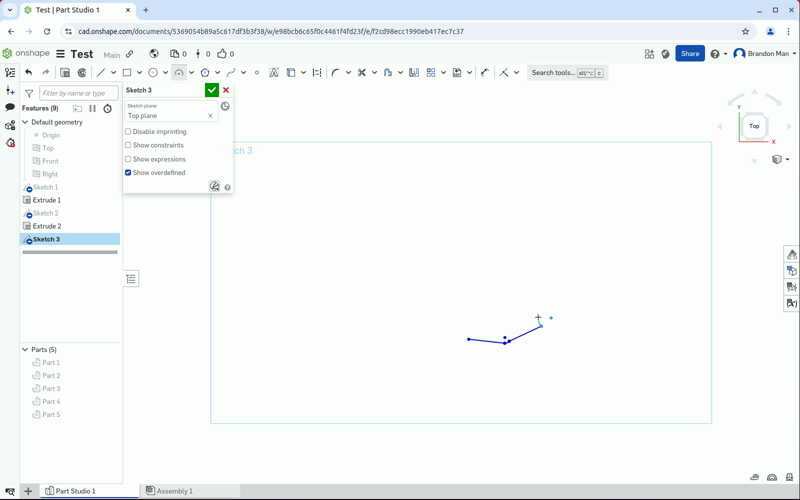
click(538, 316)
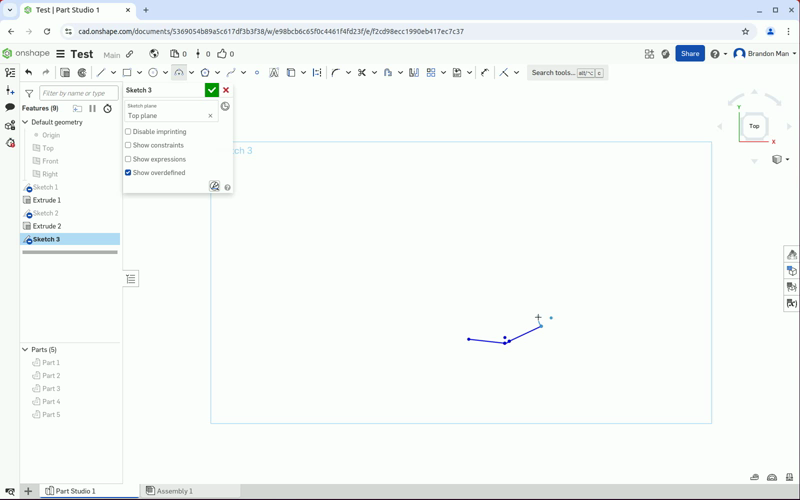
mouse_move(543, 320)
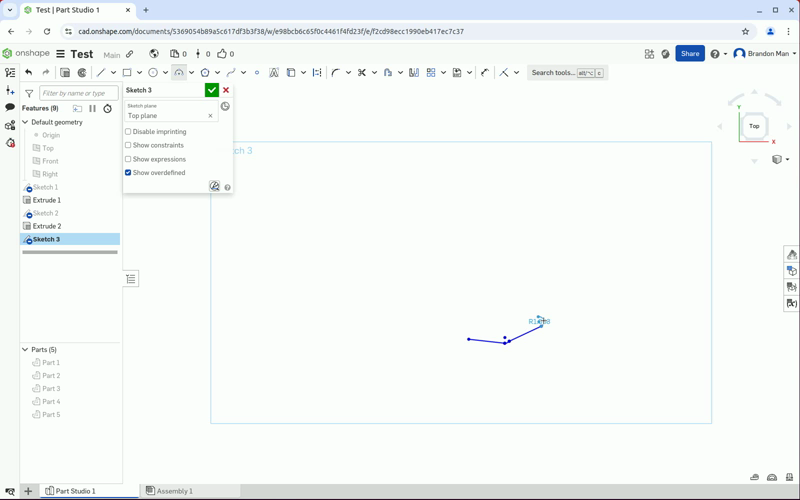
click(543, 320)
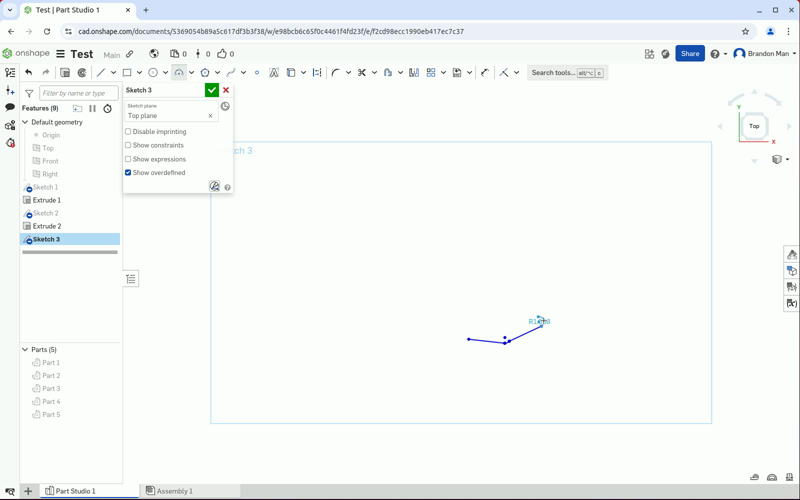
key_up(shift)
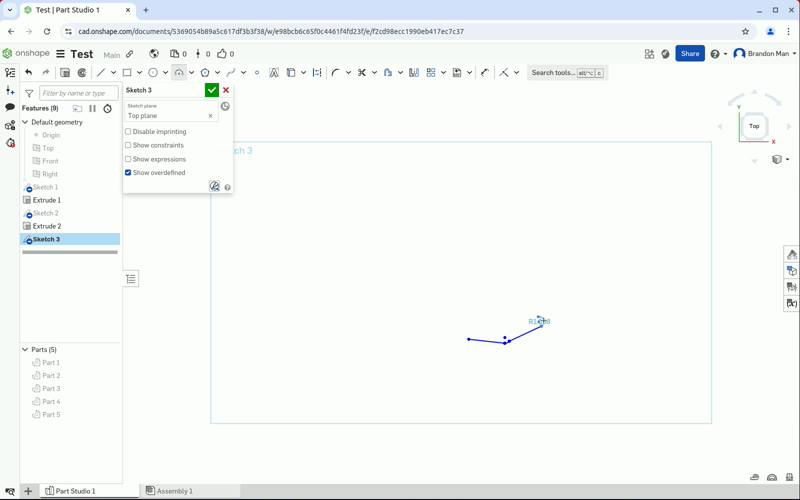
key(esc)
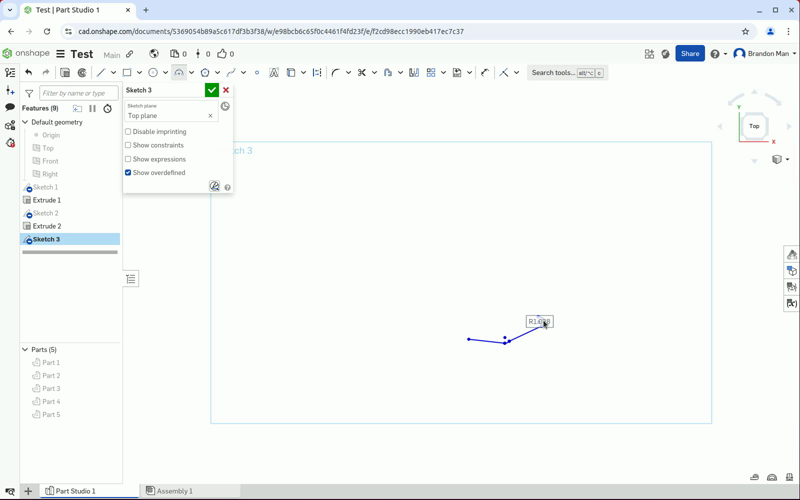
key(l)
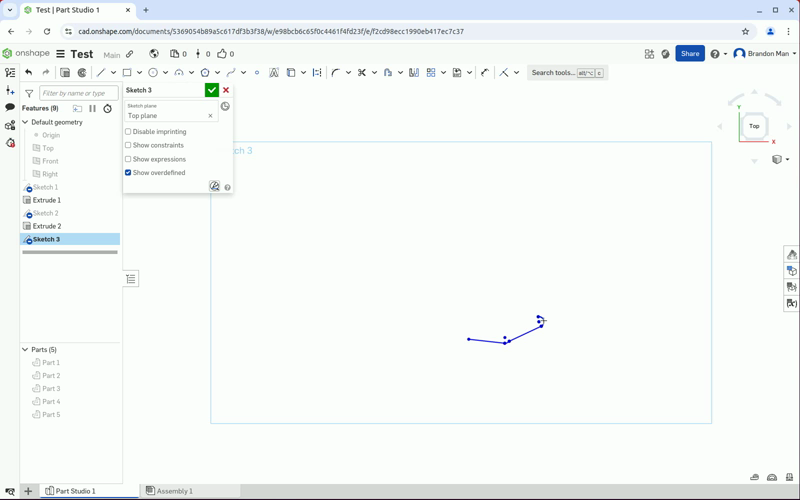
mouse_move(538, 316)
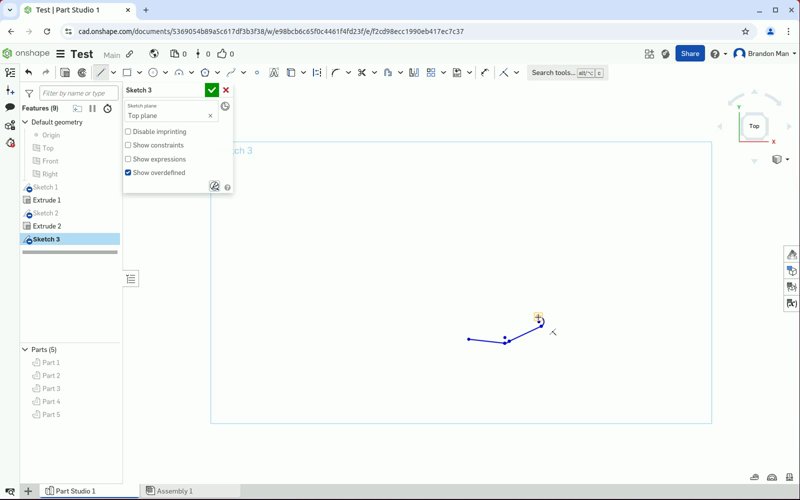
click(538, 316)
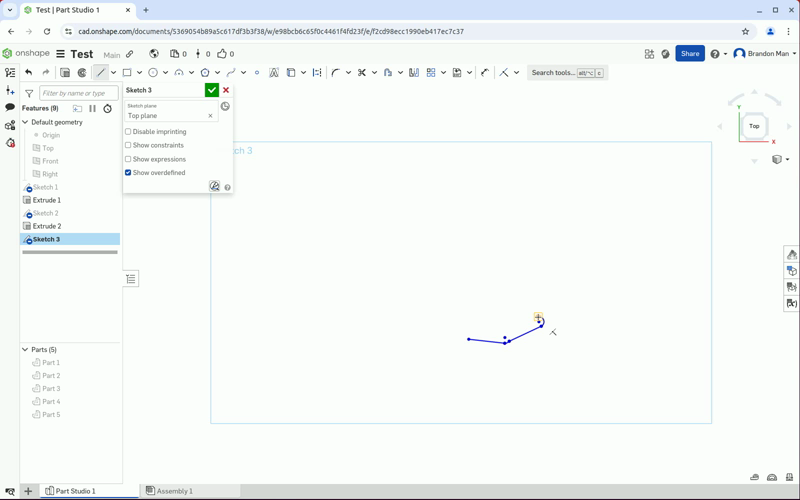
key_down(shift)
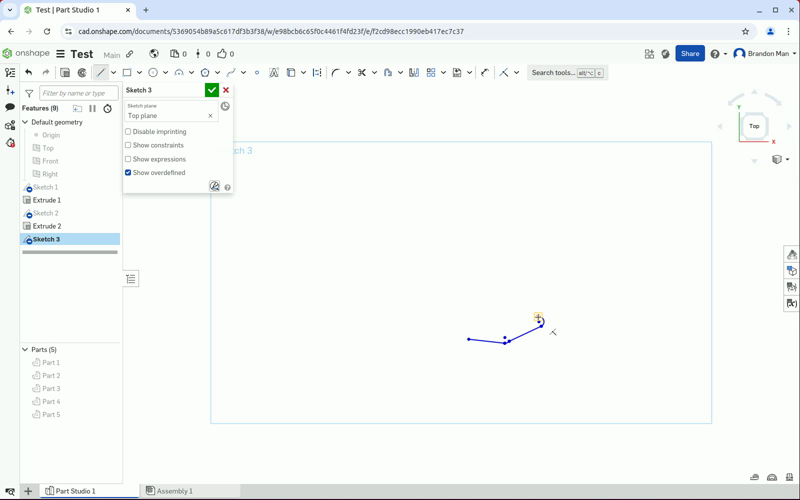
mouse_move(568, 316)
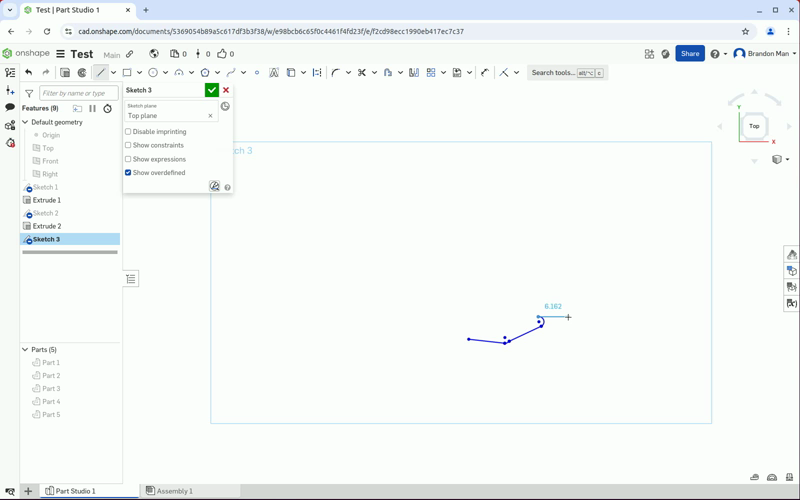
mouse_move(504, 325)
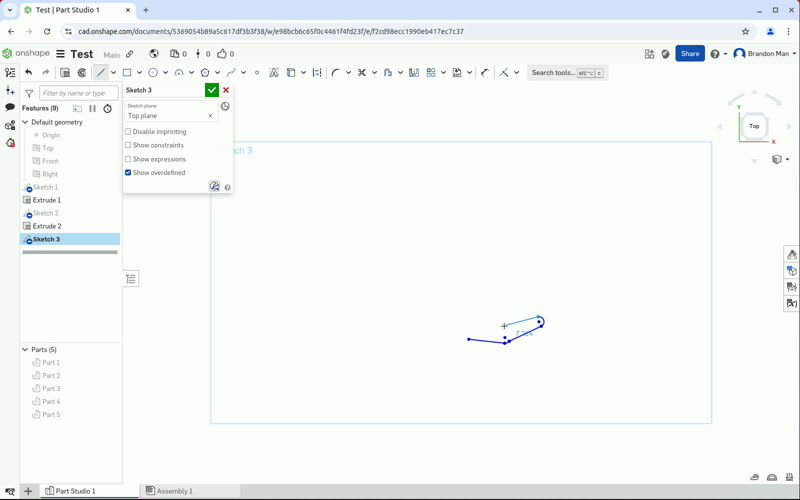
click(504, 325)
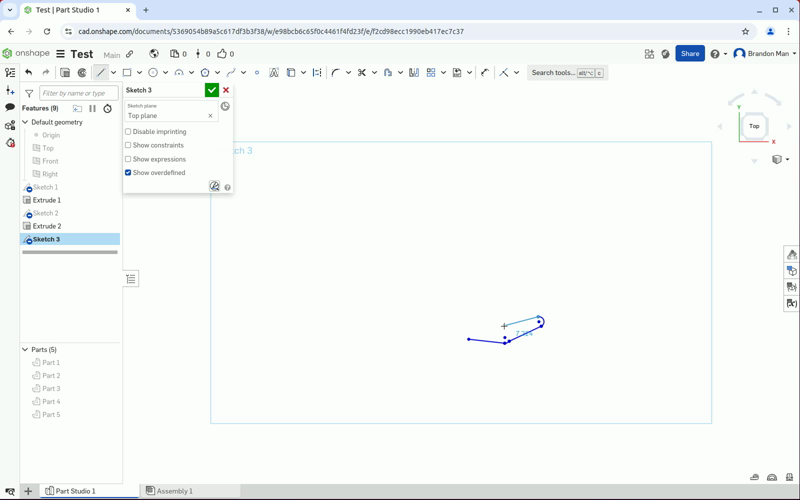
key_up(shift)
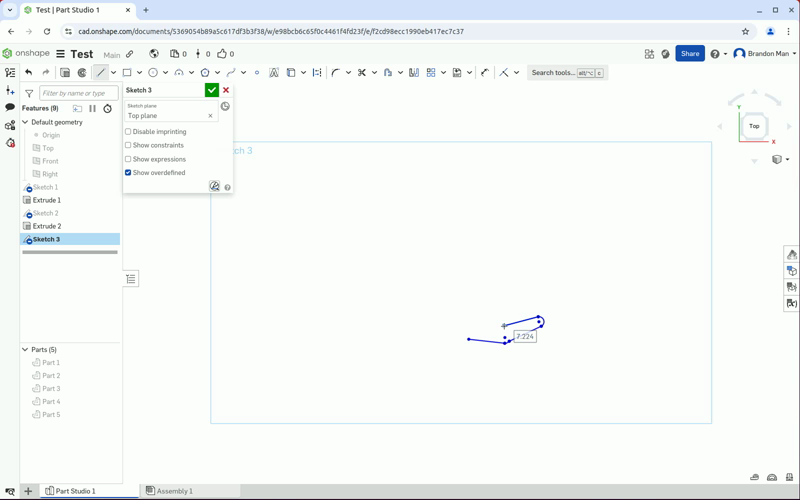
key(esc)
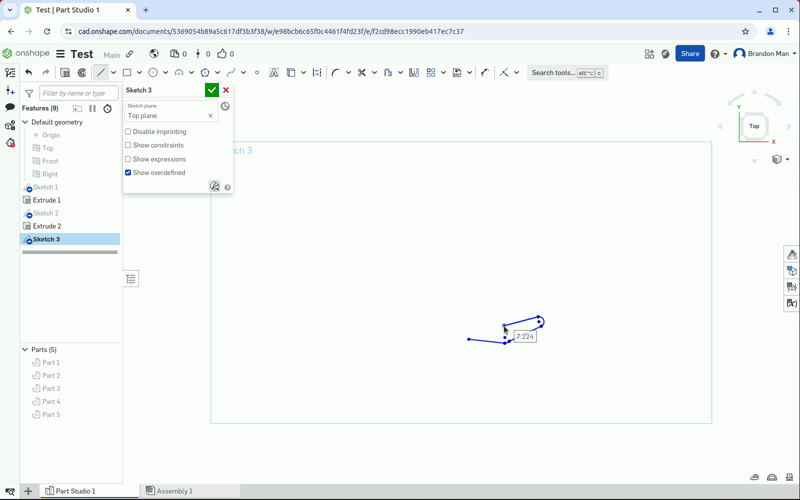
key(a)
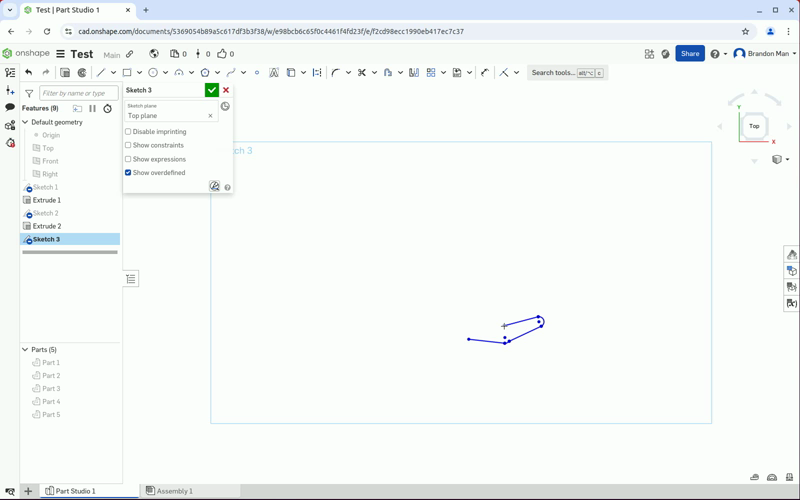
mouse_move(504, 325)
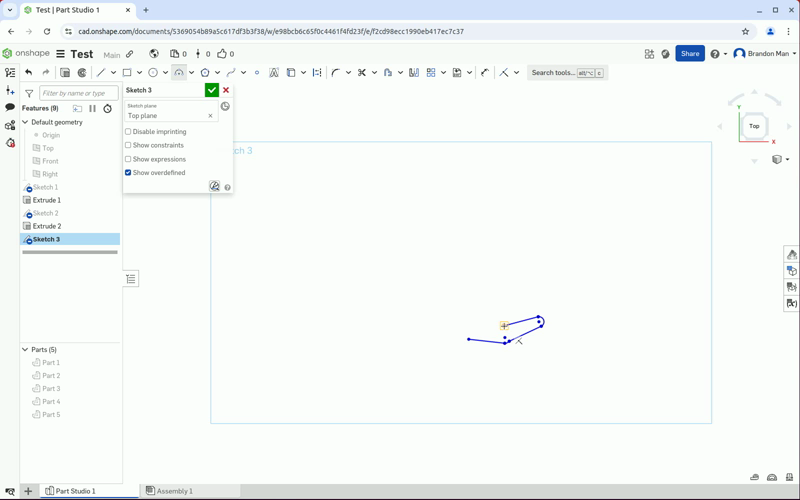
click(504, 325)
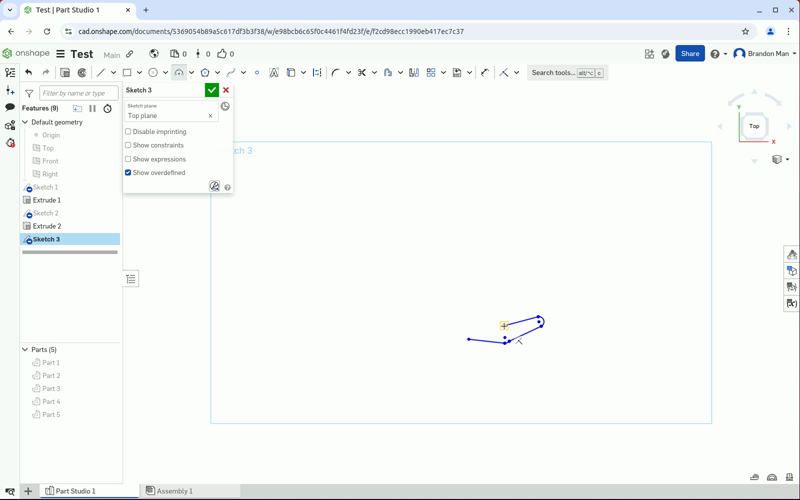
key_down(shift)
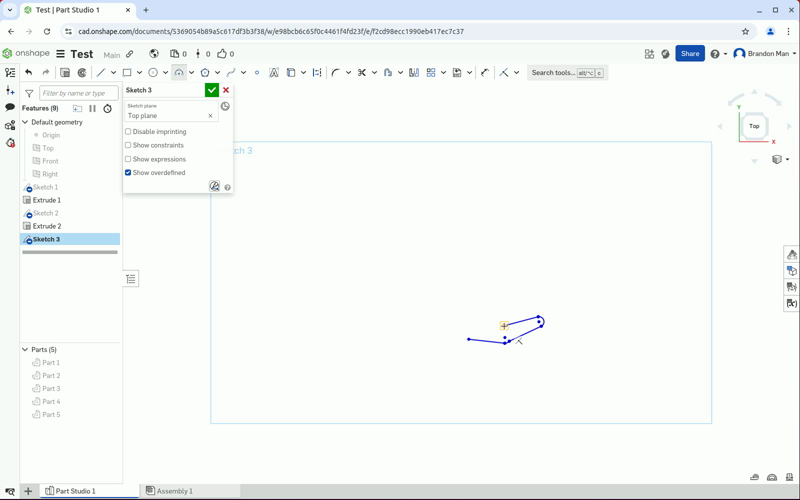
mouse_move(503, 325)
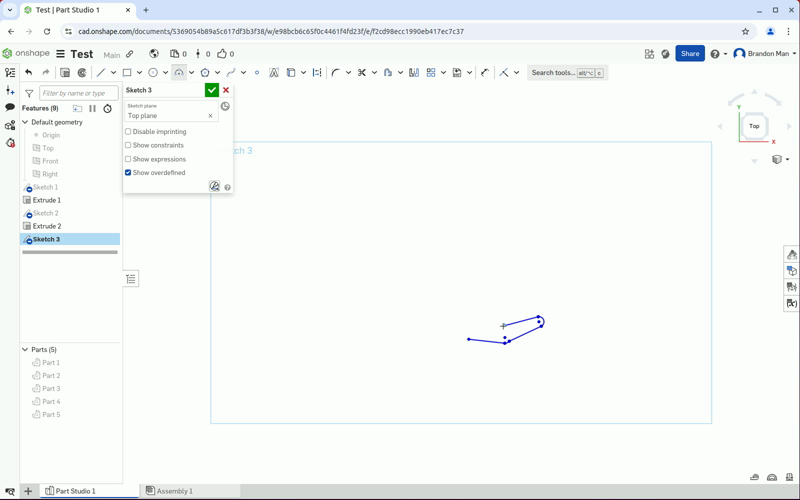
scroll(6)
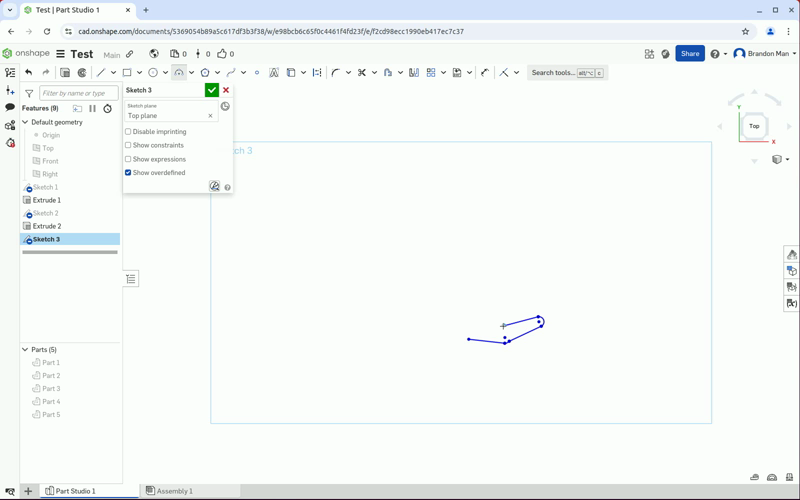
scroll(6)
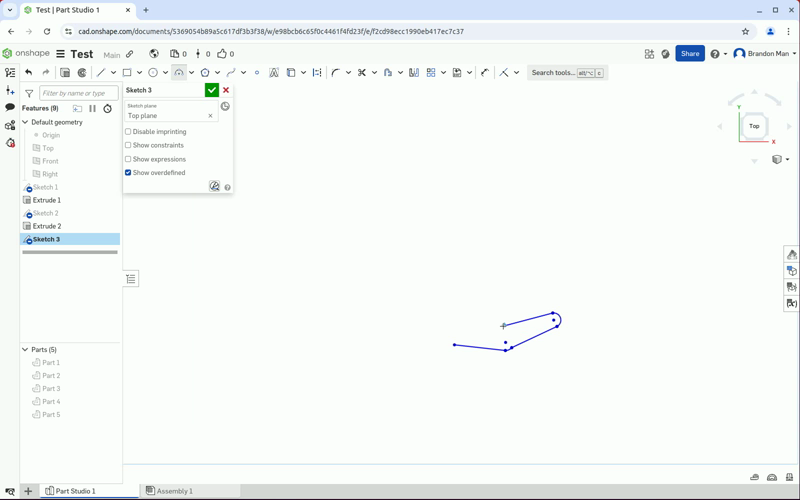
scroll(6)
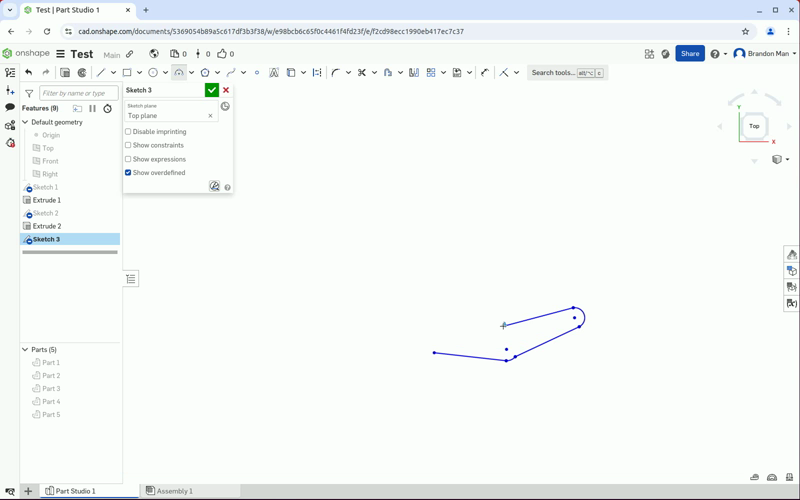
scroll(6)
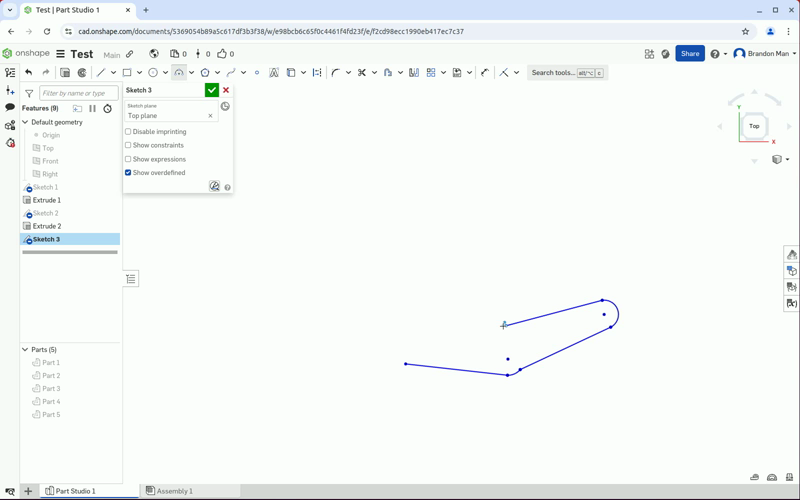
scroll(6)
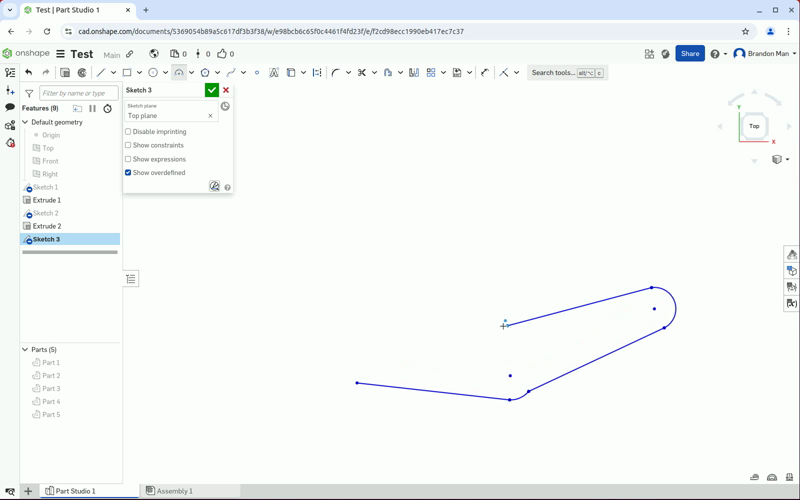
scroll(6)
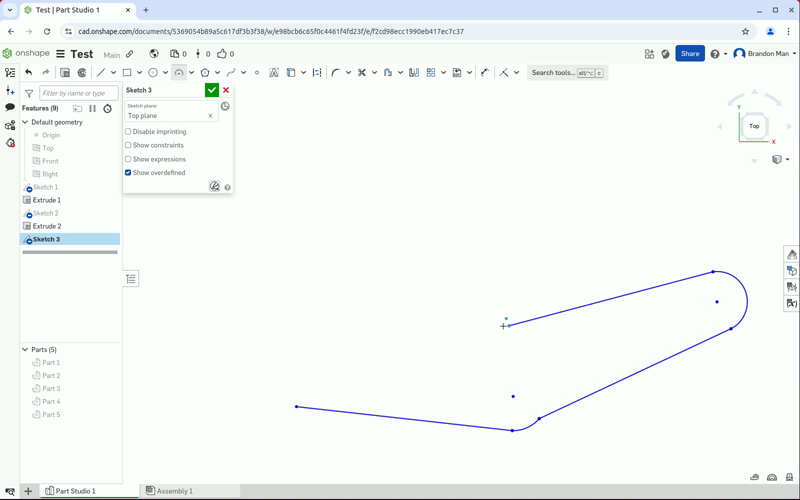
scroll(6)
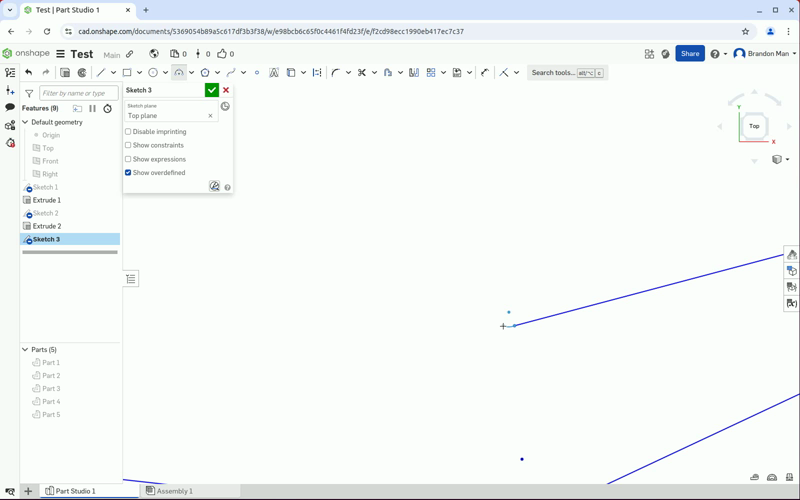
click(503, 325)
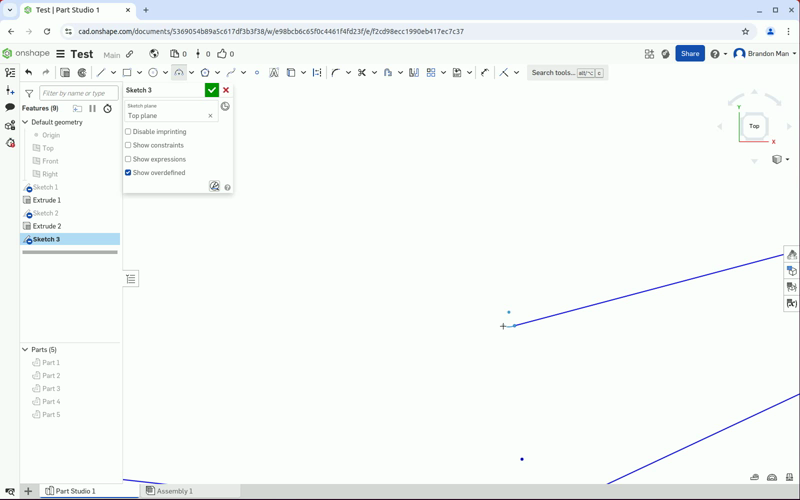
scroll(-6)
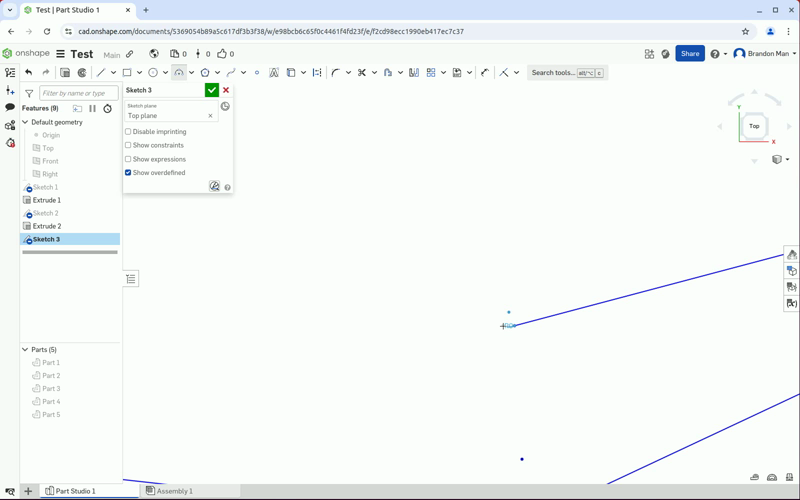
scroll(-6)
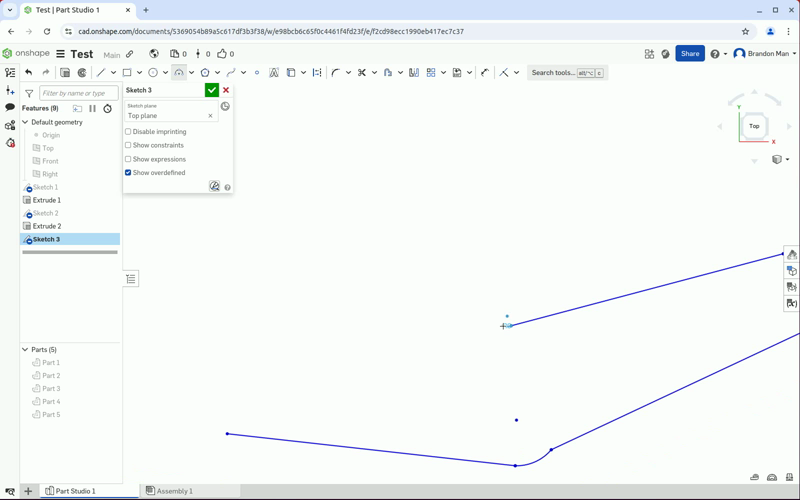
scroll(-6)
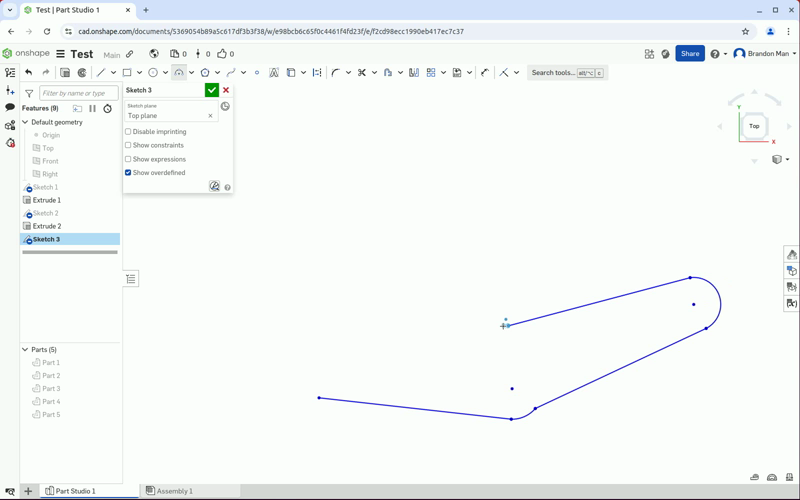
scroll(-6)
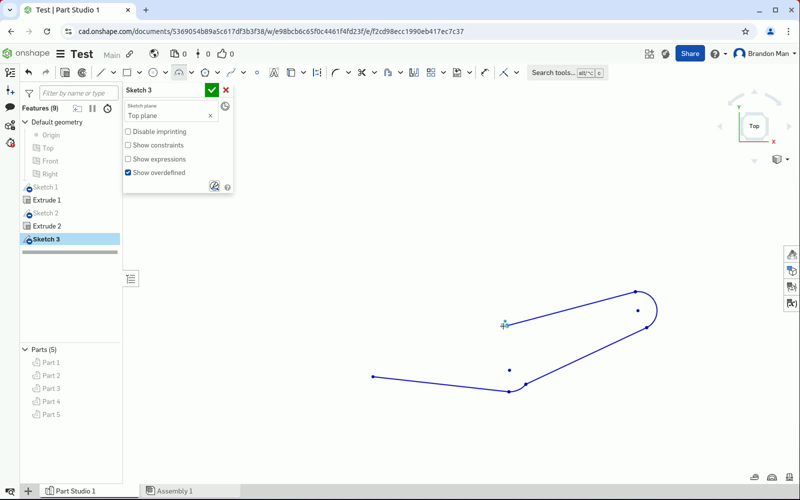
scroll(-6)
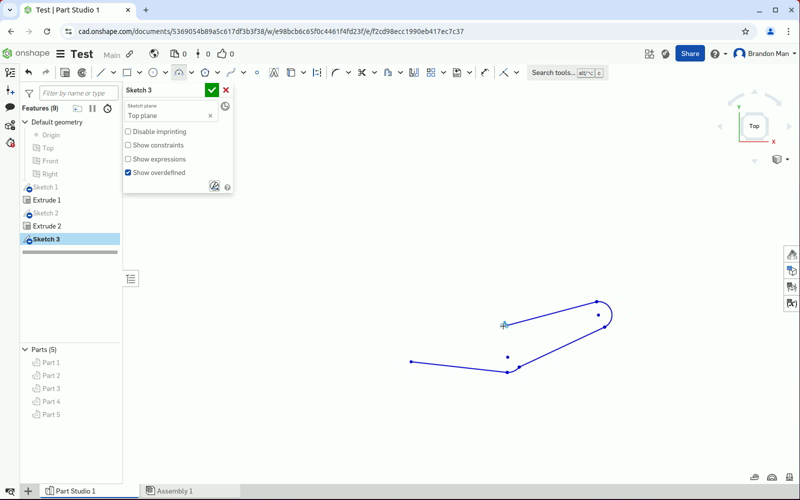
scroll(-6)
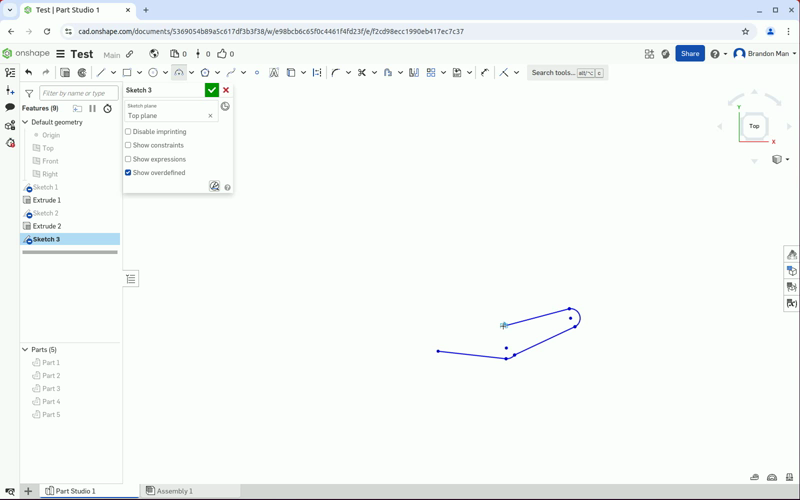
scroll(-6)
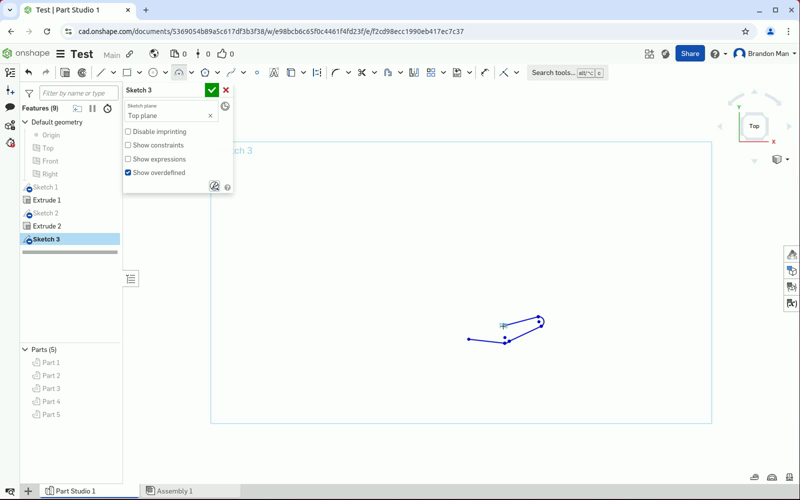
mouse_move(503, 325)
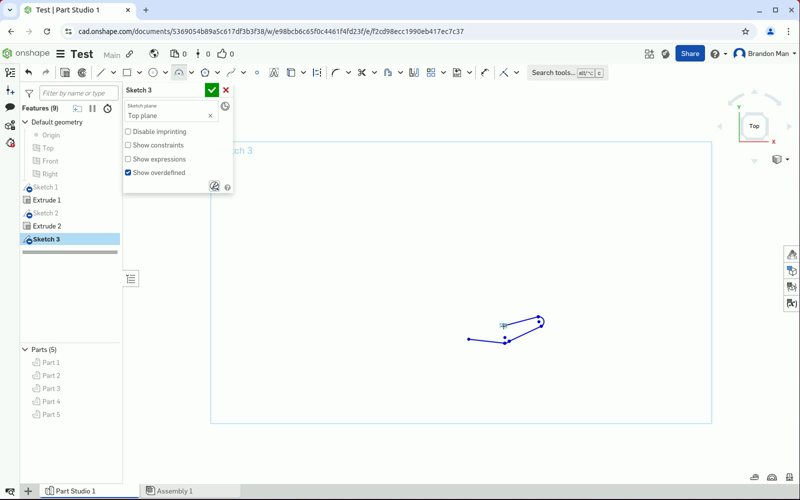
scroll(6)
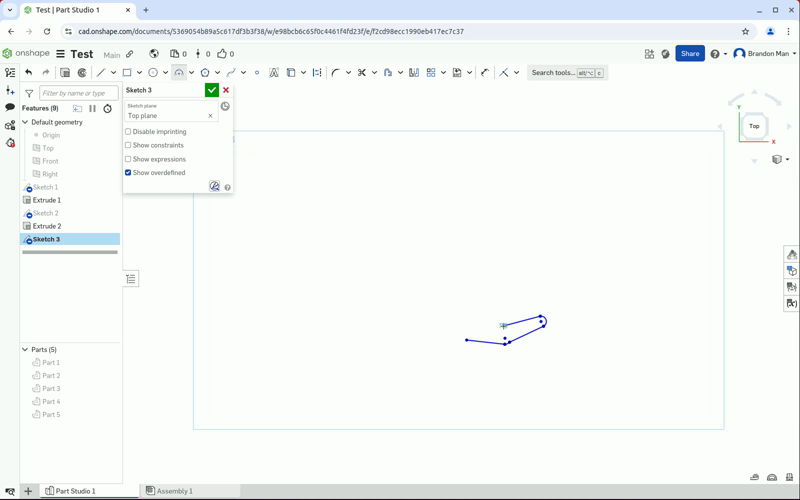
scroll(6)
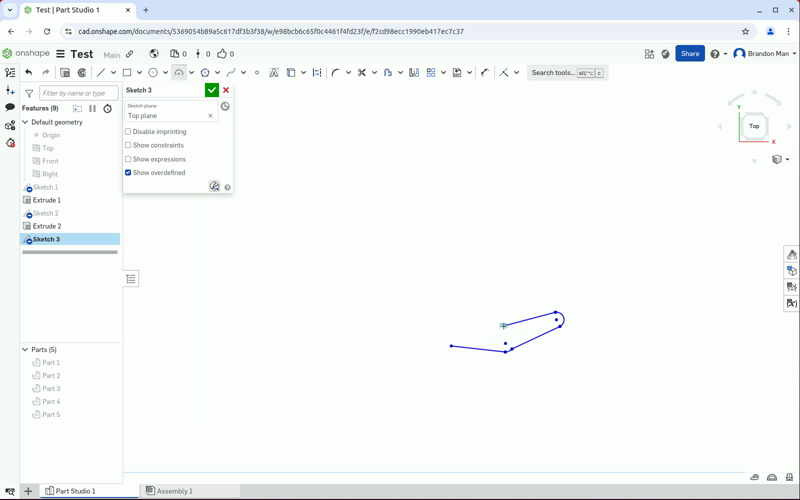
scroll(6)
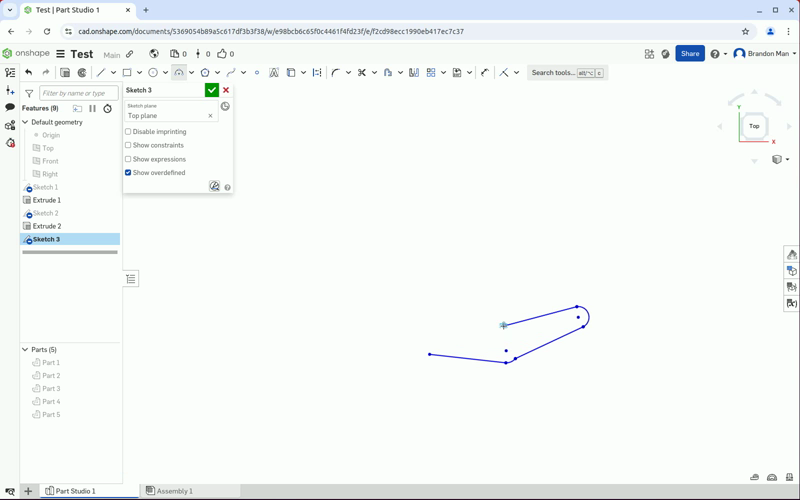
scroll(6)
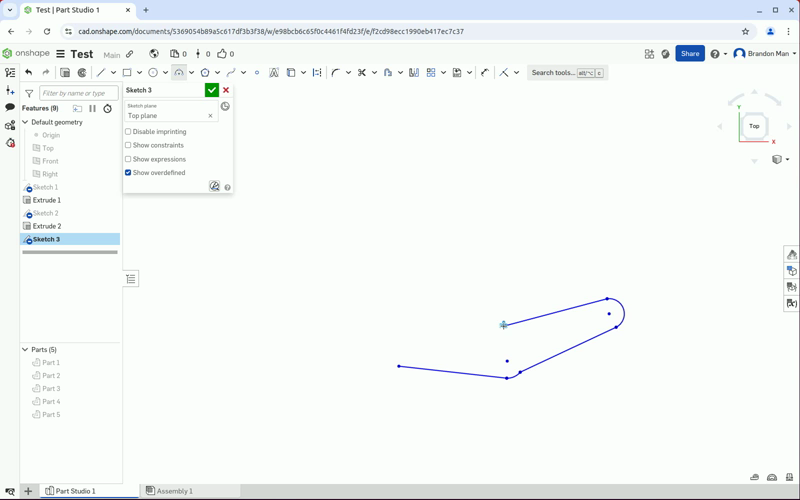
scroll(6)
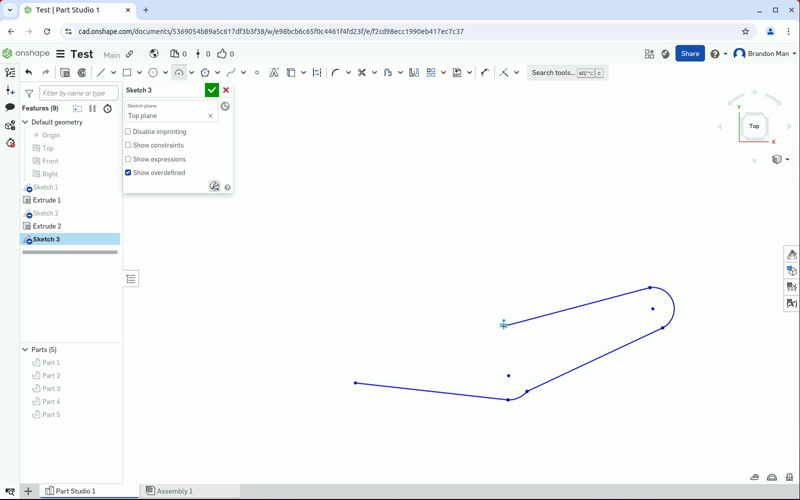
scroll(6)
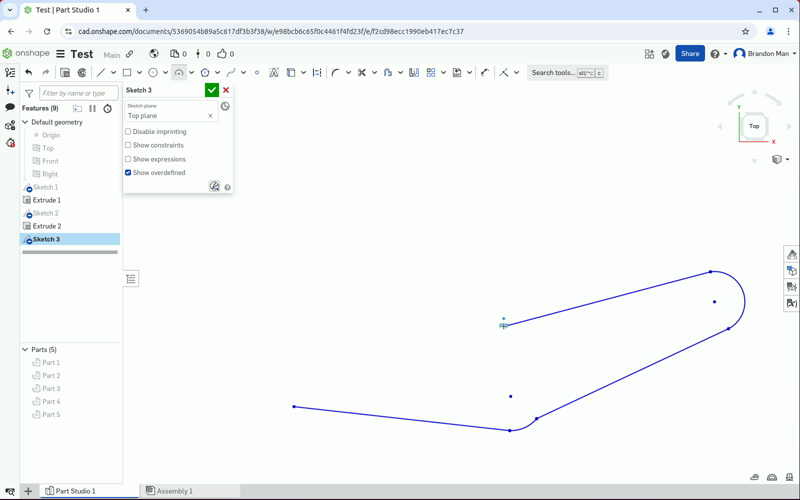
scroll(6)
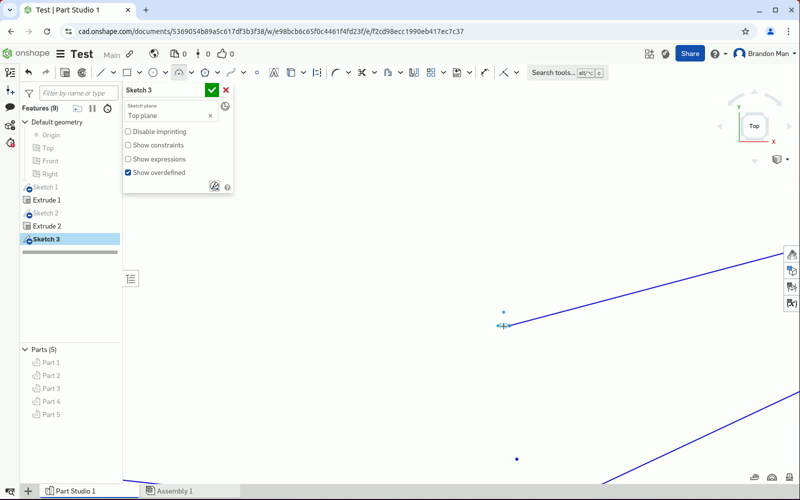
click(503, 325)
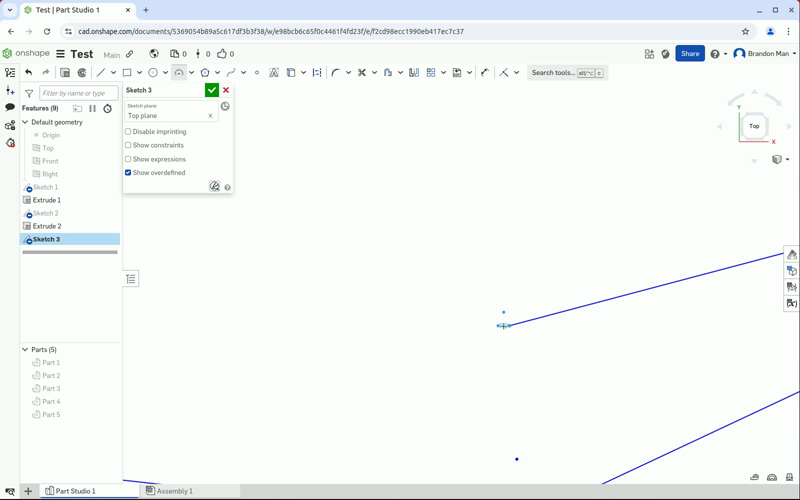
scroll(-6)
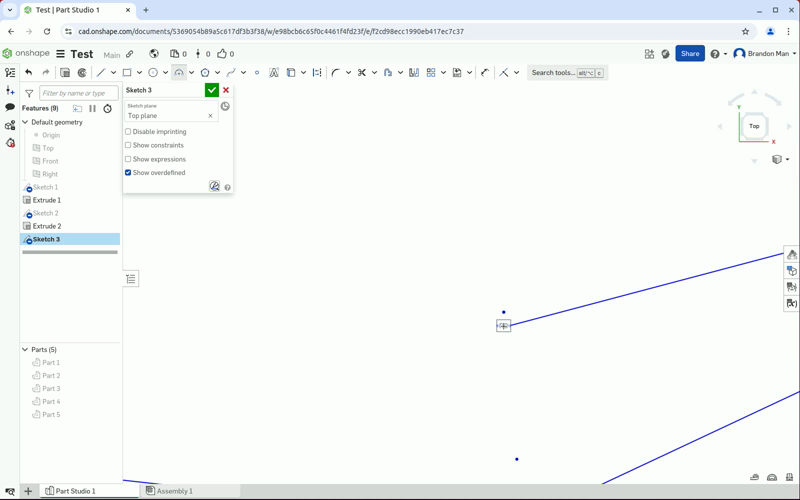
scroll(-6)
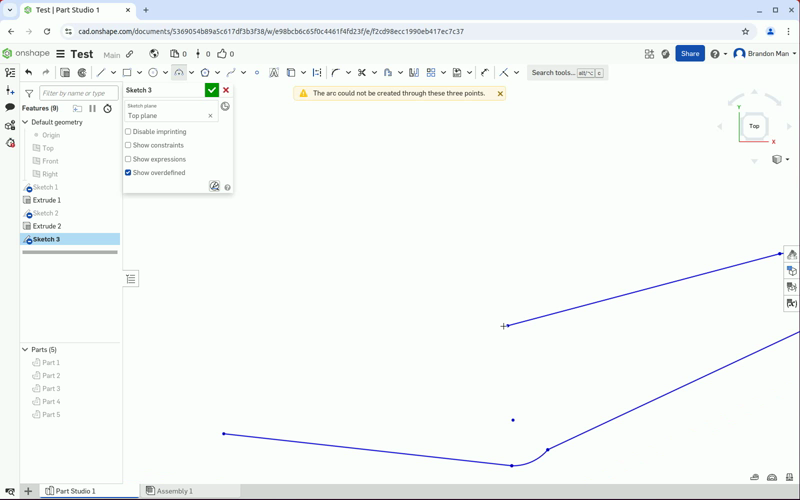
scroll(-6)
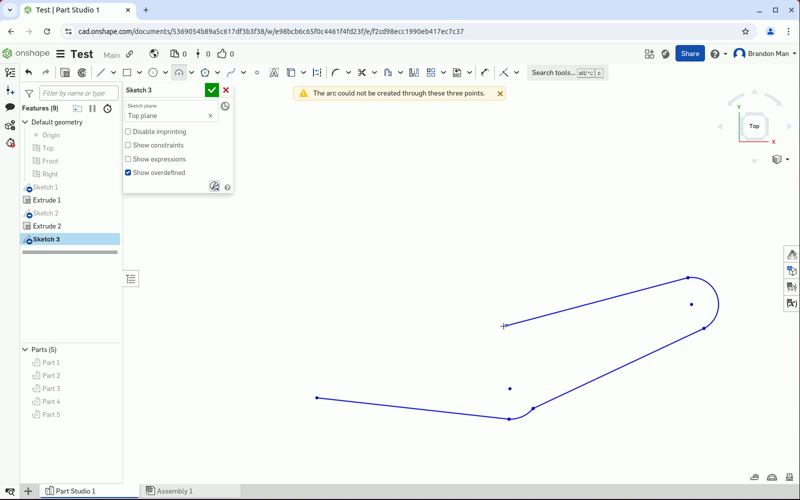
scroll(-6)
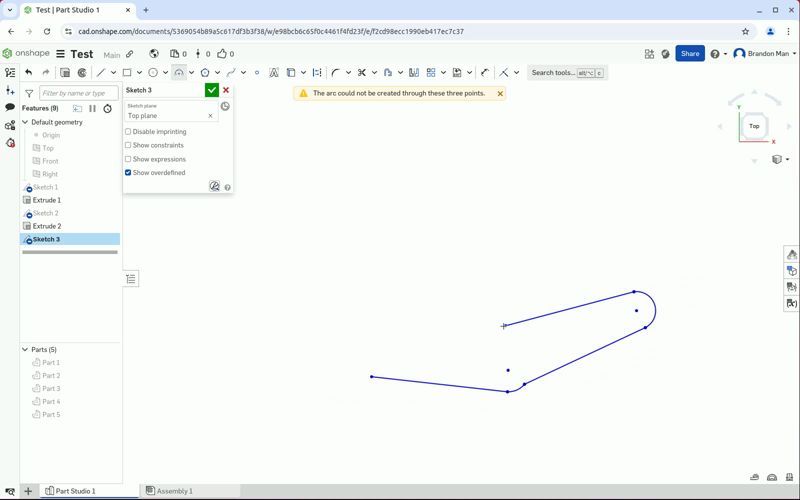
scroll(-6)
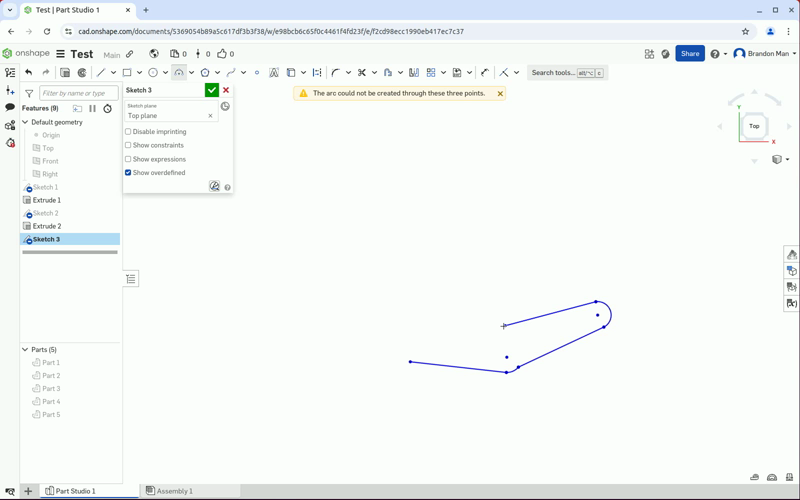
scroll(-6)
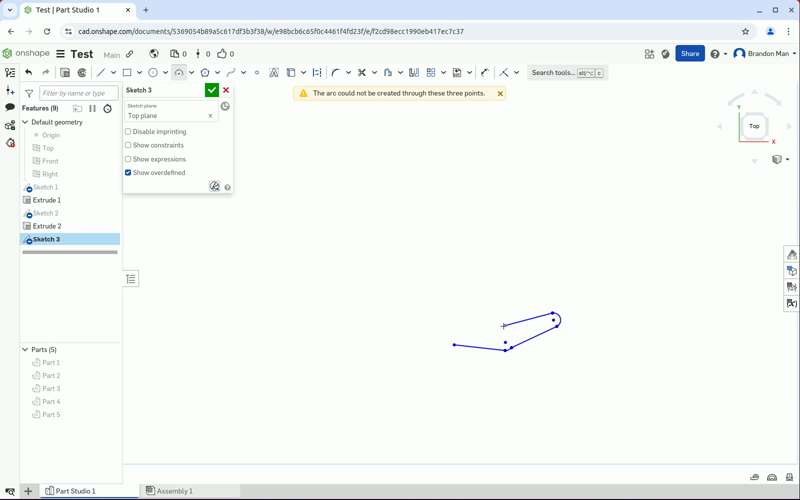
scroll(-6)
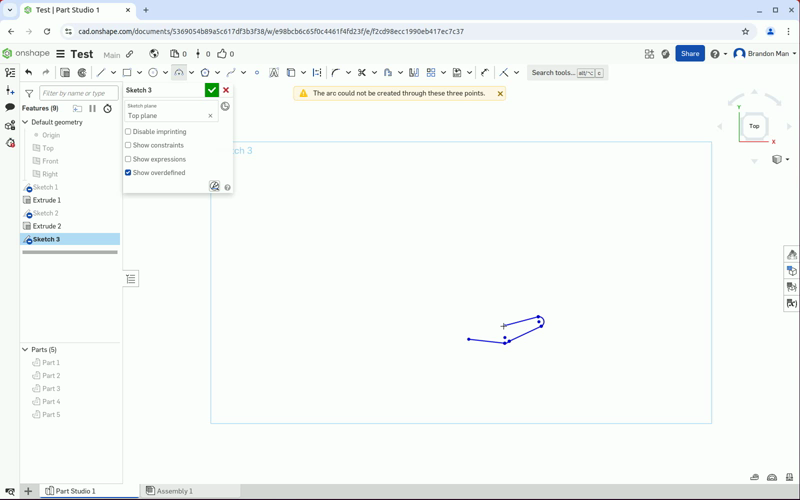
key_up(shift)
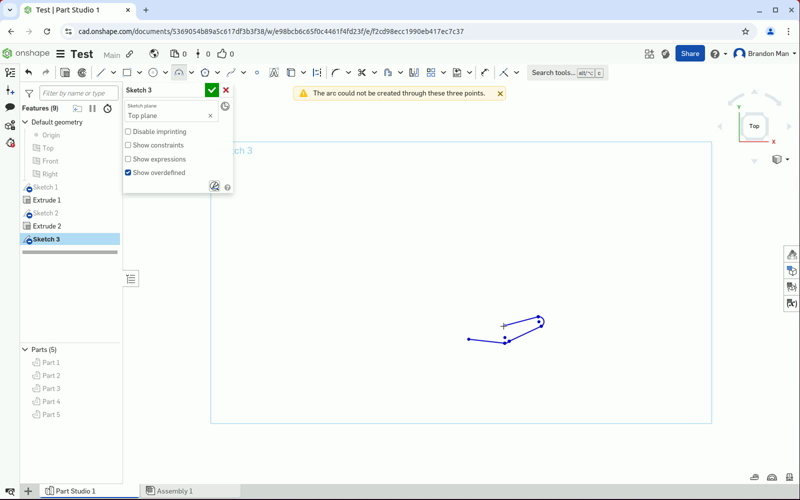
key(esc)
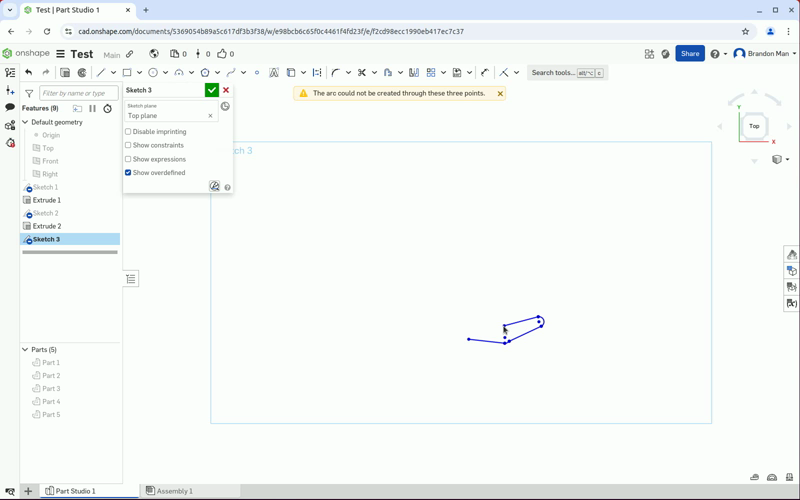
key(l)
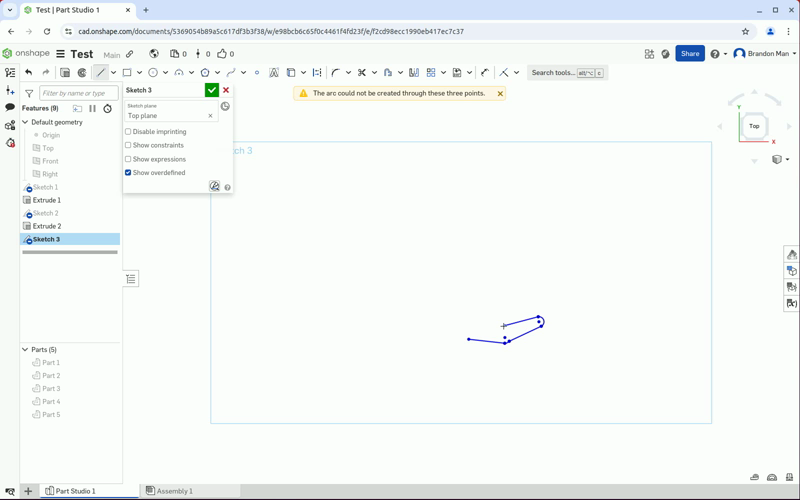
mouse_move(503, 325)
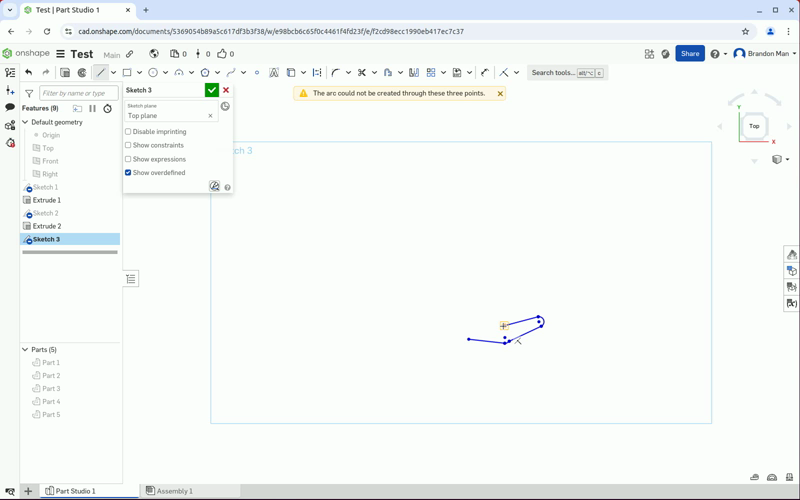
scroll(6)
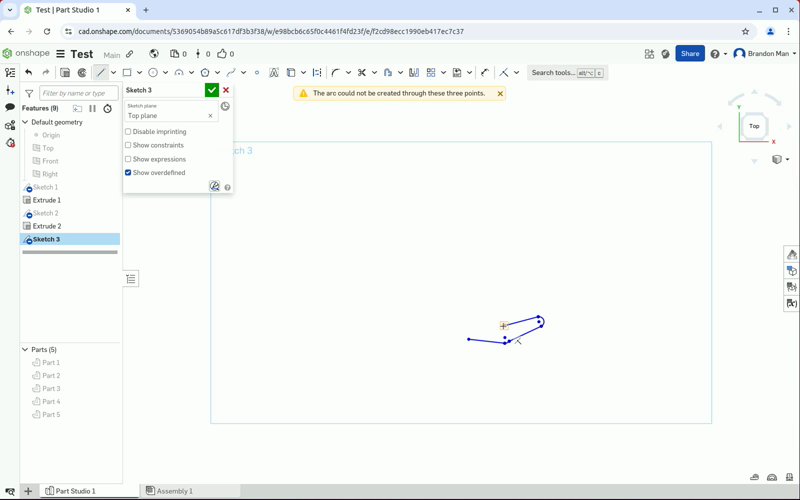
scroll(6)
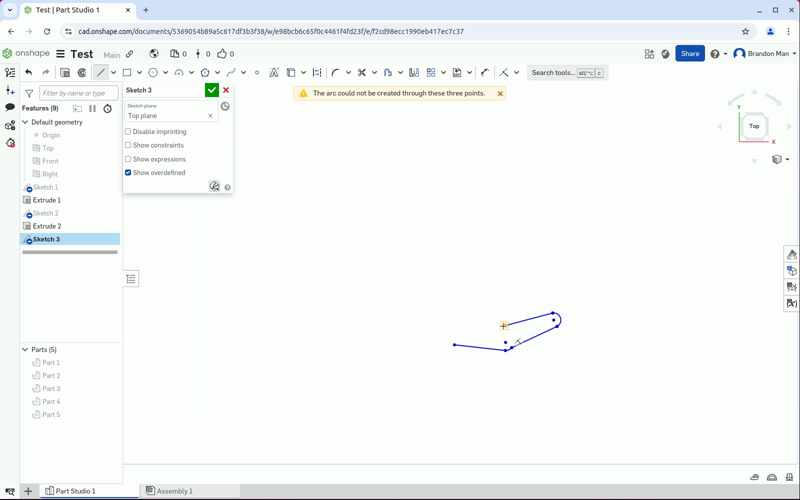
scroll(6)
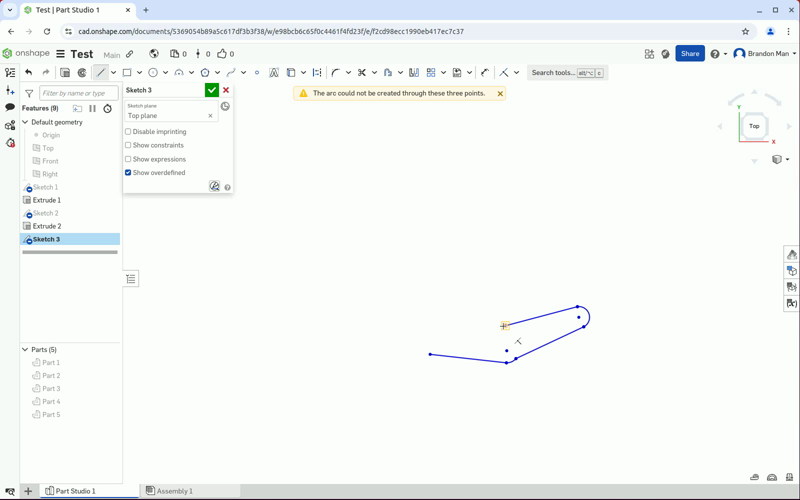
scroll(6)
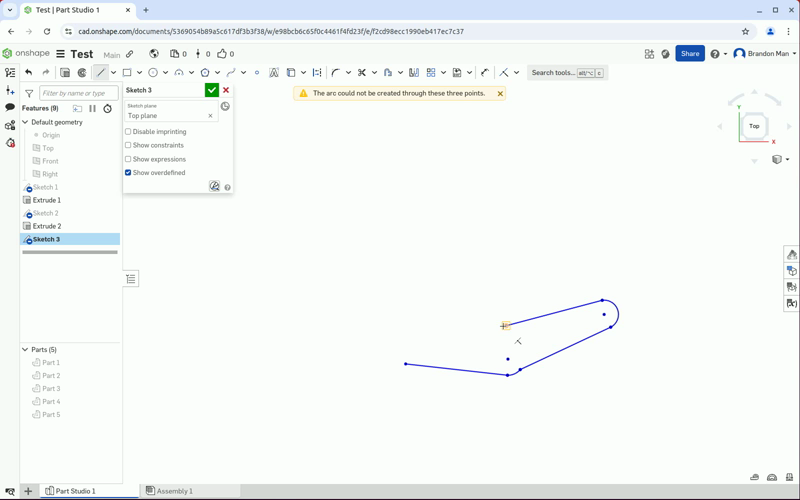
scroll(6)
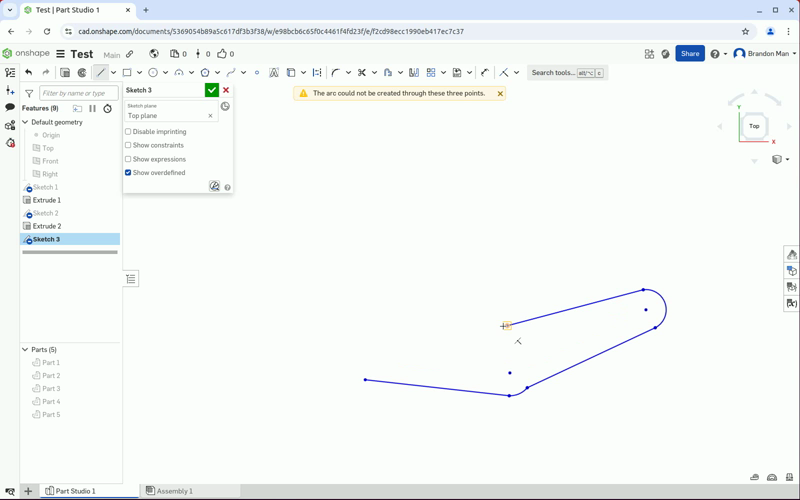
scroll(6)
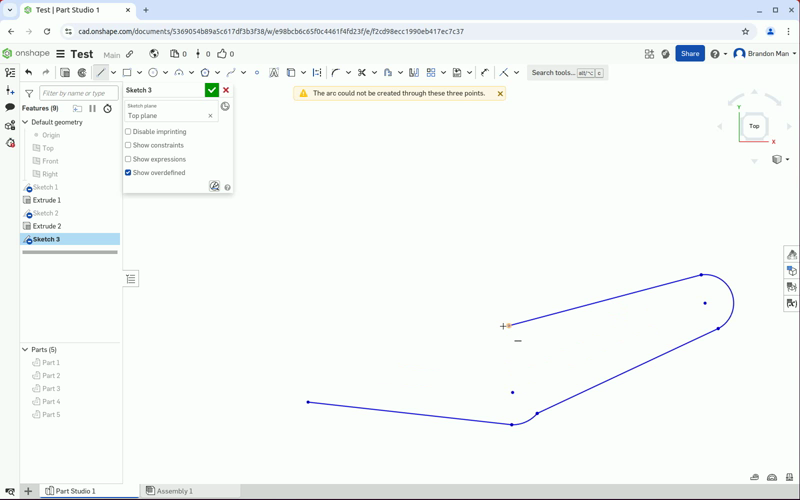
scroll(6)
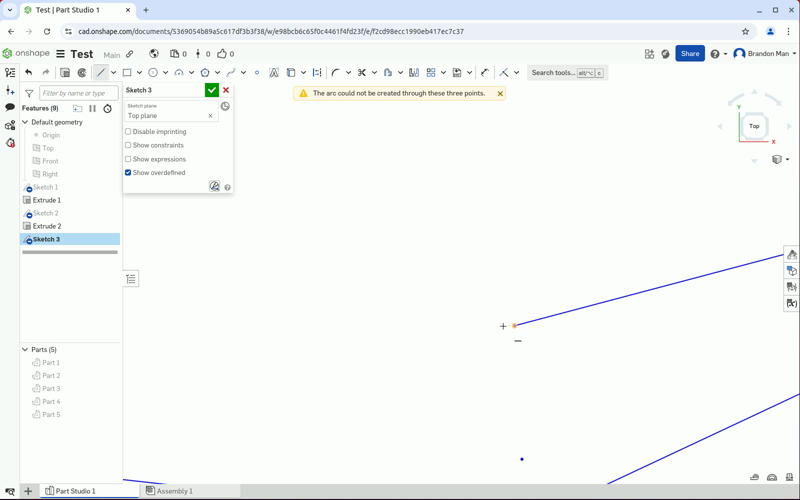
click(503, 325)
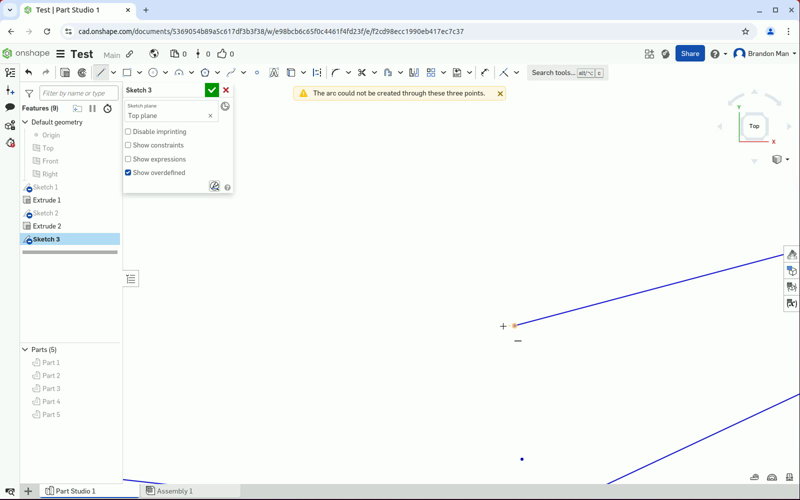
scroll(-6)
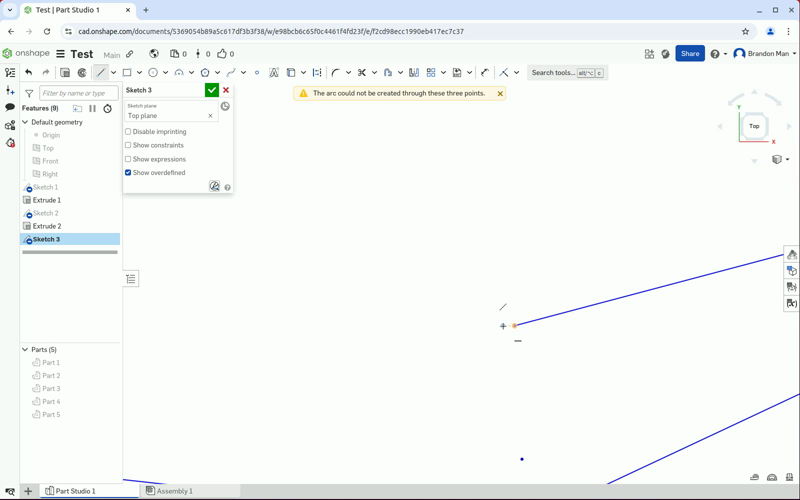
scroll(-6)
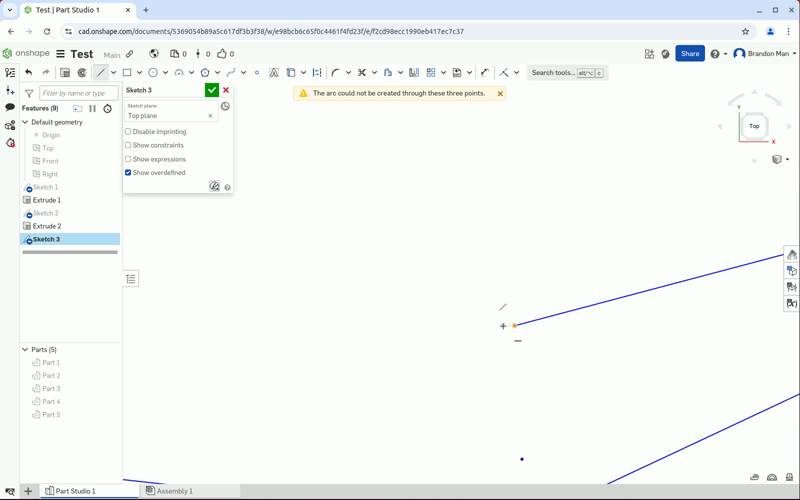
scroll(-6)
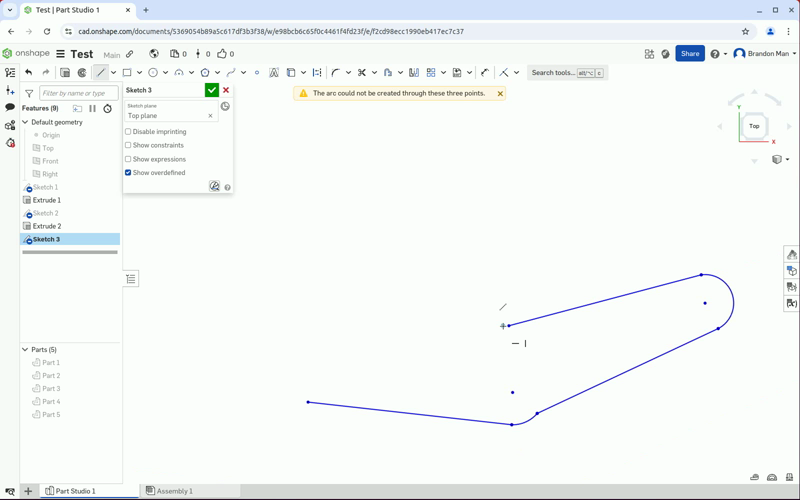
scroll(-6)
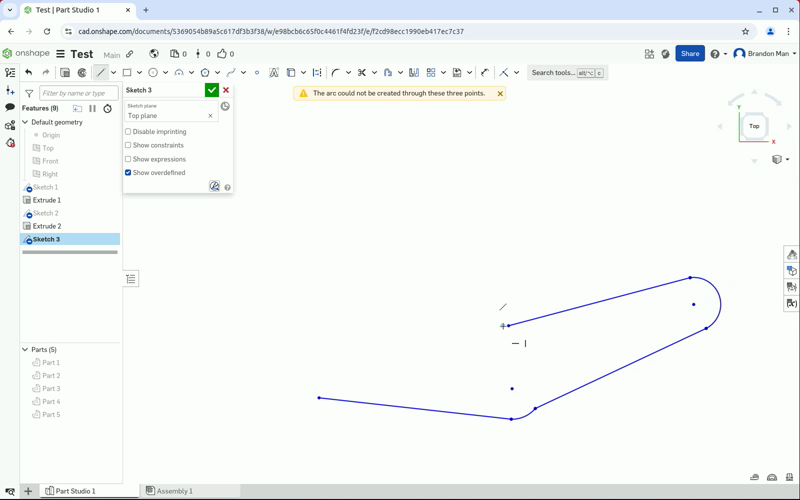
scroll(-6)
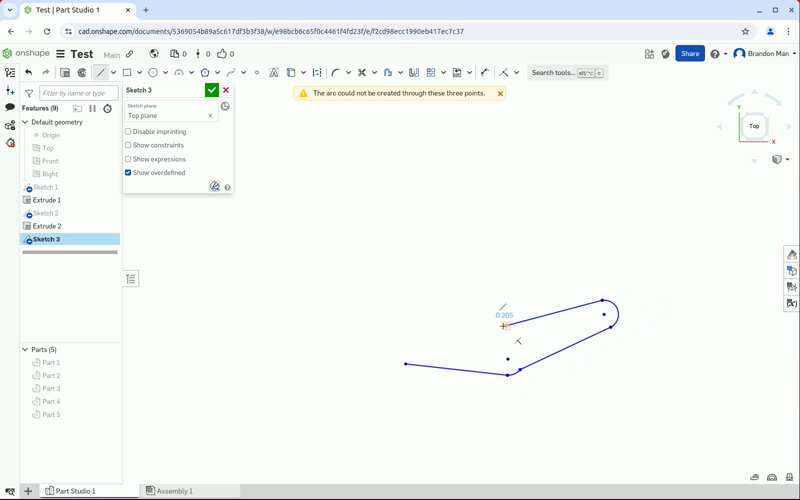
scroll(-6)
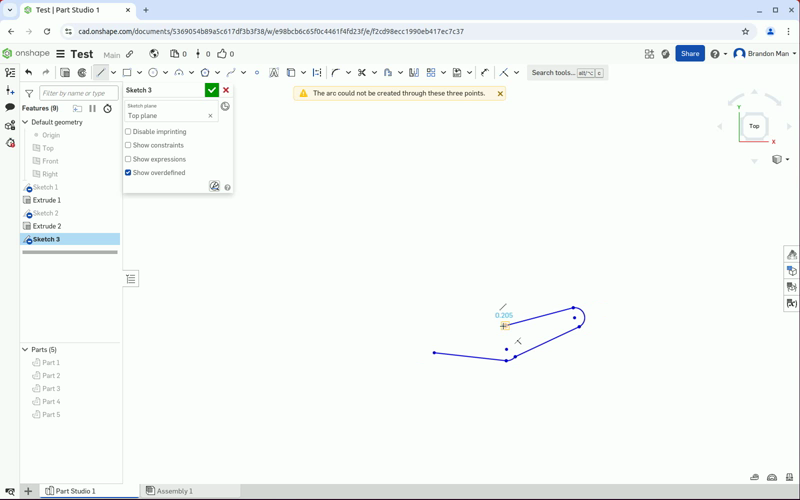
scroll(-6)
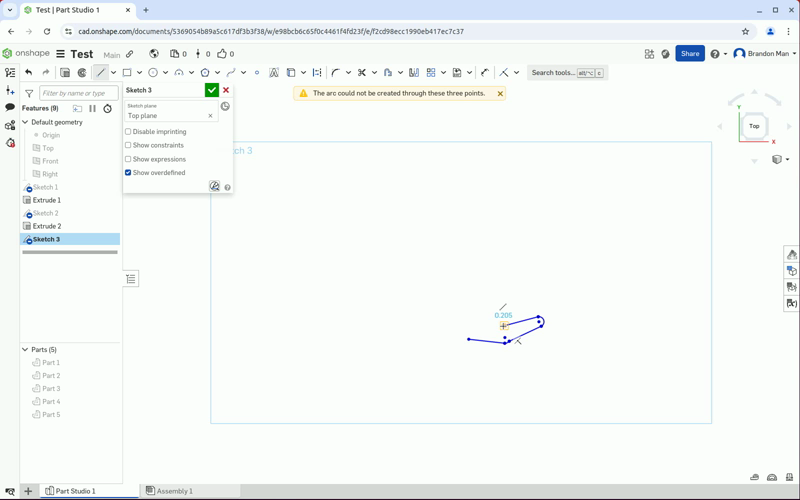
key_down(shift)
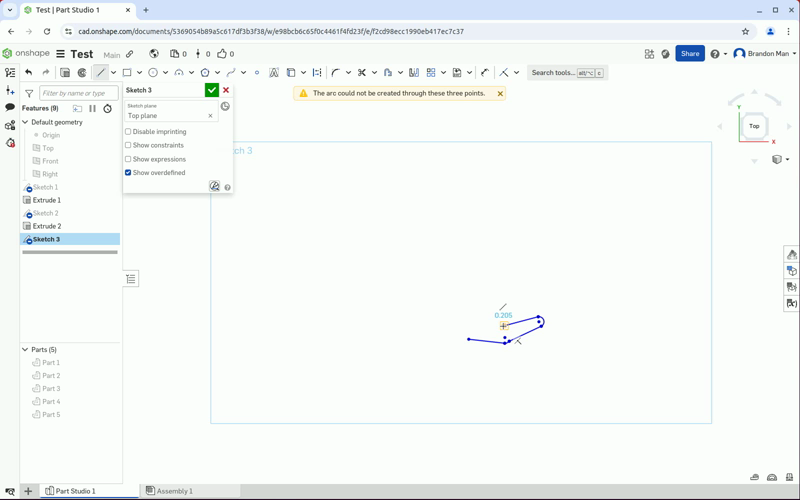
mouse_move(533, 325)
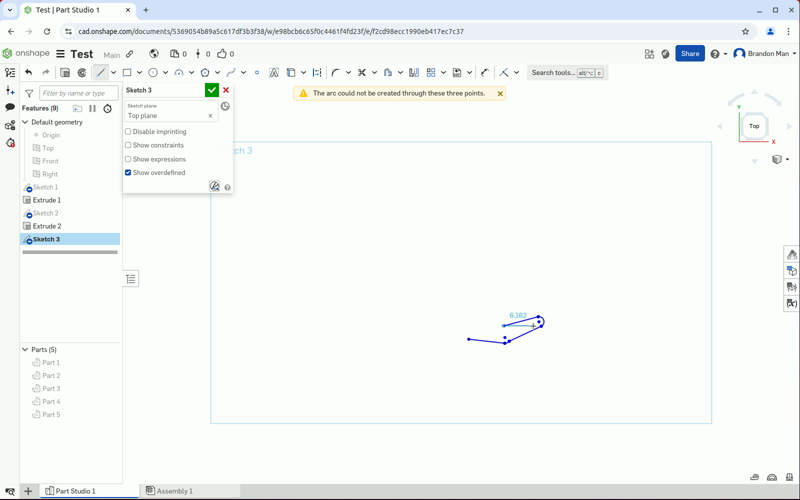
mouse_move(468, 328)
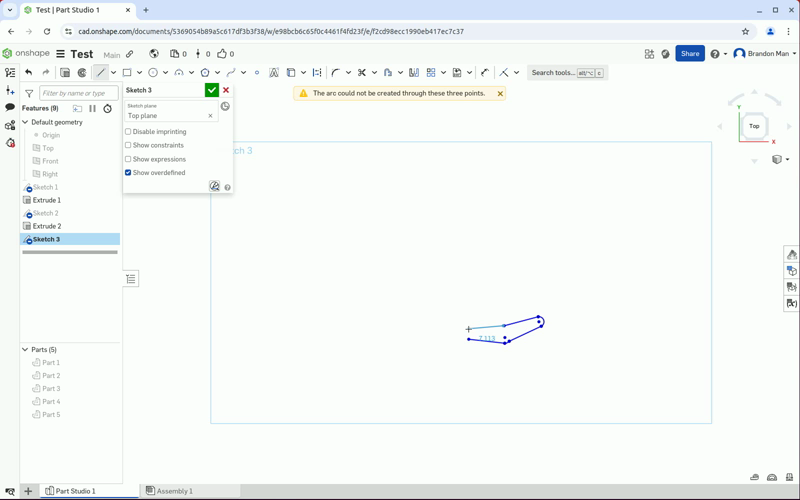
click(468, 328)
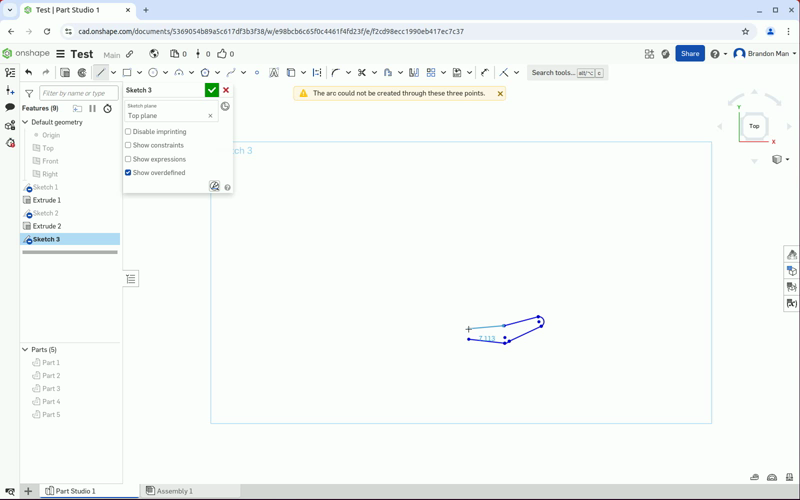
key_up(shift)
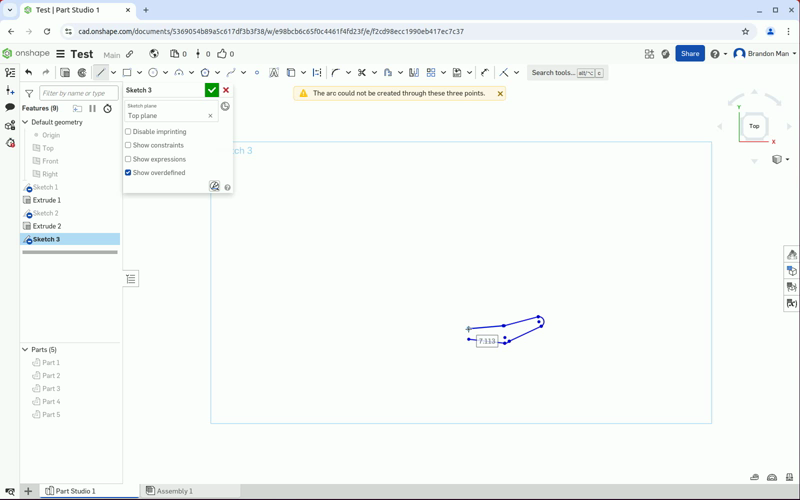
key(esc)
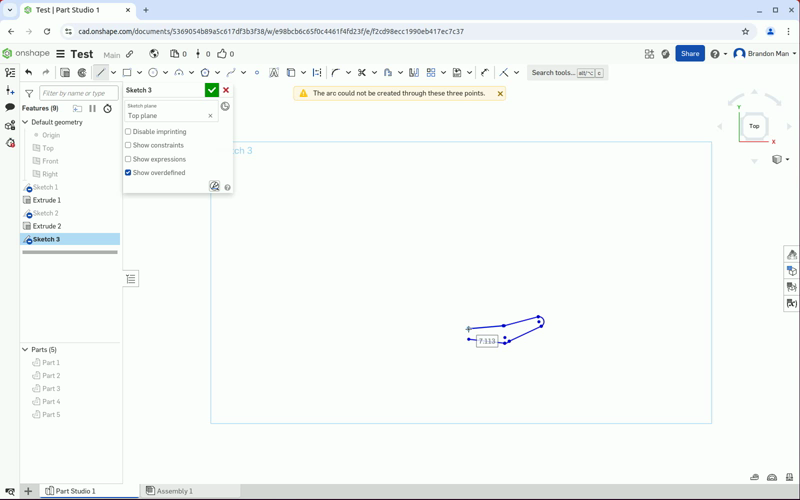
key(a)
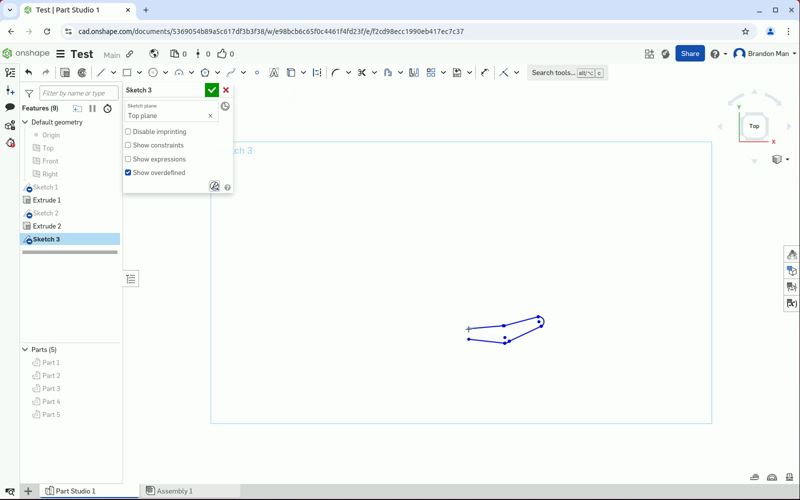
mouse_move(468, 328)
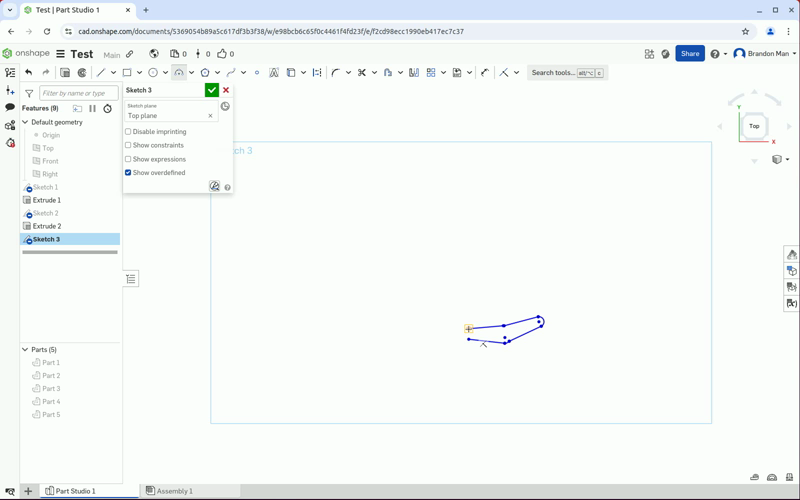
click(468, 328)
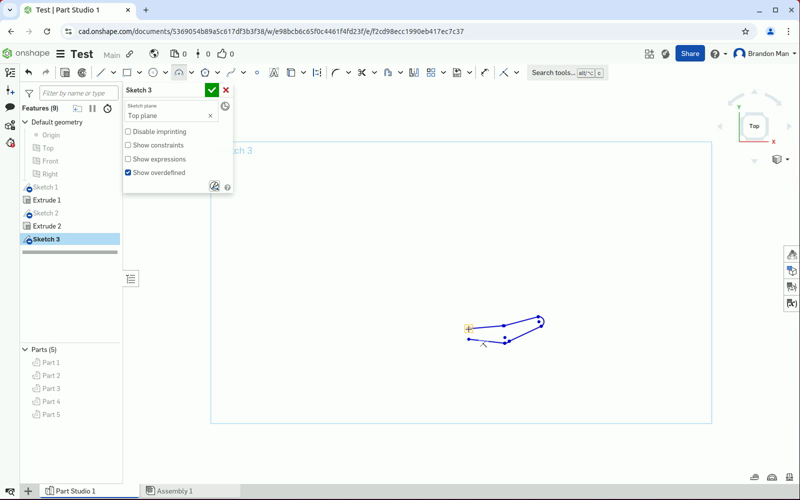
mouse_move(468, 339)
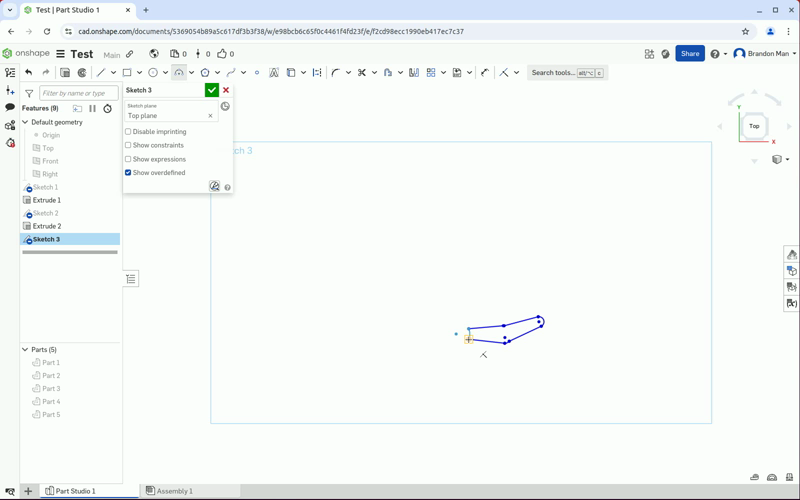
click(468, 339)
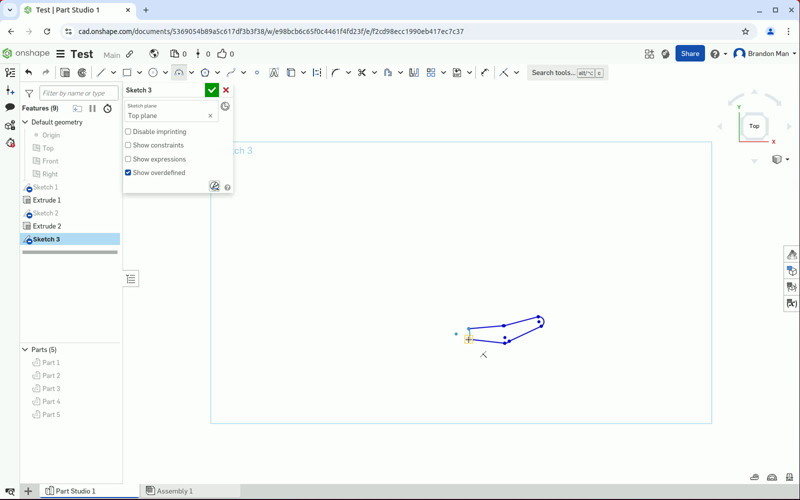
key_down(shift)
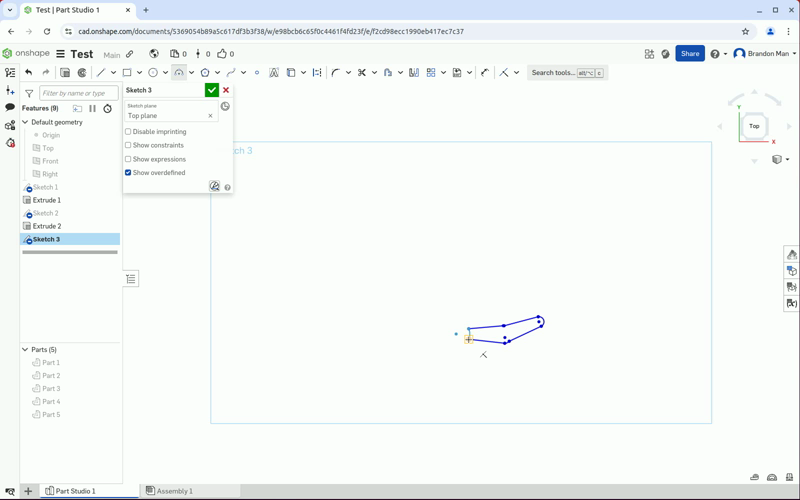
mouse_move(464, 333)
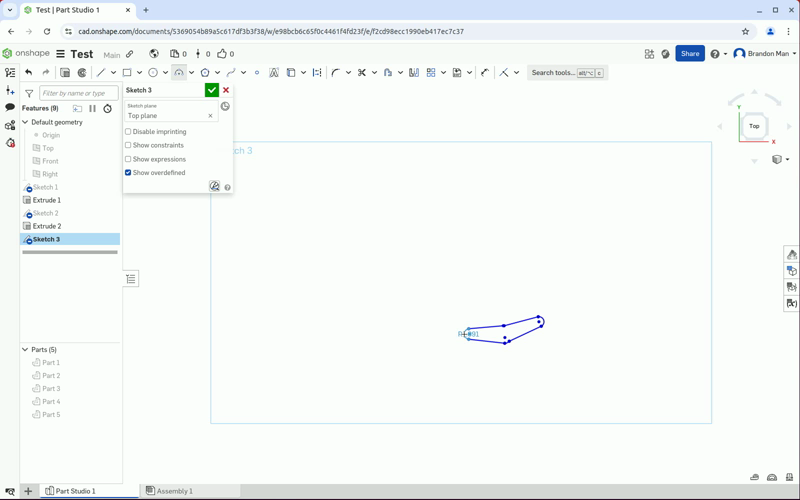
click(464, 333)
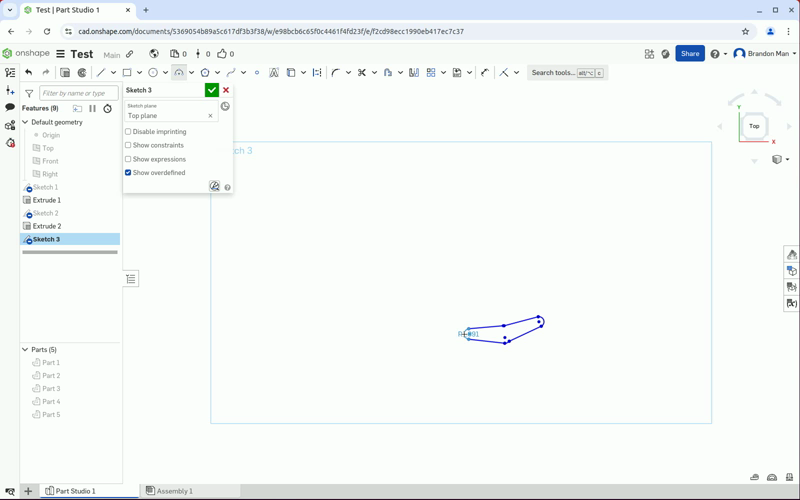
key_up(shift)
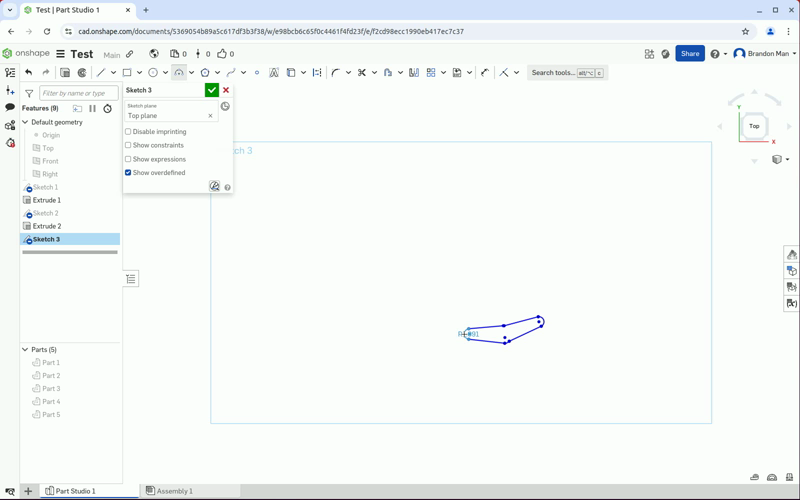
key(esc)
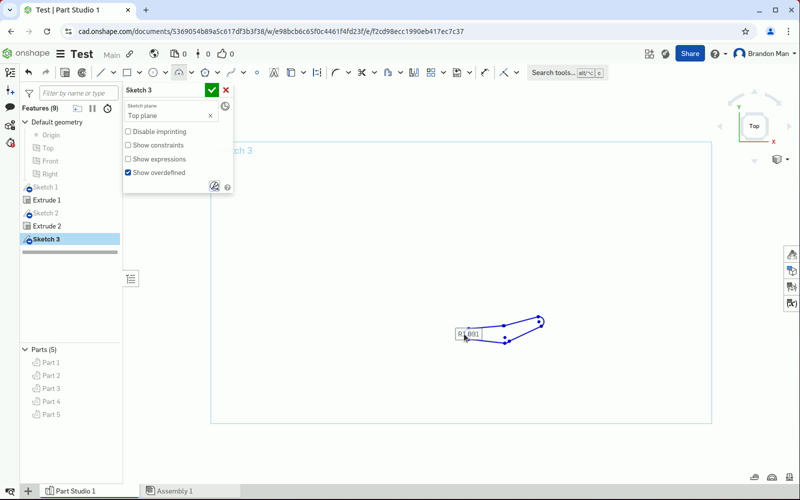
key(c)
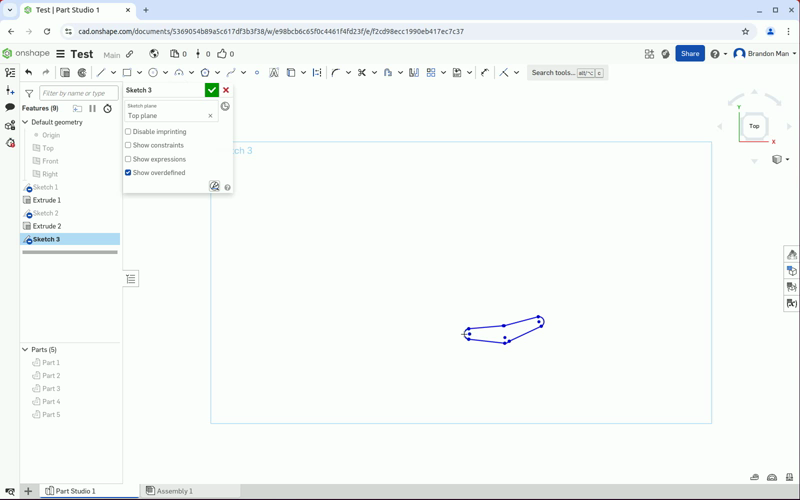
key_down(shift)
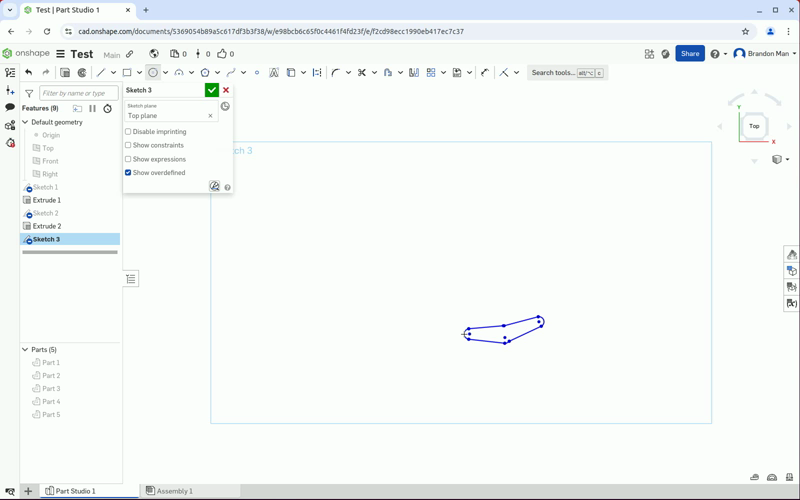
mouse_move(469, 334)
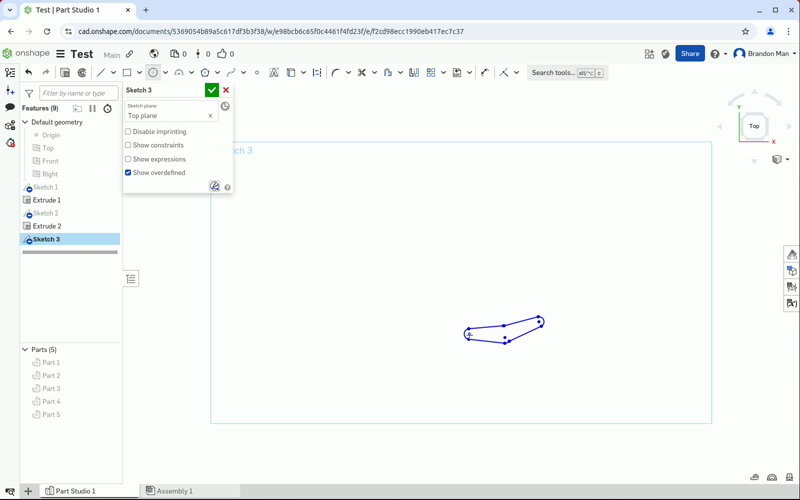
scroll(6)
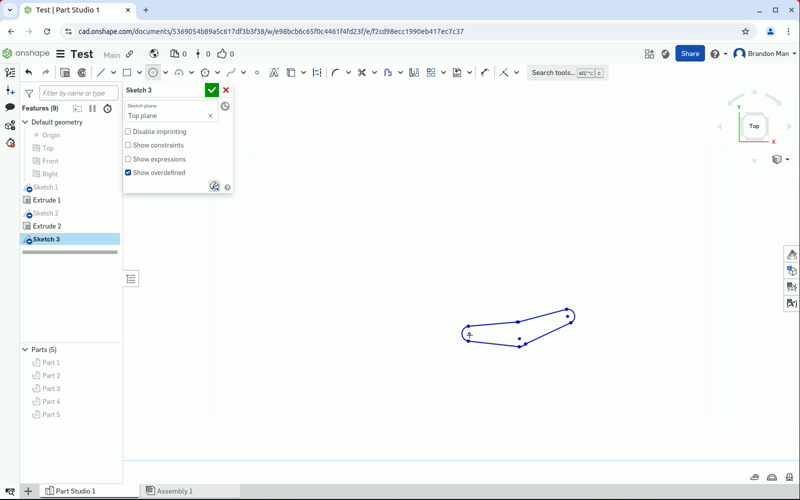
scroll(6)
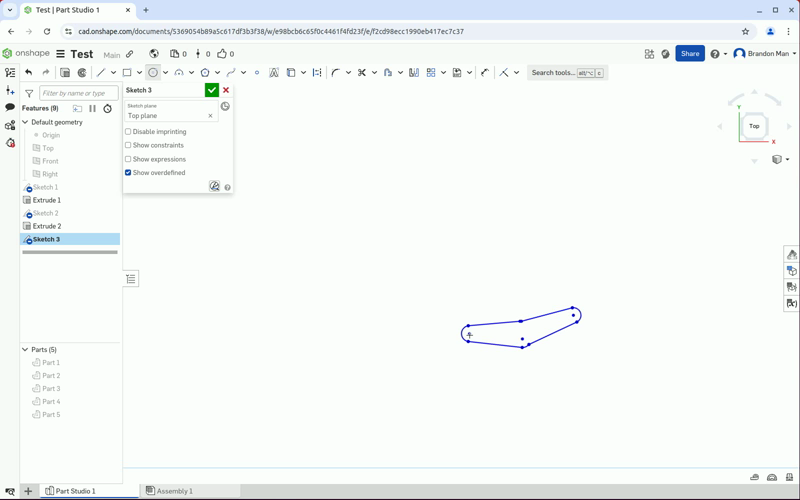
scroll(6)
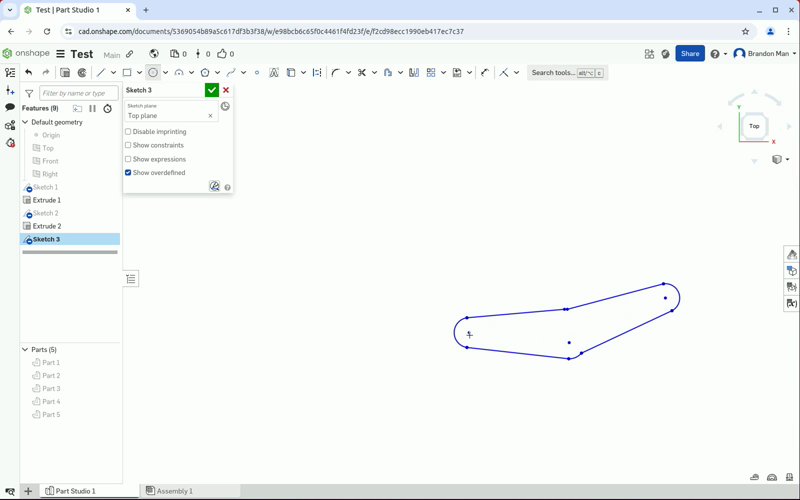
scroll(6)
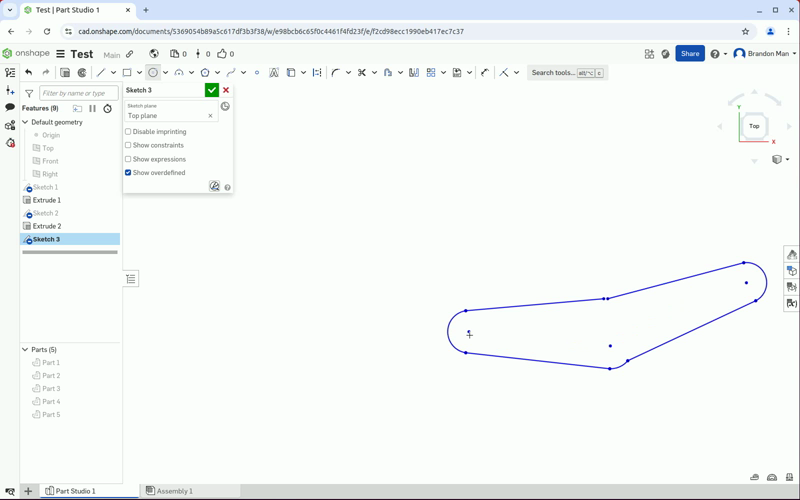
scroll(6)
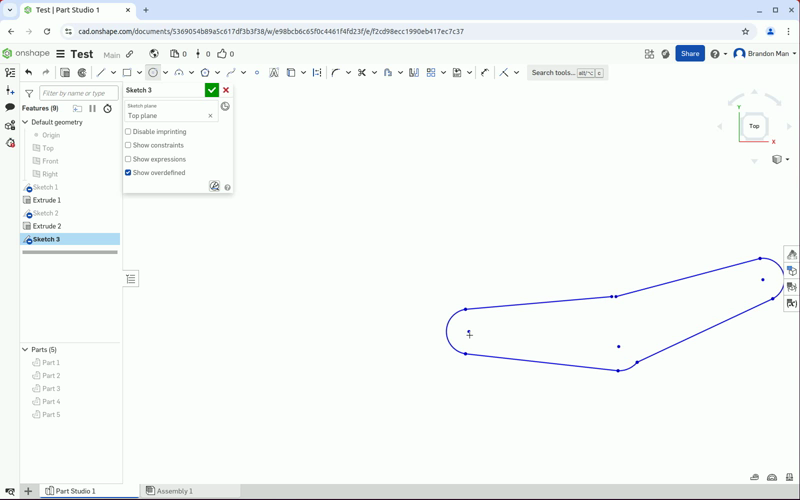
scroll(6)
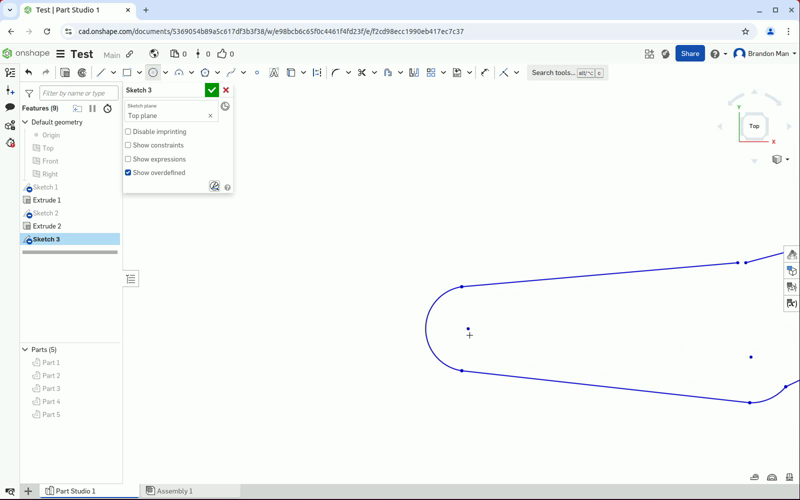
scroll(6)
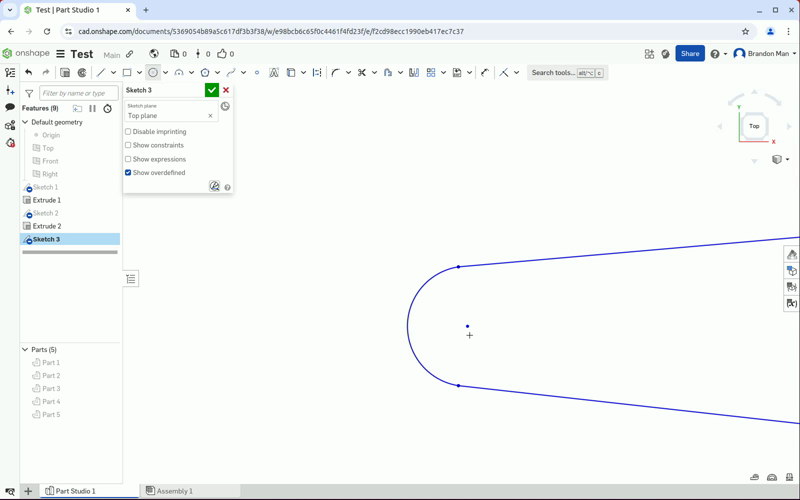
click(469, 334)
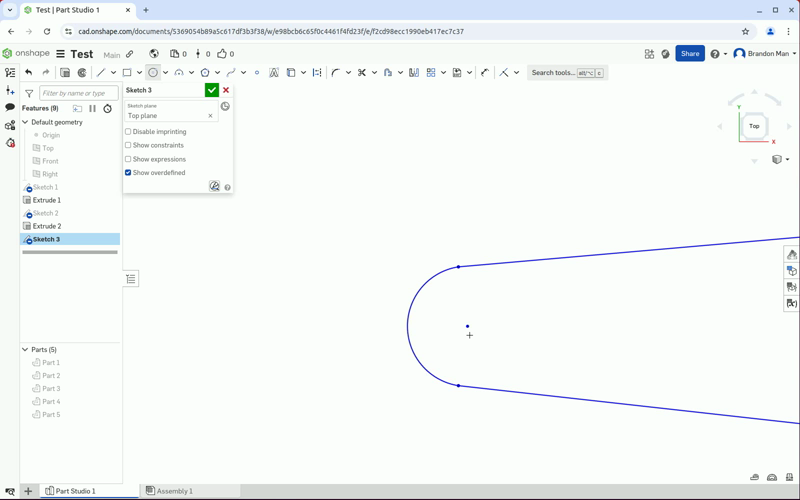
scroll(-6)
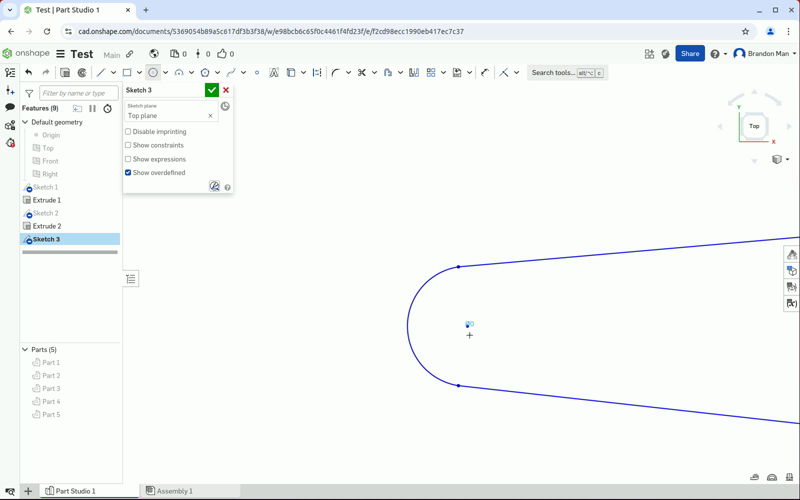
scroll(-6)
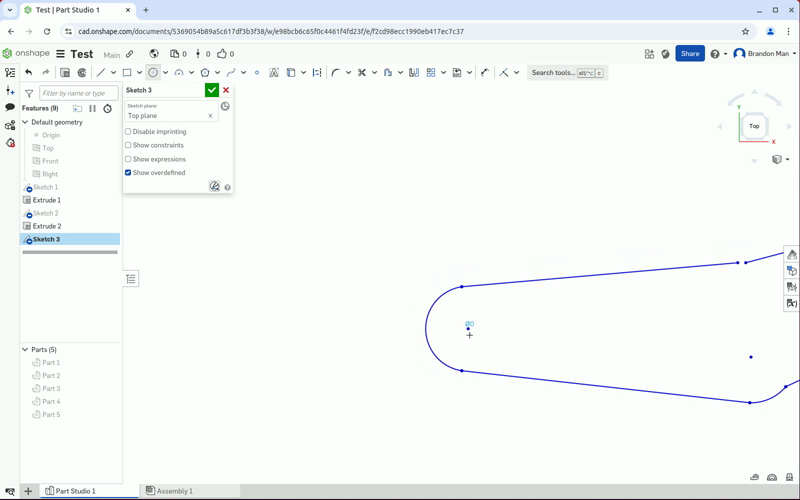
scroll(-6)
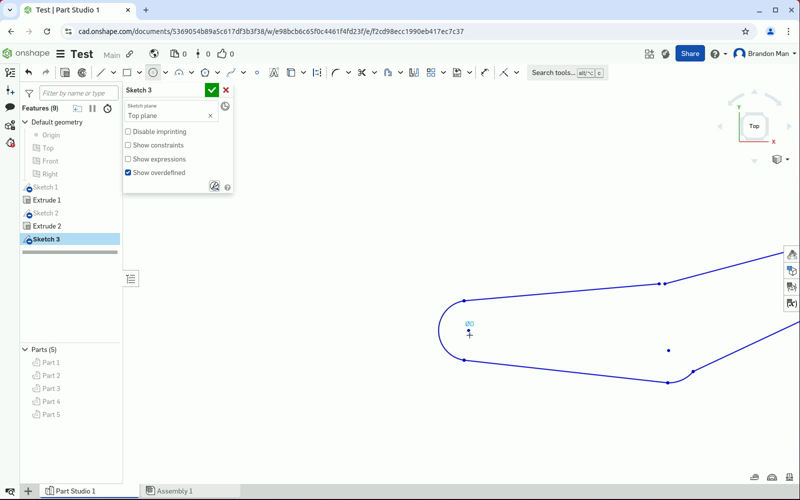
scroll(-6)
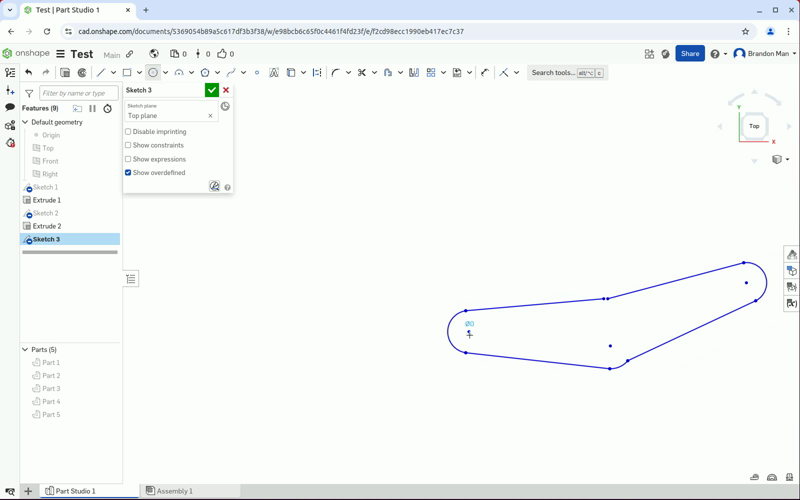
scroll(-6)
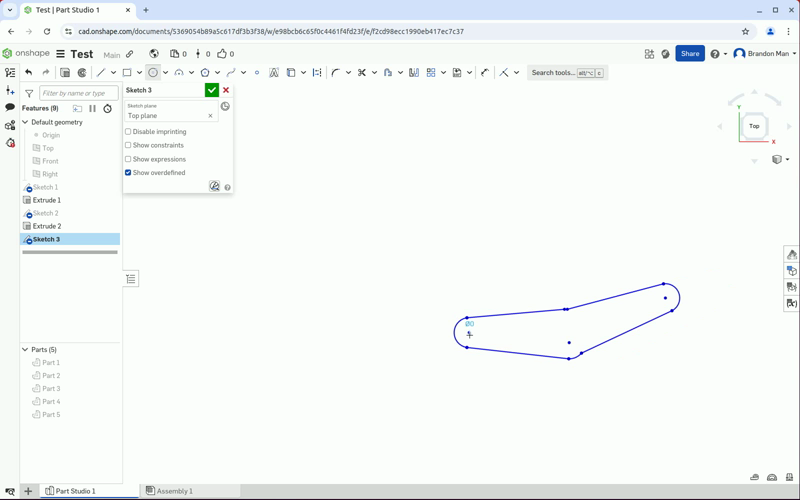
scroll(-6)
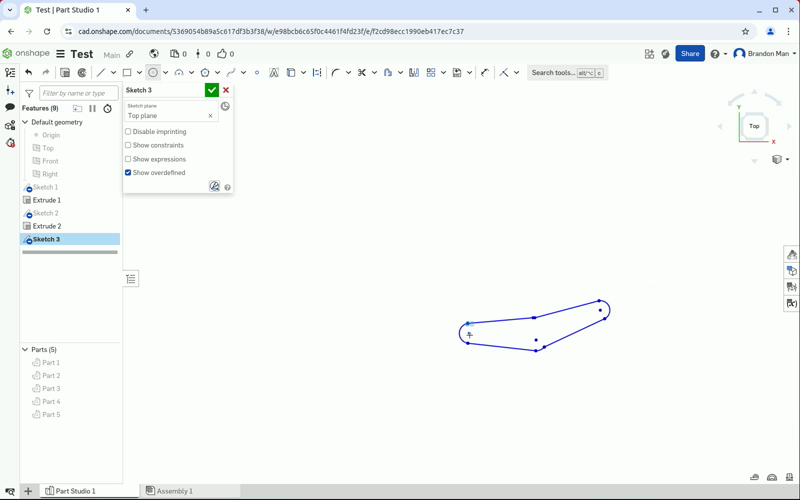
scroll(-6)
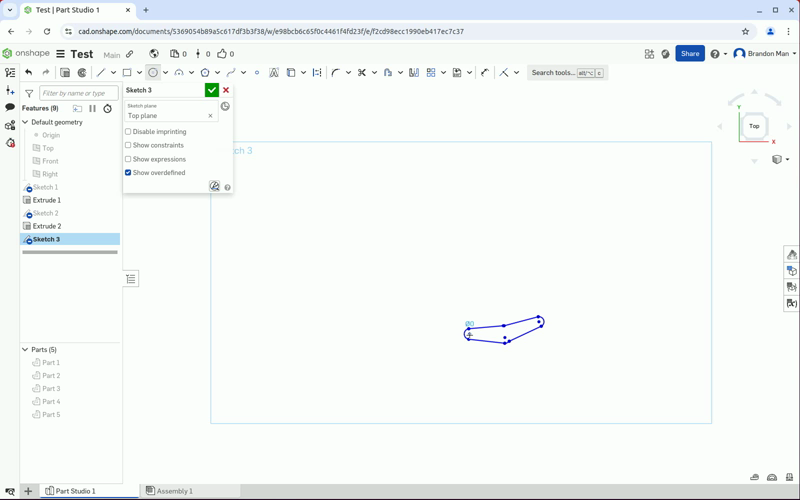
key_up(shift)
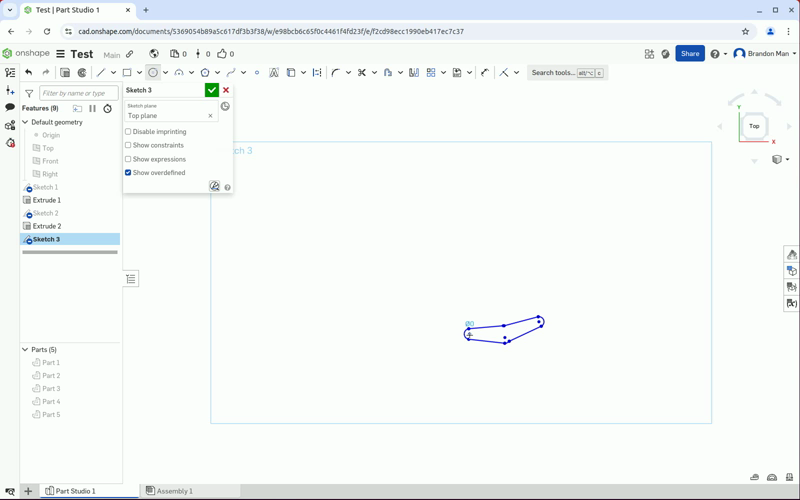
mouse_move(472, 334)
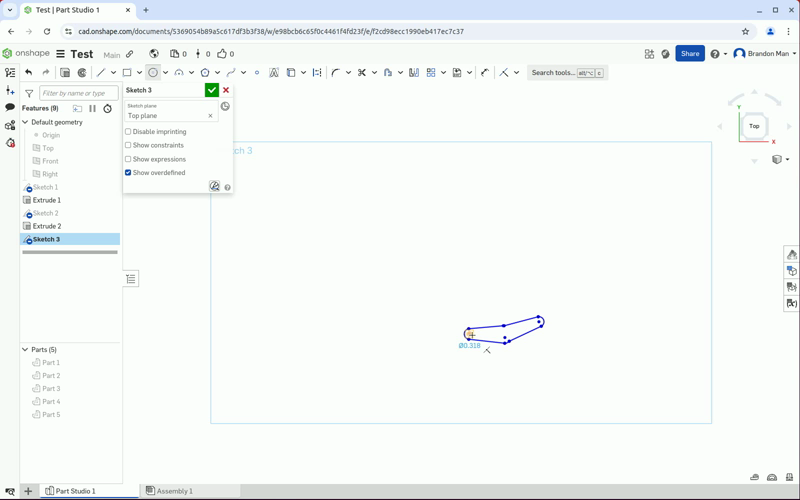
scroll(6)
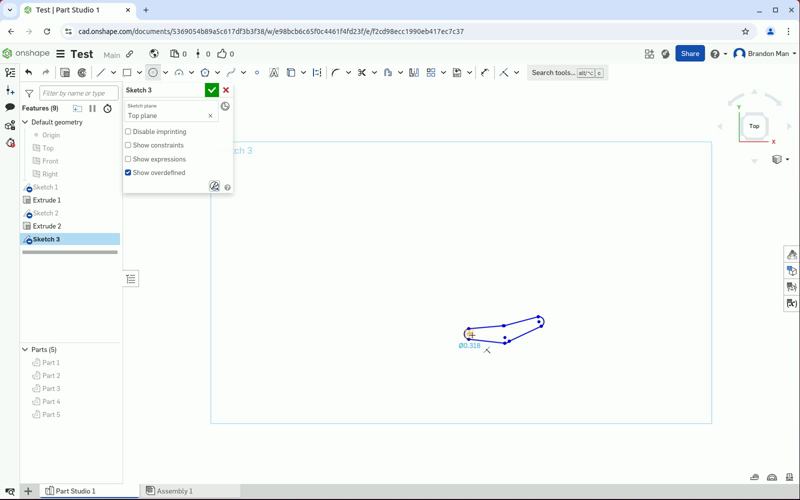
scroll(6)
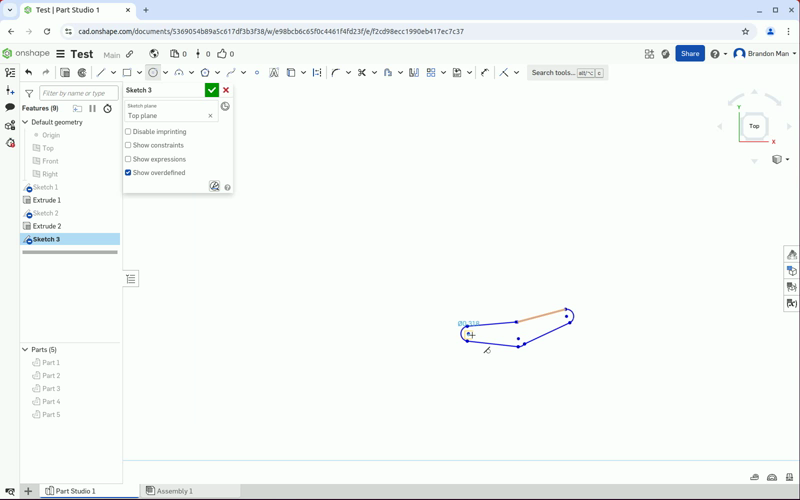
scroll(6)
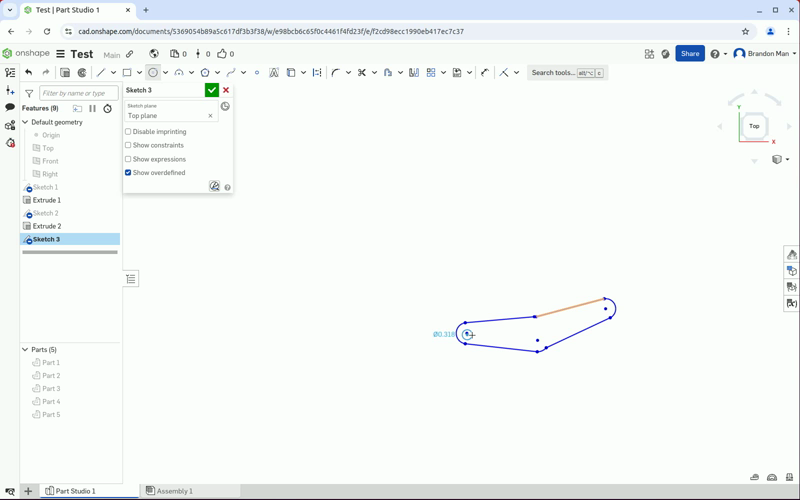
scroll(6)
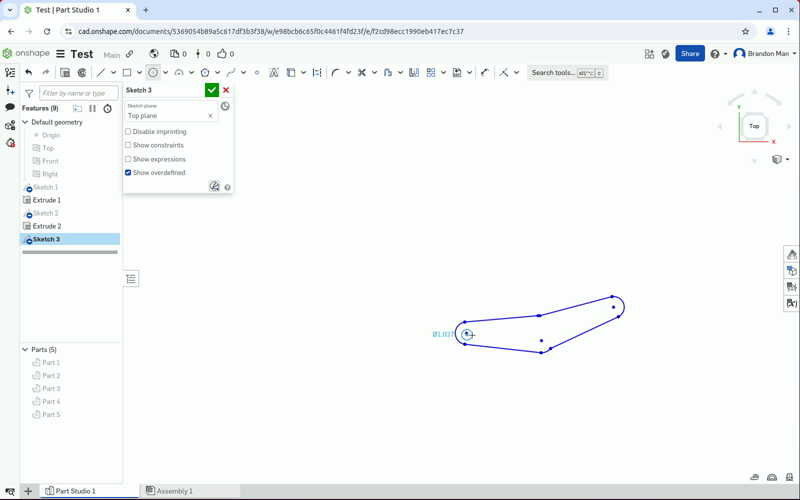
scroll(6)
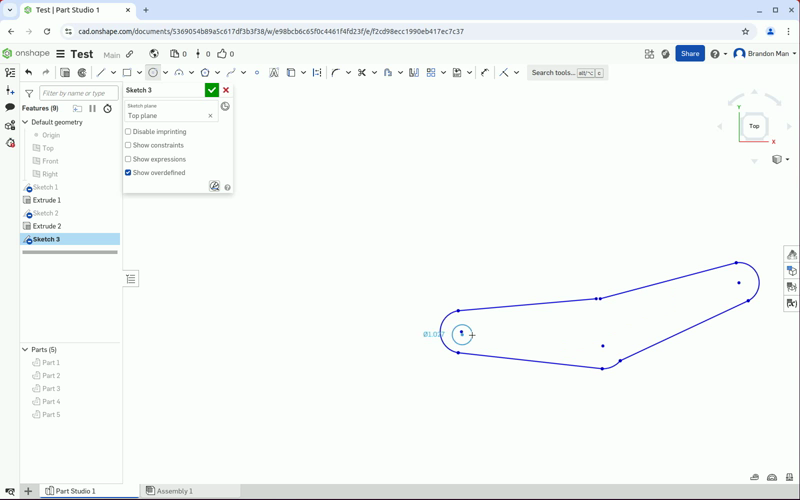
scroll(6)
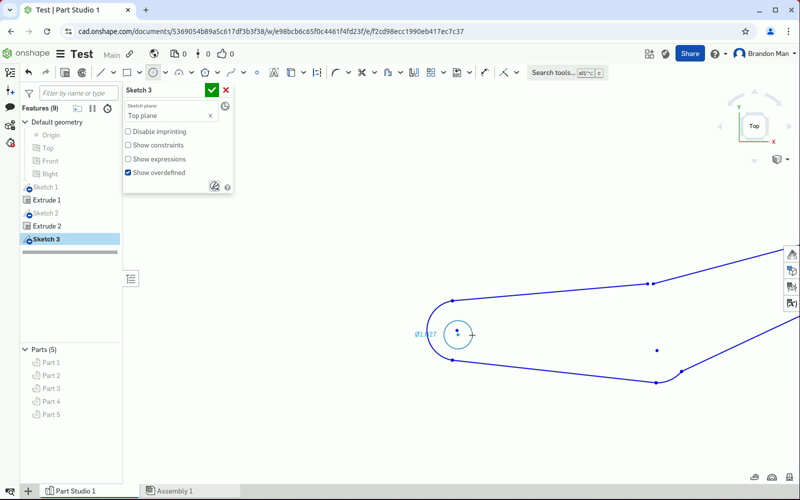
scroll(6)
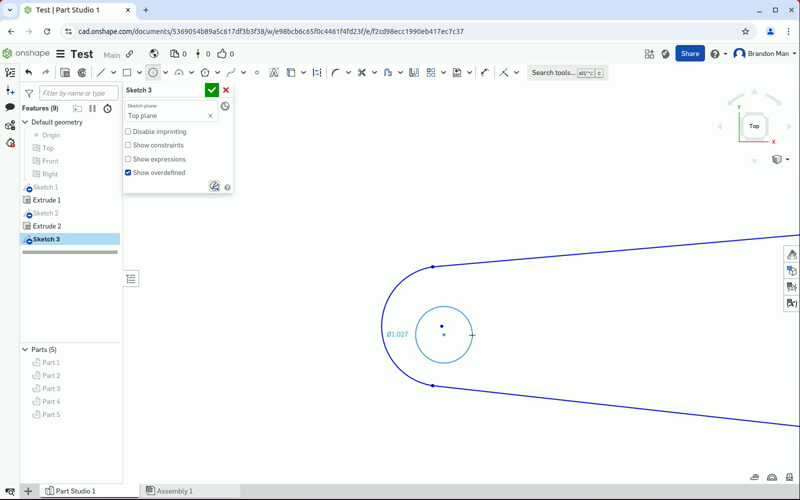
click(472, 334)
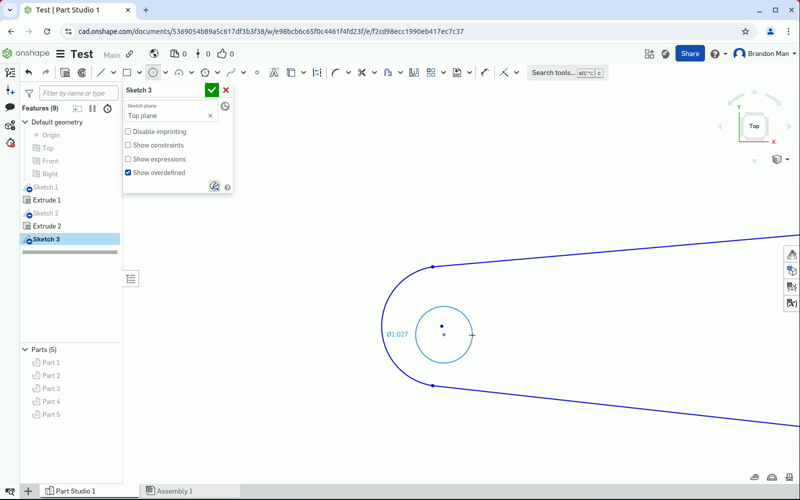
scroll(-6)
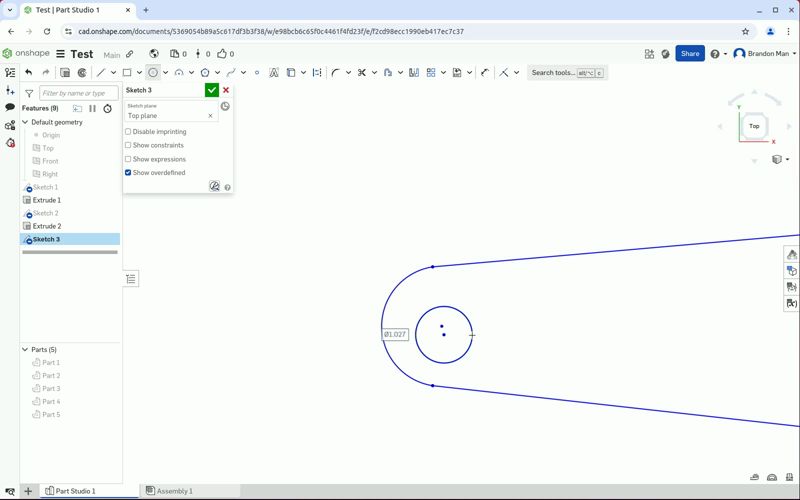
scroll(-6)
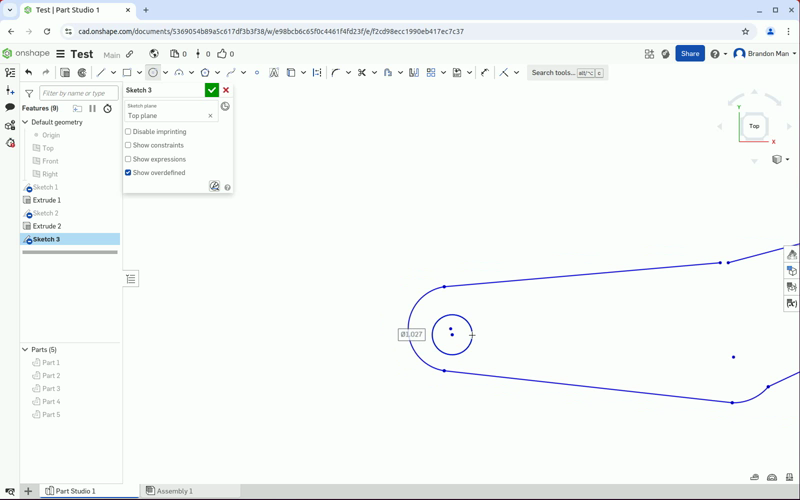
scroll(-6)
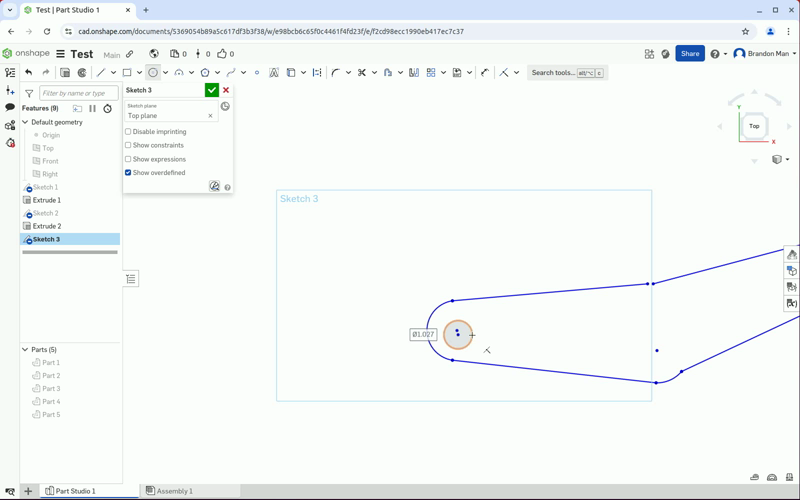
scroll(-6)
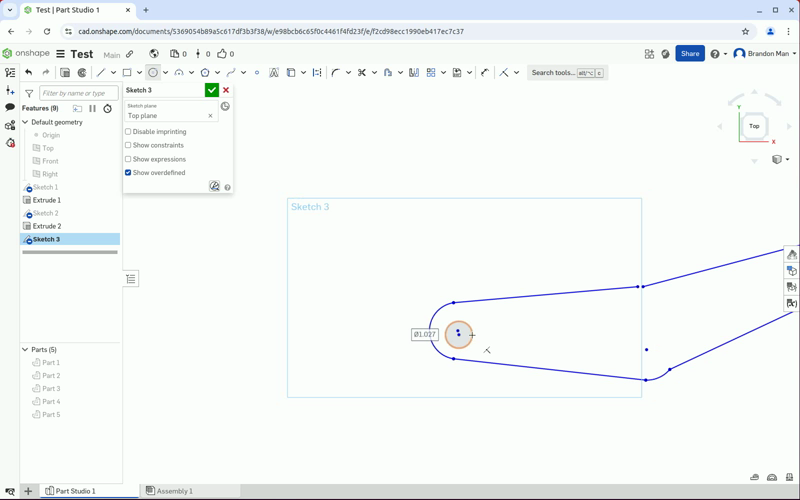
scroll(-6)
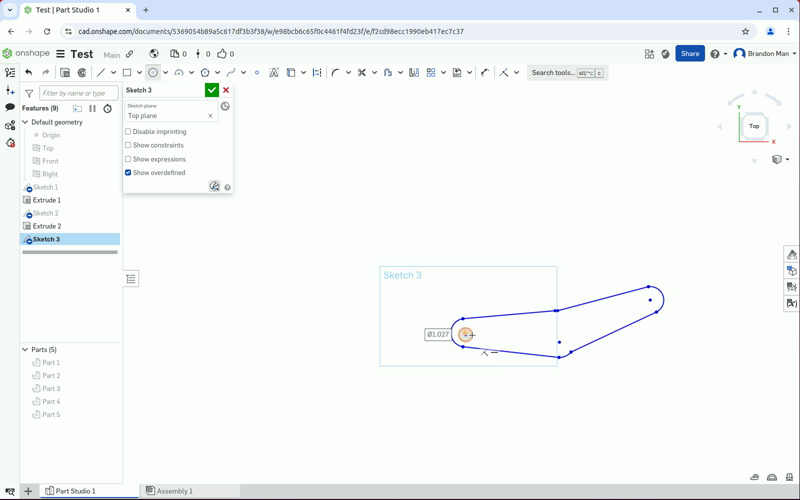
scroll(-6)
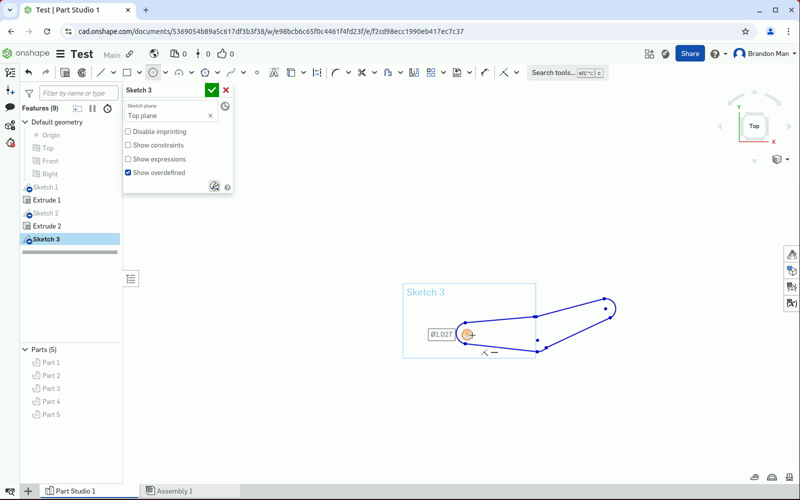
scroll(-6)
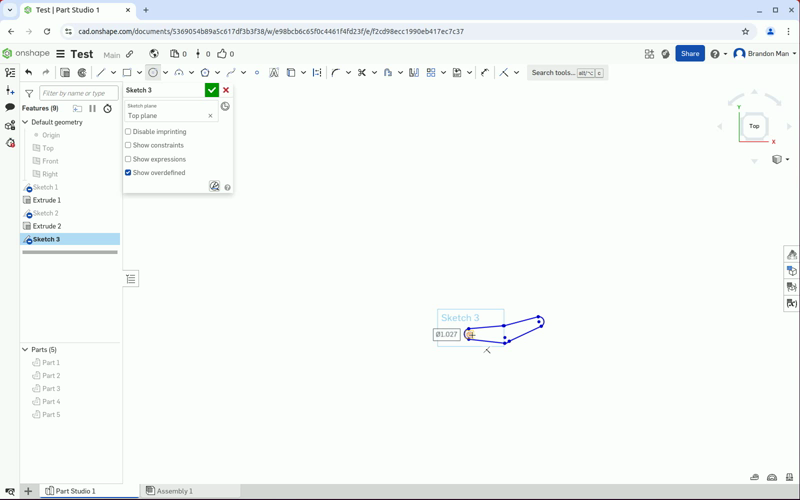
key(esc)
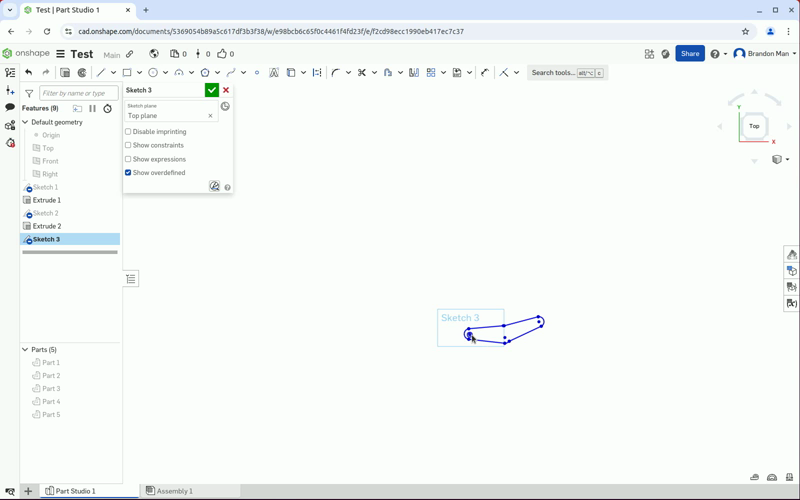
key(c)
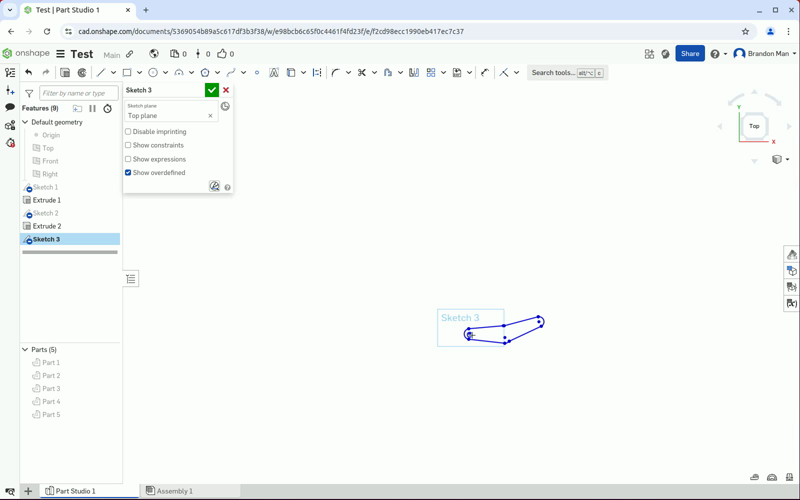
key_down(shift)
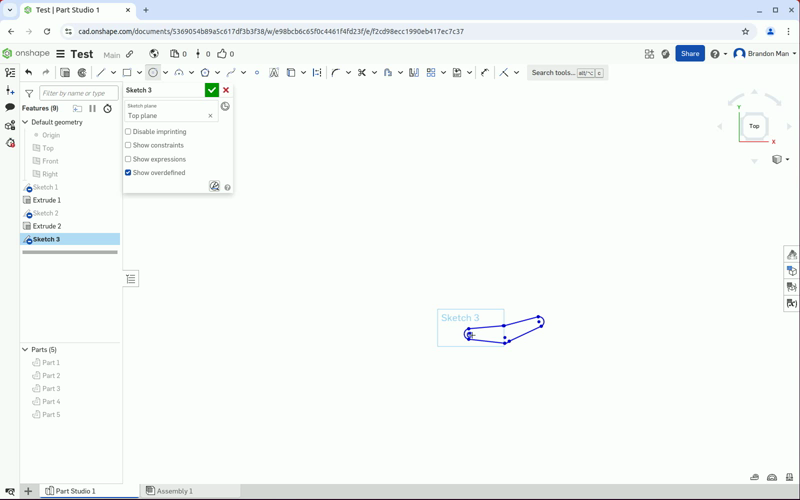
mouse_move(505, 334)
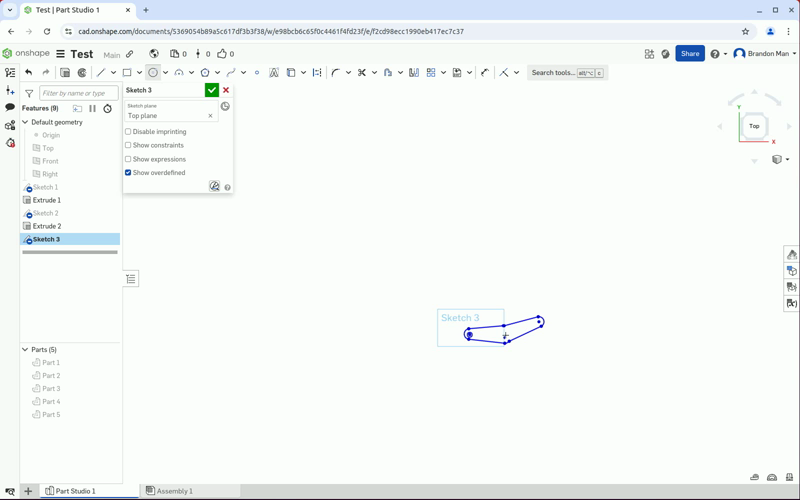
scroll(6)
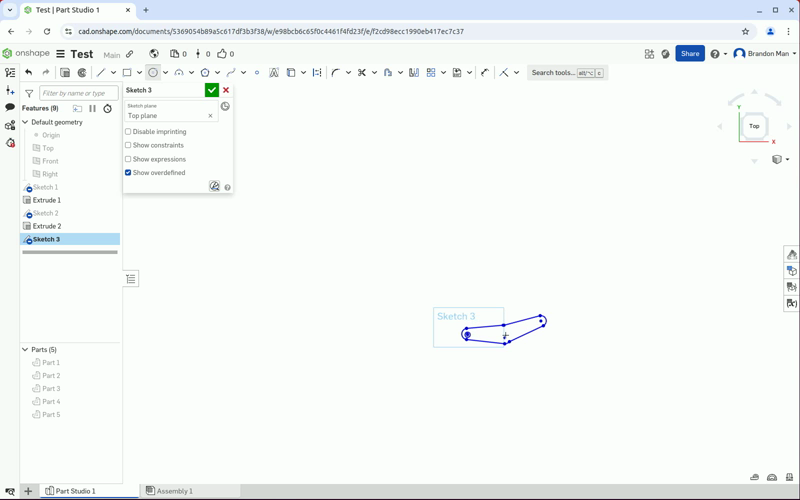
scroll(6)
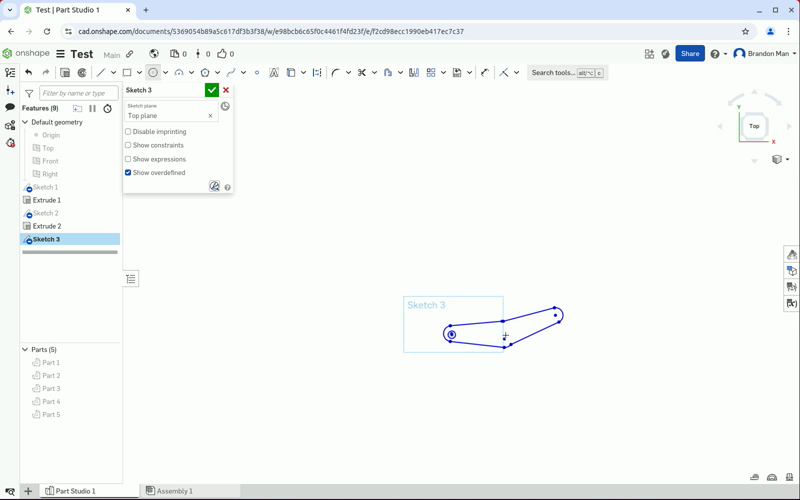
scroll(6)
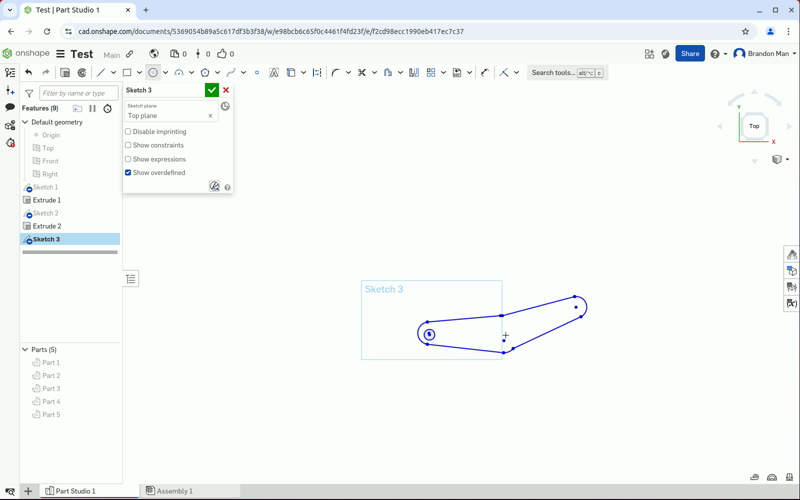
scroll(6)
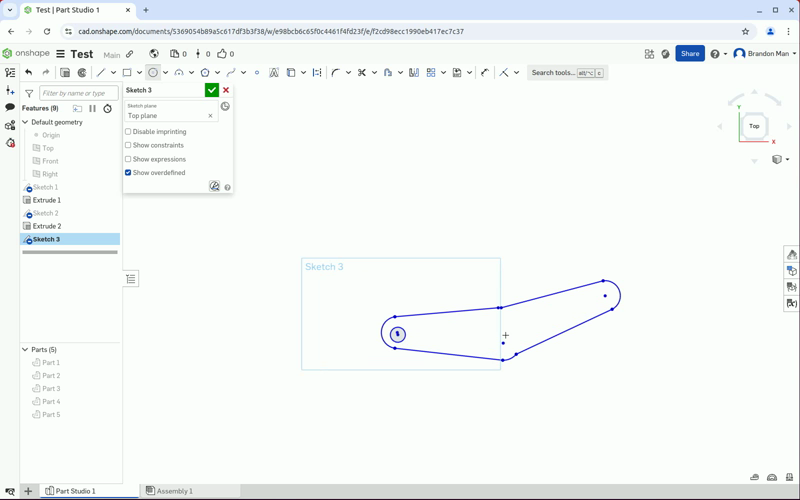
scroll(6)
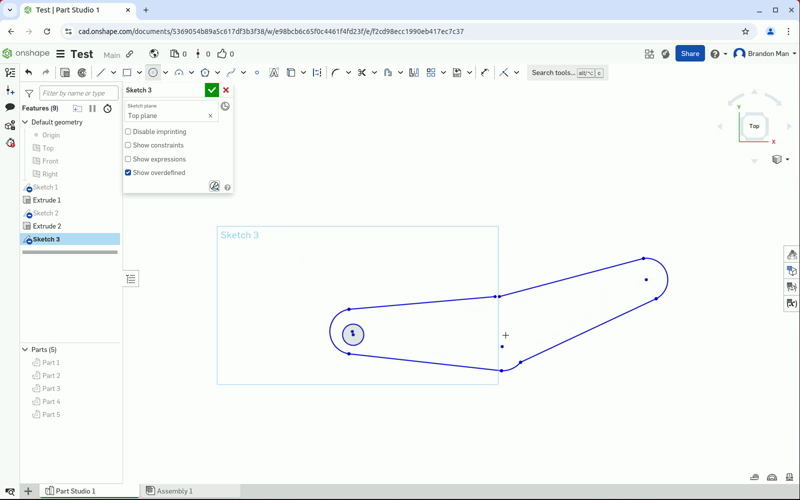
scroll(6)
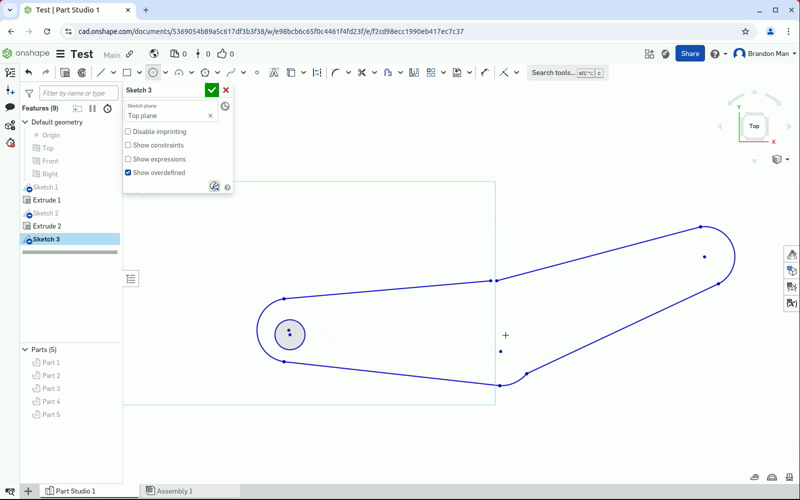
scroll(6)
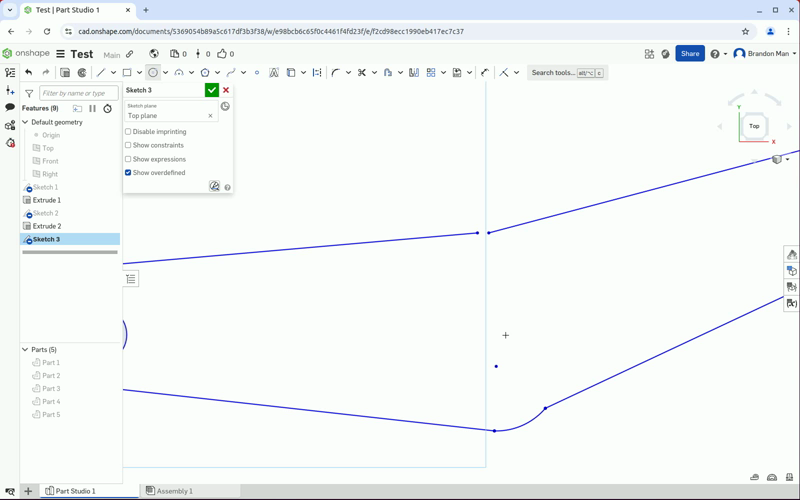
click(505, 334)
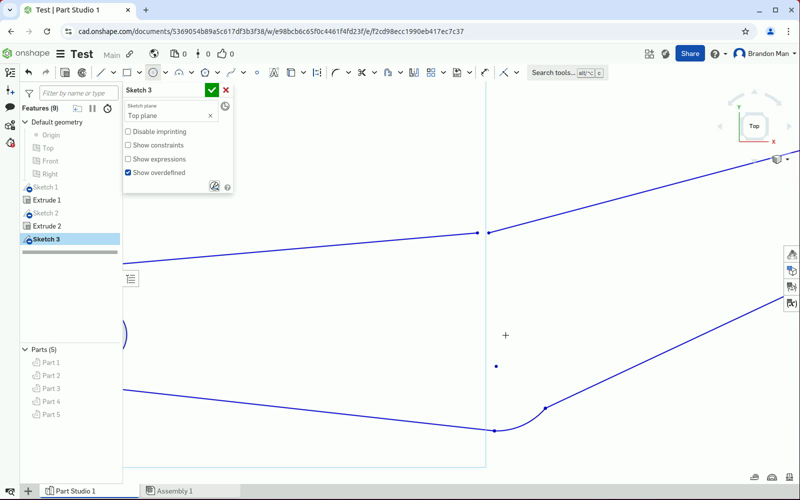
scroll(-6)
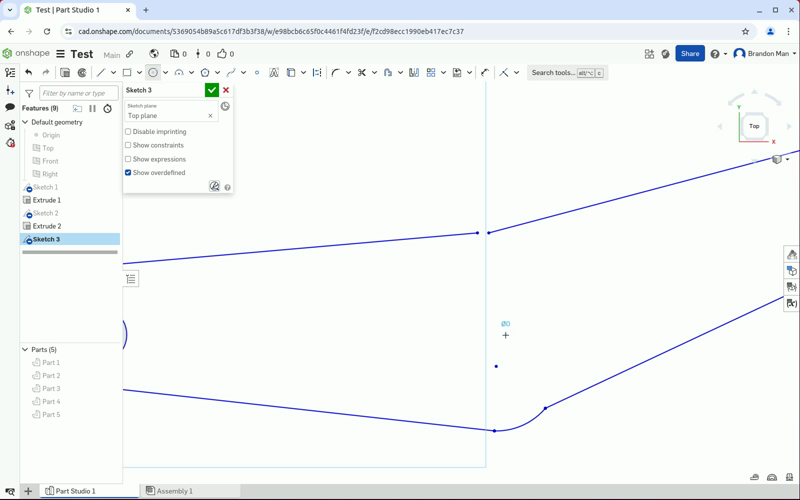
scroll(-6)
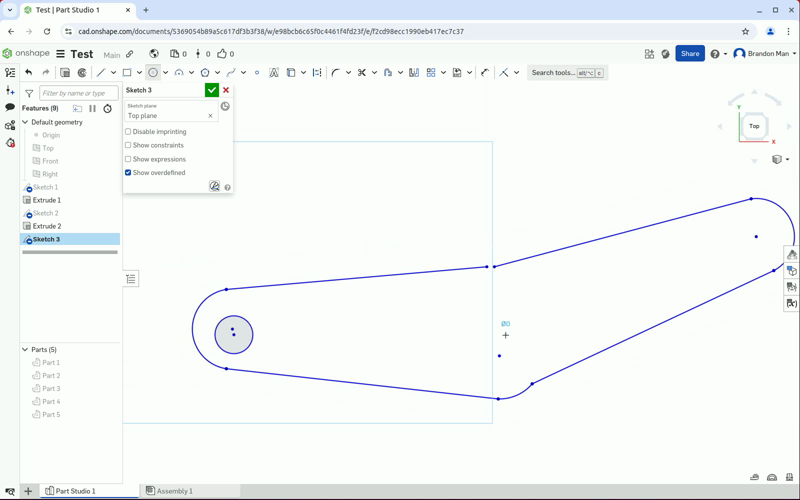
scroll(-6)
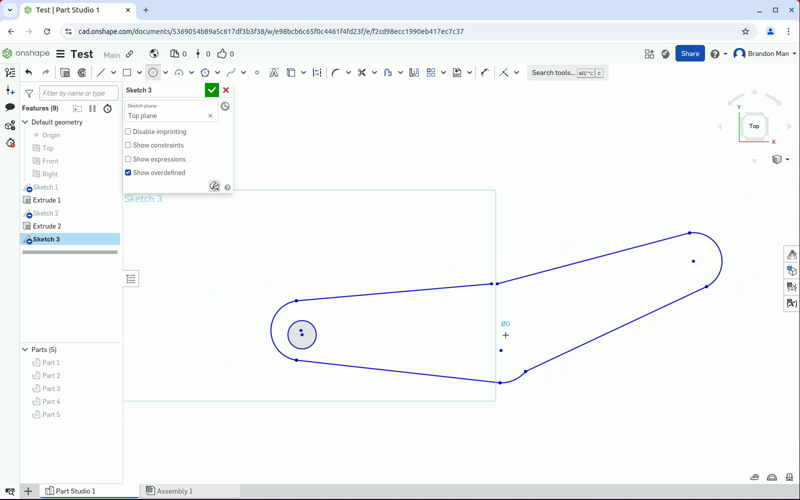
scroll(-6)
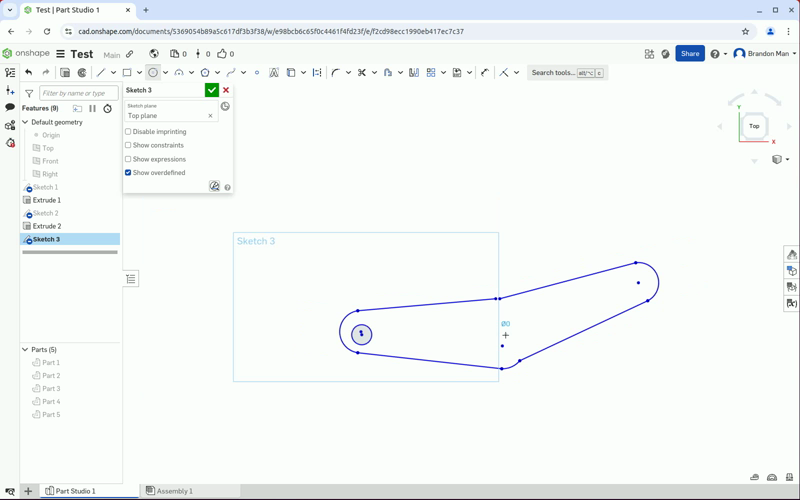
scroll(-6)
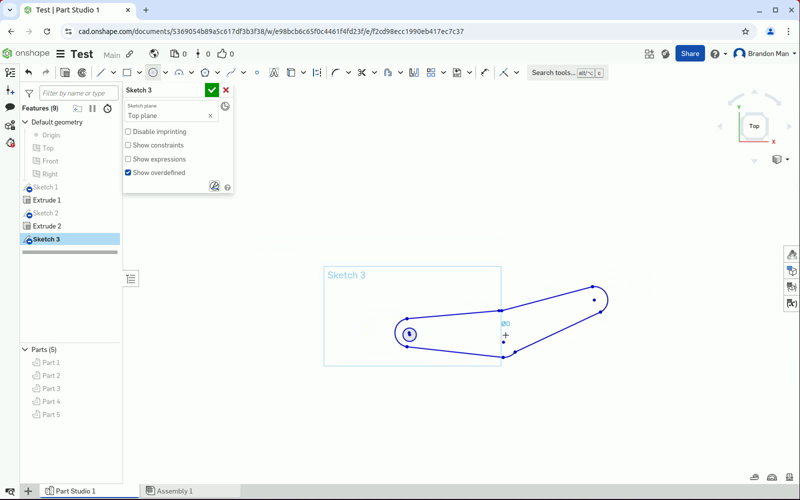
scroll(-6)
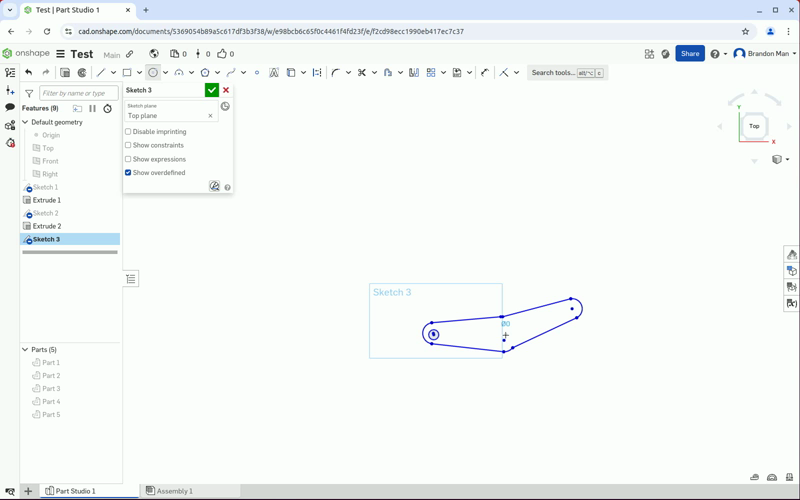
scroll(-6)
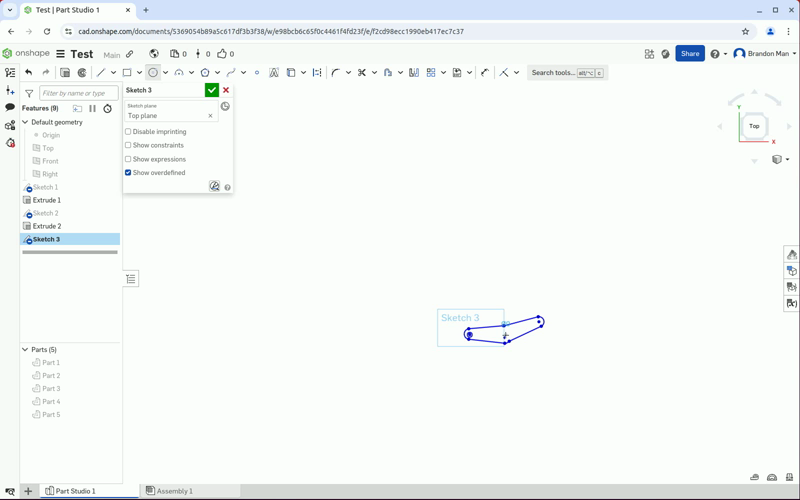
key_up(shift)
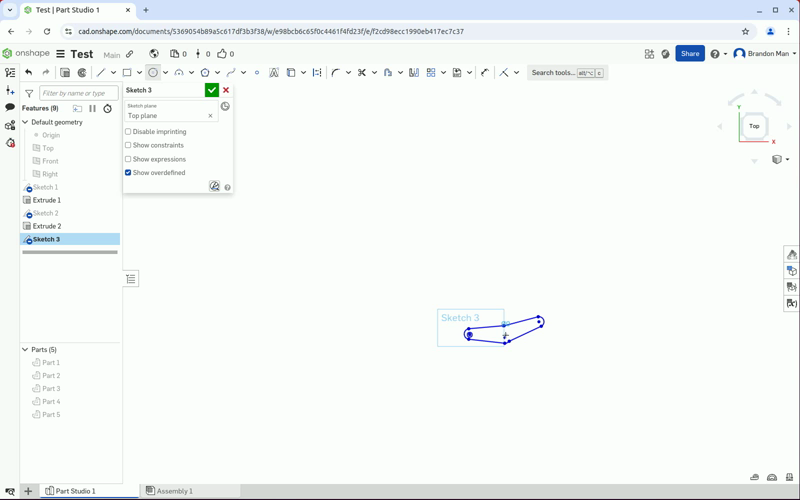
mouse_move(510, 334)
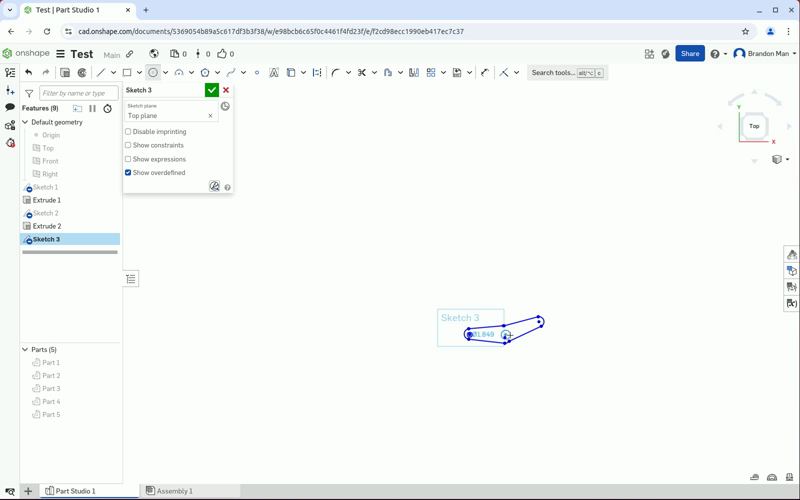
click(510, 334)
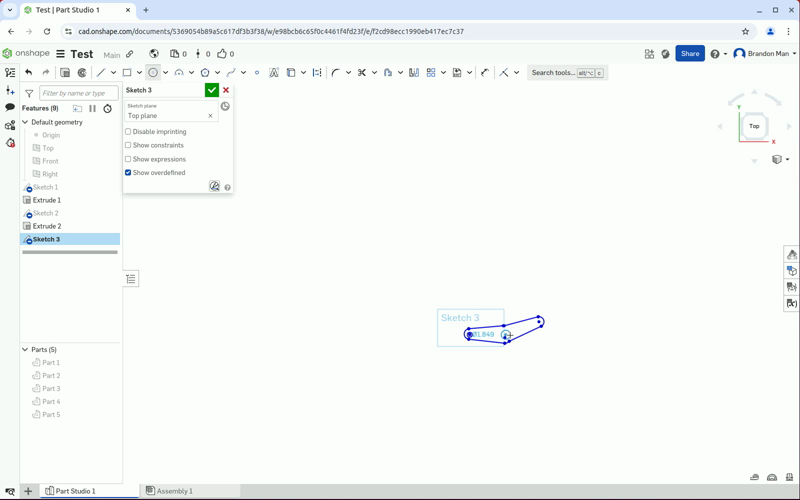
key(esc)
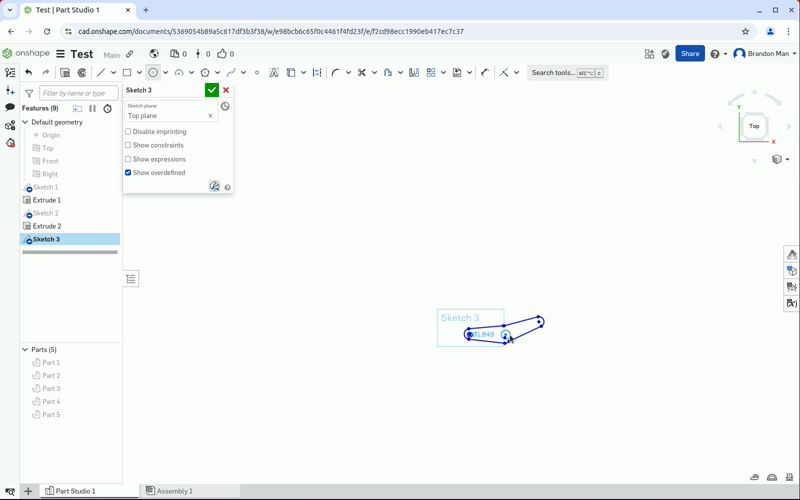
key(c)
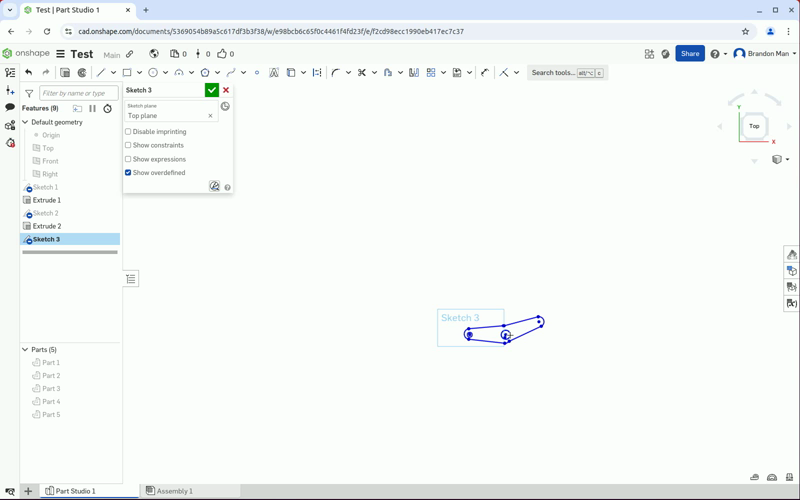
key_down(shift)
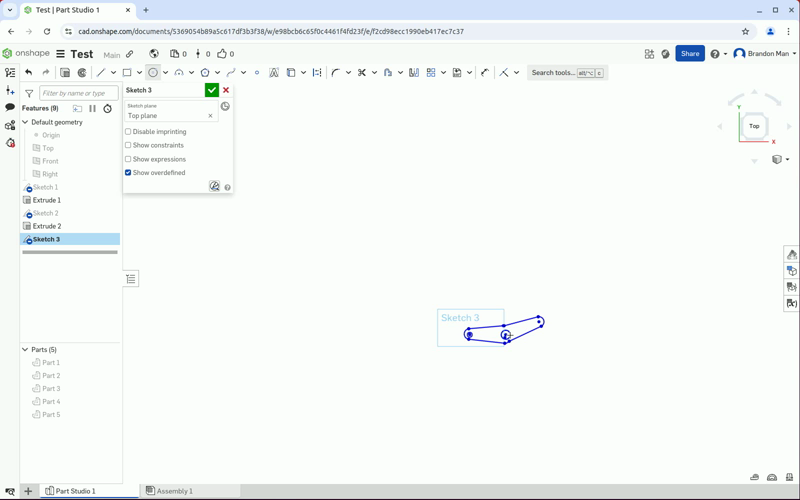
mouse_move(539, 321)
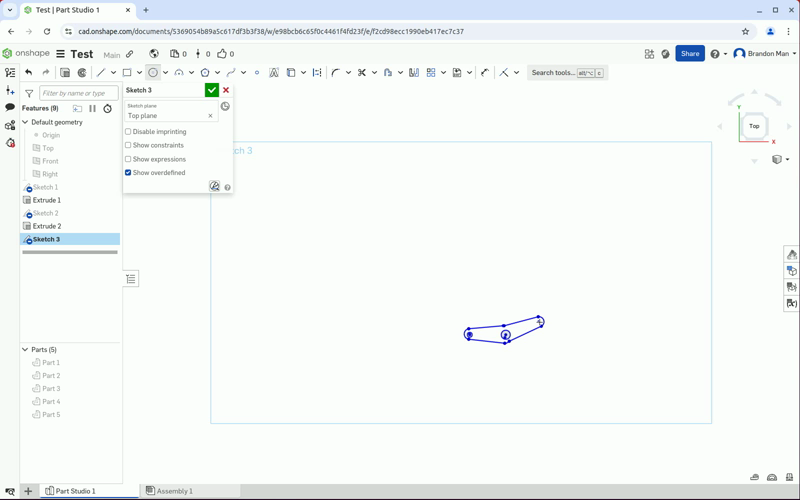
scroll(6)
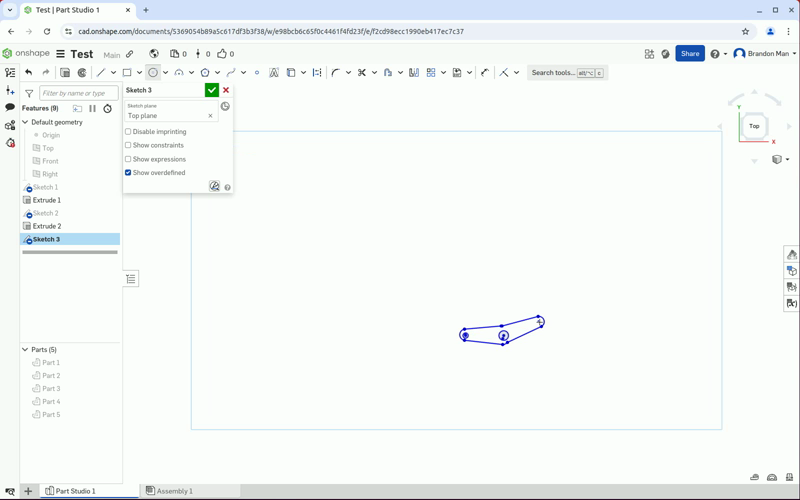
scroll(6)
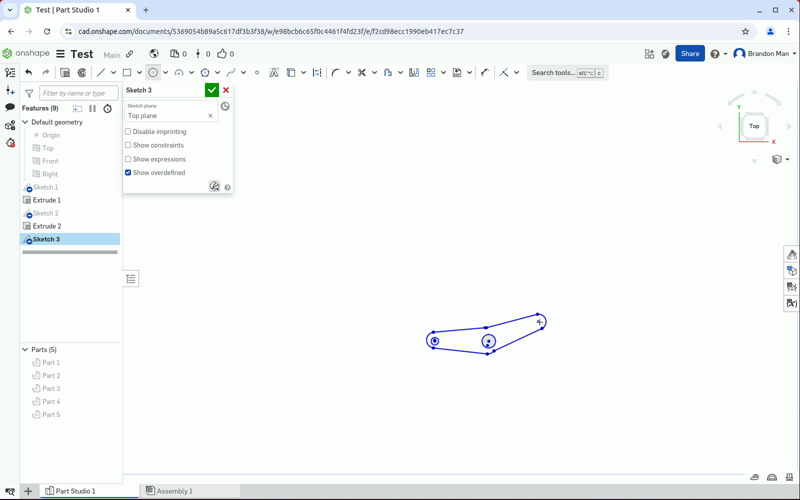
scroll(6)
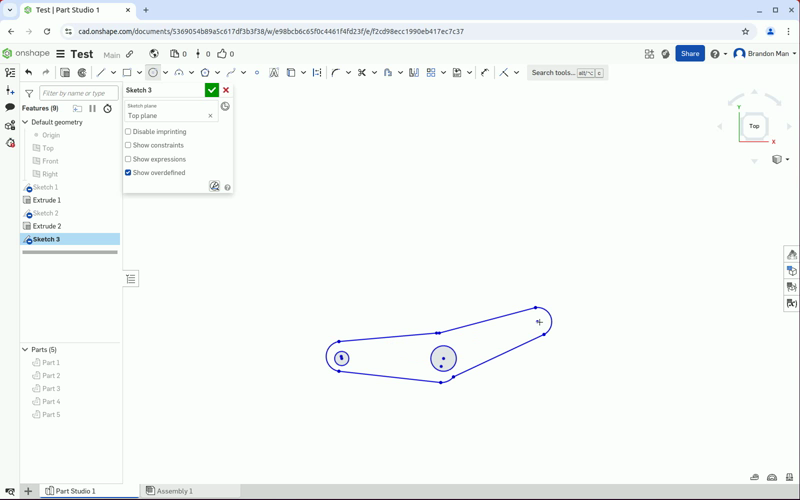
scroll(6)
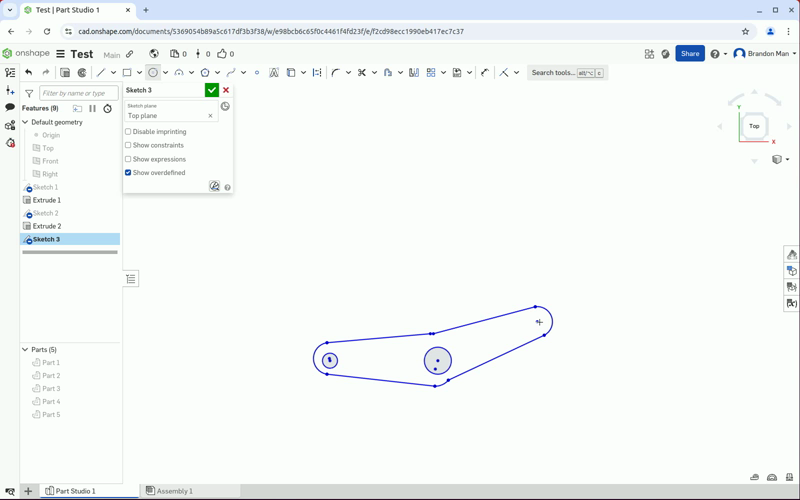
scroll(6)
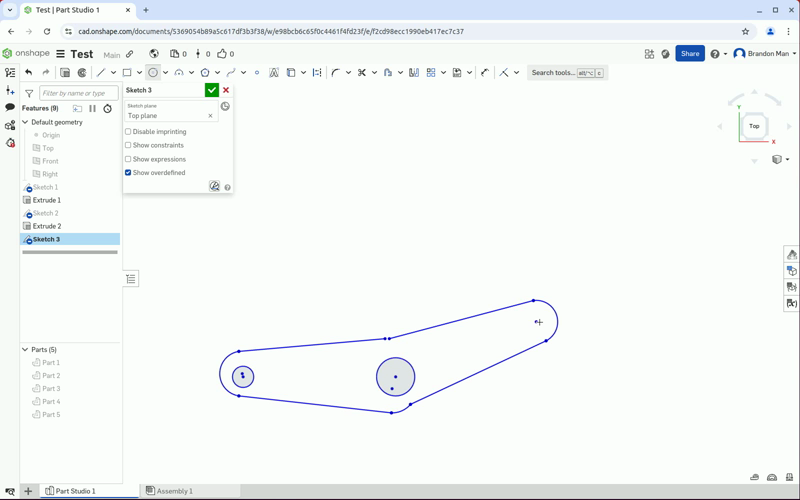
scroll(6)
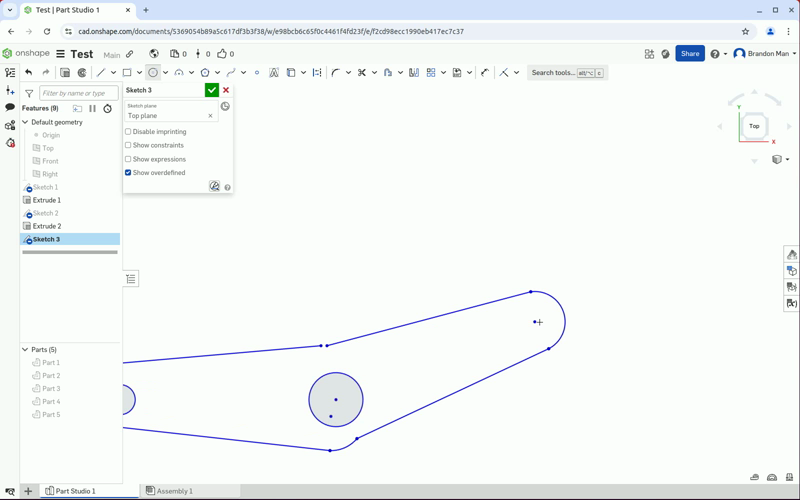
scroll(6)
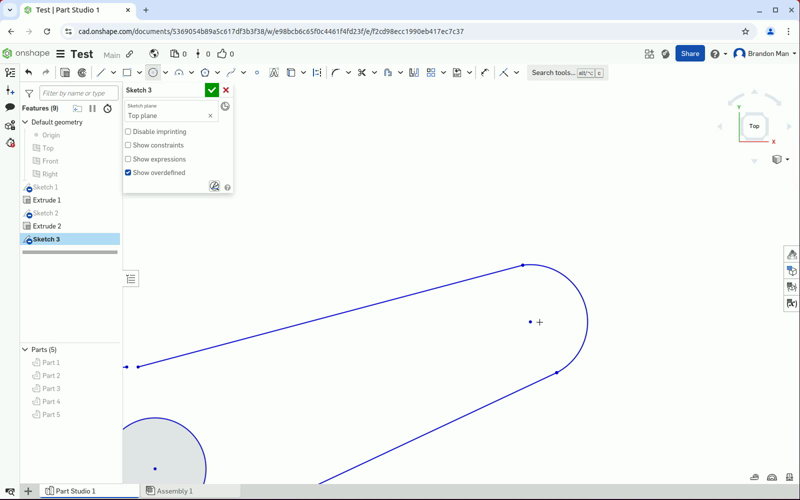
click(539, 321)
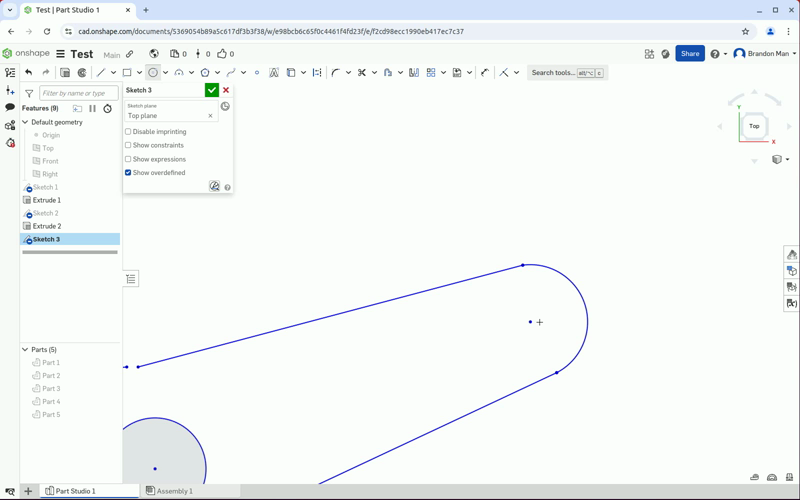
scroll(-6)
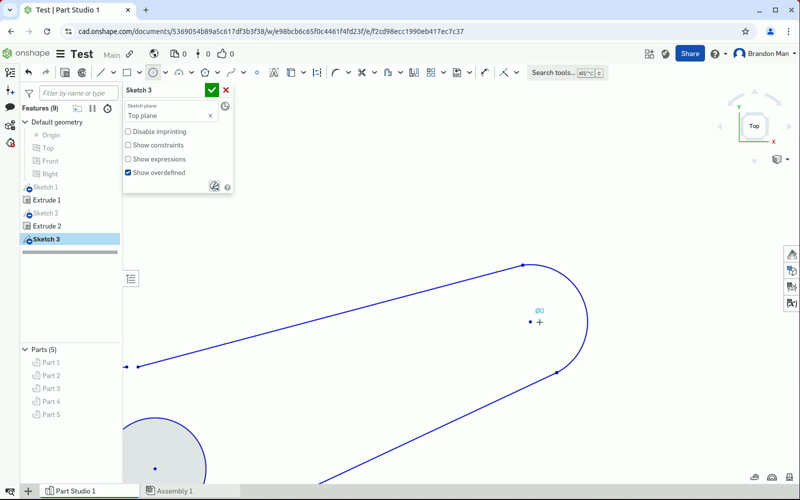
scroll(-6)
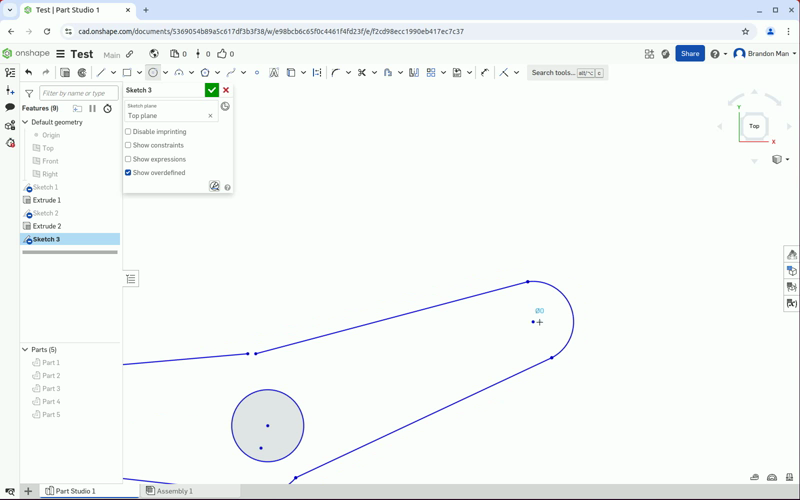
scroll(-6)
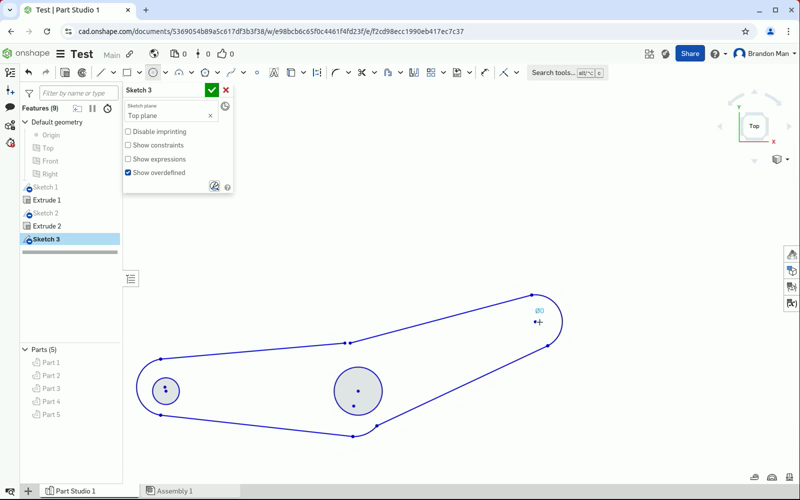
scroll(-6)
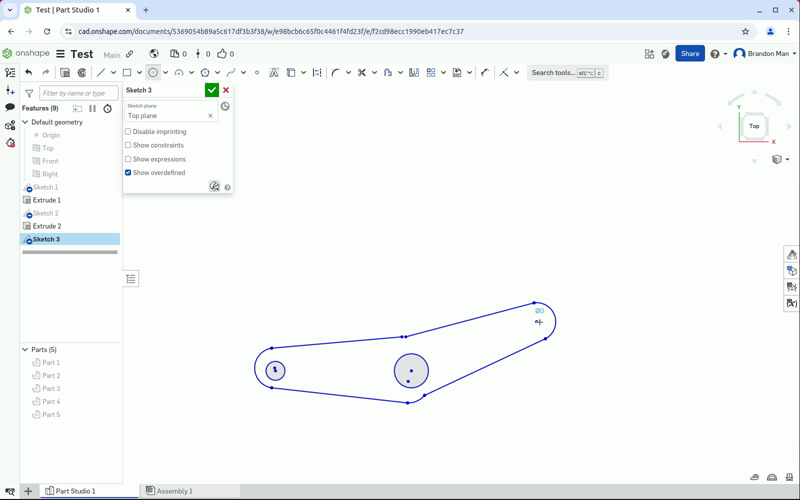
scroll(-6)
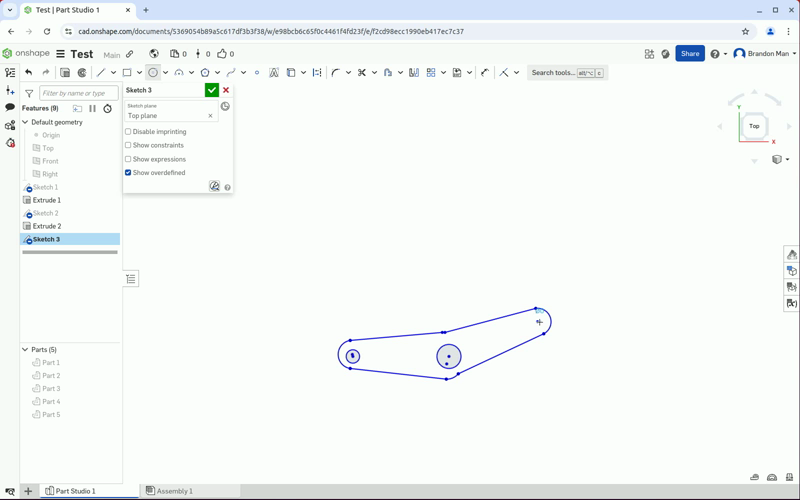
scroll(-6)
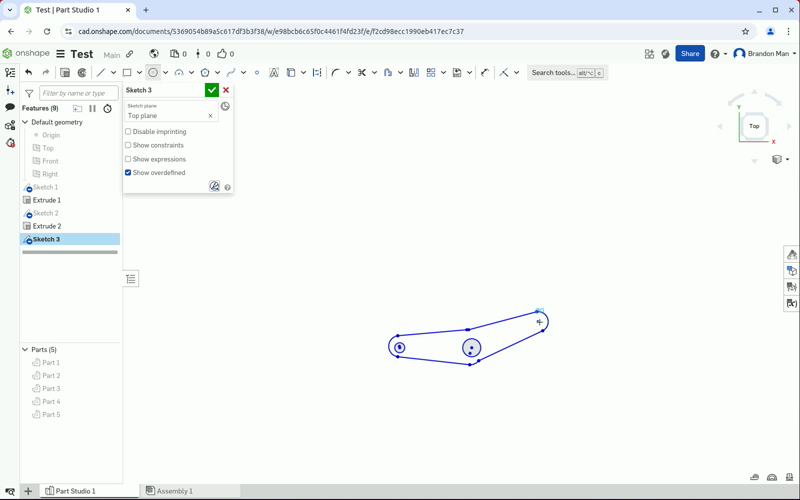
scroll(-6)
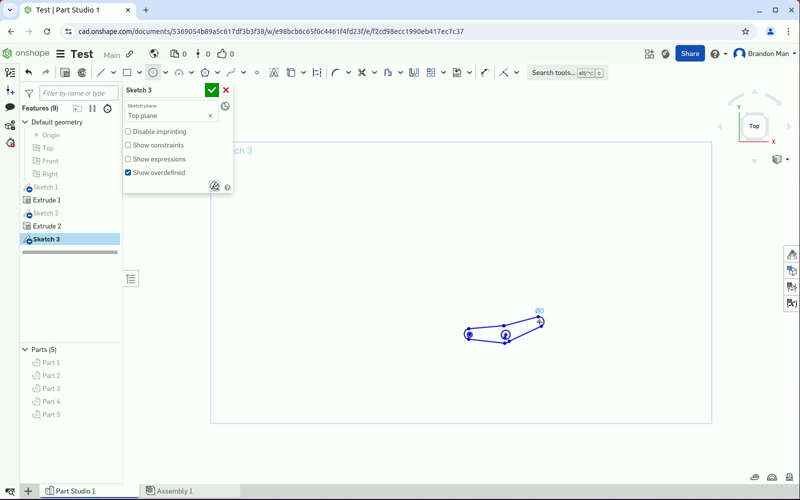
key_up(shift)
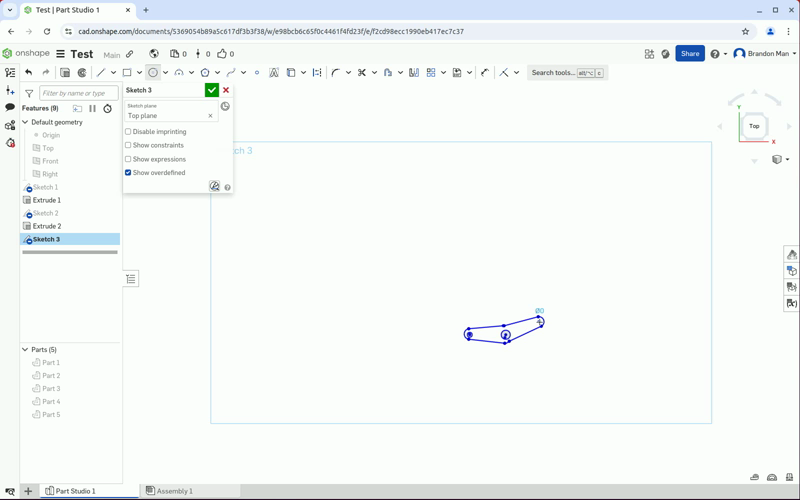
mouse_move(542, 321)
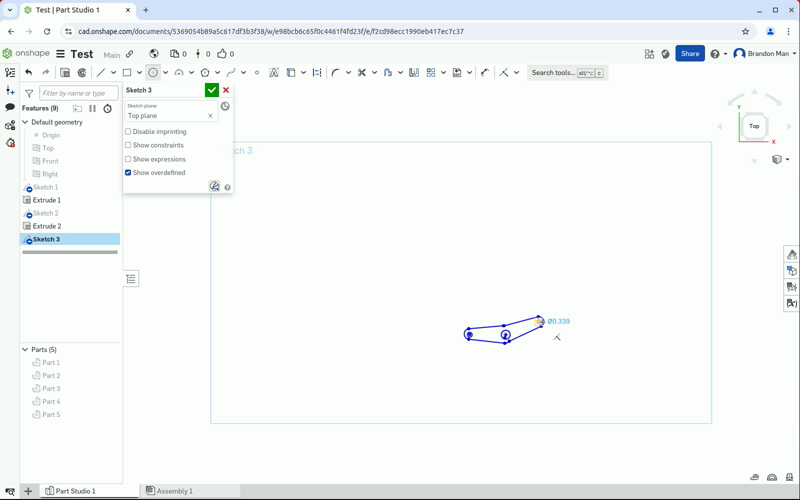
scroll(6)
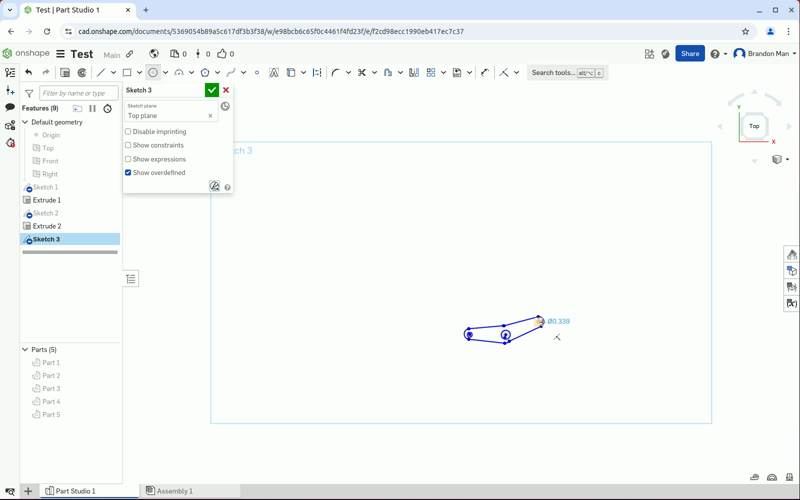
scroll(6)
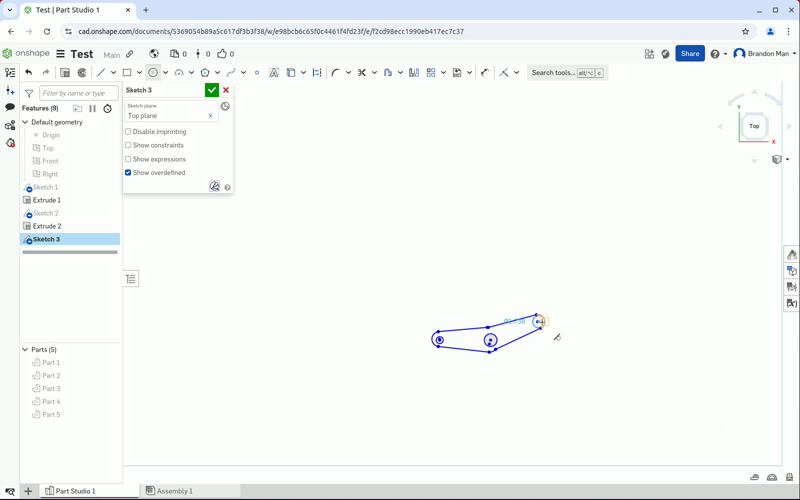
scroll(6)
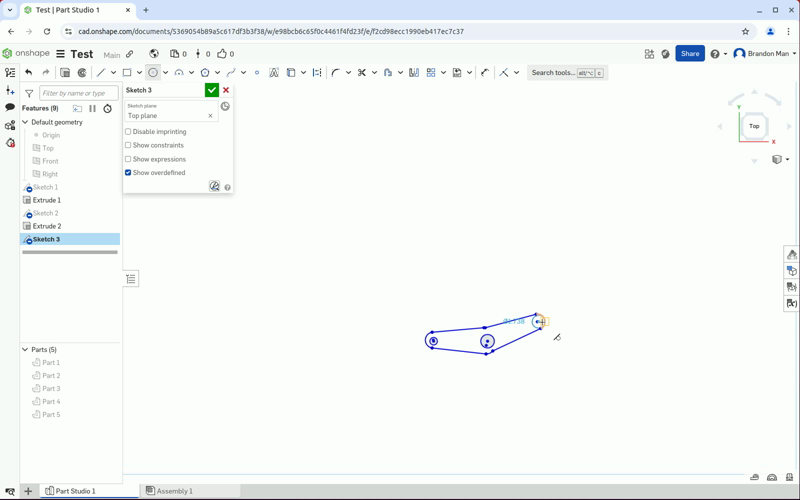
scroll(6)
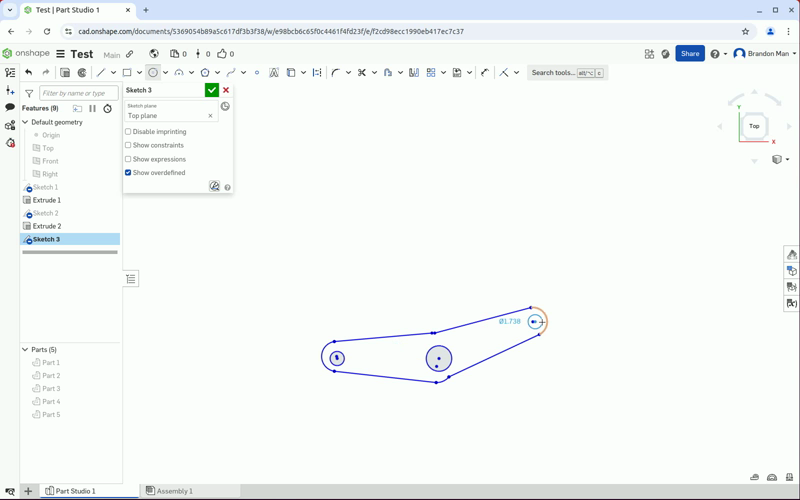
scroll(6)
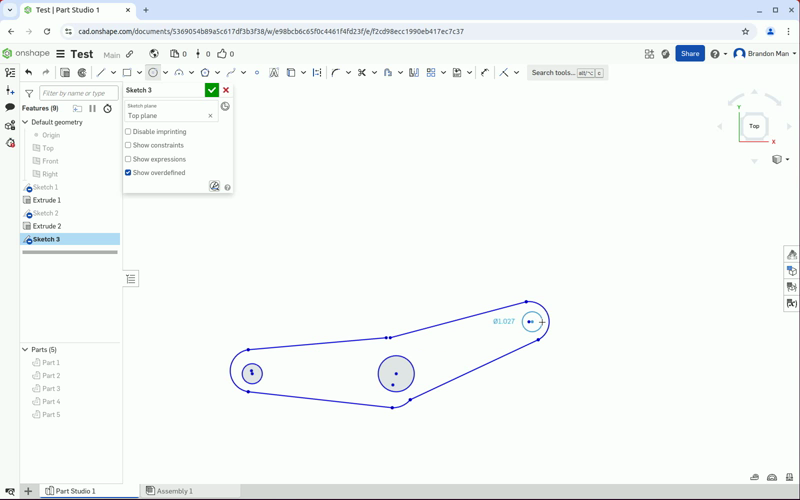
scroll(6)
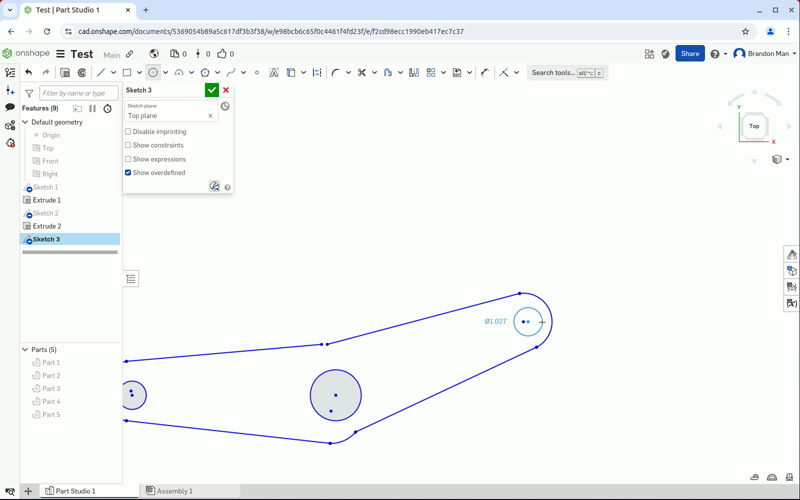
scroll(6)
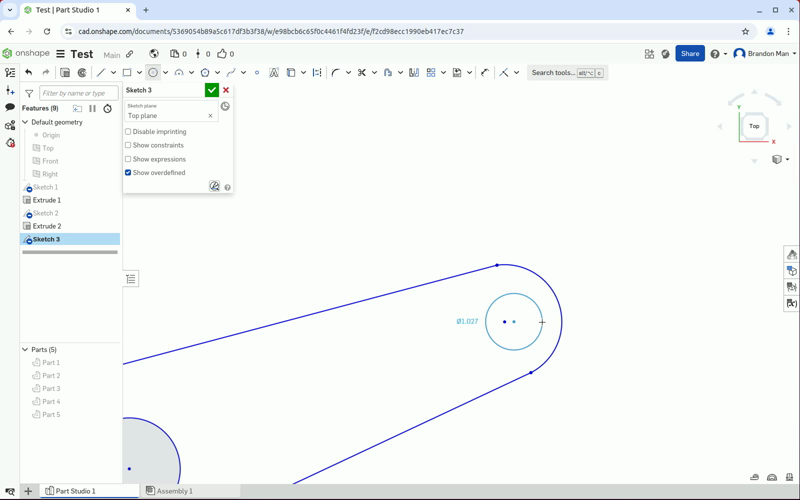
click(542, 321)
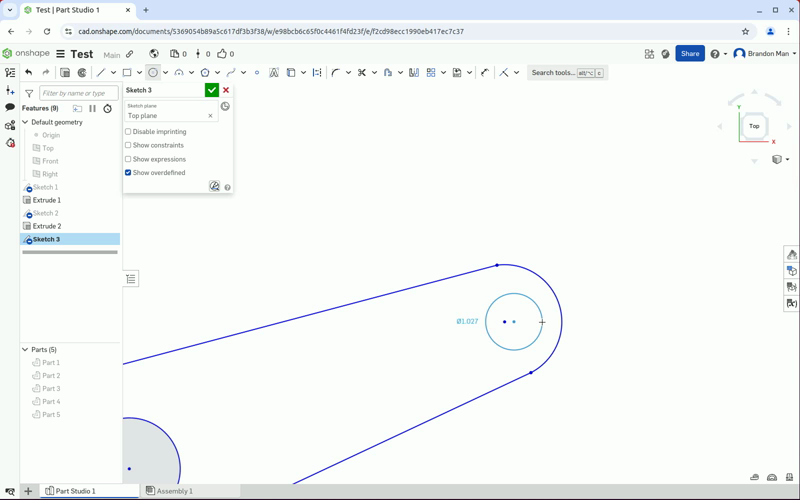
scroll(-6)
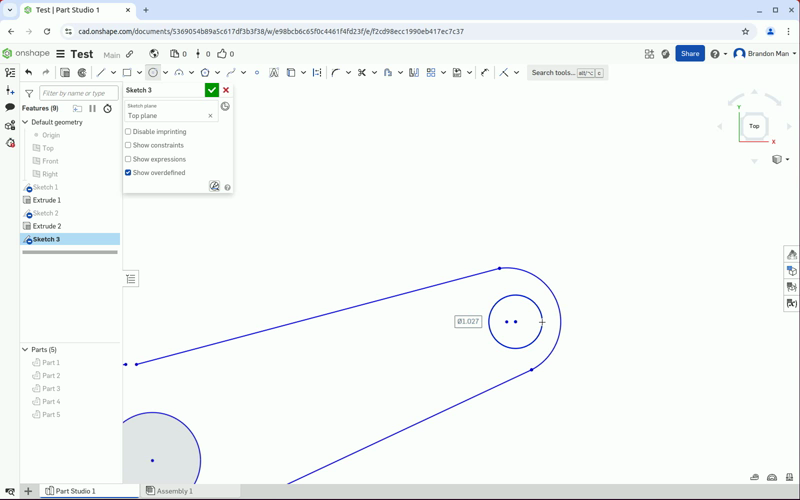
scroll(-6)
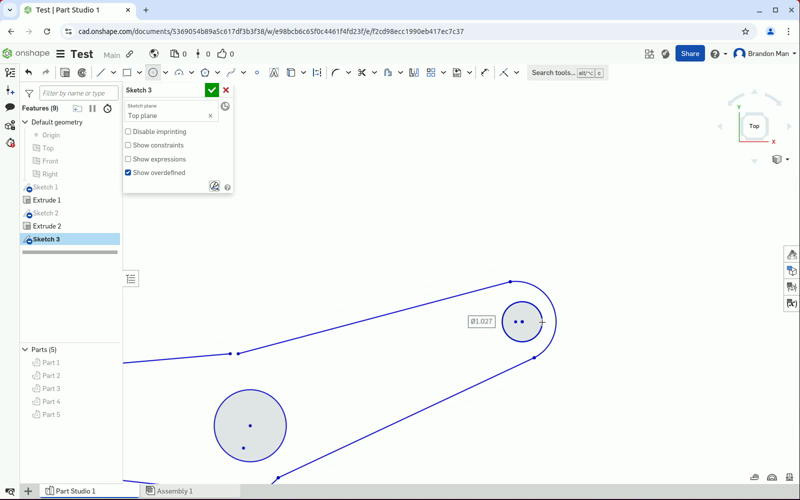
scroll(-6)
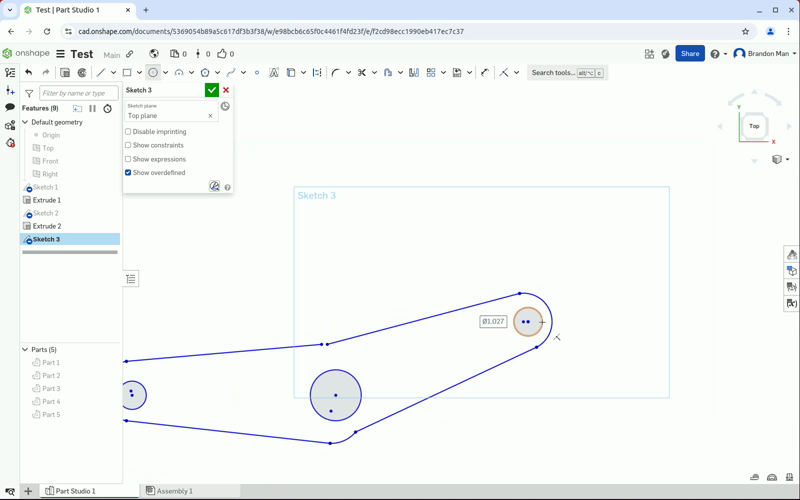
scroll(-6)
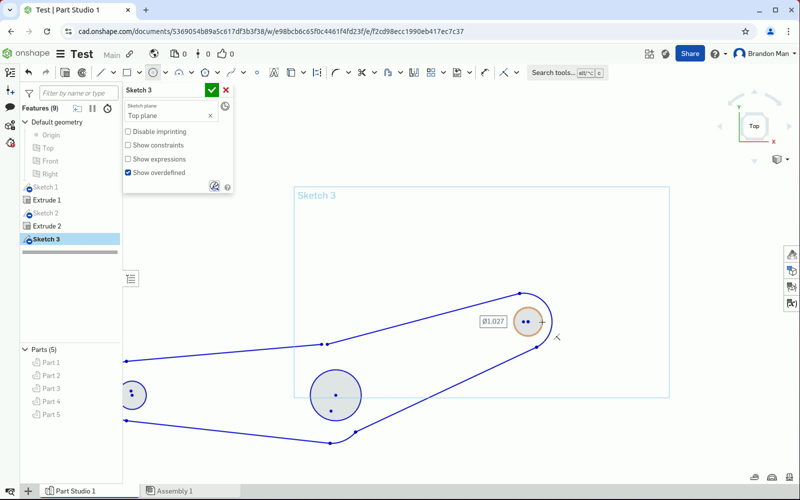
scroll(-6)
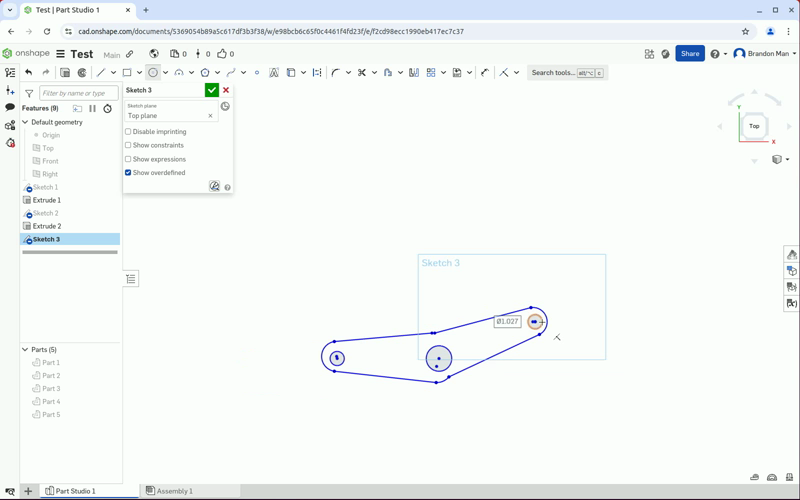
scroll(-6)
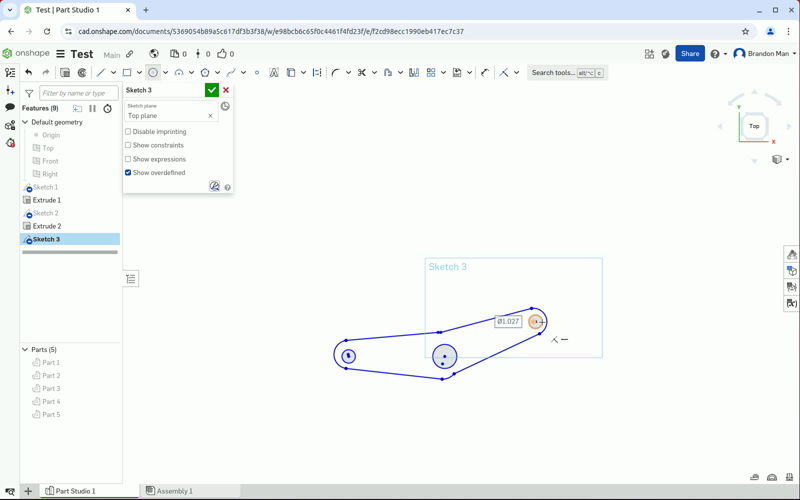
scroll(-6)
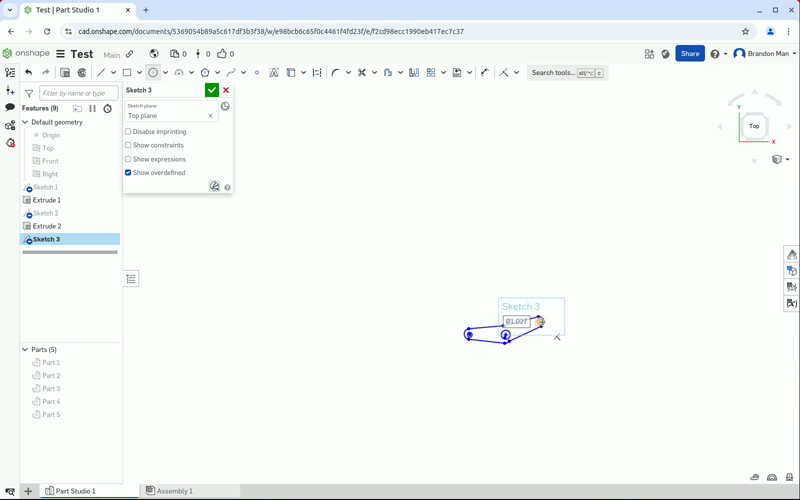
key(esc)
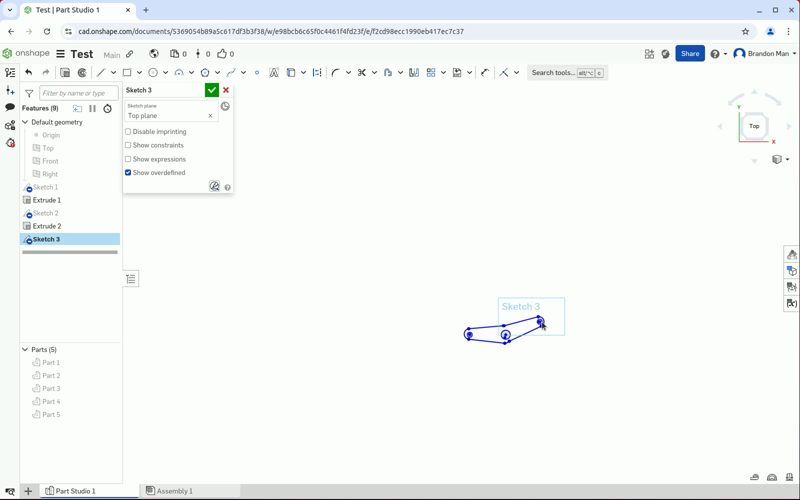
mouse_move(522, 330)
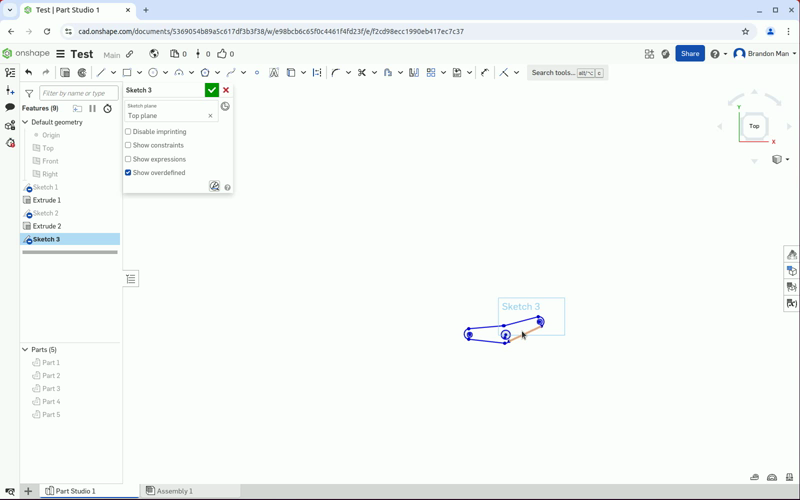
scroll(6)
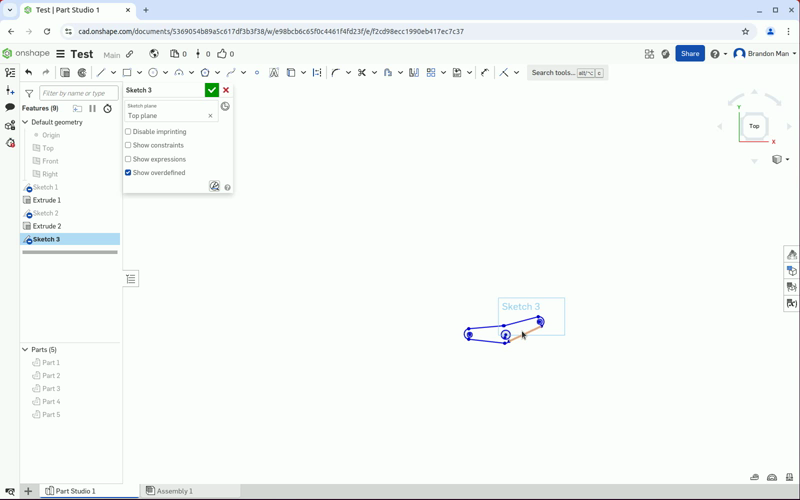
scroll(6)
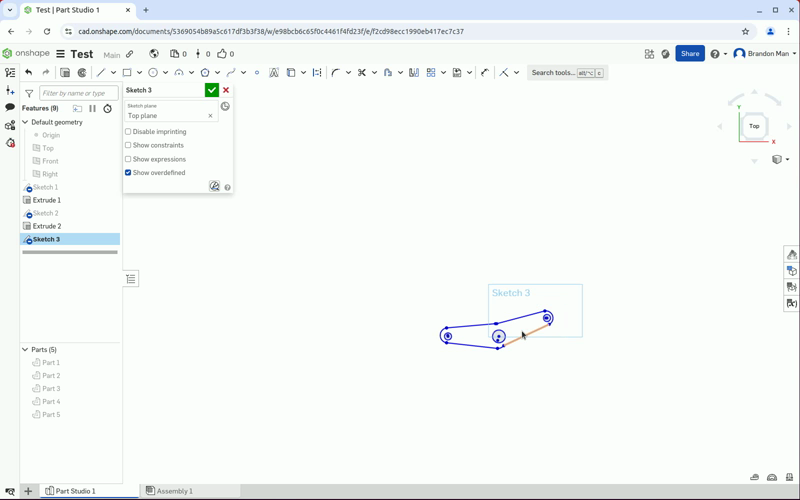
scroll(6)
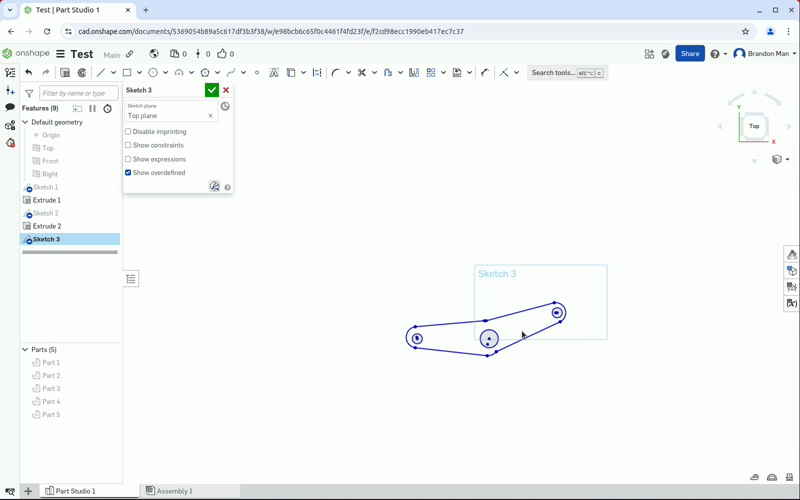
scroll(6)
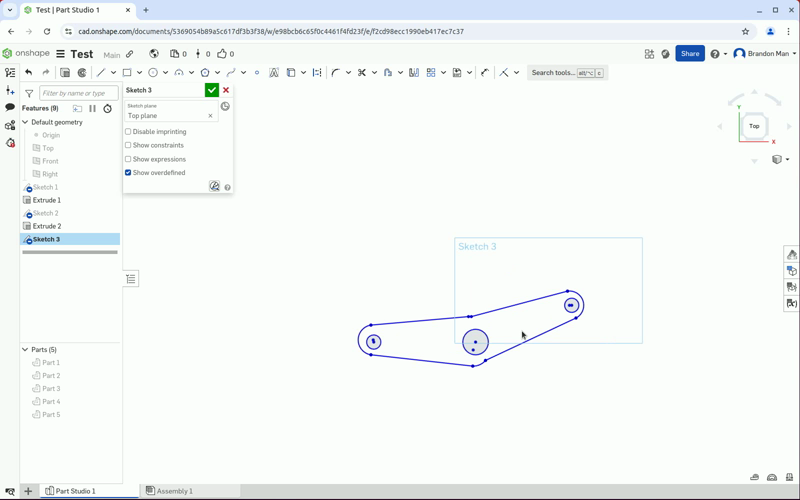
scroll(6)
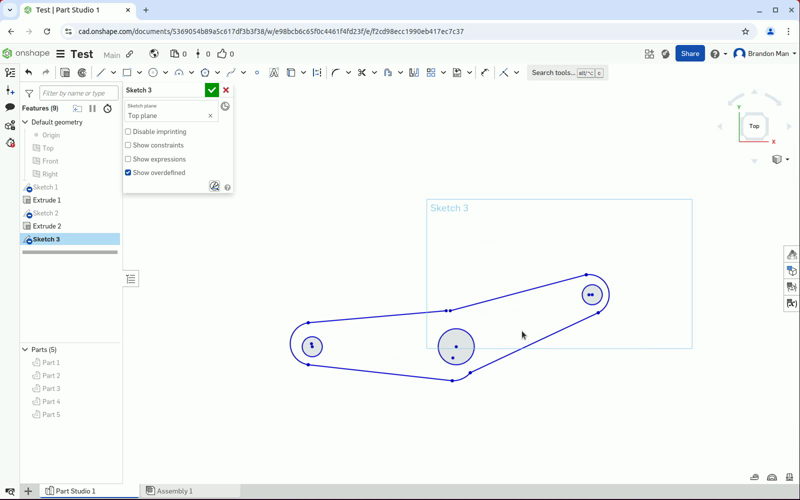
scroll(6)
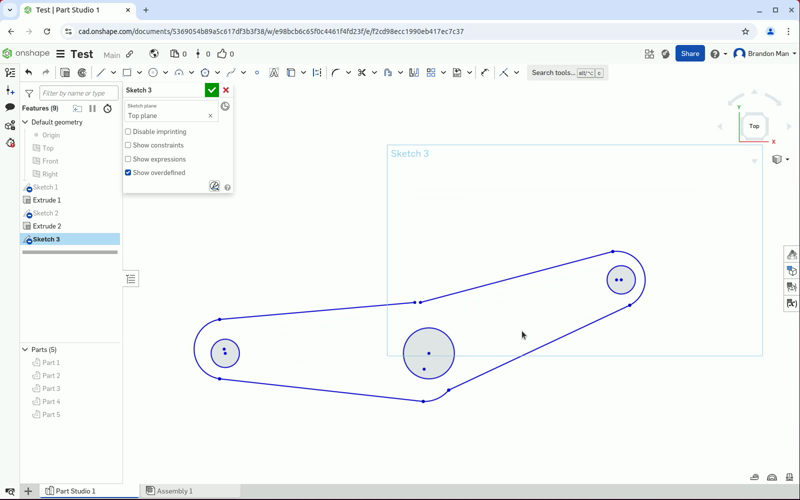
scroll(6)
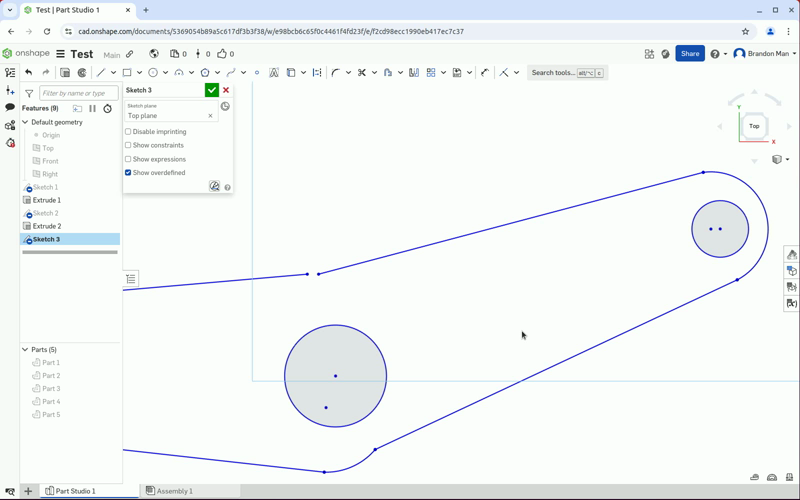
click(522, 330)
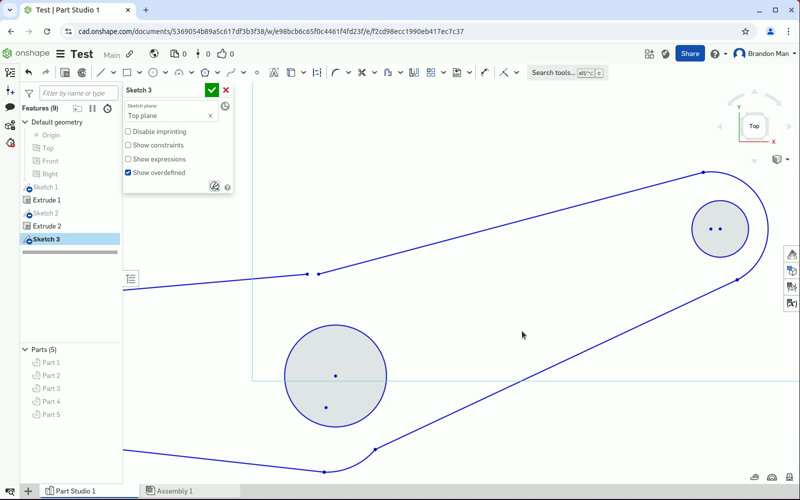
scroll(-6)
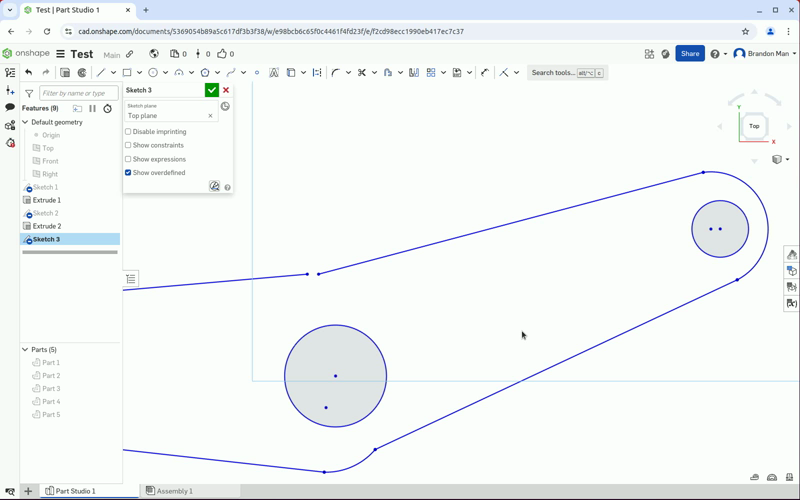
scroll(-6)
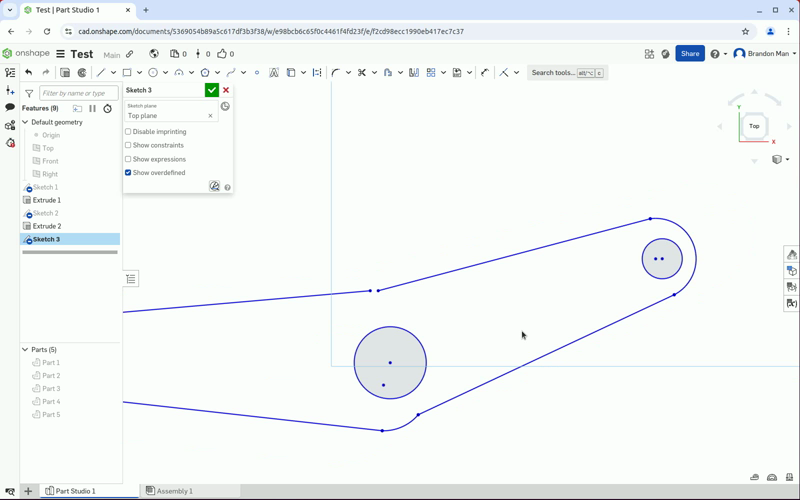
scroll(-6)
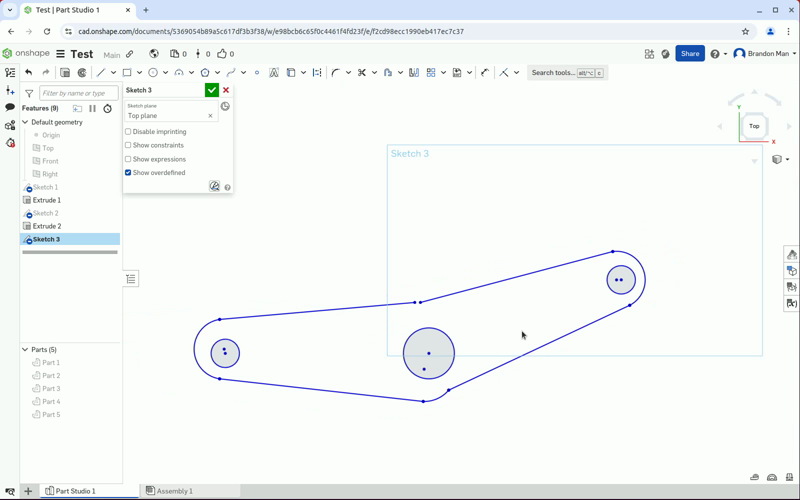
scroll(-6)
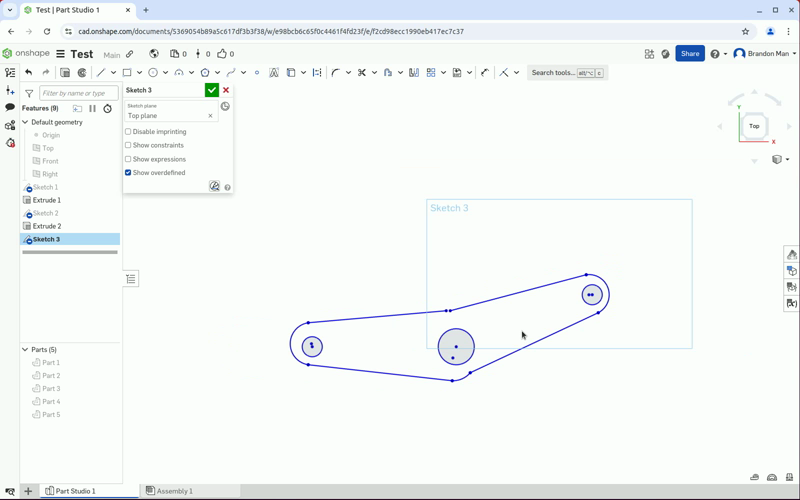
scroll(-6)
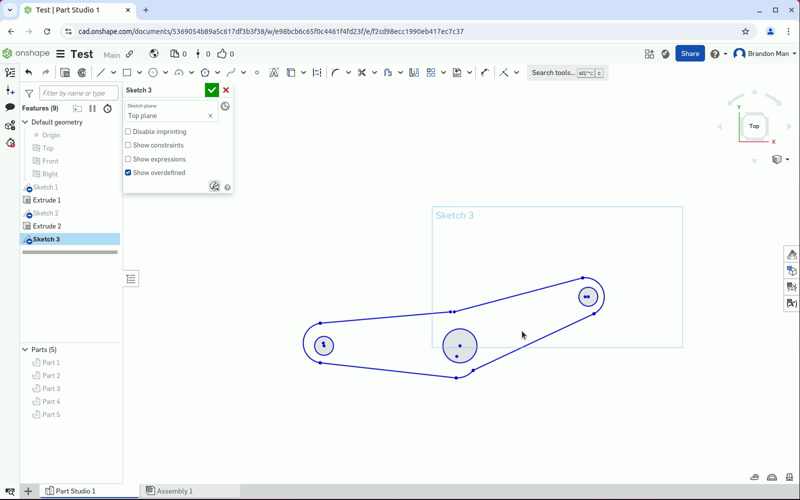
scroll(-6)
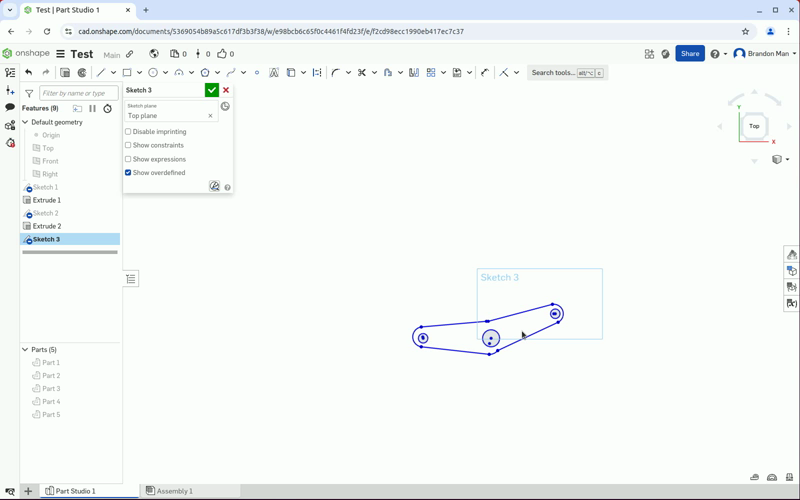
scroll(-6)
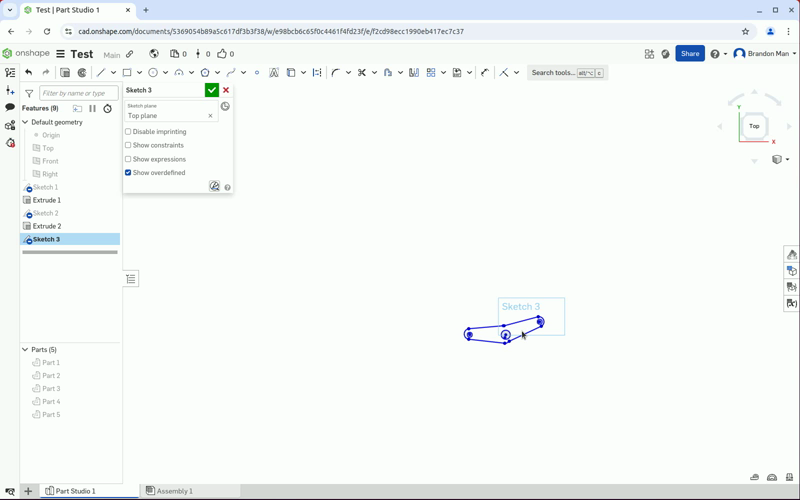
mouse_move(73, 352)
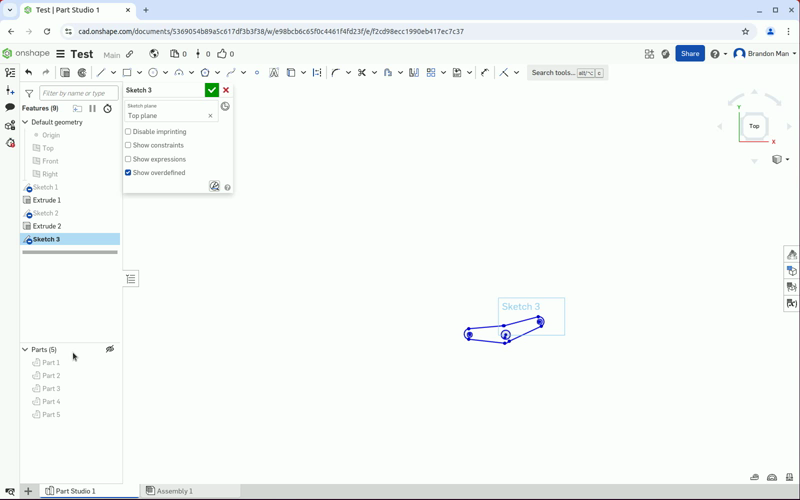
key(shift+y)
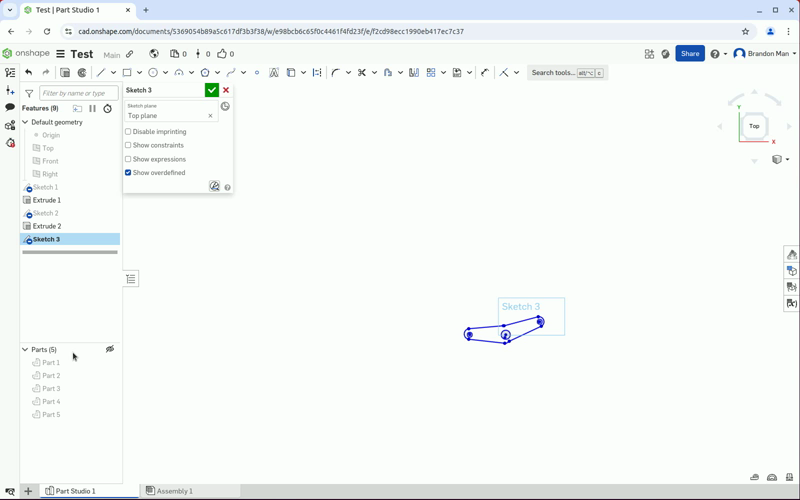
key(shift+e)
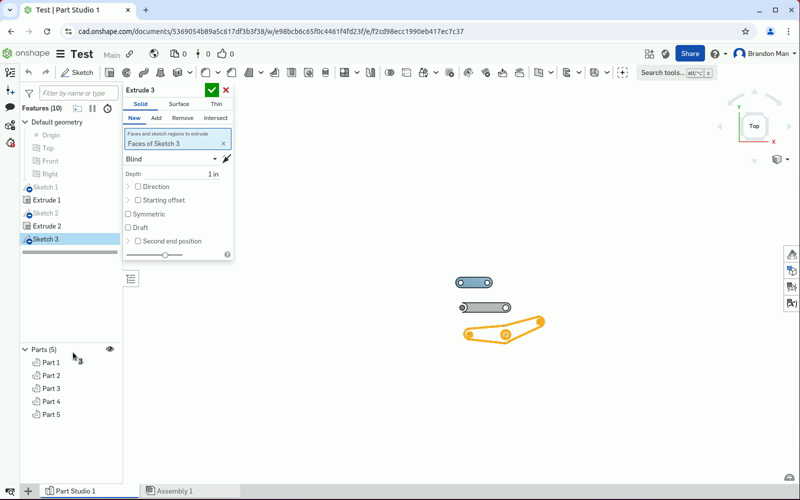
mouse_move(143, 106)
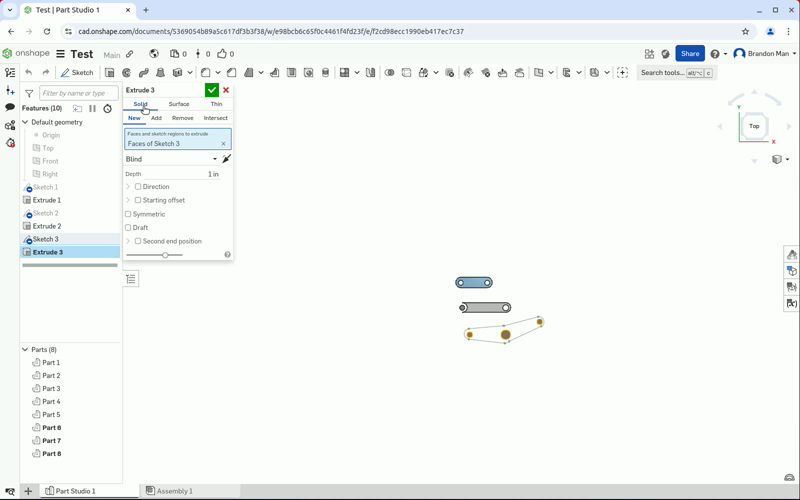
click(143, 106)
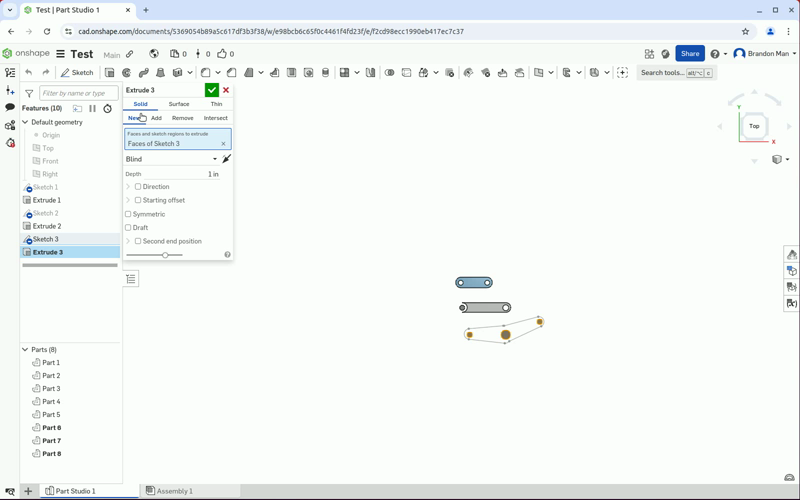
mouse_move(137, 120)
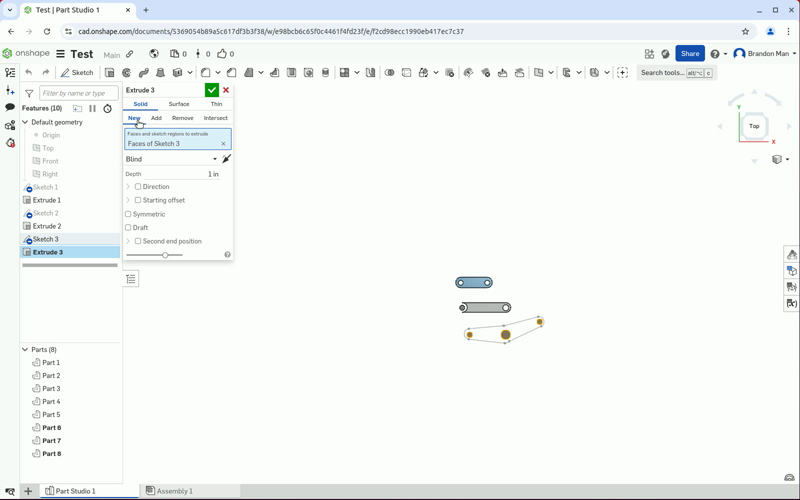
click(137, 120)
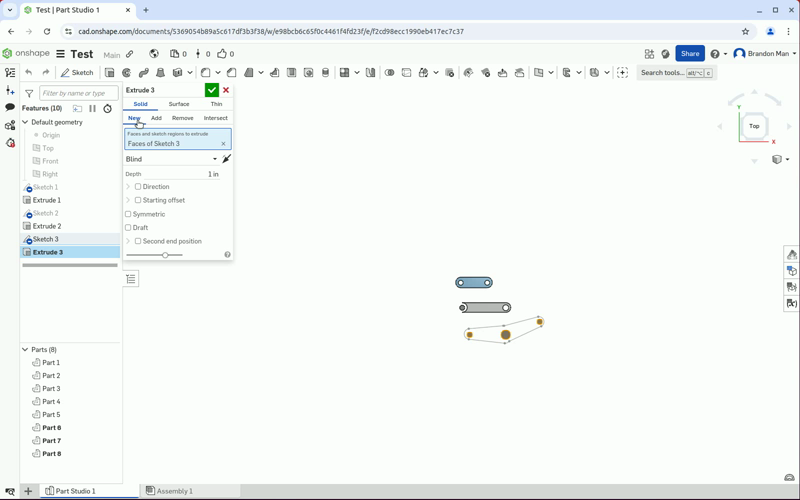
key(tab, 4)
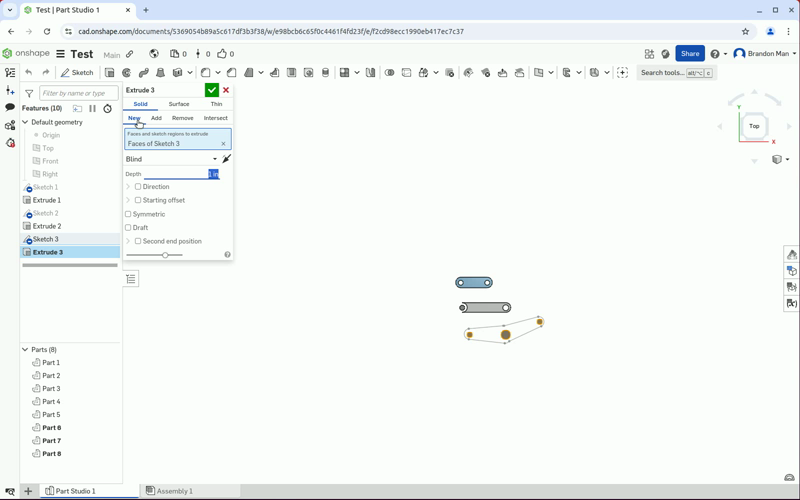
text(0.963)
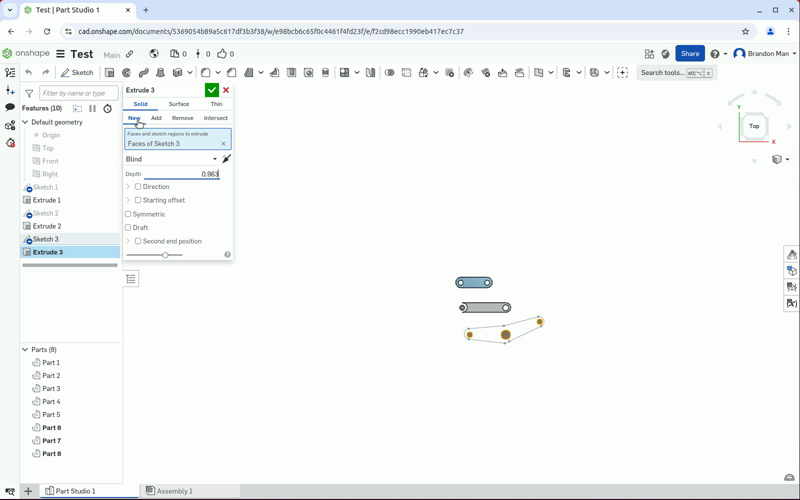
key(enter)
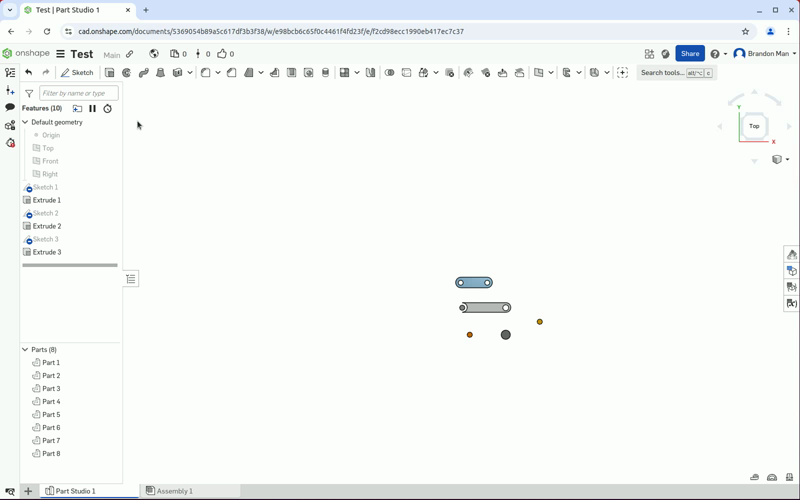
key(shift+h)
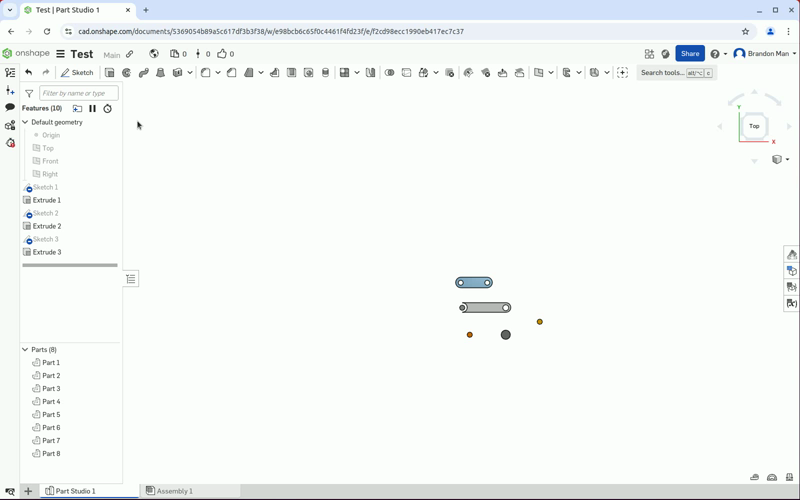
key(shift+h)
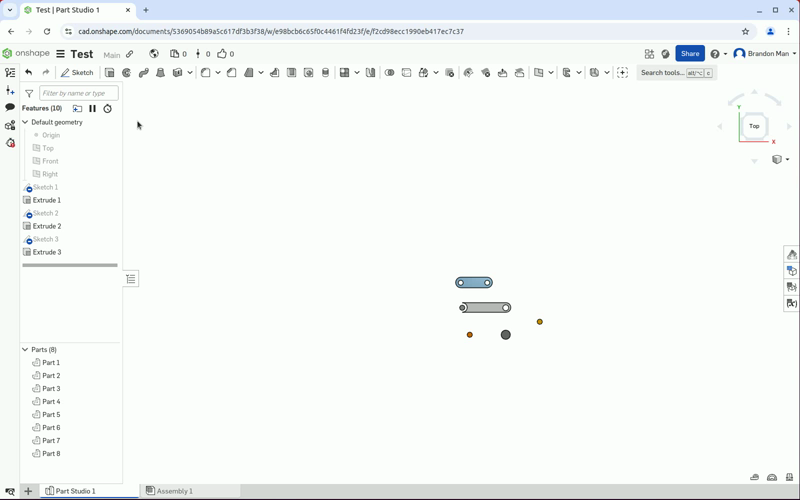
mouse_move(73, 189)
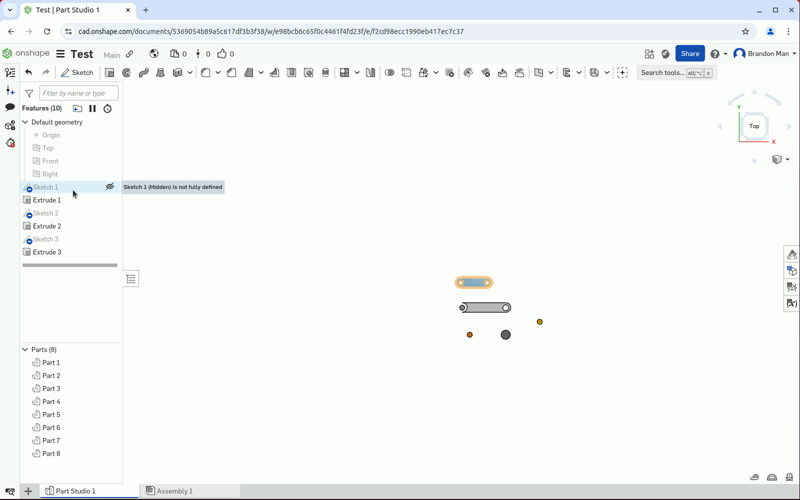
click(73, 189)
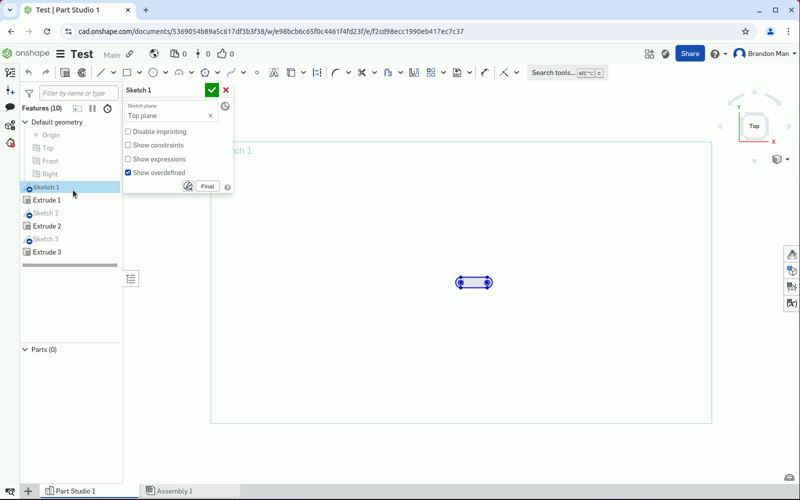
mouse_move(229, 92)
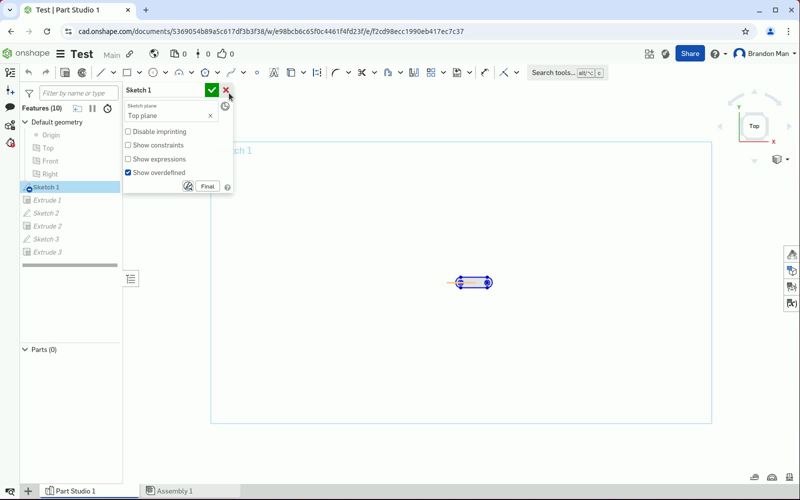
click(229, 92)
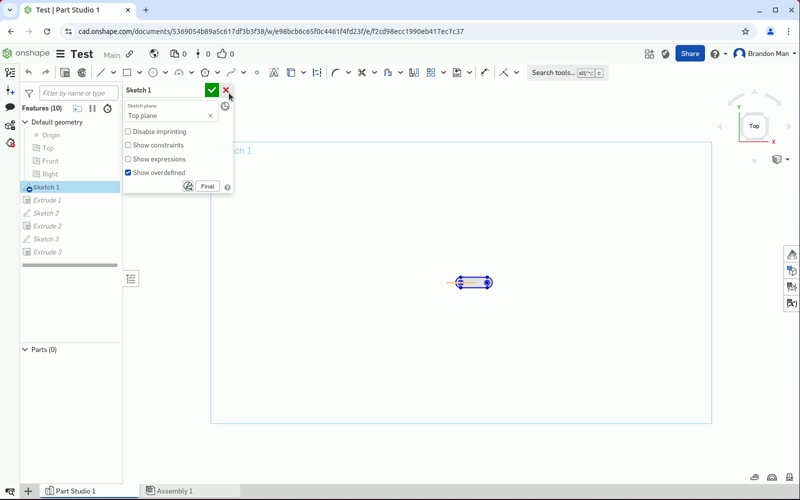
key(shift+s)
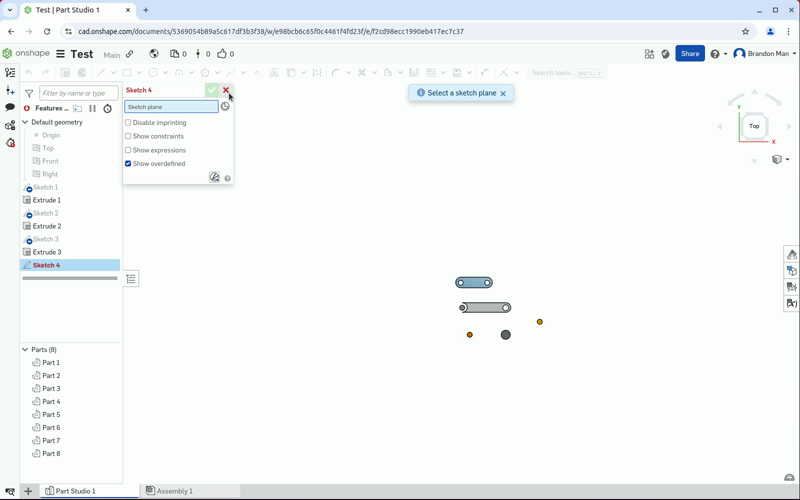
mouse_move(73, 150)
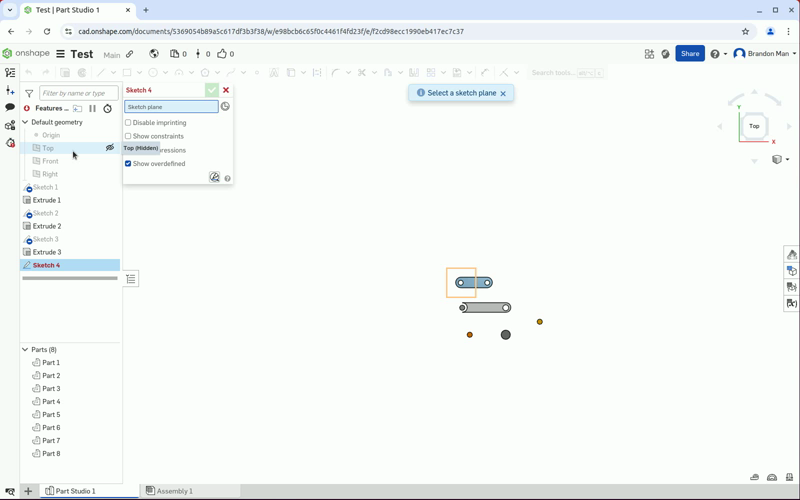
click(73, 150)
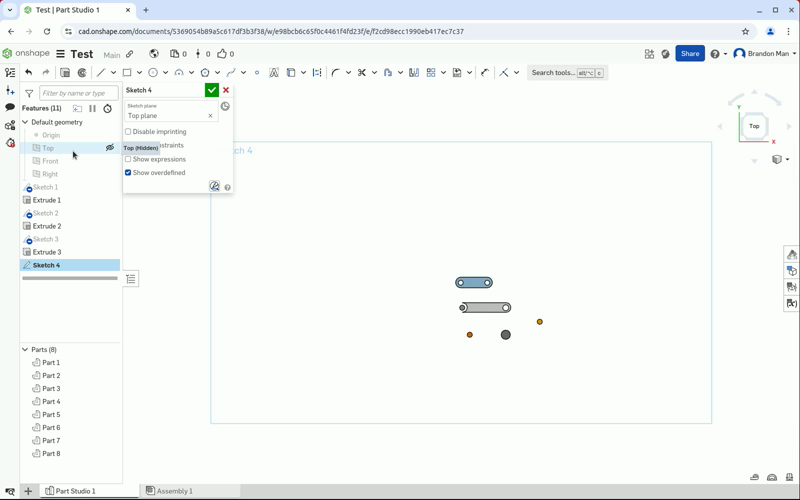
mouse_move(73, 352)
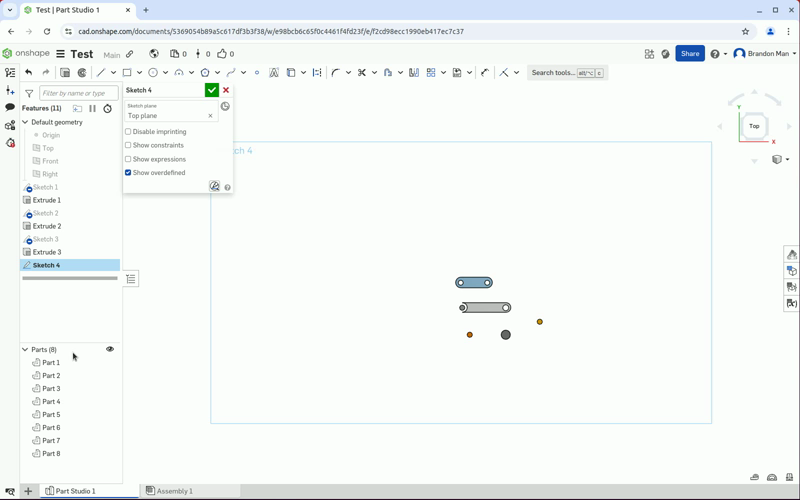
key(y)
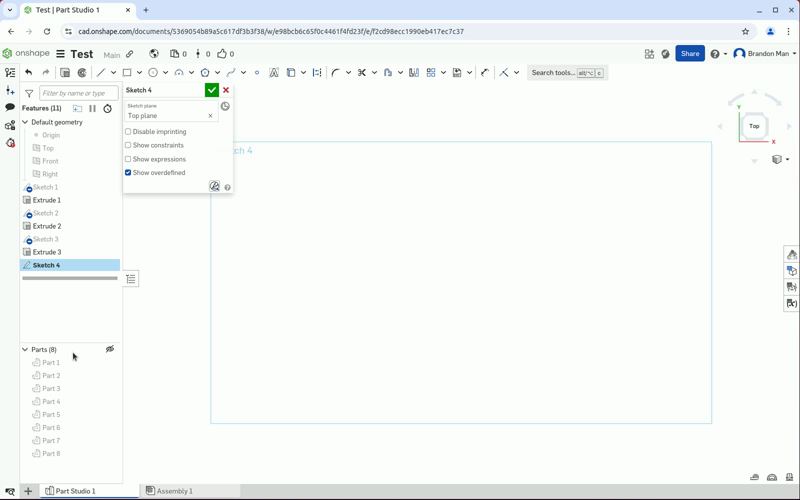
key(l)
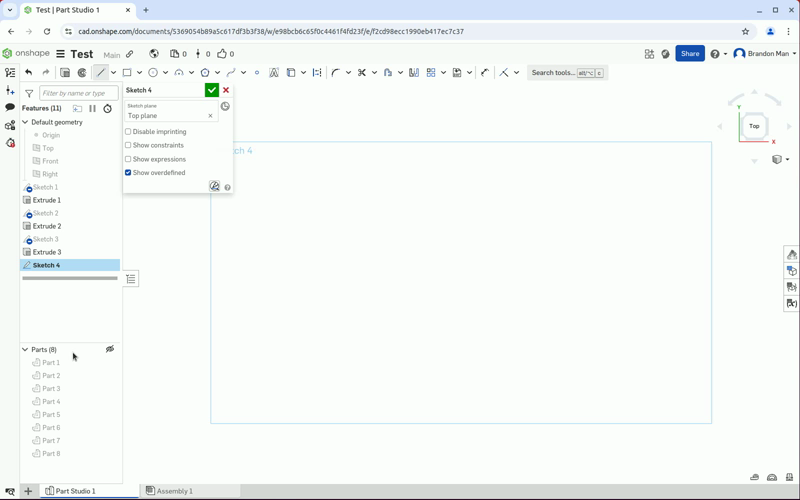
key_down(shift)
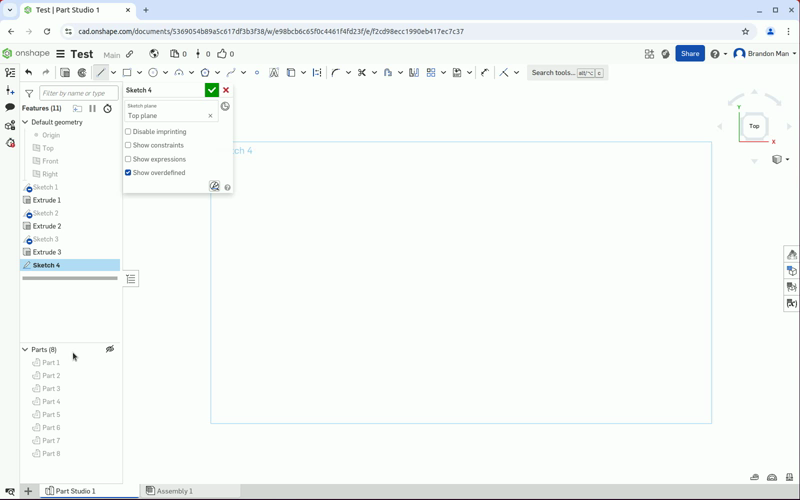
mouse_move(476, 375)
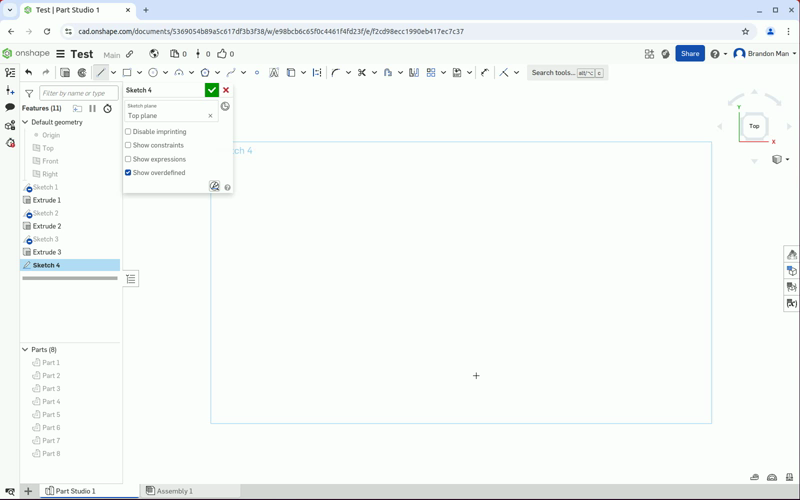
click(476, 375)
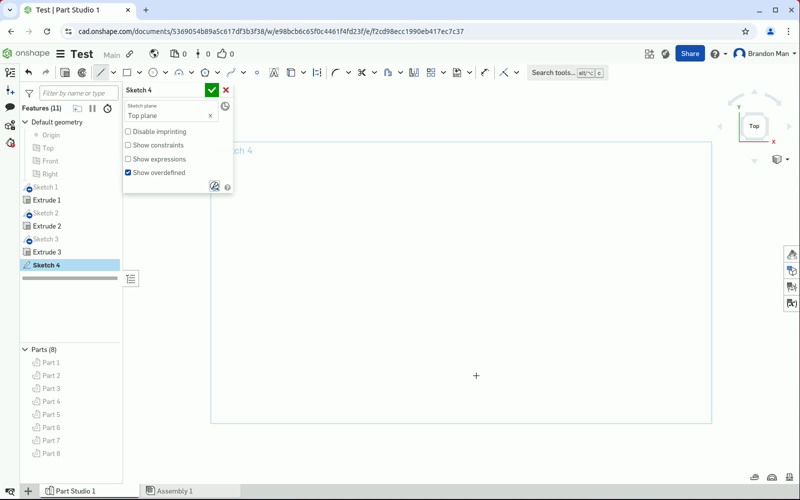
key_up(shift)
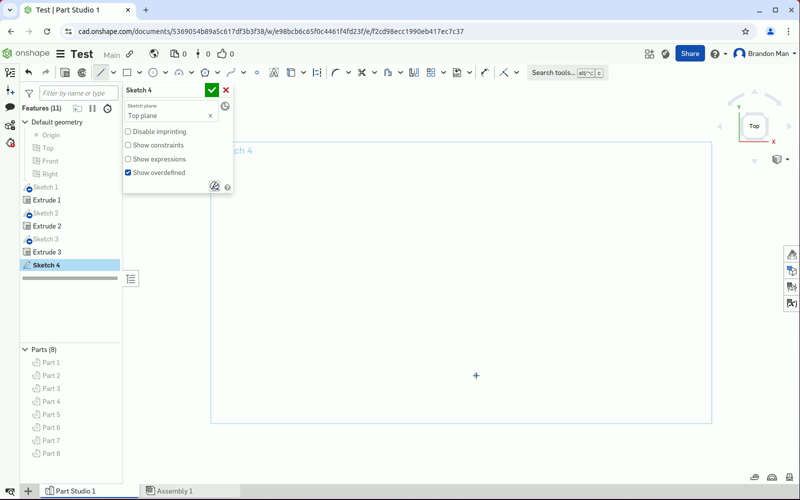
key_down(shift)
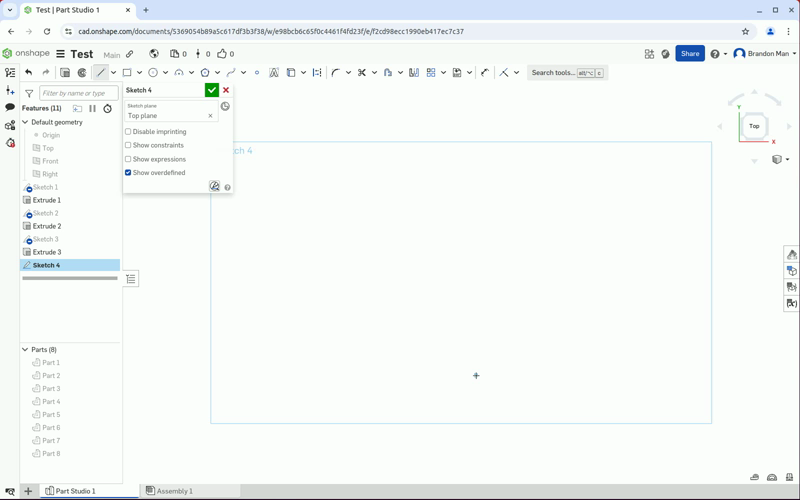
mouse_move(506, 375)
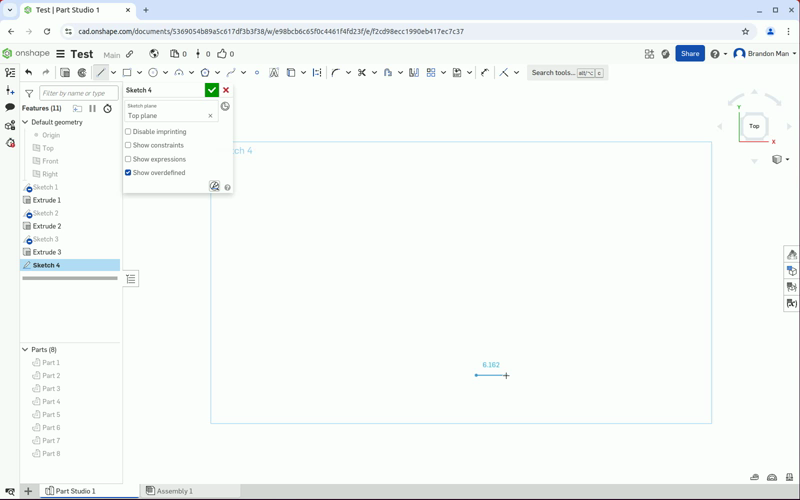
mouse_move(511, 379)
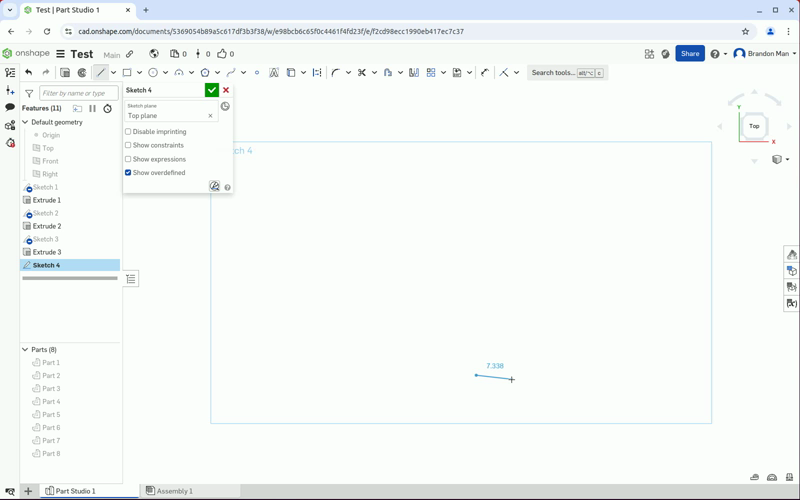
click(511, 379)
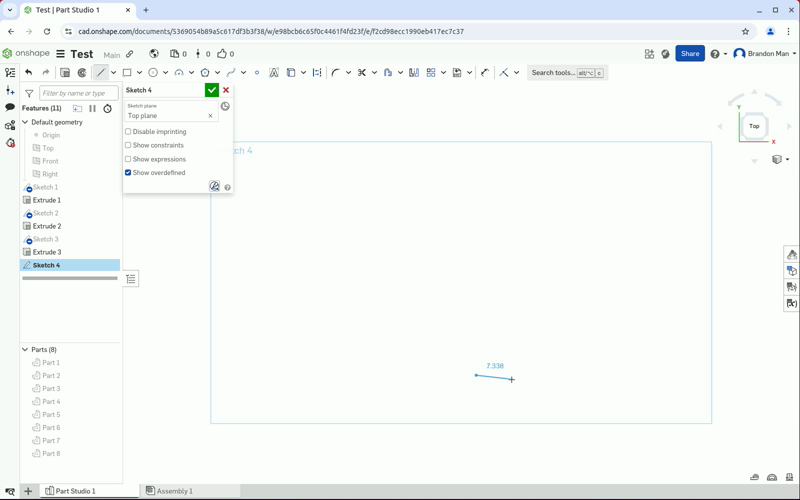
key_up(shift)
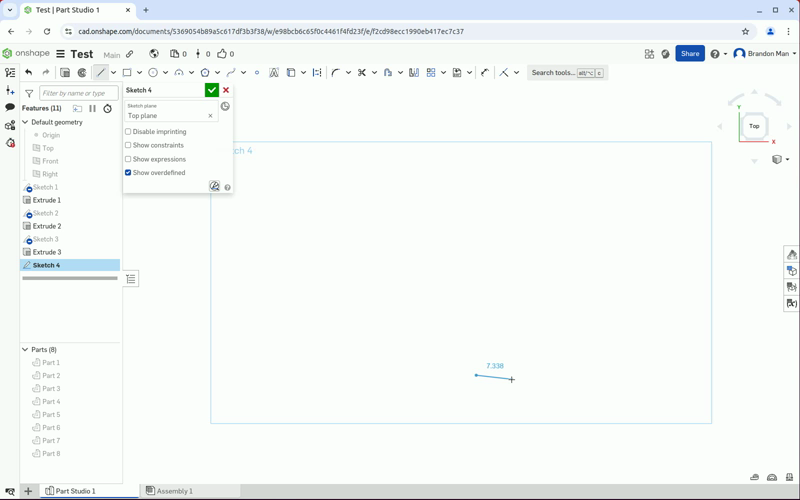
key(esc)
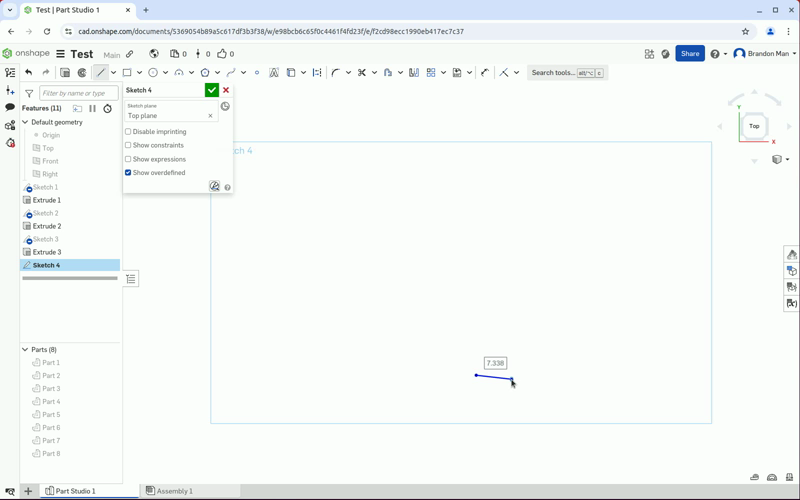
key(a)
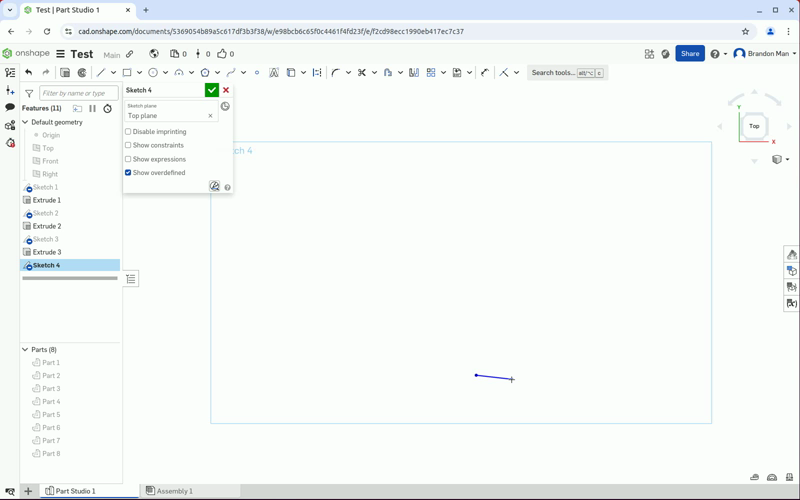
mouse_move(511, 379)
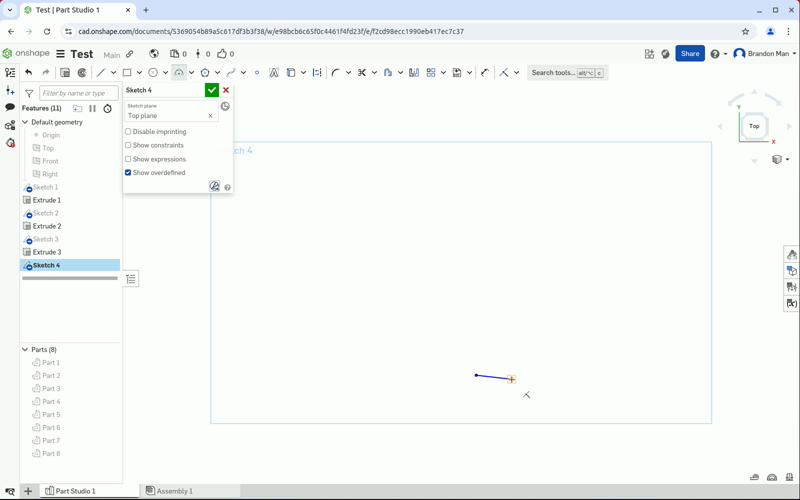
click(511, 379)
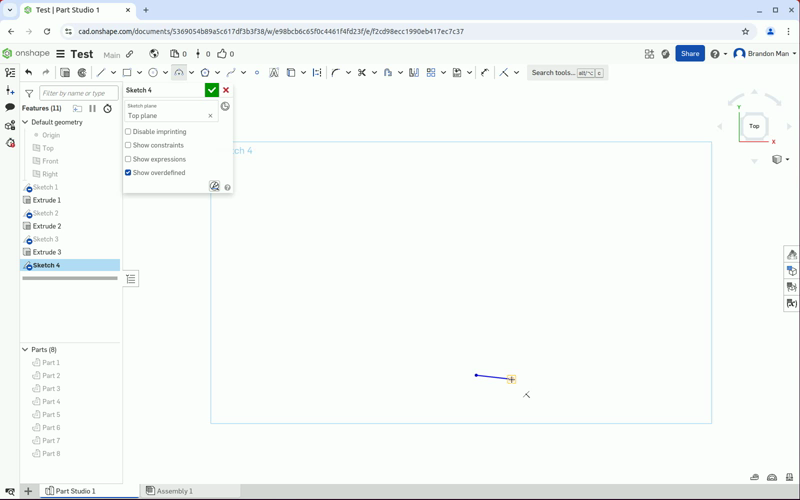
key_down(shift)
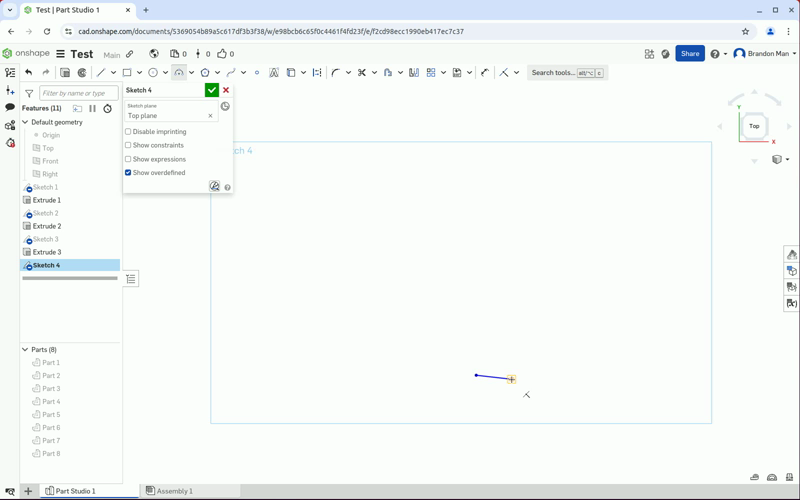
mouse_move(511, 361)
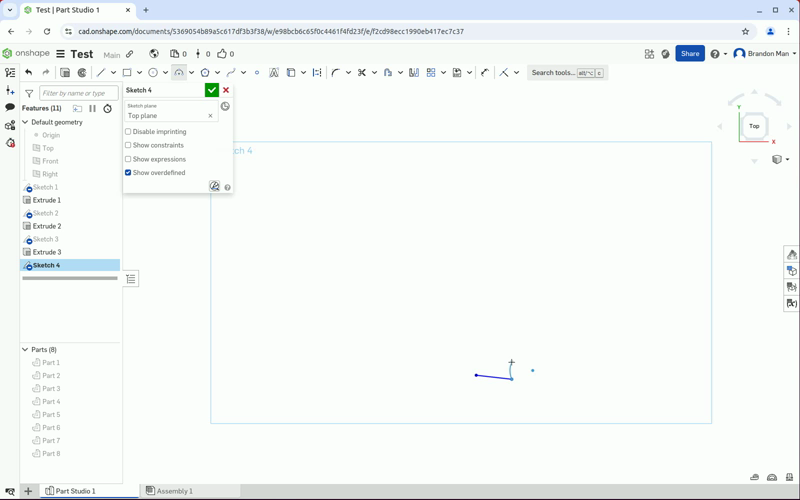
click(511, 361)
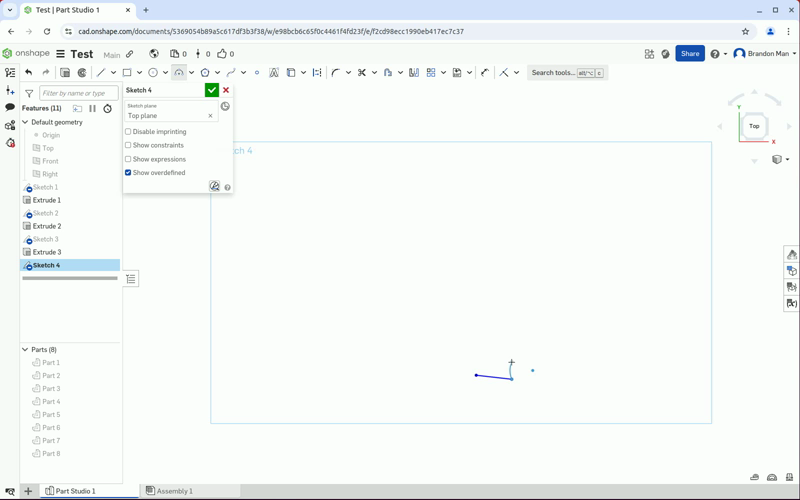
mouse_move(521, 370)
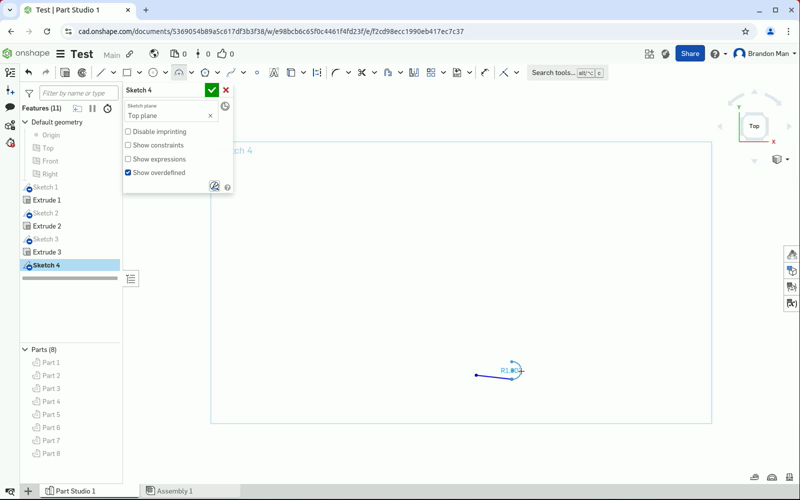
click(521, 370)
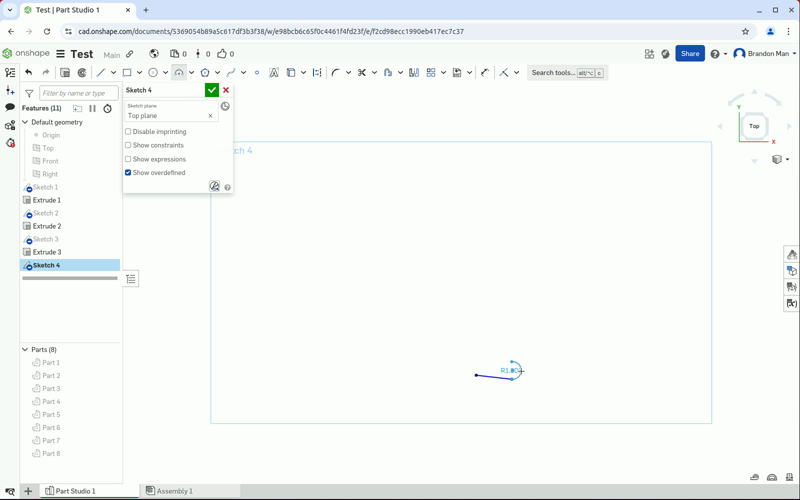
key_up(shift)
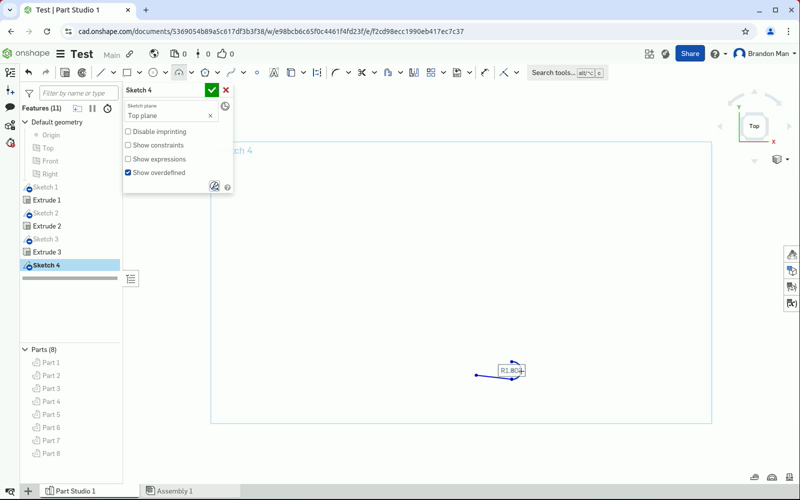
key(esc)
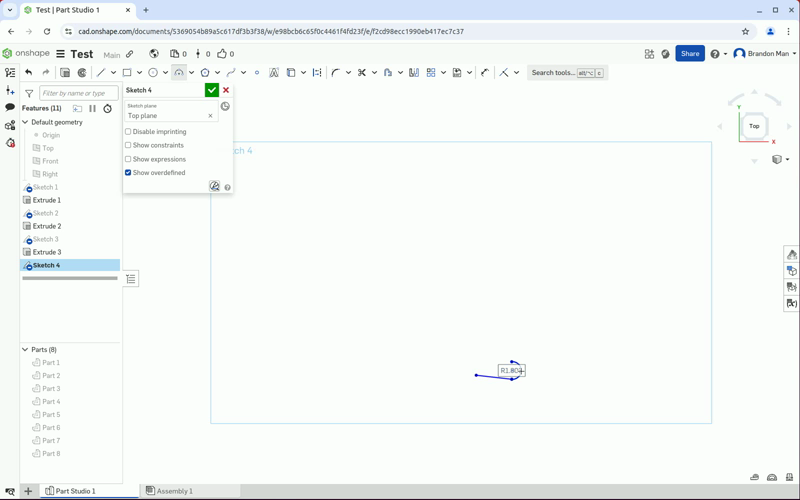
key(l)
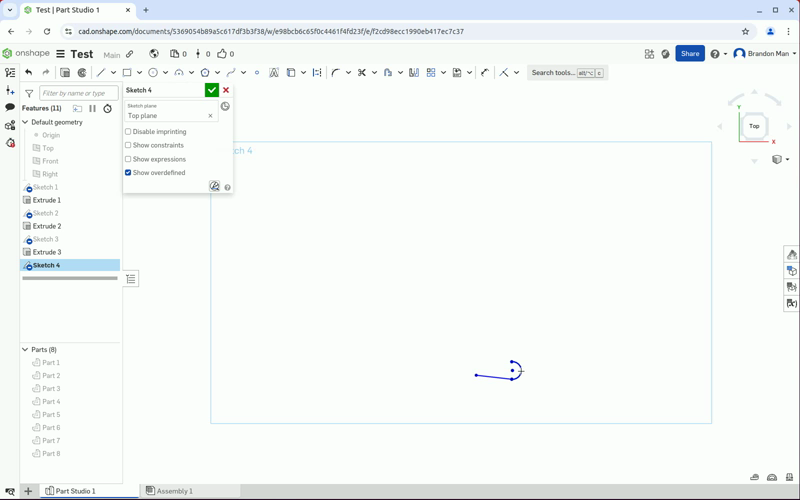
mouse_move(511, 361)
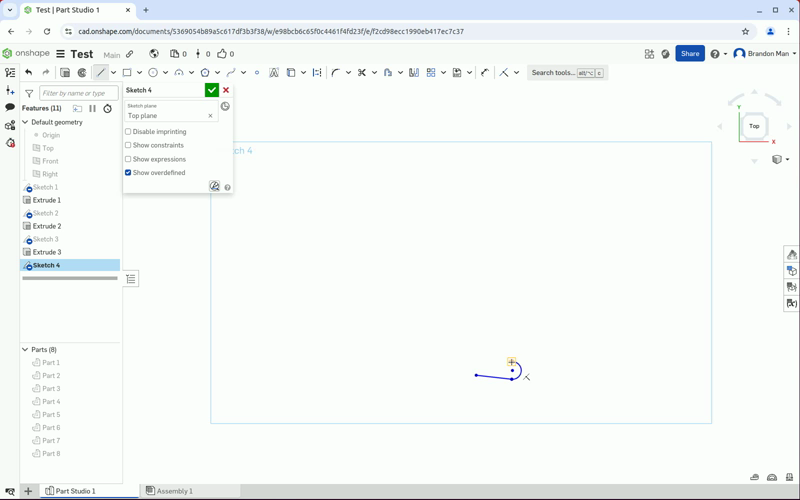
click(511, 361)
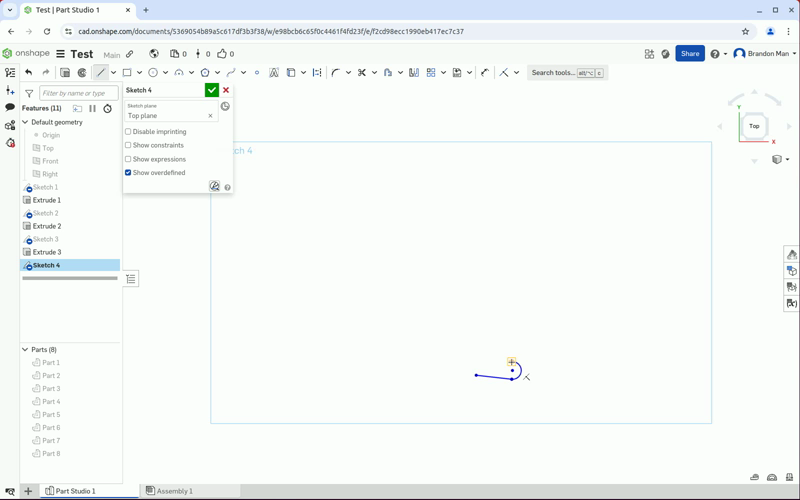
key_down(shift)
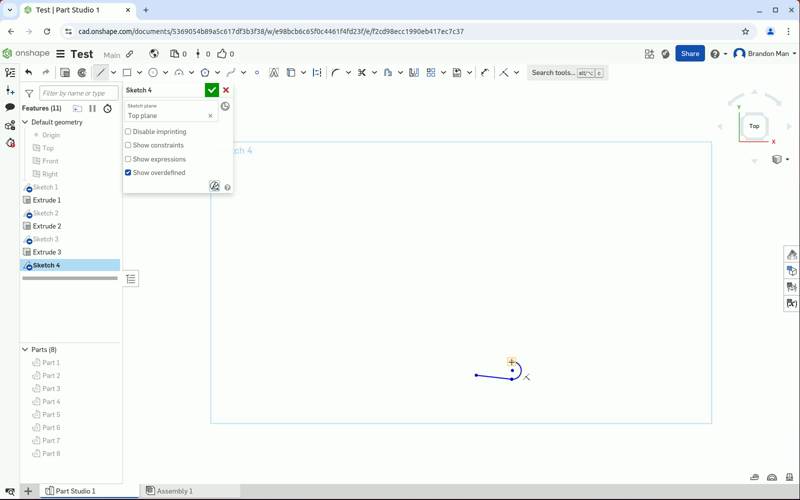
mouse_move(541, 361)
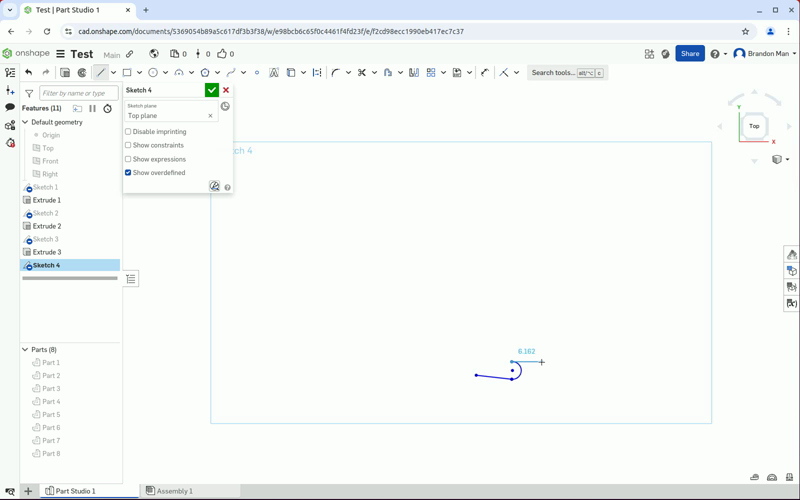
mouse_move(476, 365)
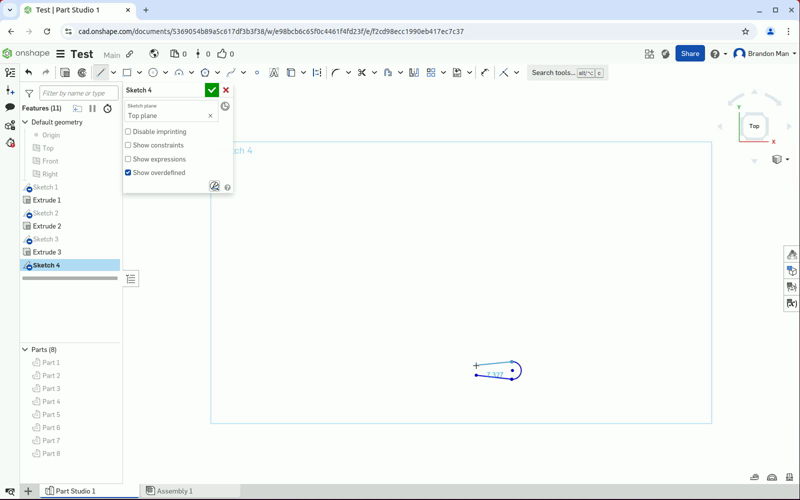
click(476, 365)
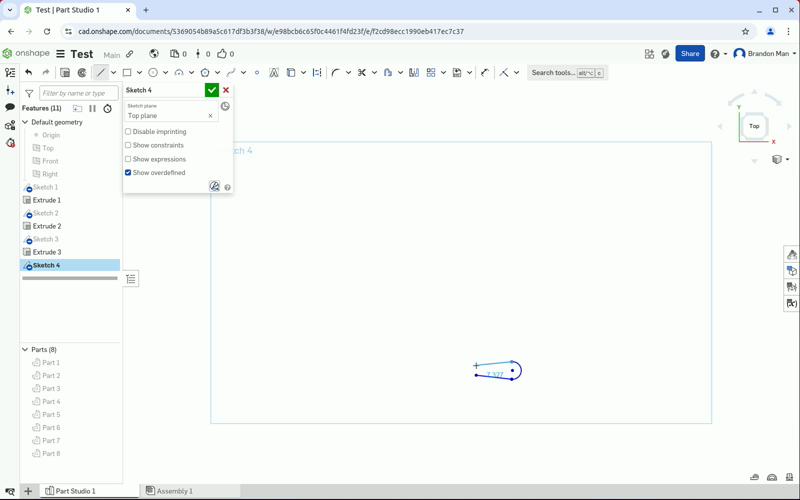
key_up(shift)
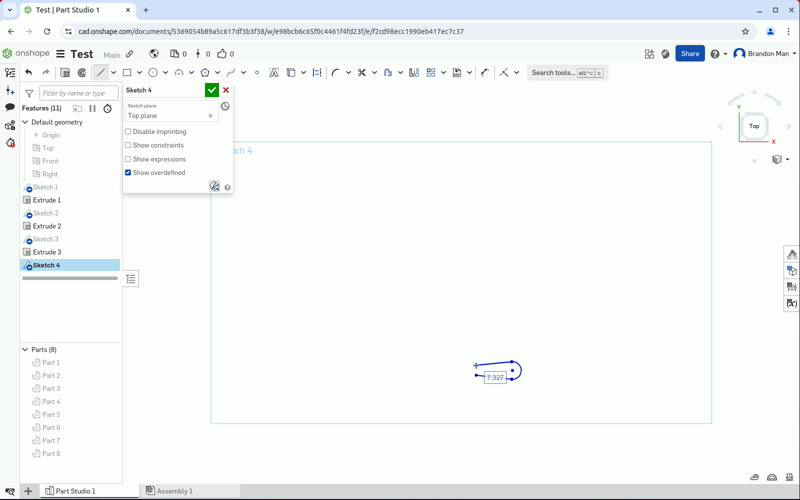
key(esc)
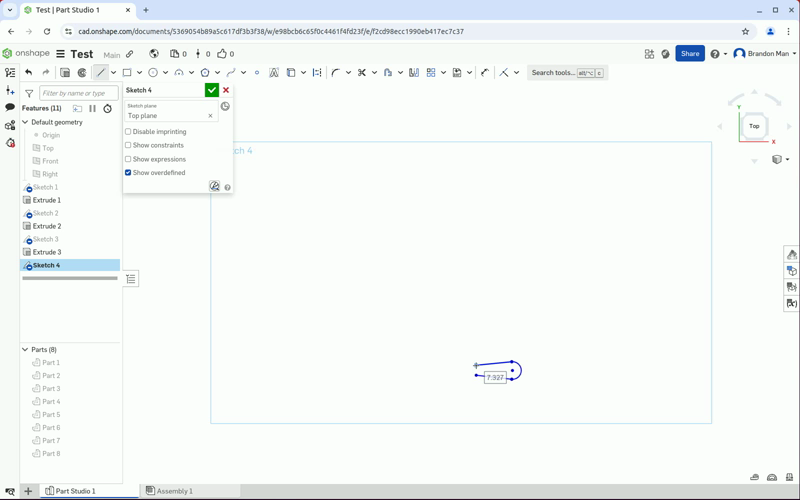
key(a)
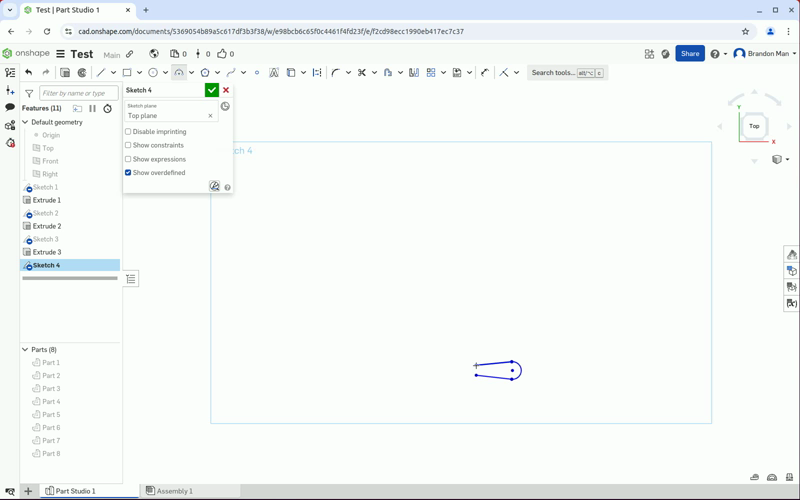
mouse_move(476, 365)
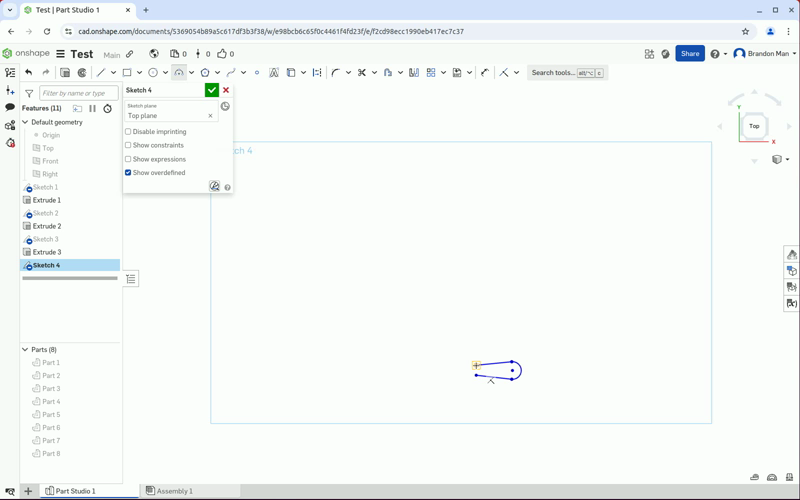
click(476, 365)
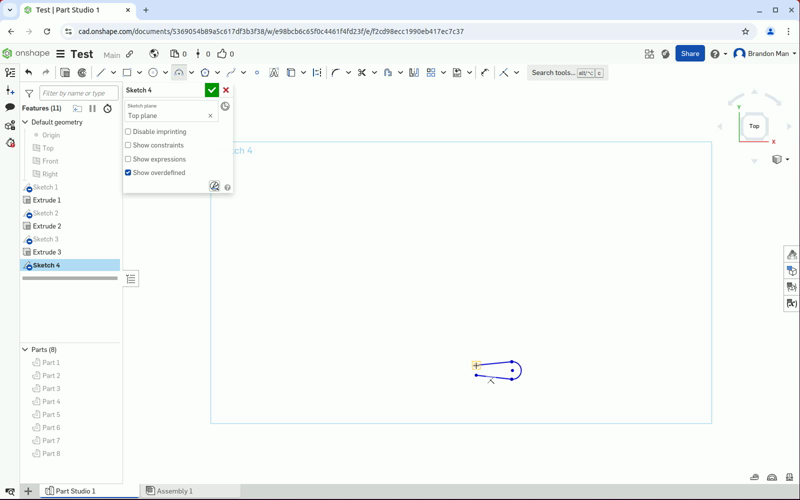
mouse_move(476, 375)
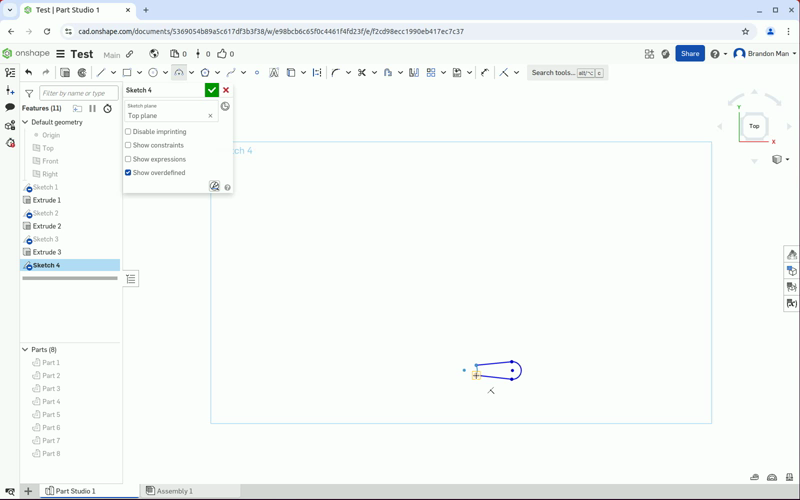
click(476, 375)
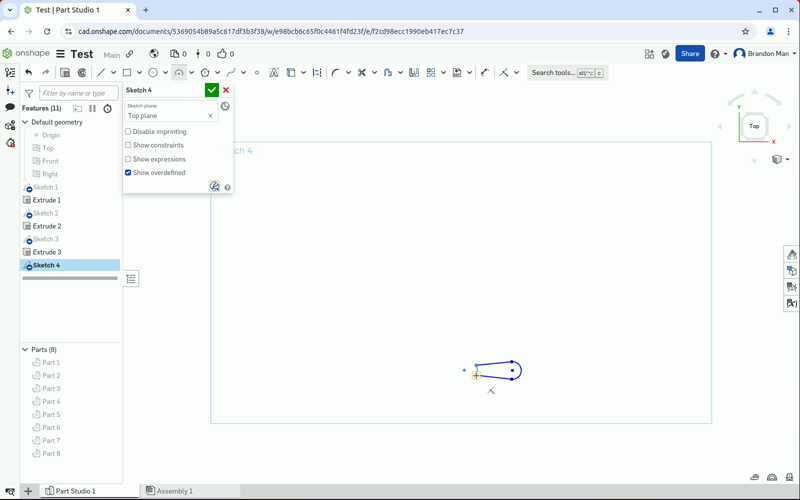
key_down(shift)
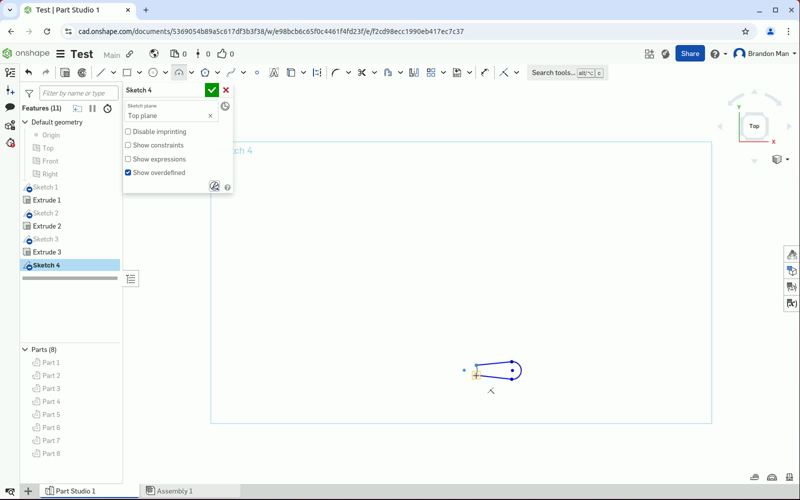
mouse_move(471, 370)
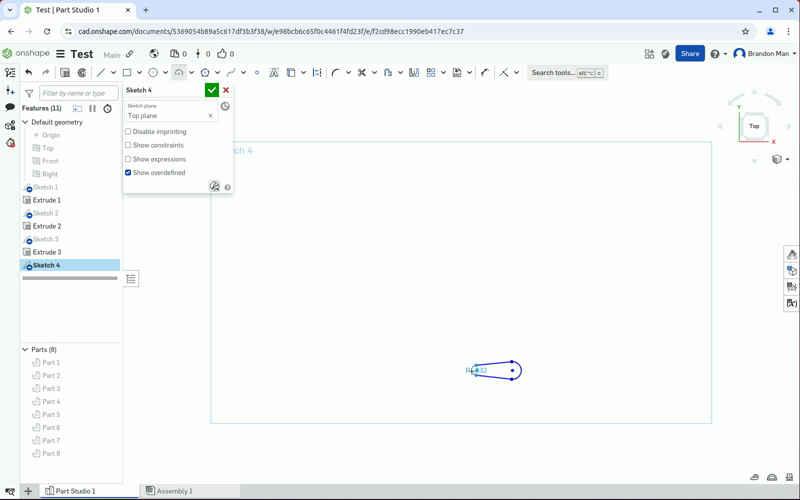
click(471, 370)
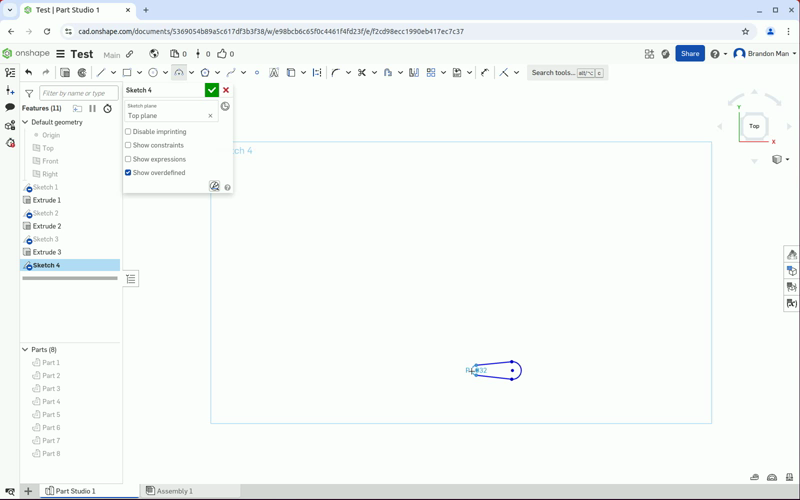
key_up(shift)
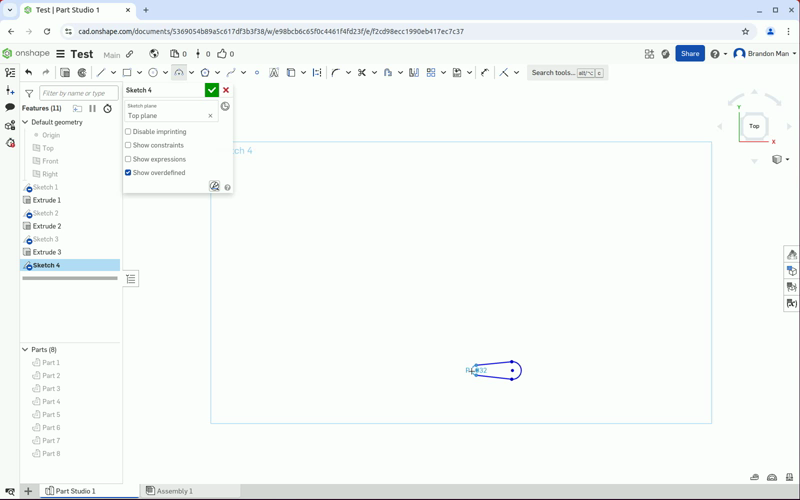
key(esc)
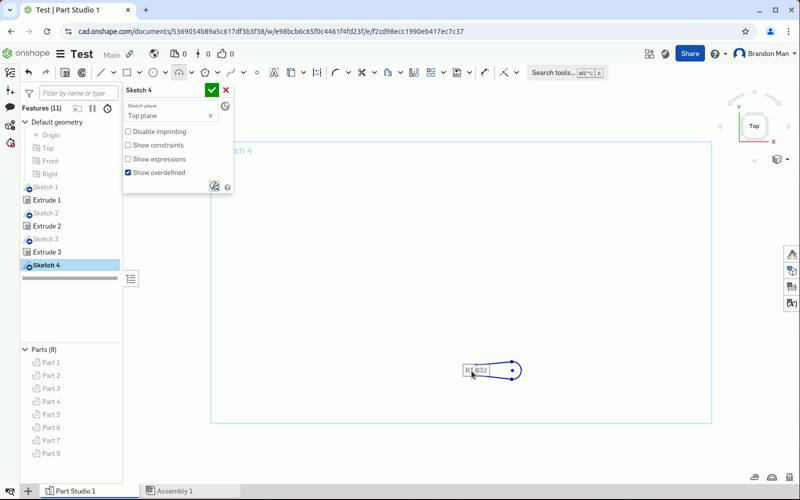
key(c)
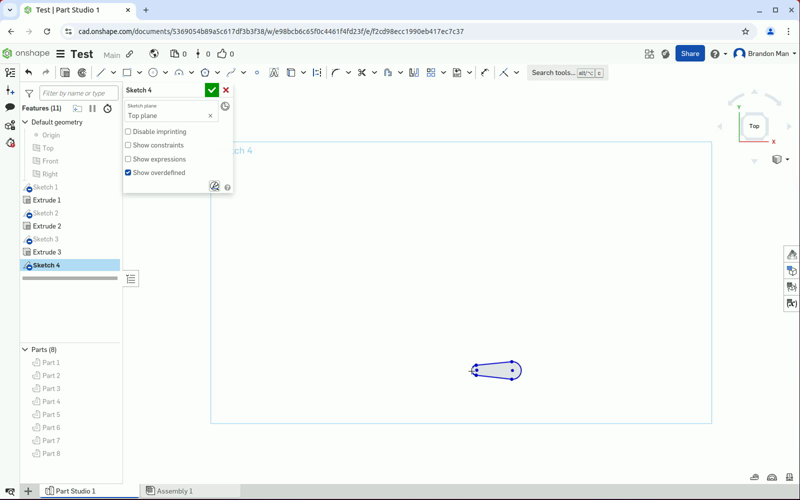
key_down(shift)
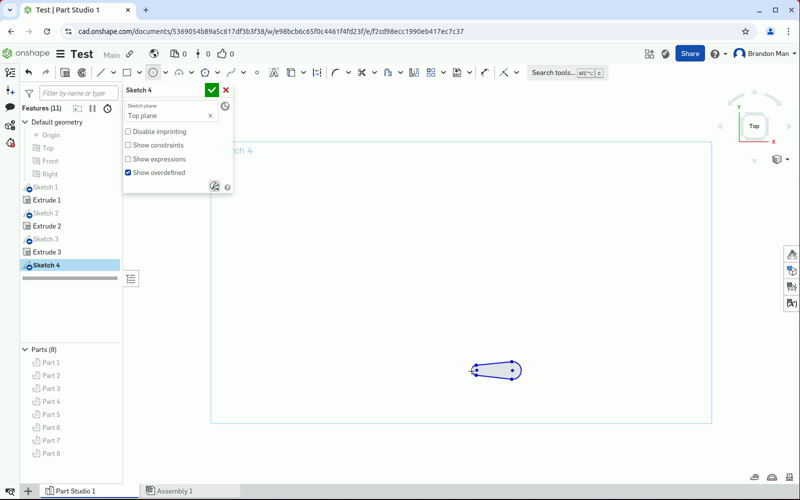
mouse_move(476, 370)
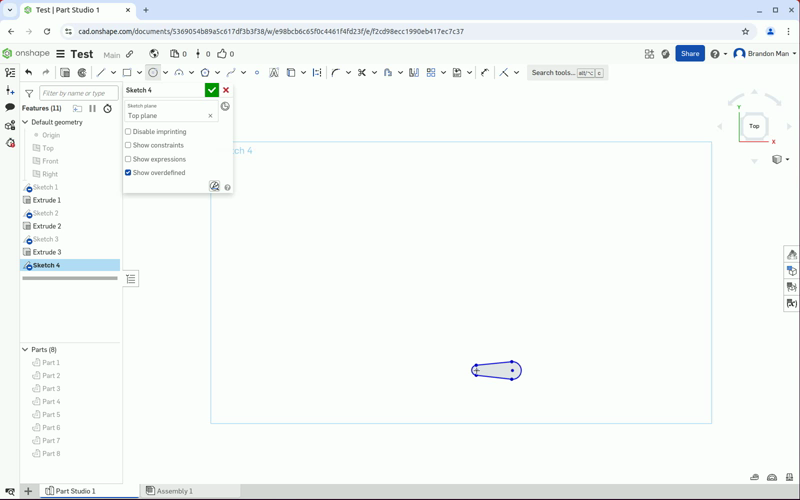
click(476, 370)
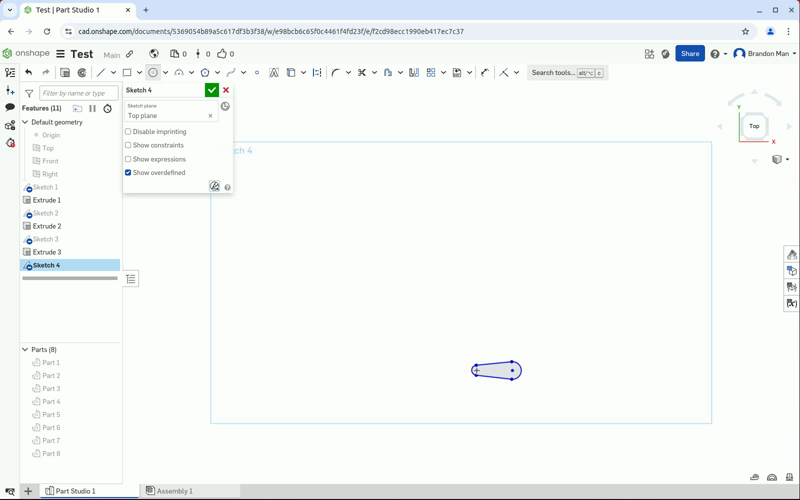
key_up(shift)
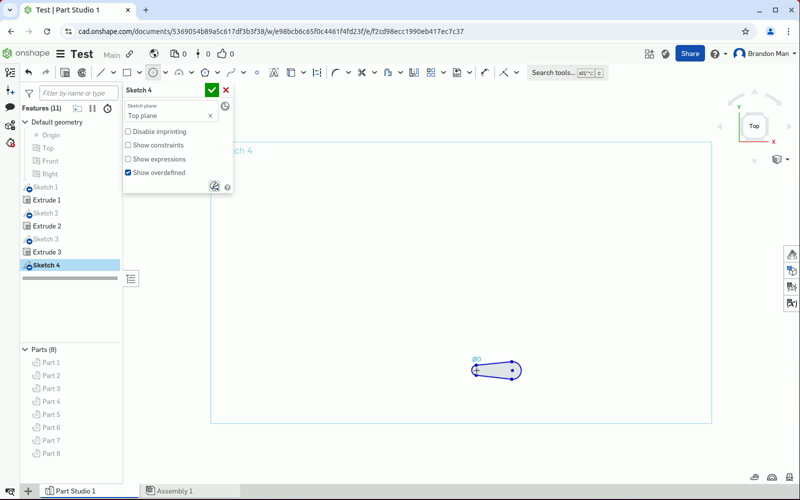
mouse_move(479, 370)
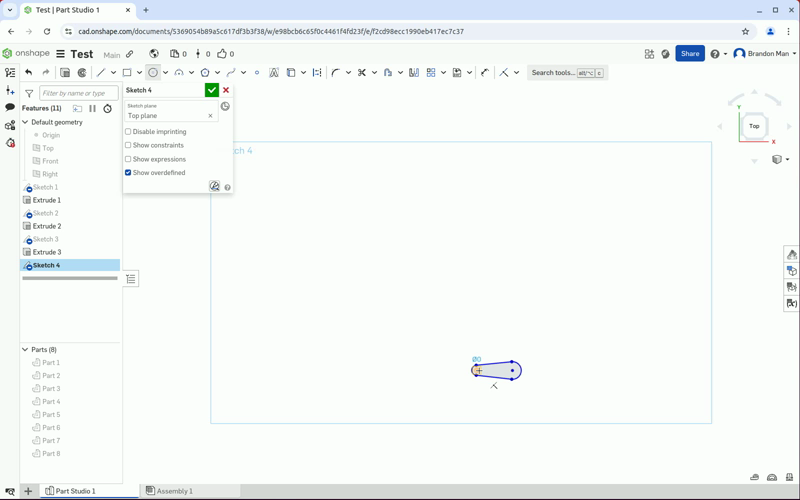
scroll(6)
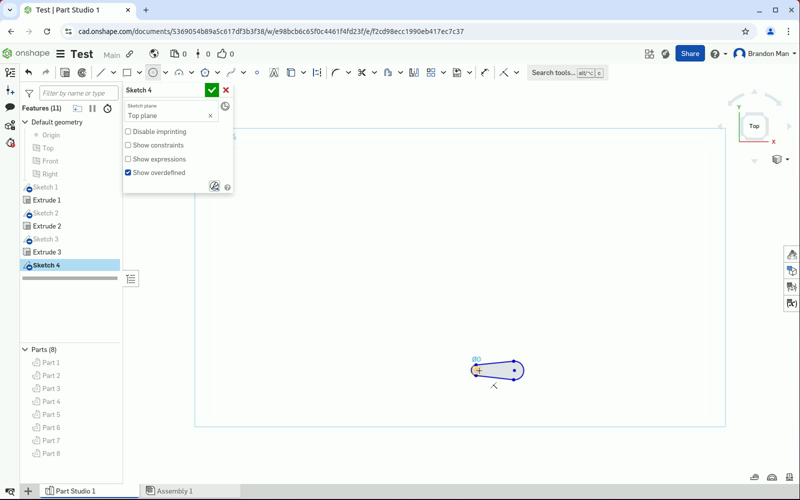
scroll(6)
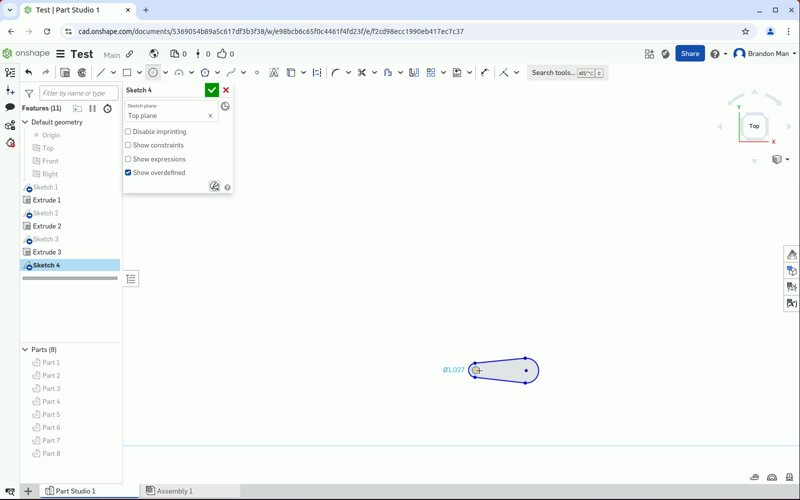
scroll(6)
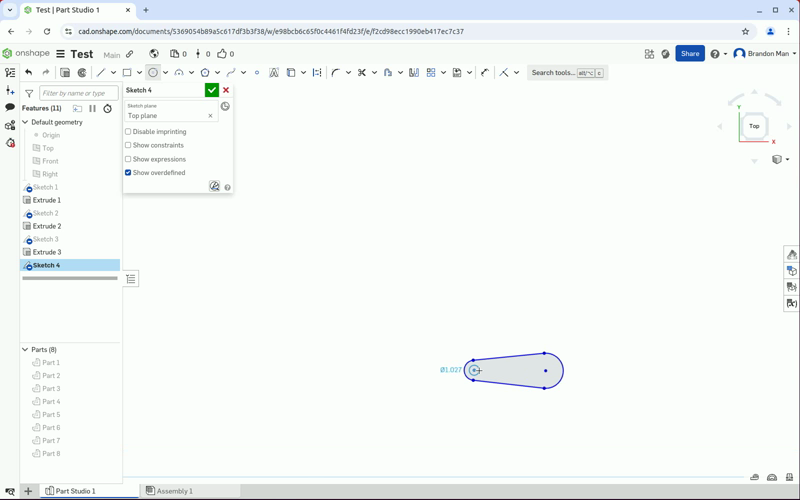
scroll(6)
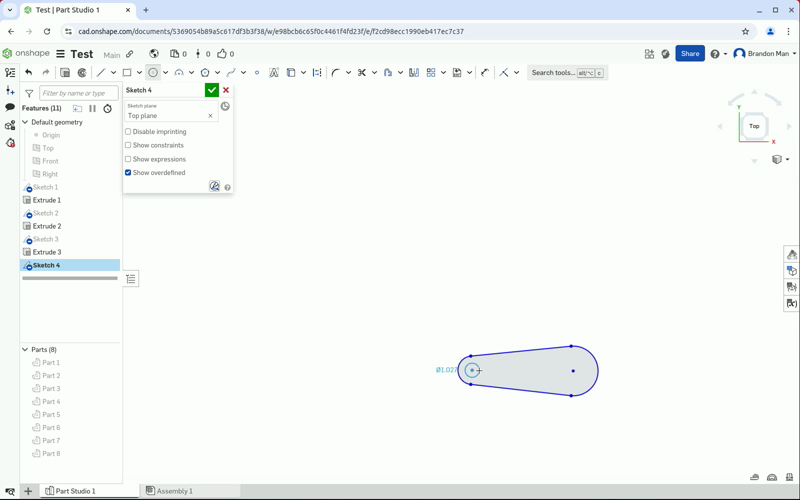
scroll(6)
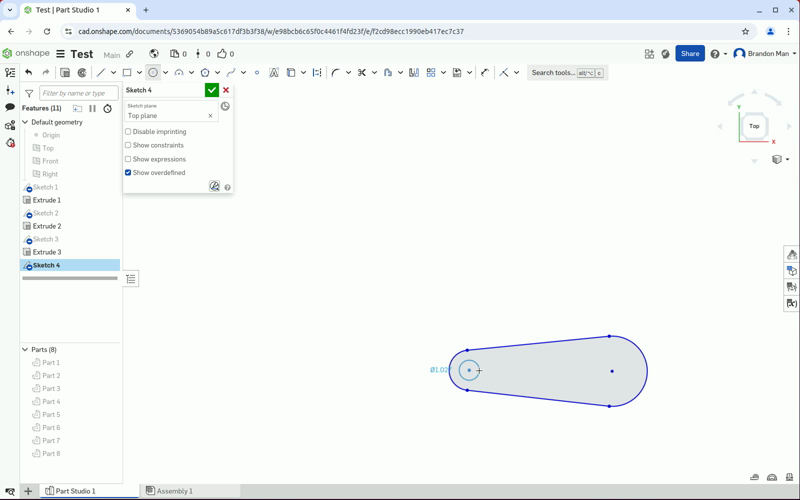
scroll(6)
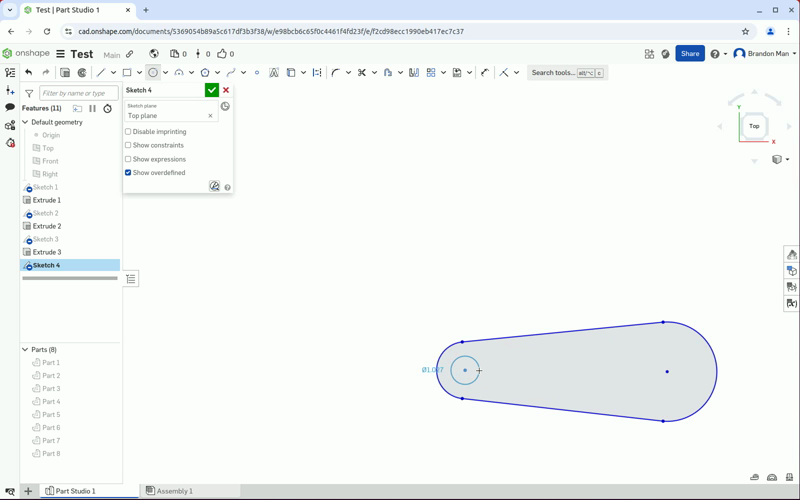
scroll(6)
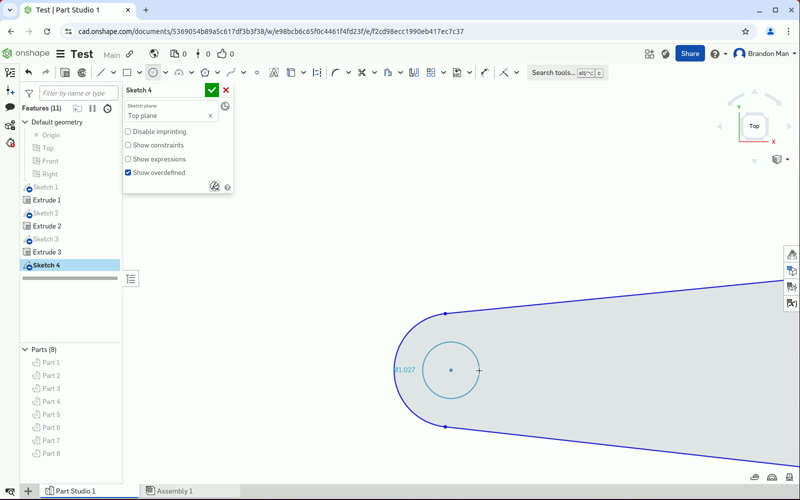
click(479, 370)
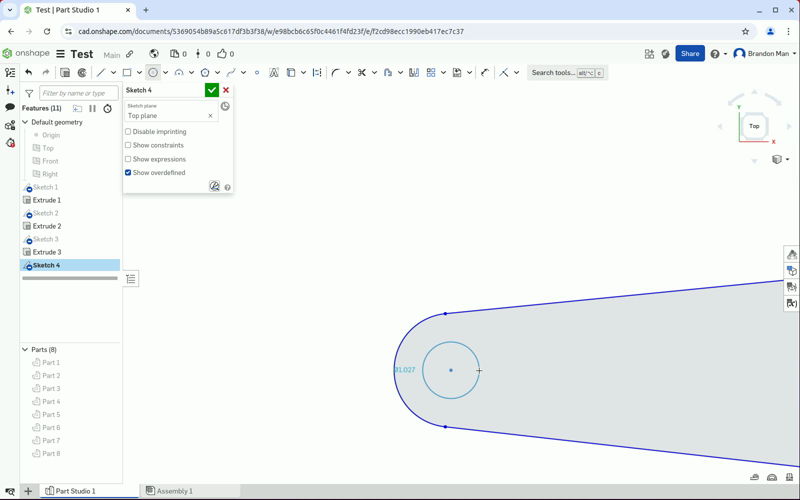
scroll(-6)
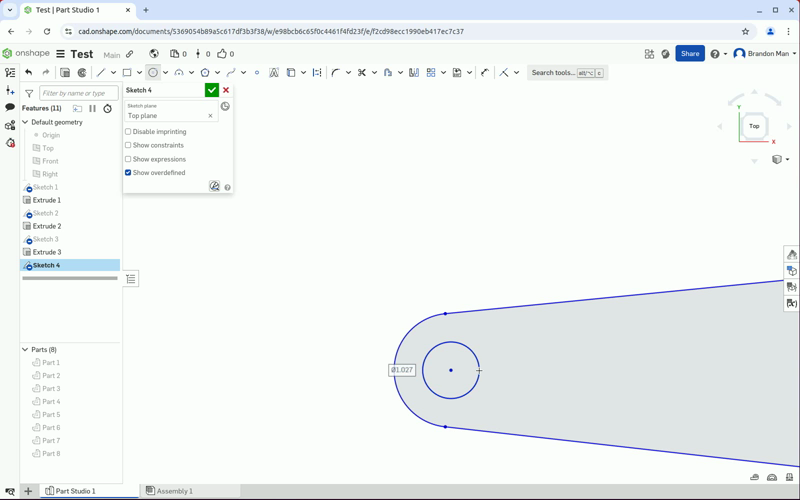
scroll(-6)
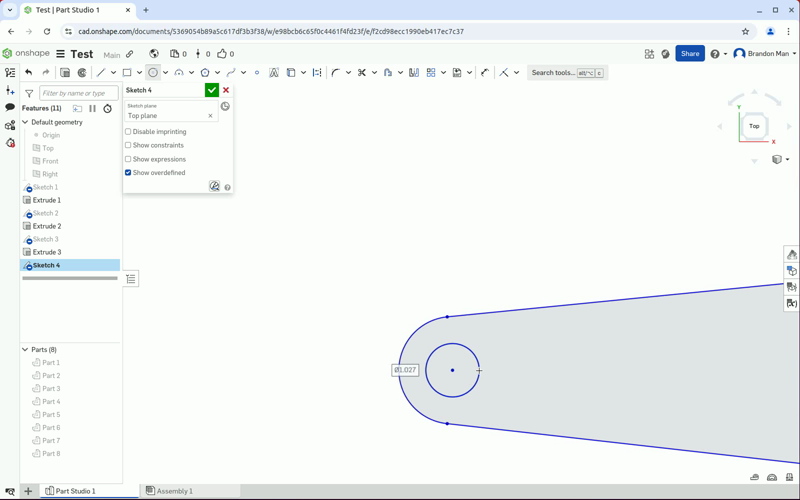
scroll(-6)
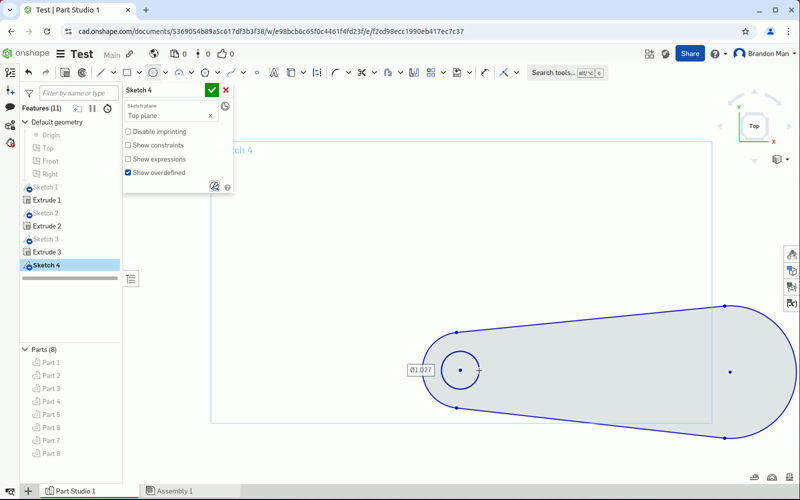
scroll(-6)
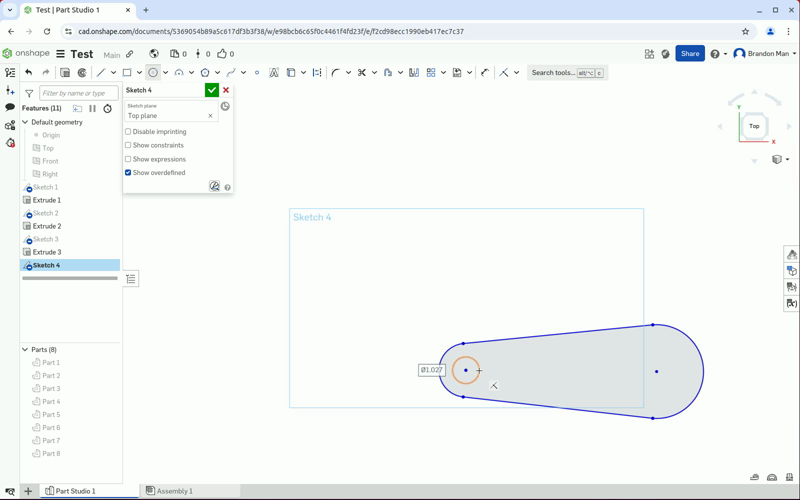
scroll(-6)
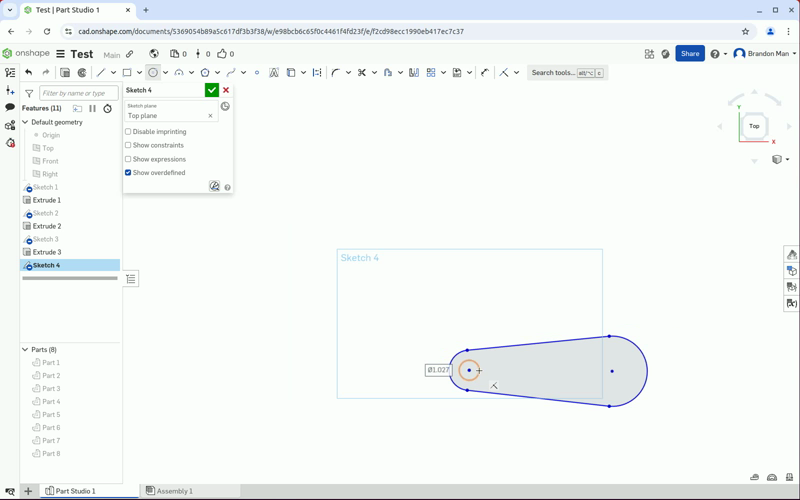
scroll(-6)
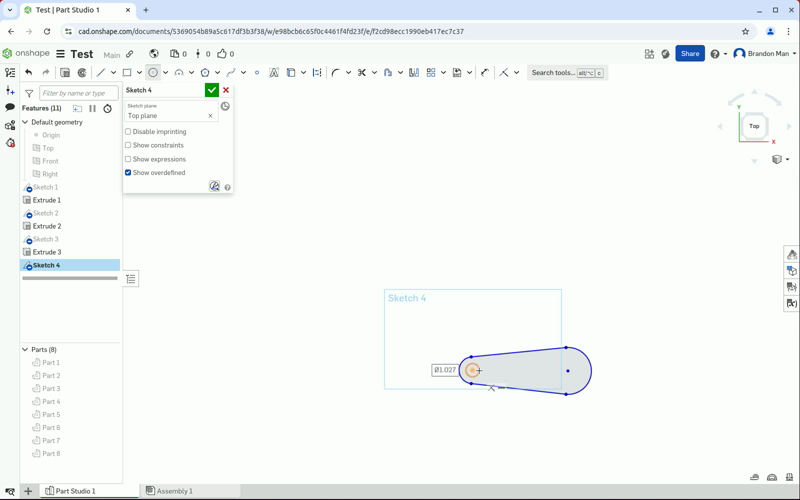
scroll(-6)
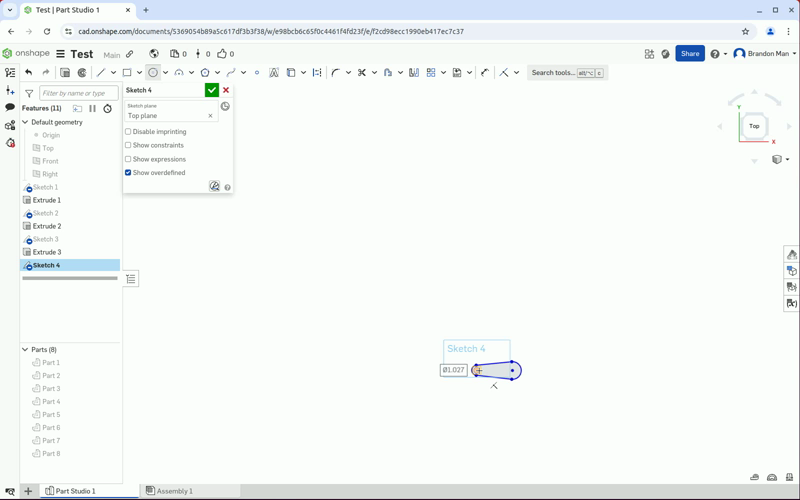
key(esc)
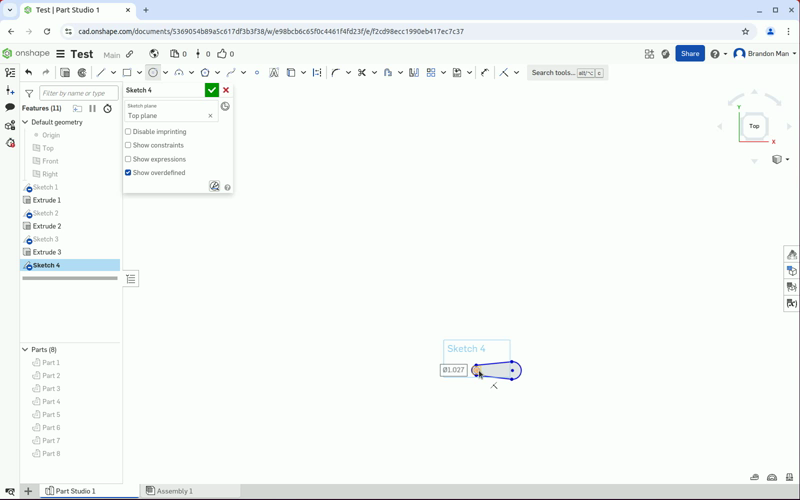
key(c)
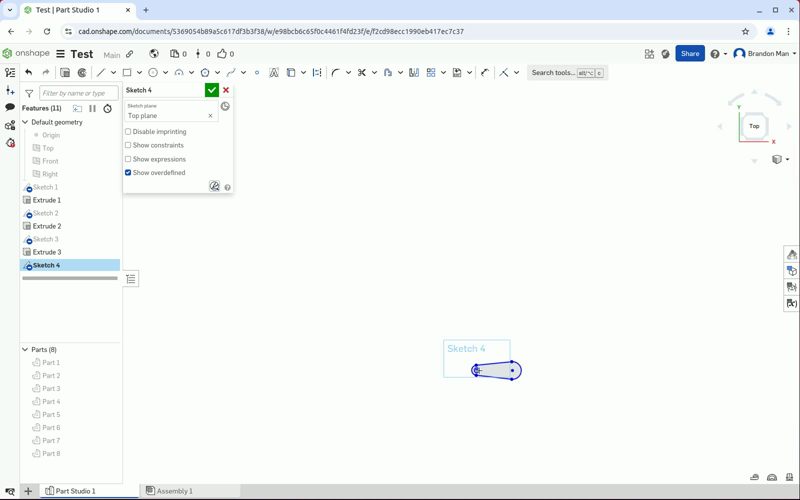
key_down(shift)
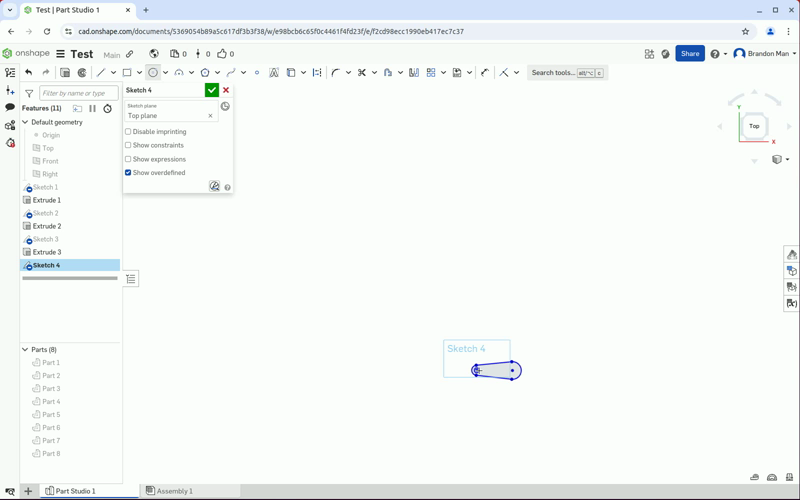
mouse_move(512, 370)
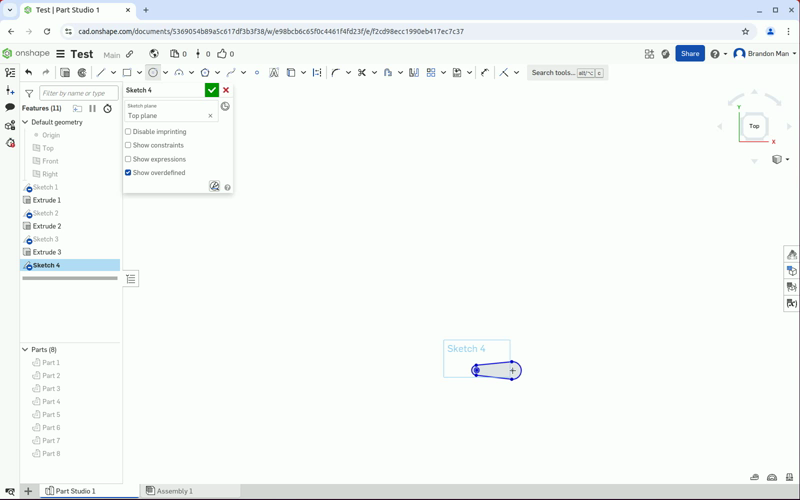
click(512, 370)
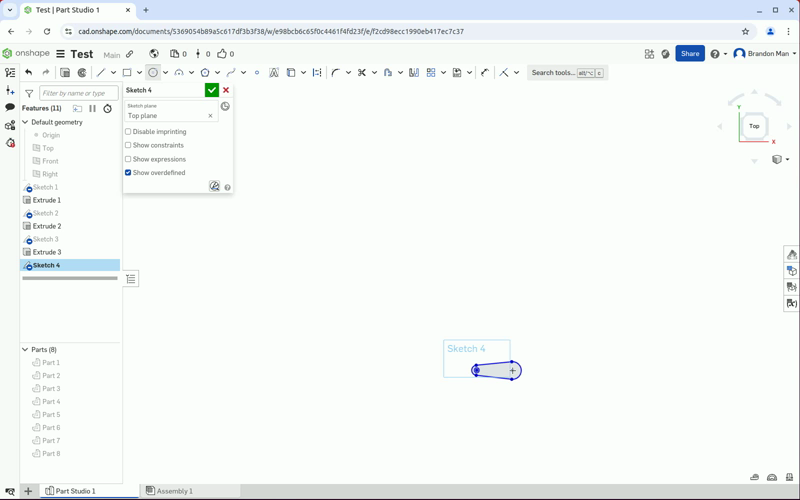
key_up(shift)
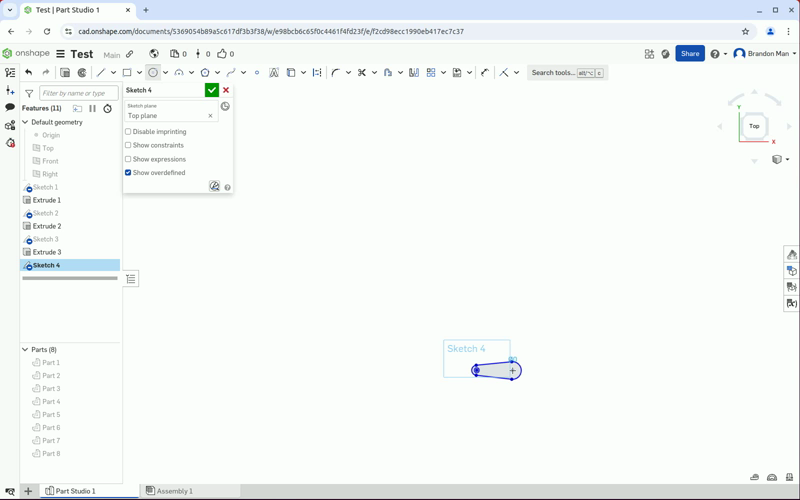
mouse_move(516, 370)
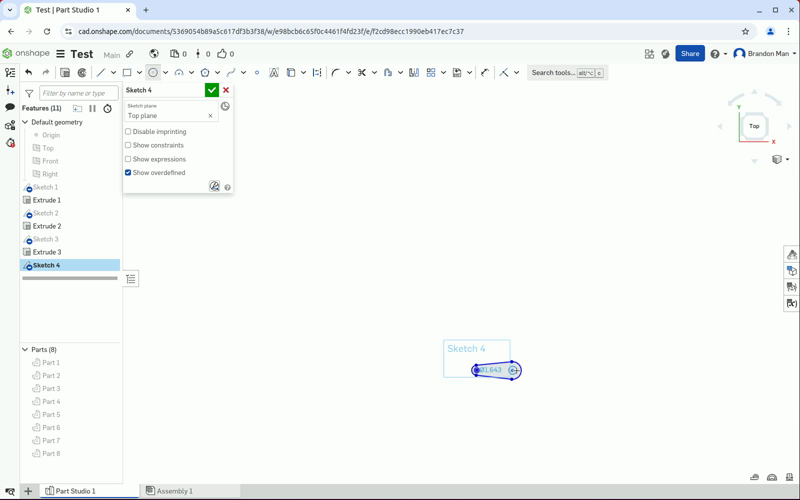
scroll(6)
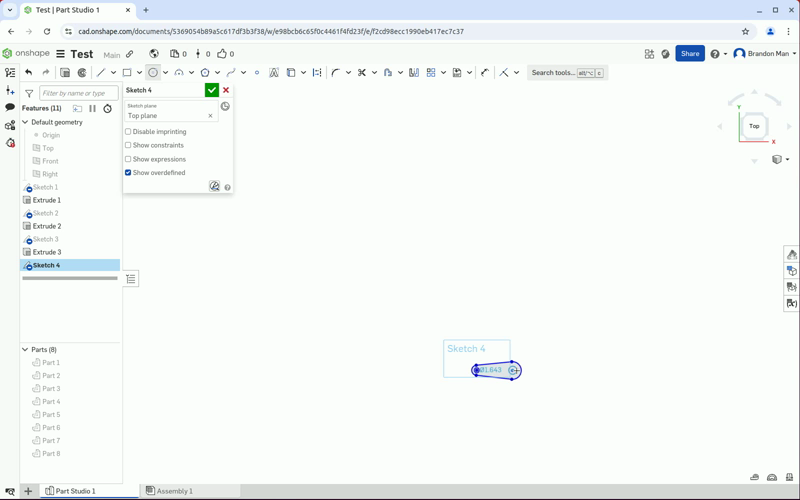
scroll(6)
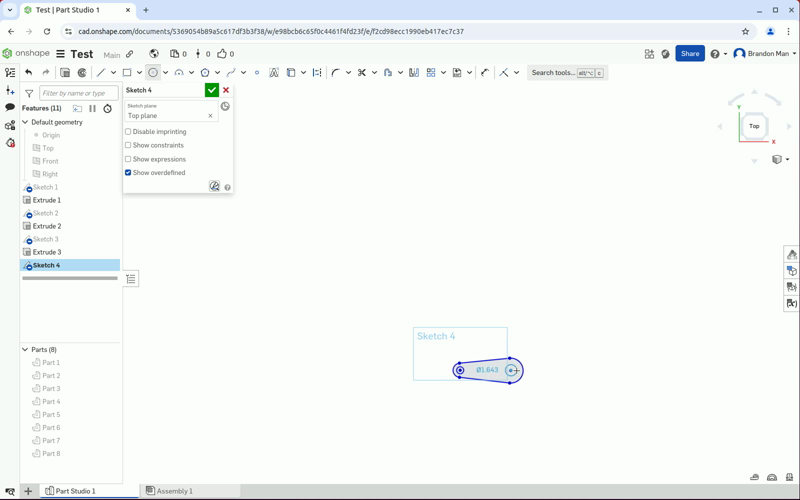
scroll(6)
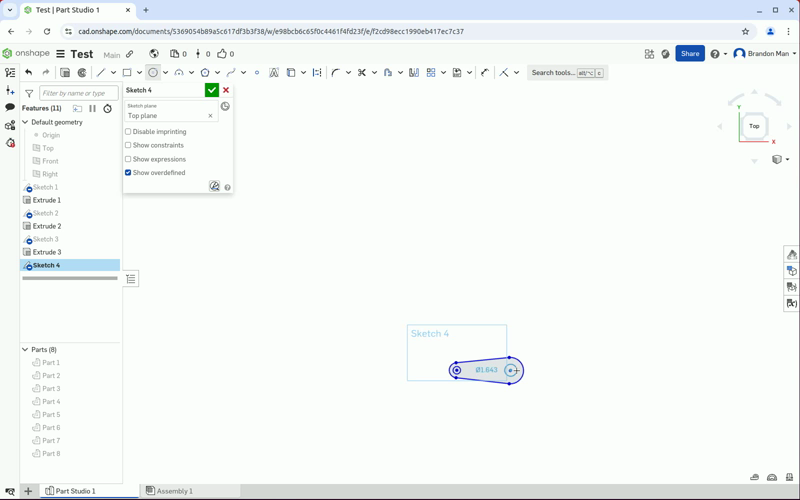
scroll(6)
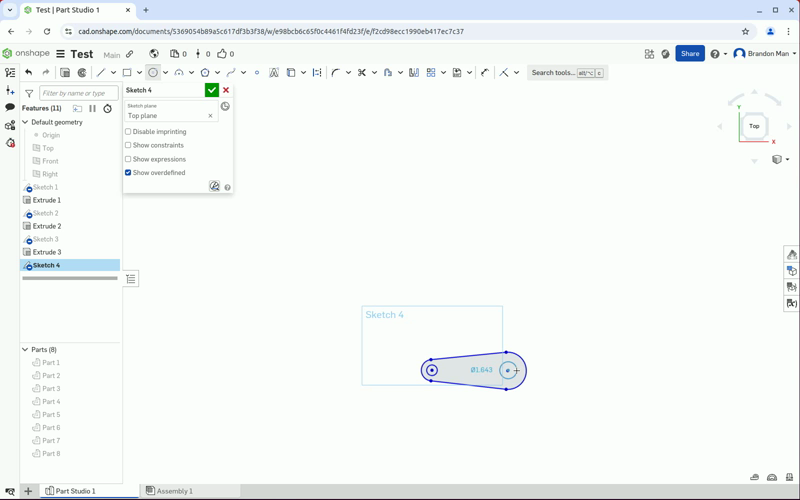
scroll(6)
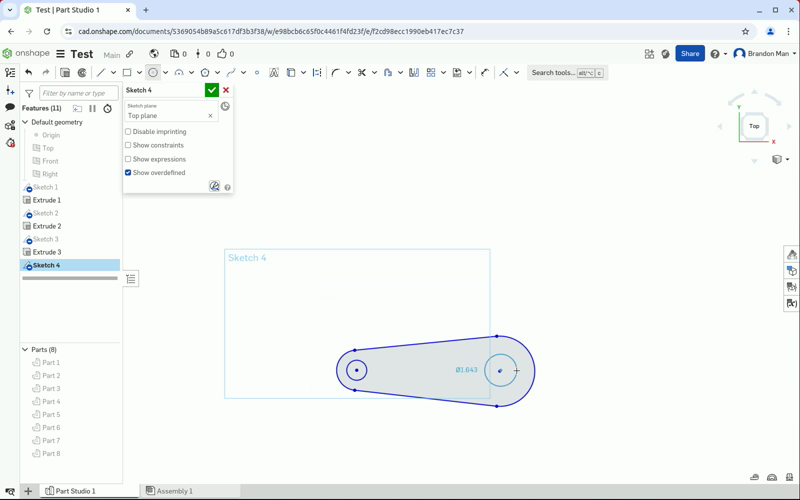
scroll(6)
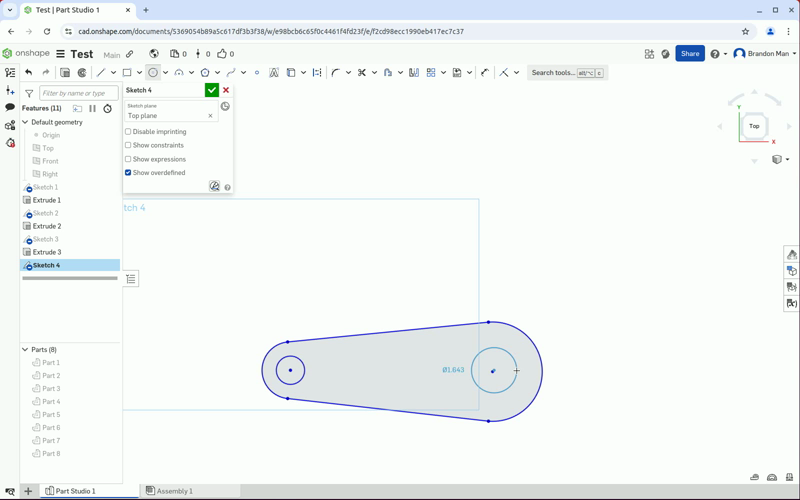
scroll(6)
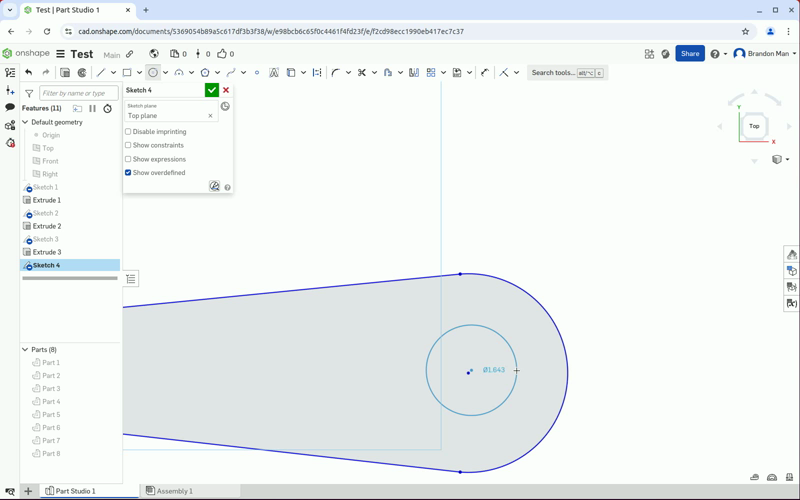
click(516, 370)
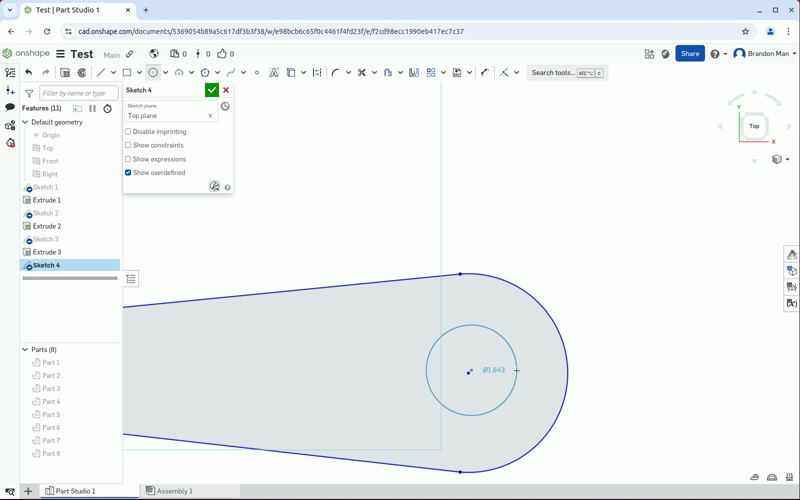
scroll(-6)
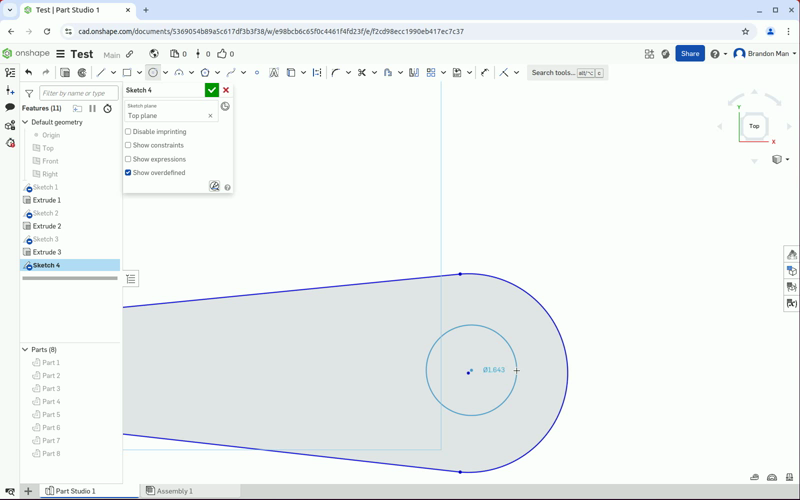
scroll(-6)
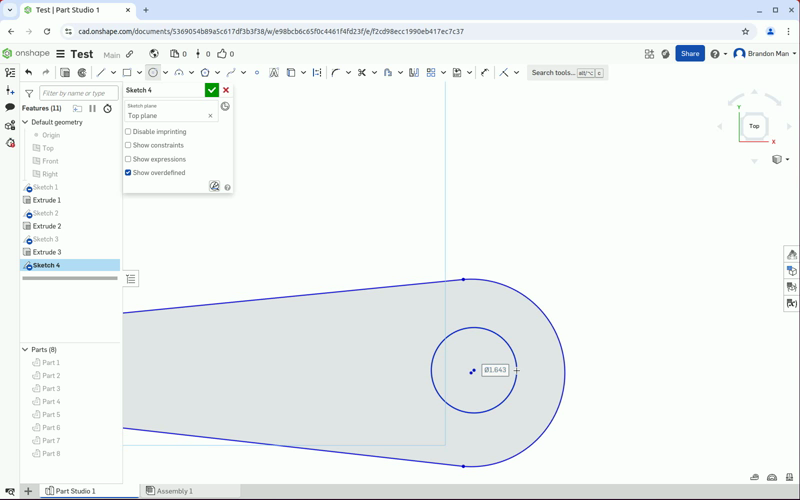
scroll(-6)
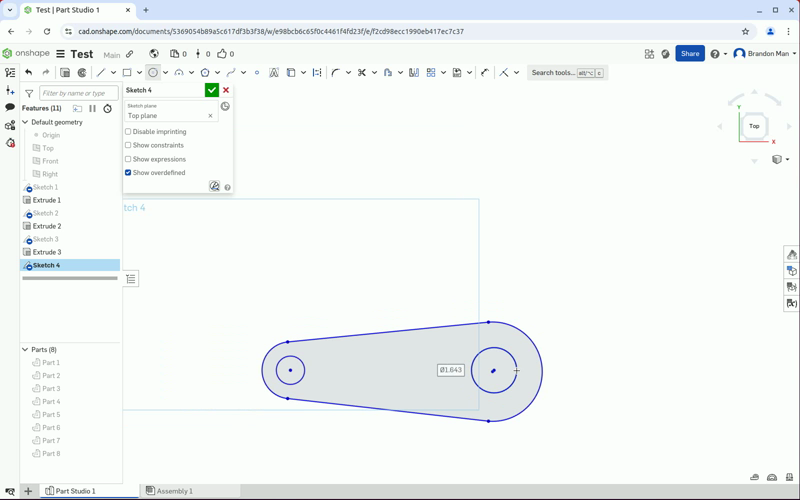
scroll(-6)
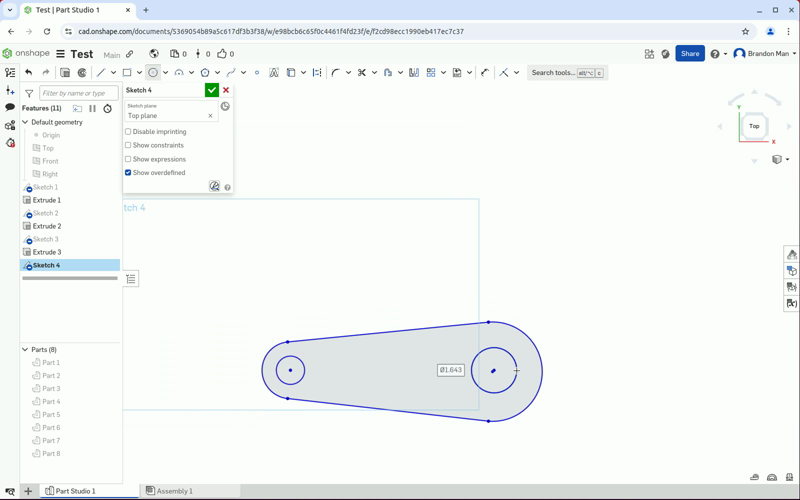
scroll(-6)
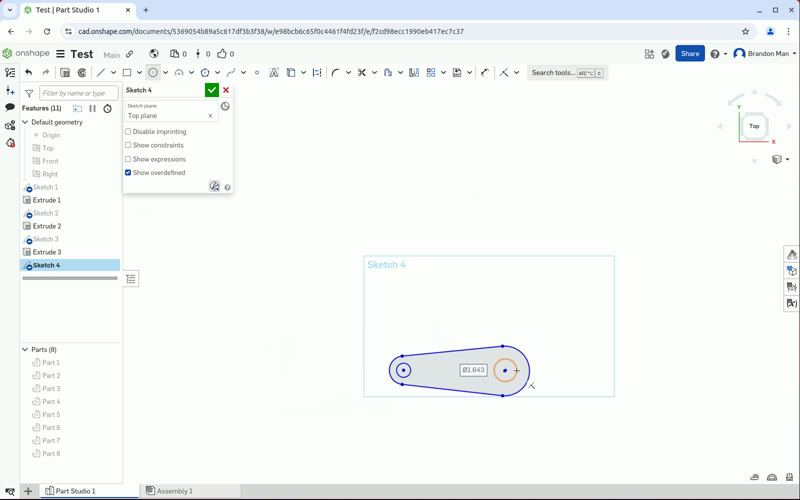
scroll(-6)
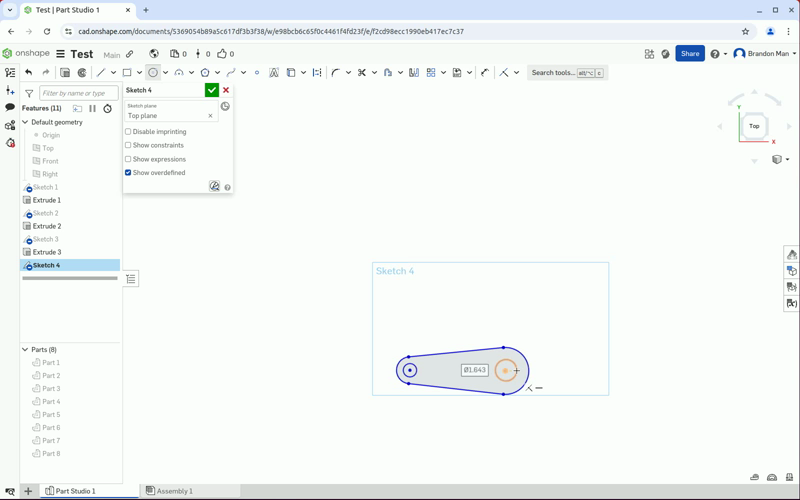
scroll(-6)
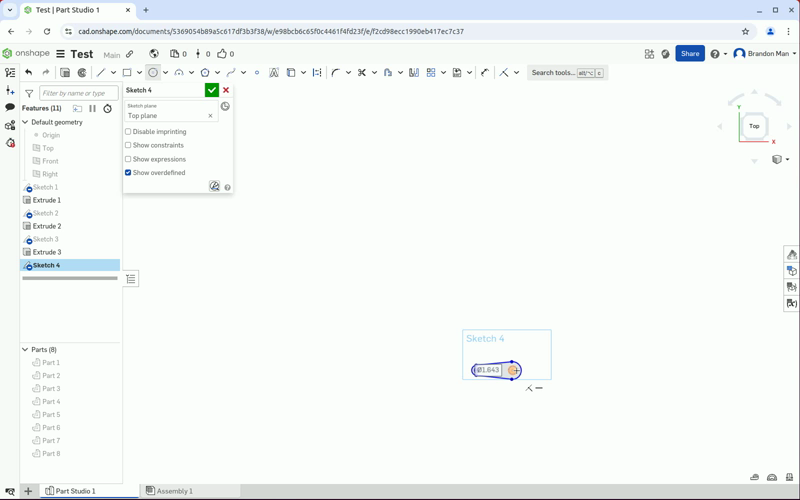
key(esc)
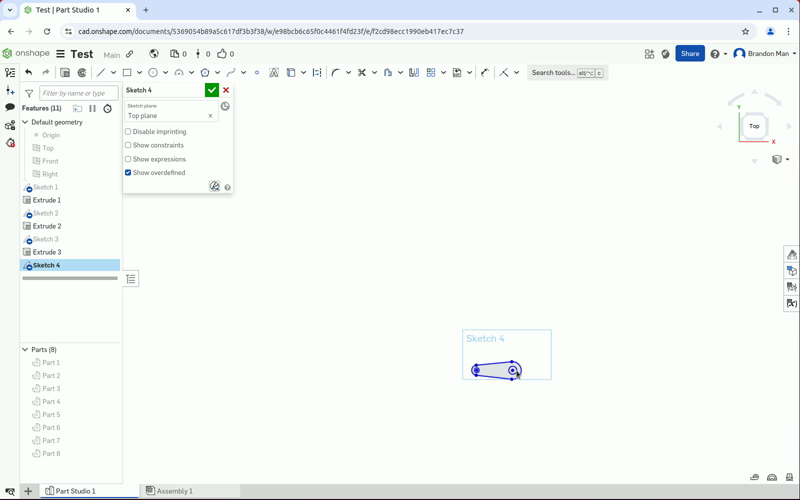
mouse_move(489, 365)
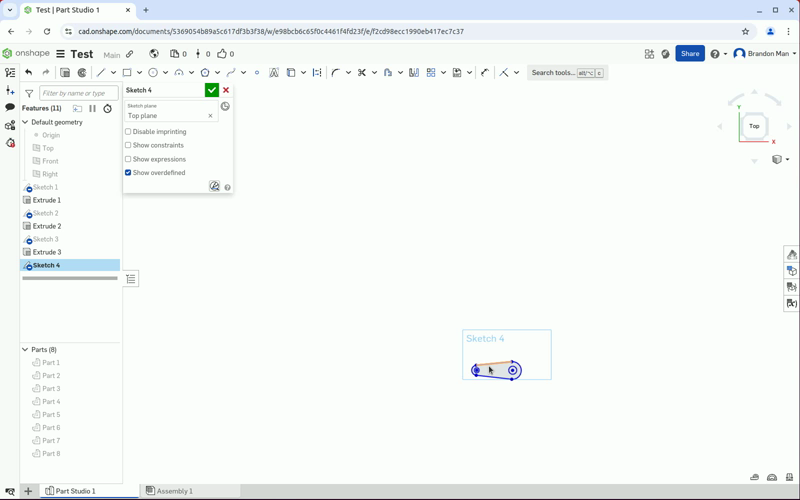
scroll(6)
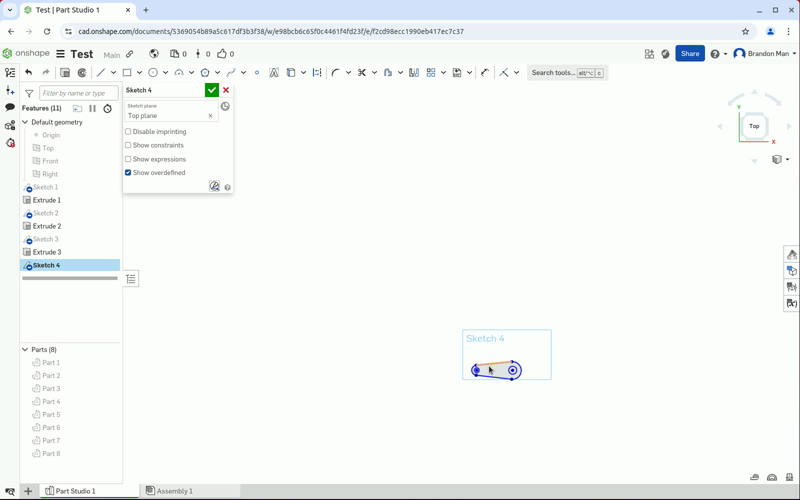
scroll(6)
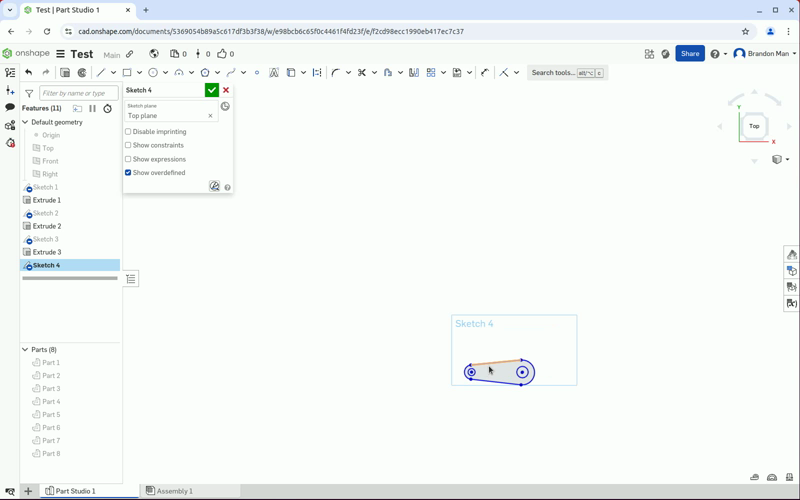
scroll(6)
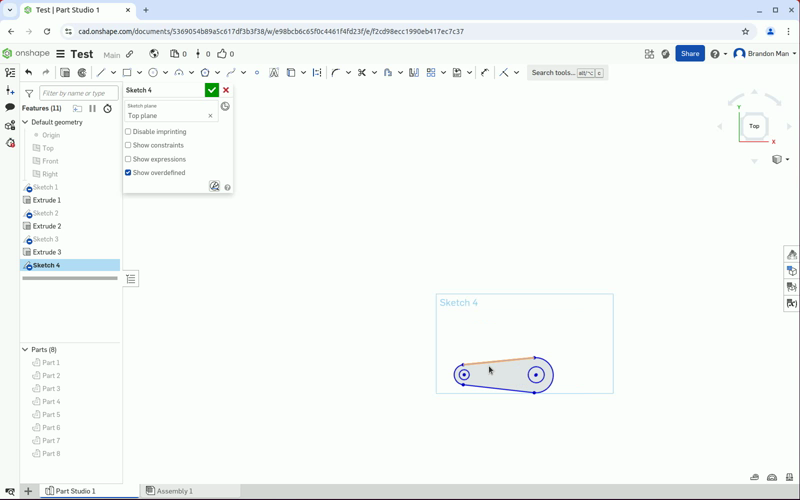
scroll(6)
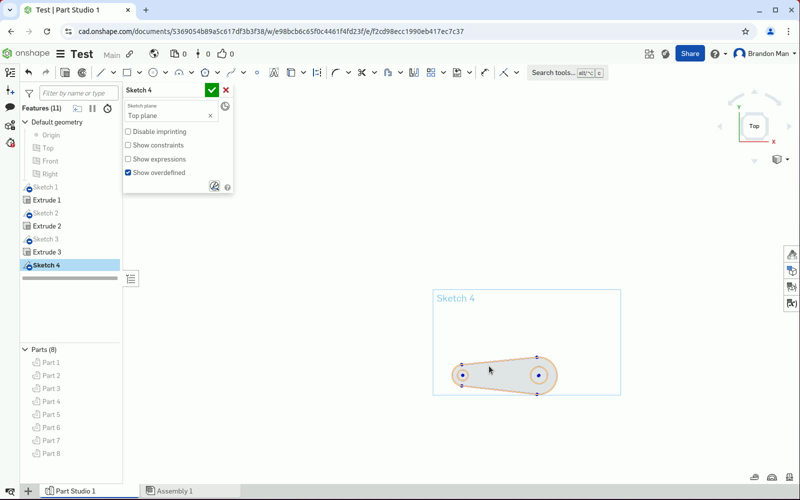
scroll(6)
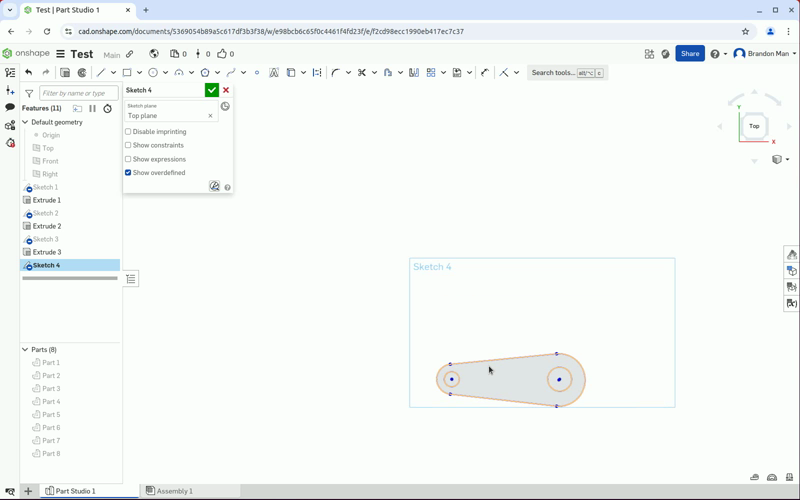
scroll(6)
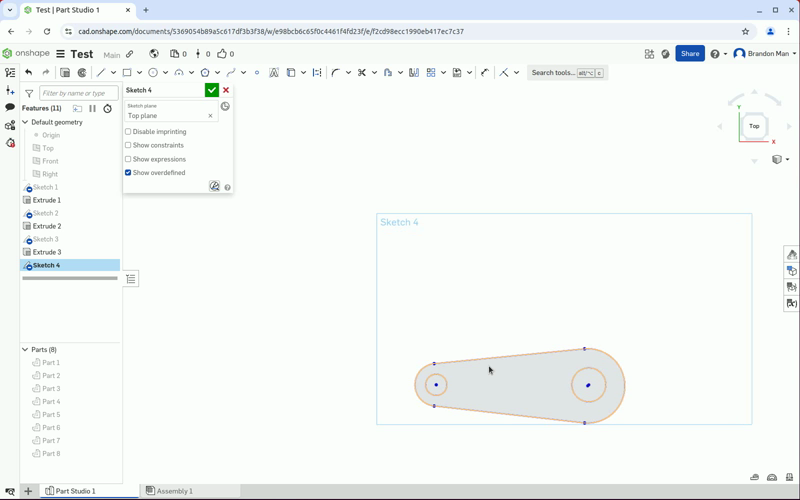
scroll(6)
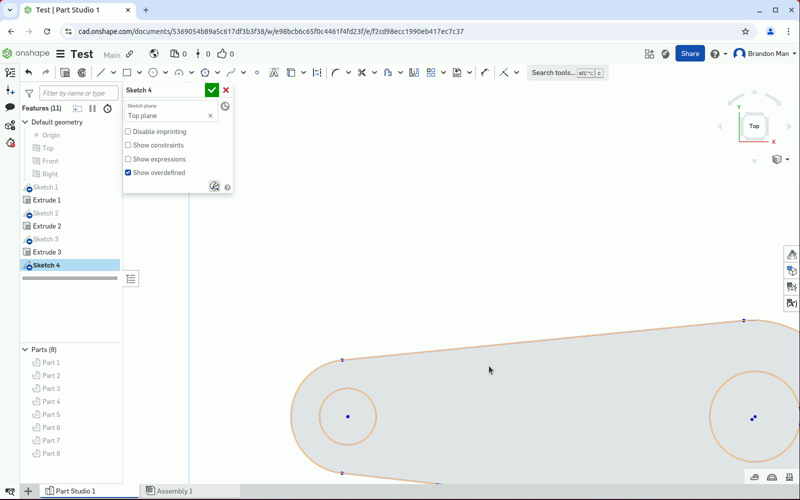
click(489, 365)
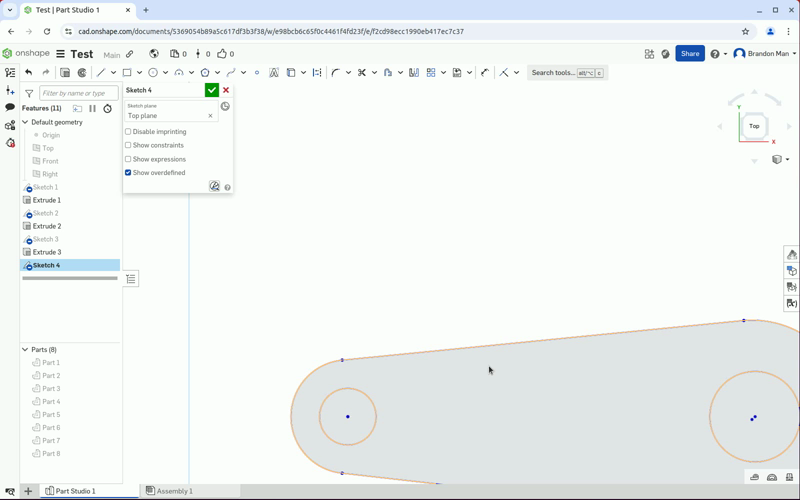
scroll(-6)
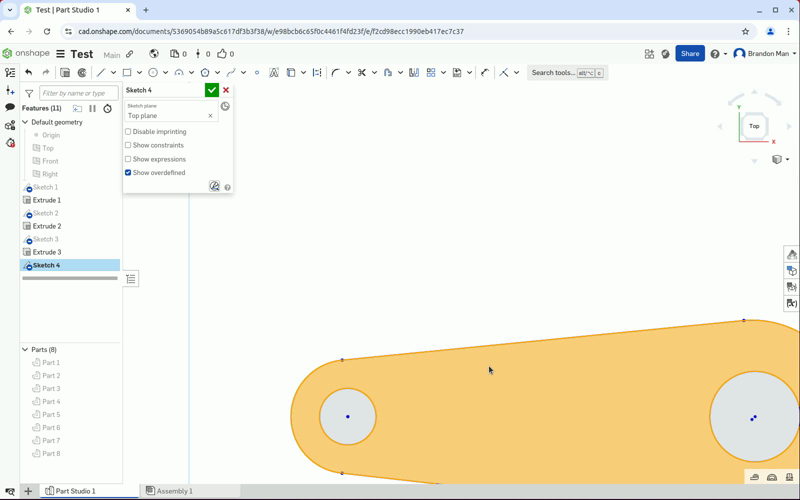
scroll(-6)
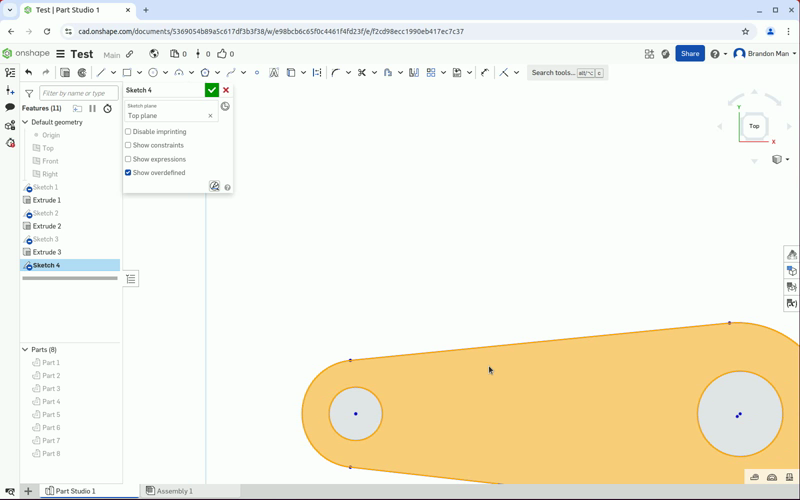
scroll(-6)
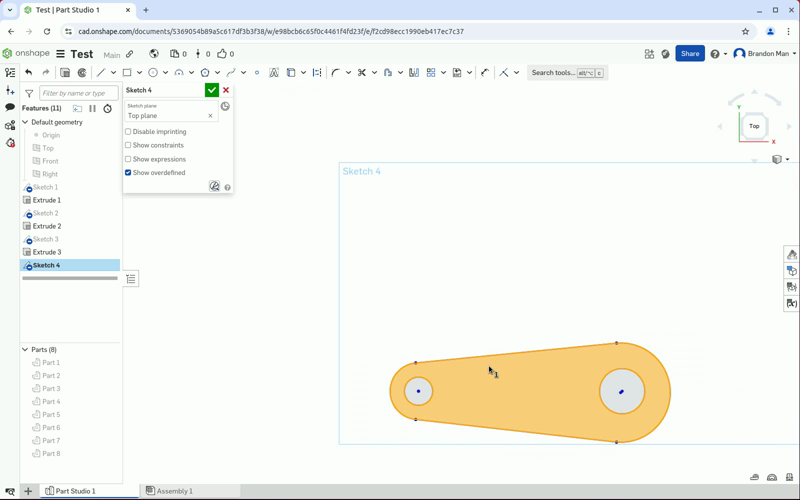
scroll(-6)
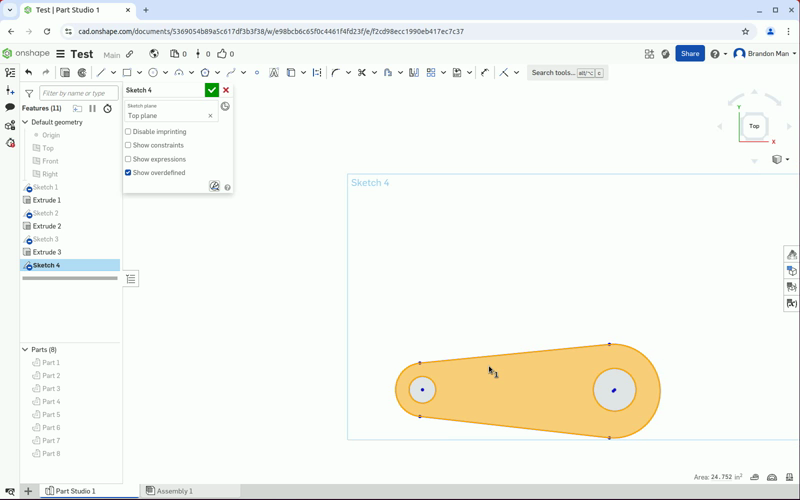
scroll(-6)
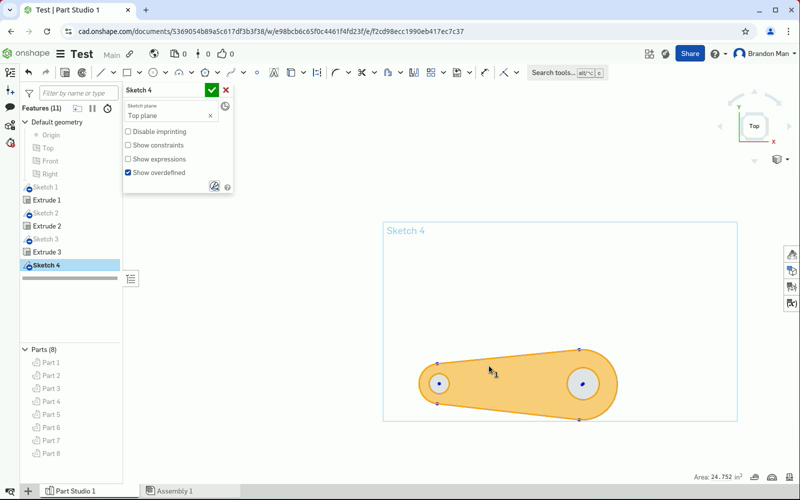
scroll(-6)
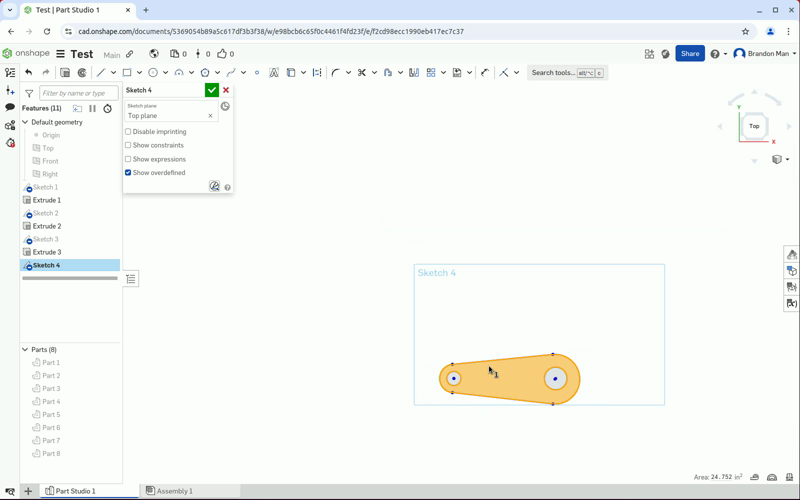
scroll(-6)
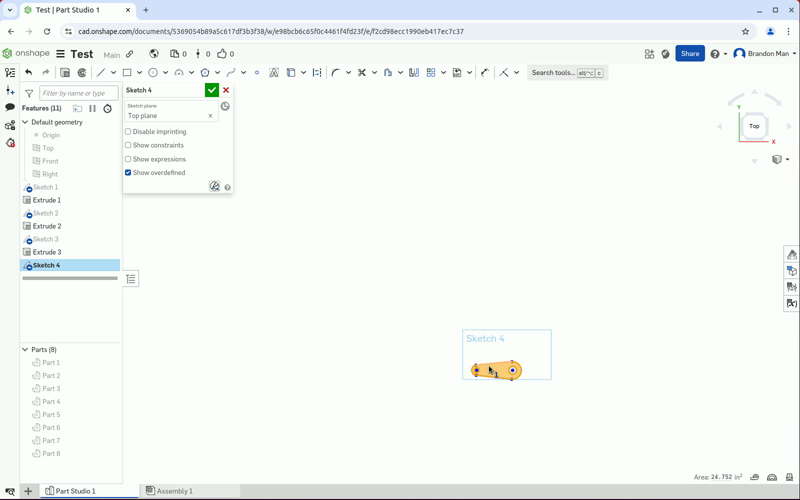
mouse_move(73, 352)
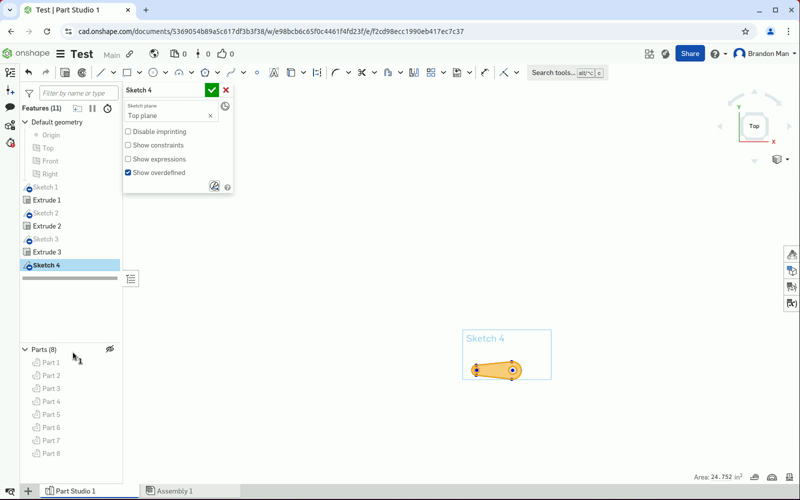
key(shift+y)
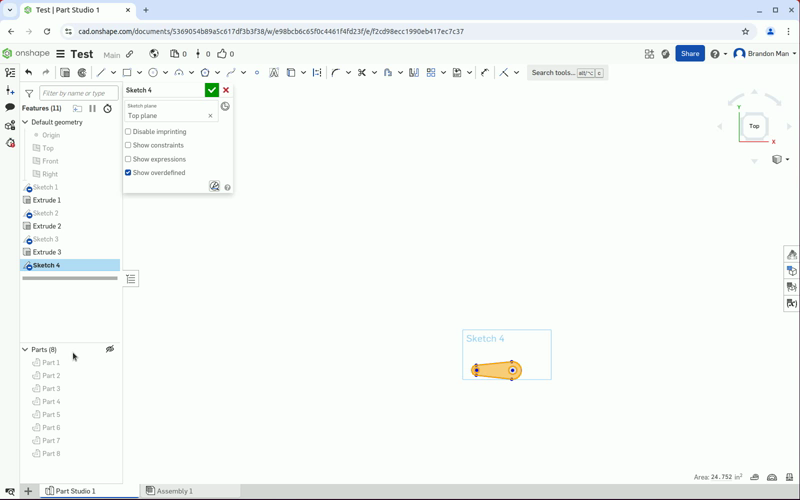
key(shift+e)
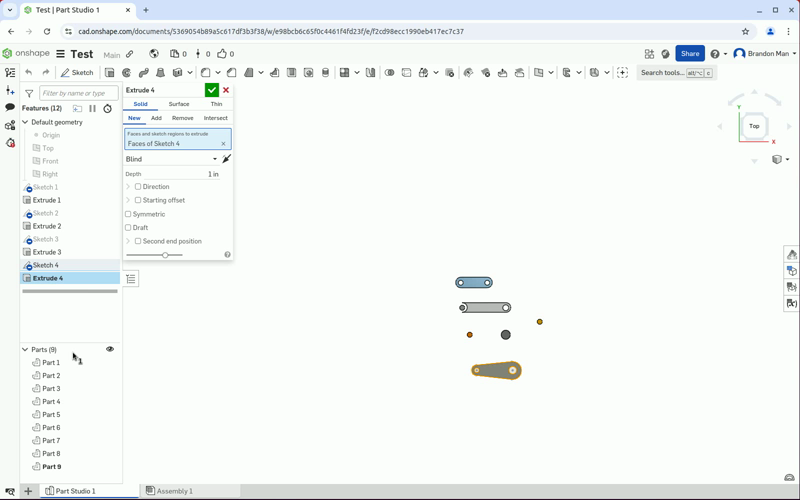
mouse_move(143, 106)
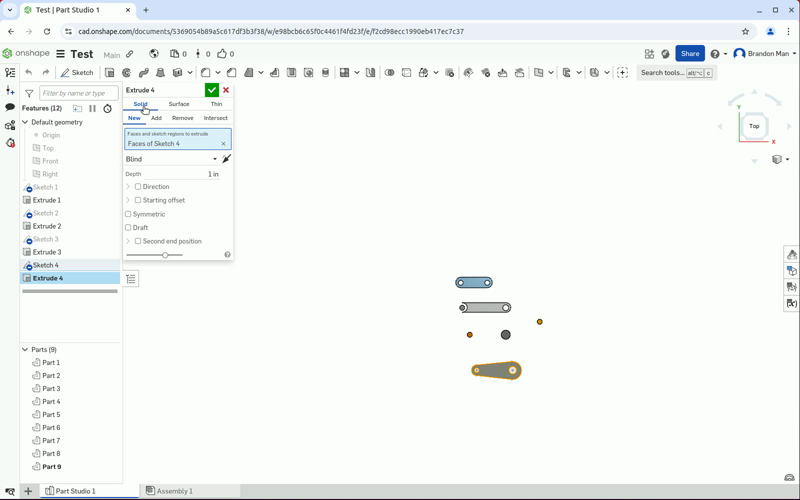
click(143, 106)
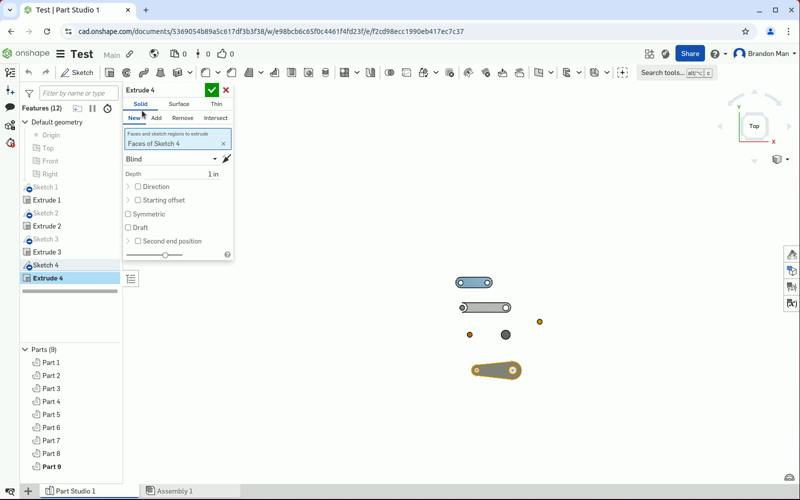
mouse_move(137, 120)
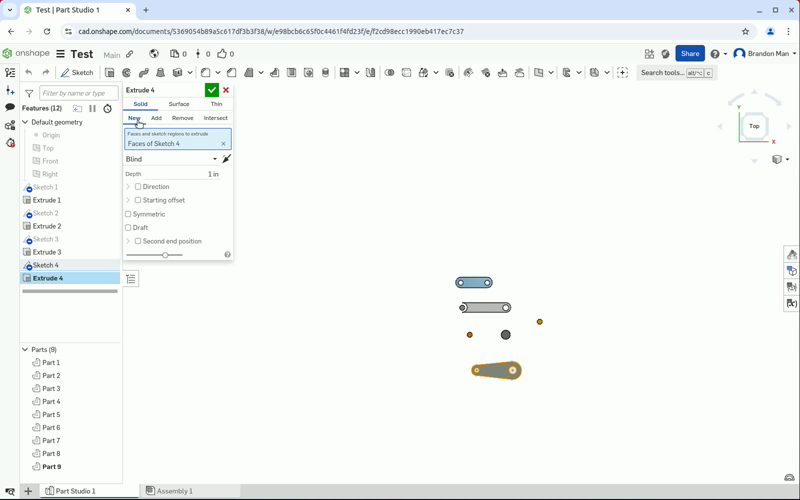
click(137, 120)
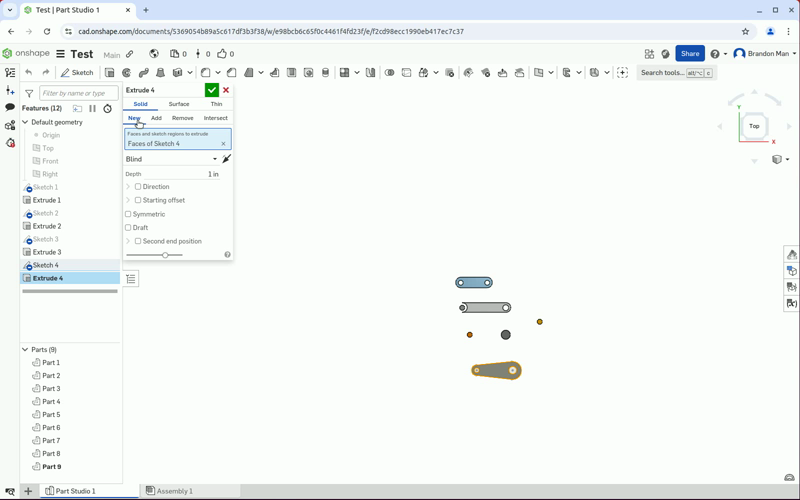
key(tab, 4)
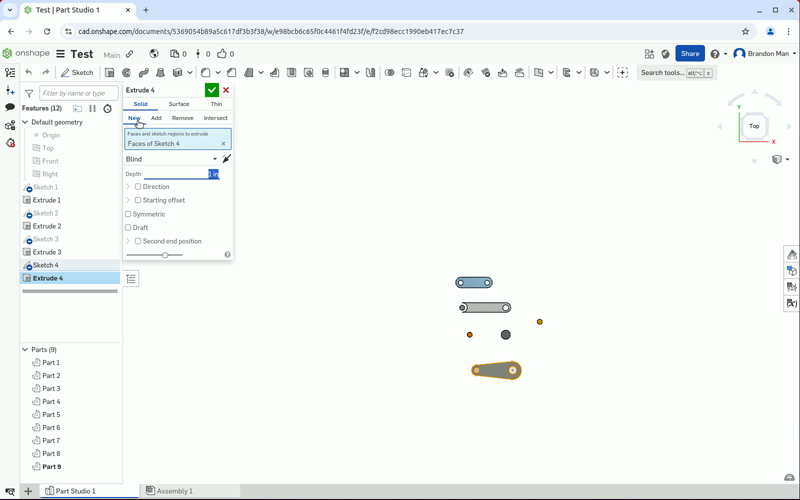
text(0.963)
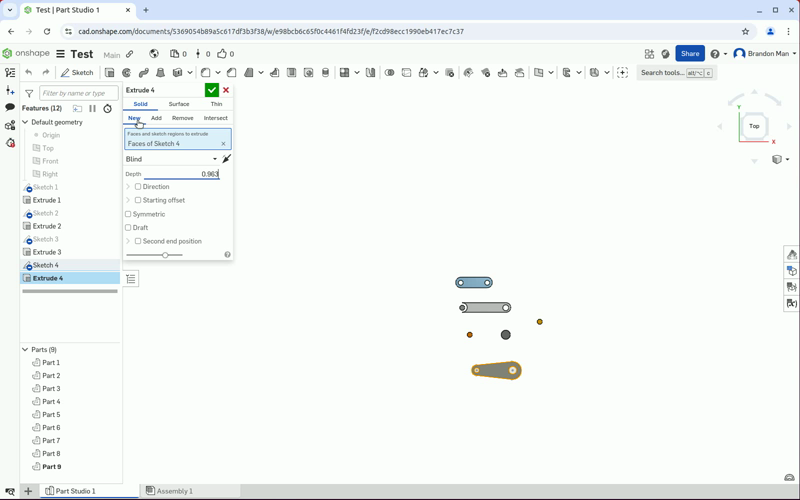
key(enter)
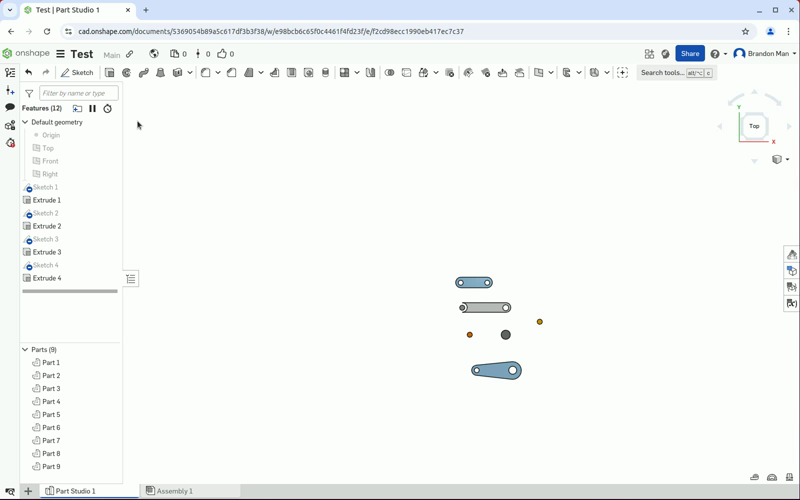
key(shift+h)
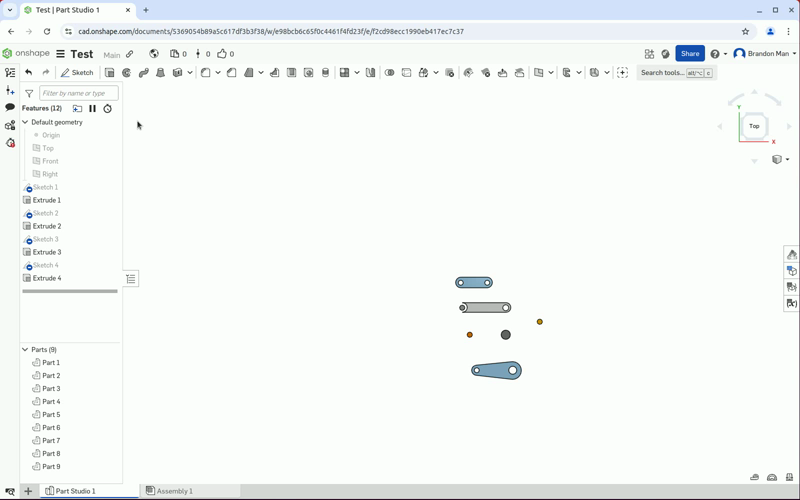
key(shift+h)
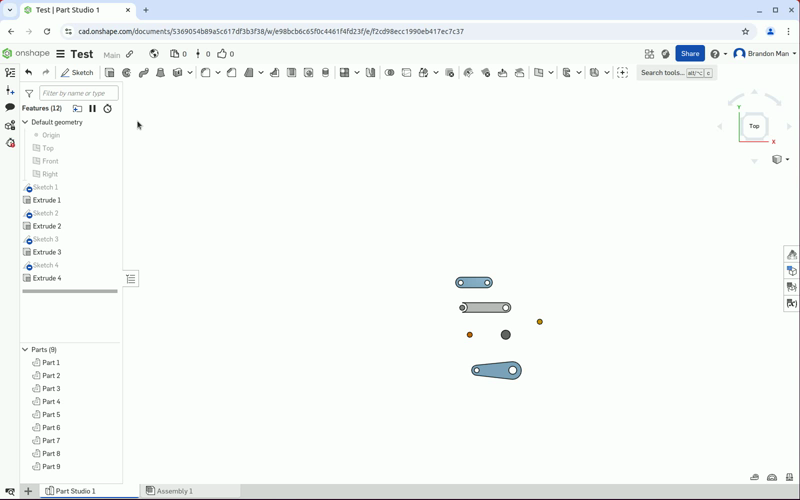
mouse_move(73, 189)
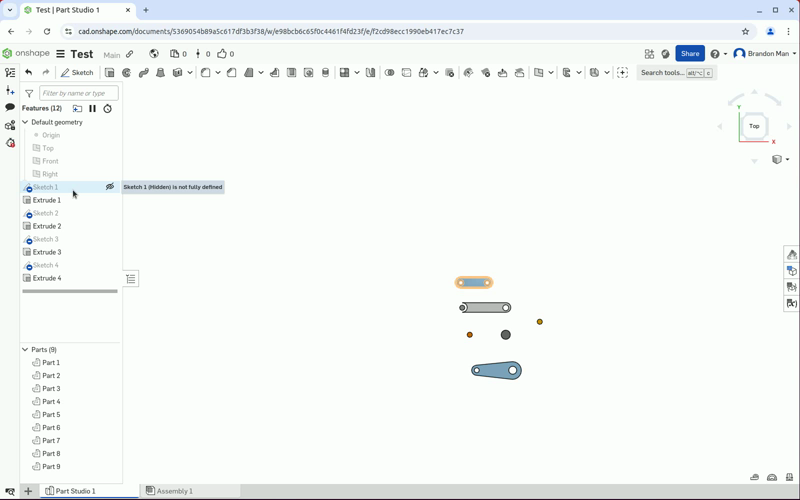
click(73, 189)
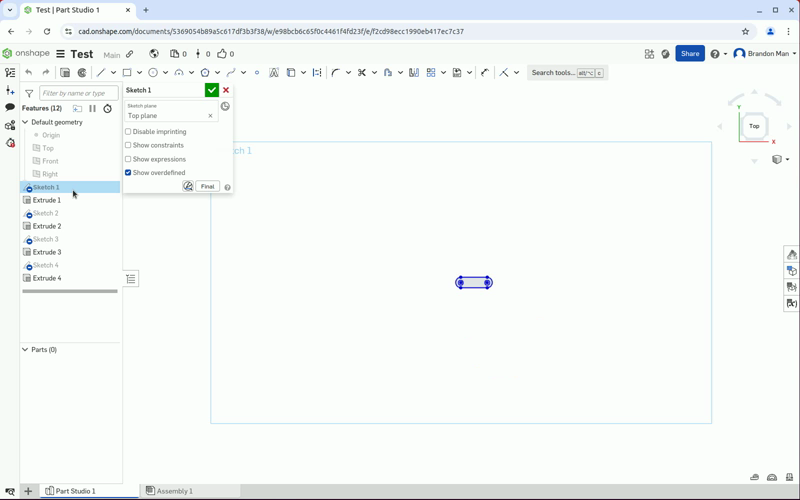
mouse_move(229, 92)
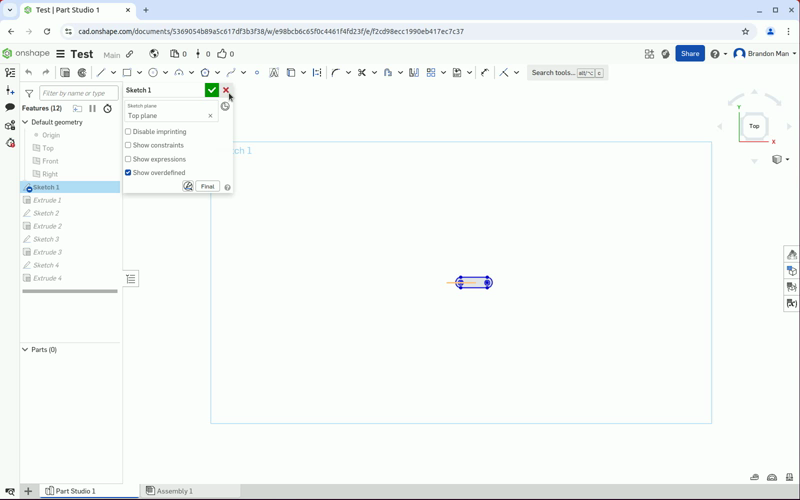
click(229, 92)
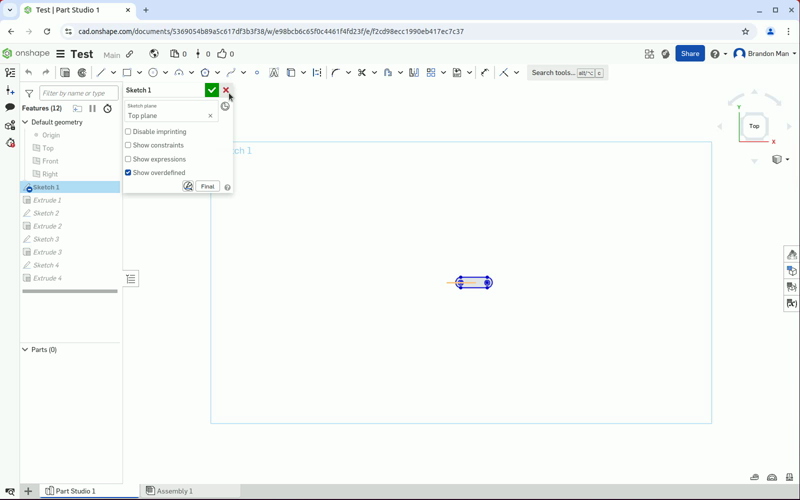
key(shift+s)
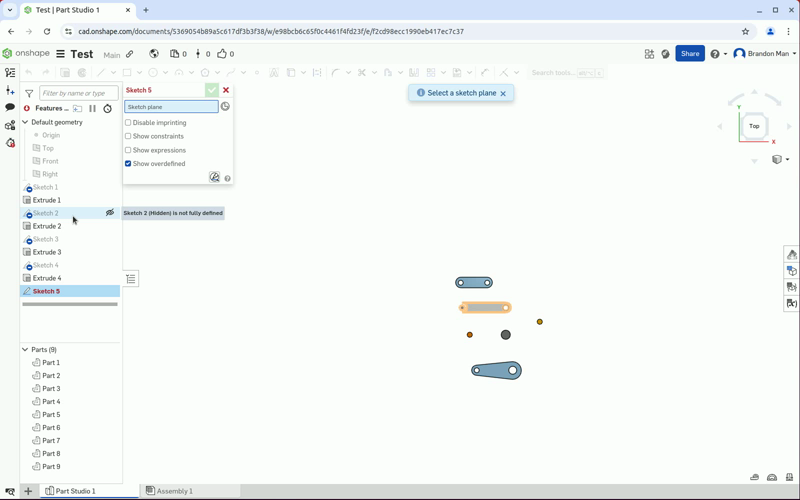
scroll(3)
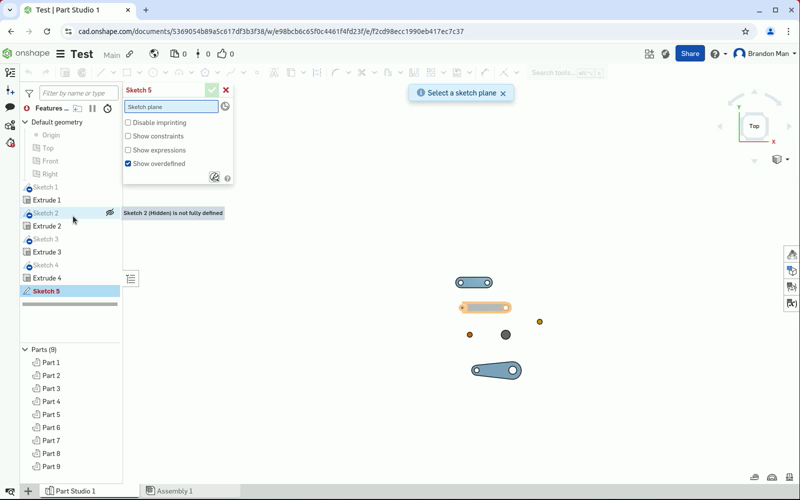
mouse_move(73, 150)
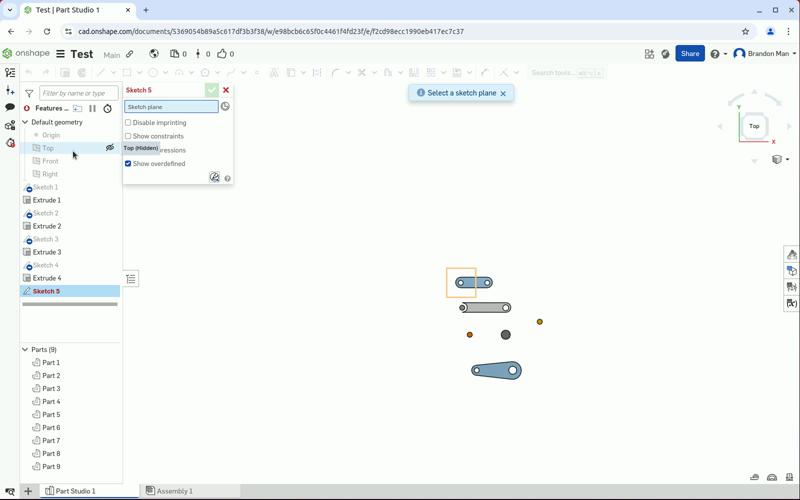
click(73, 150)
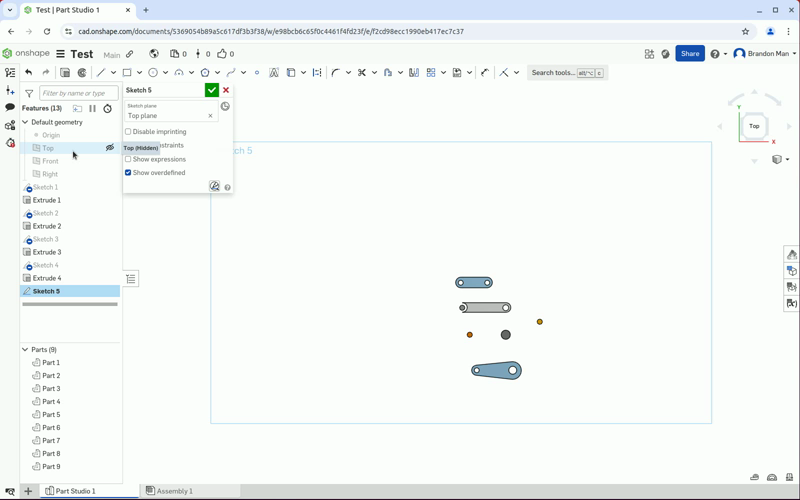
mouse_move(73, 352)
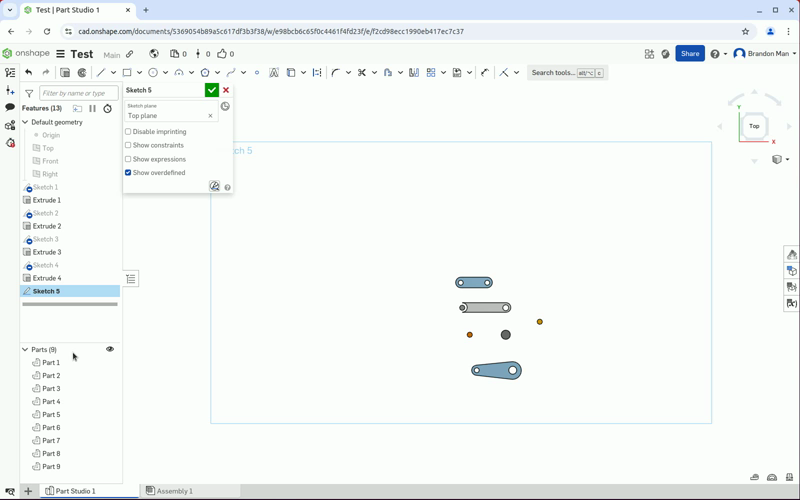
key(y)
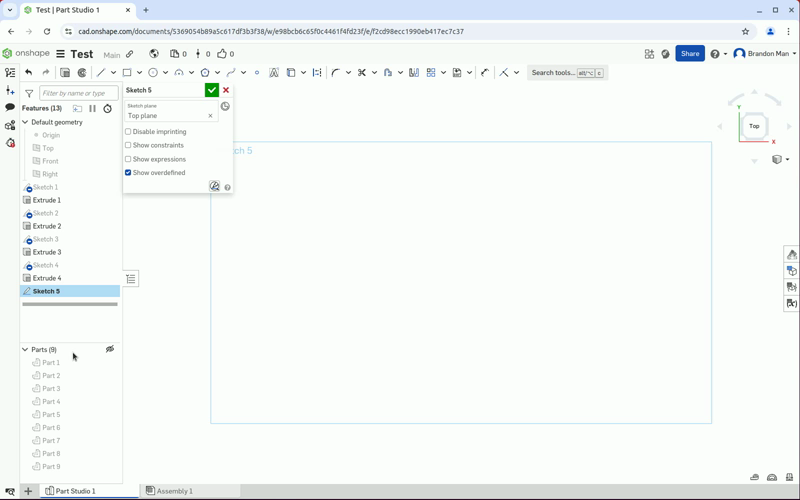
key(c)
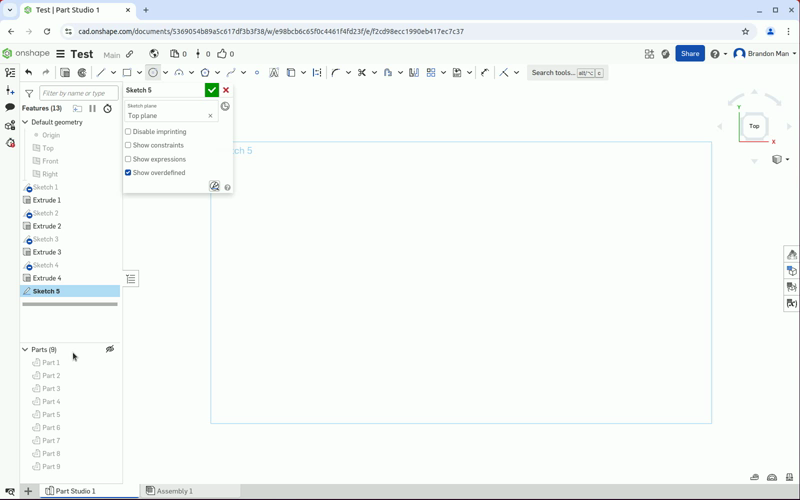
key_down(shift)
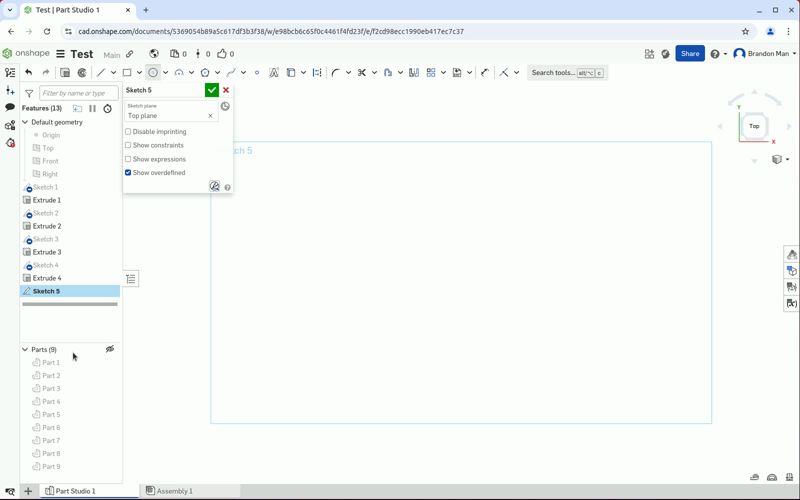
mouse_move(361, 247)
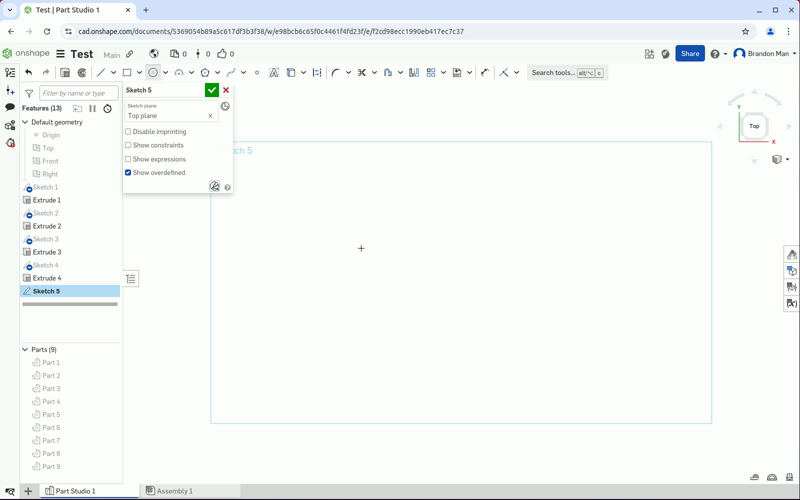
click(361, 247)
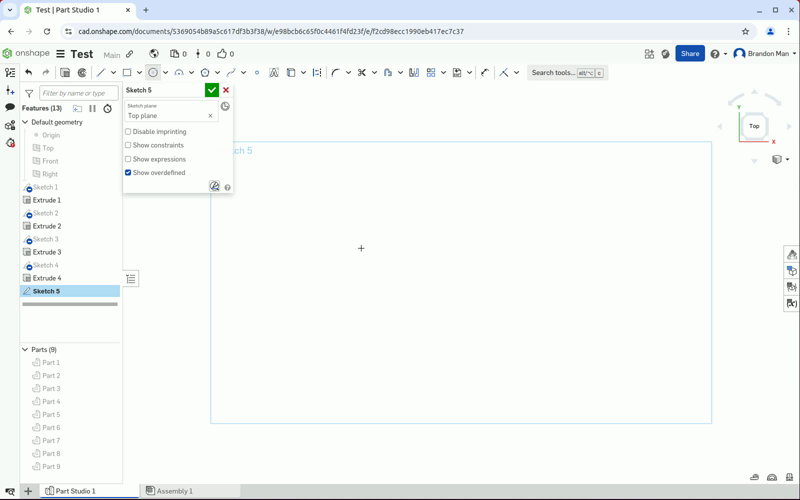
key_up(shift)
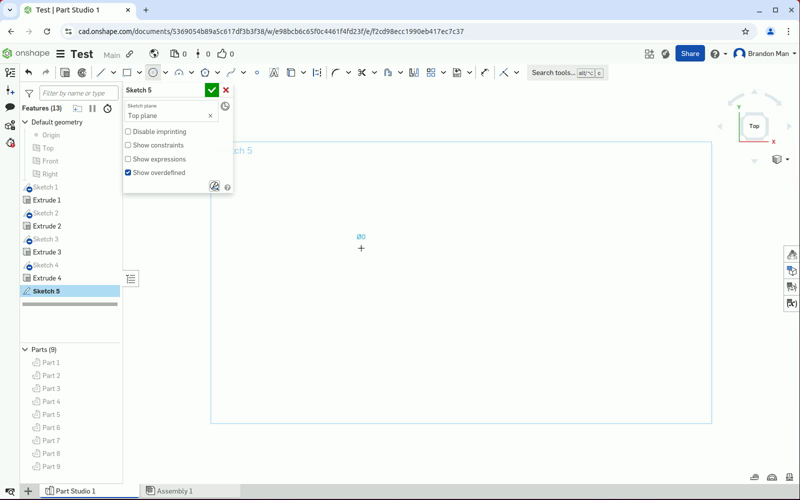
mouse_move(373, 247)
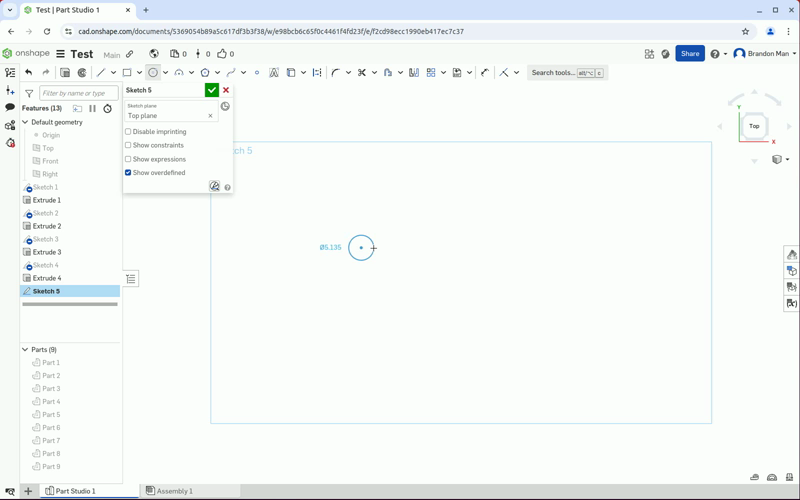
click(373, 247)
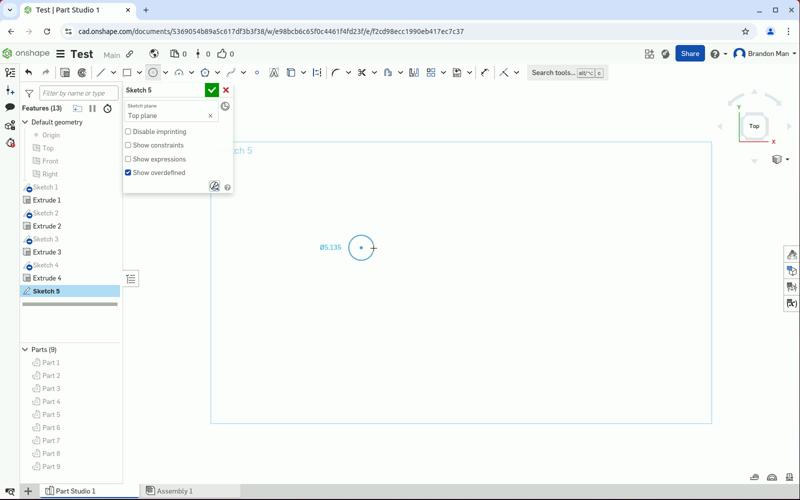
key(esc)
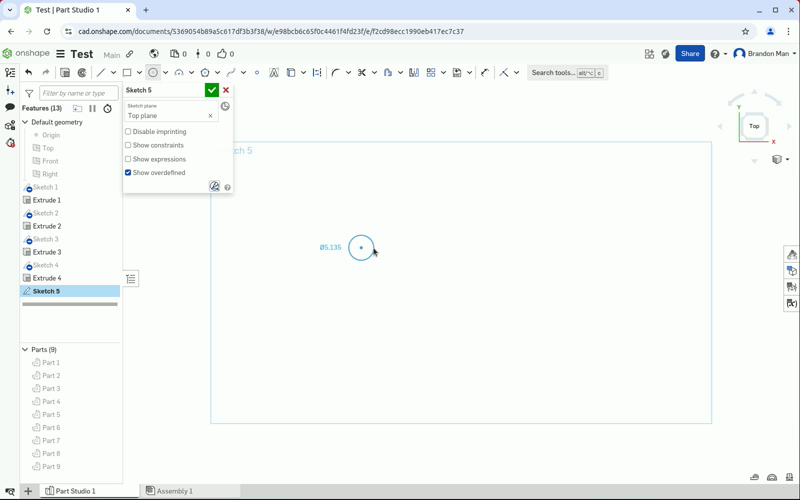
key(c)
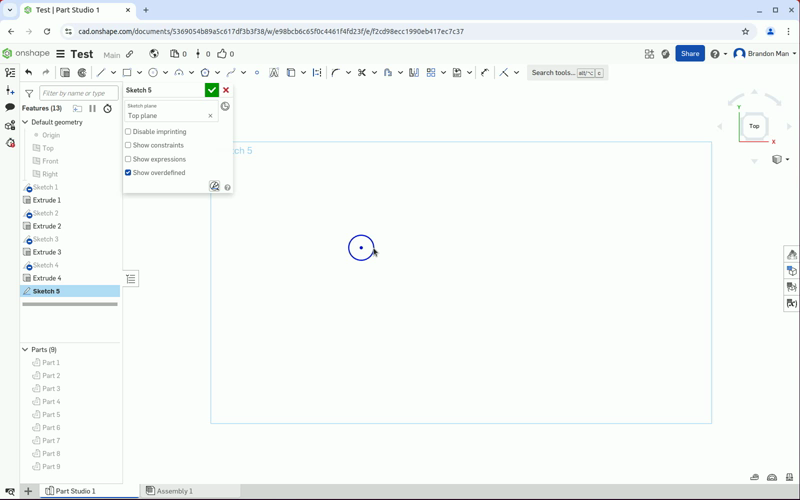
key_down(shift)
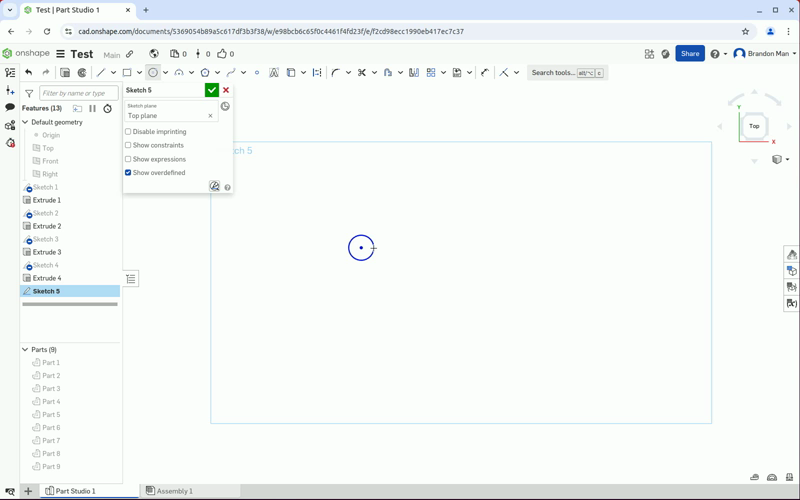
mouse_move(352, 247)
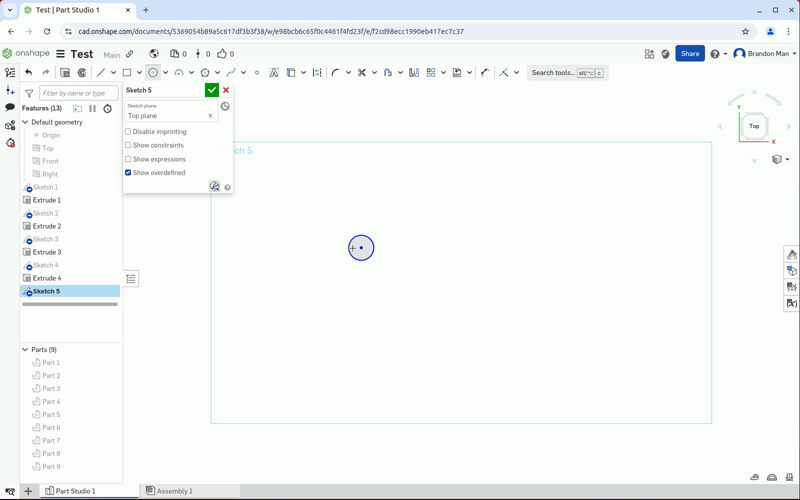
click(352, 247)
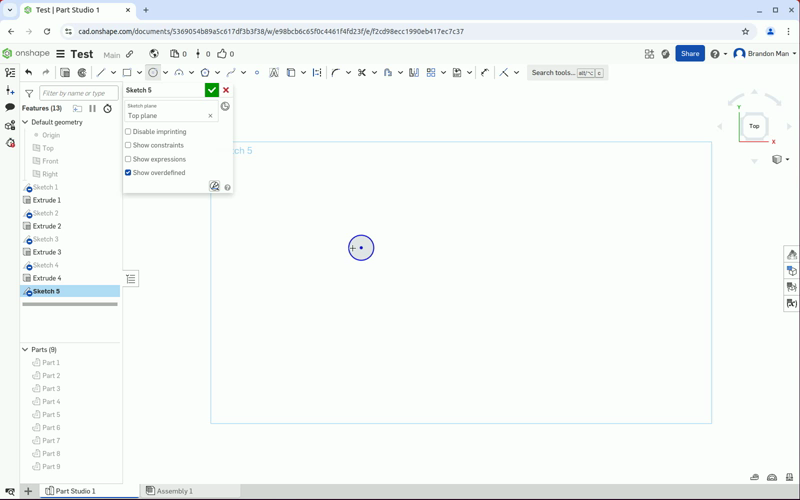
key_up(shift)
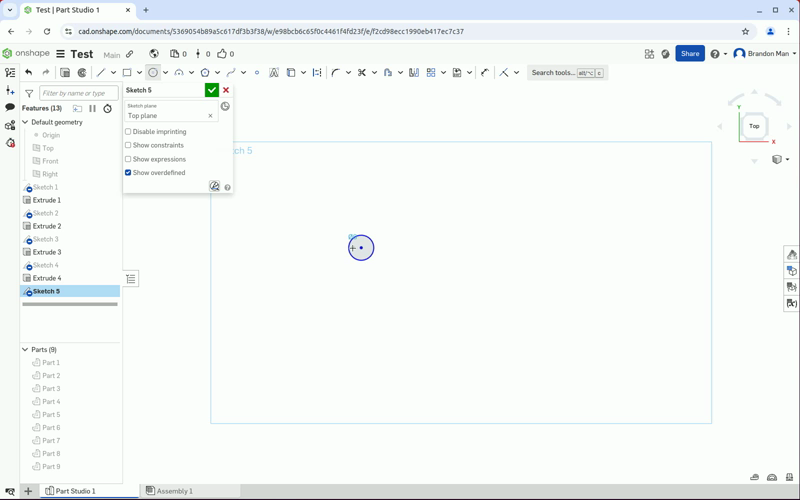
mouse_move(355, 247)
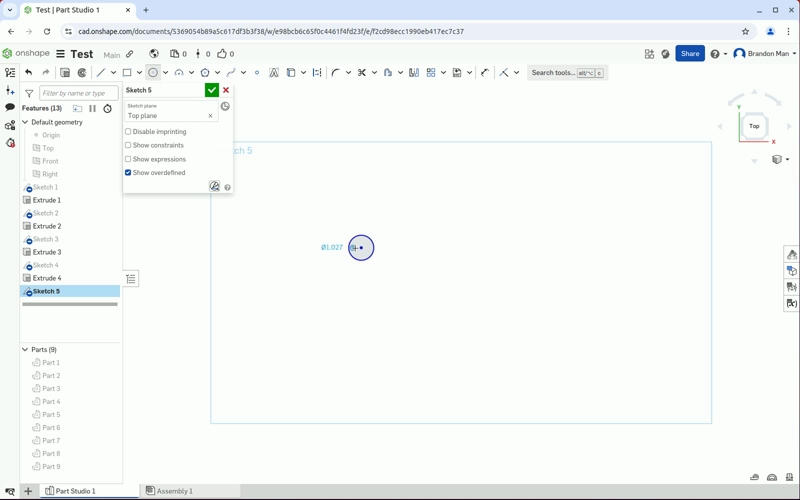
scroll(6)
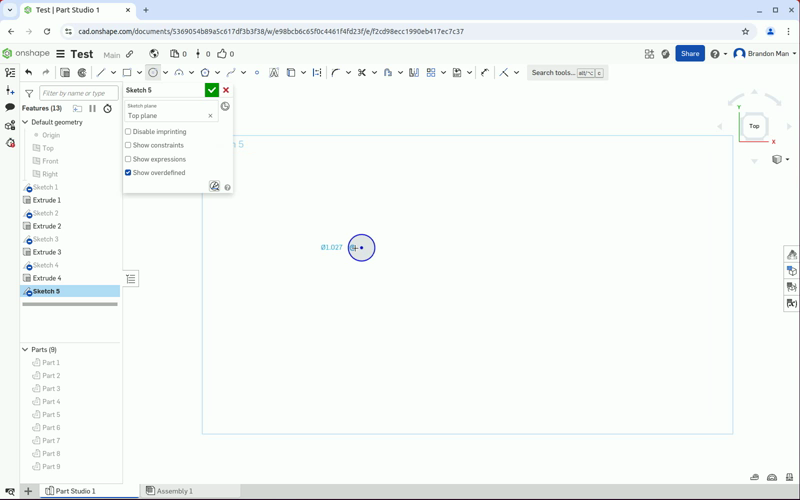
scroll(6)
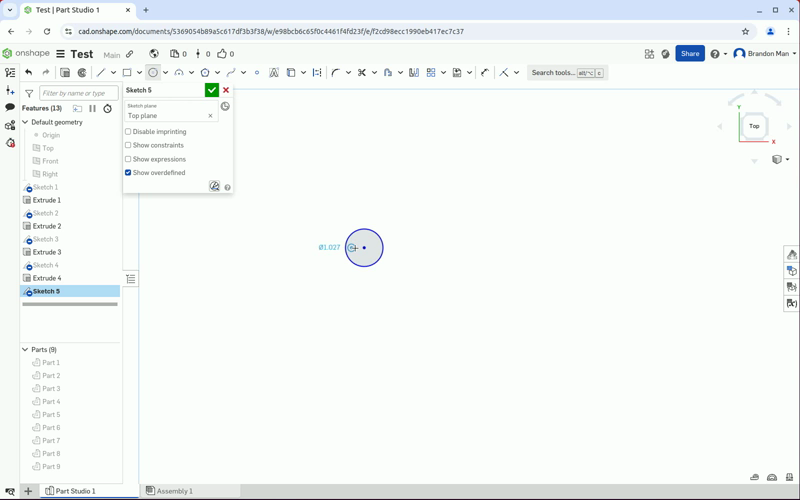
scroll(6)
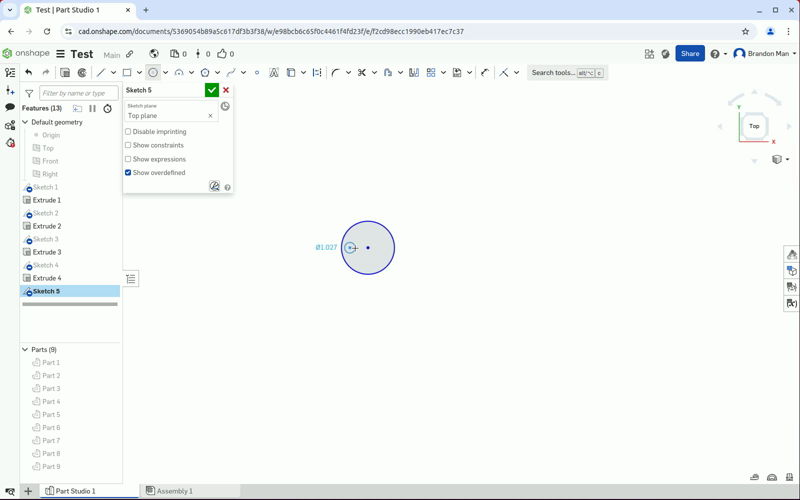
scroll(6)
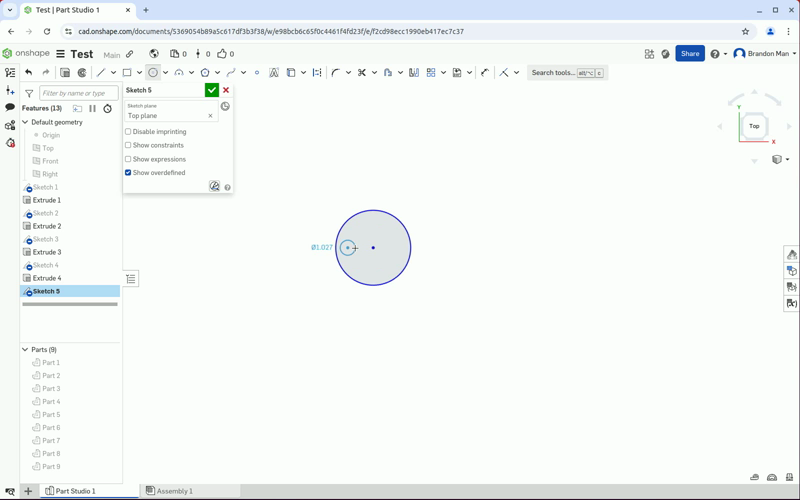
scroll(6)
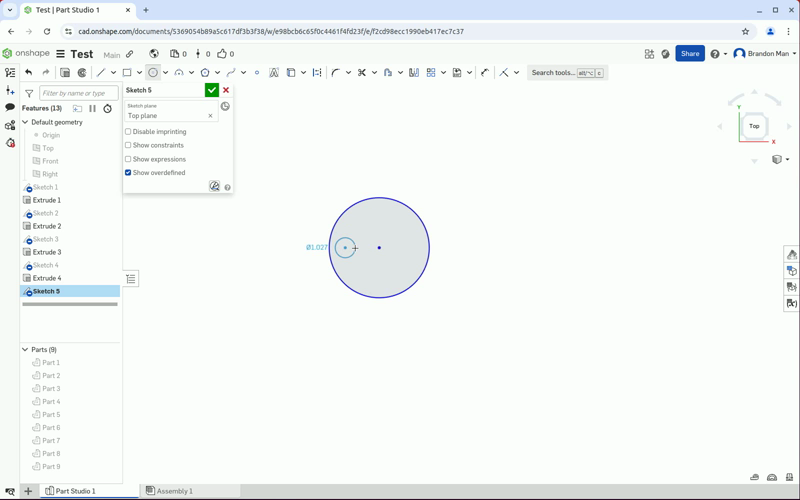
scroll(6)
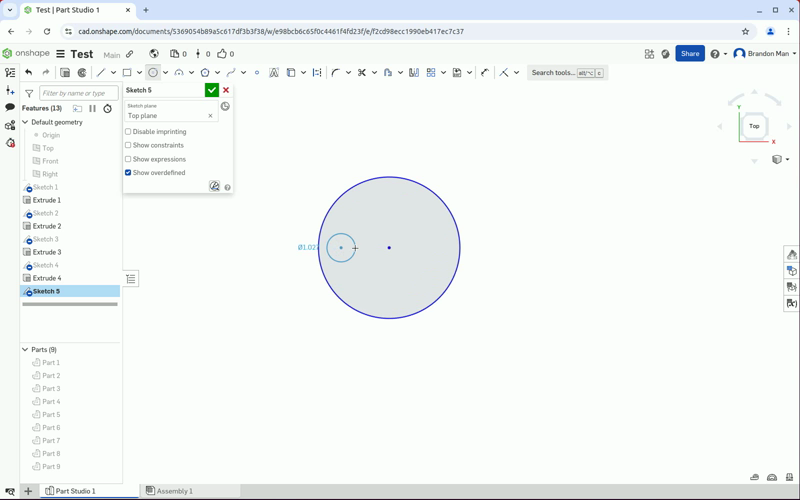
scroll(6)
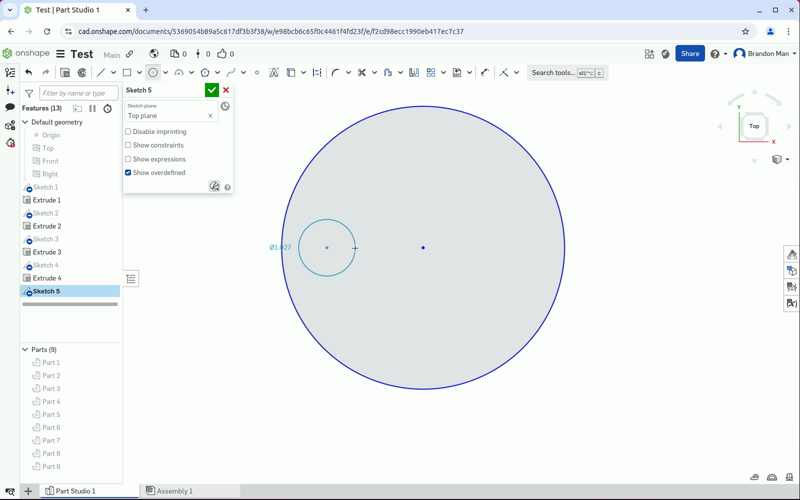
click(355, 247)
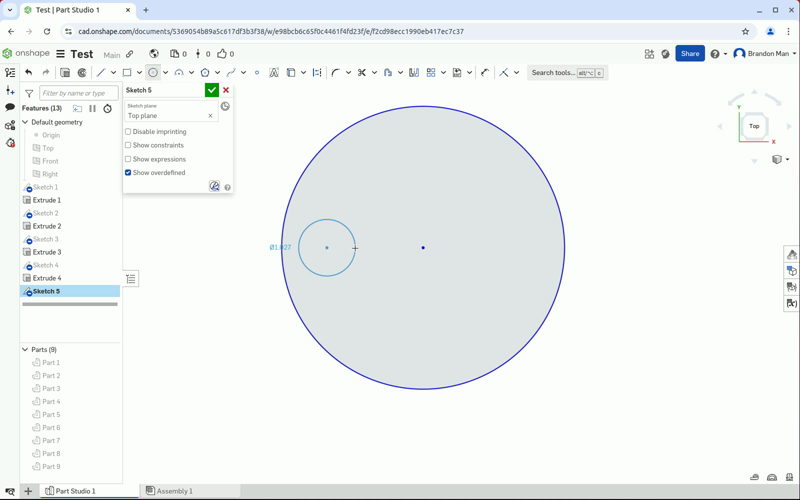
scroll(-6)
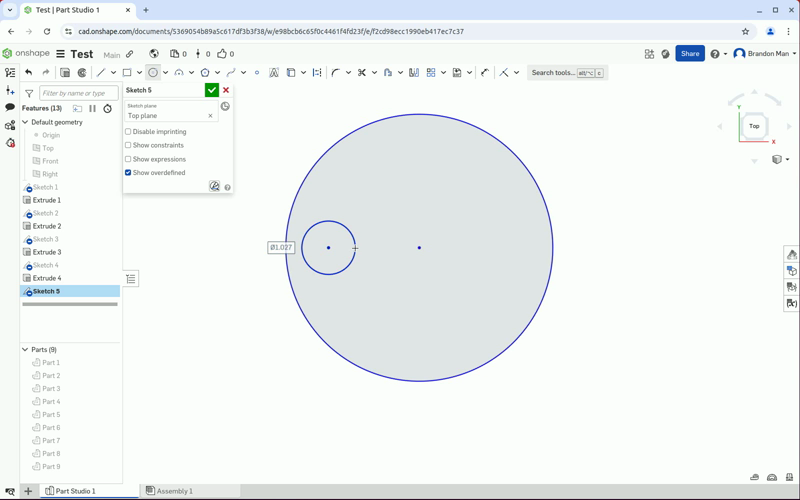
scroll(-6)
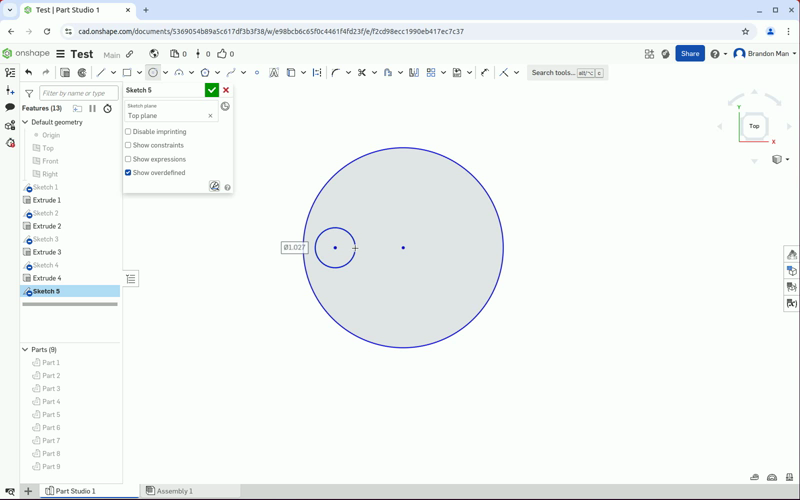
scroll(-6)
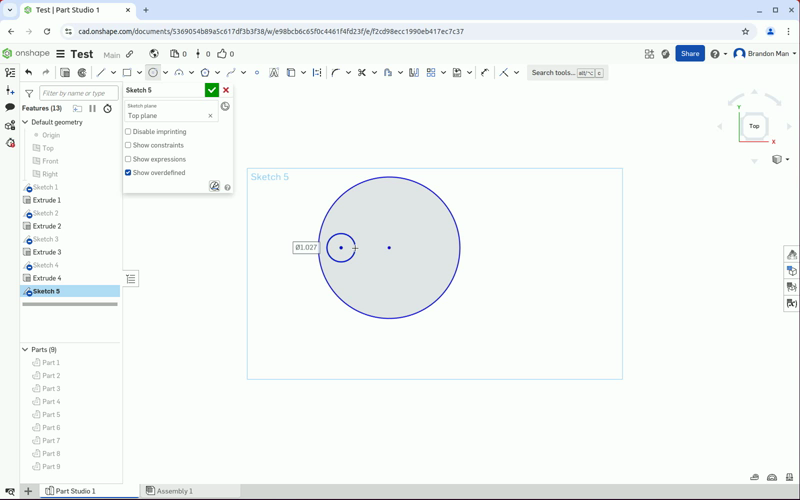
scroll(-6)
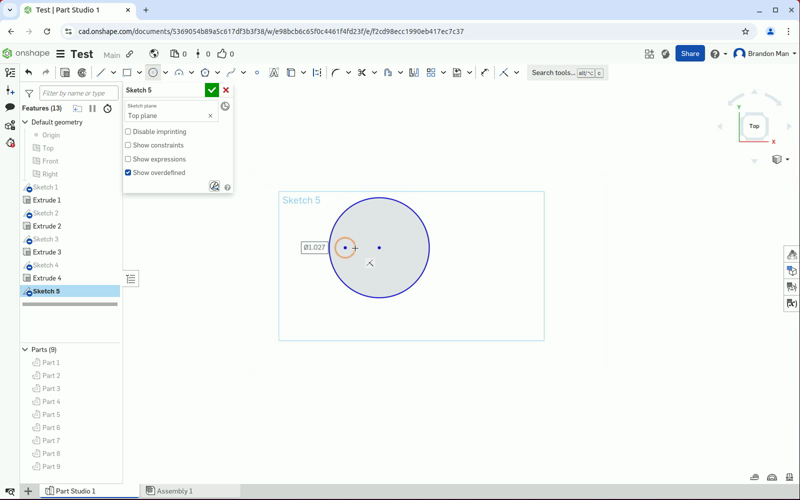
scroll(-6)
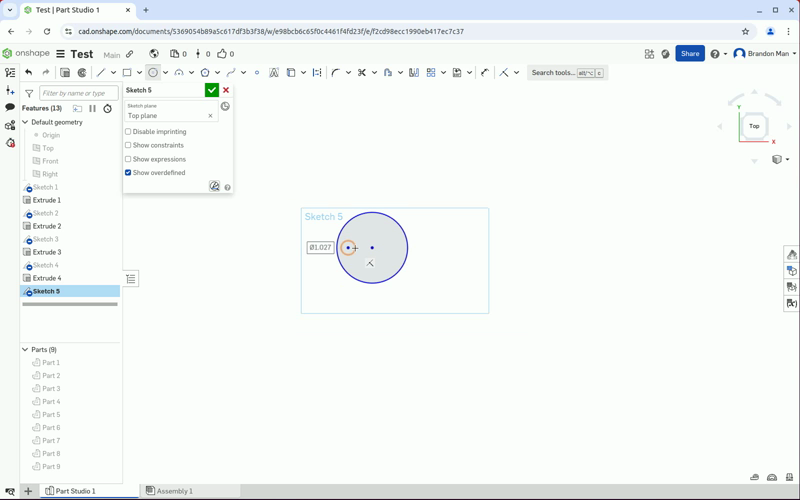
scroll(-6)
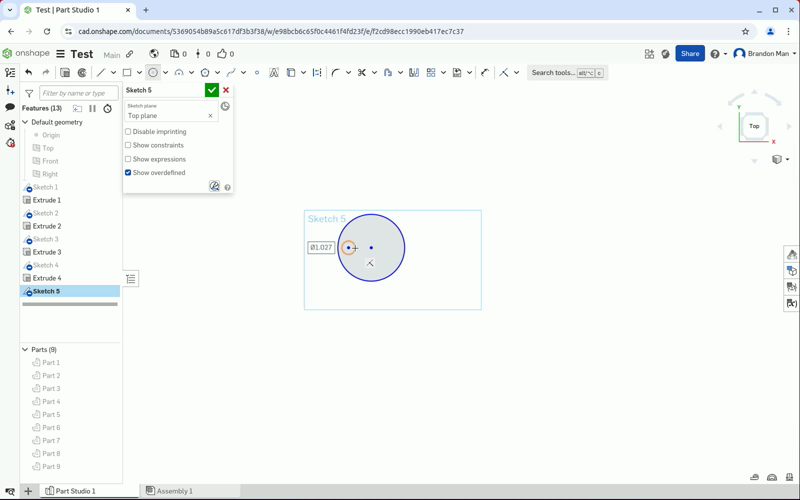
scroll(-6)
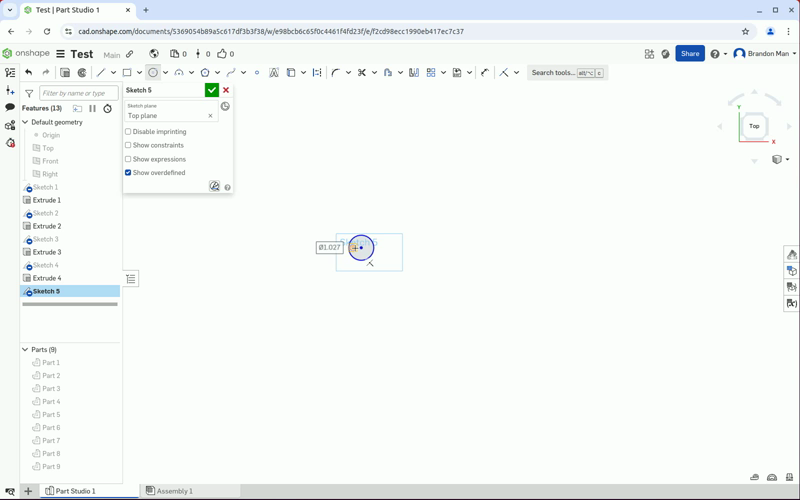
key(esc)
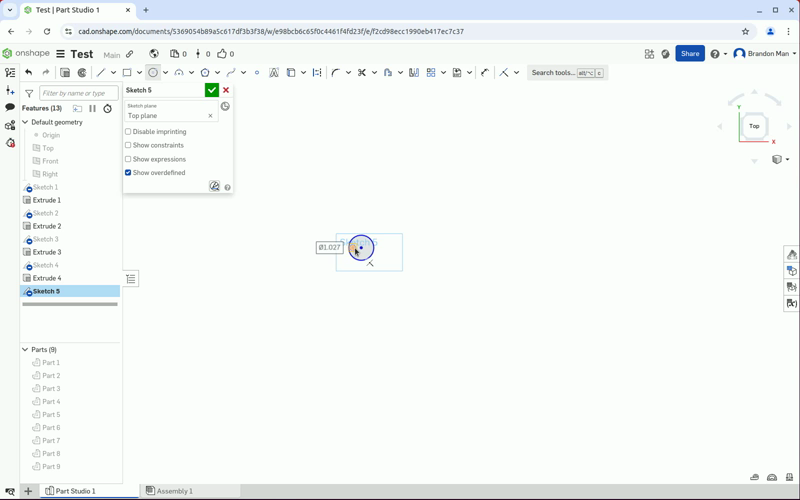
key(c)
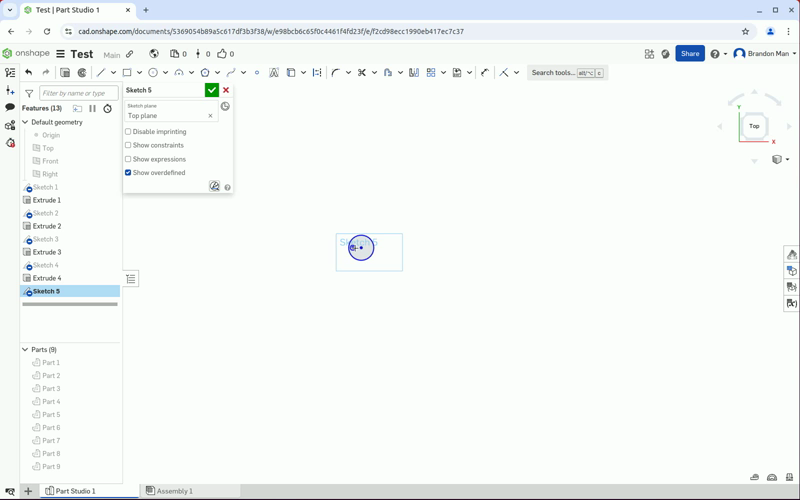
key_down(shift)
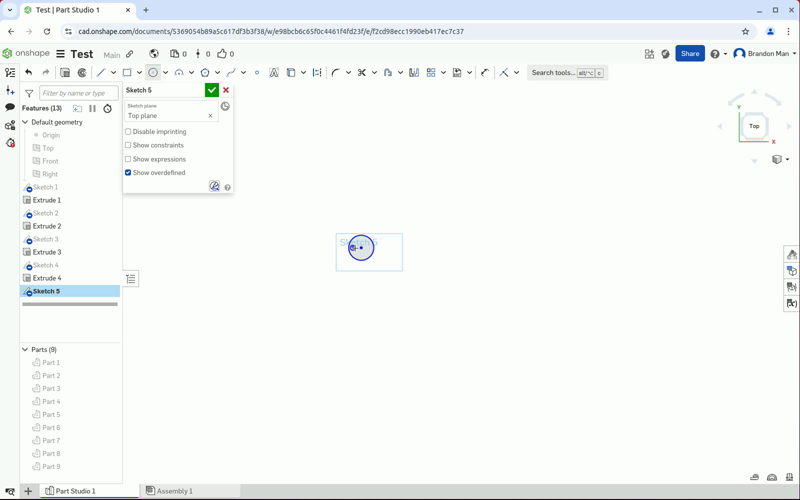
mouse_move(361, 255)
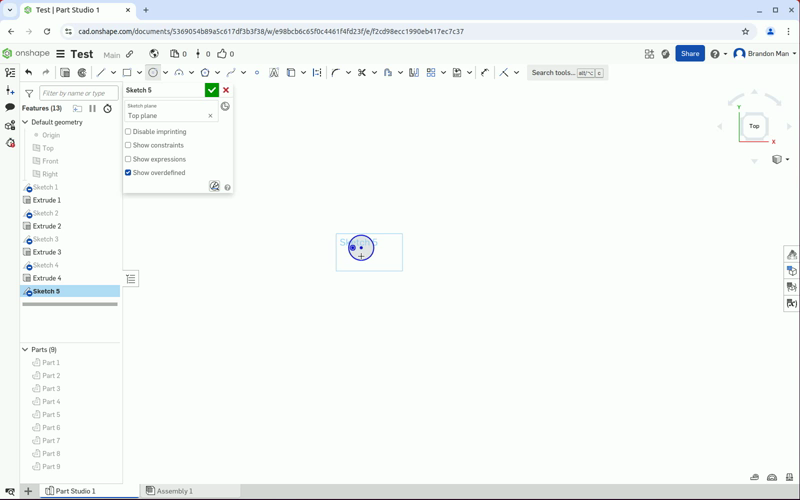
click(361, 255)
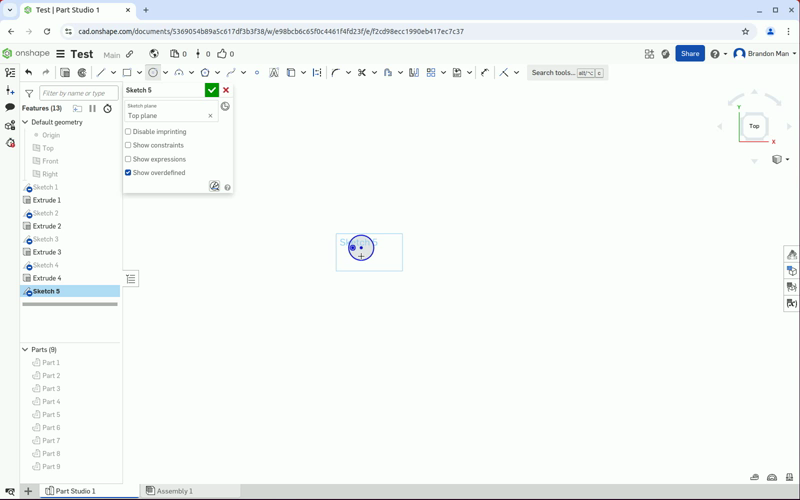
key_up(shift)
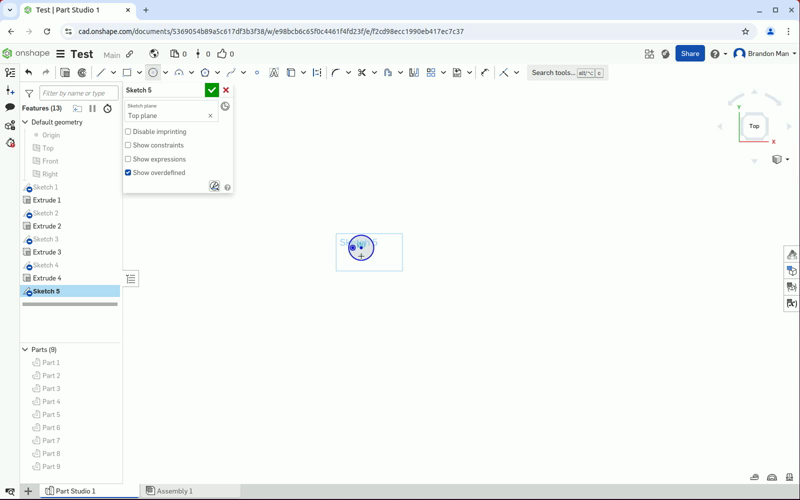
mouse_move(363, 255)
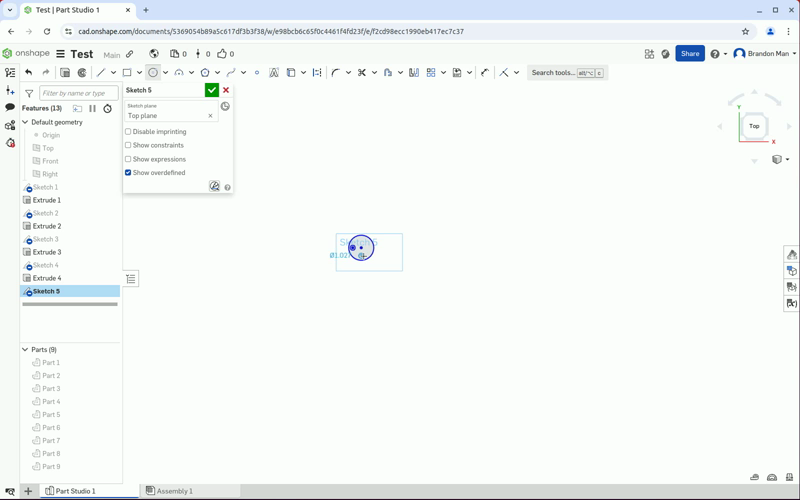
scroll(6)
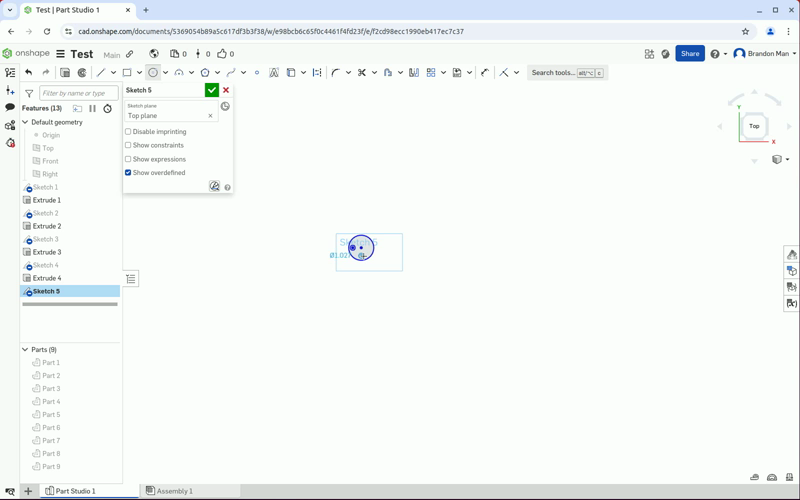
scroll(6)
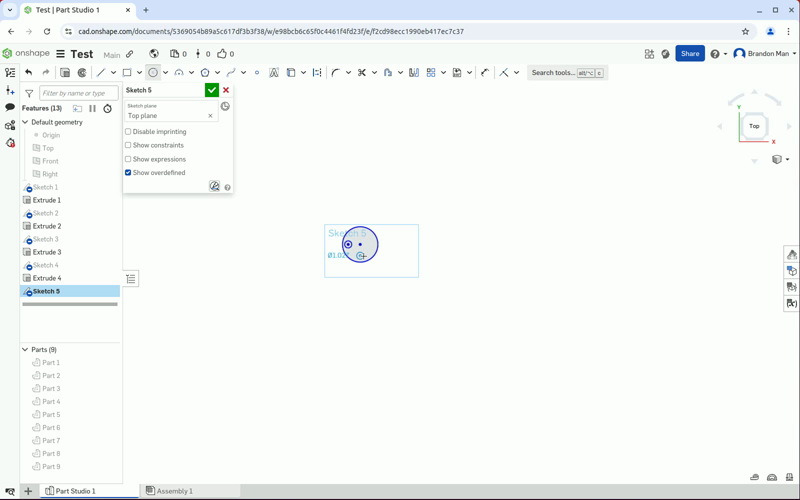
scroll(6)
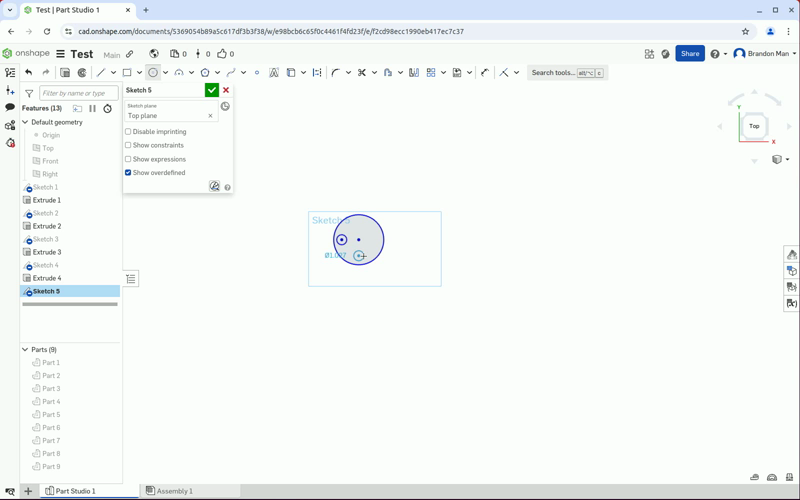
scroll(6)
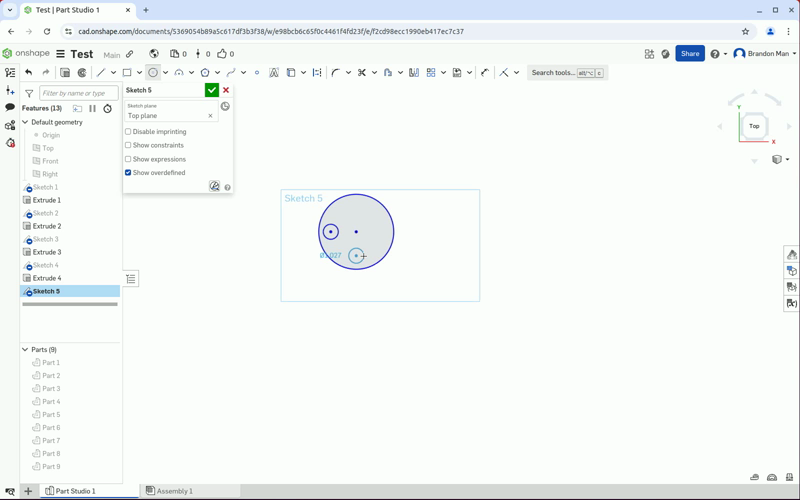
scroll(6)
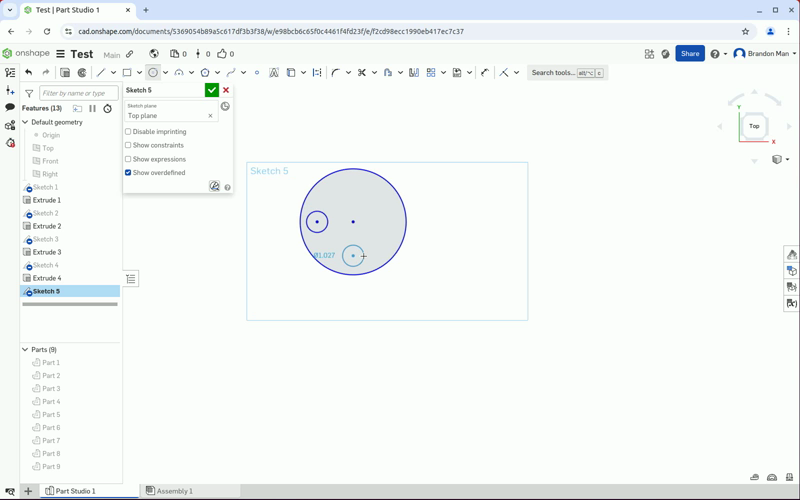
scroll(6)
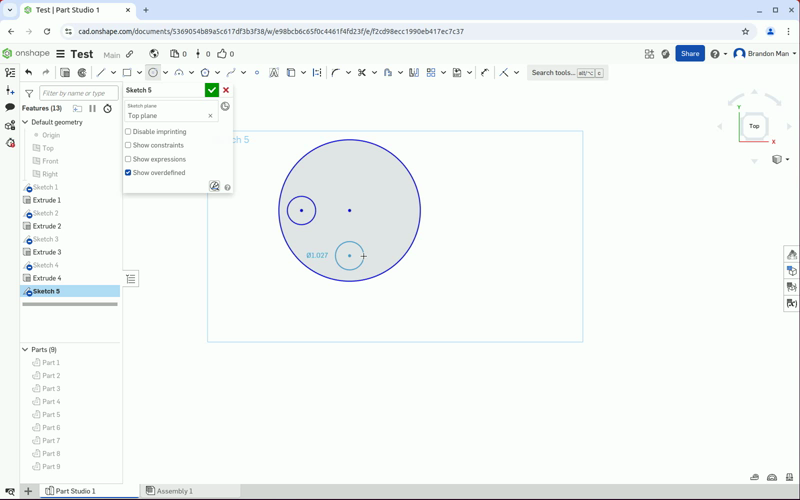
scroll(6)
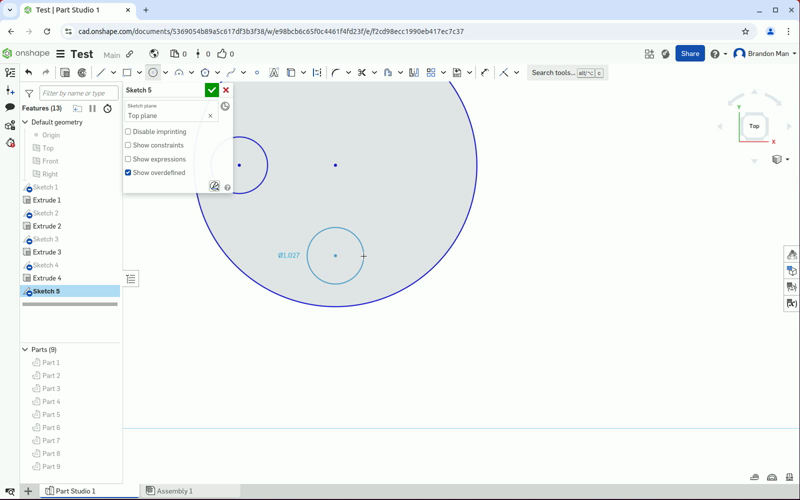
click(363, 255)
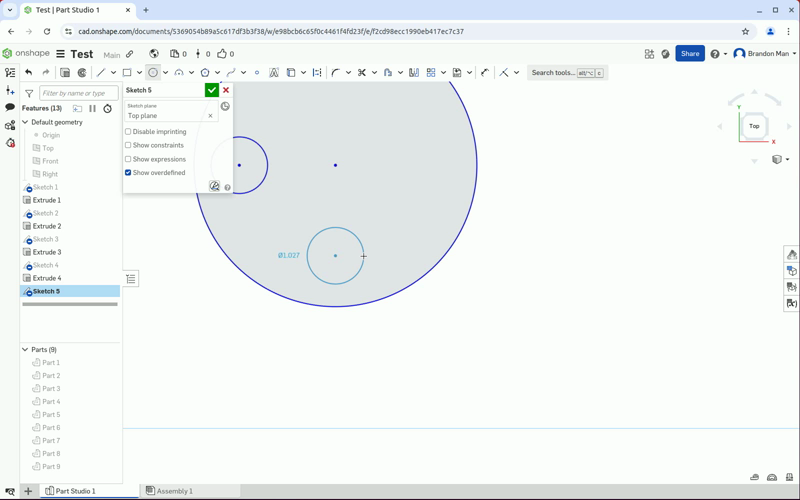
scroll(-6)
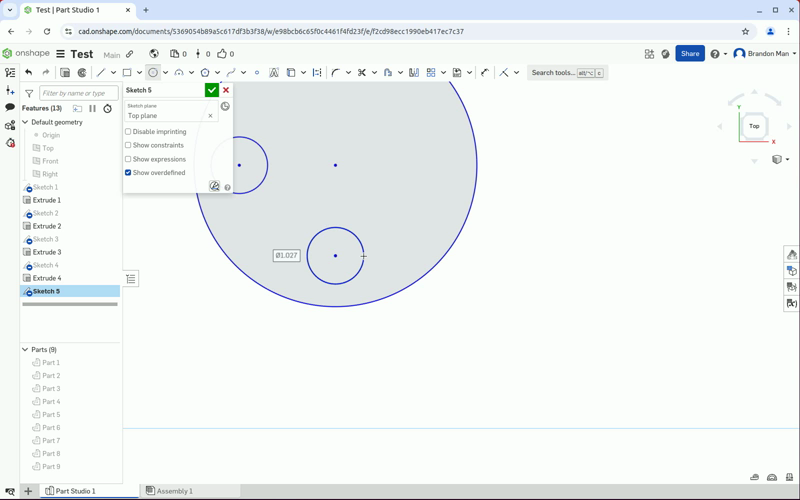
scroll(-6)
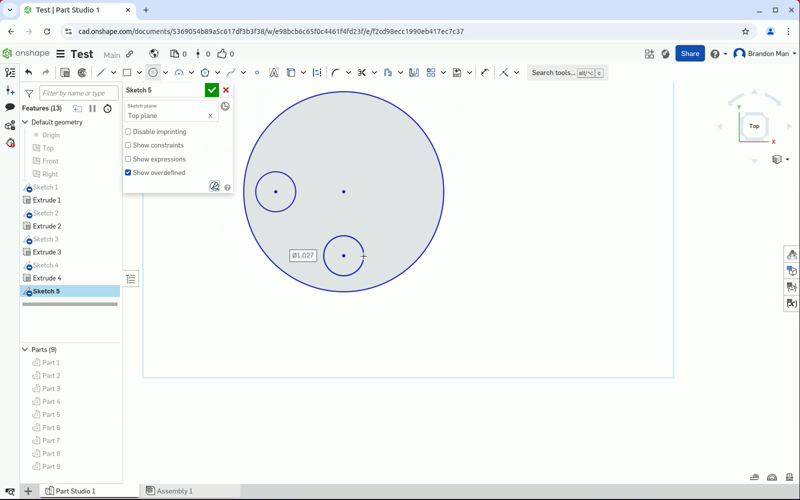
scroll(-6)
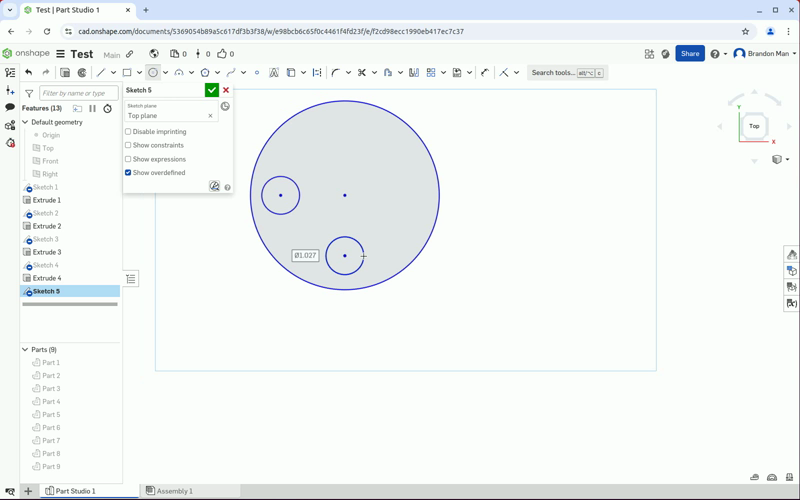
scroll(-6)
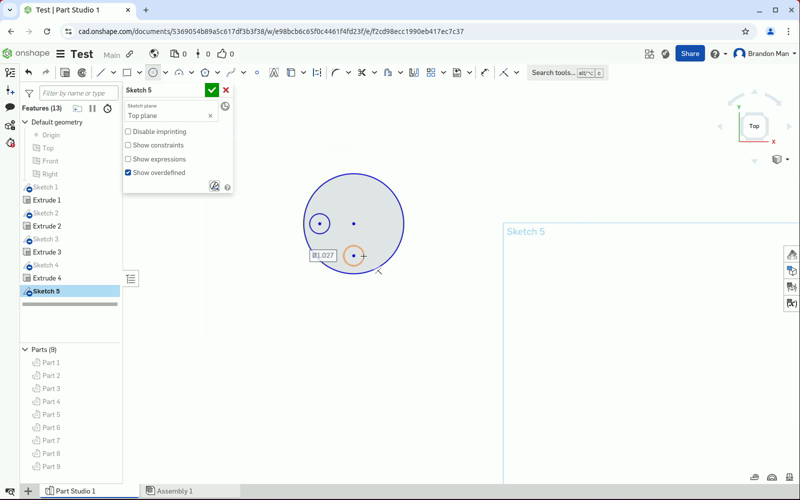
scroll(-6)
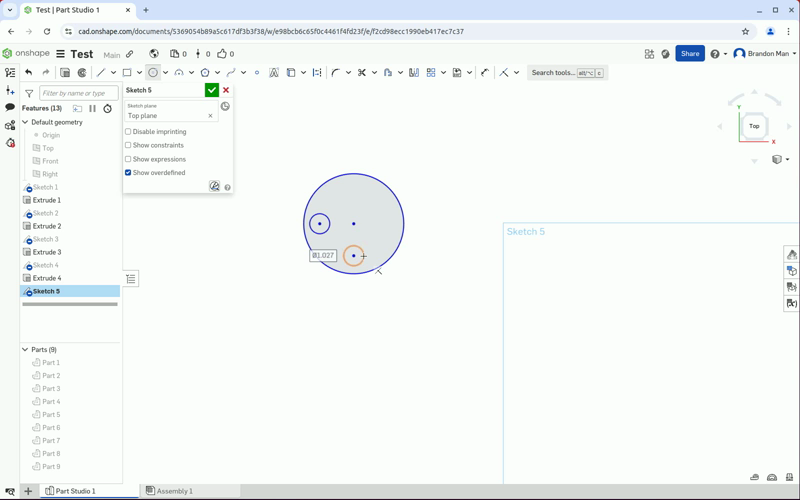
scroll(-6)
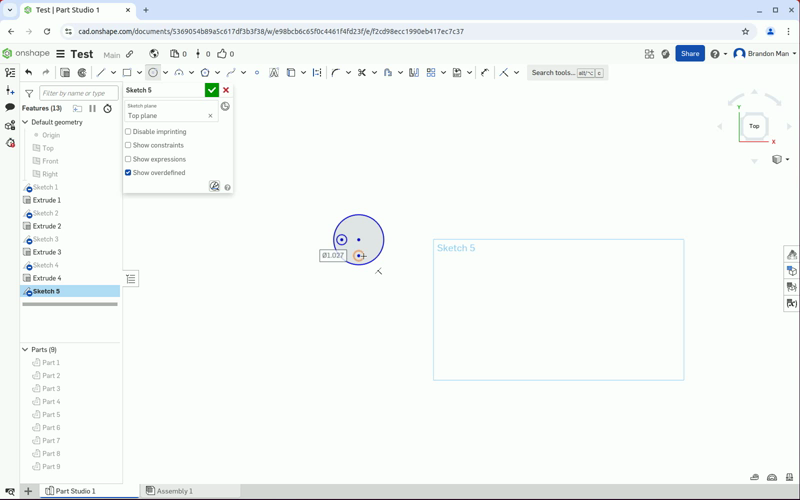
scroll(-6)
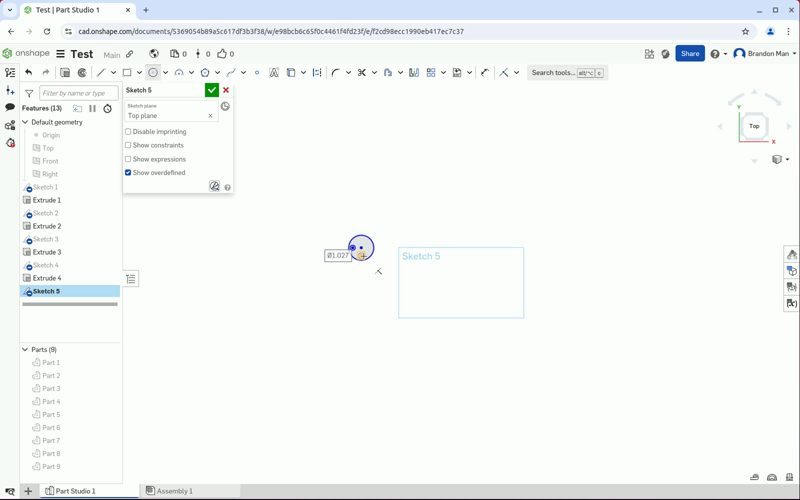
key(esc)
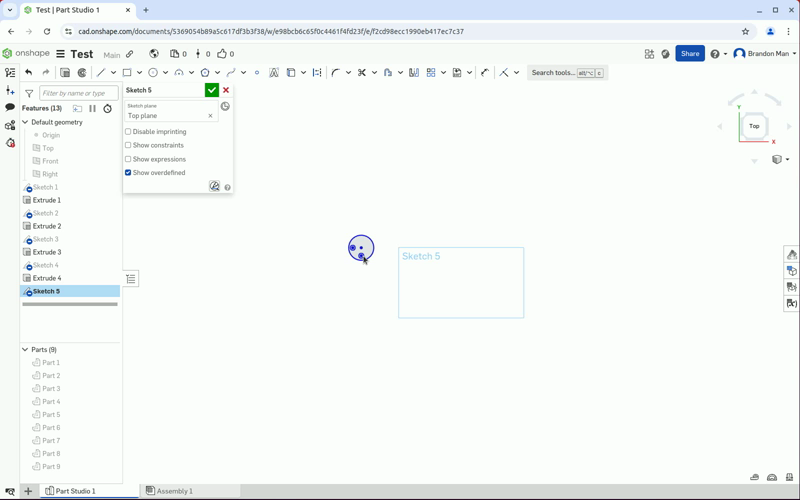
key(c)
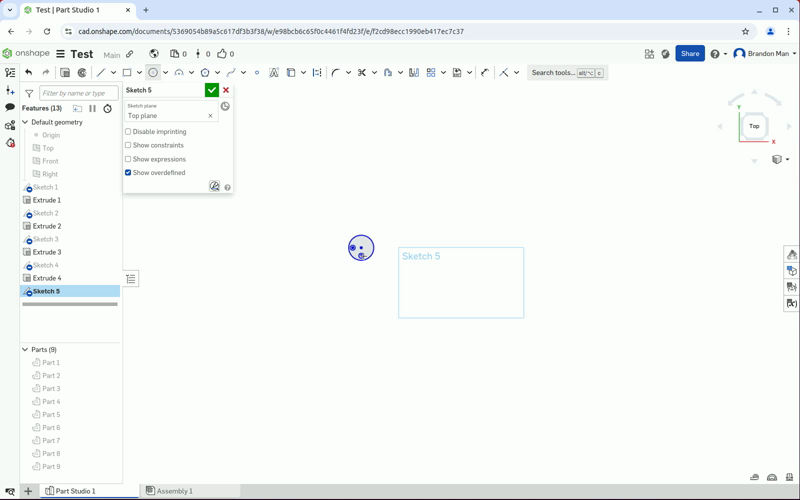
key_down(shift)
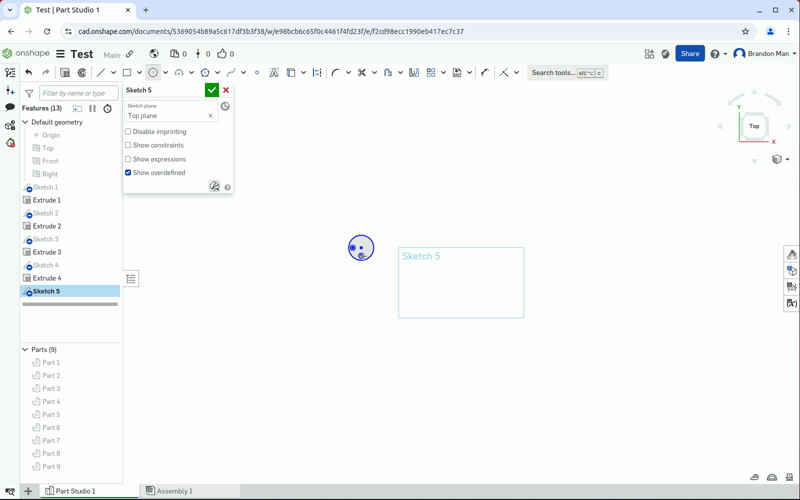
mouse_move(361, 239)
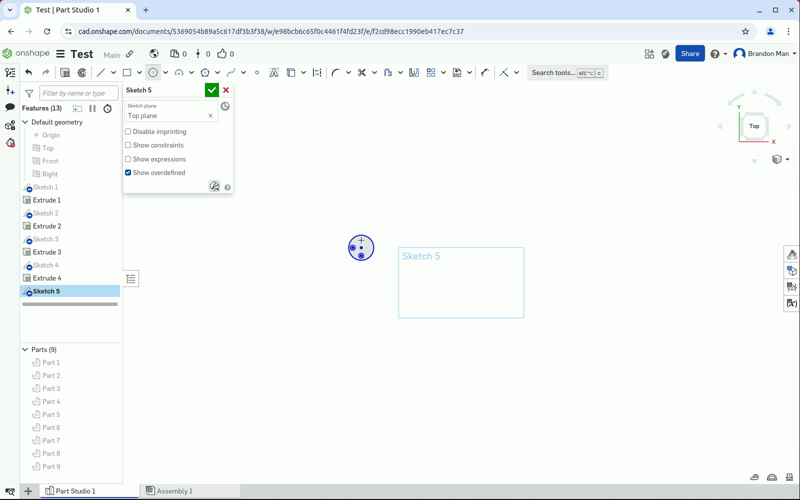
click(361, 239)
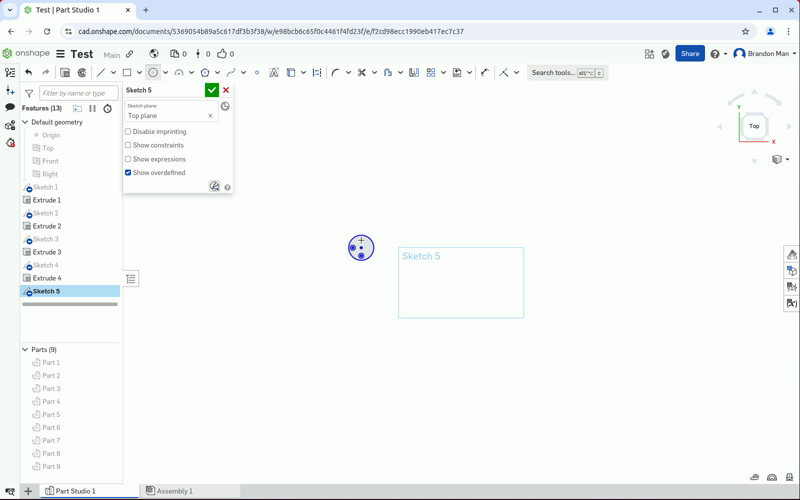
key_up(shift)
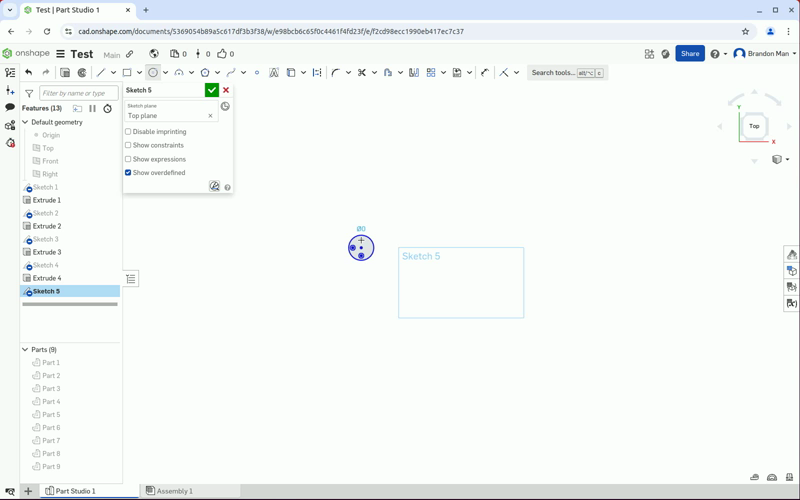
mouse_move(363, 239)
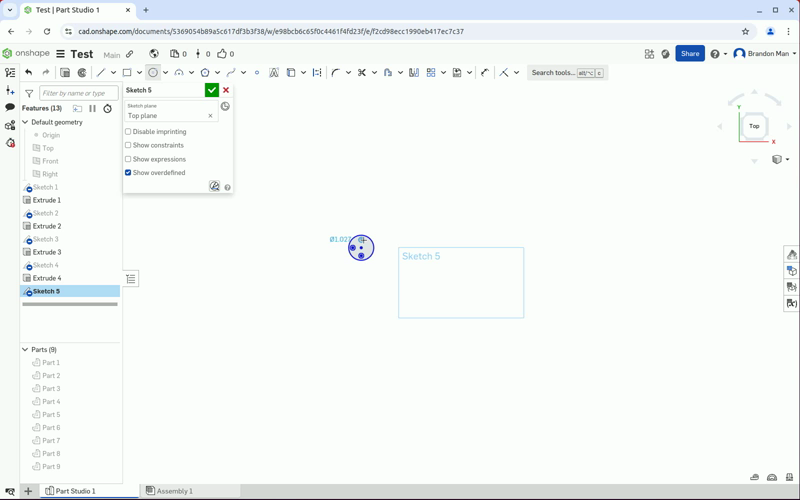
scroll(6)
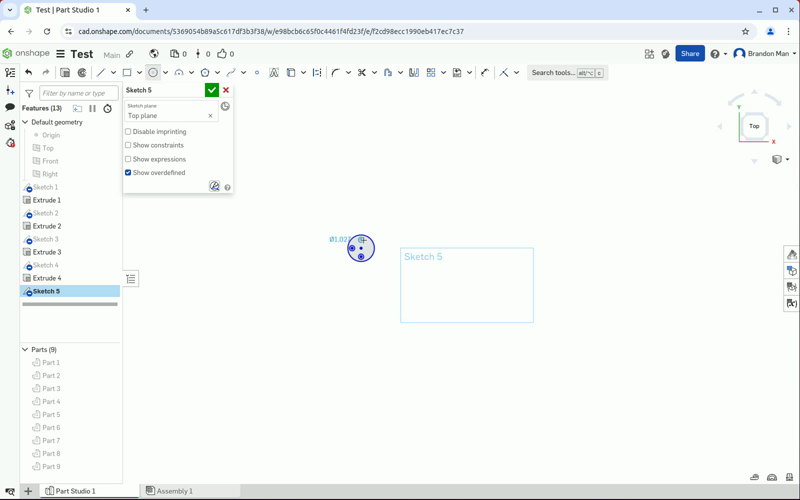
scroll(6)
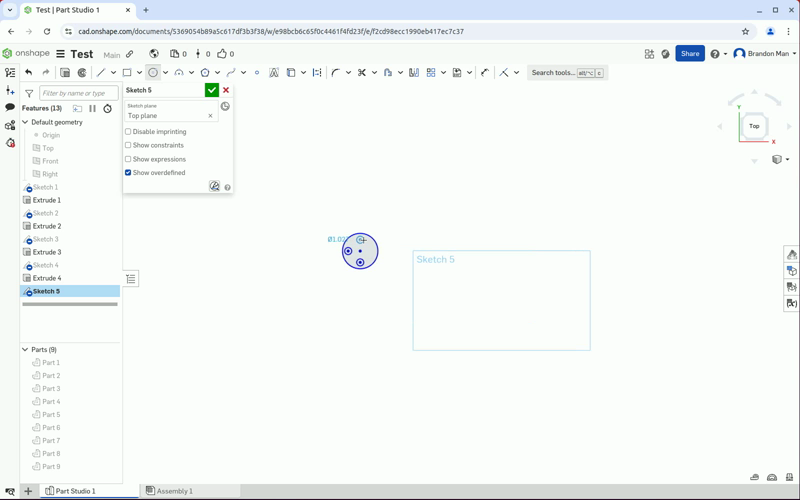
scroll(6)
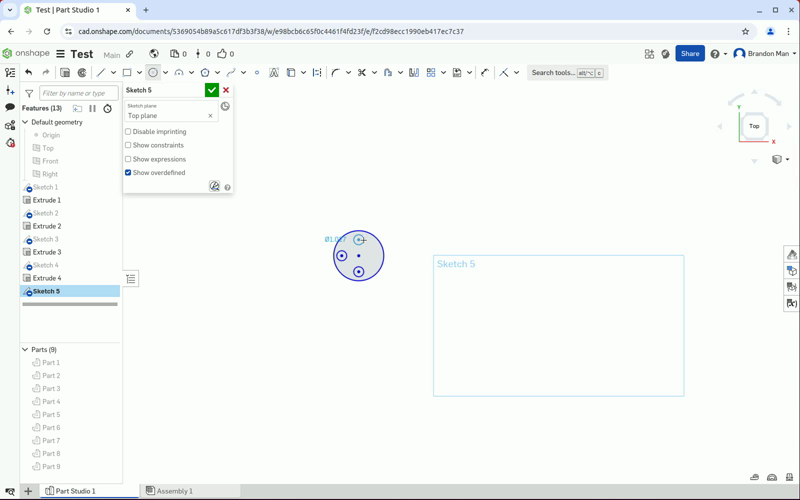
scroll(6)
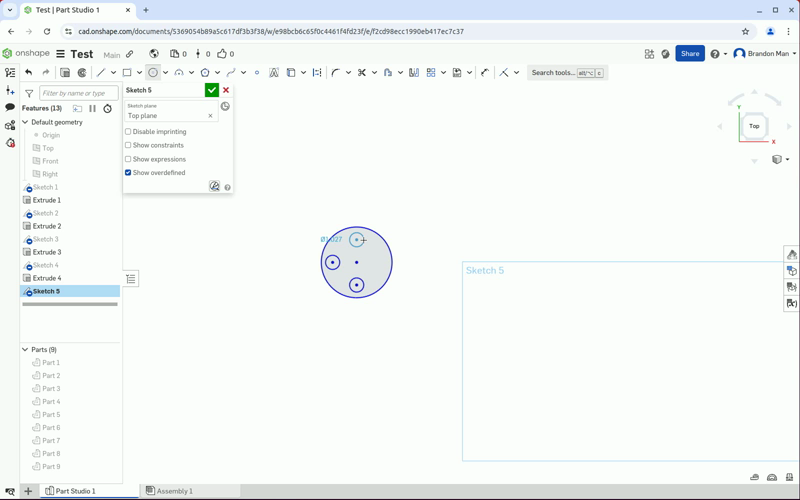
scroll(6)
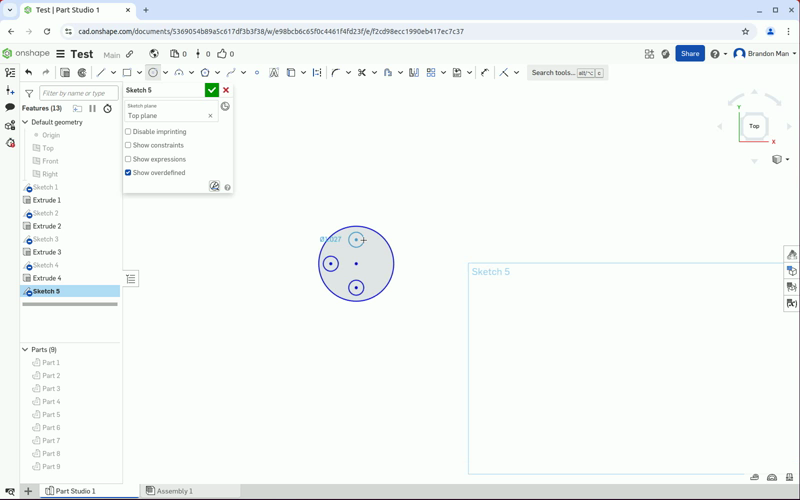
scroll(6)
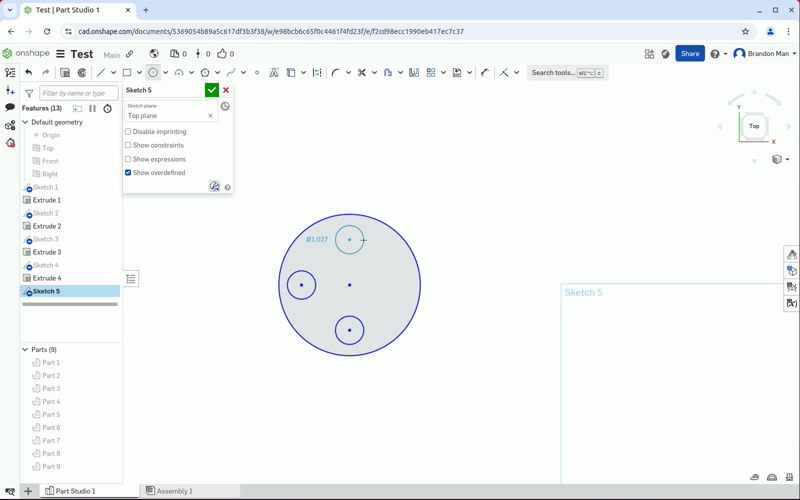
scroll(6)
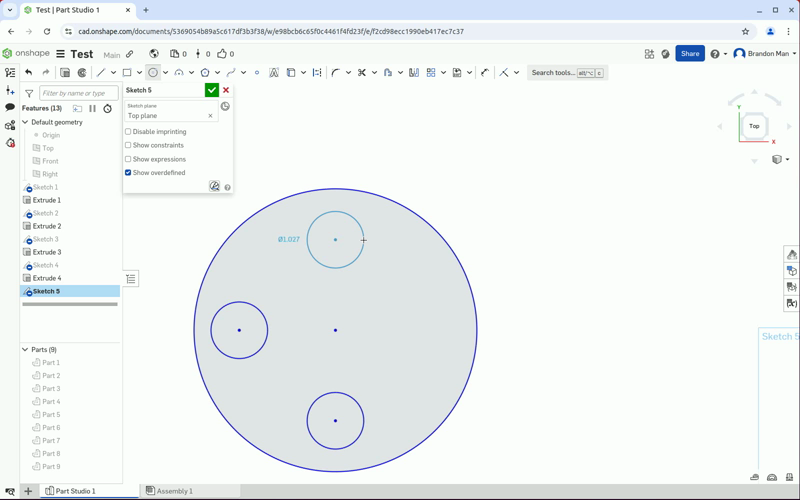
click(363, 239)
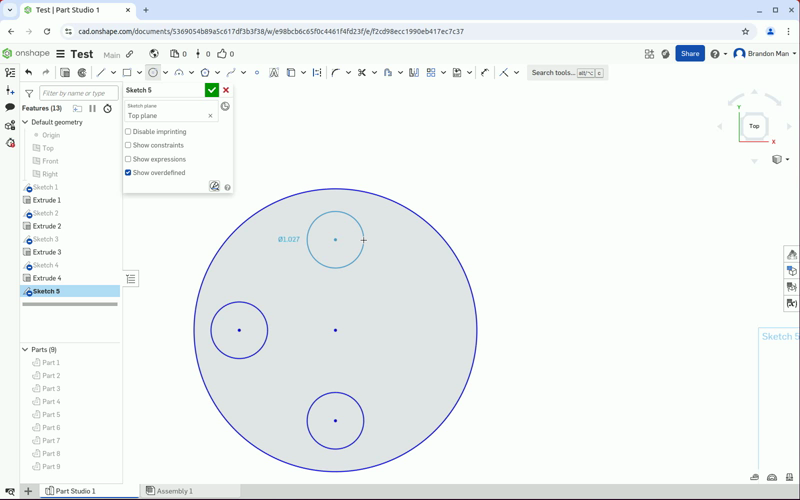
scroll(-6)
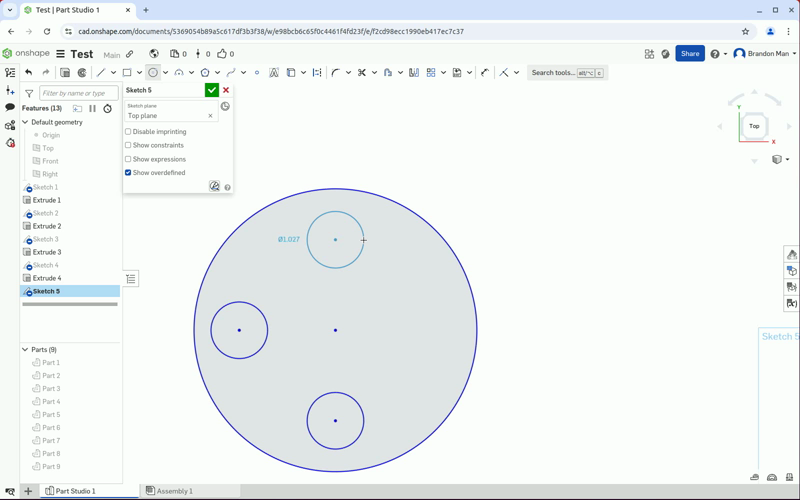
scroll(-6)
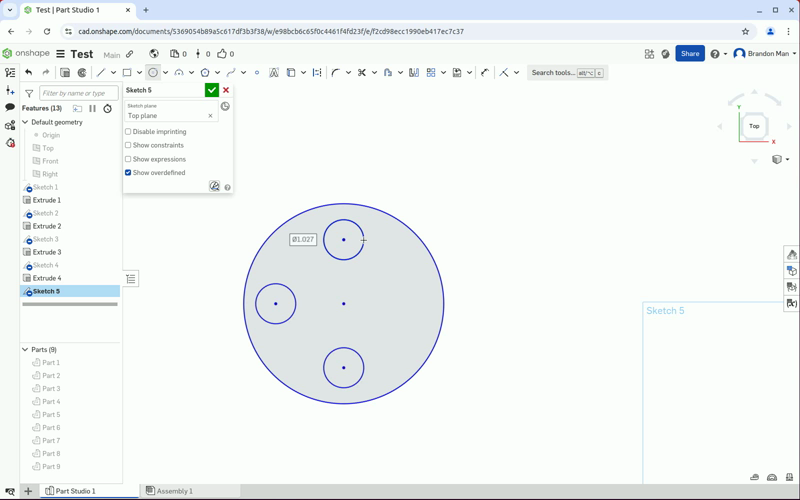
scroll(-6)
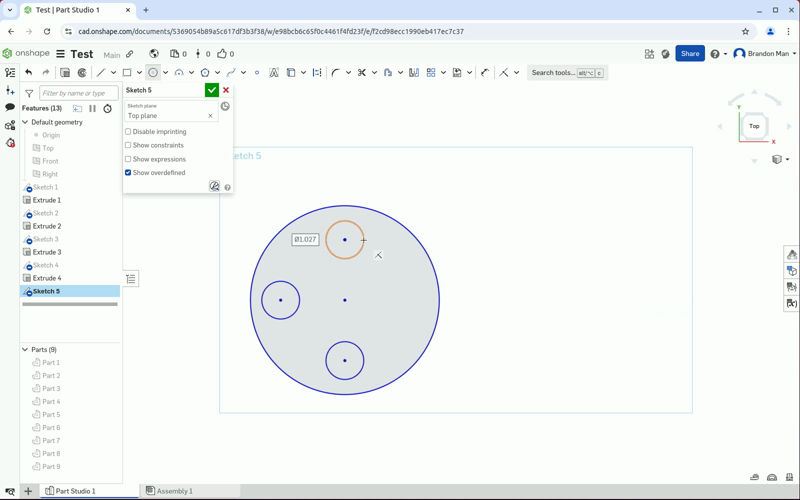
scroll(-6)
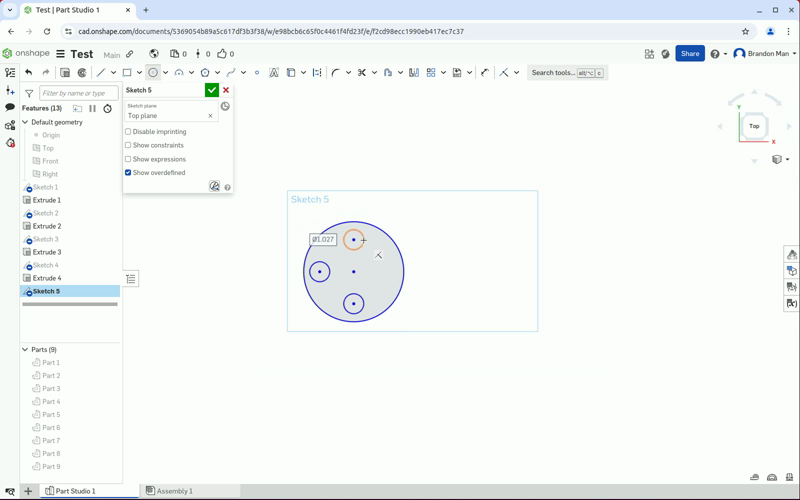
scroll(-6)
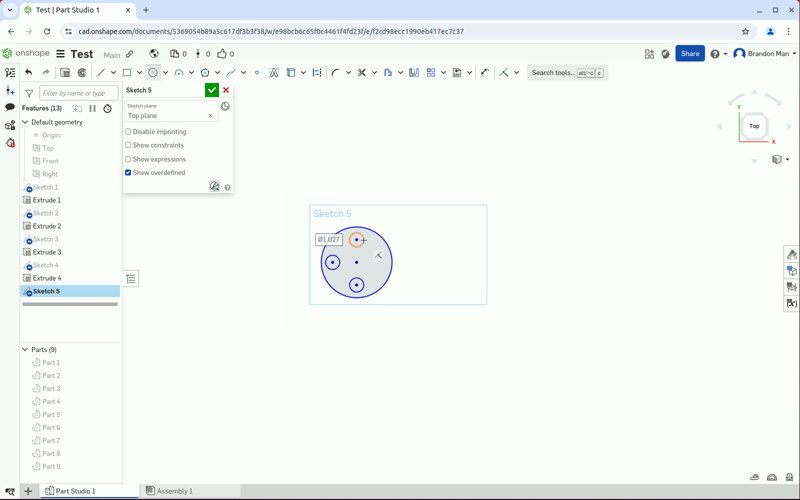
scroll(-6)
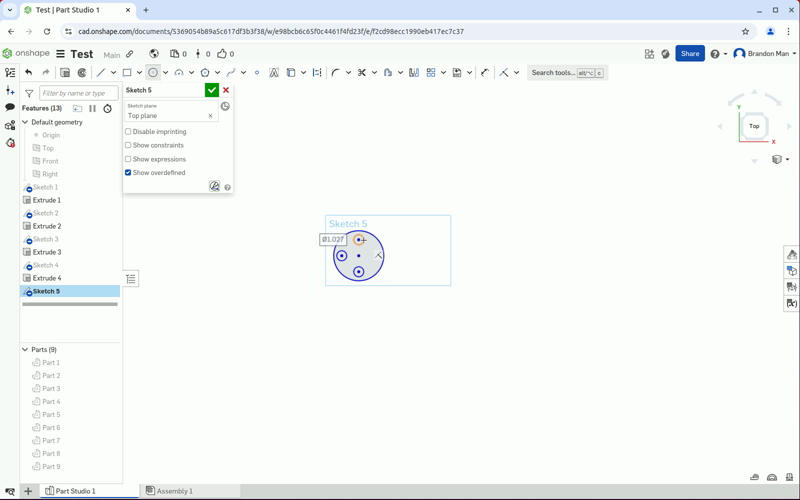
scroll(-6)
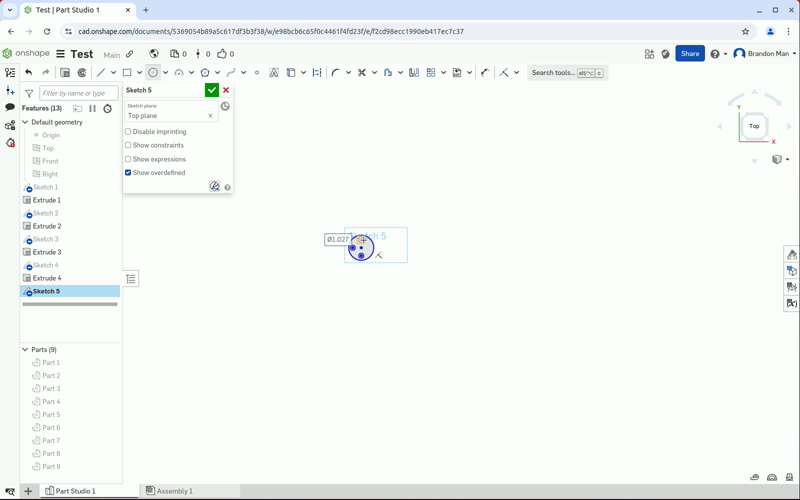
key(esc)
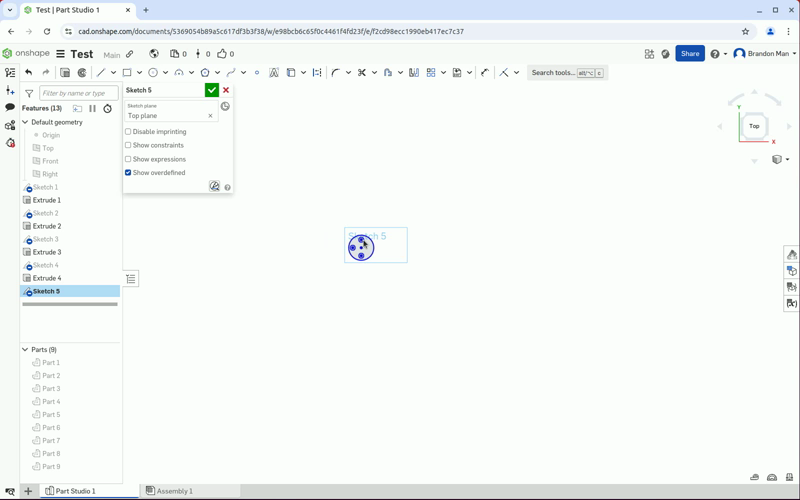
key(c)
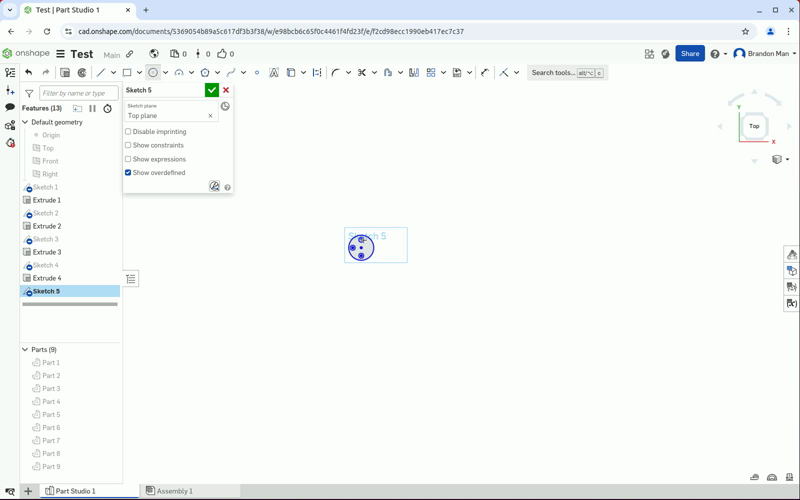
key_down(shift)
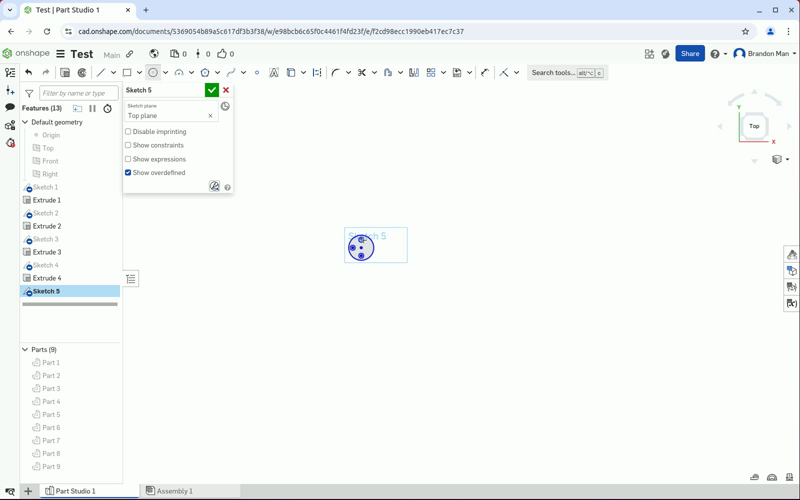
mouse_move(361, 247)
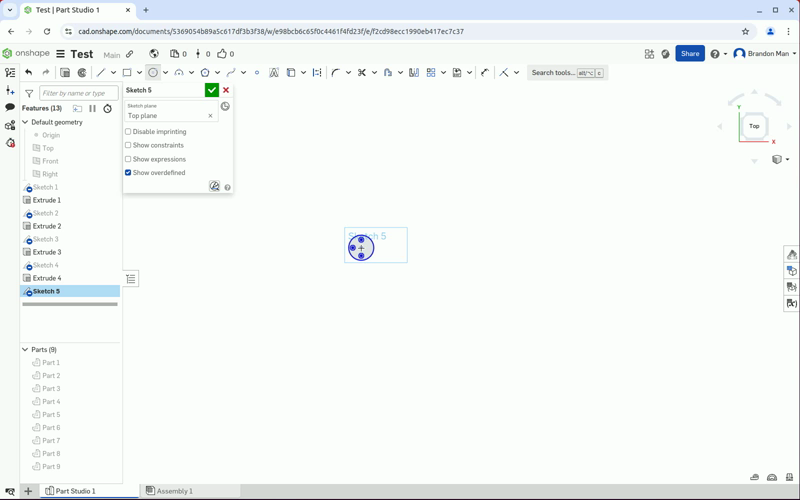
click(361, 247)
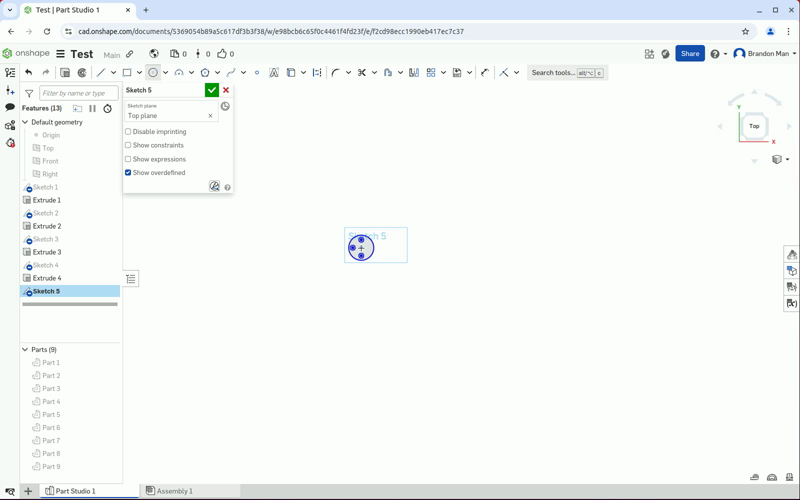
key_up(shift)
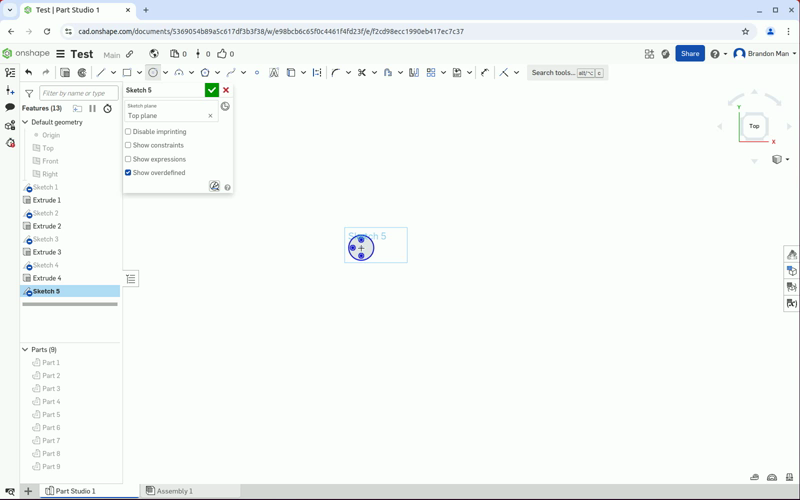
mouse_move(363, 247)
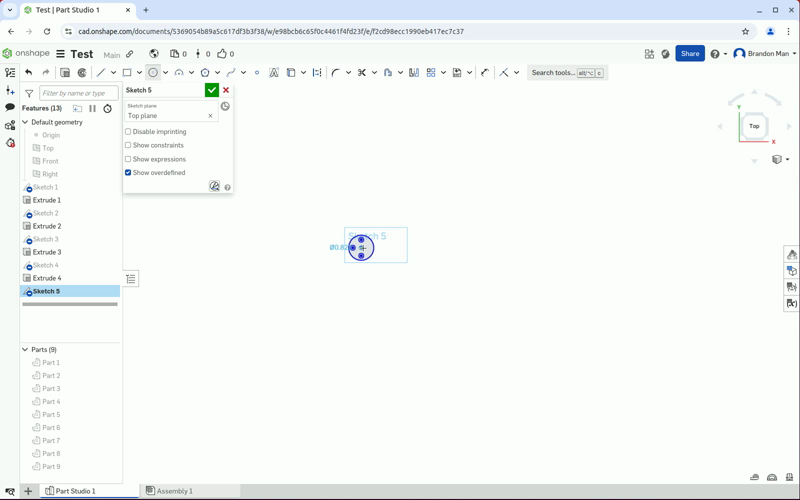
scroll(6)
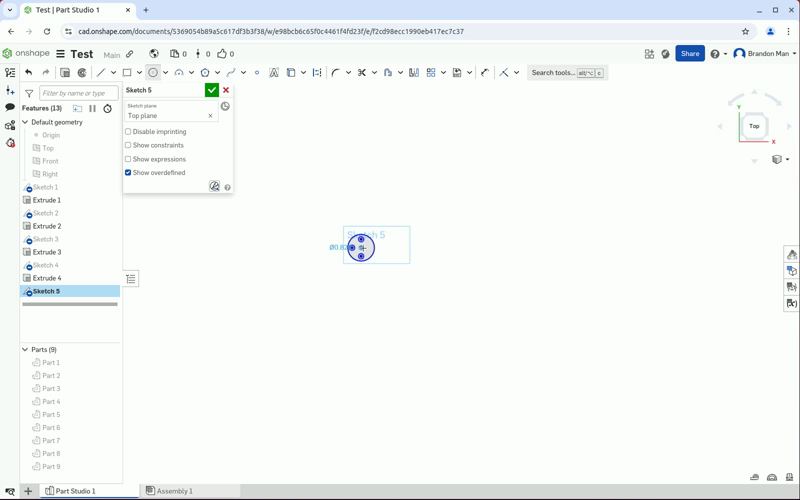
scroll(6)
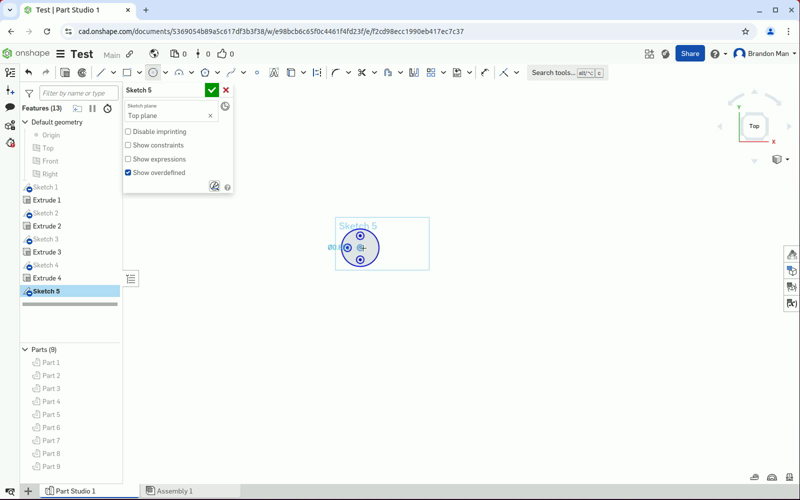
scroll(6)
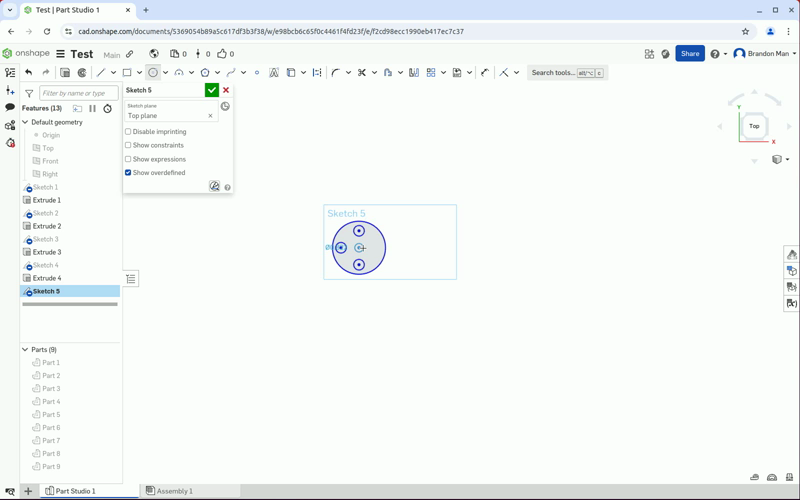
scroll(6)
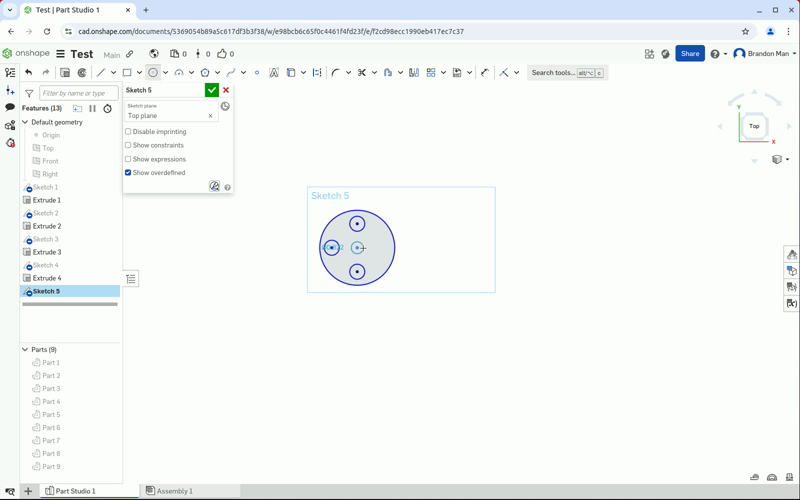
scroll(6)
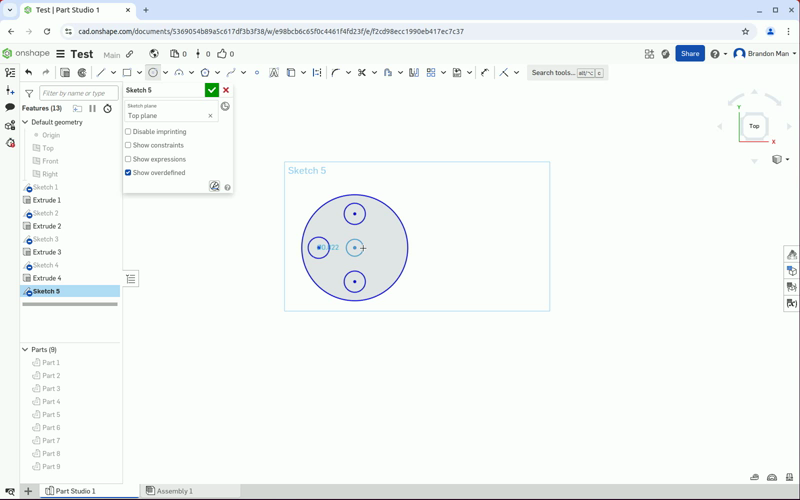
scroll(6)
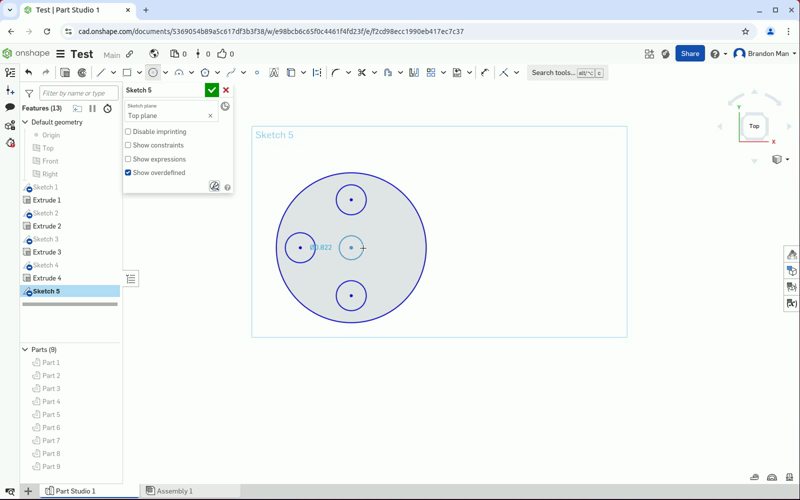
scroll(6)
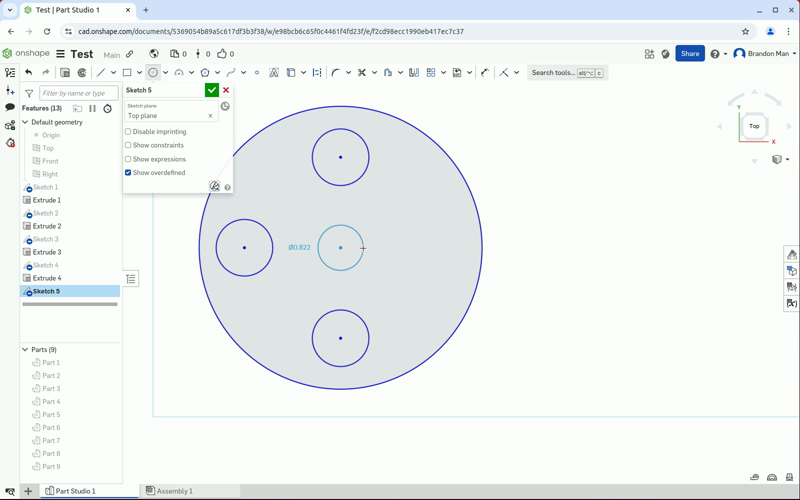
click(363, 247)
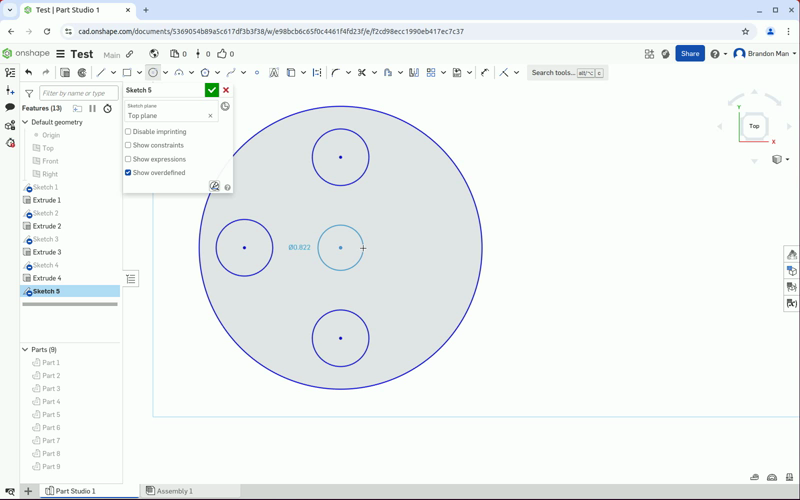
scroll(-6)
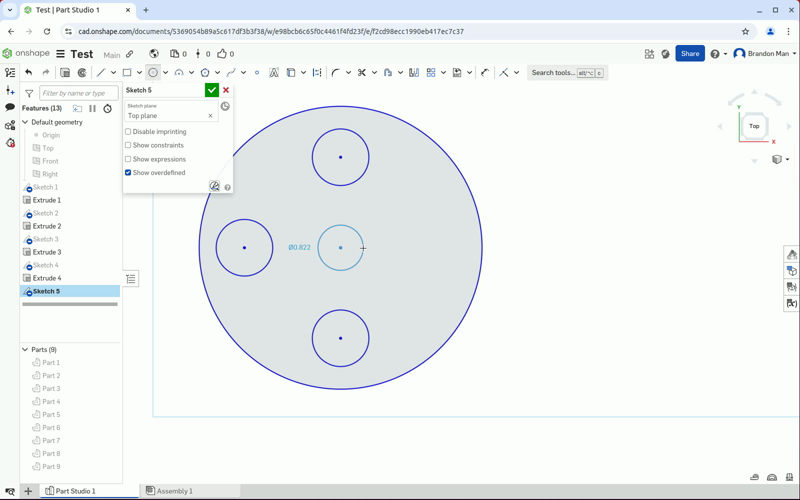
scroll(-6)
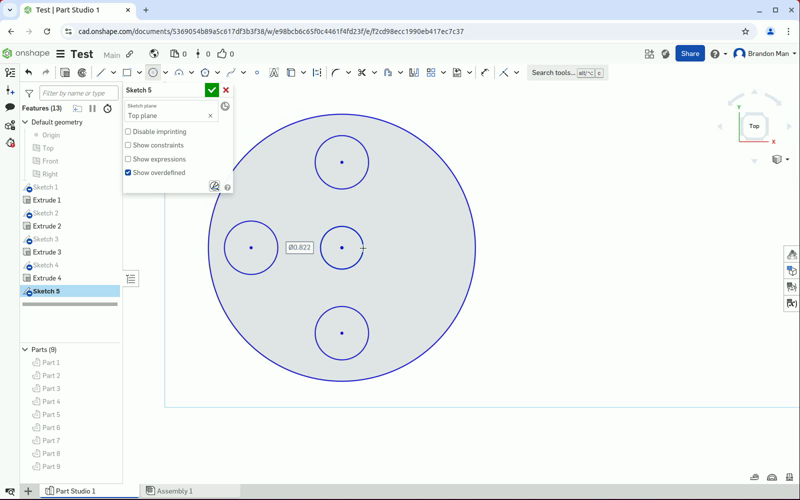
scroll(-6)
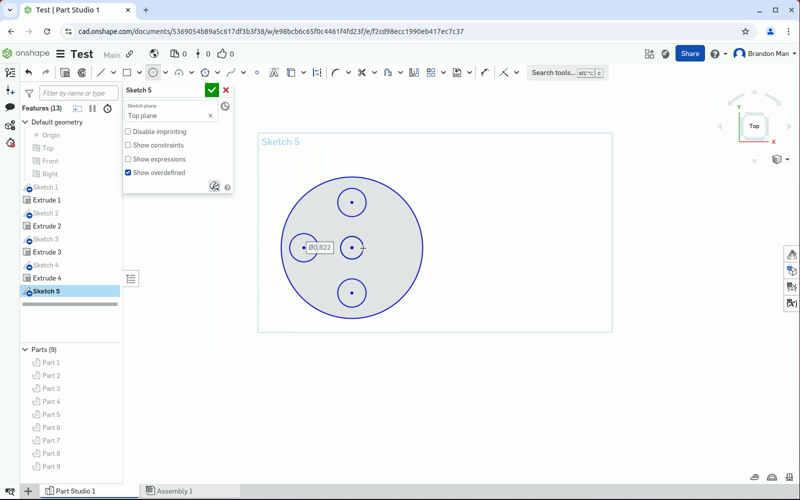
scroll(-6)
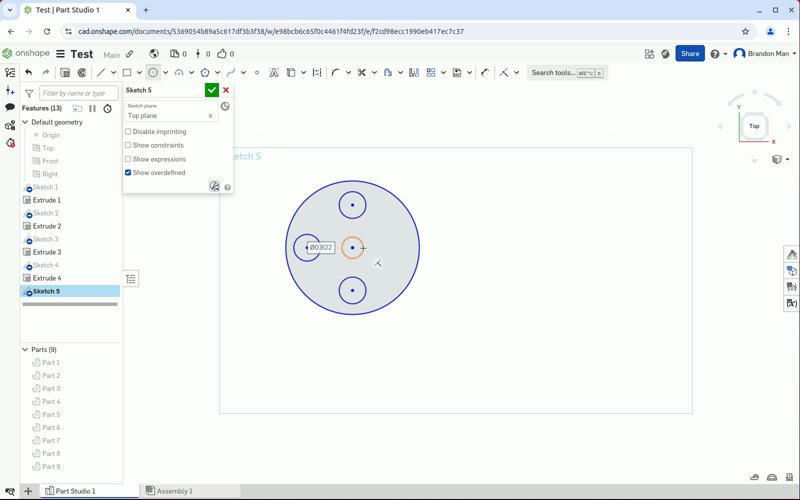
scroll(-6)
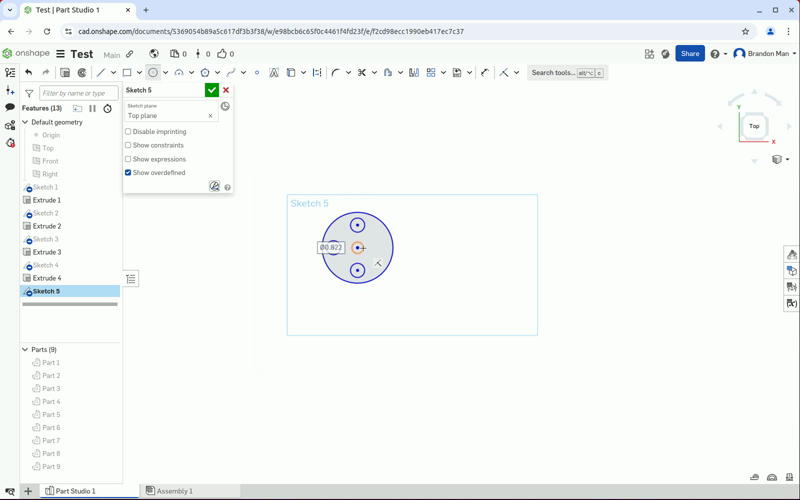
scroll(-6)
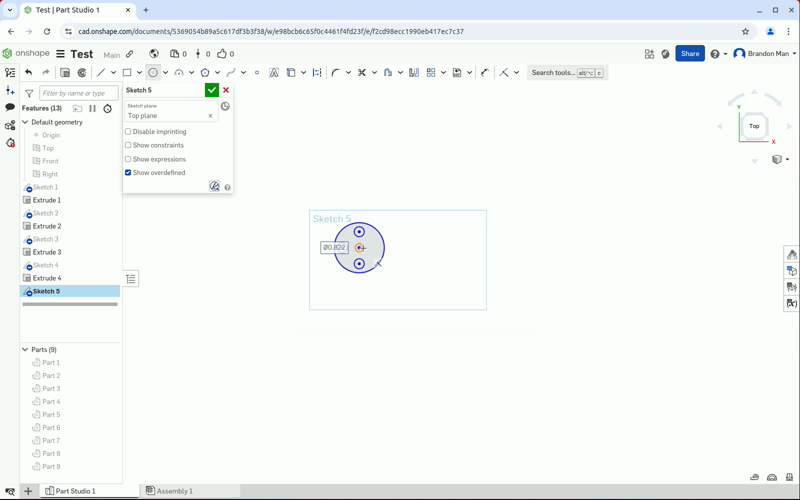
scroll(-6)
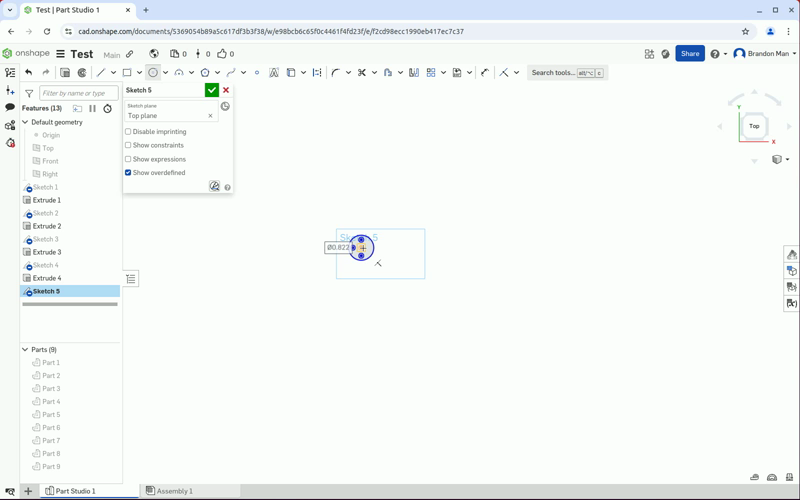
key(esc)
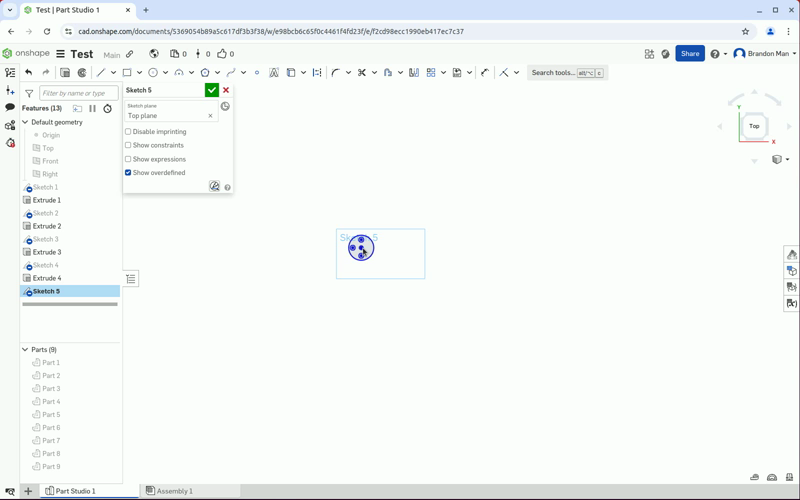
key(c)
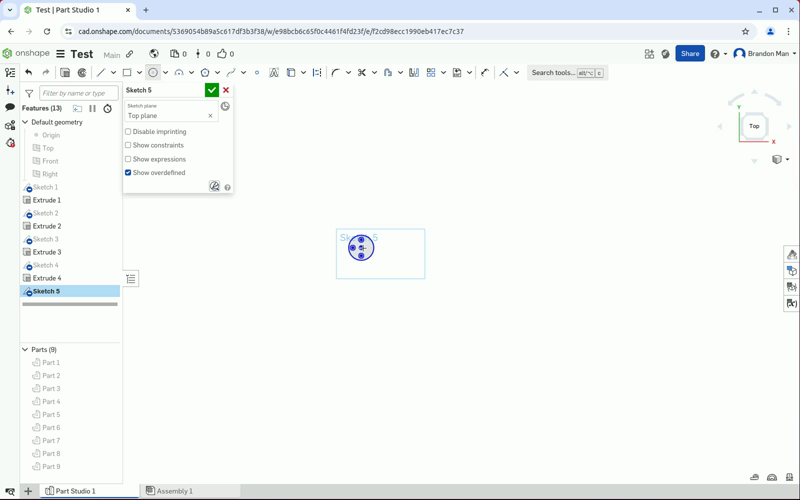
key_down(shift)
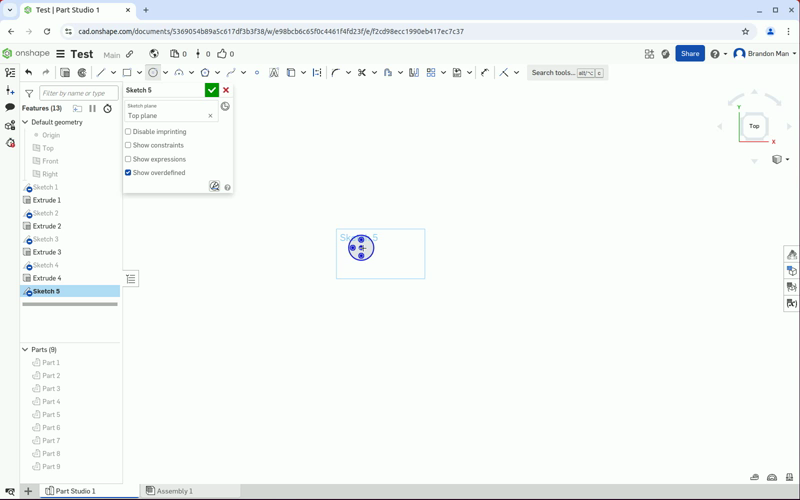
mouse_move(369, 247)
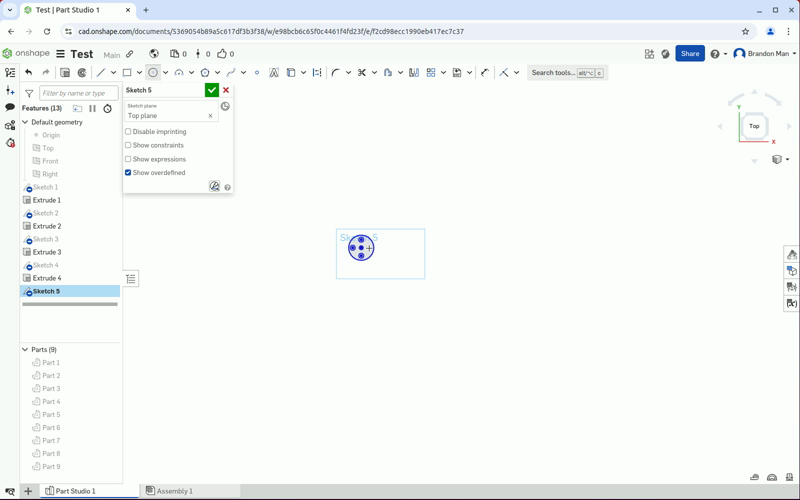
scroll(6)
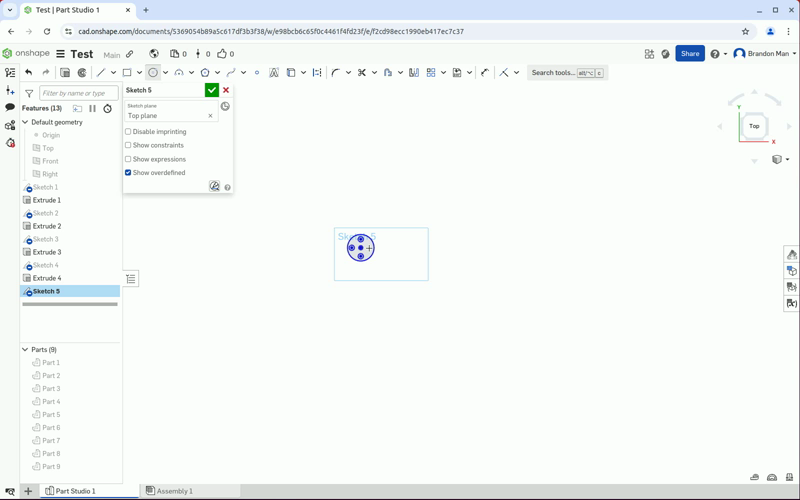
scroll(6)
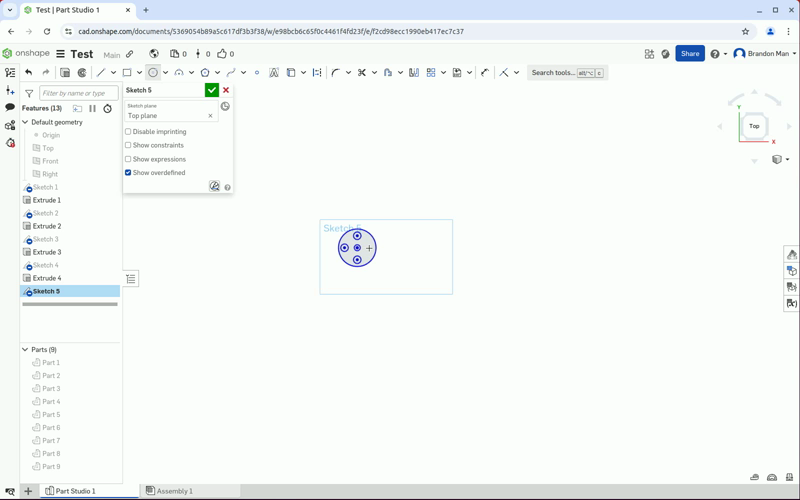
scroll(6)
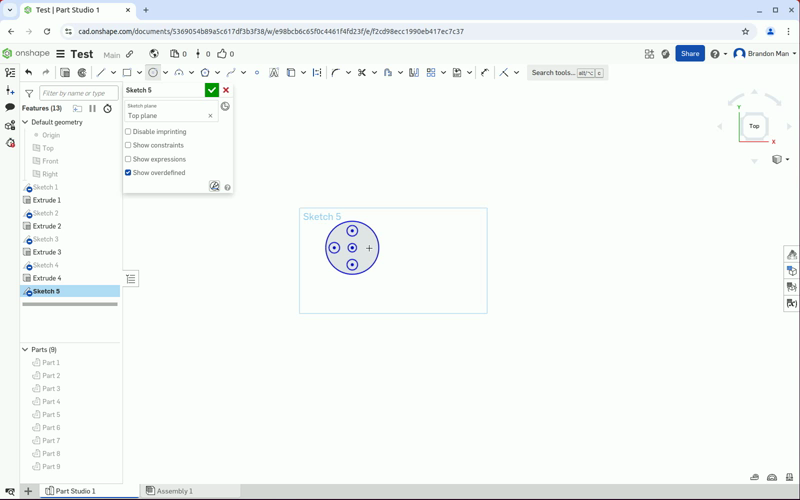
scroll(6)
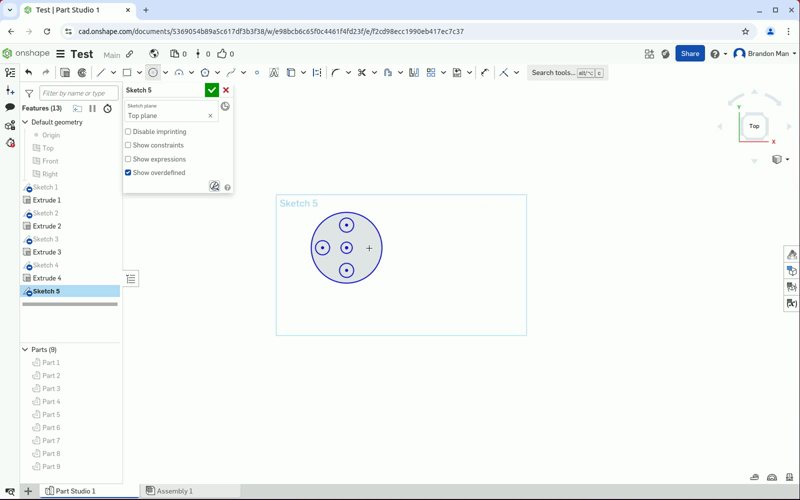
scroll(6)
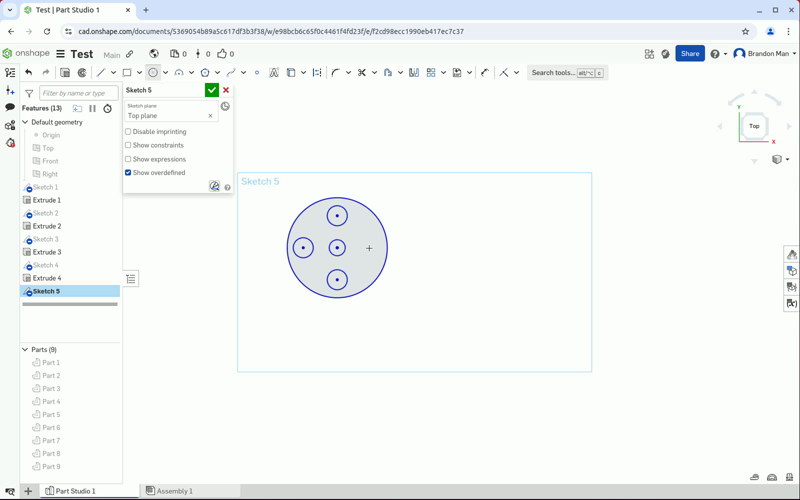
scroll(6)
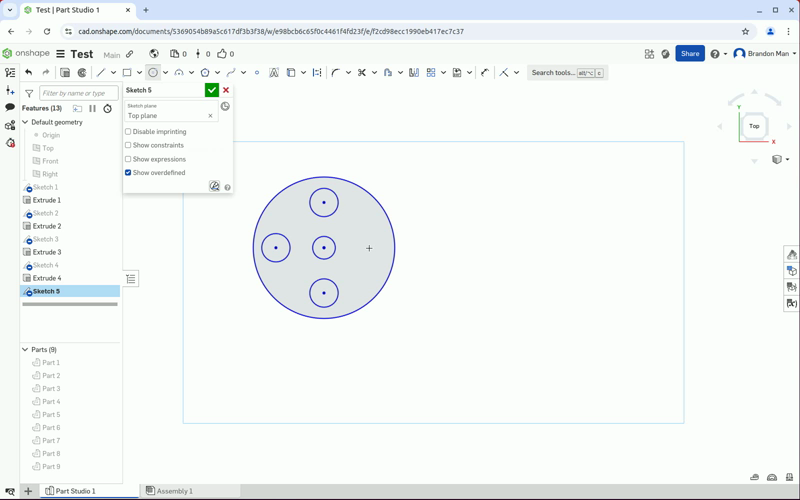
scroll(6)
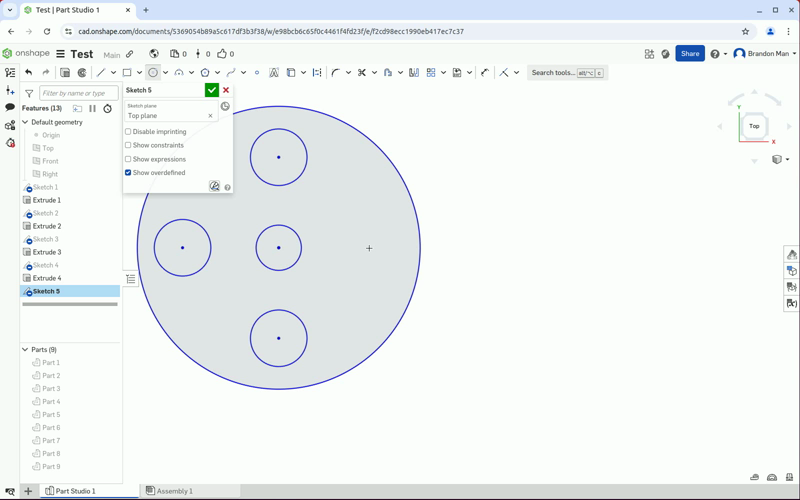
click(369, 247)
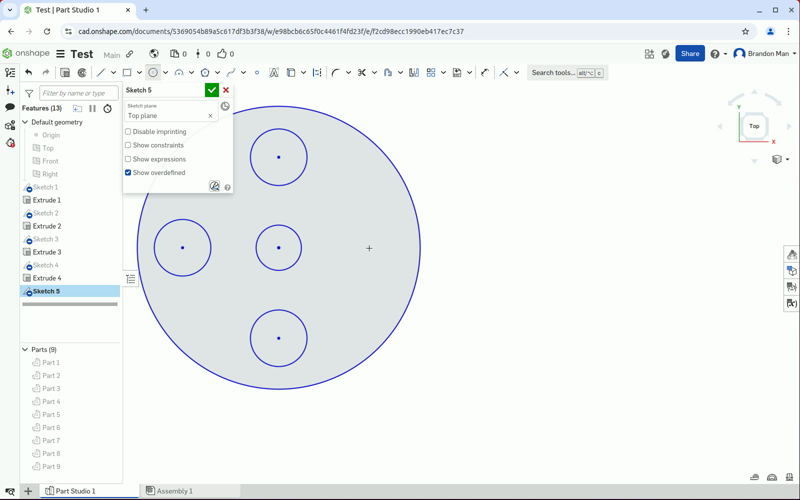
scroll(-6)
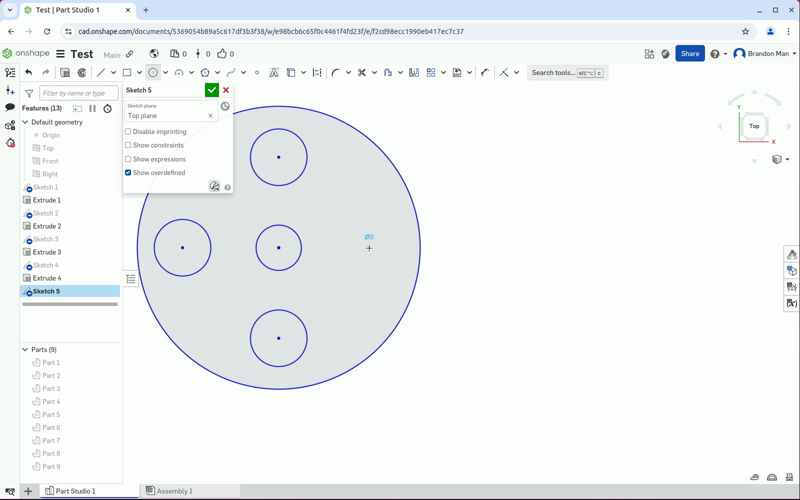
scroll(-6)
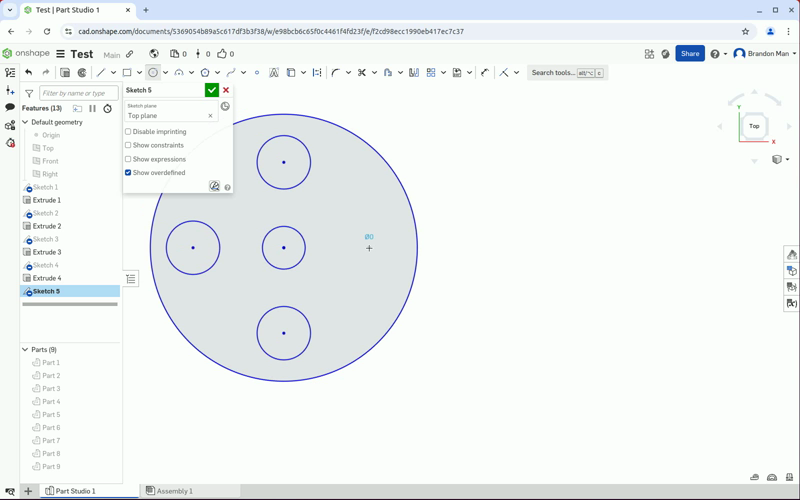
scroll(-6)
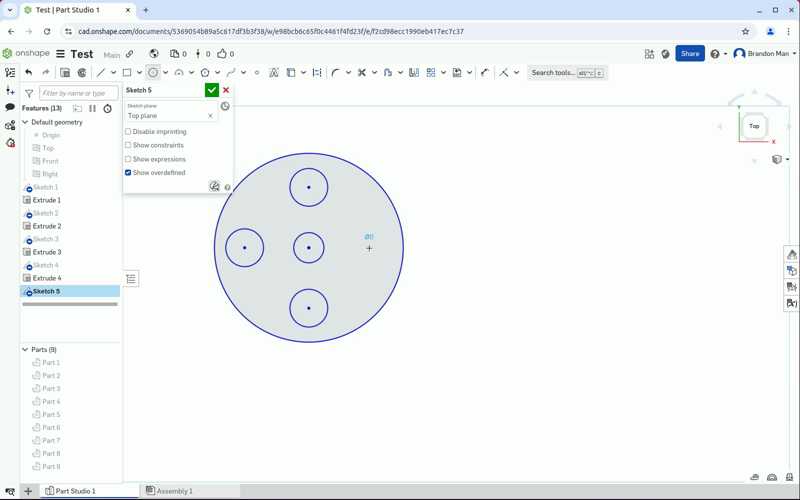
scroll(-6)
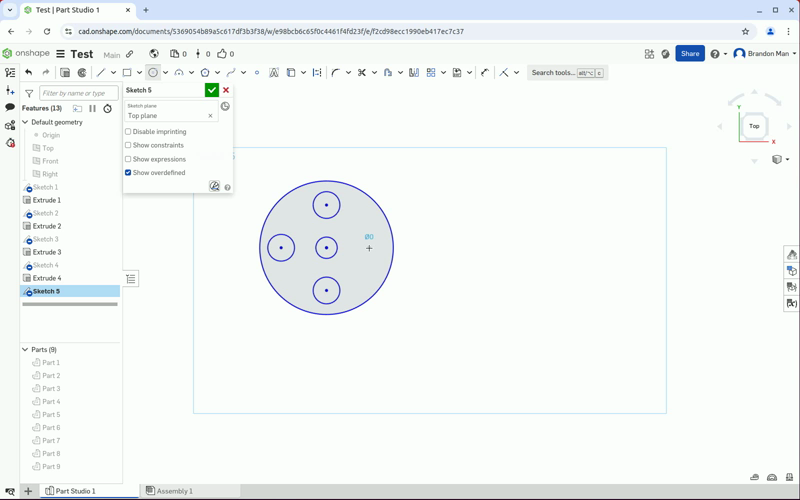
scroll(-6)
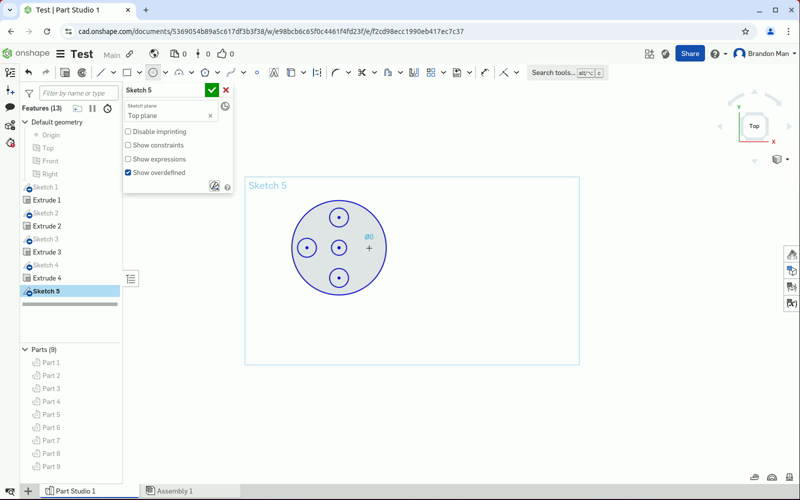
scroll(-6)
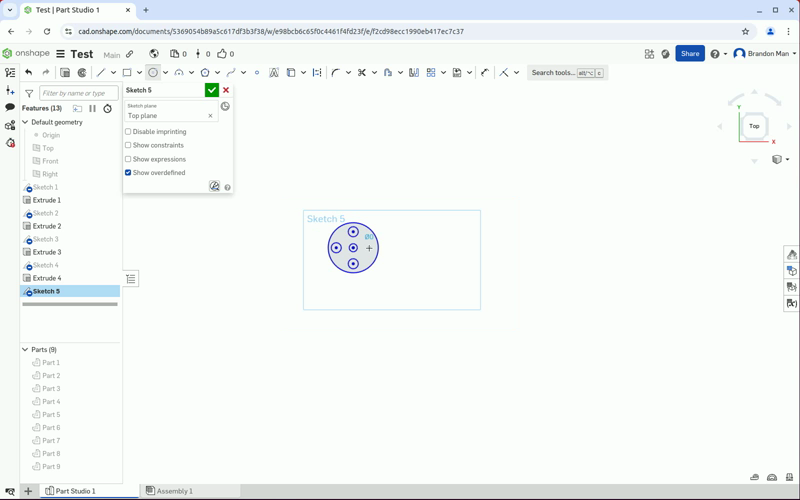
scroll(-6)
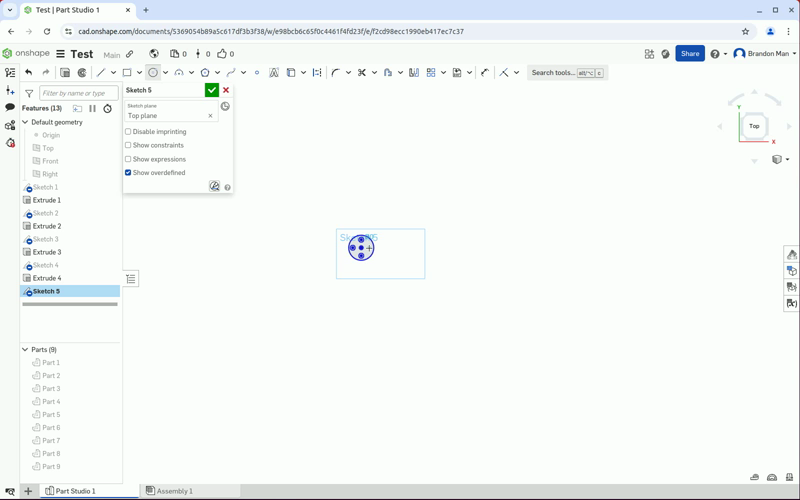
key_up(shift)
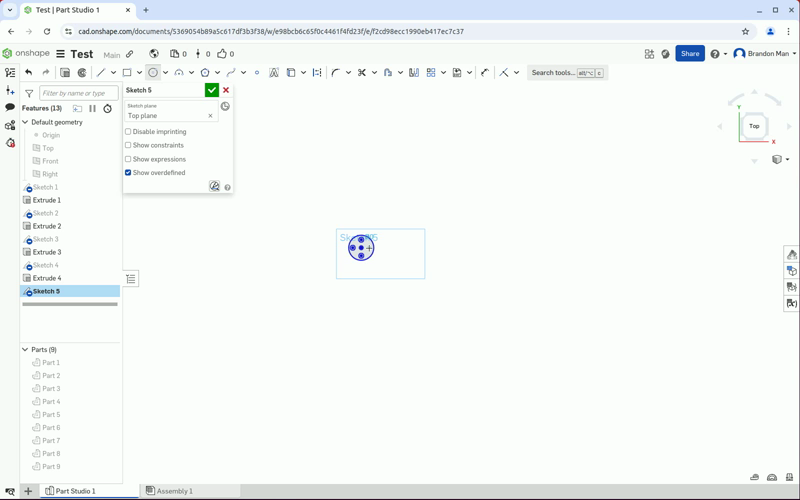
mouse_move(371, 247)
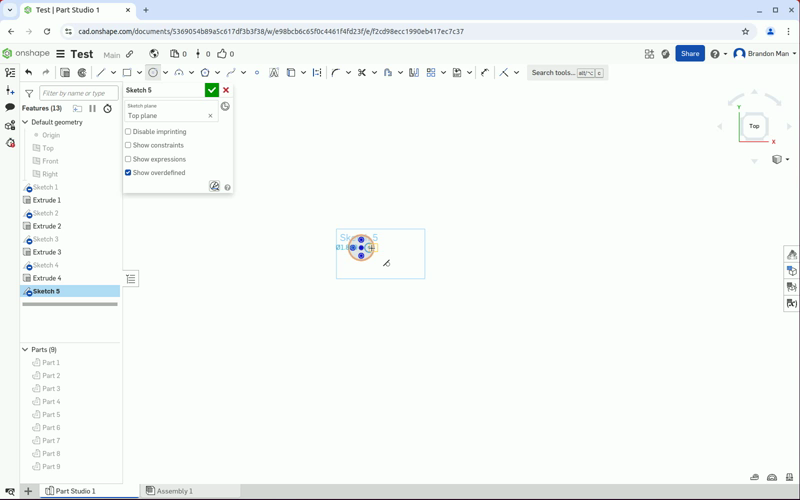
scroll(6)
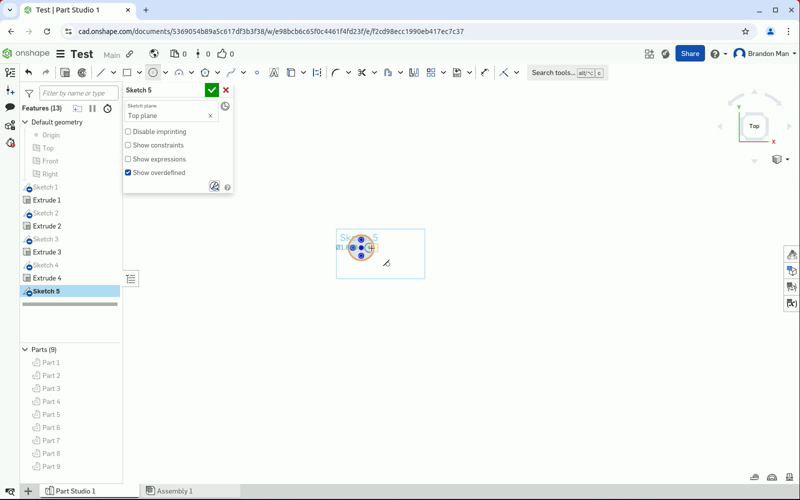
scroll(6)
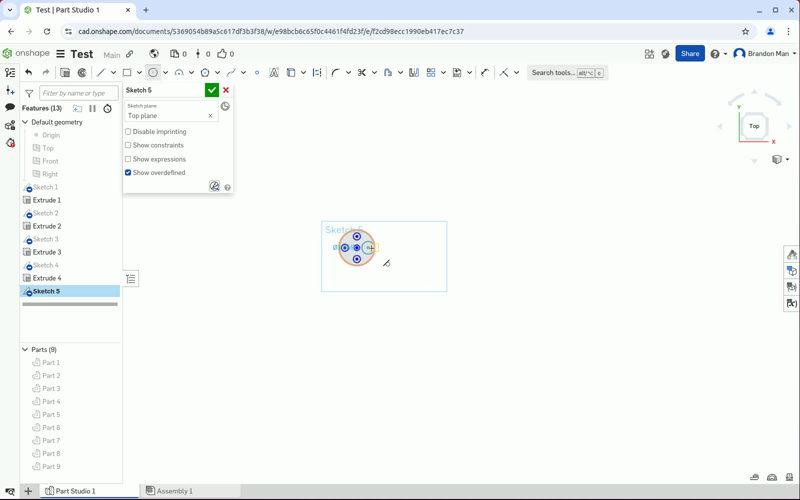
scroll(6)
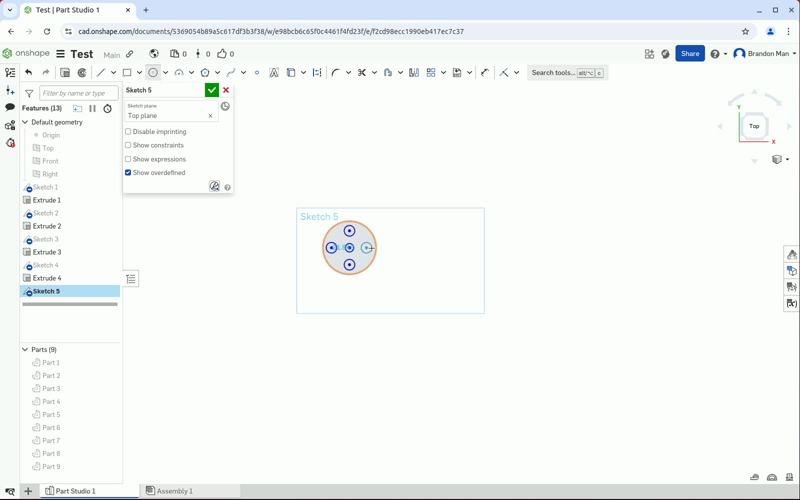
scroll(6)
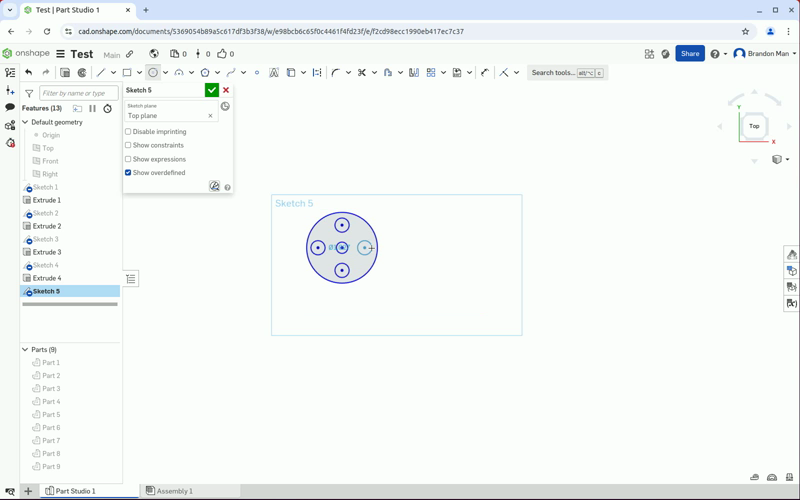
scroll(6)
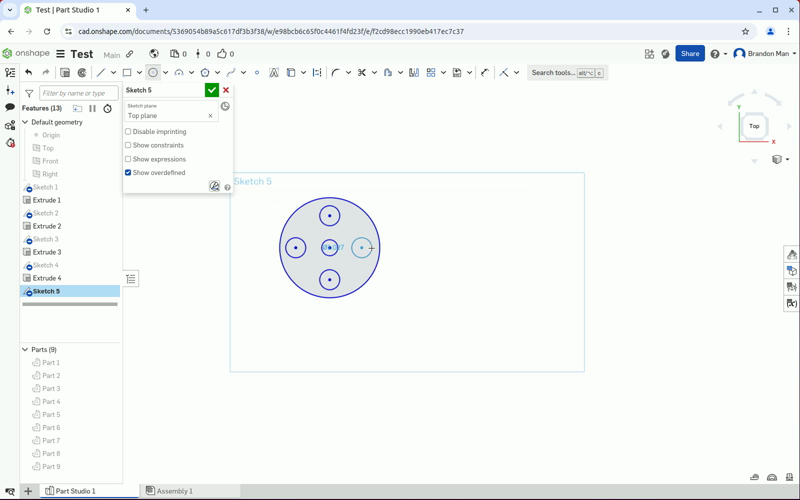
scroll(6)
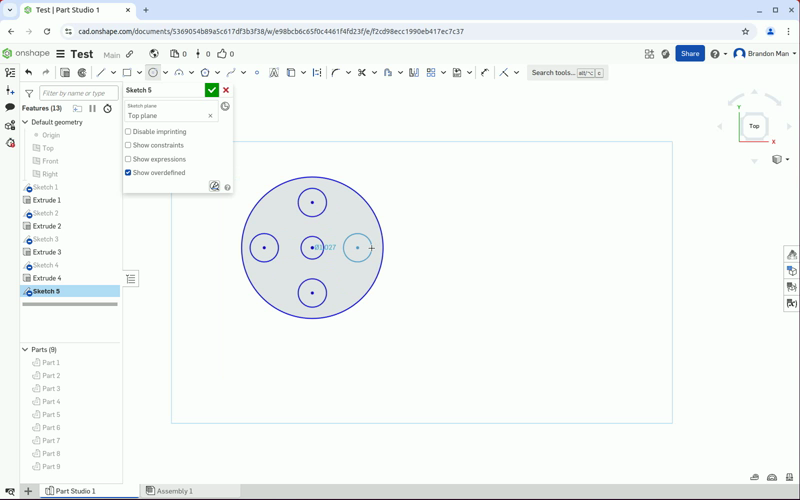
scroll(6)
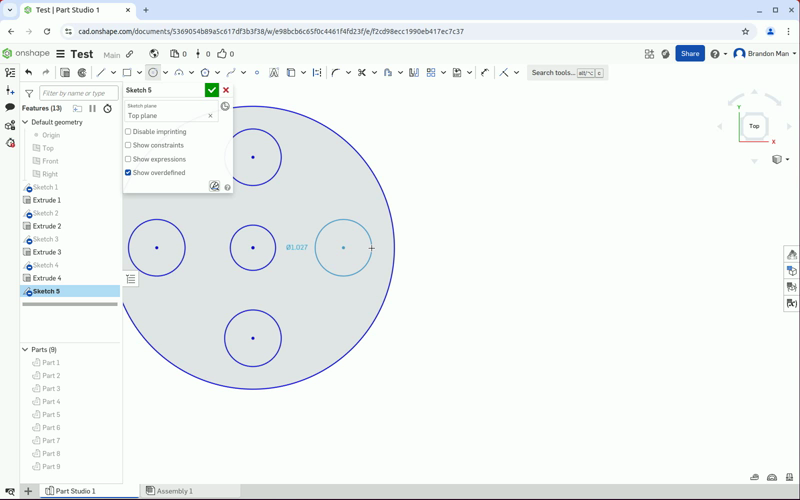
click(371, 247)
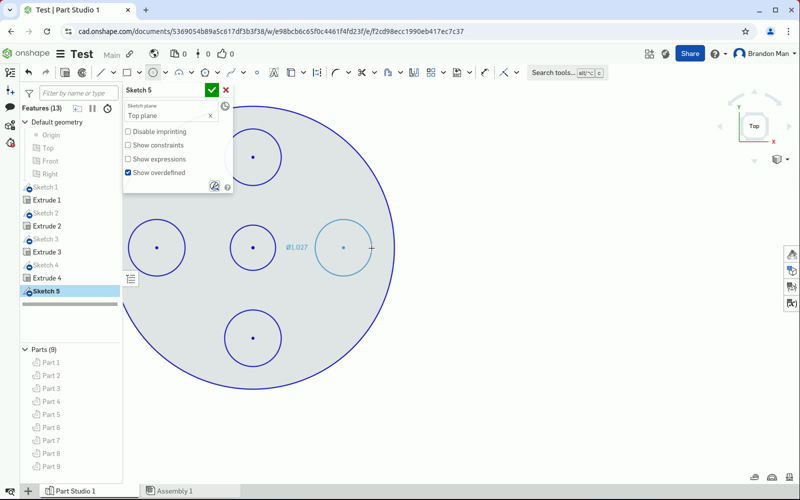
scroll(-6)
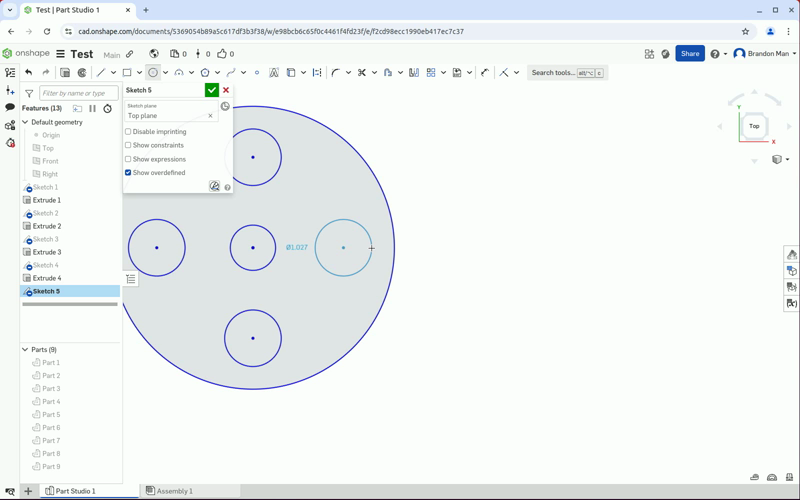
scroll(-6)
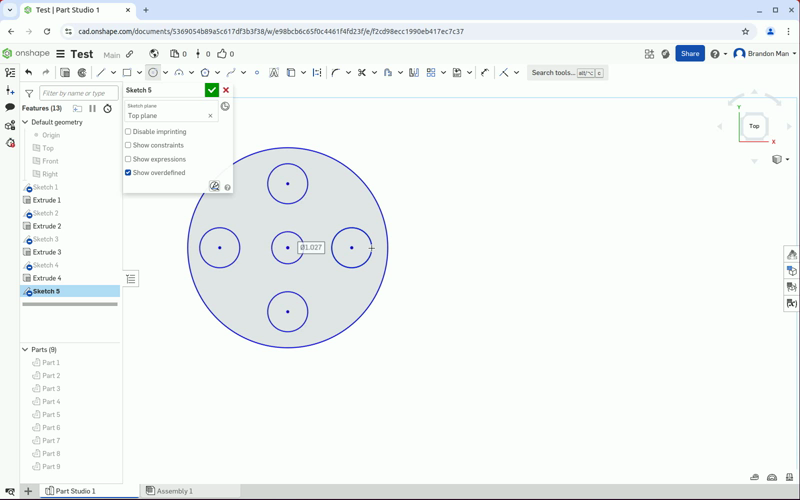
scroll(-6)
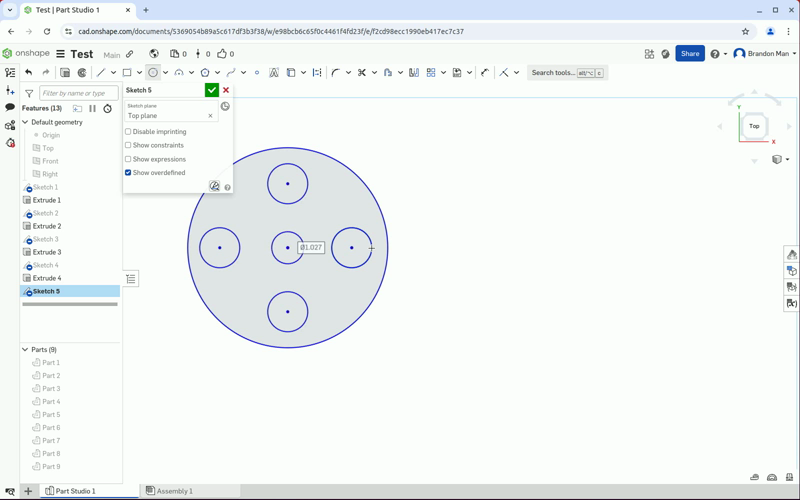
scroll(-6)
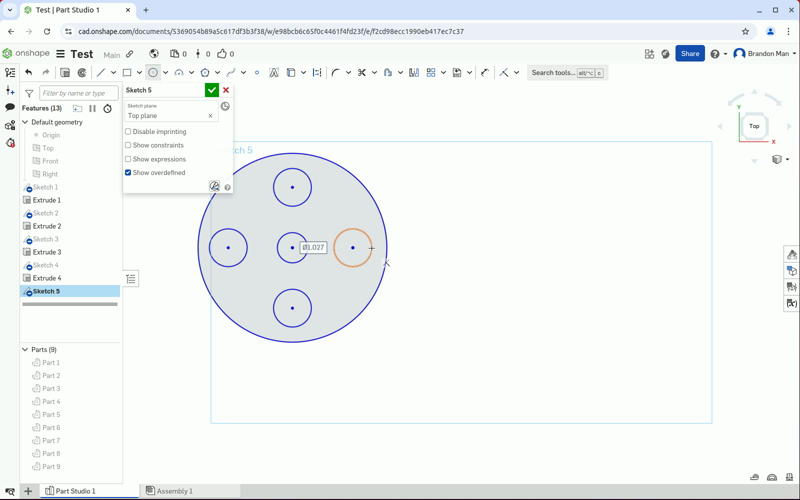
scroll(-6)
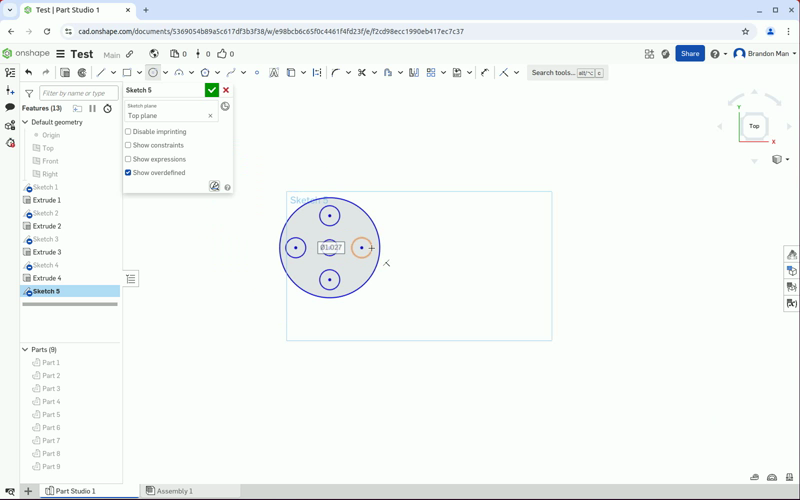
scroll(-6)
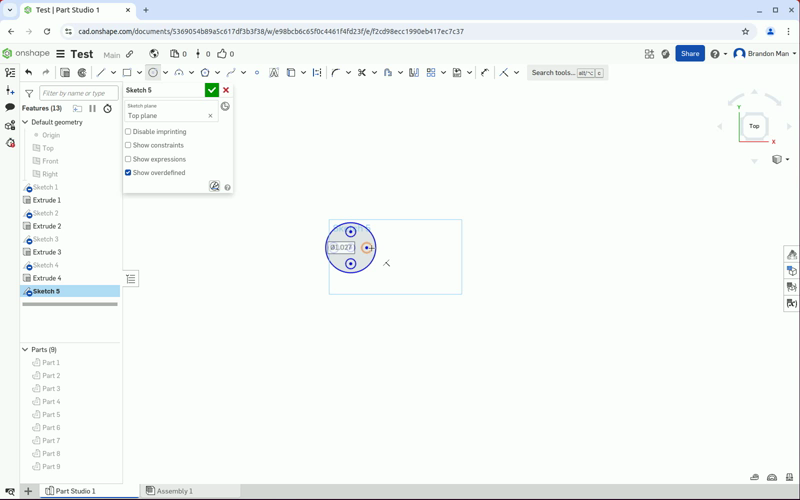
scroll(-6)
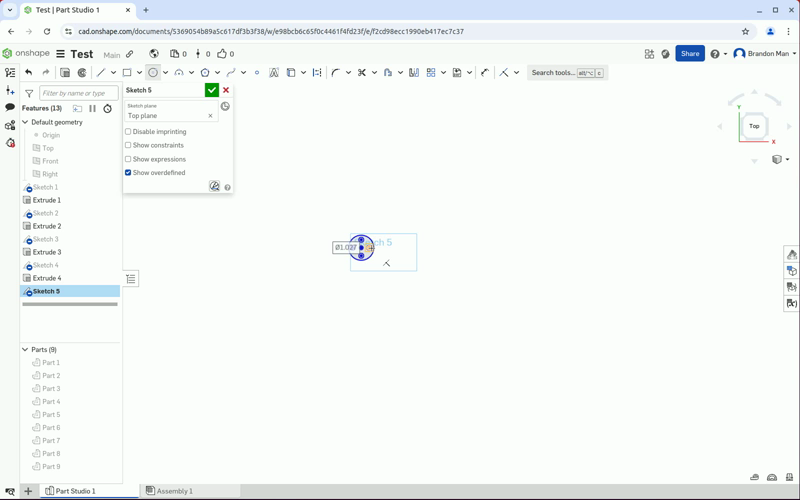
key(esc)
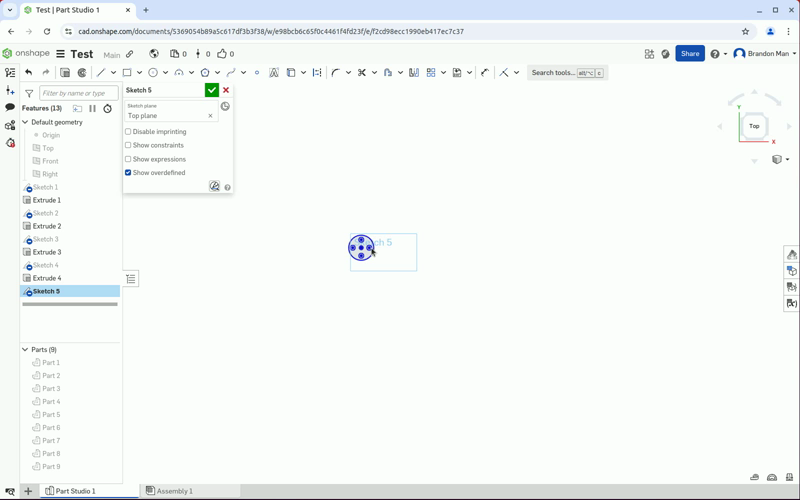
mouse_move(372, 249)
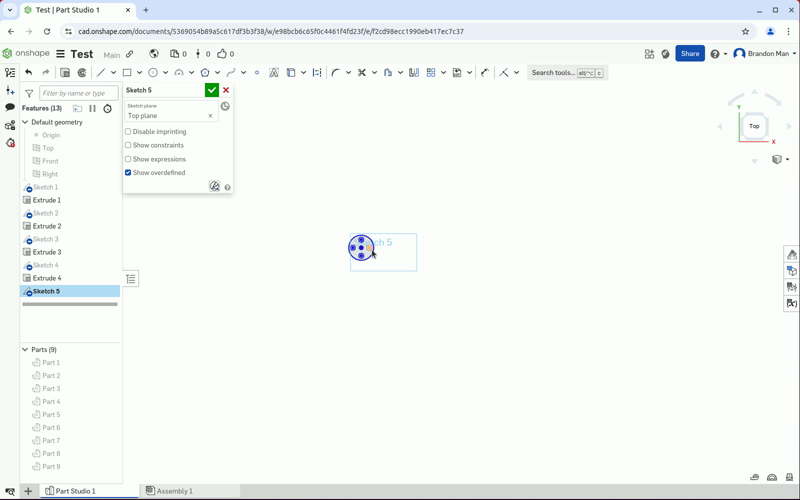
scroll(6)
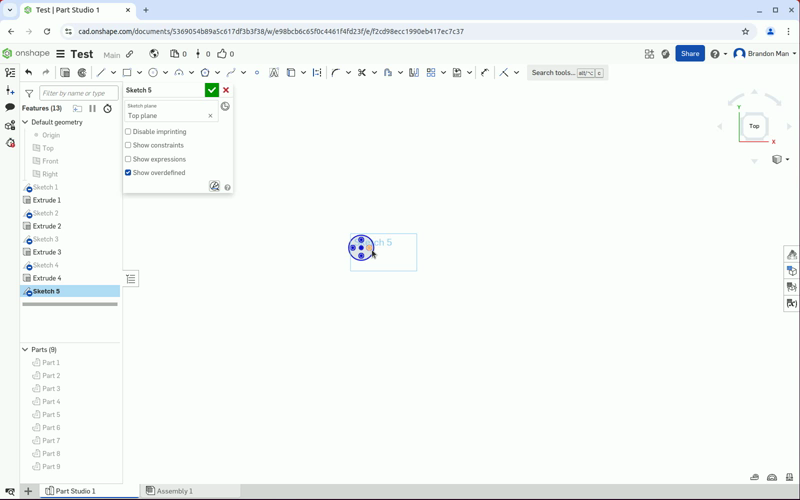
scroll(6)
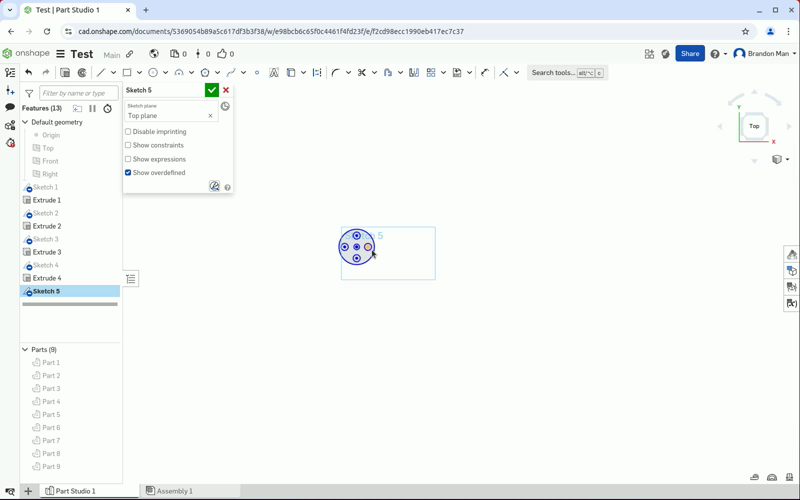
scroll(6)
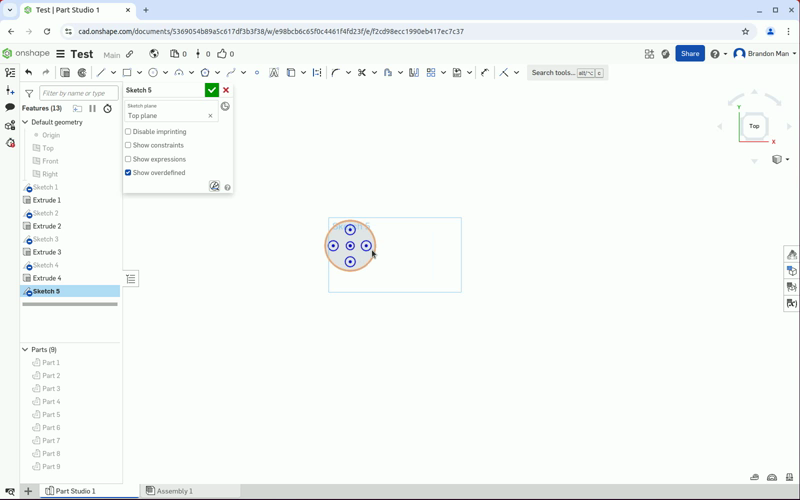
scroll(6)
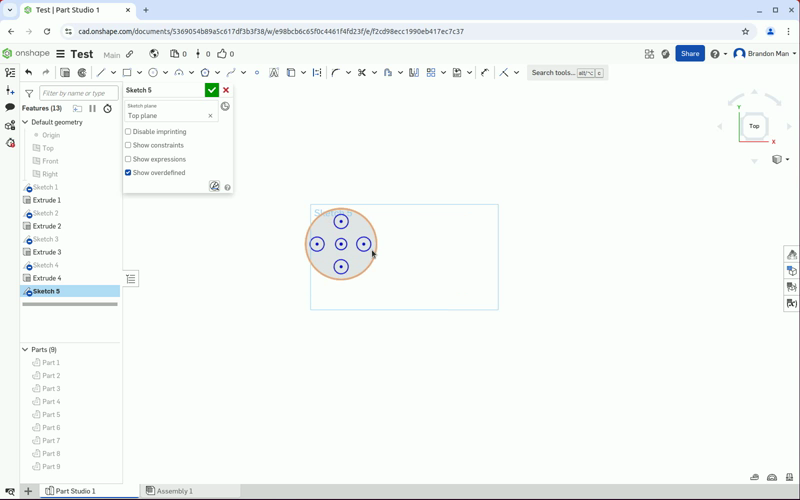
scroll(6)
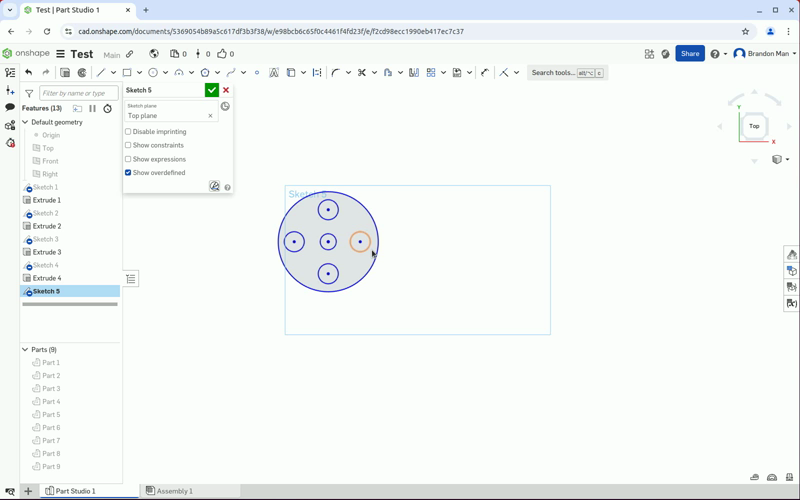
scroll(6)
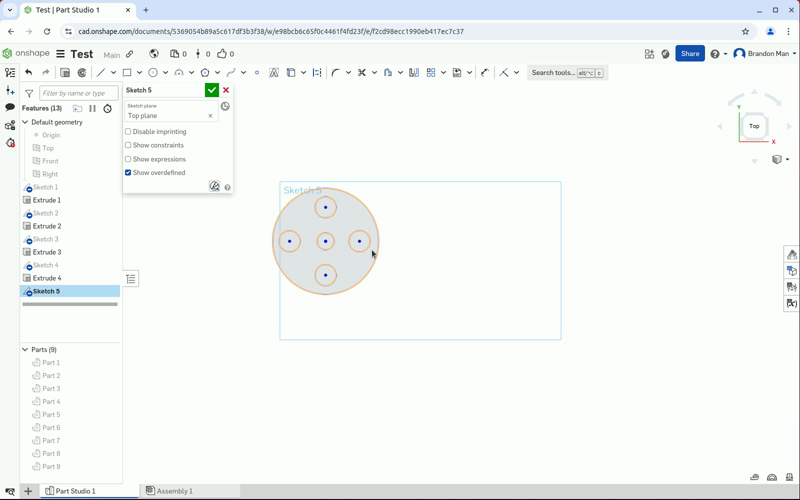
scroll(6)
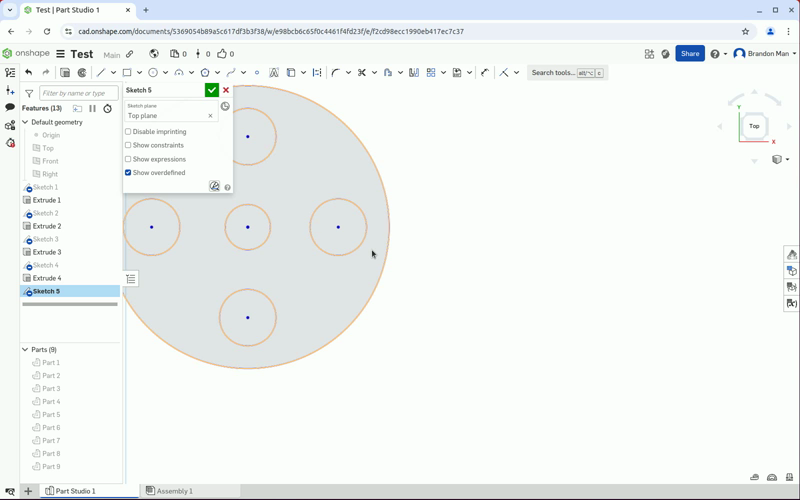
click(372, 249)
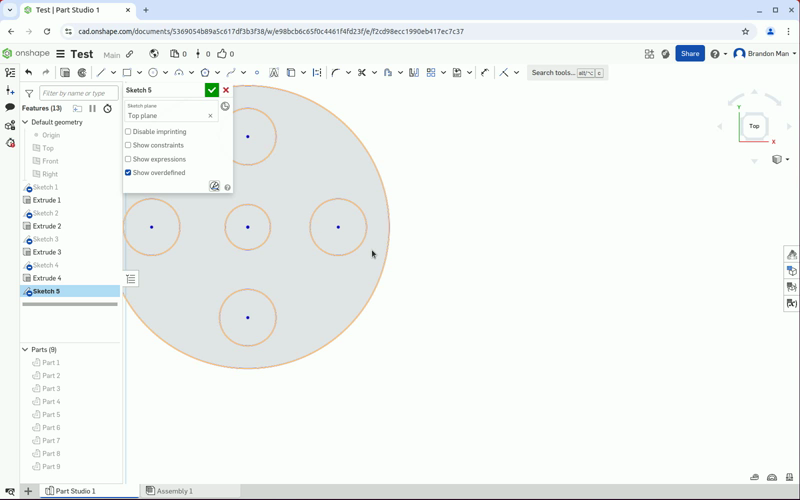
scroll(-6)
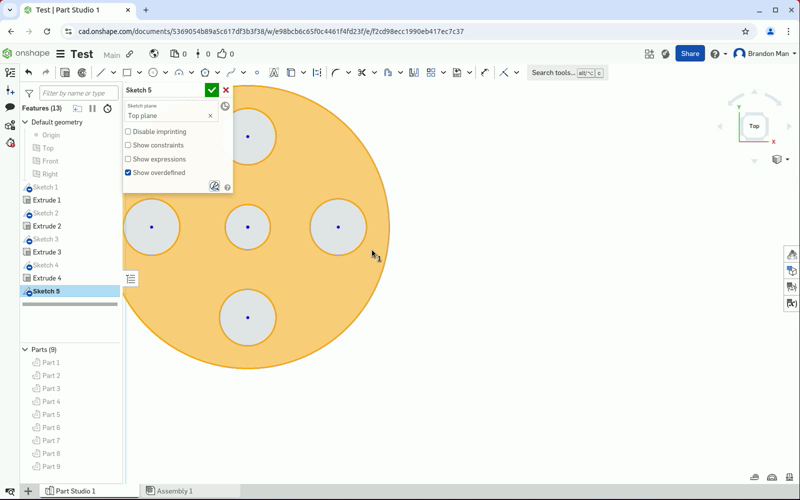
scroll(-6)
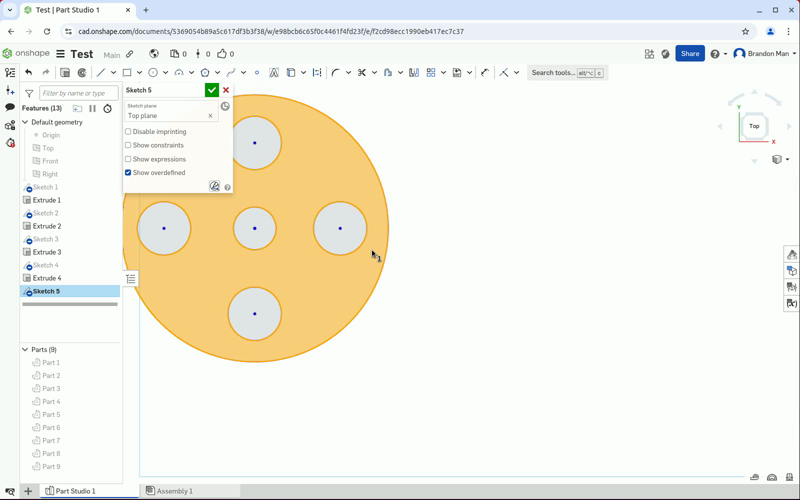
scroll(-6)
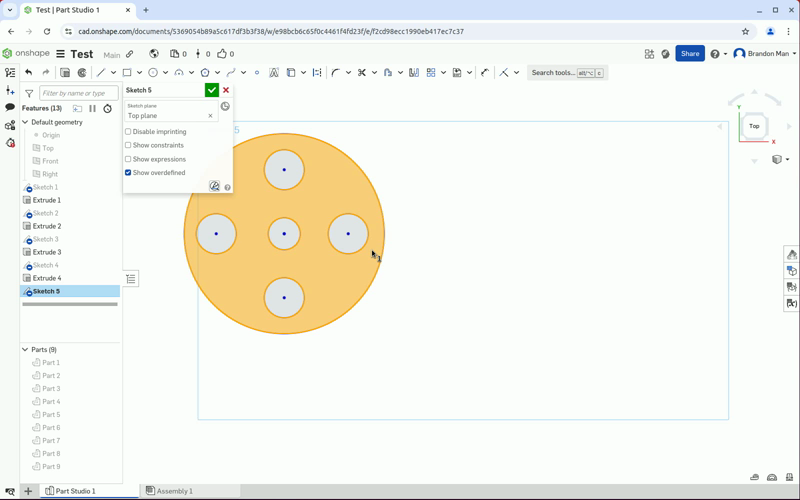
scroll(-6)
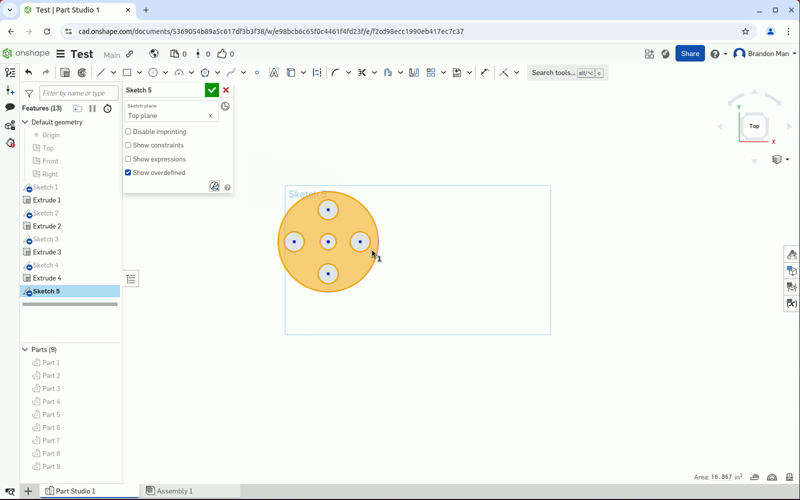
scroll(-6)
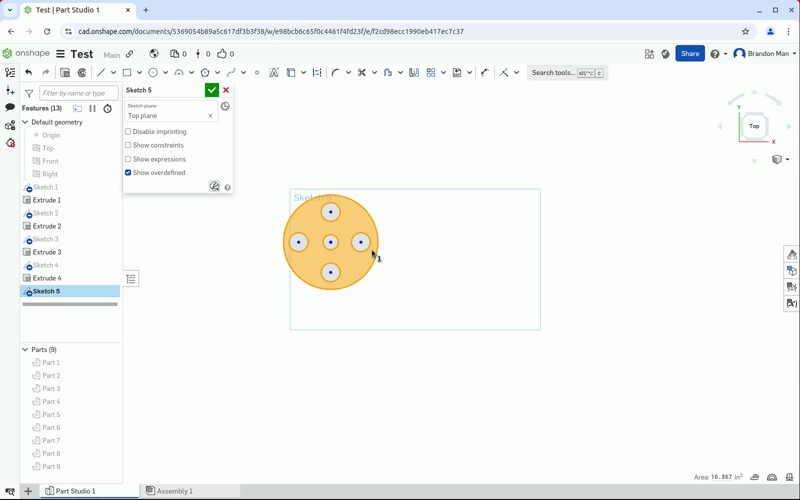
scroll(-6)
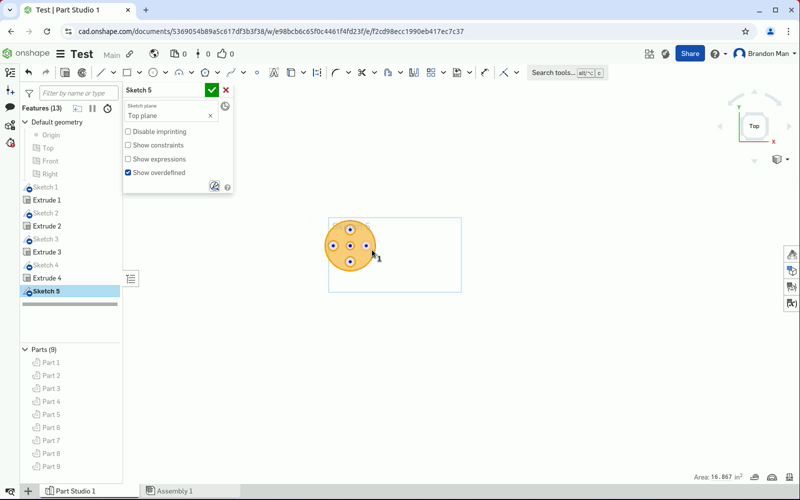
scroll(-6)
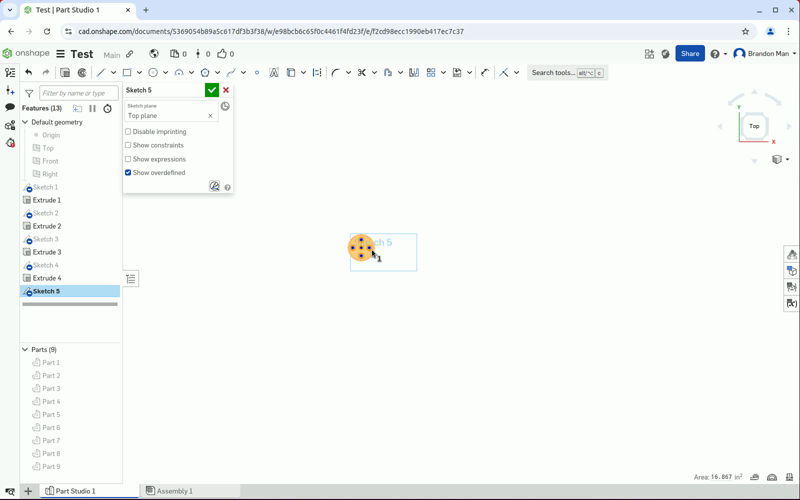
mouse_move(73, 352)
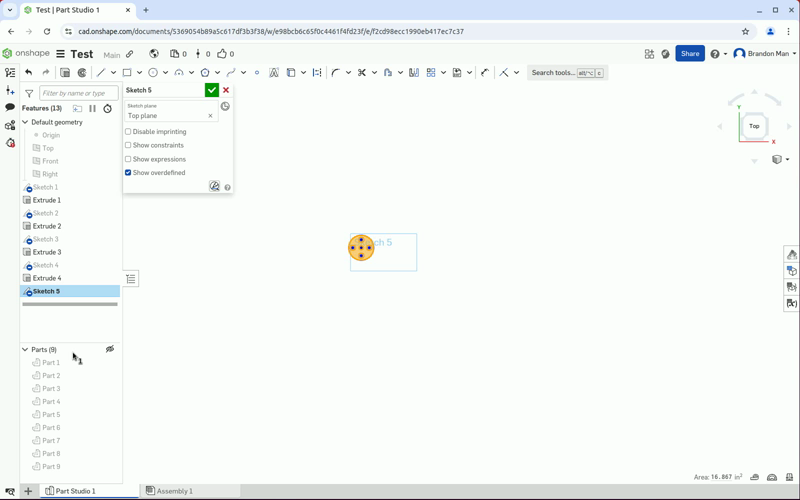
key(shift+y)
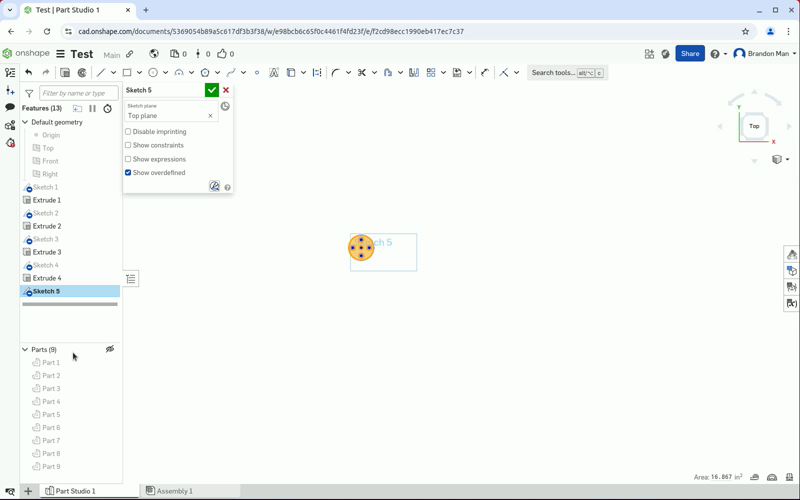
key(shift+e)
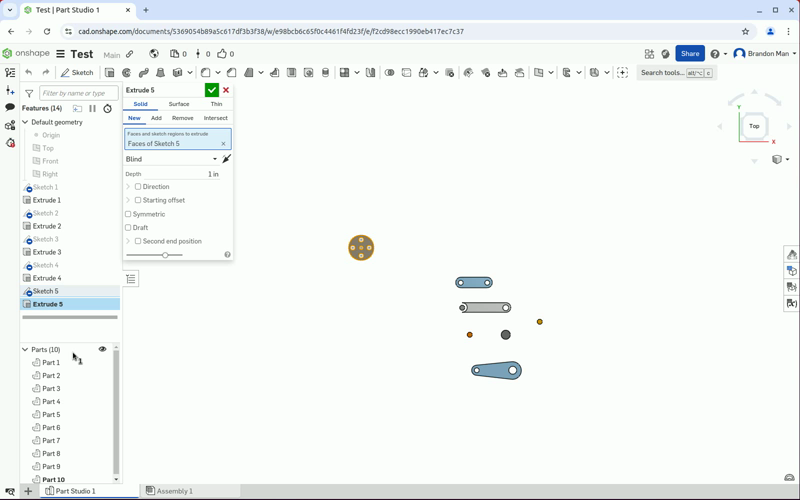
mouse_move(143, 106)
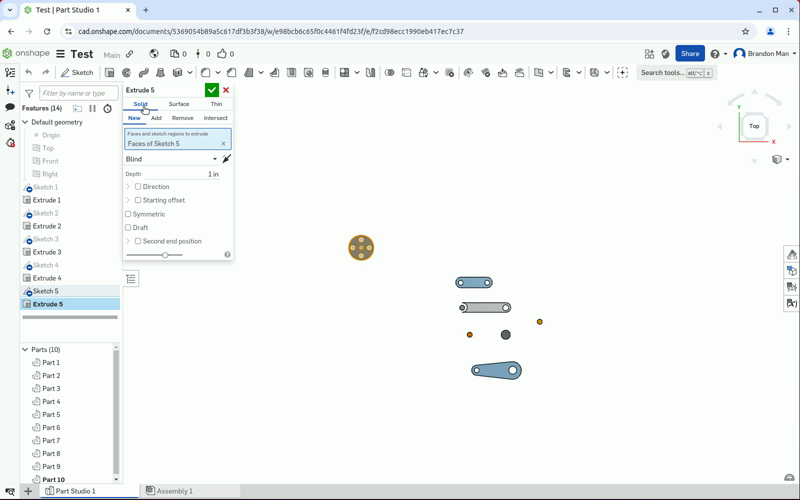
click(143, 106)
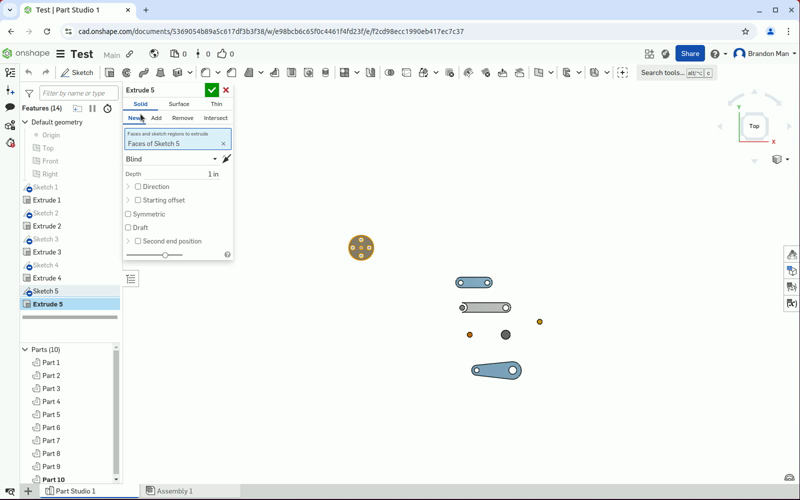
mouse_move(137, 120)
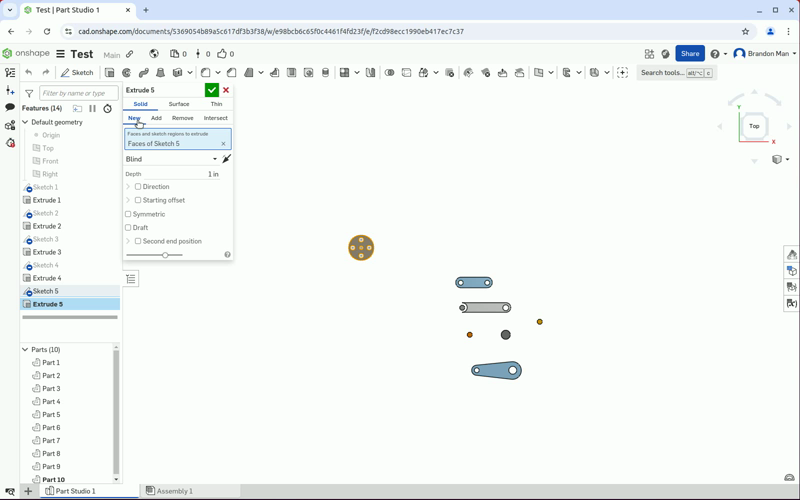
click(137, 120)
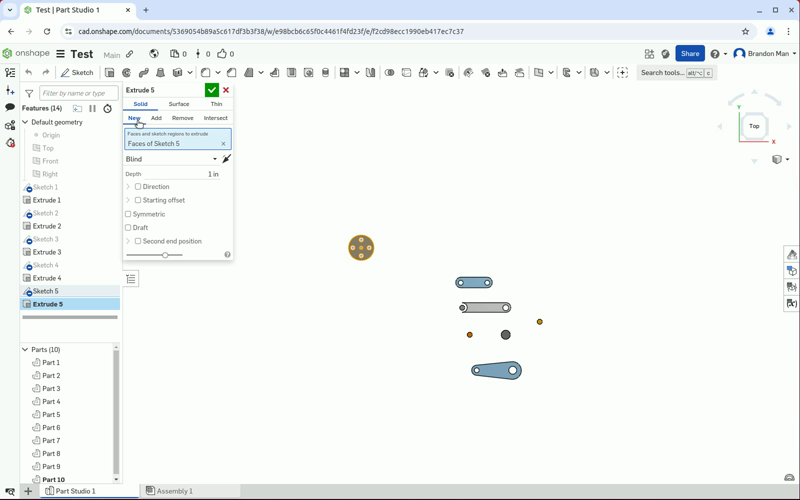
key(tab, 4)
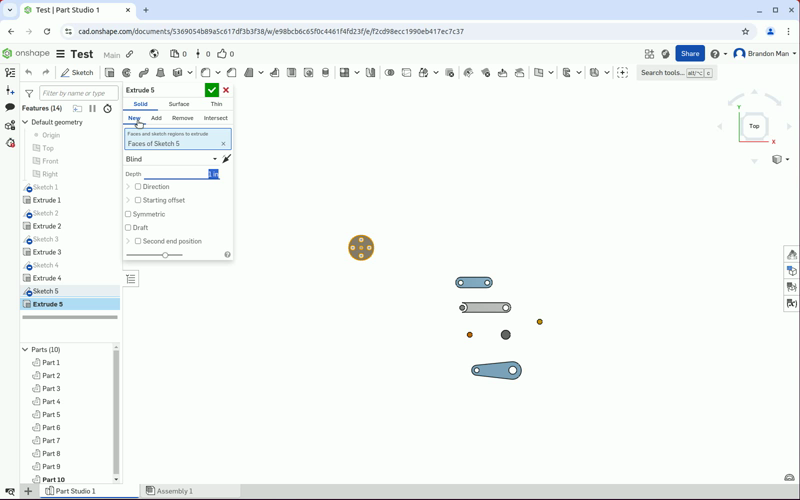
text(0.963)
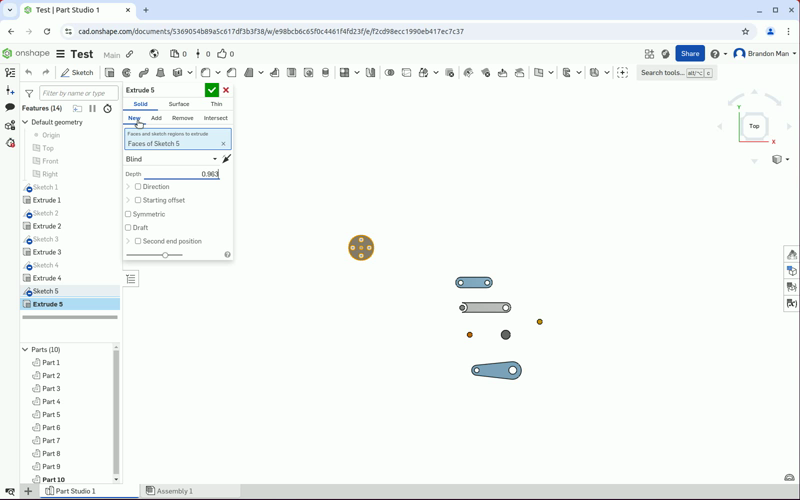
key(enter)
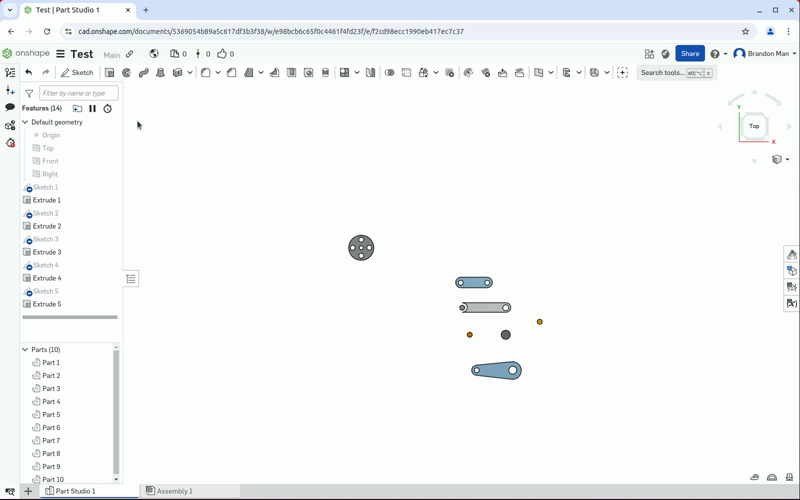
key(shift+h)
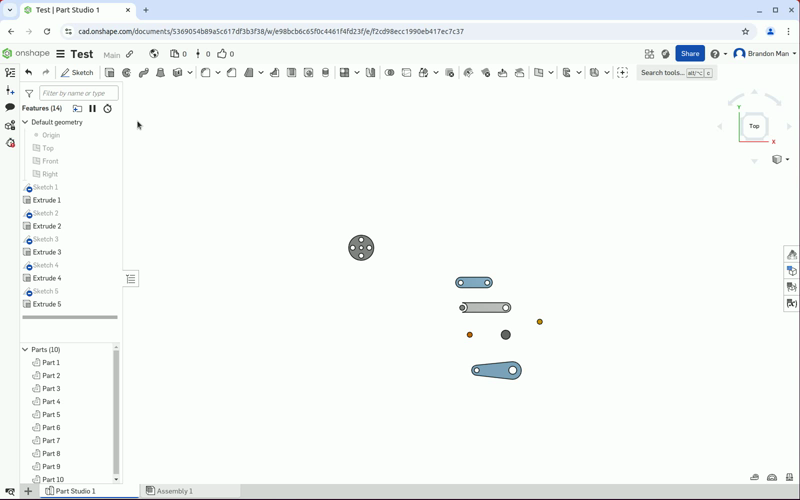
key(shift+h)
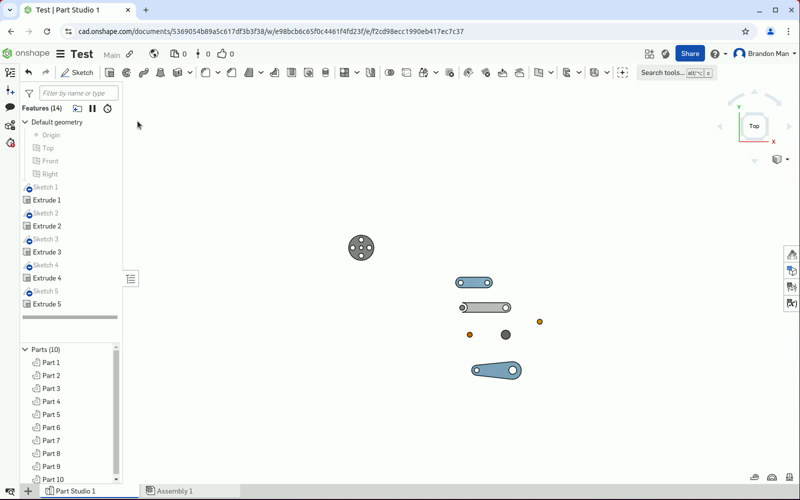
key(shift+7)
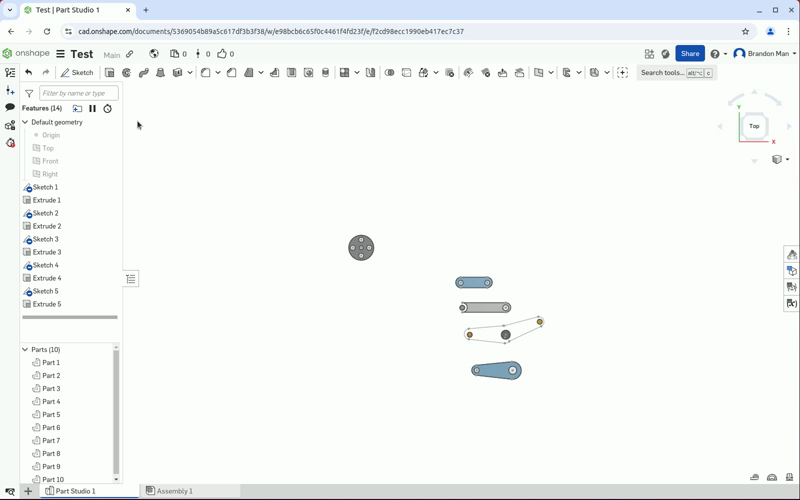
key(up, 3)
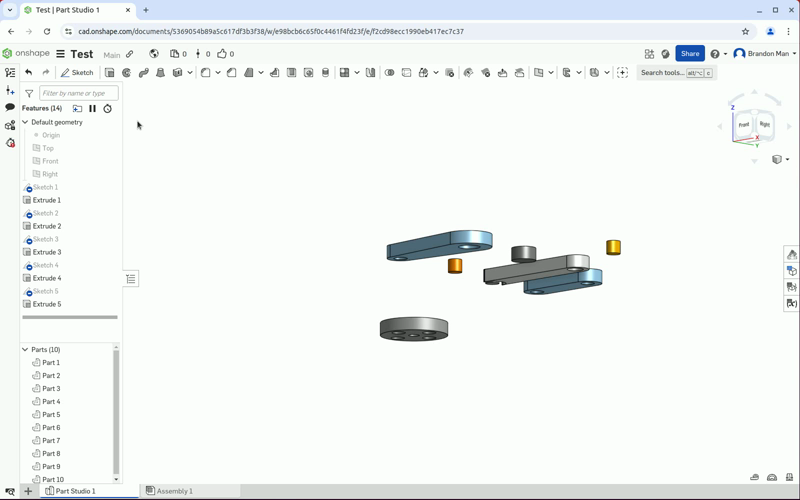
key(left, 3)
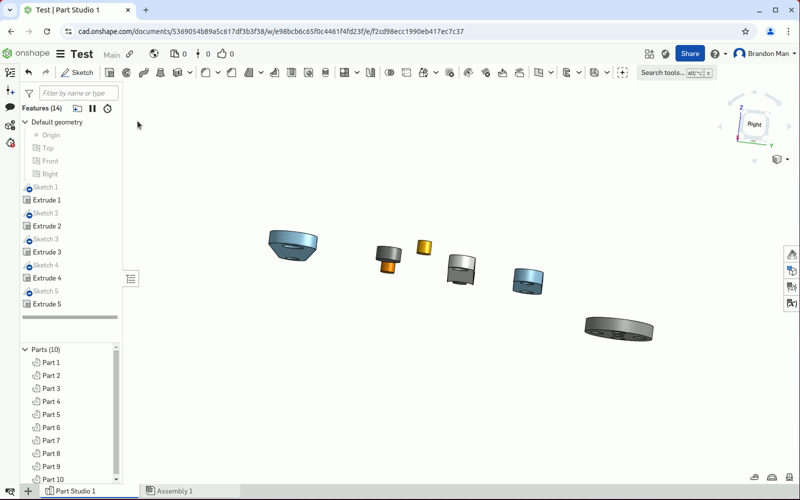
key(right, 3)
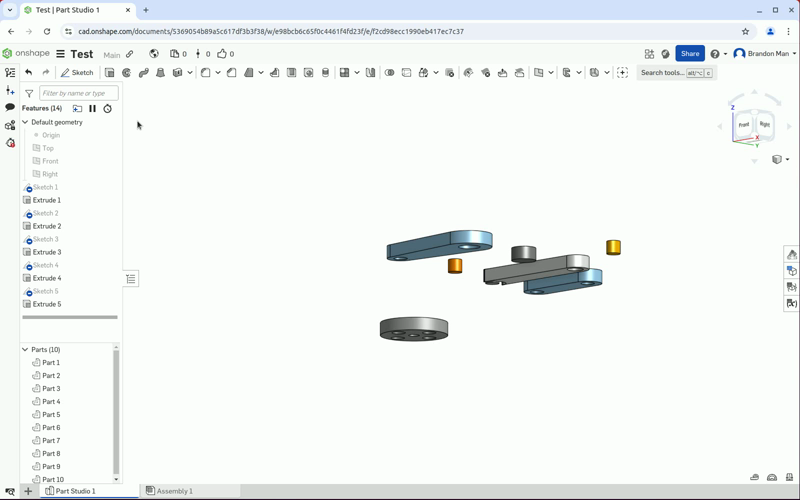
key(down, 3)
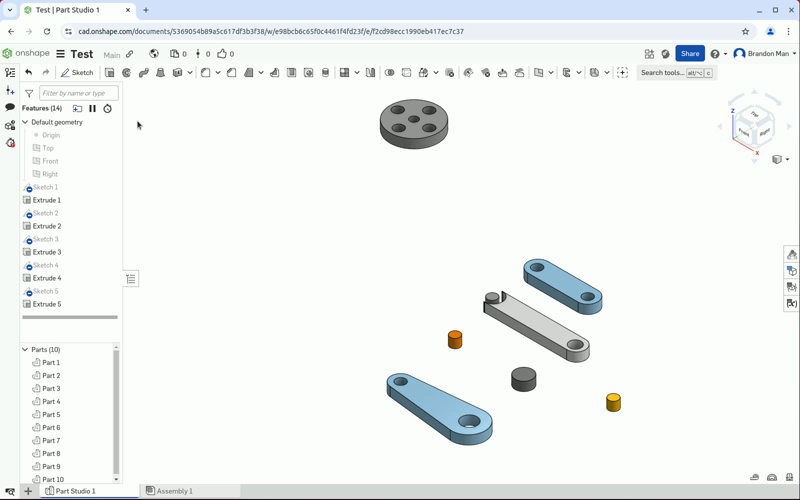
mouse_move(73, 189)
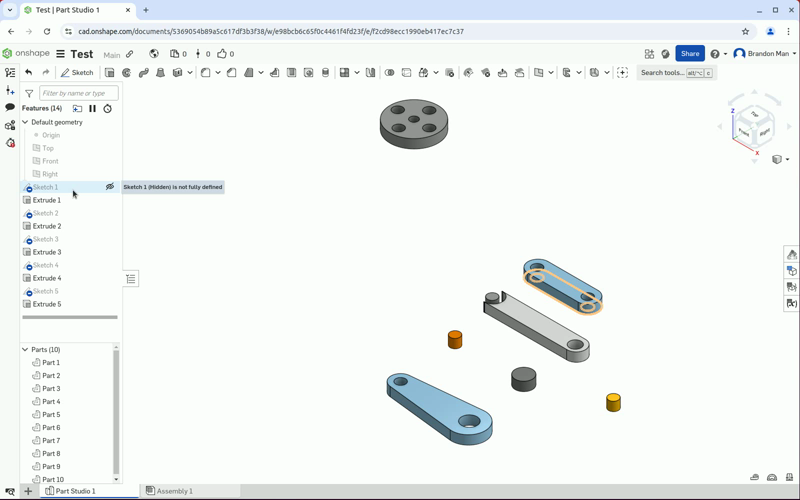
click(73, 189)